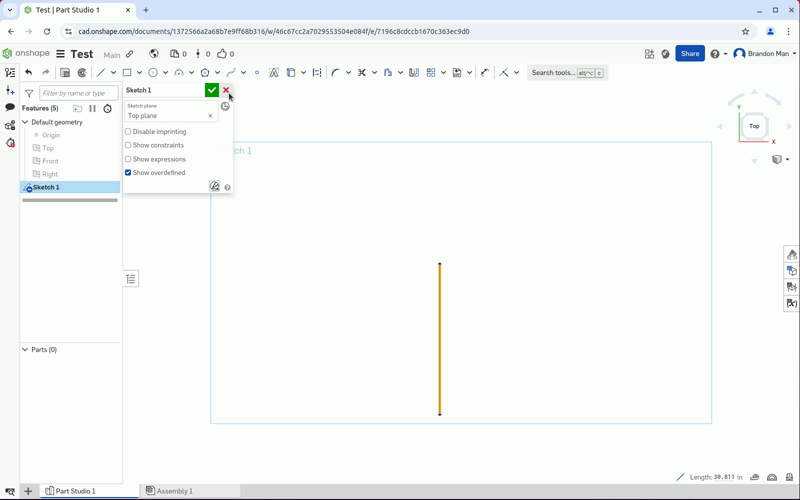
key(shift+h)
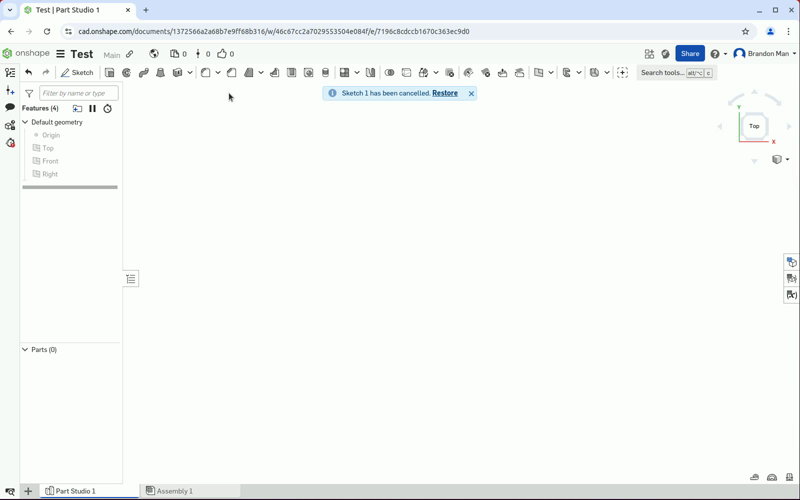
mouse_move(73, 352)
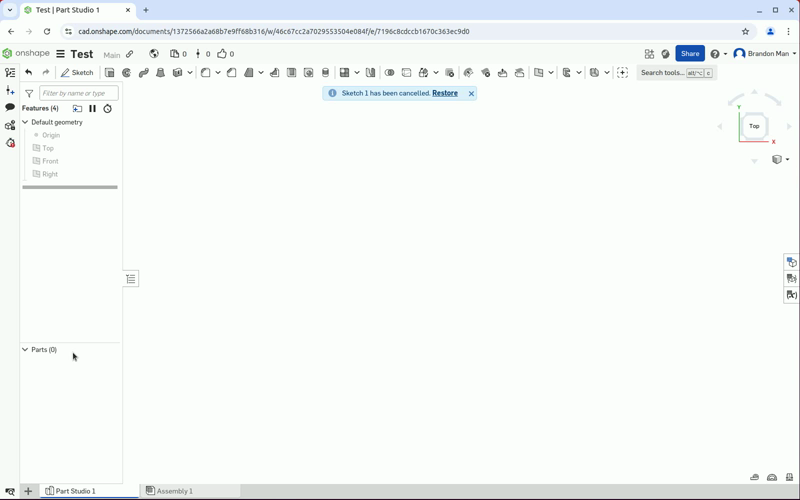
key(y)
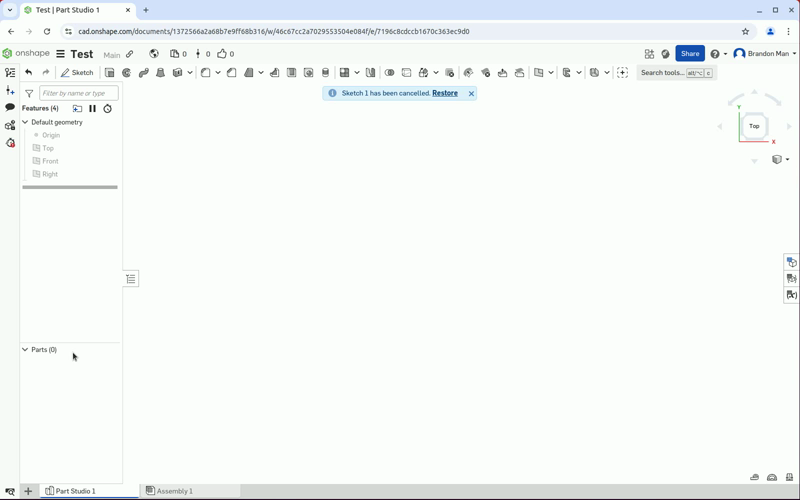
key(shift+p)
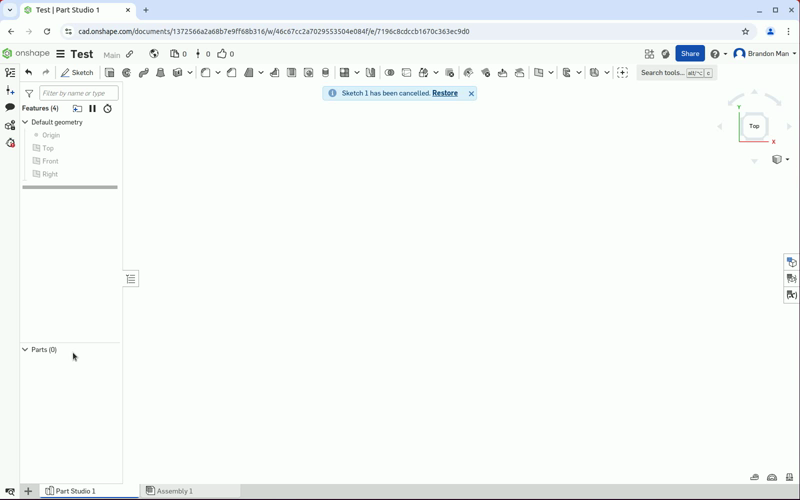
key(space)
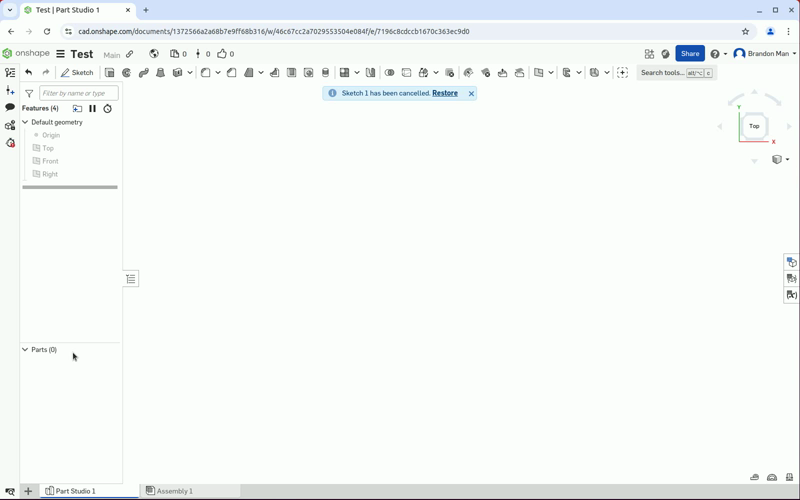
key_down(shift)
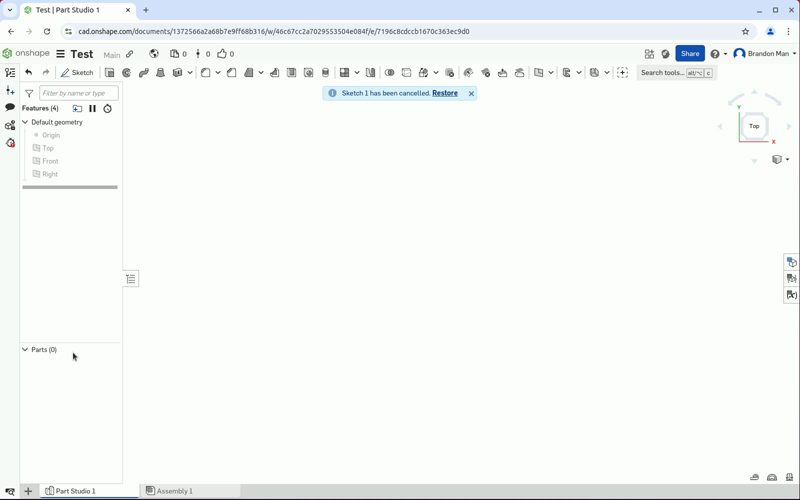
key(up)
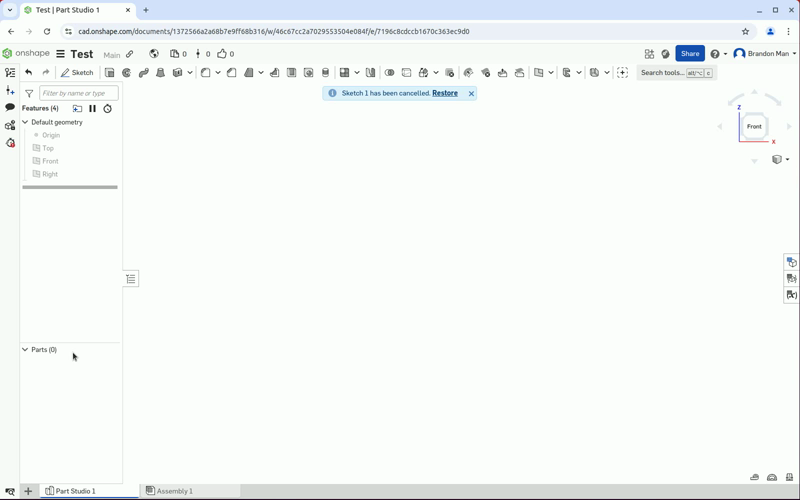
key_up(shift)
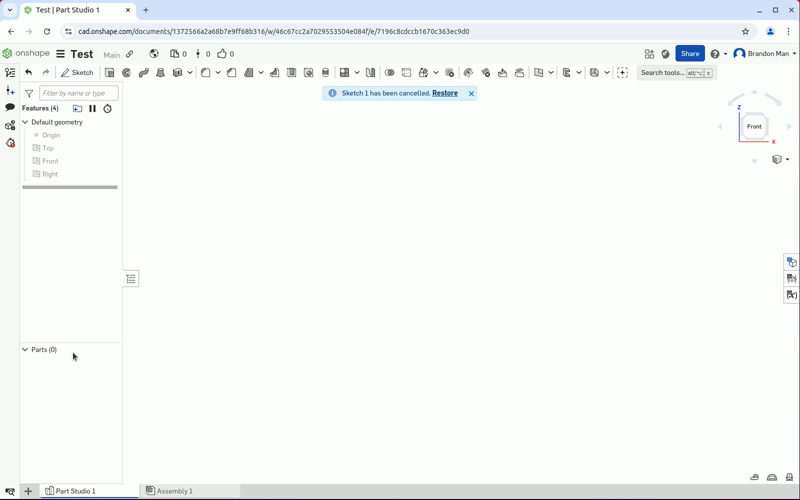
mouse_move(73, 352)
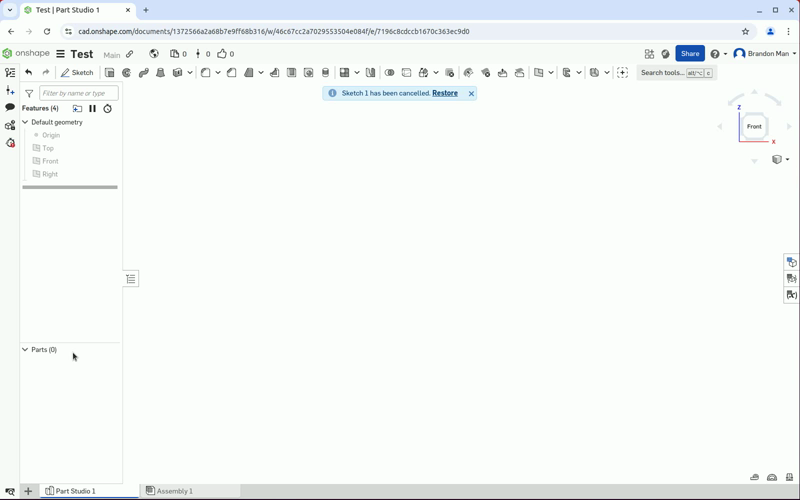
key(shift+y)
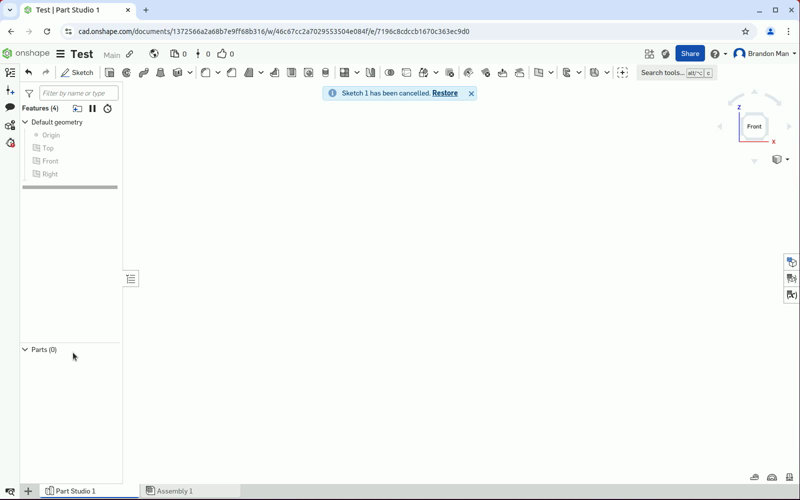
key(shift+s)
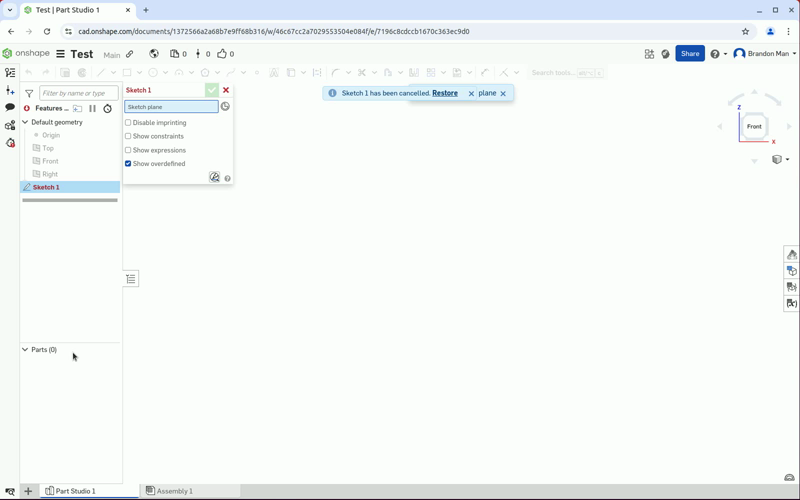
mouse_move(73, 163)
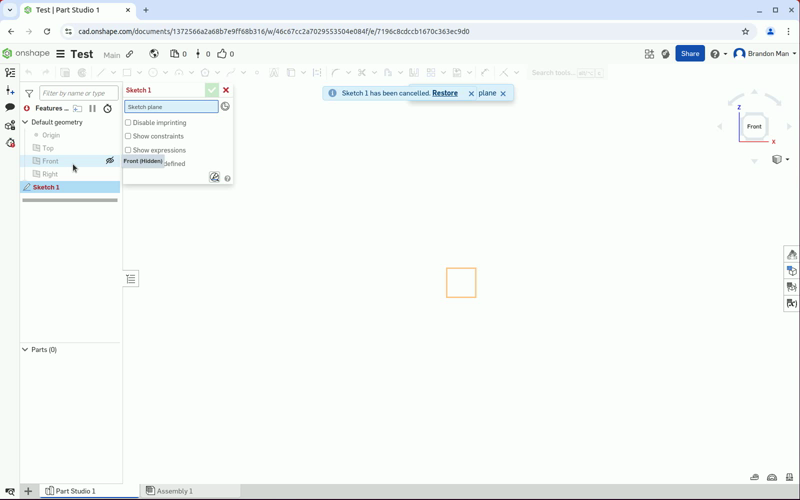
click(73, 163)
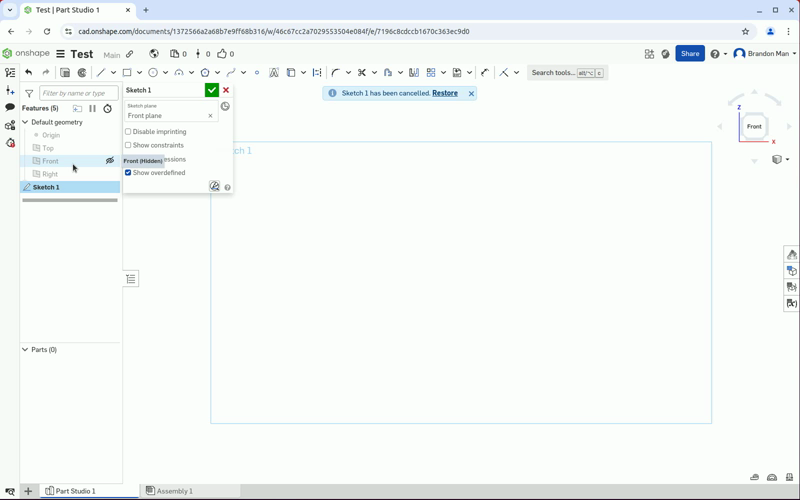
mouse_move(73, 352)
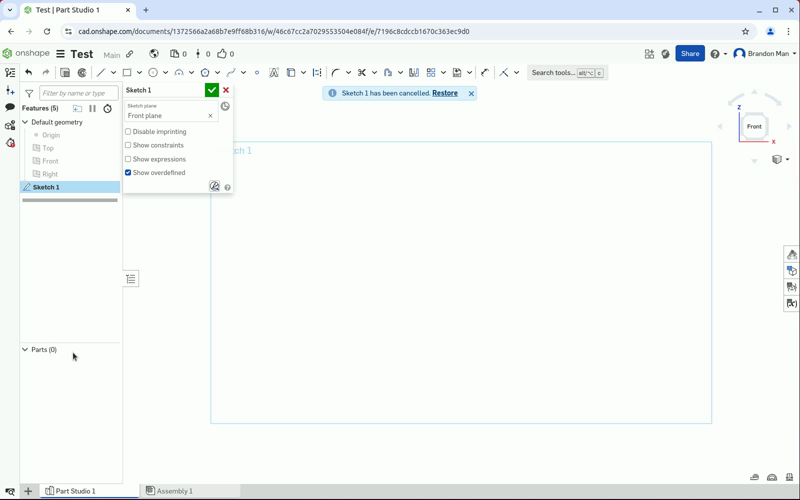
key(y)
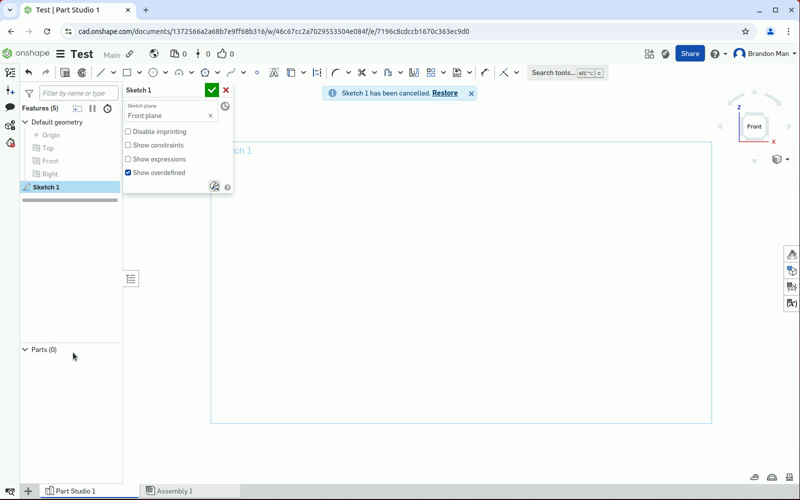
key(a)
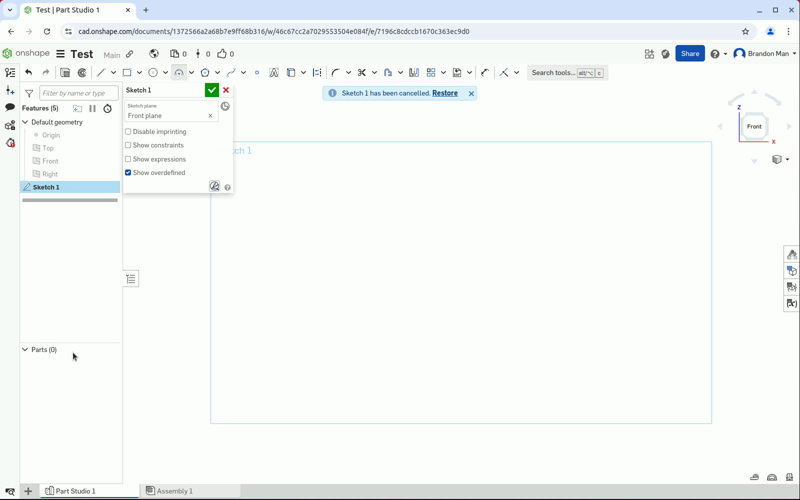
key_down(shift)
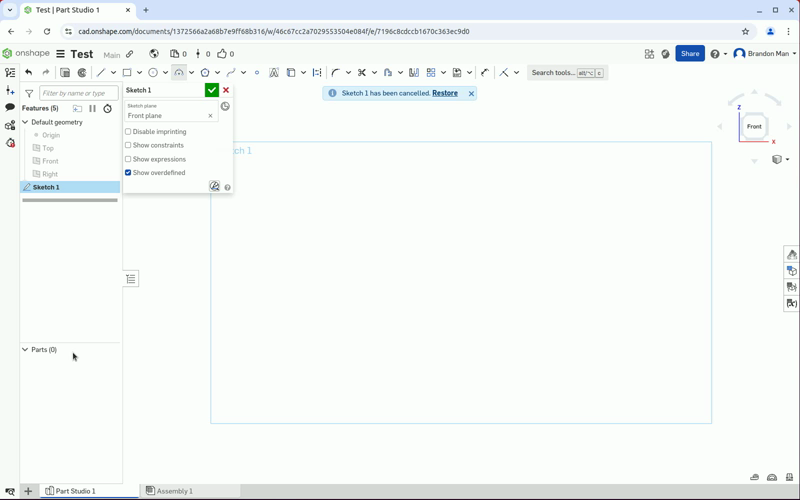
mouse_move(453, 282)
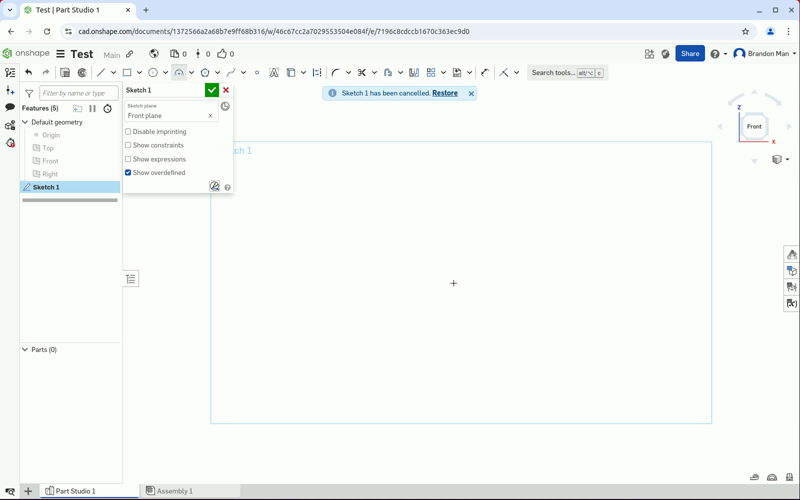
click(453, 282)
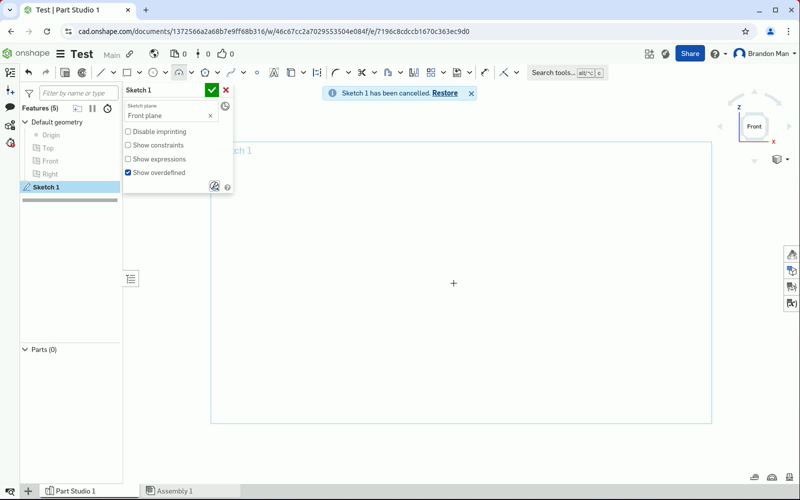
key_up(shift)
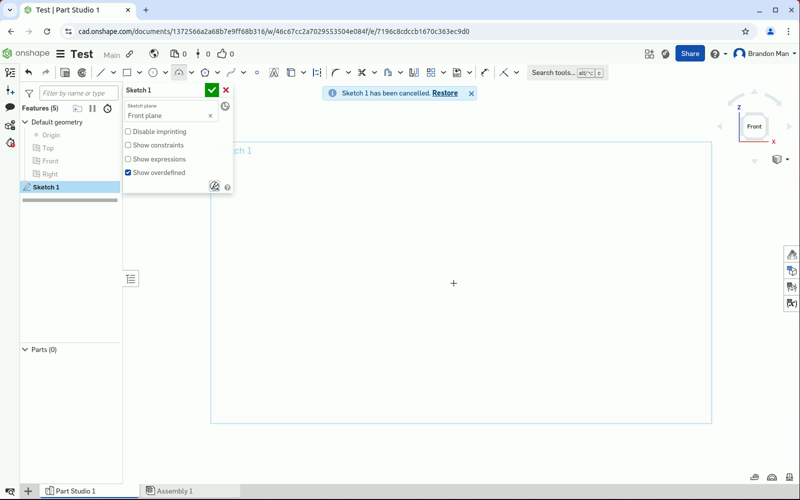
key_down(shift)
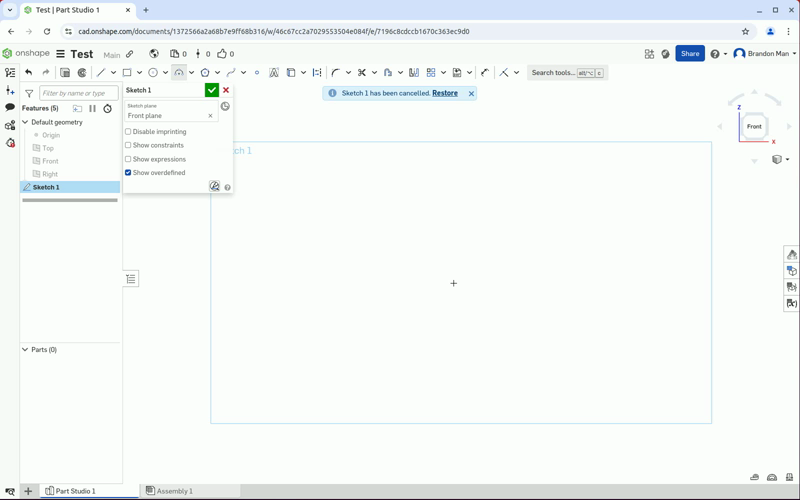
mouse_move(466, 288)
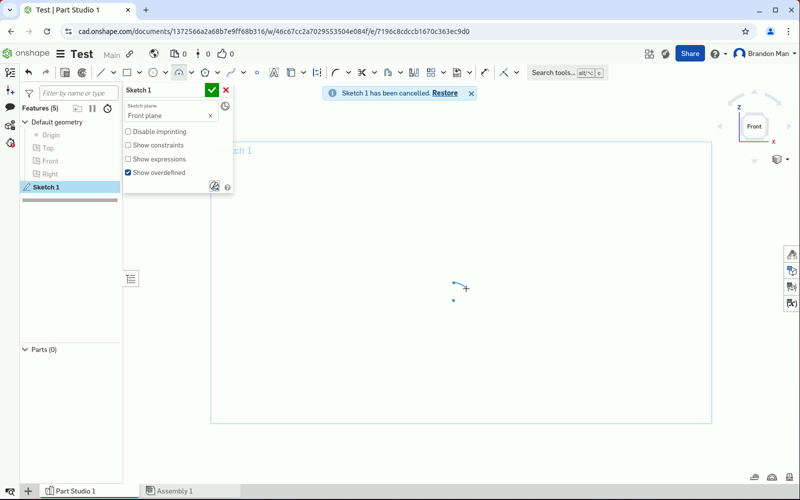
click(466, 288)
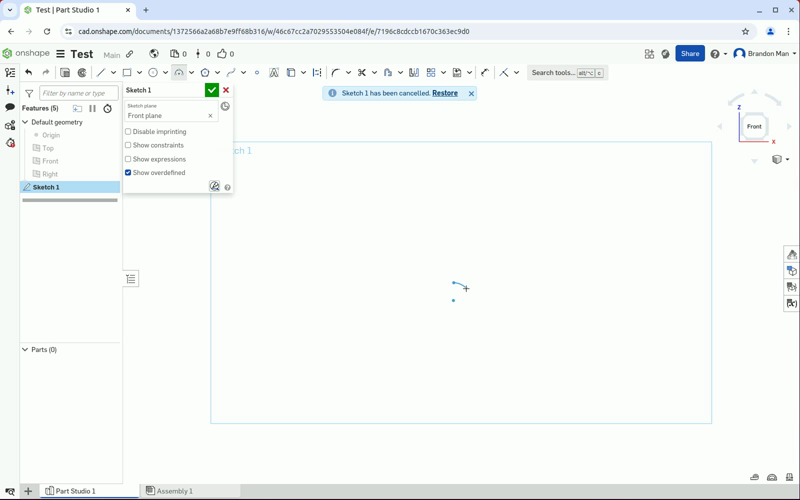
mouse_move(458, 289)
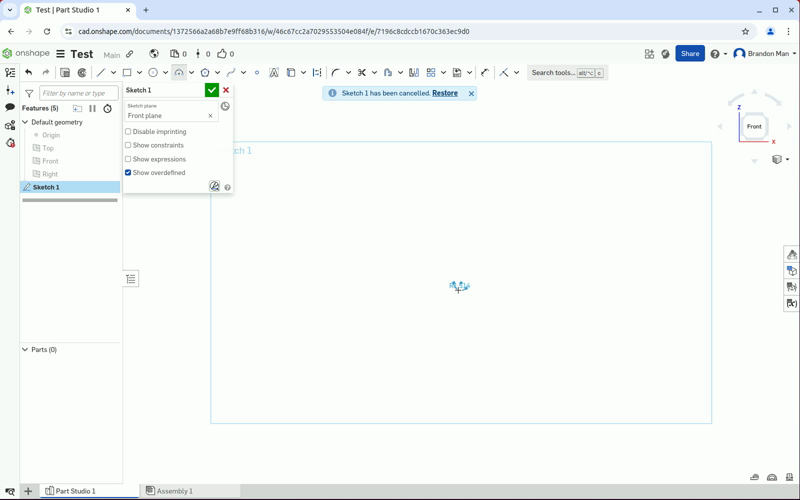
click(458, 289)
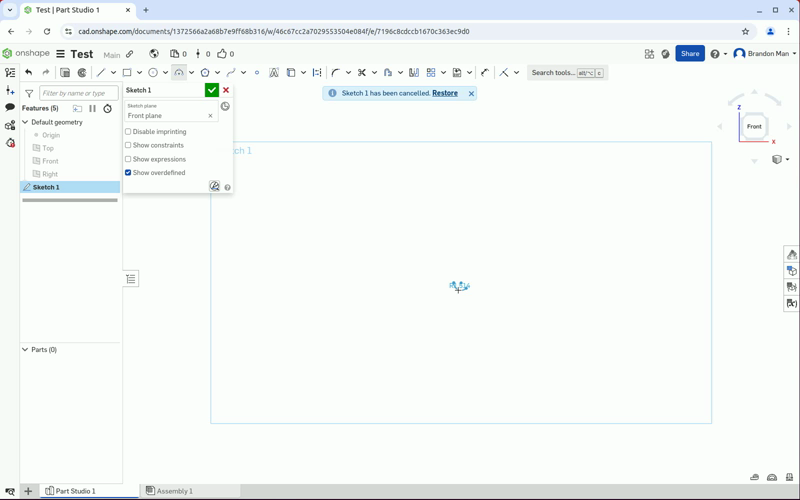
key_up(shift)
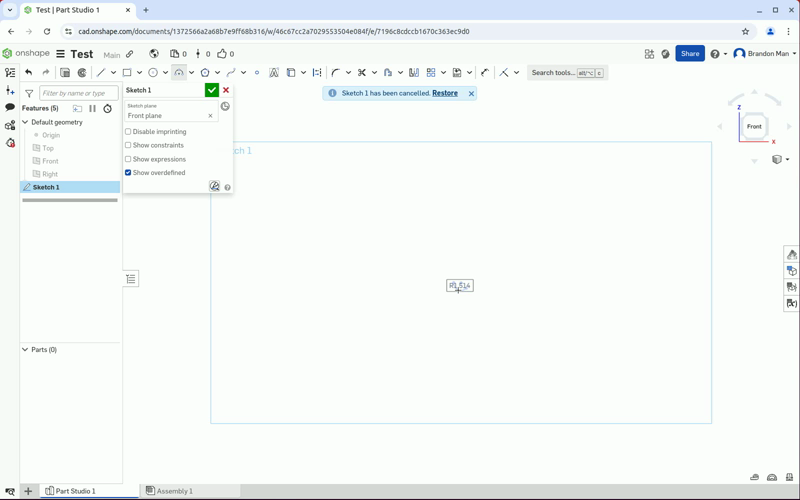
key(esc)
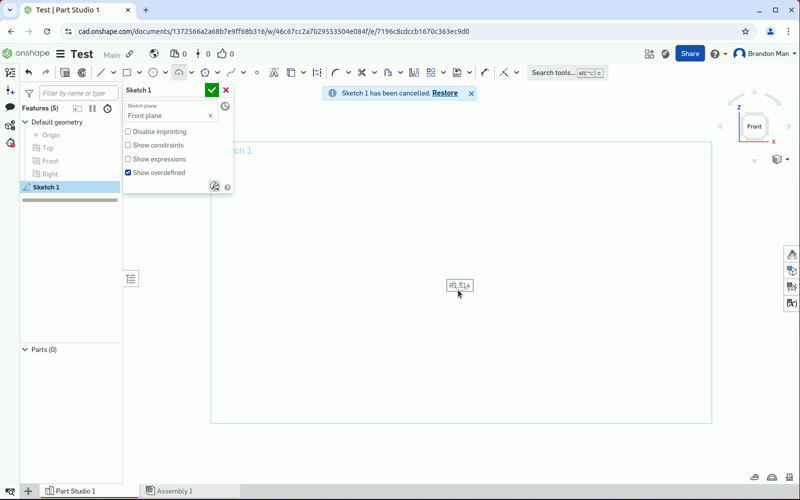
key(l)
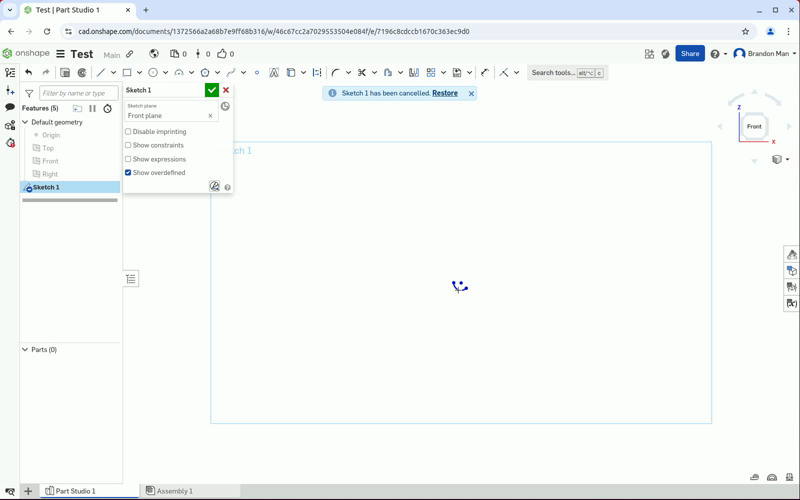
mouse_move(466, 288)
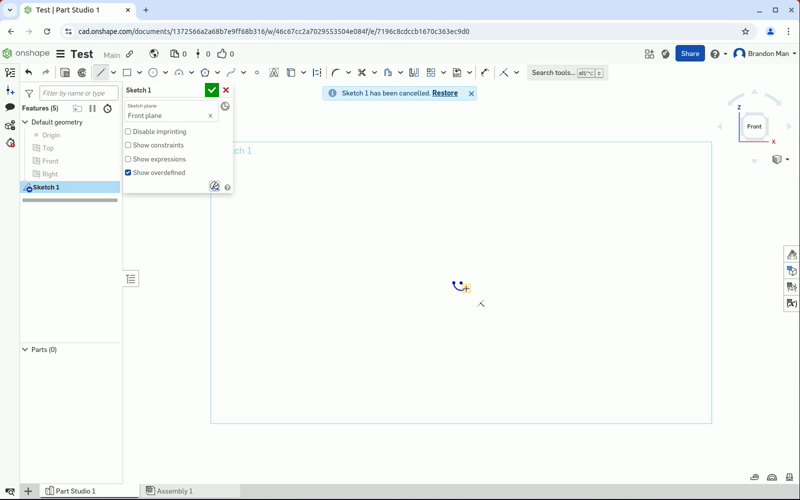
click(466, 288)
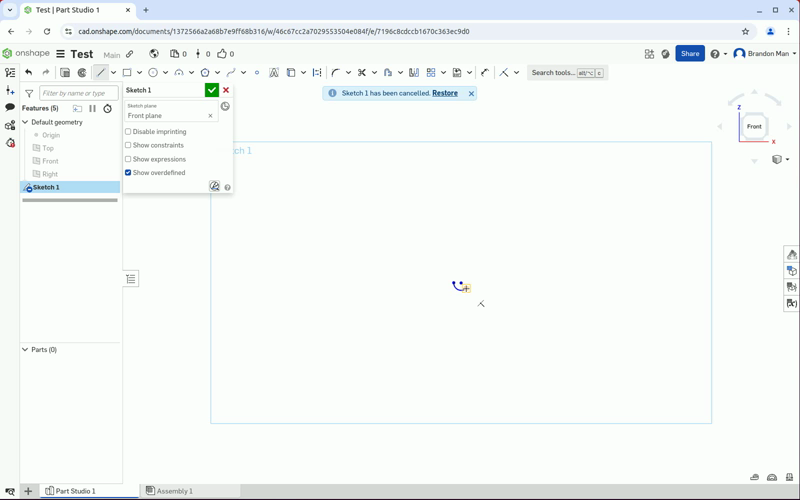
key_down(shift)
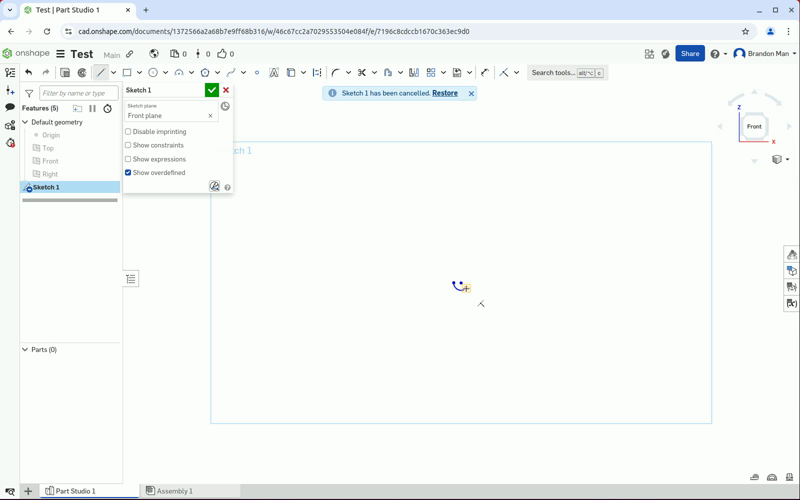
mouse_move(524, 231)
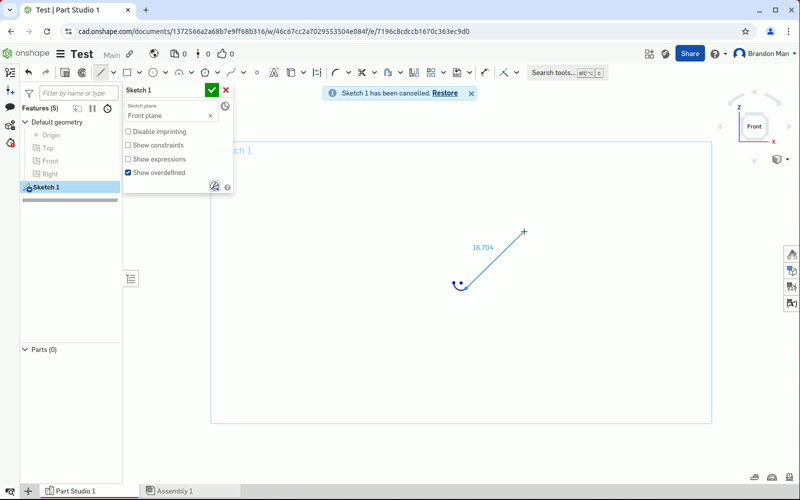
click(524, 231)
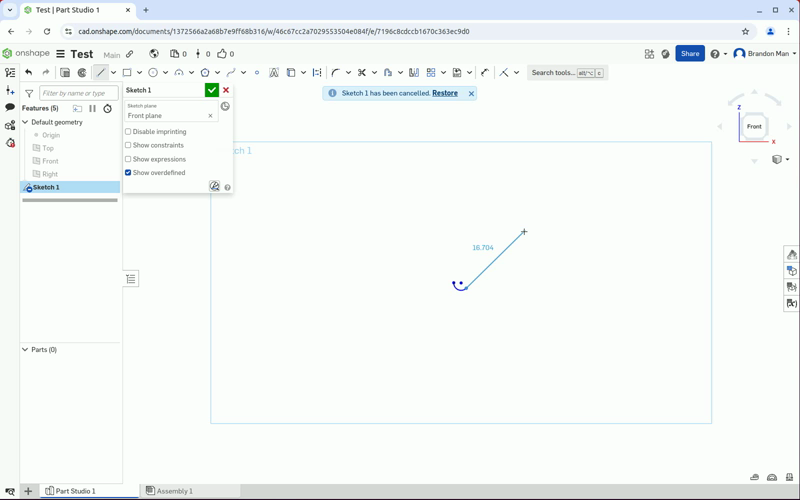
key_up(shift)
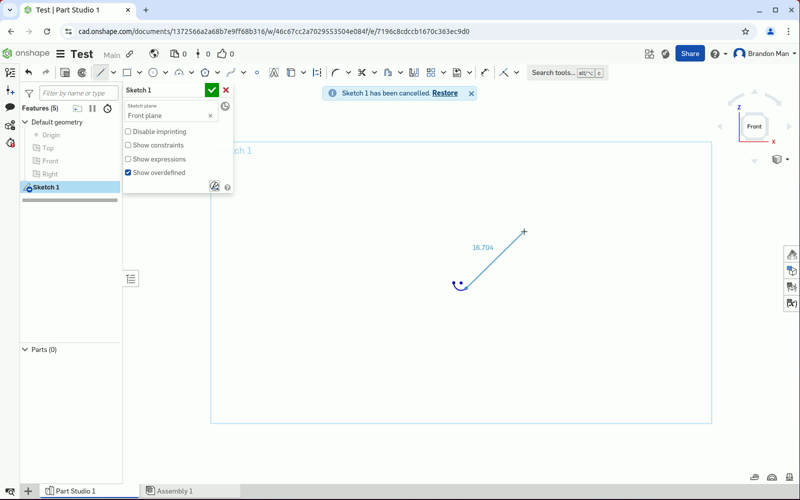
key(esc)
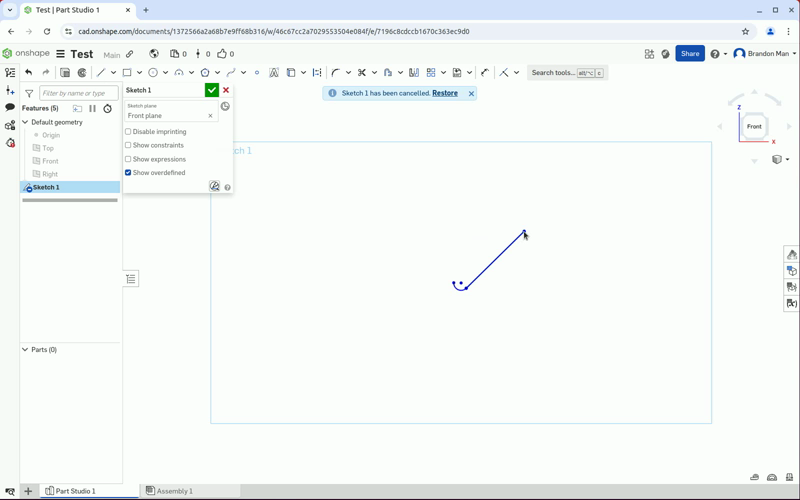
key(a)
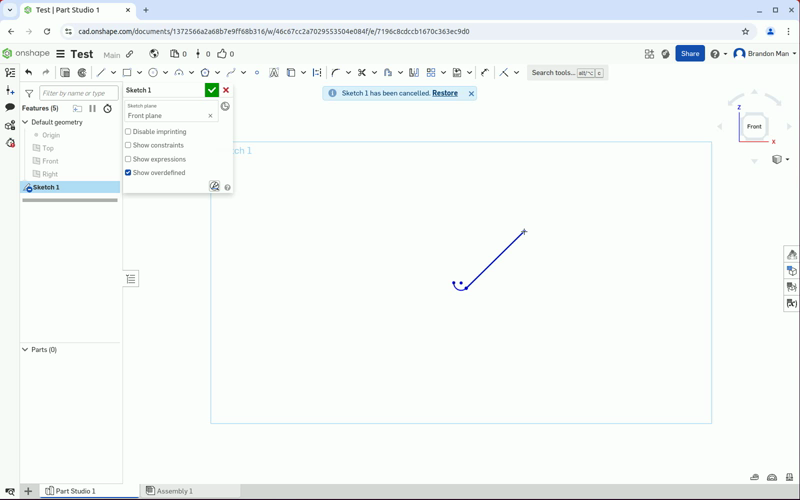
mouse_move(524, 231)
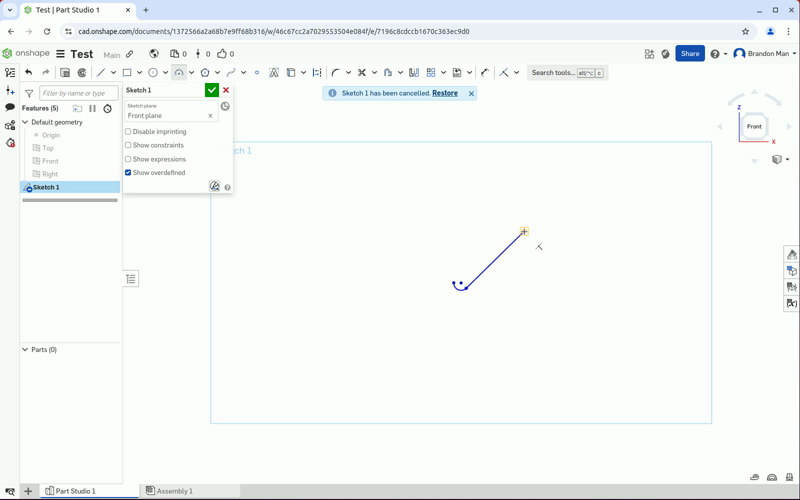
click(524, 231)
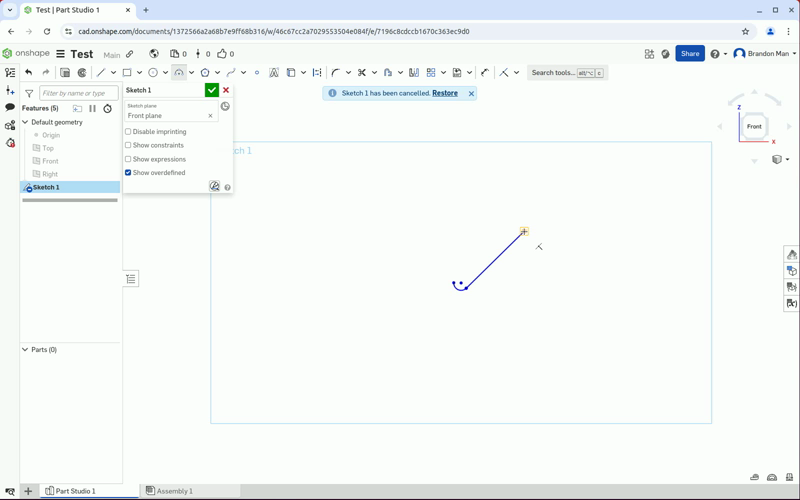
key_down(shift)
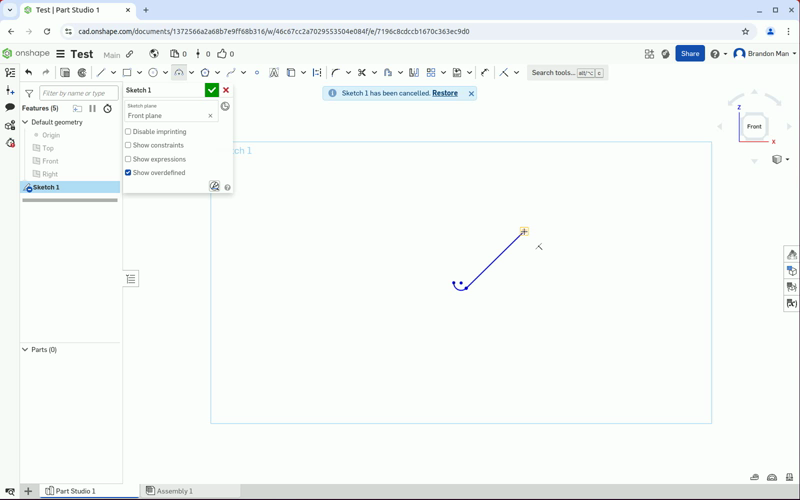
mouse_move(519, 219)
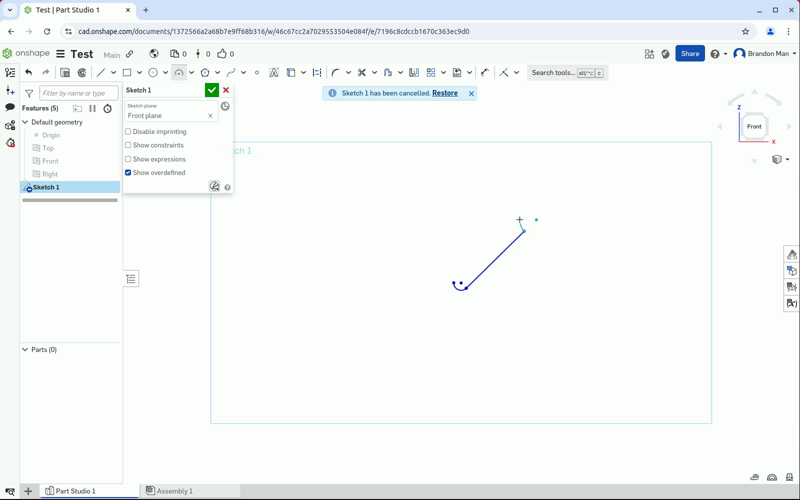
click(519, 219)
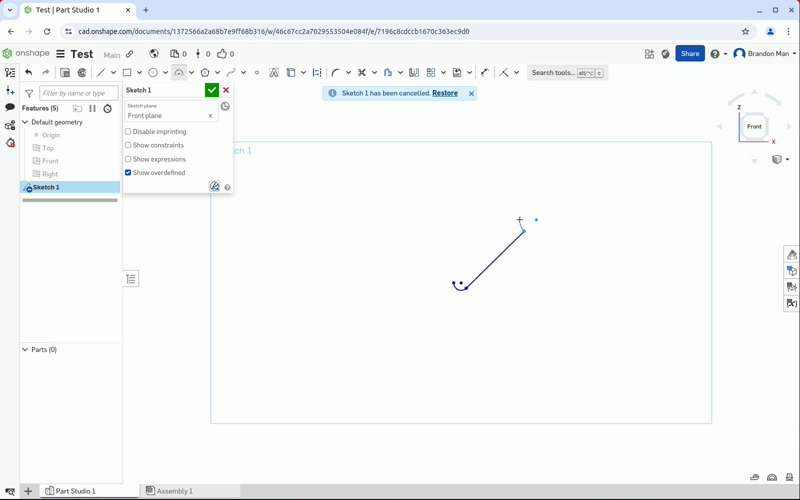
mouse_move(526, 223)
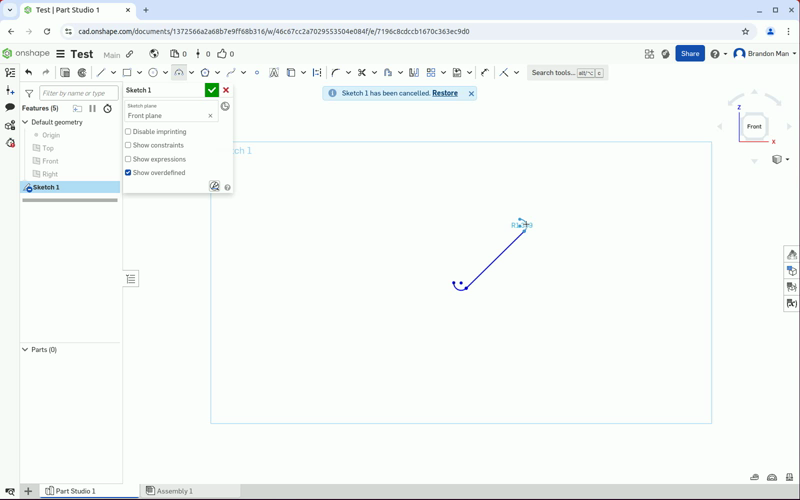
click(526, 223)
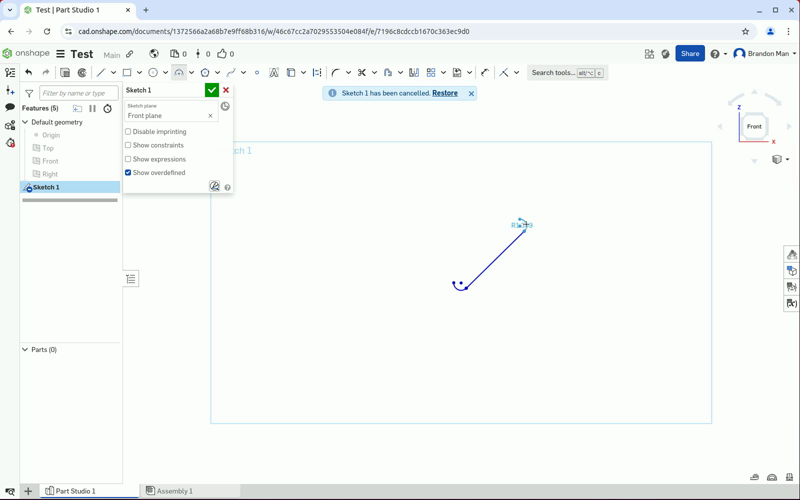
key_up(shift)
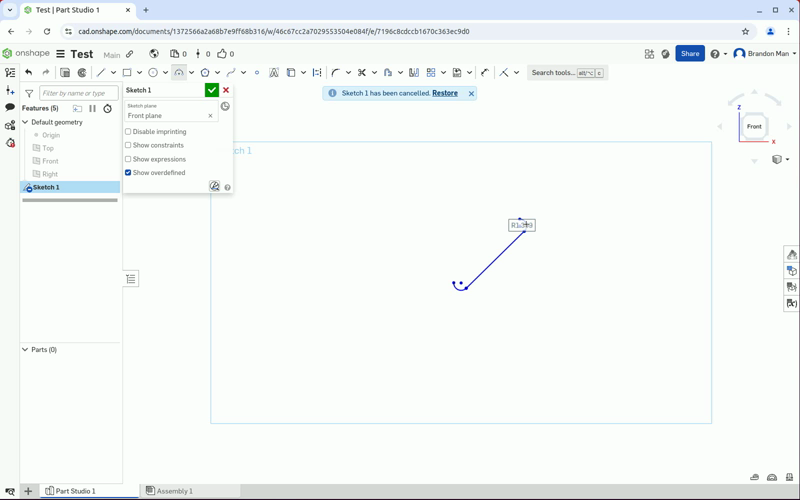
key(esc)
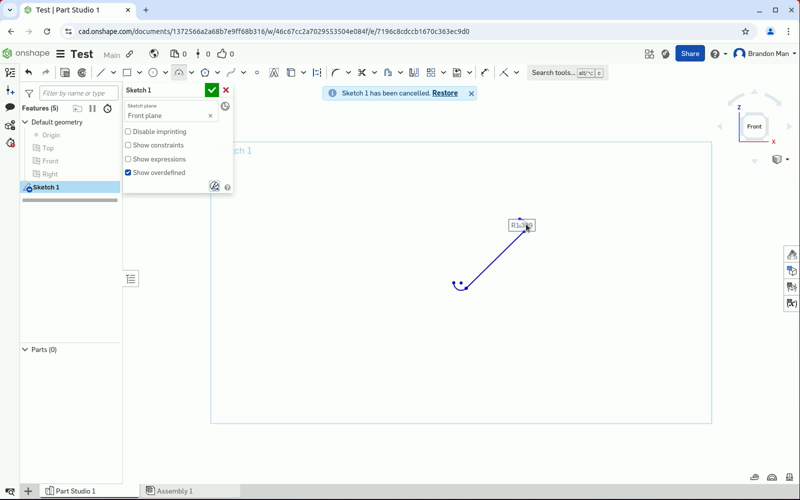
key(l)
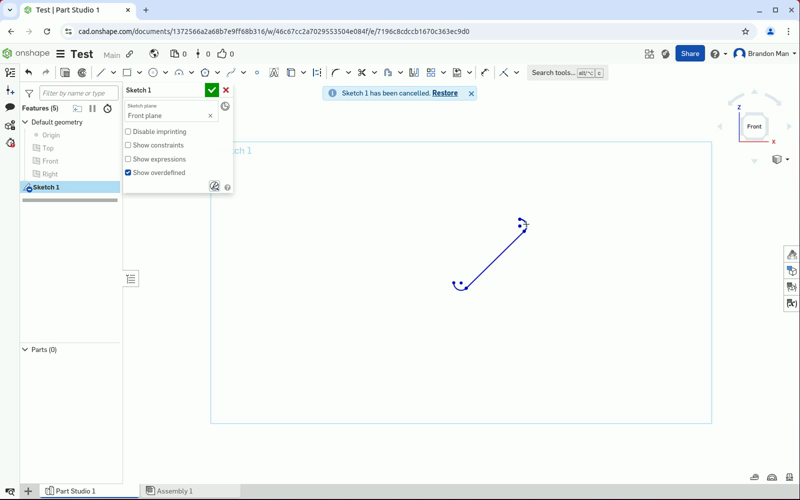
mouse_move(519, 219)
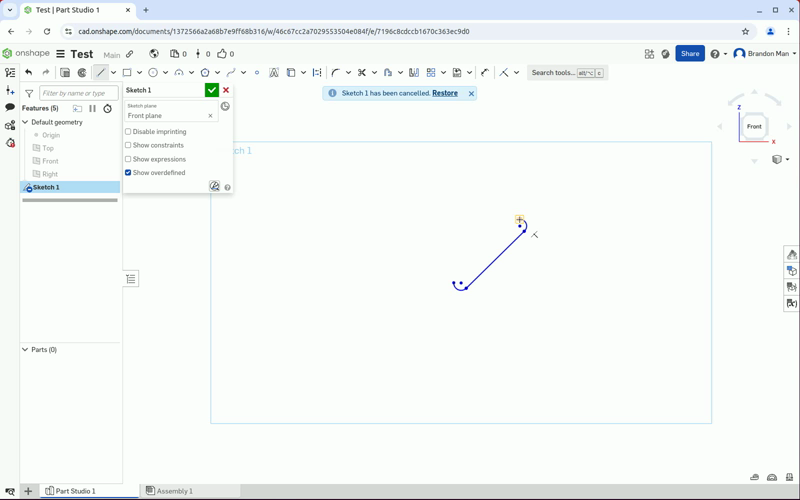
click(519, 219)
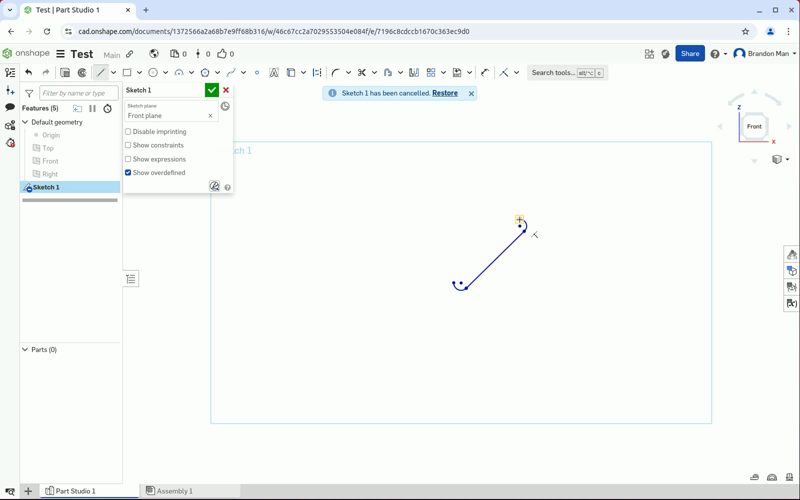
key_down(shift)
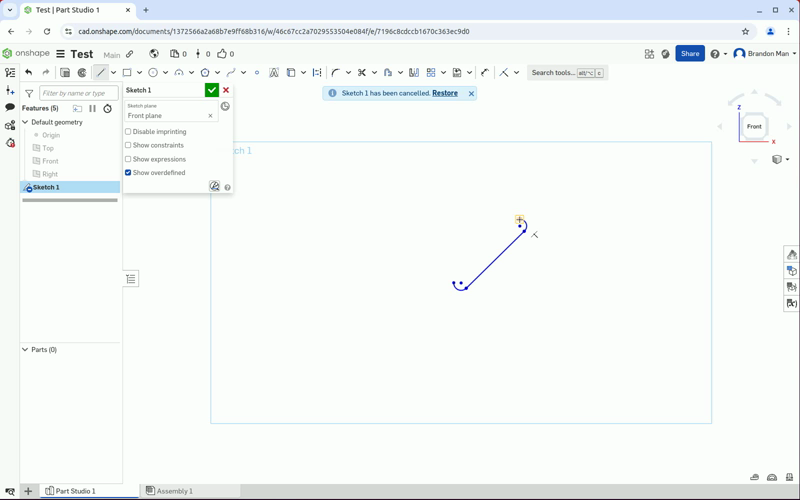
mouse_move(549, 219)
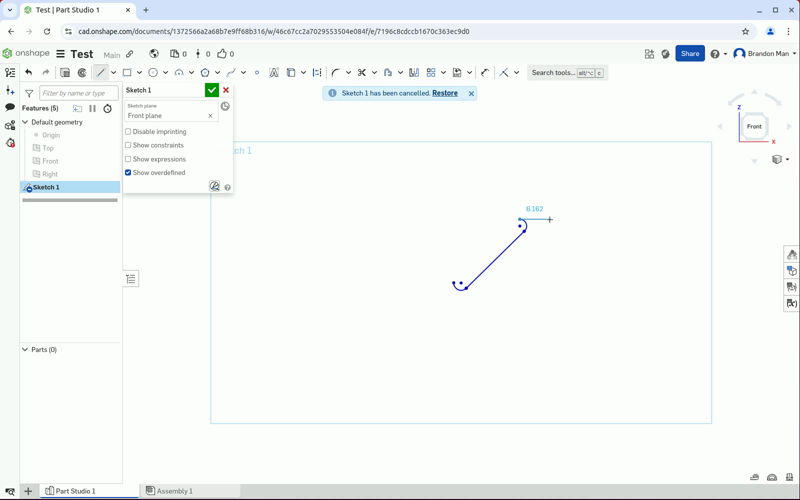
mouse_move(462, 215)
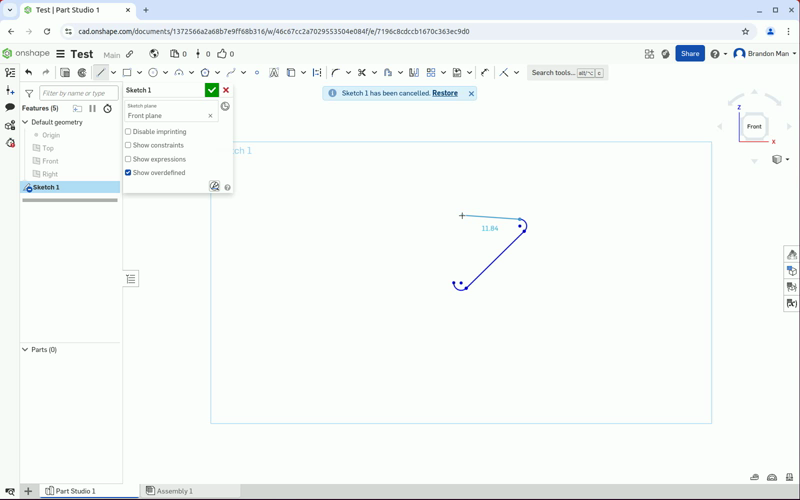
click(462, 215)
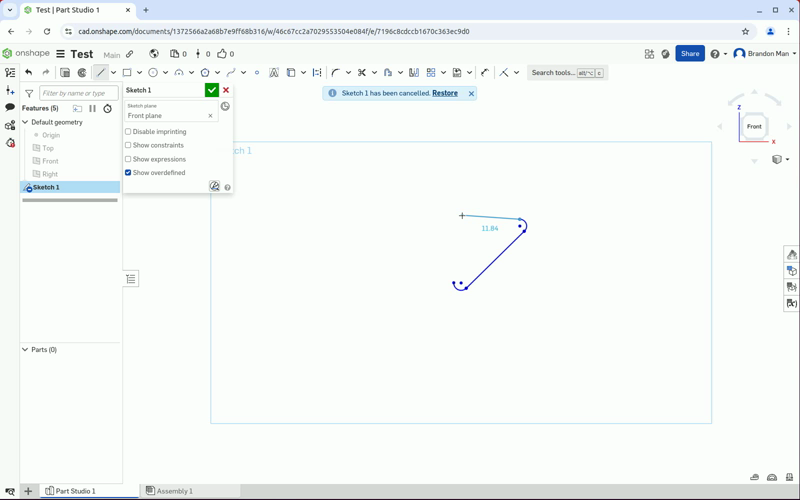
key_up(shift)
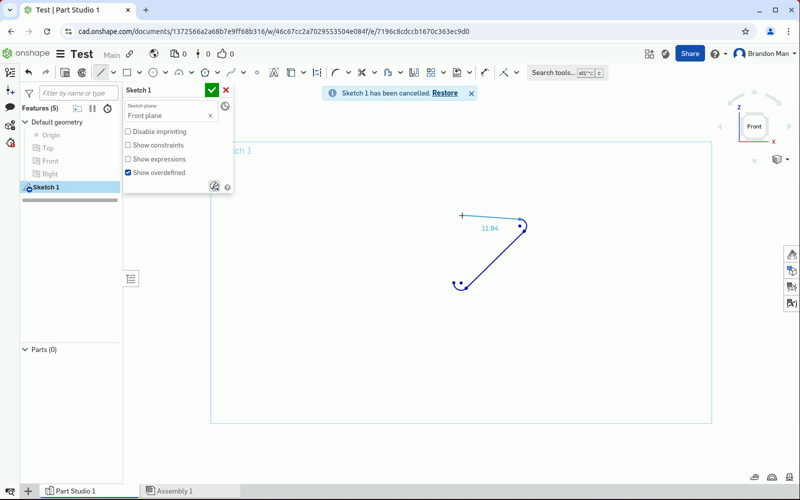
key_down(shift)
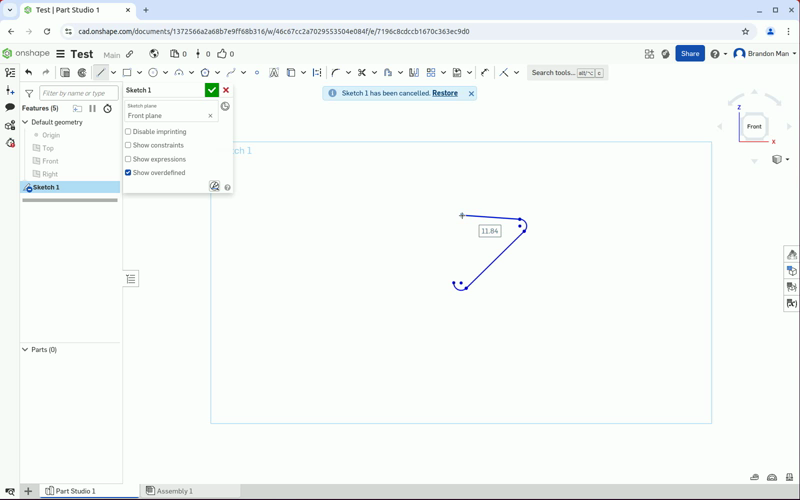
mouse_move(492, 215)
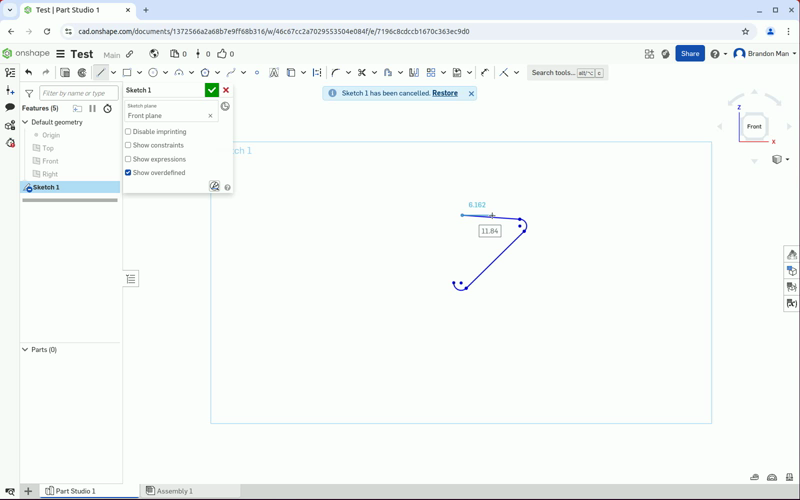
mouse_move(460, 215)
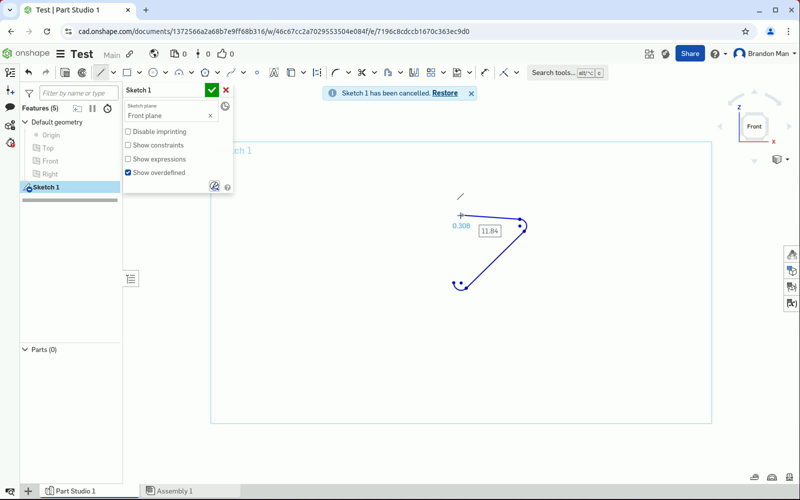
scroll(6)
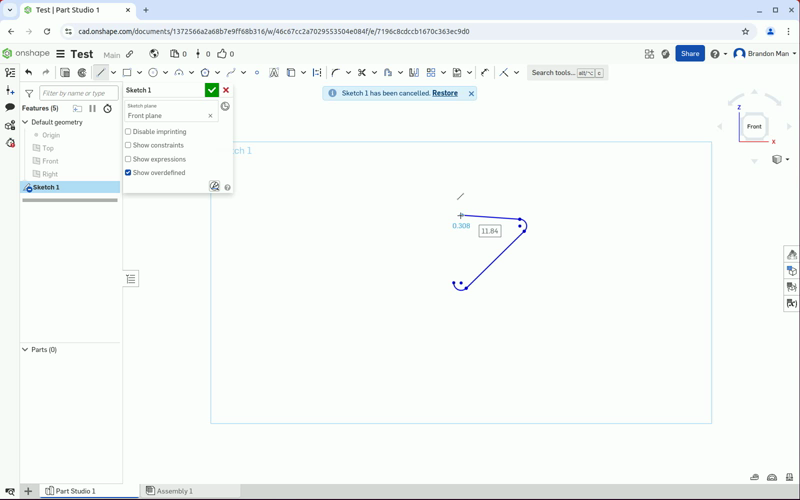
scroll(6)
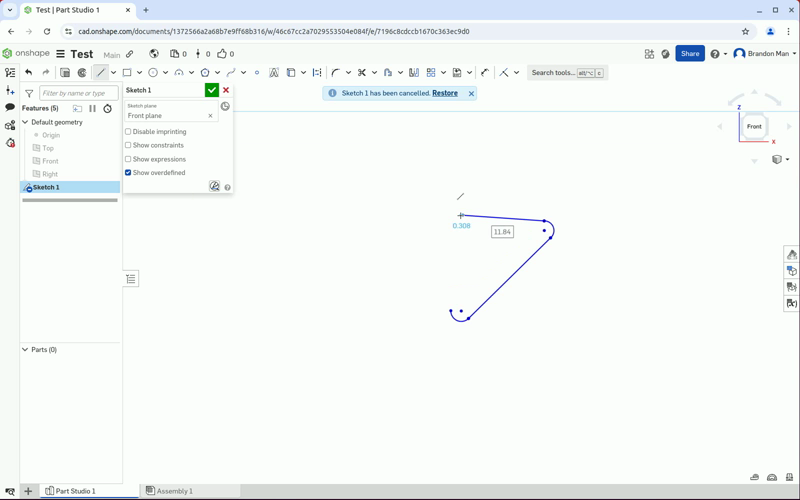
scroll(6)
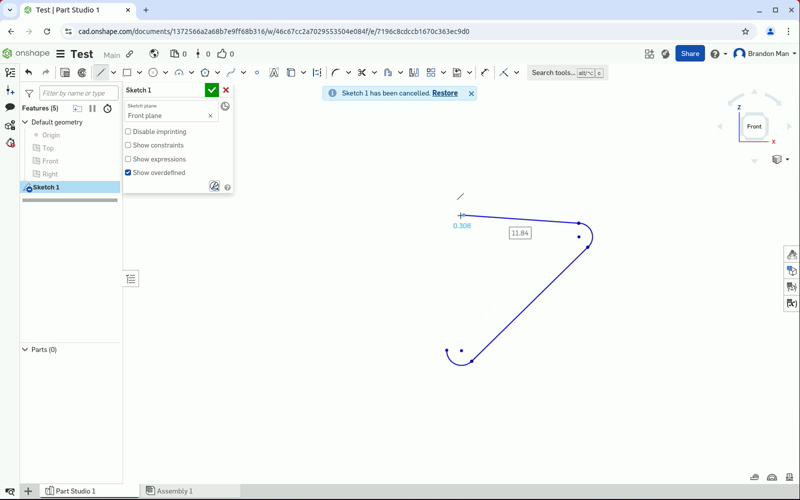
scroll(6)
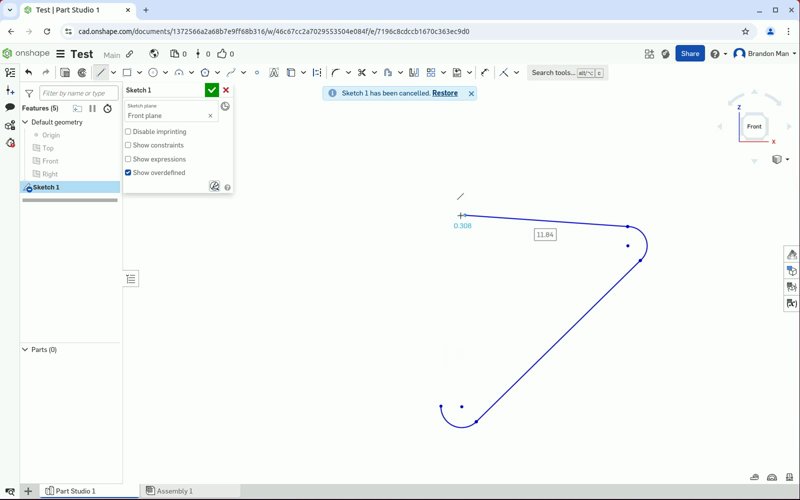
scroll(6)
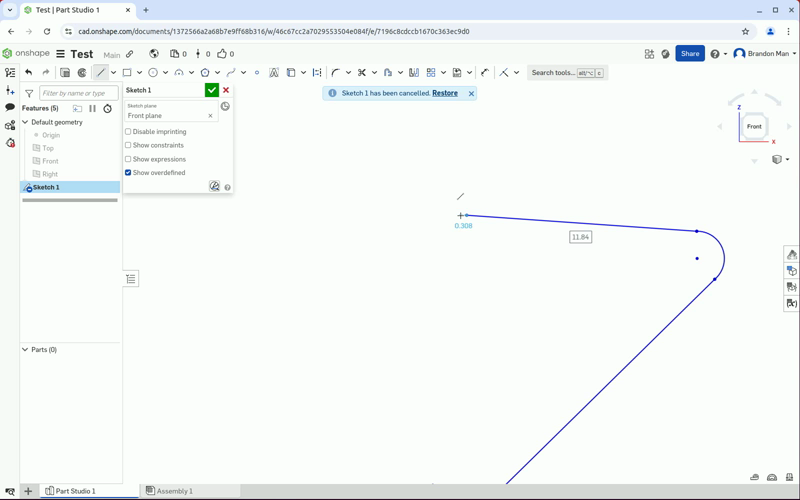
scroll(6)
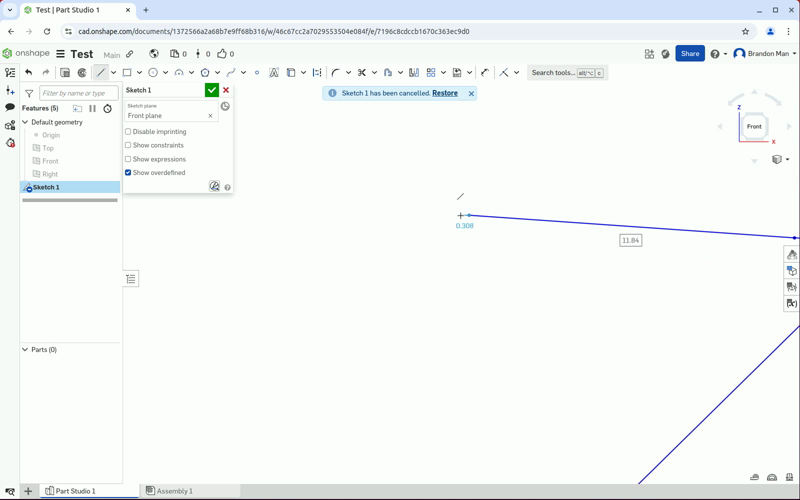
scroll(6)
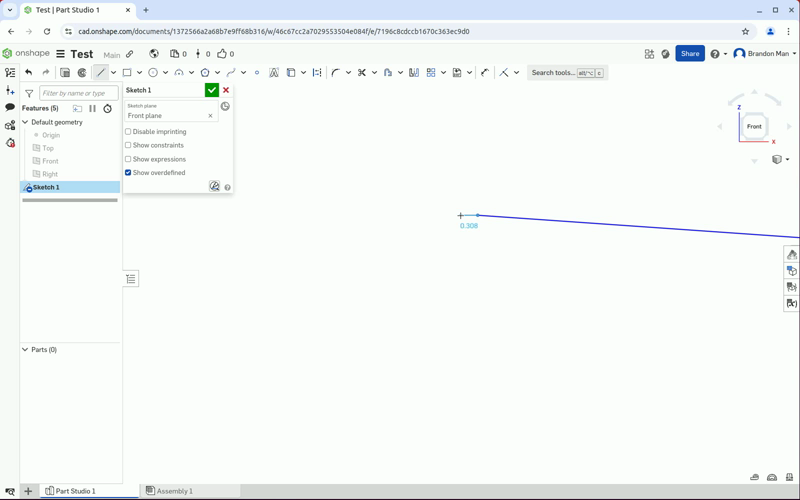
click(460, 215)
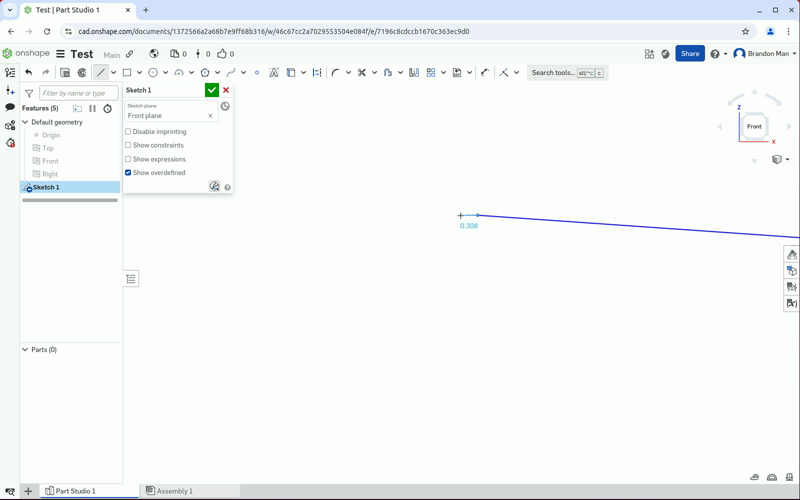
scroll(-6)
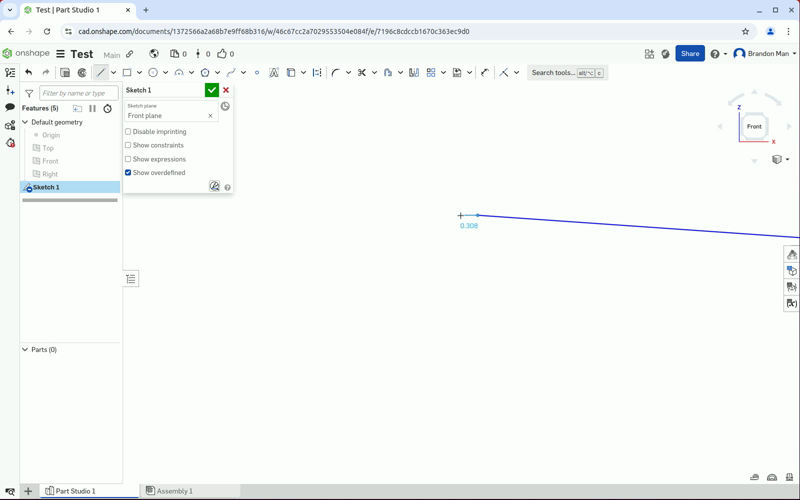
scroll(-6)
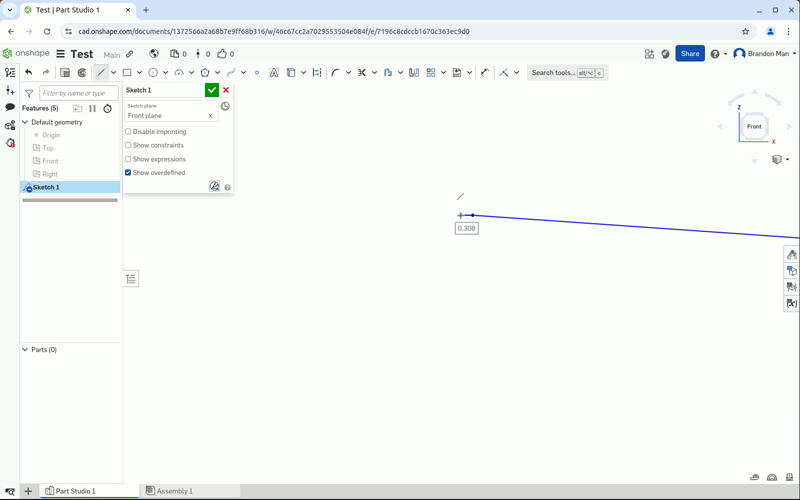
scroll(-6)
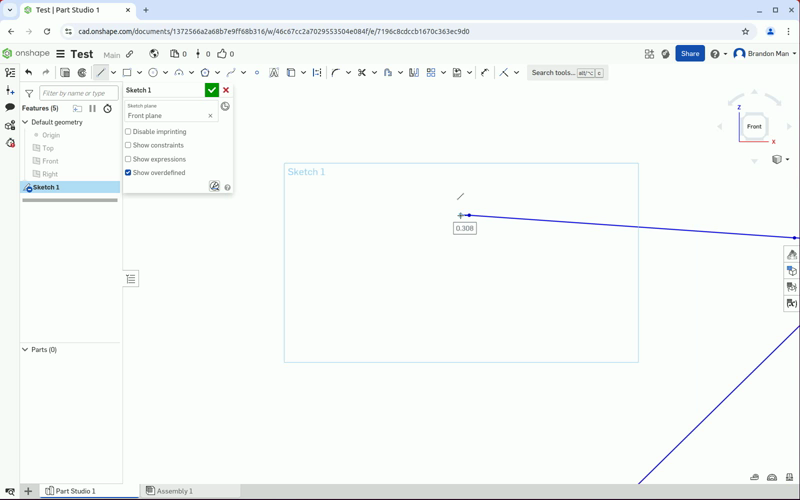
scroll(-6)
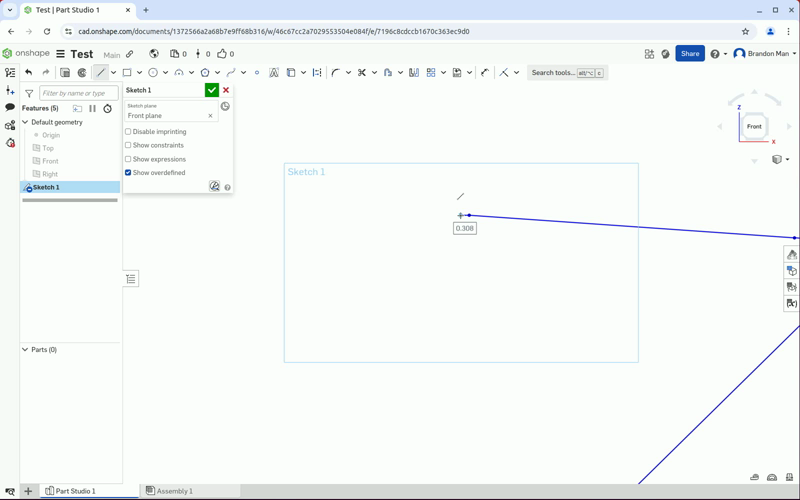
scroll(-6)
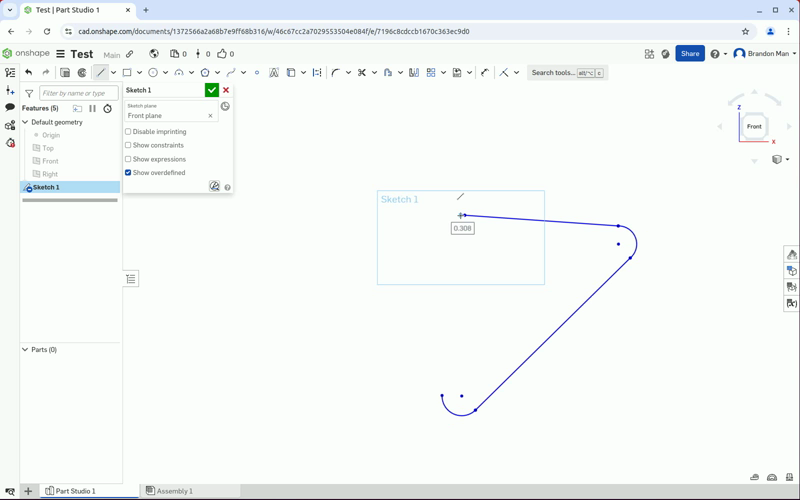
scroll(-6)
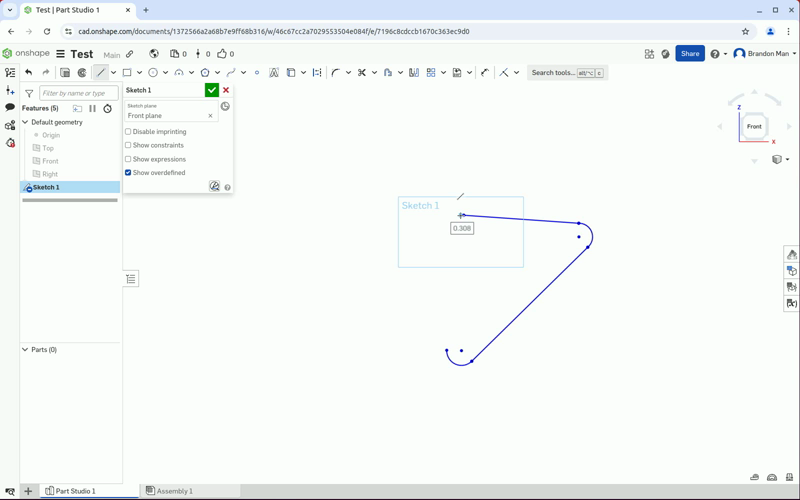
scroll(-6)
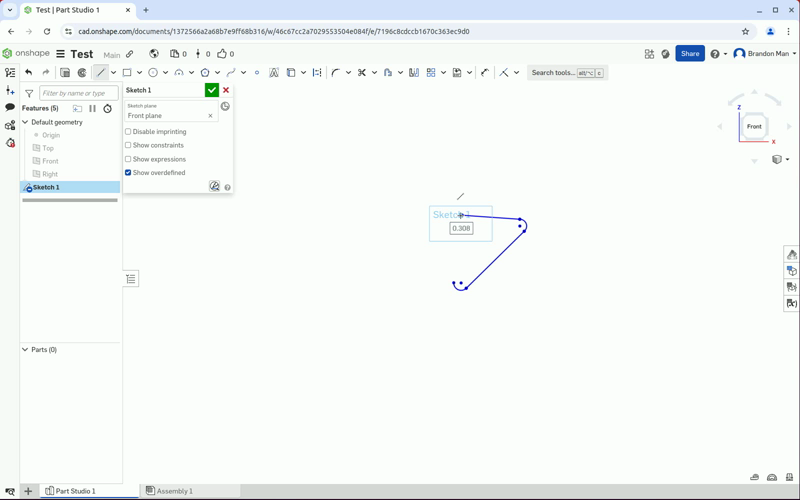
key_up(shift)
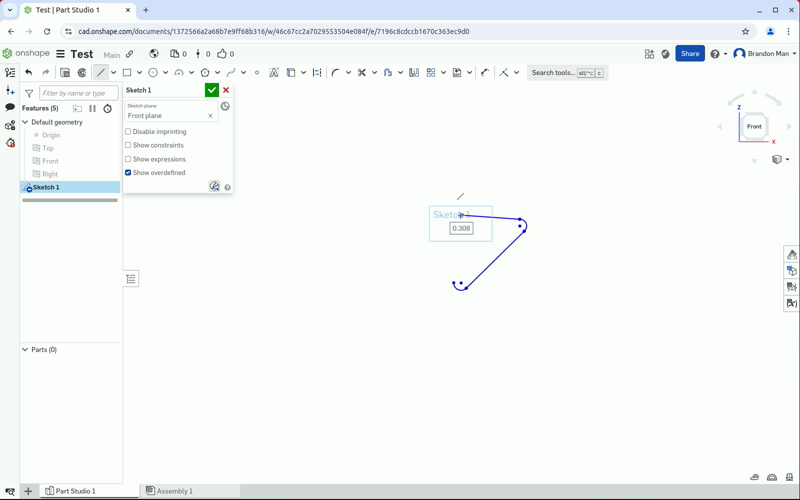
key(esc)
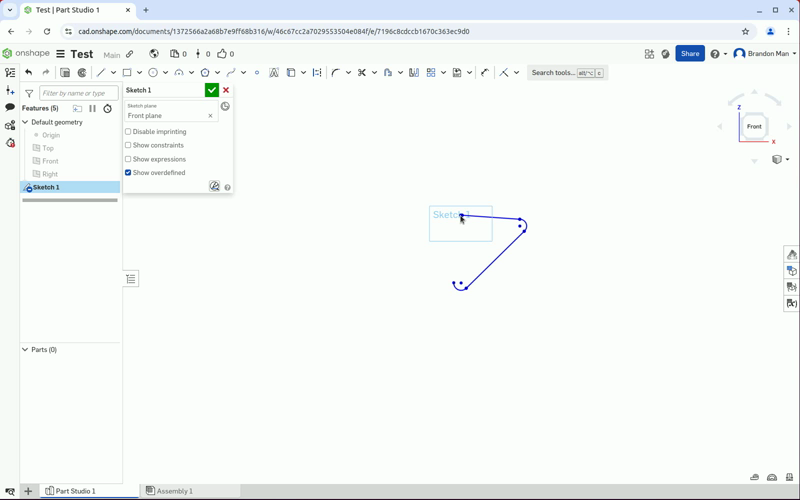
key(a)
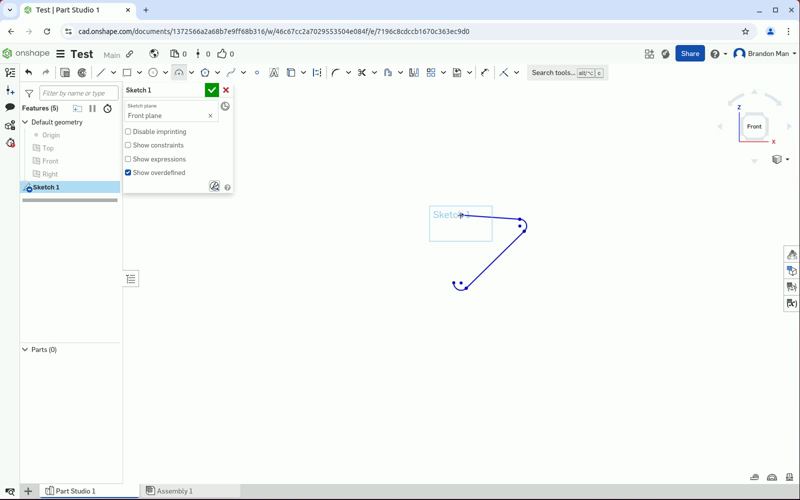
mouse_move(460, 215)
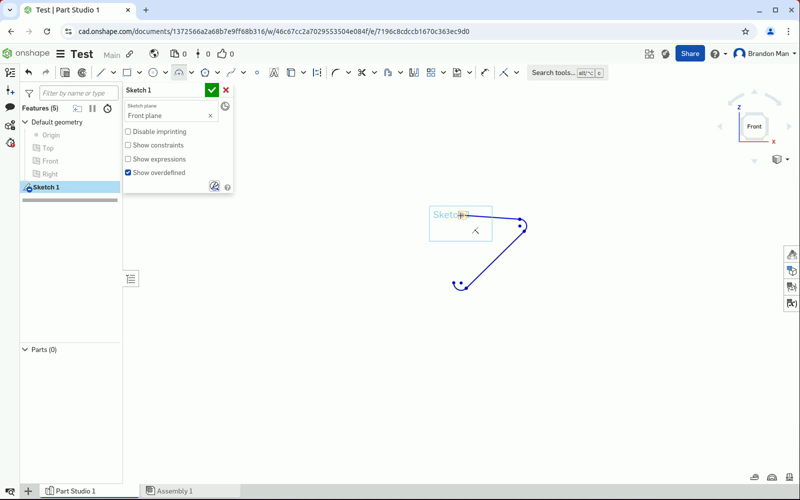
scroll(6)
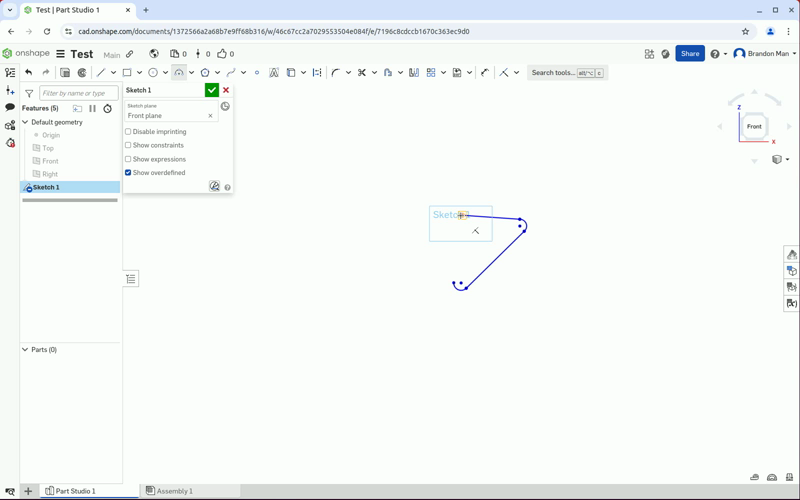
scroll(6)
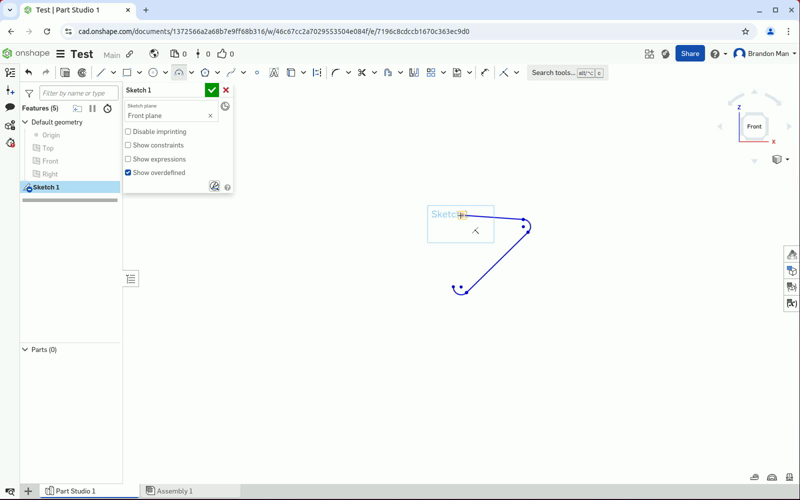
scroll(6)
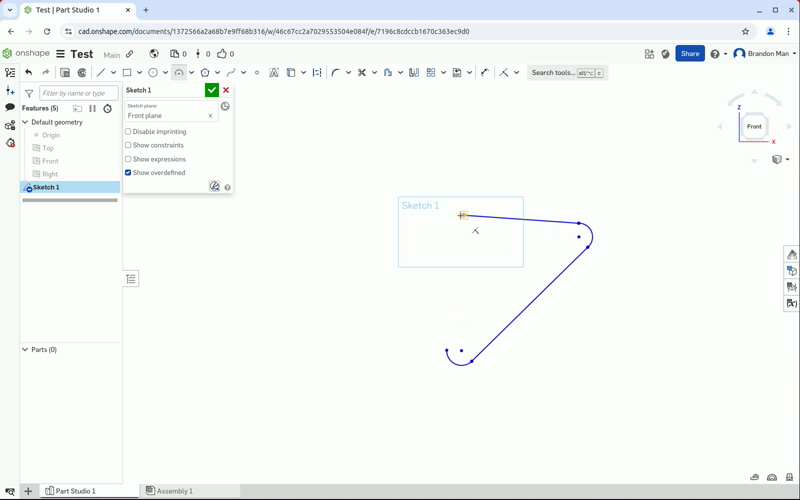
scroll(6)
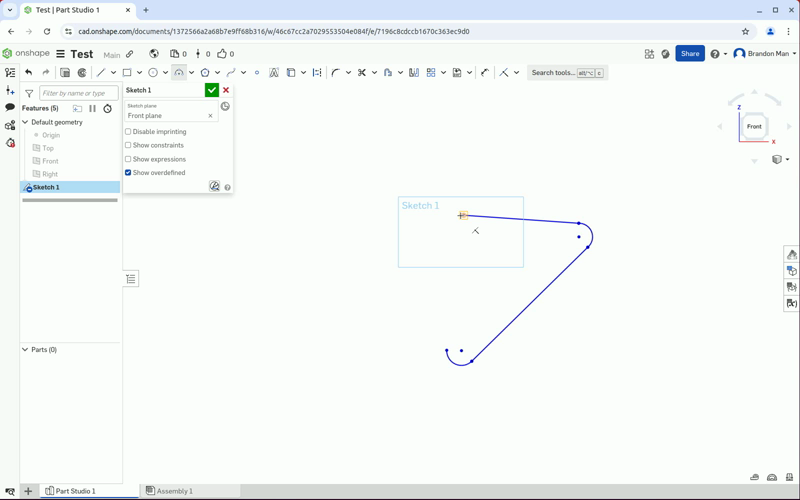
scroll(6)
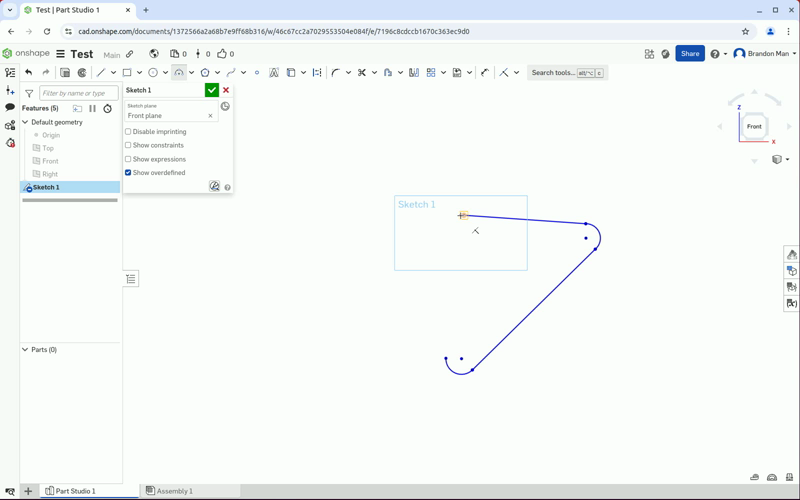
scroll(6)
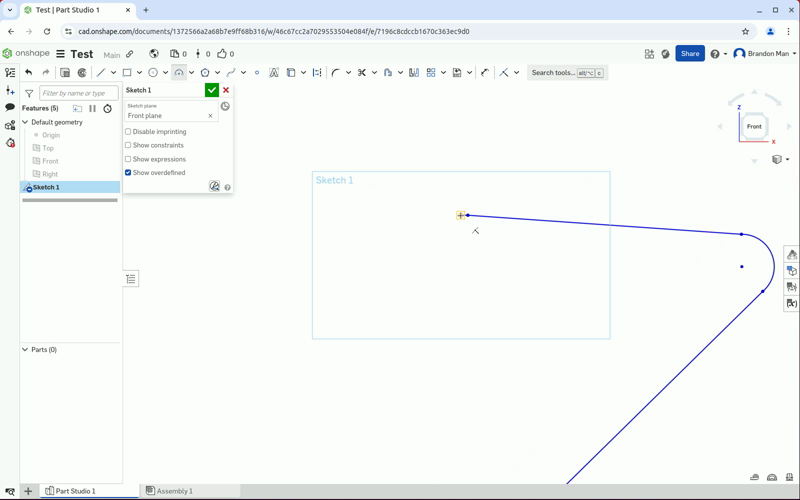
scroll(6)
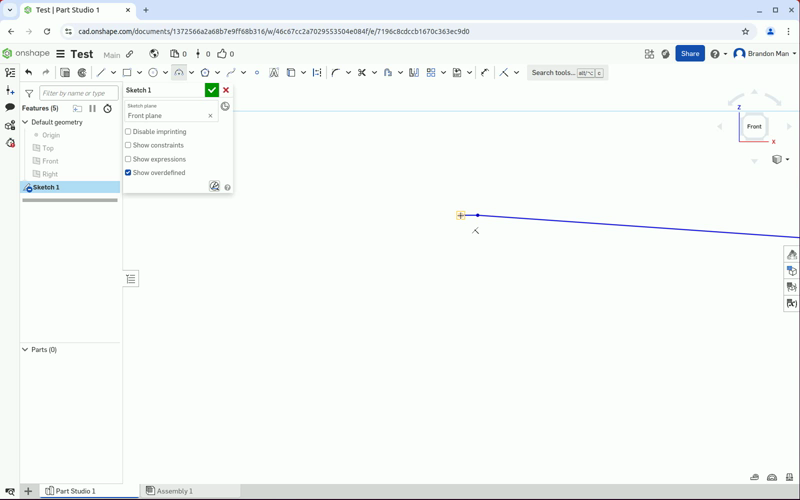
click(460, 215)
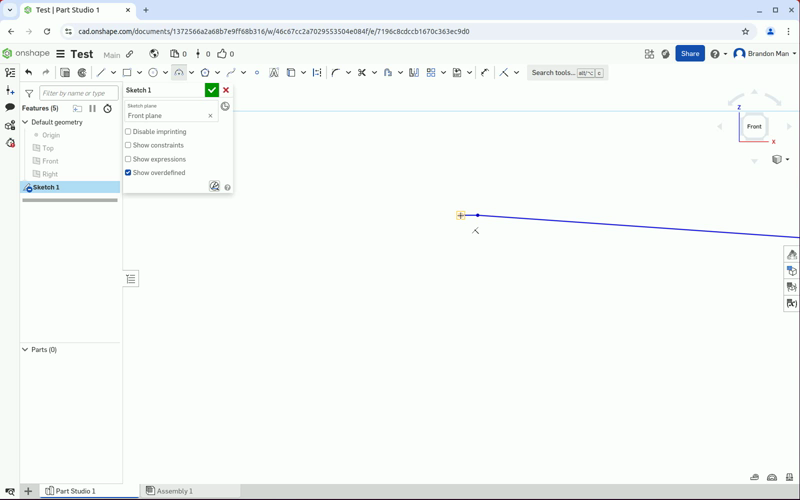
scroll(-6)
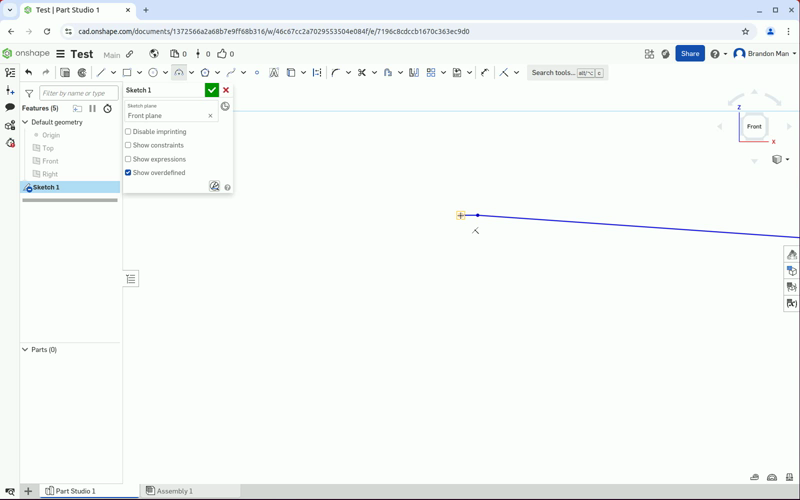
scroll(-6)
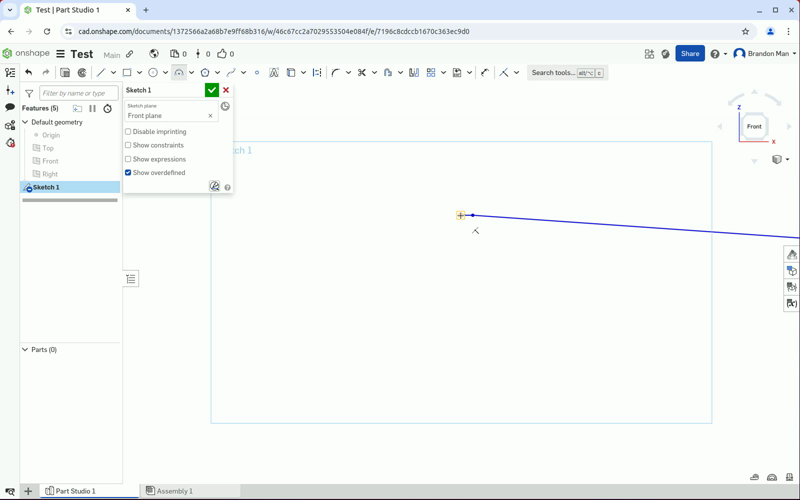
scroll(-6)
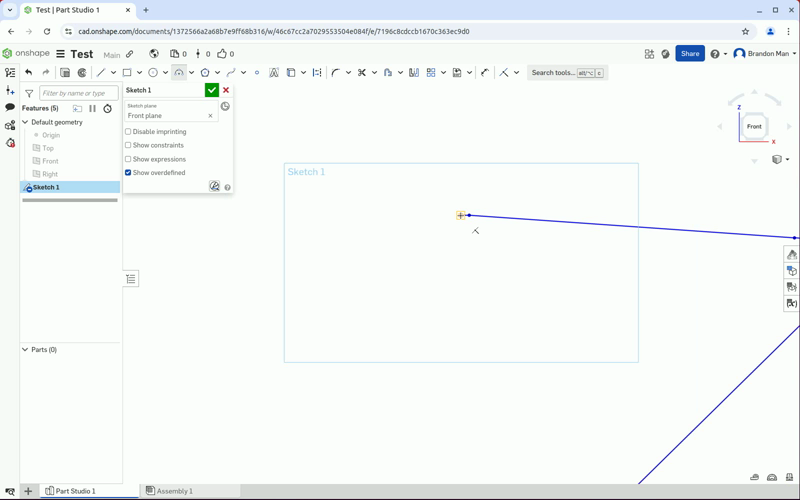
scroll(-6)
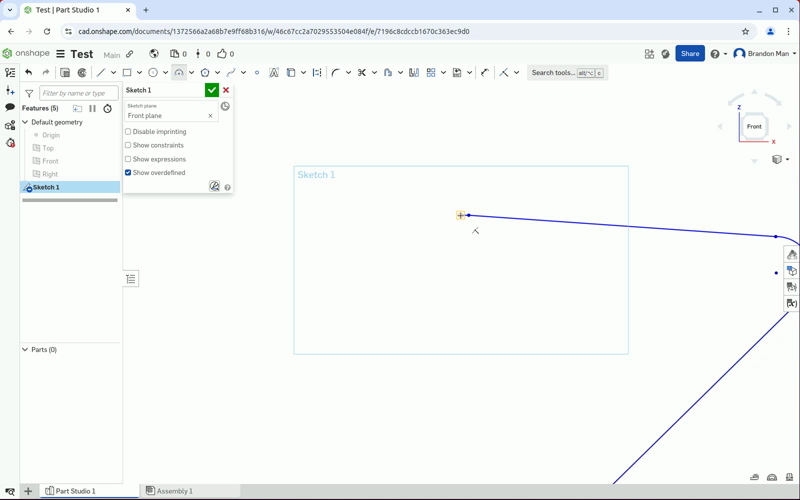
scroll(-6)
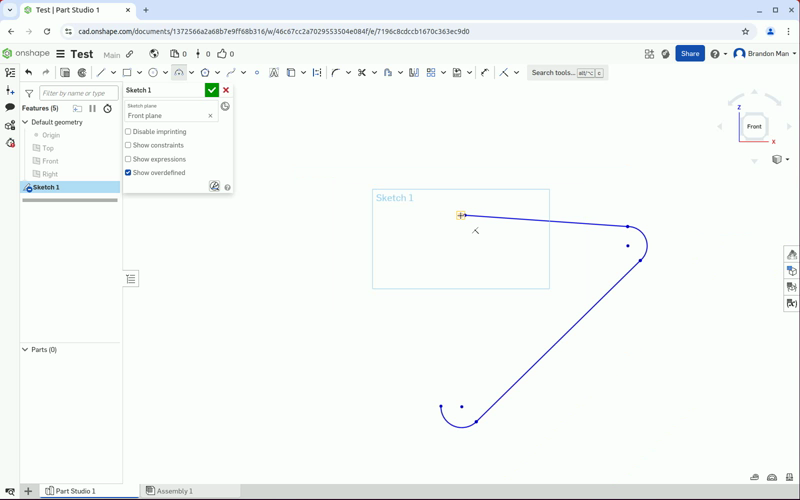
scroll(-6)
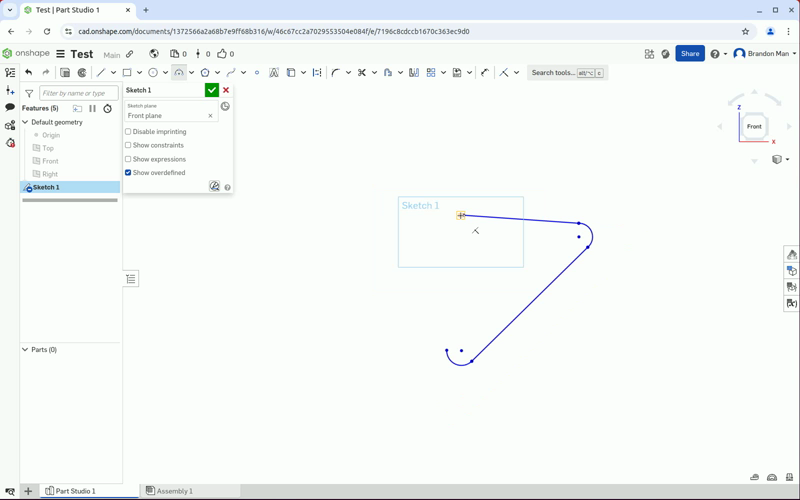
scroll(-6)
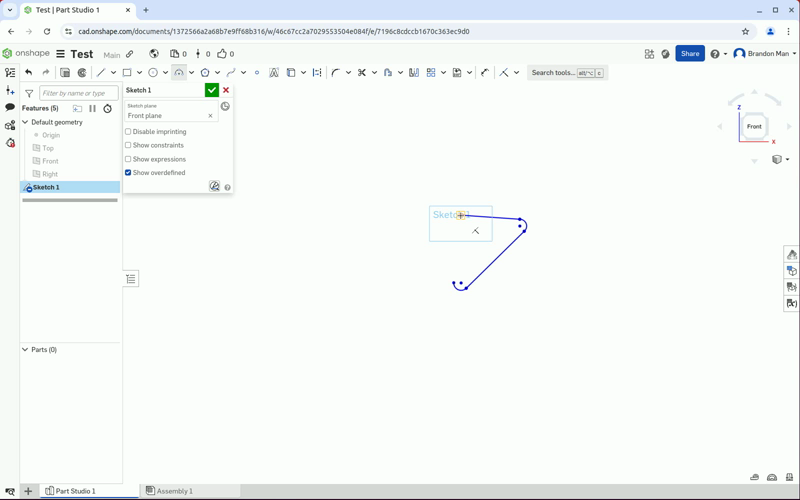
key_down(shift)
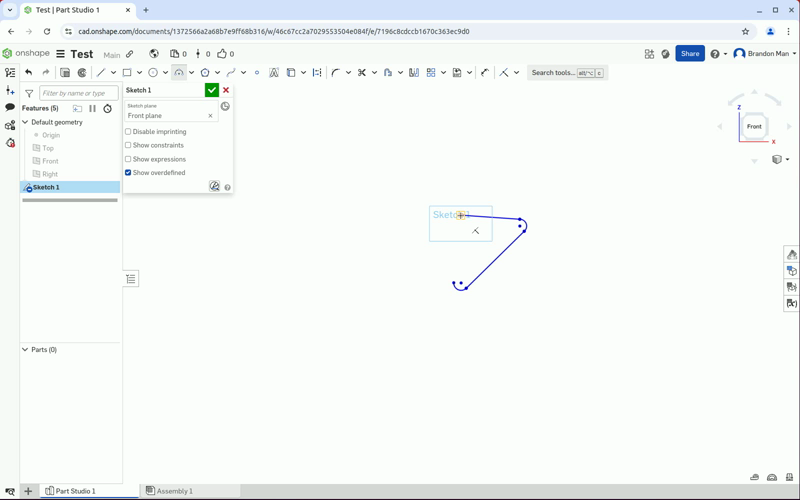
mouse_move(453, 222)
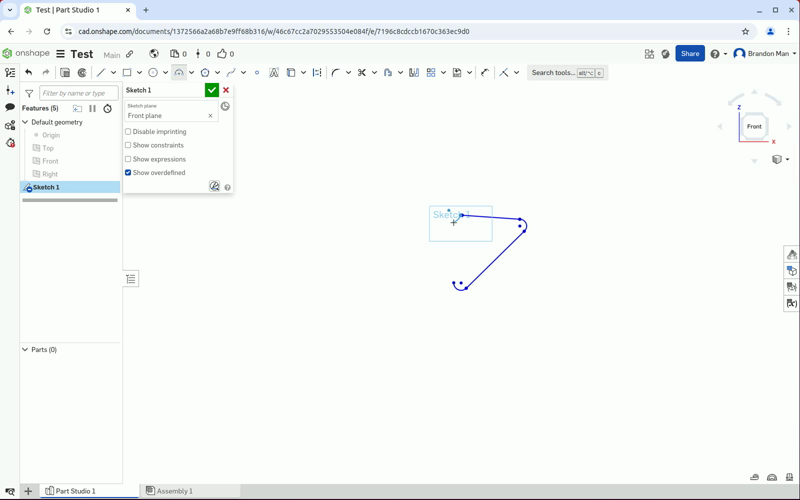
click(453, 222)
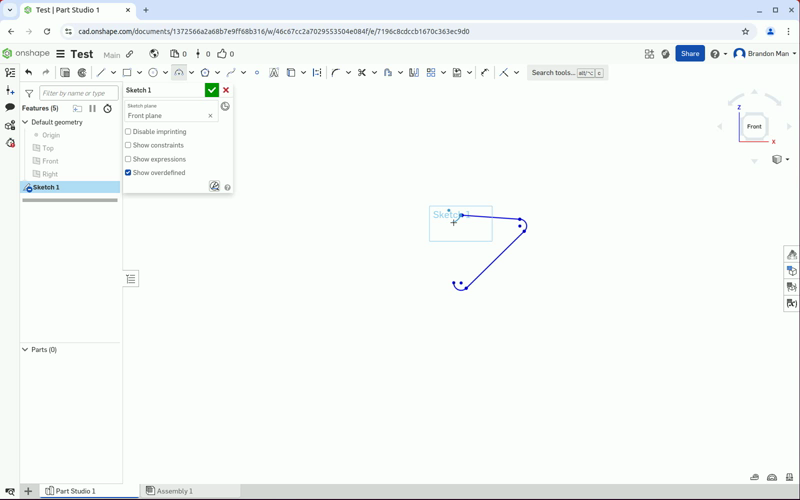
mouse_move(455, 217)
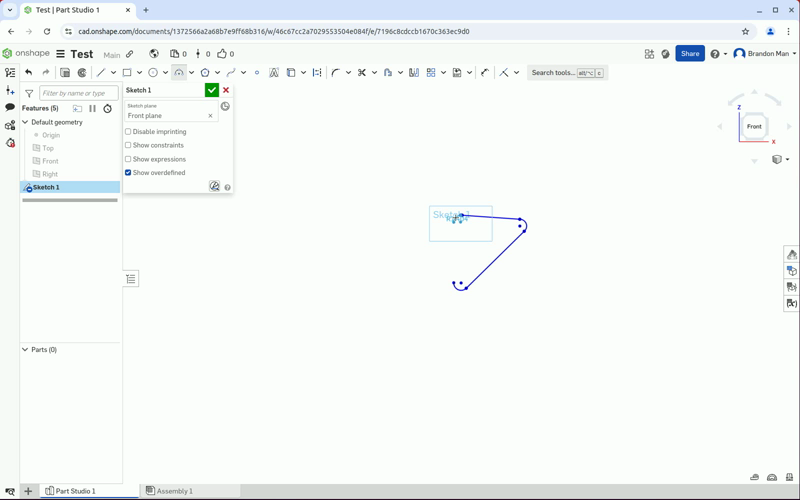
click(455, 217)
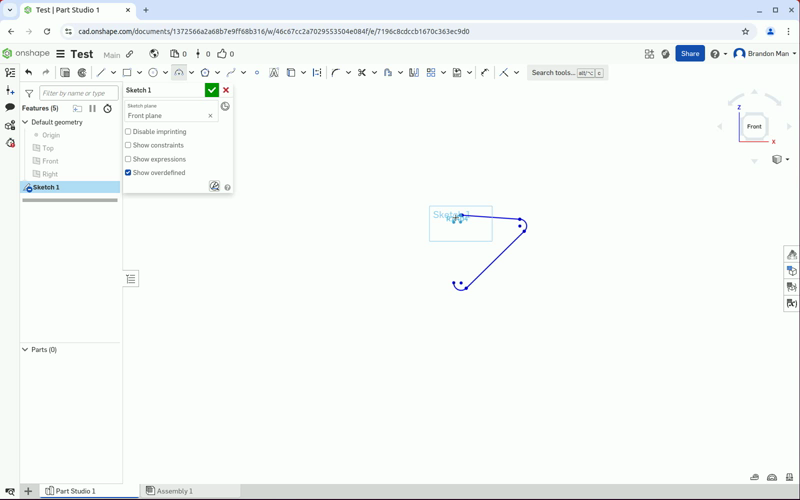
key_up(shift)
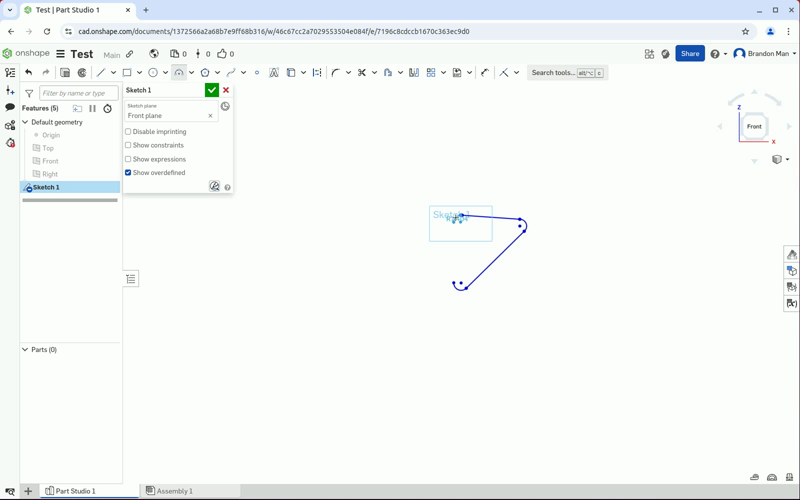
key(esc)
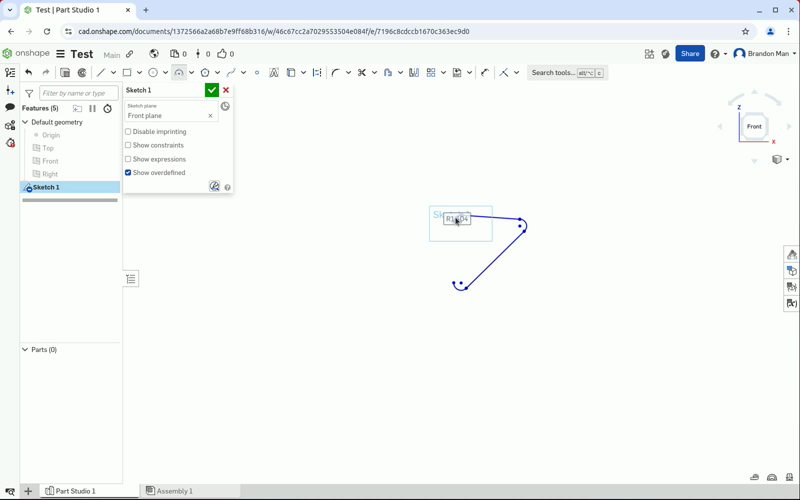
key(l)
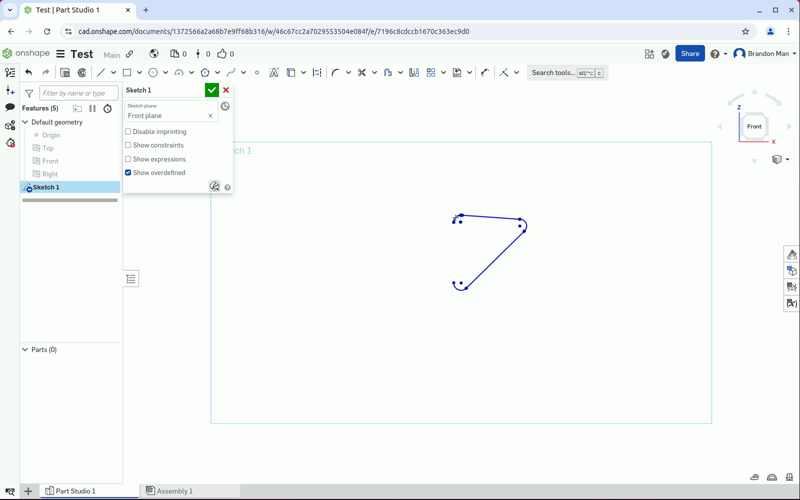
mouse_move(453, 222)
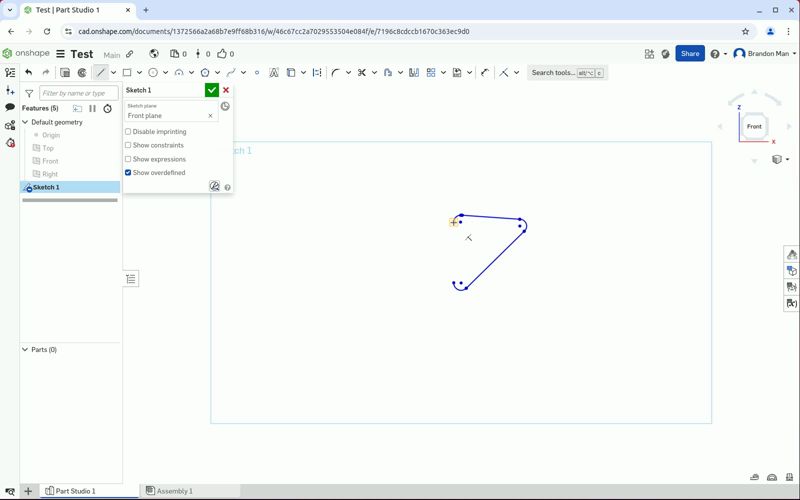
click(453, 222)
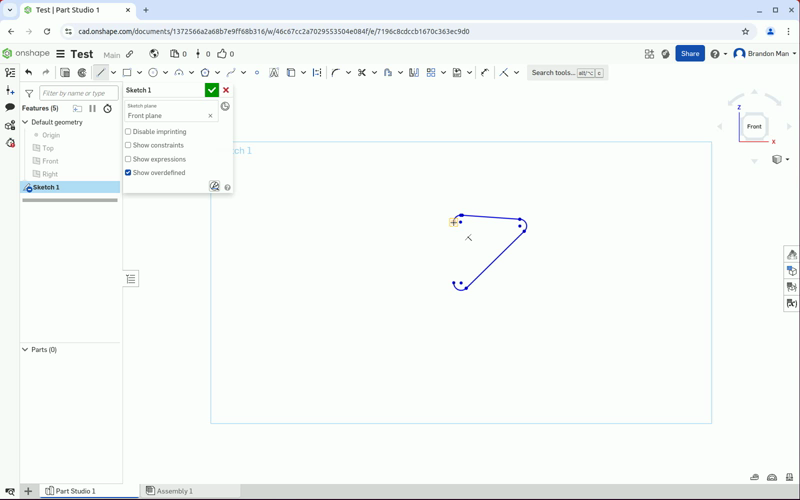
key_down(shift)
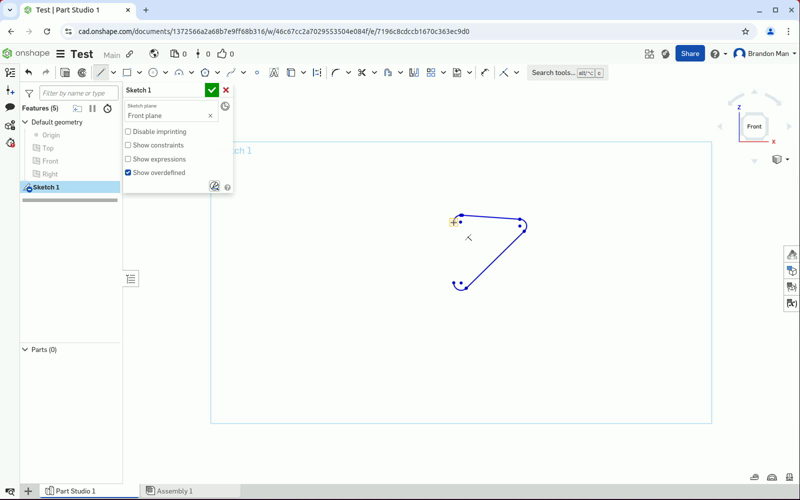
mouse_move(453, 282)
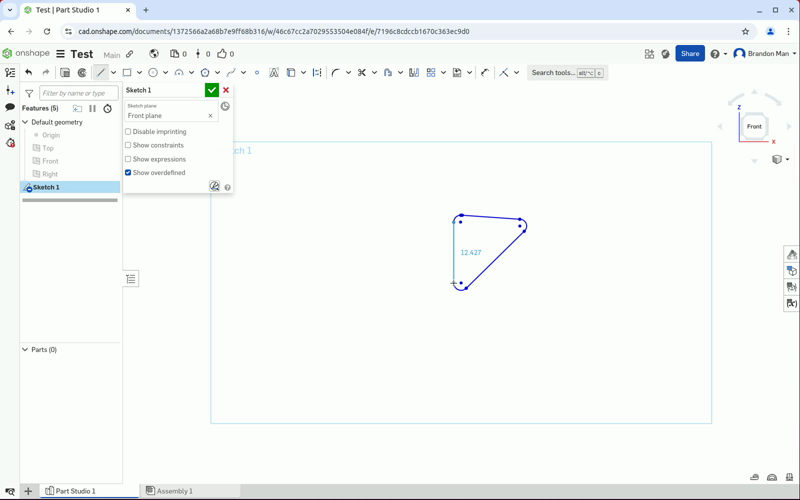
key_up(shift)
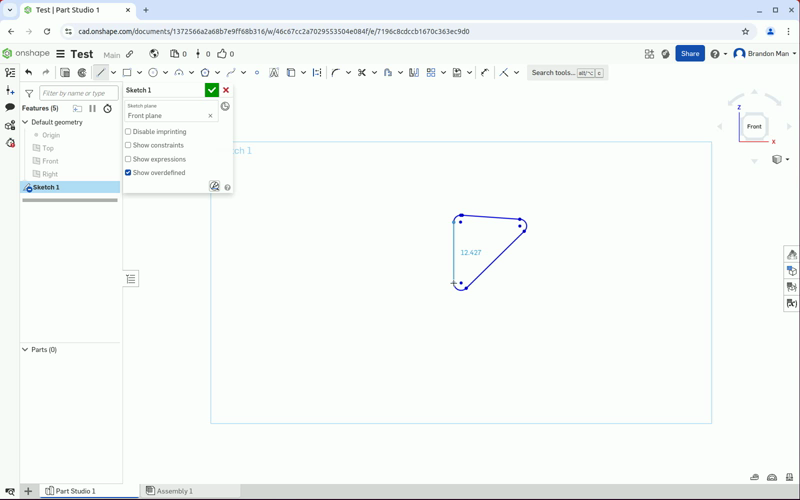
click(453, 282)
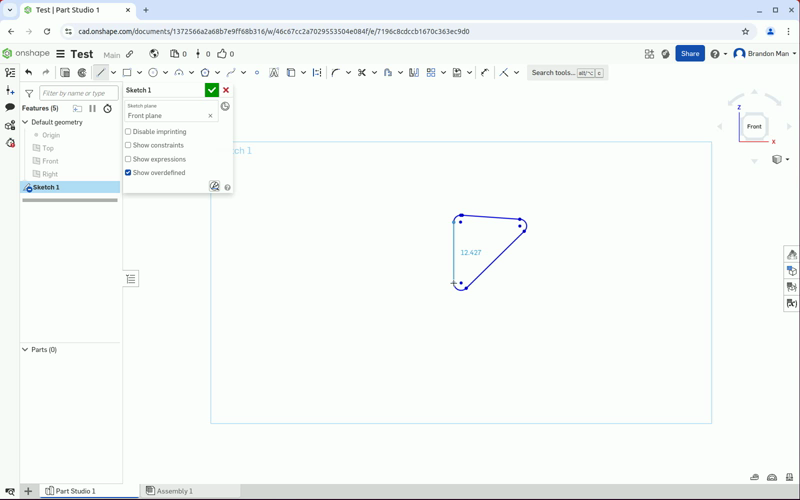
key(esc)
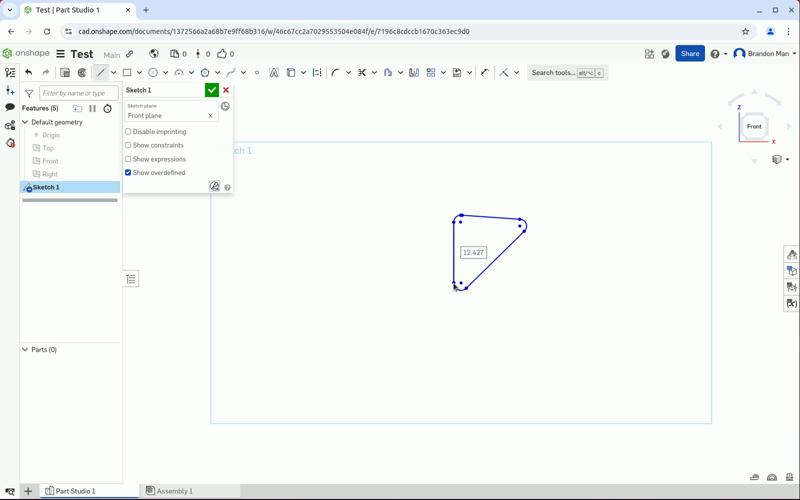
key(c)
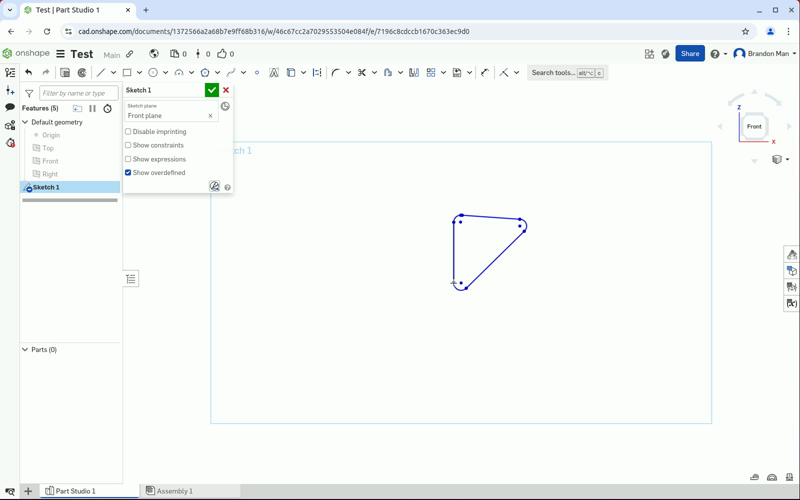
key_down(shift)
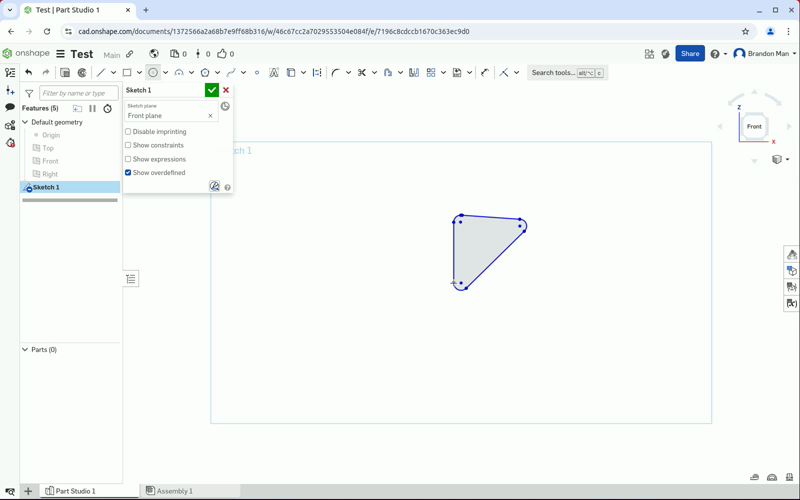
mouse_move(460, 282)
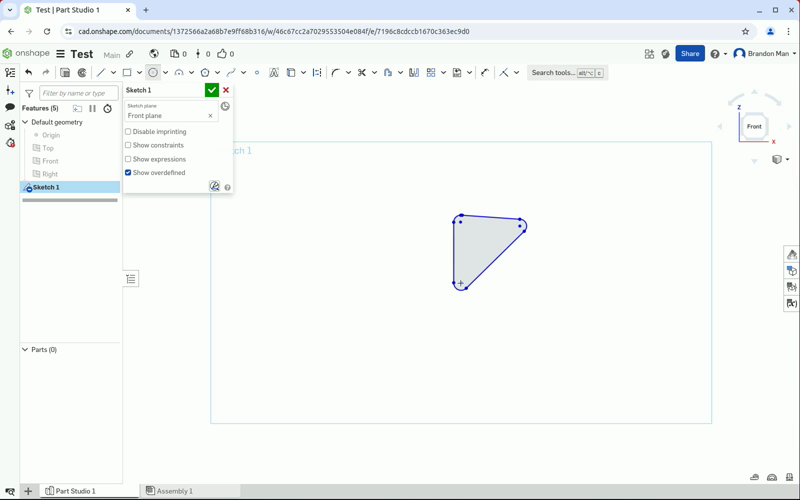
click(460, 282)
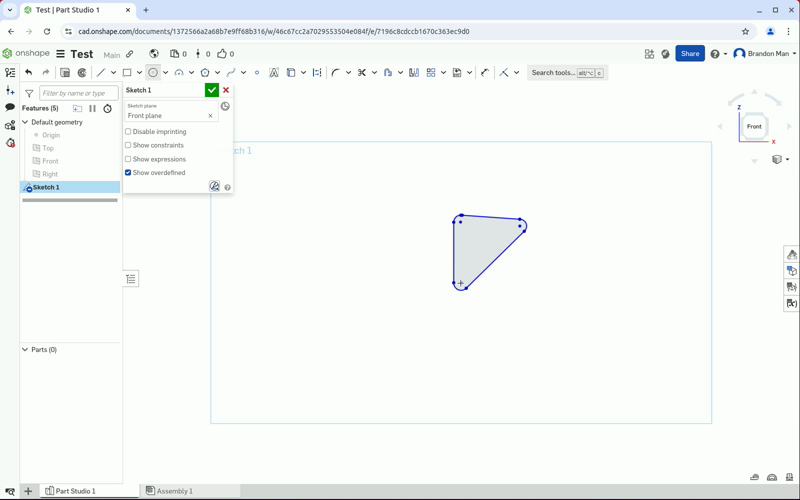
key_up(shift)
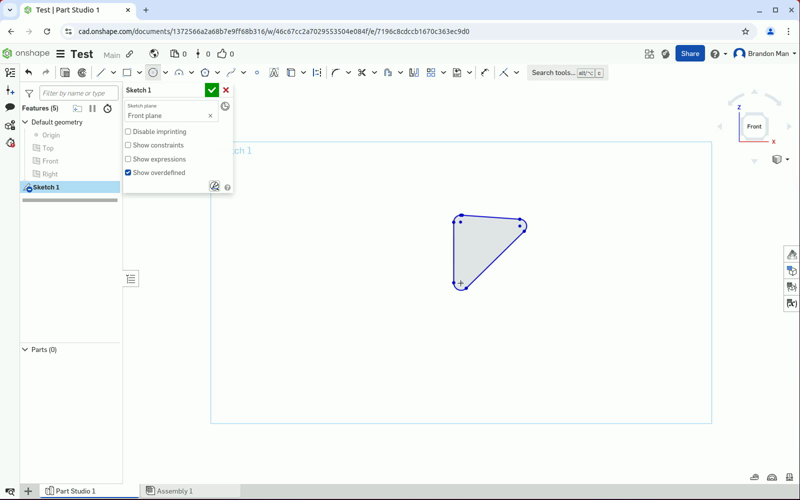
mouse_move(464, 282)
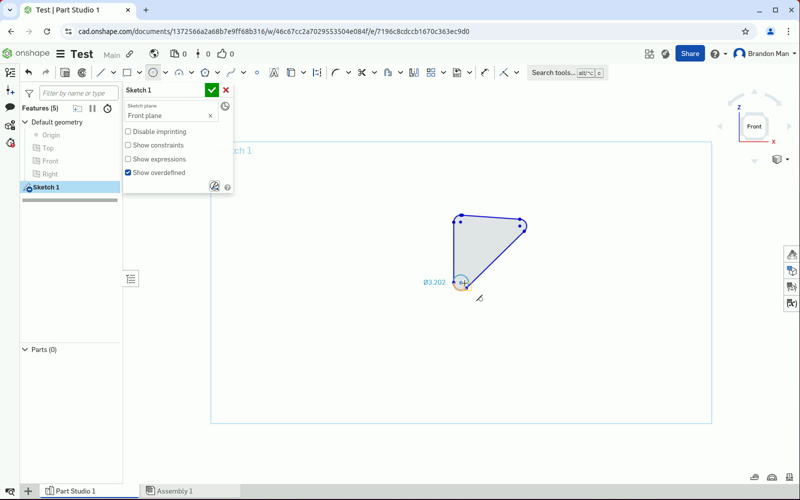
scroll(6)
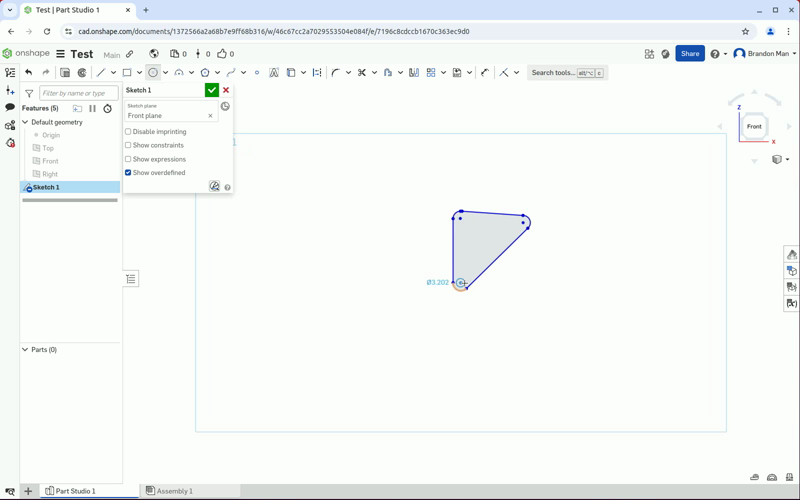
scroll(6)
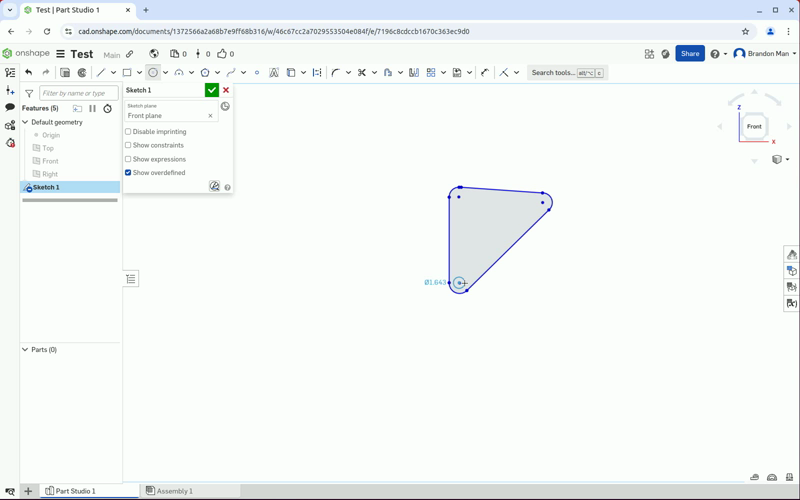
scroll(6)
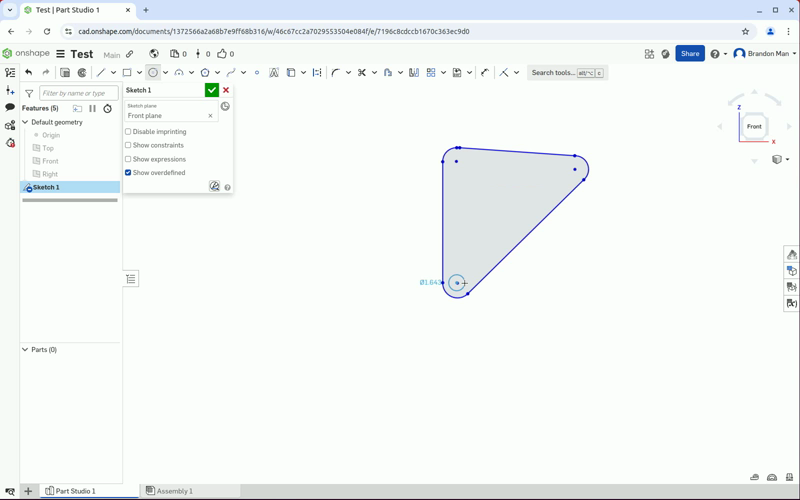
scroll(6)
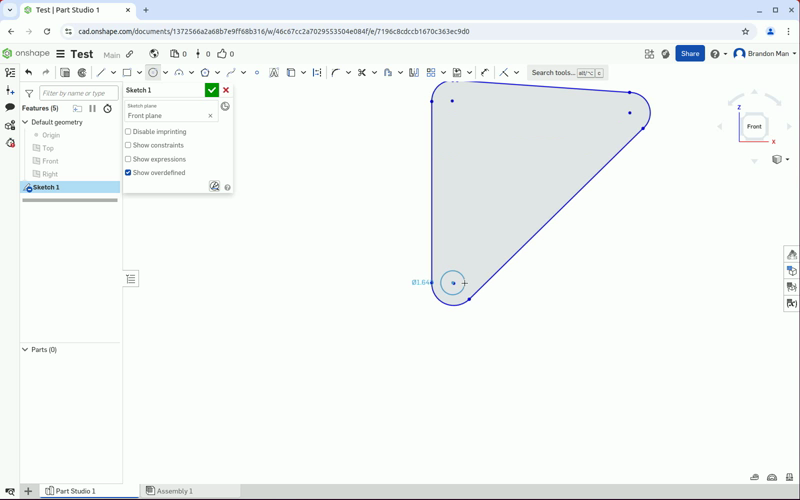
scroll(6)
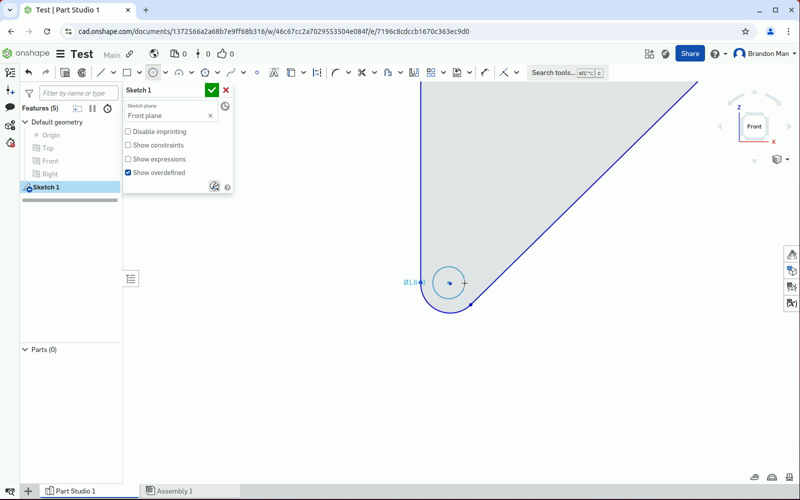
scroll(6)
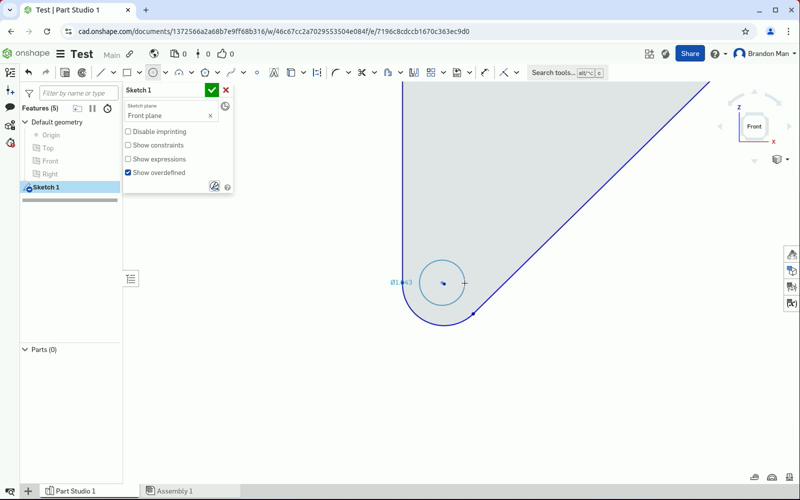
scroll(6)
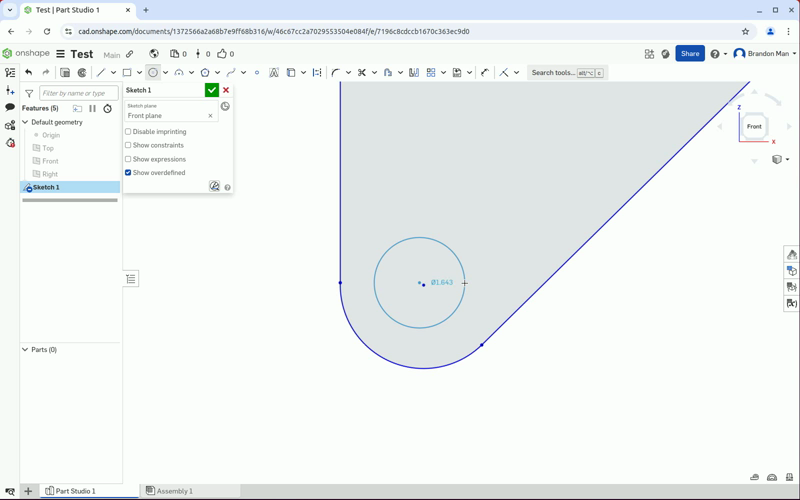
click(464, 282)
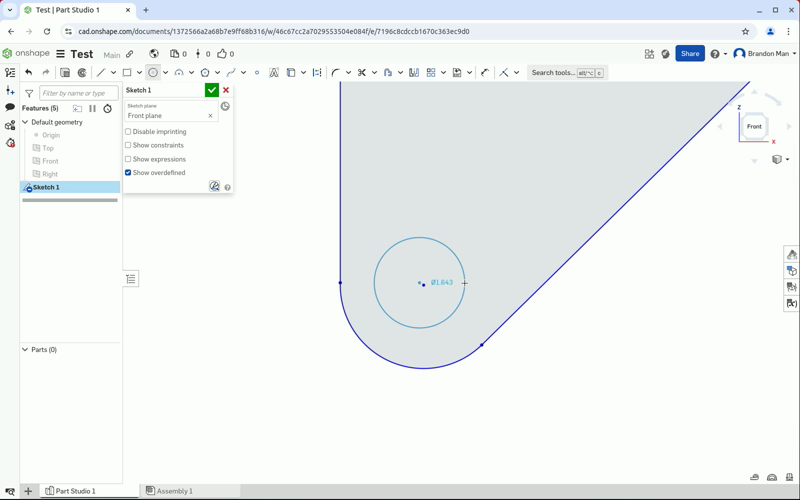
scroll(-6)
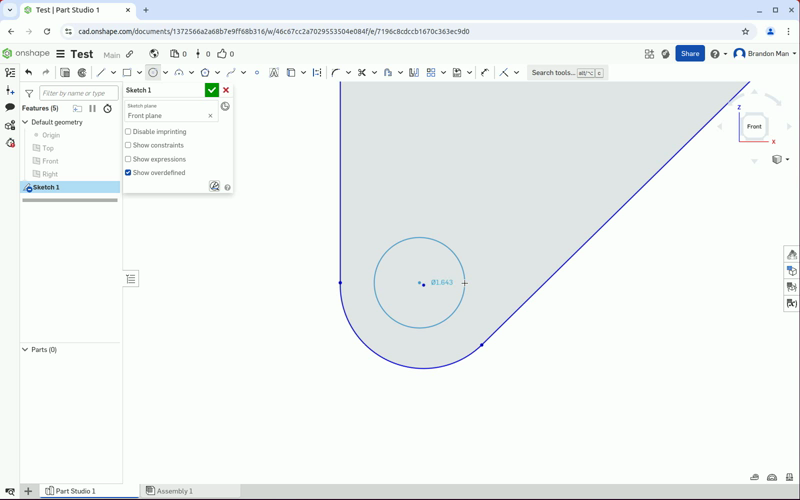
scroll(-6)
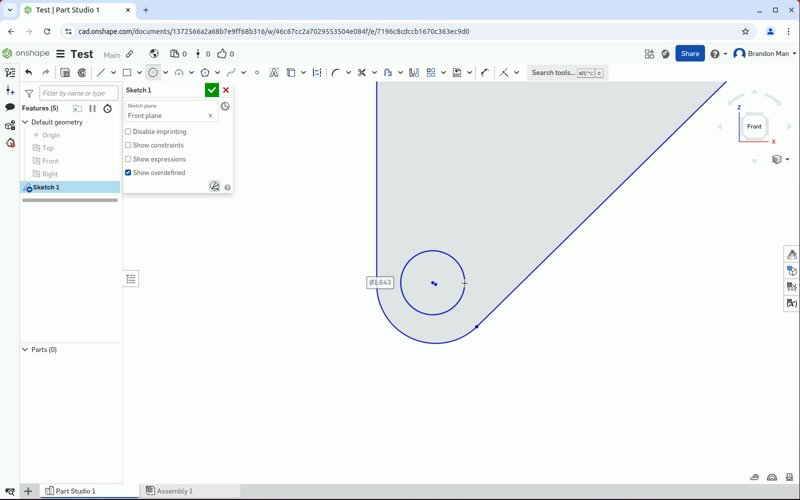
scroll(-6)
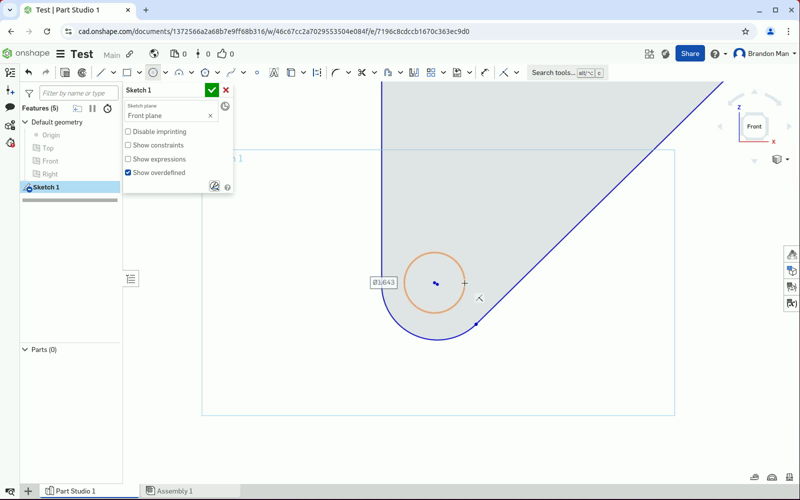
scroll(-6)
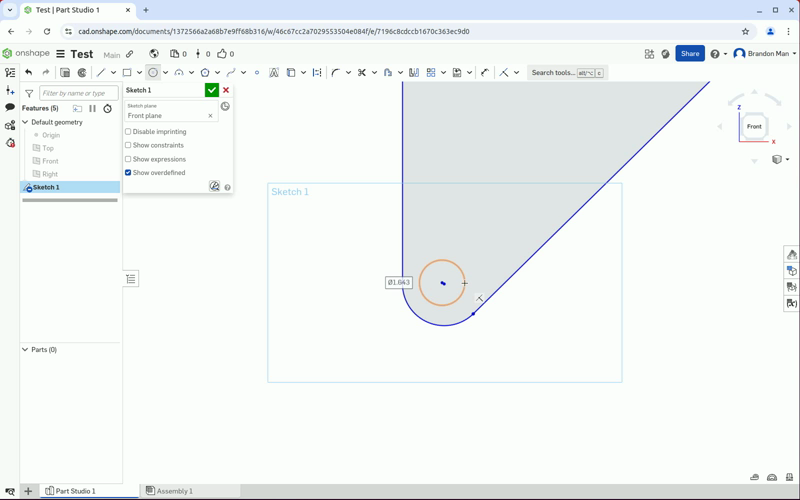
scroll(-6)
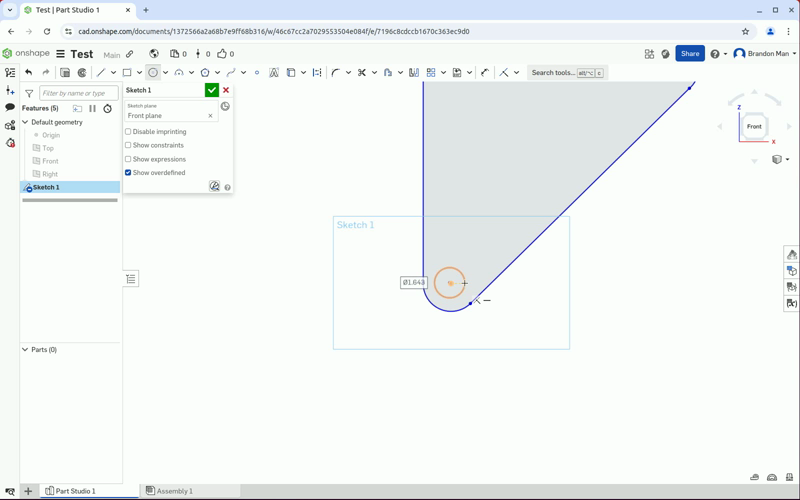
scroll(-6)
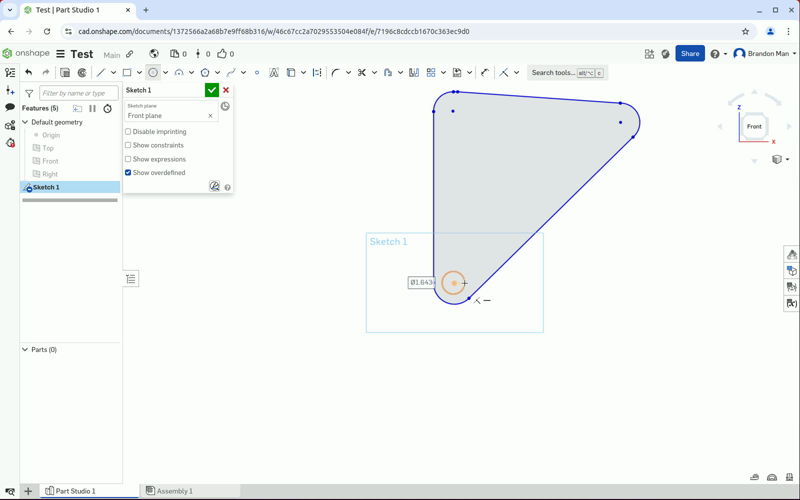
scroll(-6)
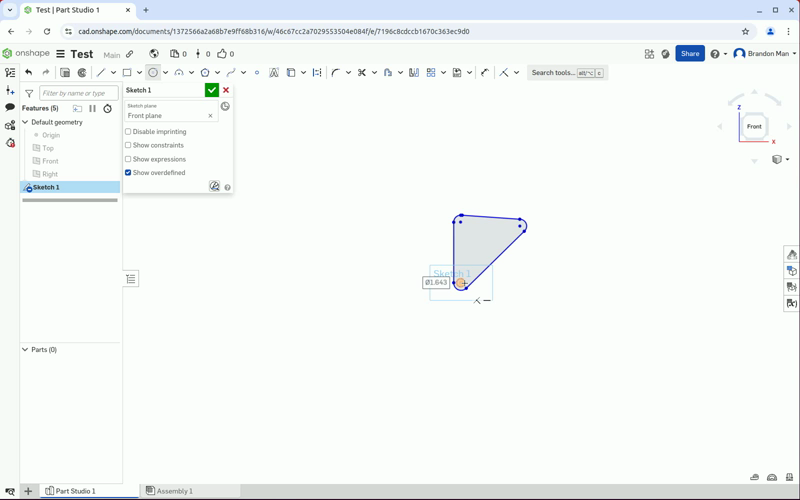
key(esc)
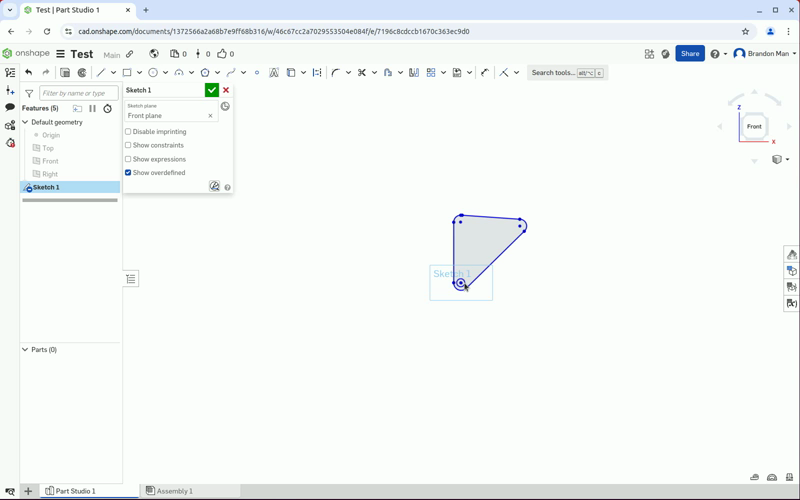
key(c)
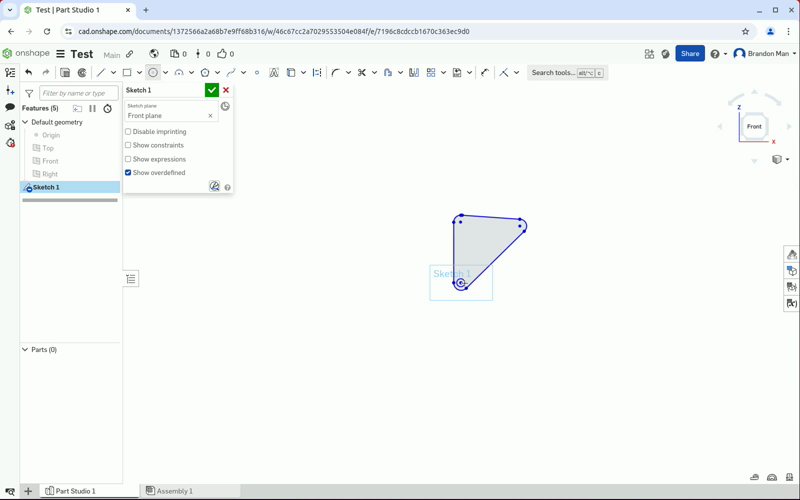
key_down(shift)
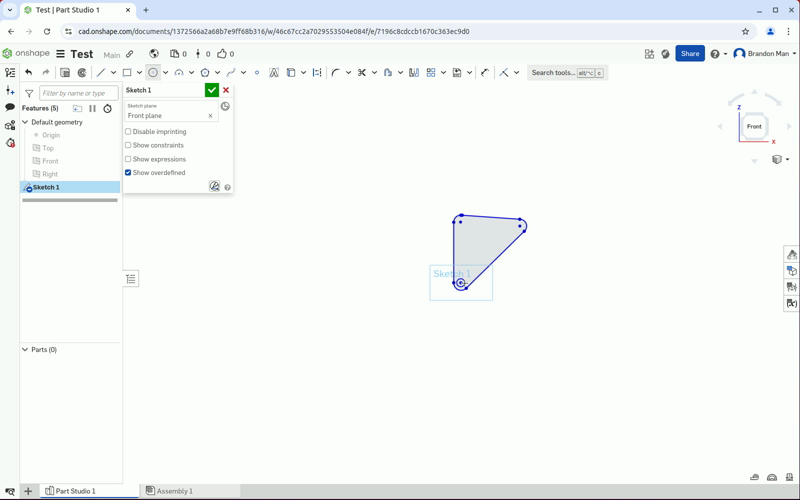
mouse_move(460, 222)
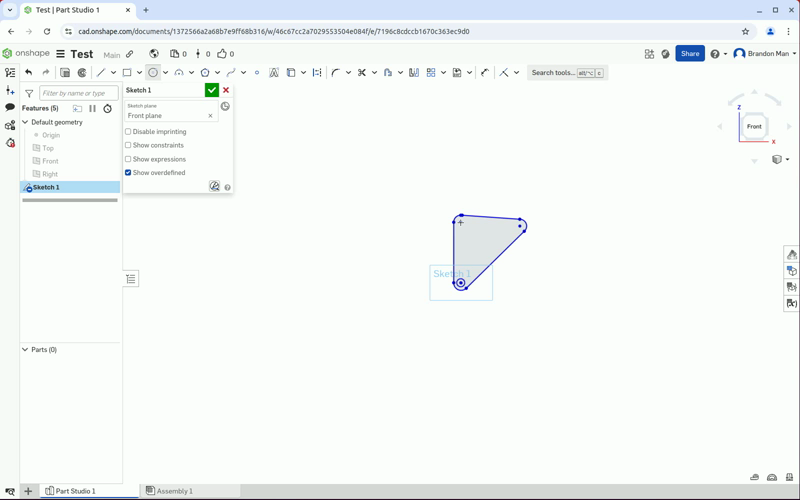
click(460, 222)
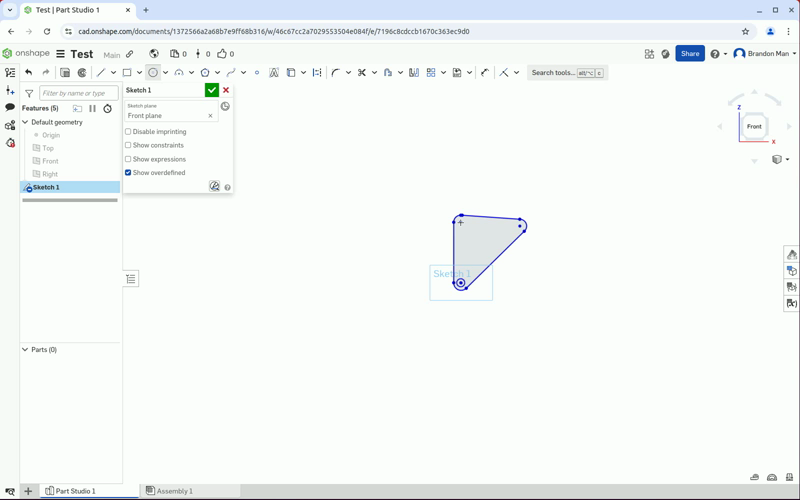
key_up(shift)
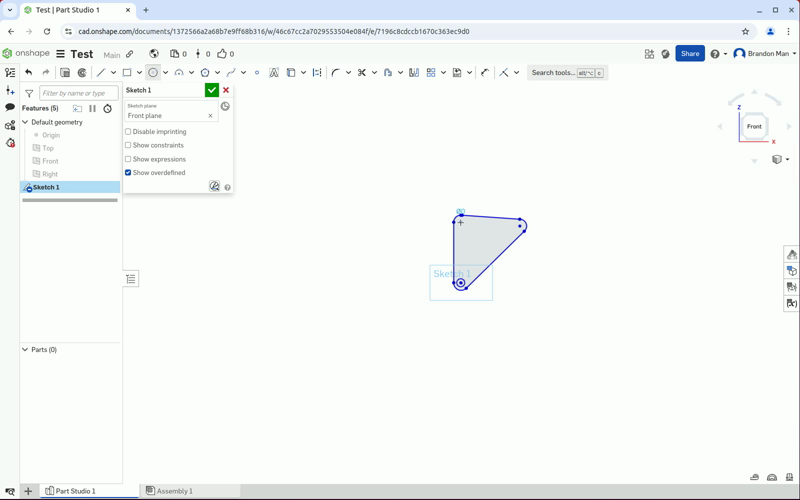
mouse_move(464, 222)
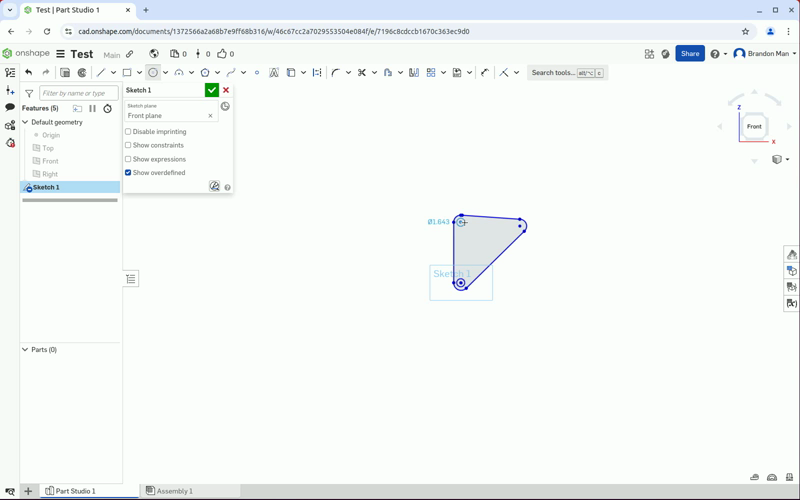
scroll(6)
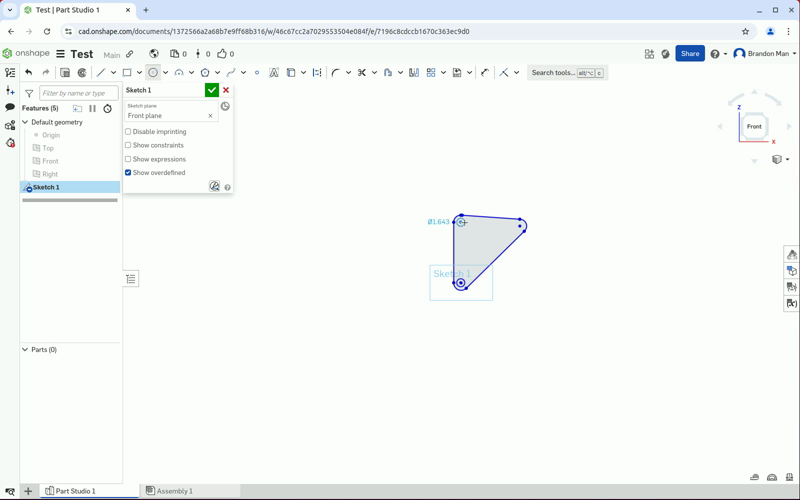
scroll(6)
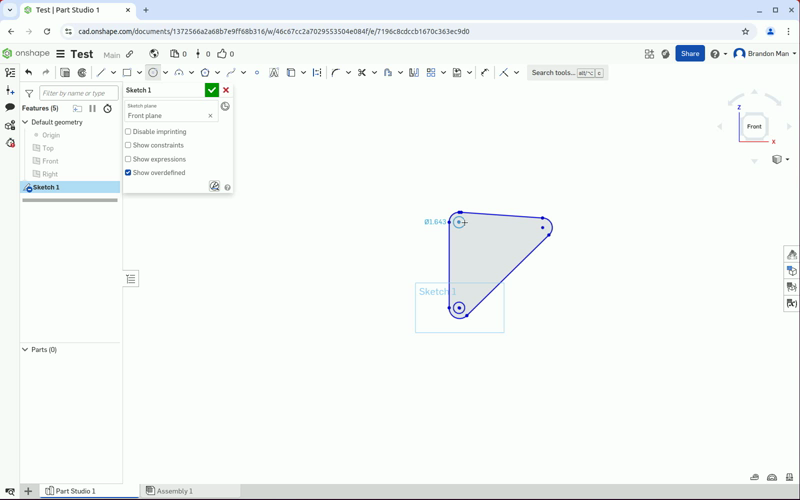
scroll(6)
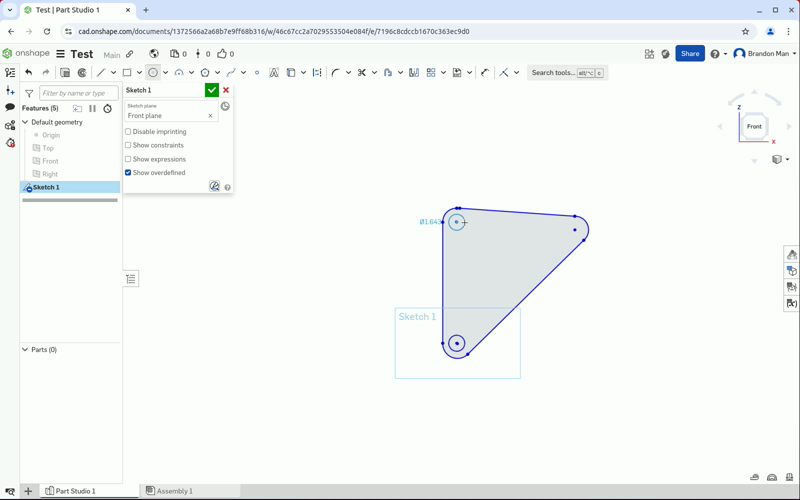
scroll(6)
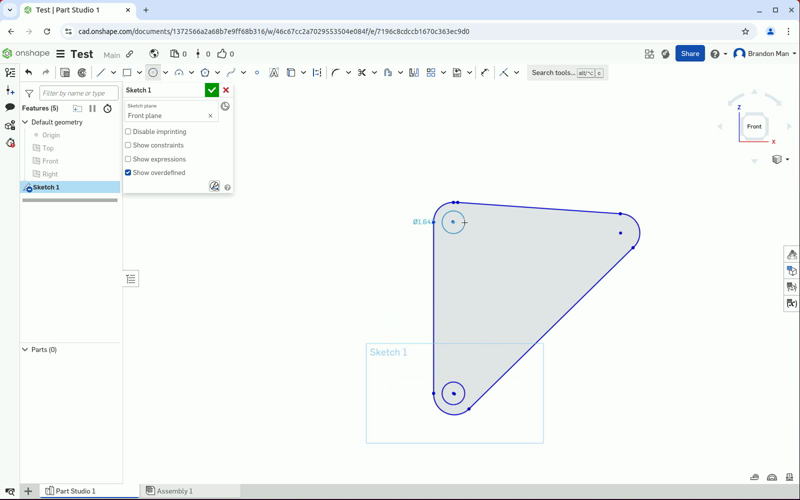
scroll(6)
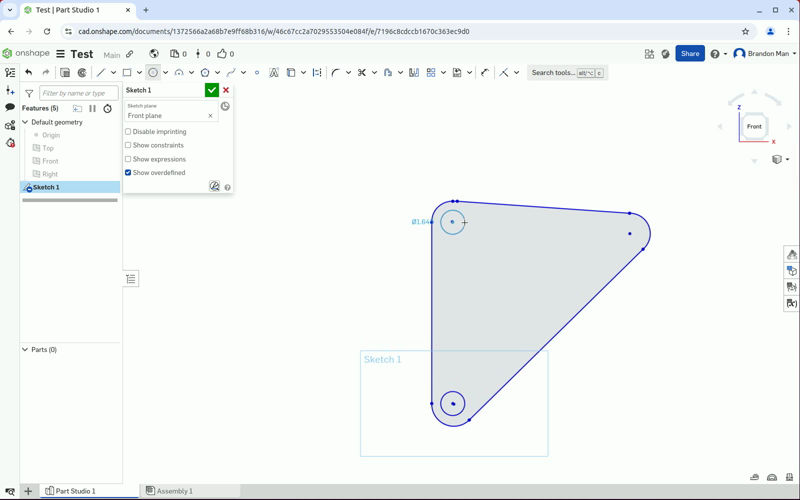
scroll(6)
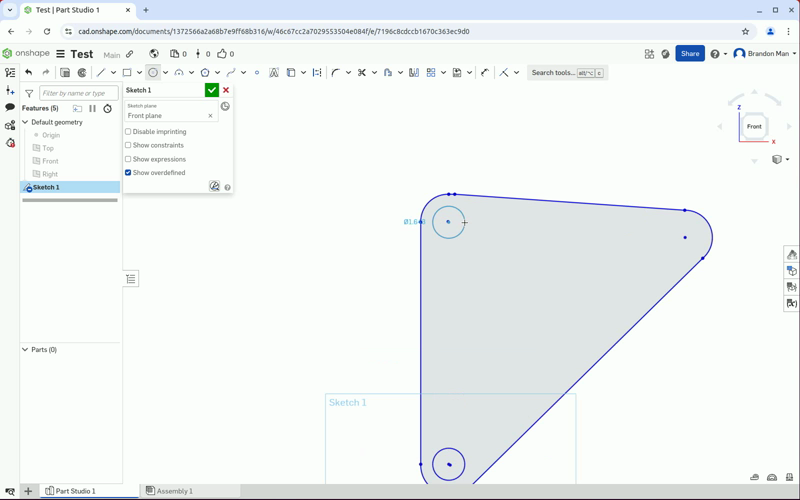
scroll(6)
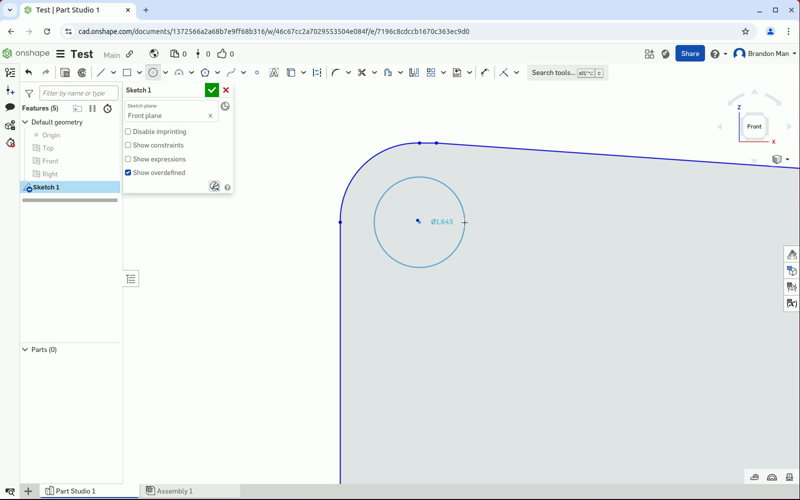
click(464, 222)
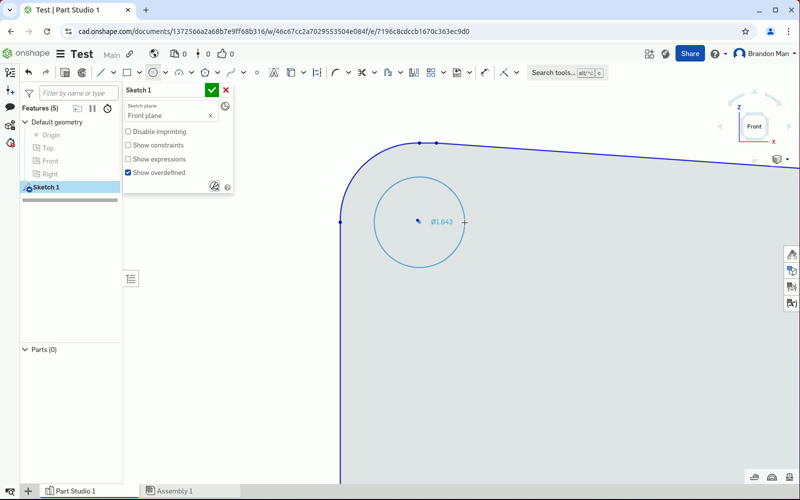
scroll(-6)
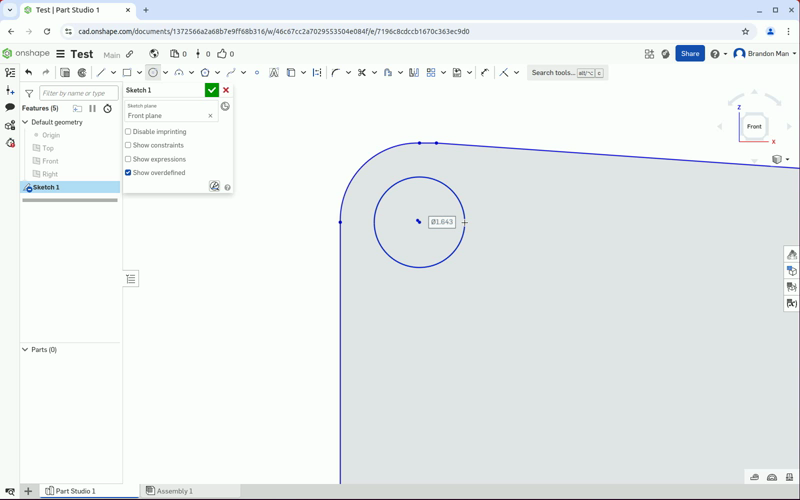
scroll(-6)
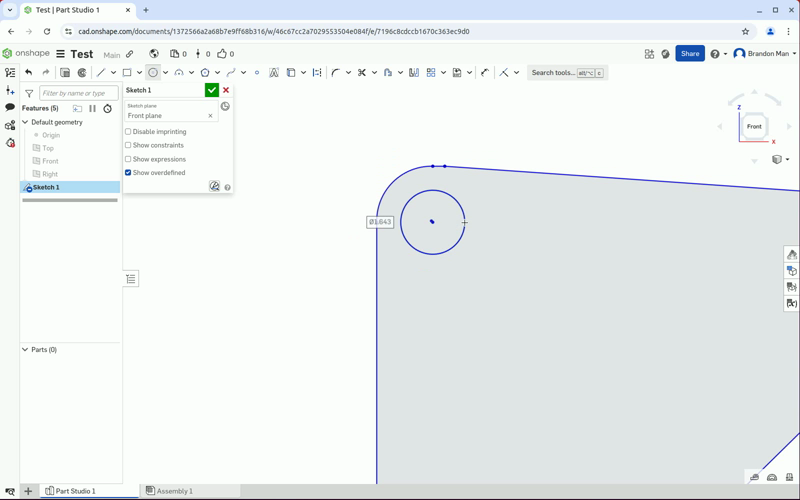
scroll(-6)
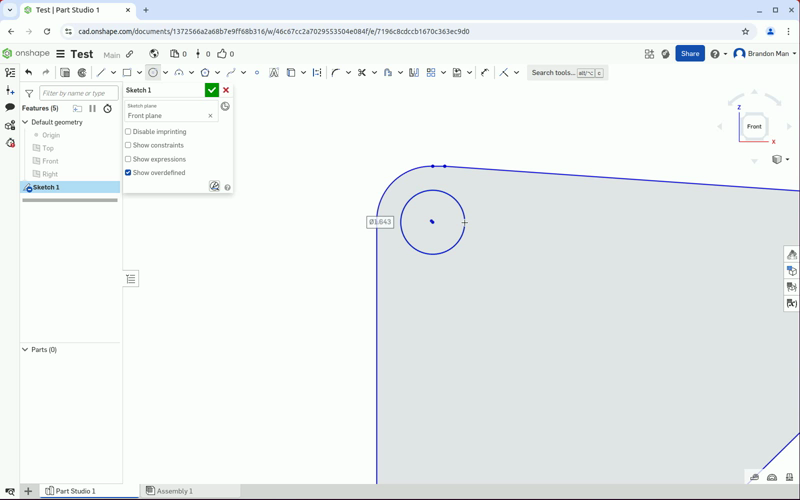
scroll(-6)
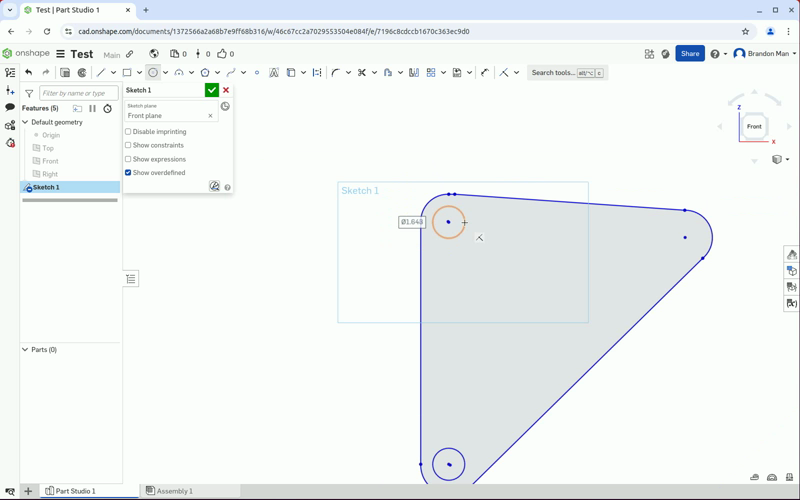
scroll(-6)
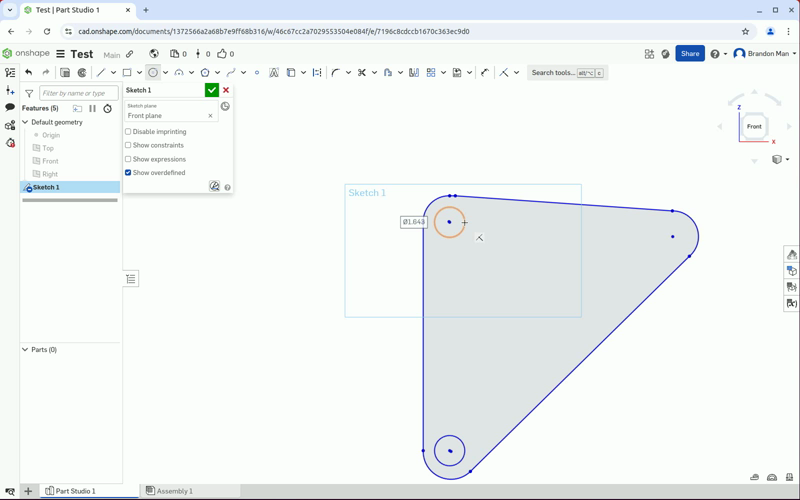
scroll(-6)
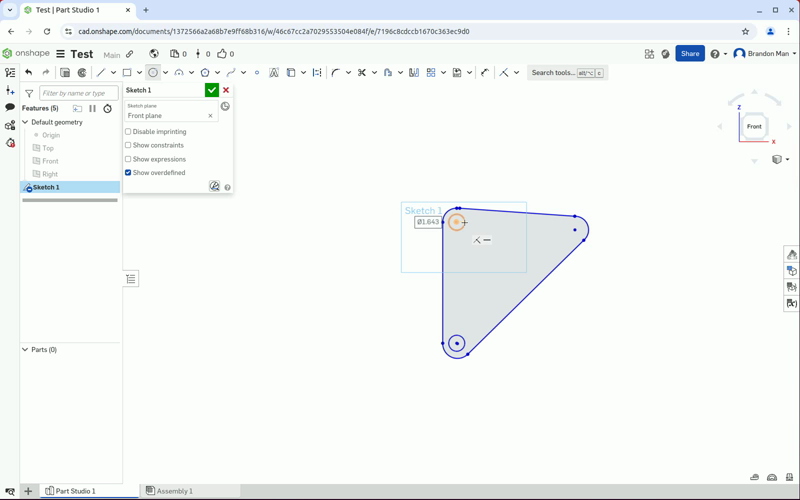
scroll(-6)
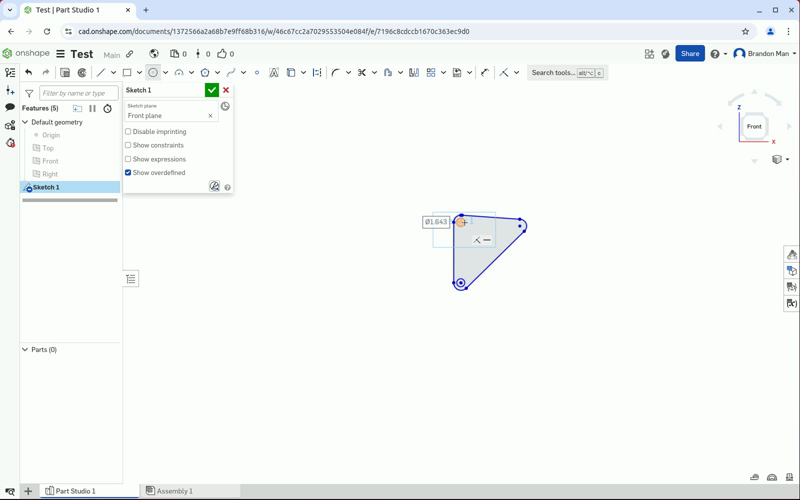
key(esc)
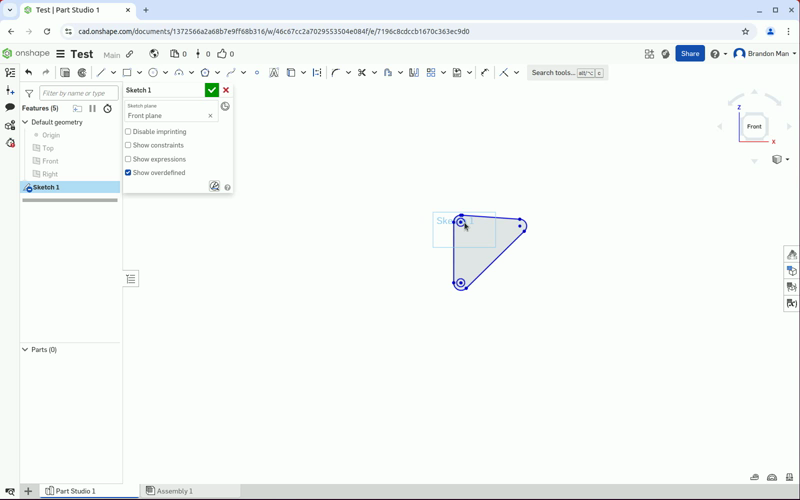
key(c)
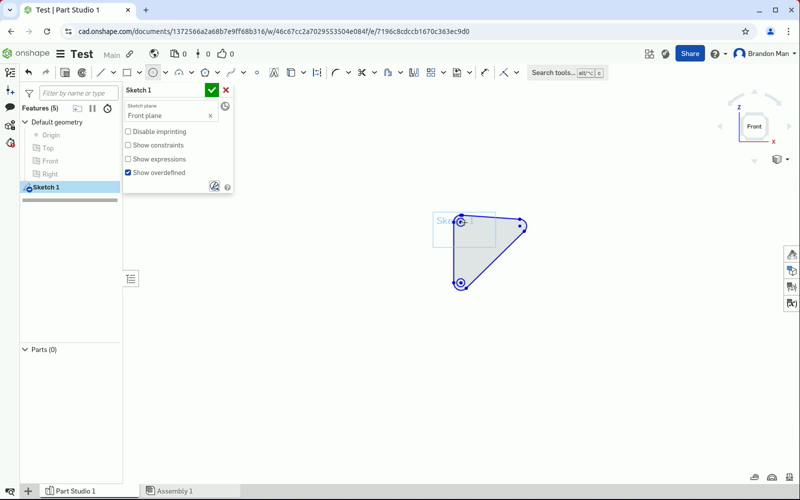
key_down(shift)
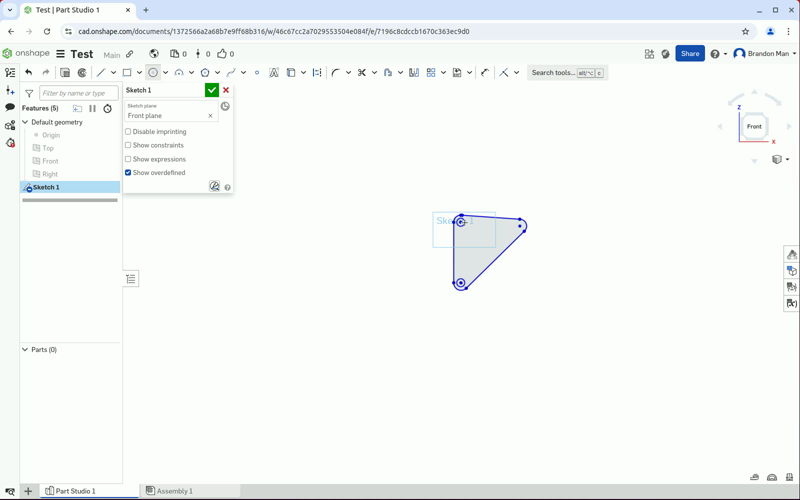
mouse_move(460, 276)
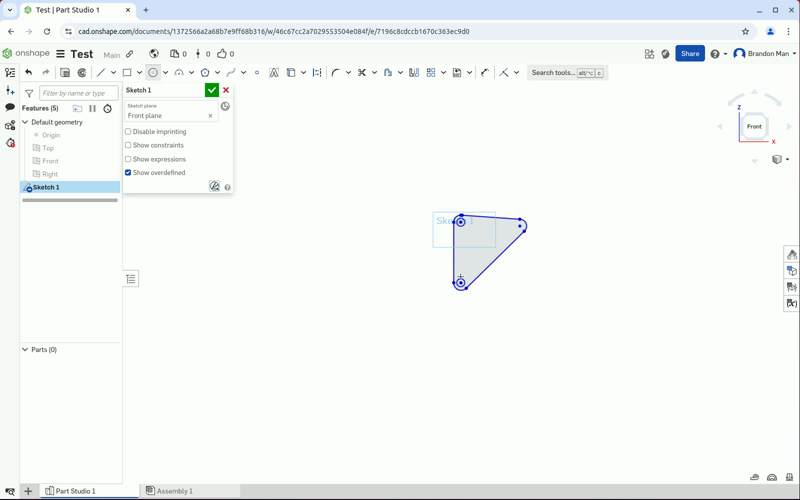
click(460, 276)
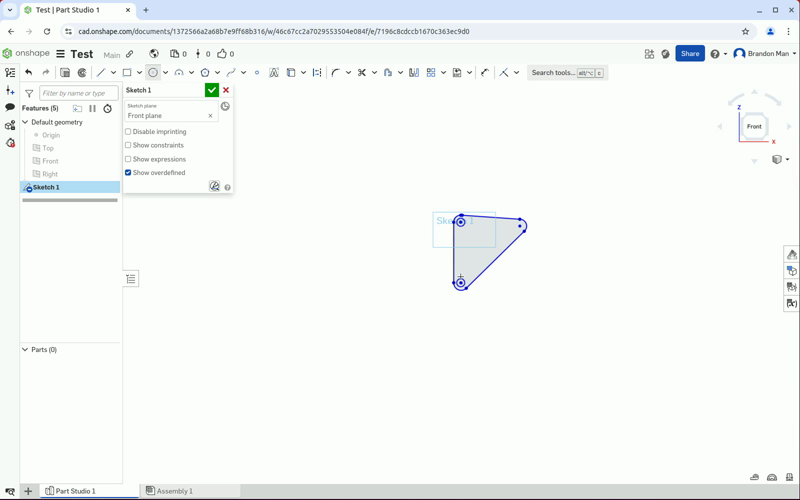
key_up(shift)
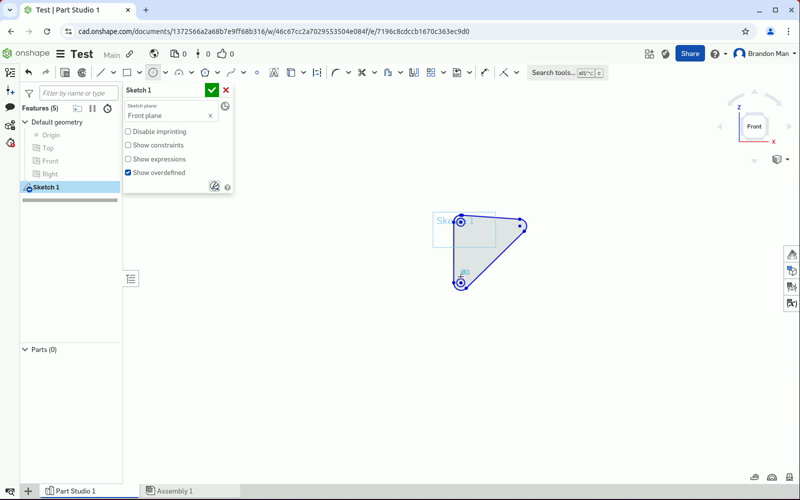
mouse_move(462, 276)
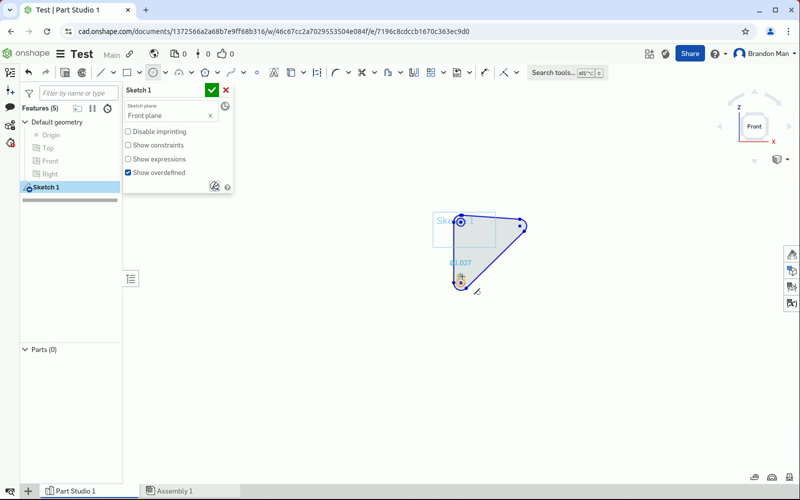
scroll(6)
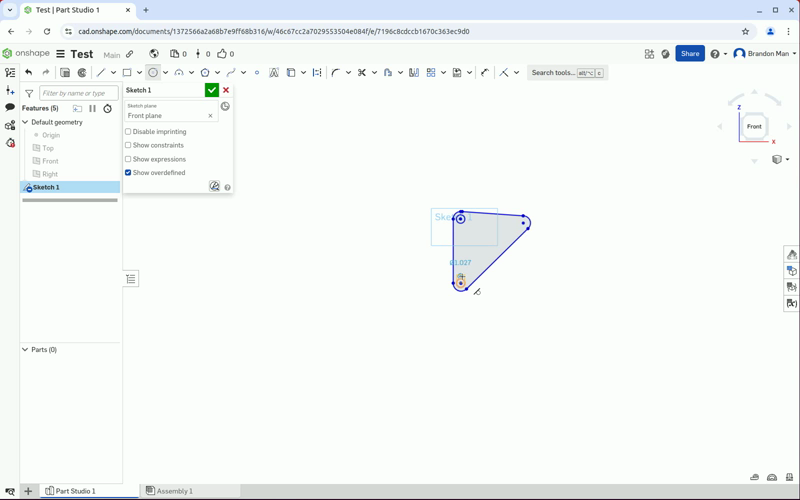
scroll(6)
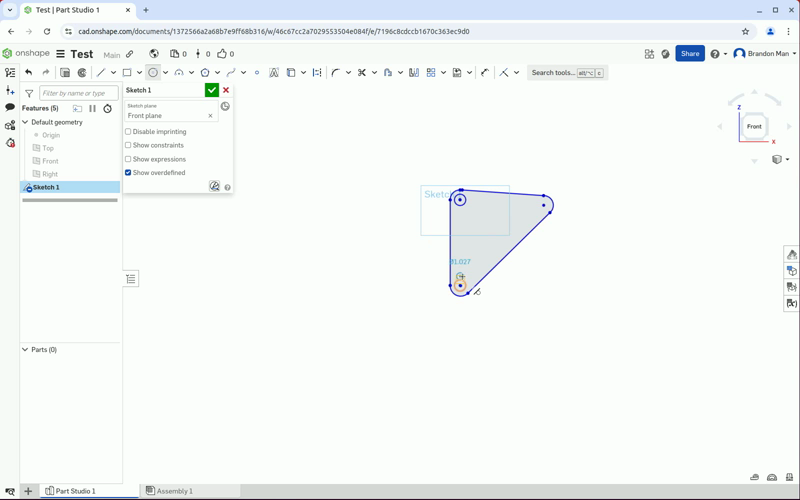
scroll(6)
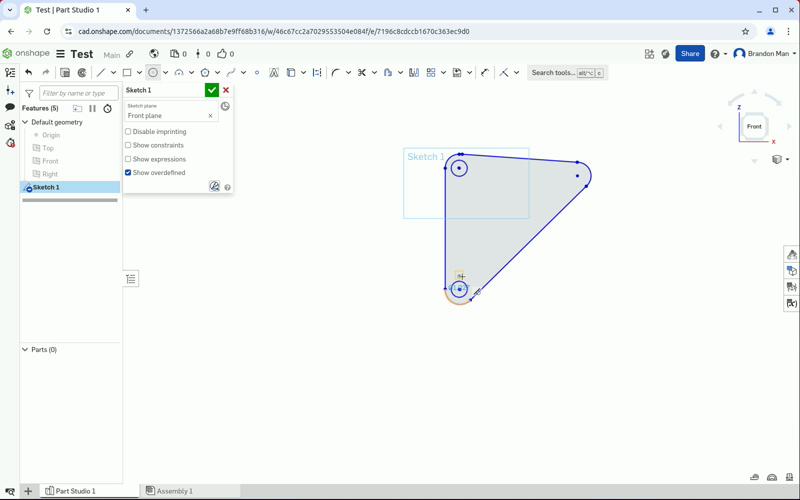
scroll(6)
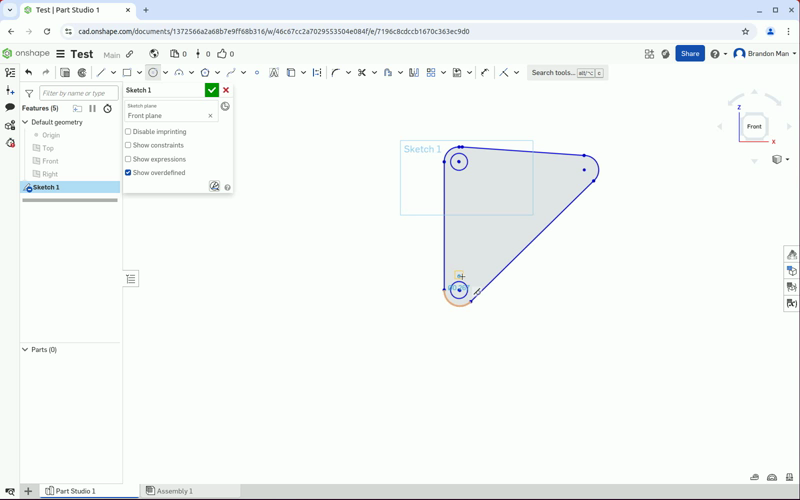
scroll(6)
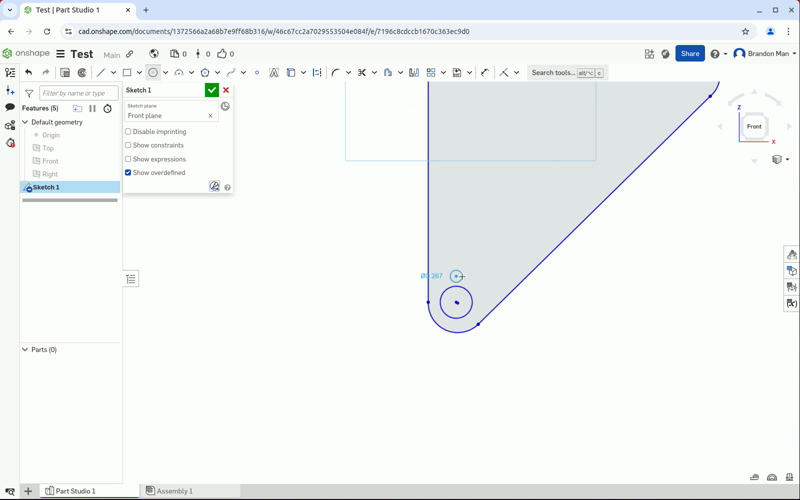
scroll(6)
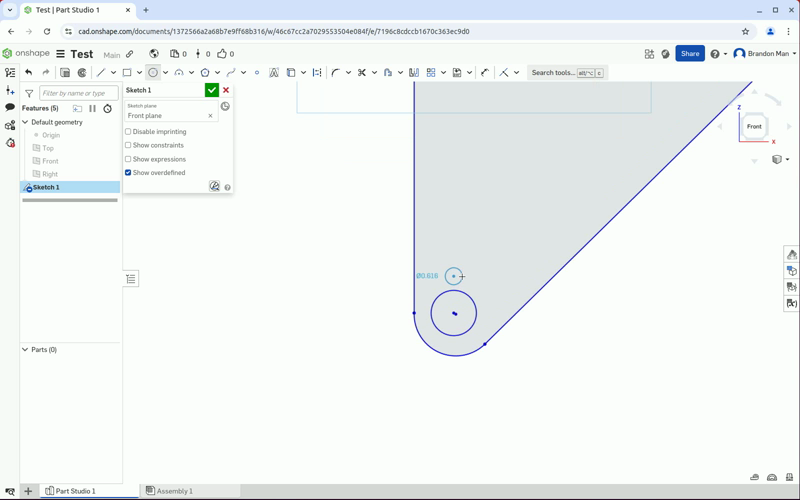
scroll(6)
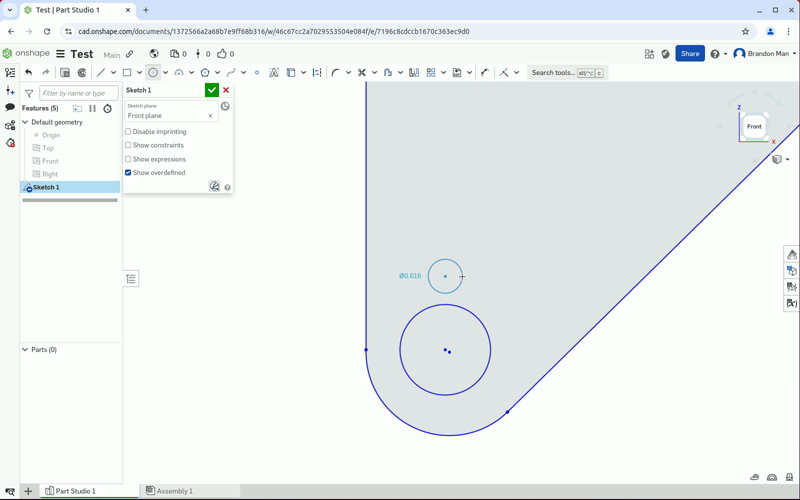
click(462, 276)
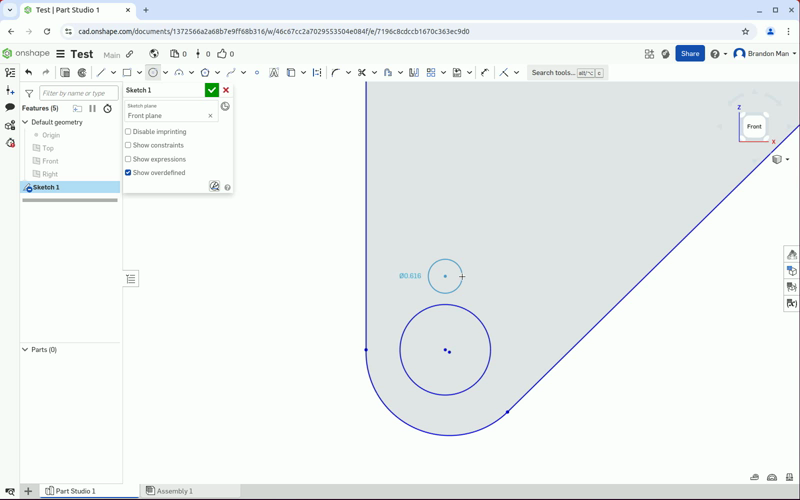
scroll(-6)
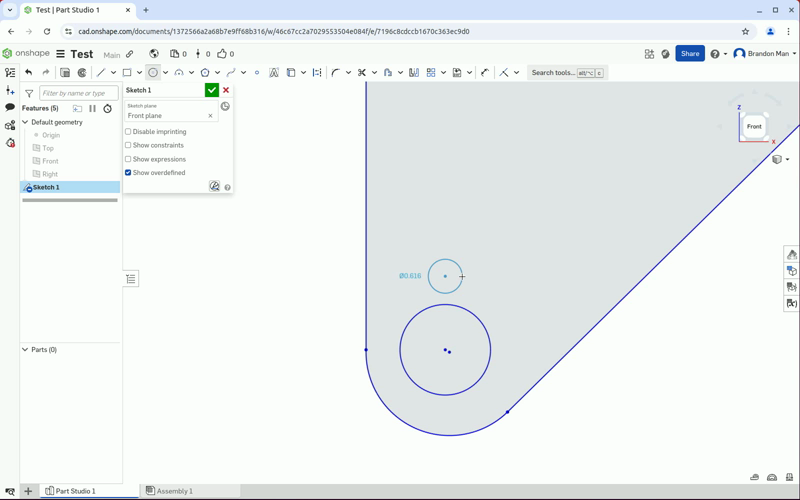
scroll(-6)
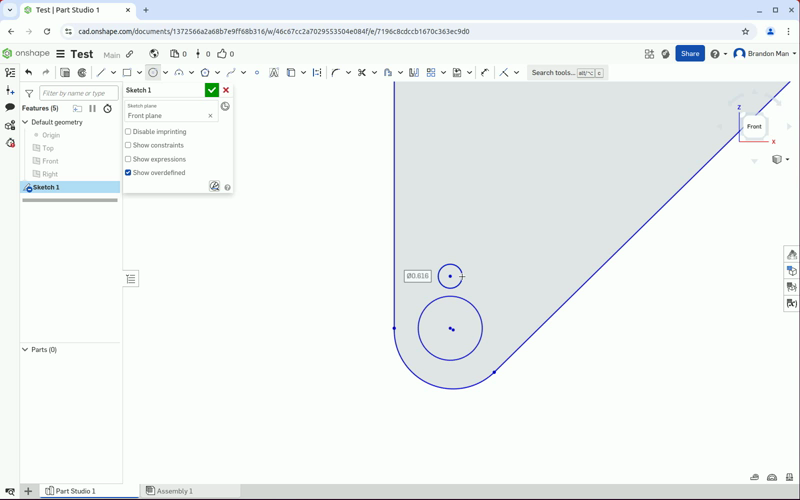
scroll(-6)
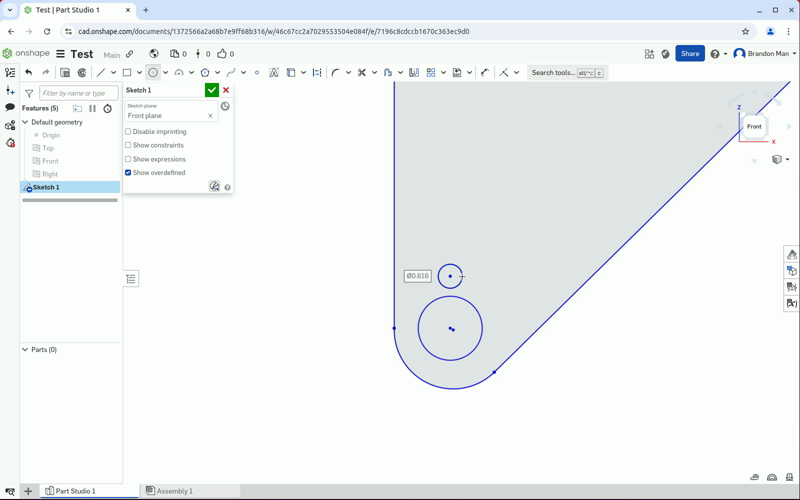
scroll(-6)
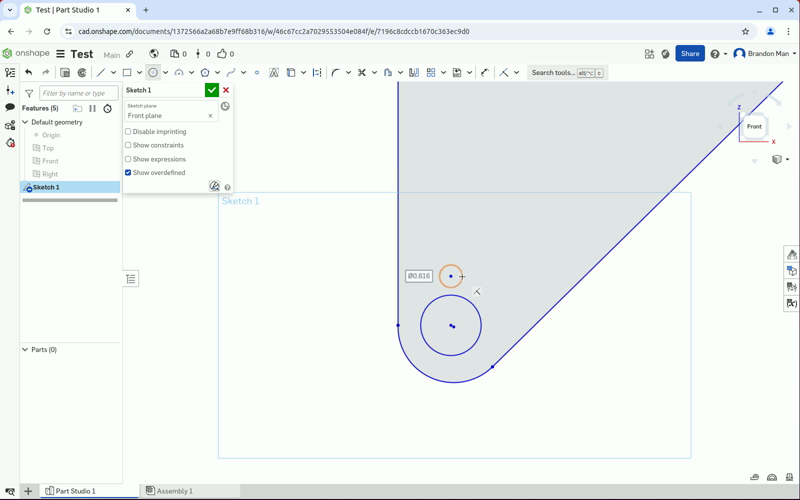
scroll(-6)
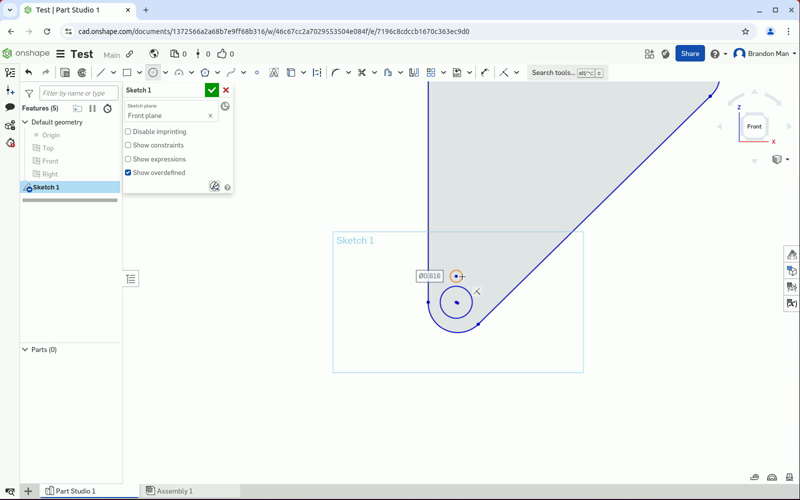
scroll(-6)
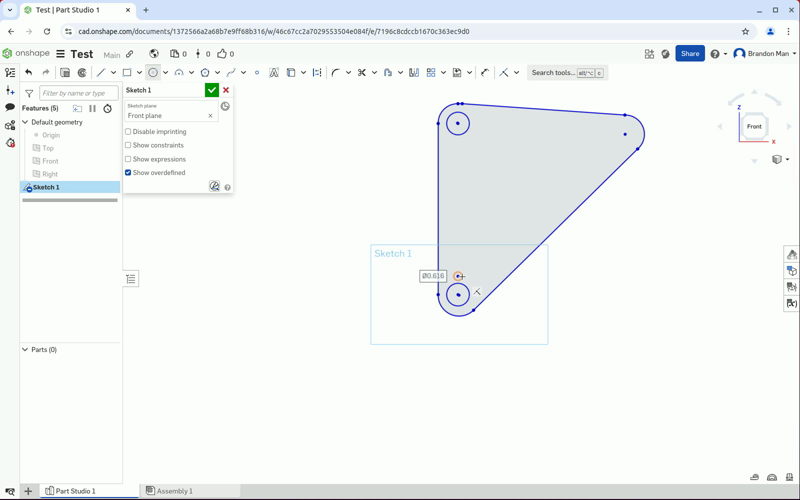
scroll(-6)
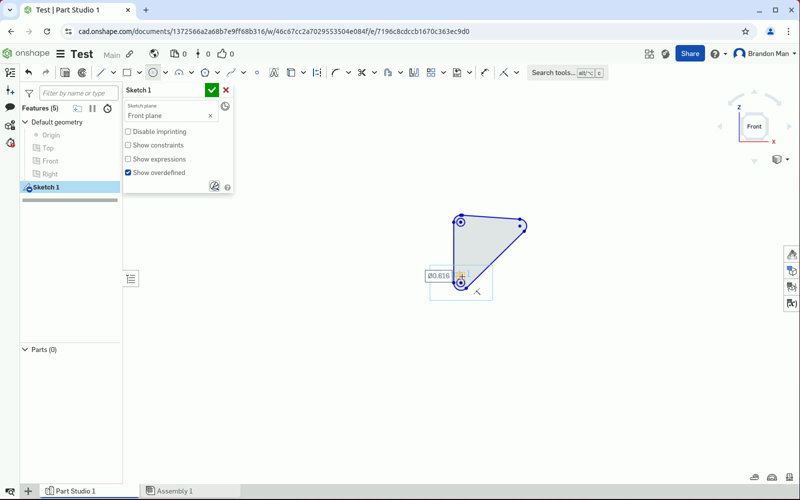
key(esc)
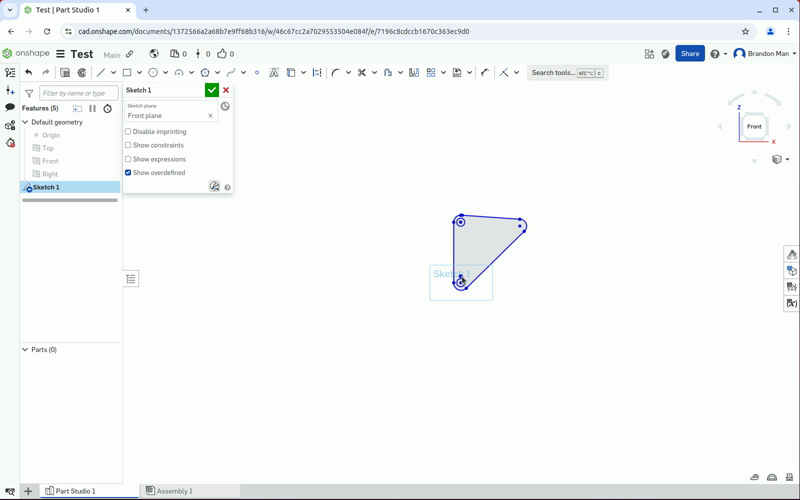
key(c)
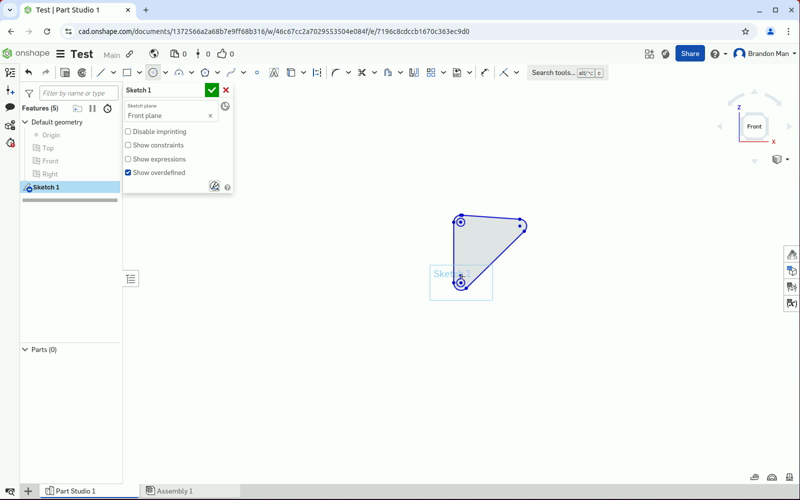
key_down(shift)
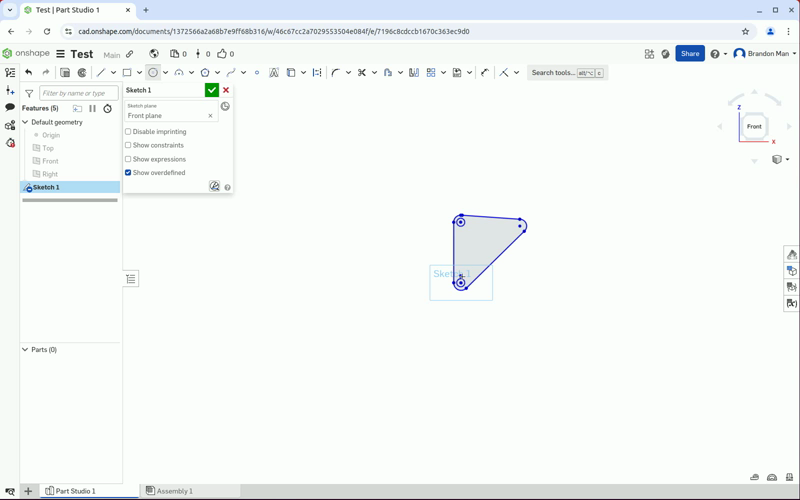
mouse_move(519, 225)
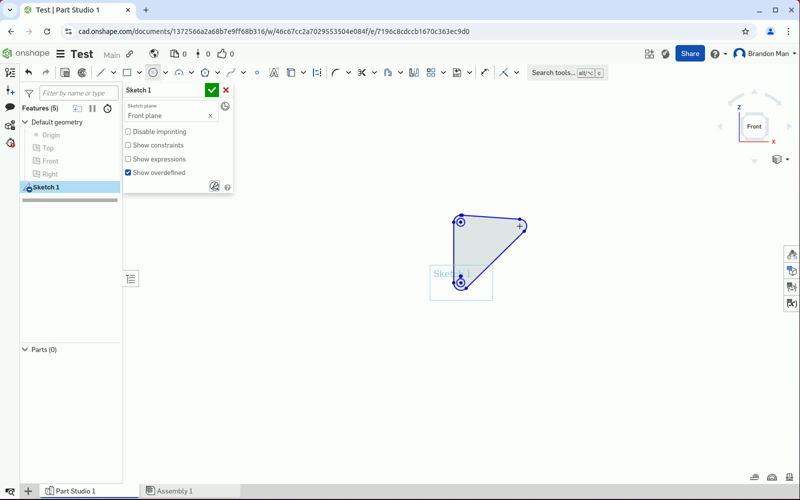
click(519, 225)
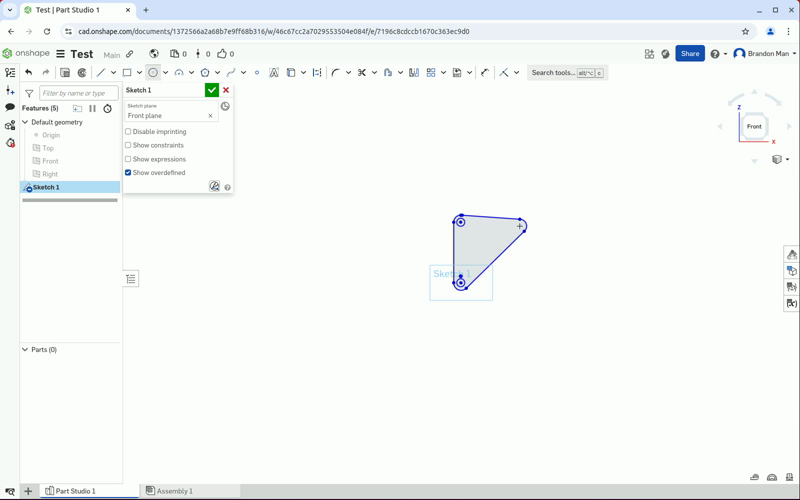
key_up(shift)
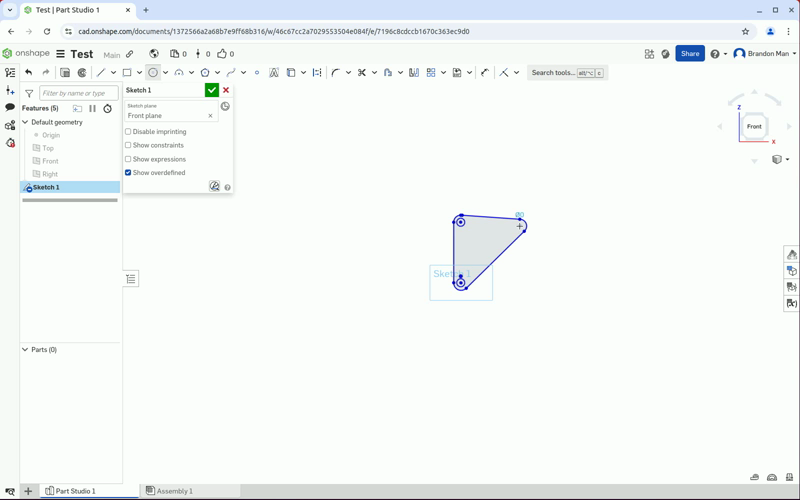
mouse_move(523, 225)
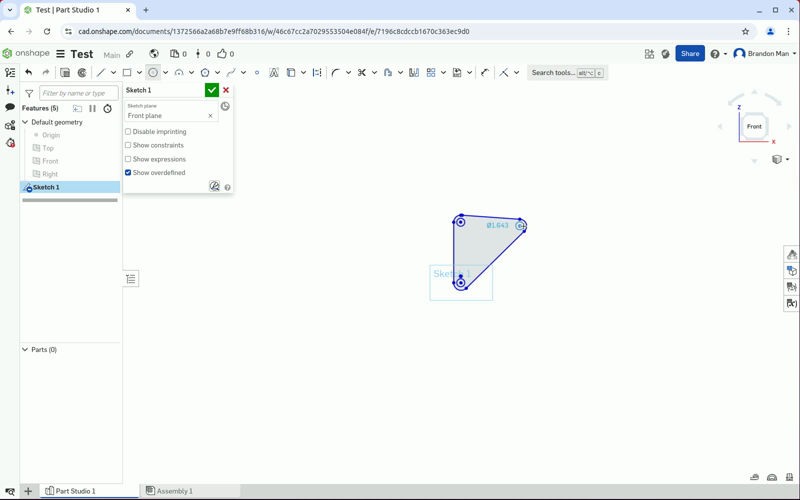
scroll(6)
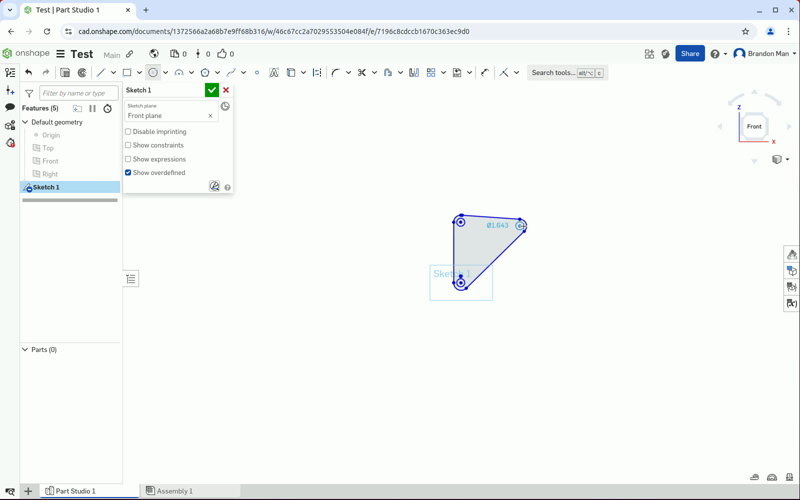
scroll(6)
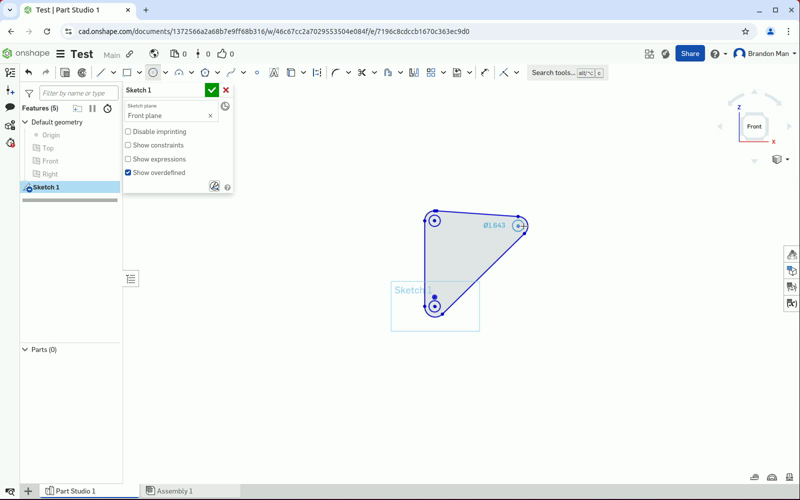
scroll(6)
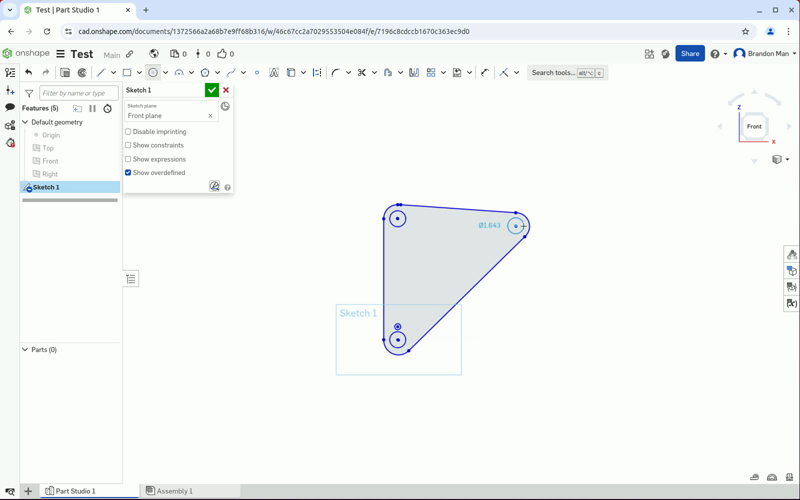
scroll(6)
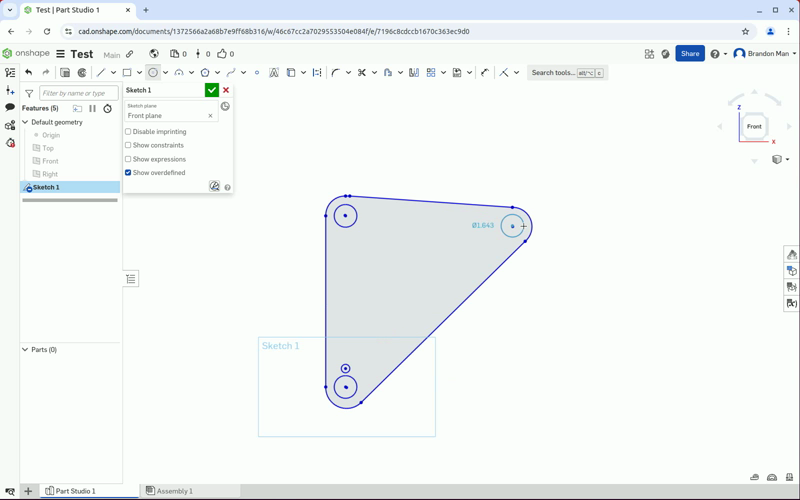
scroll(6)
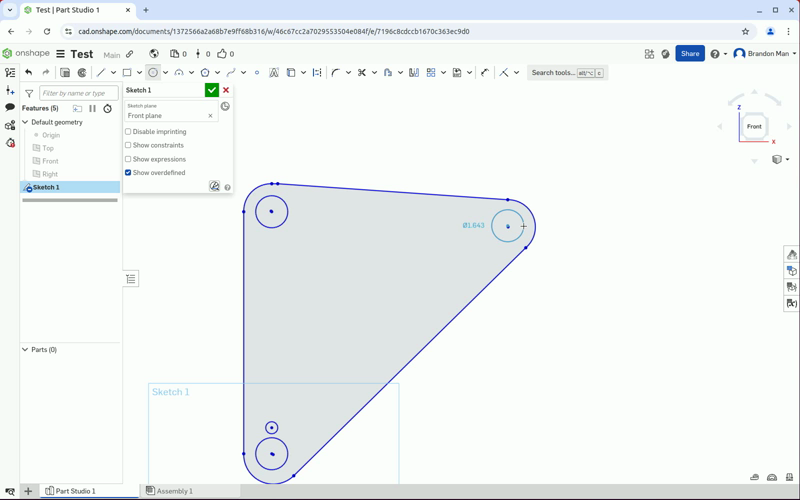
scroll(6)
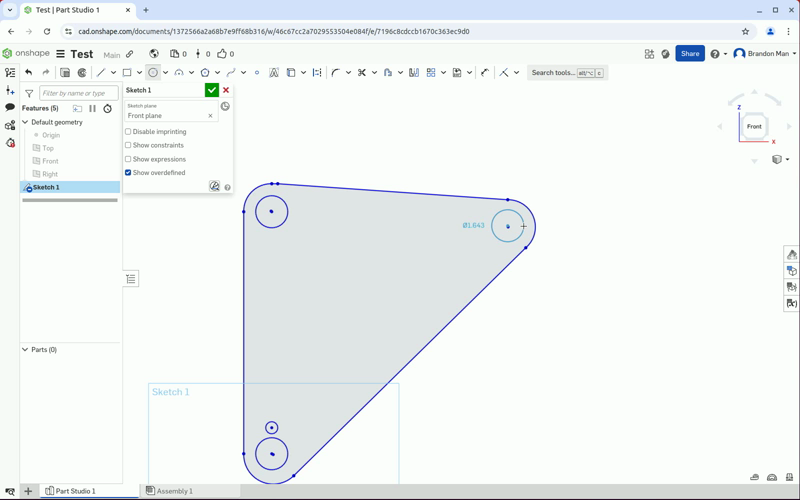
scroll(6)
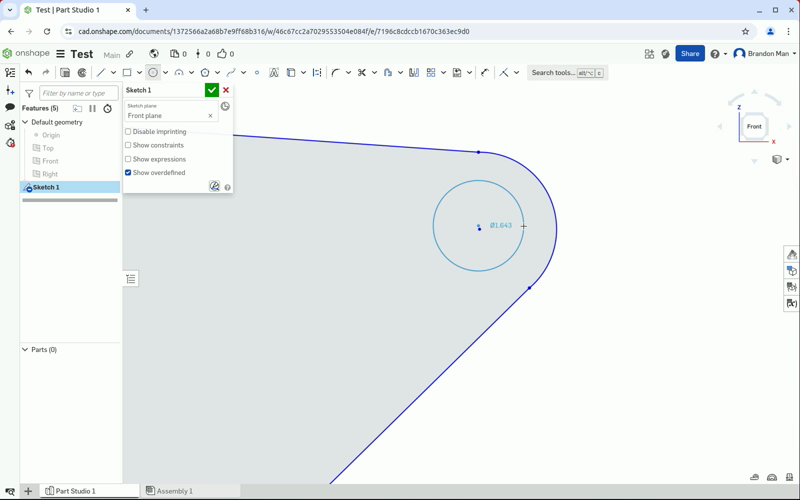
click(523, 225)
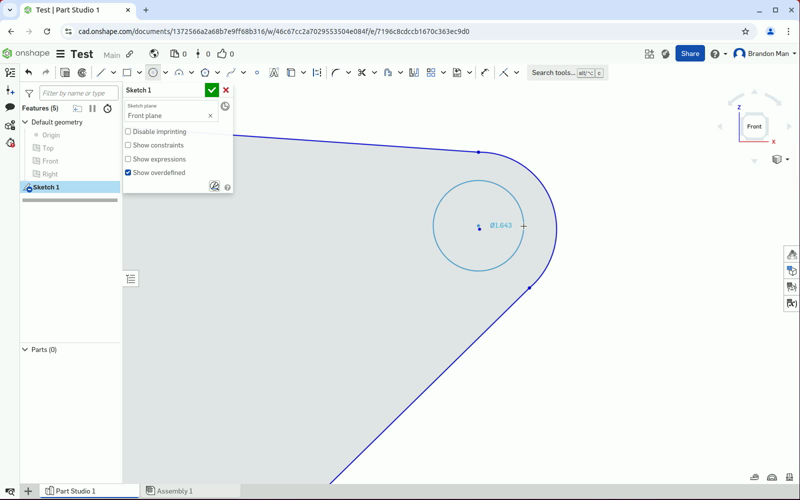
scroll(-6)
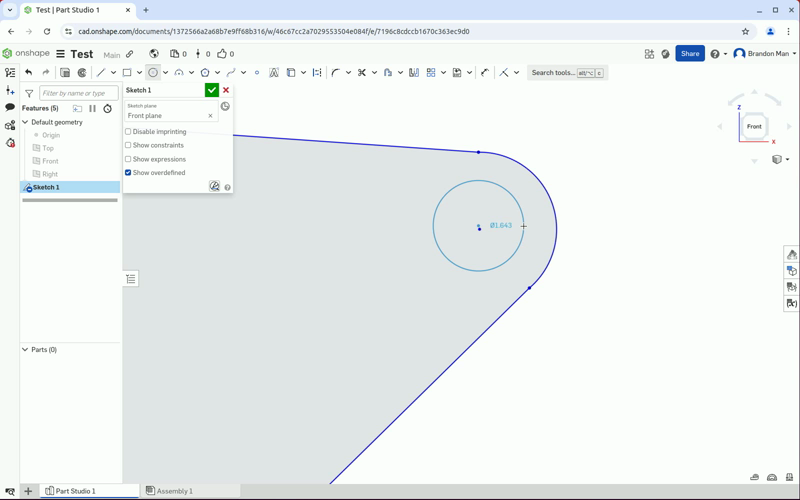
scroll(-6)
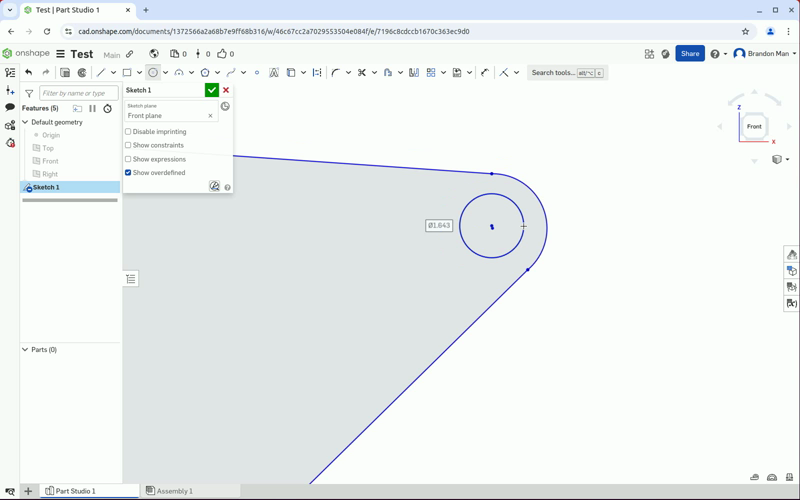
scroll(-6)
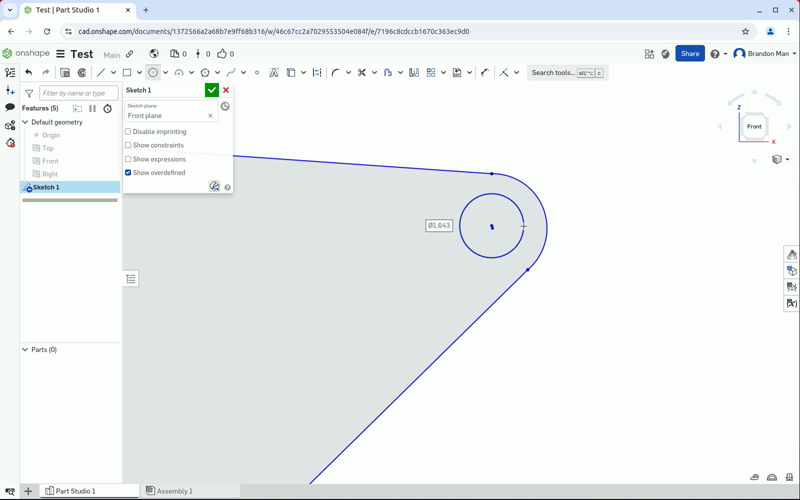
scroll(-6)
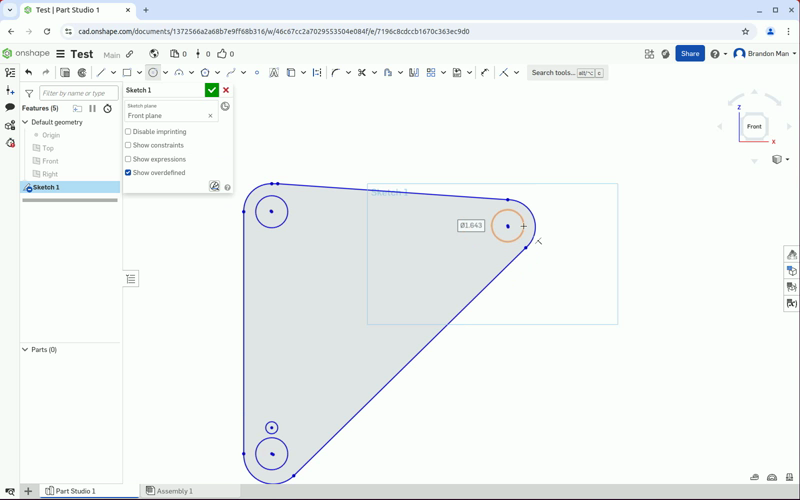
scroll(-6)
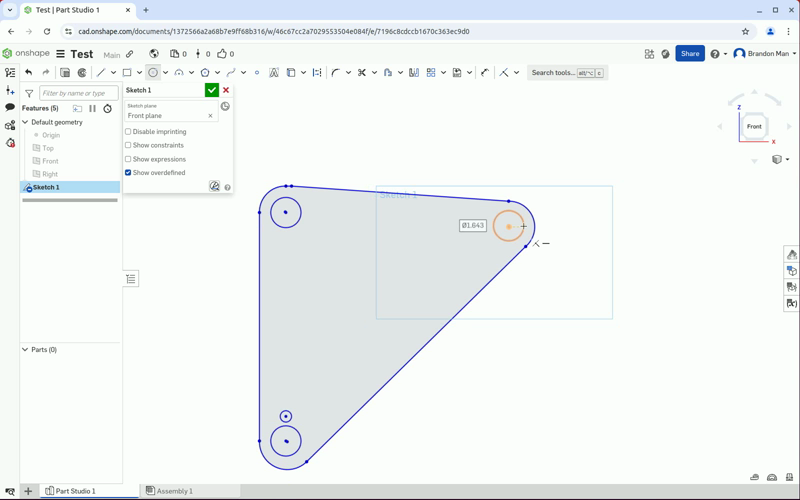
scroll(-6)
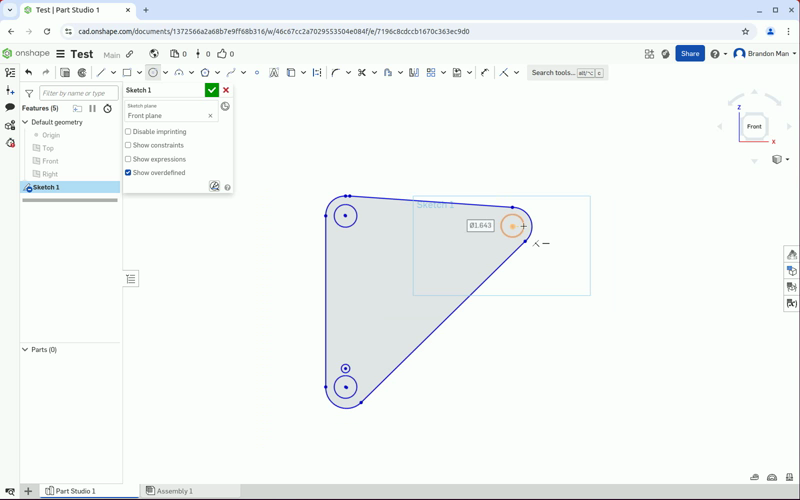
scroll(-6)
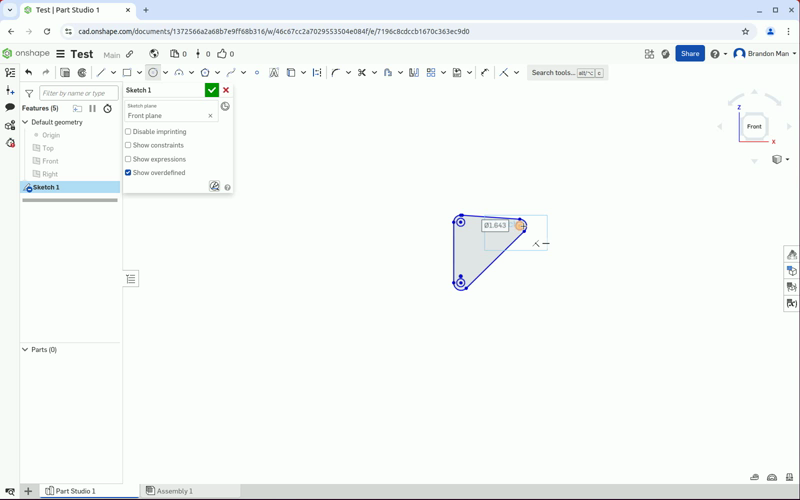
key(esc)
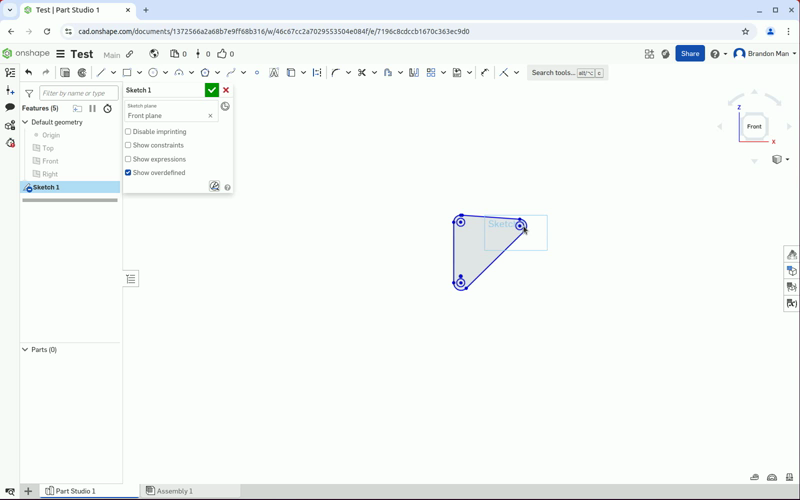
mouse_move(497, 251)
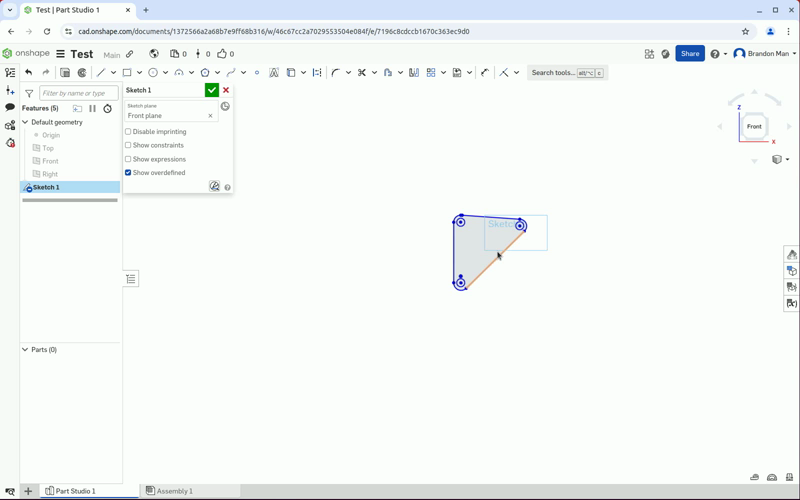
click(497, 251)
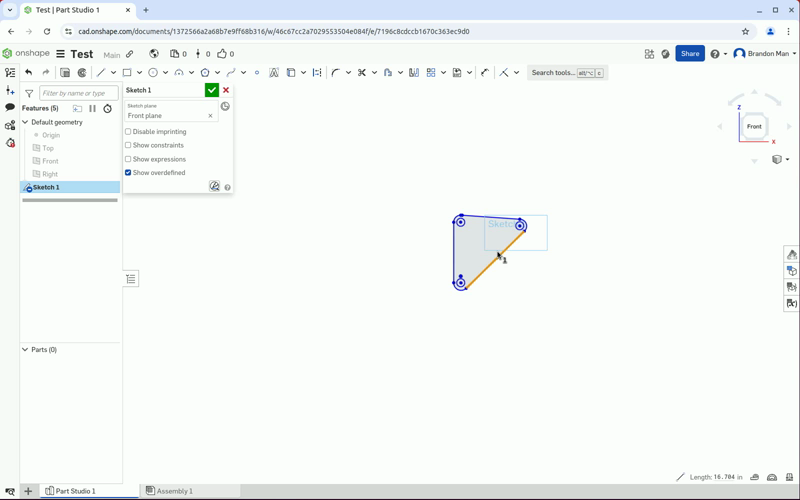
mouse_move(73, 352)
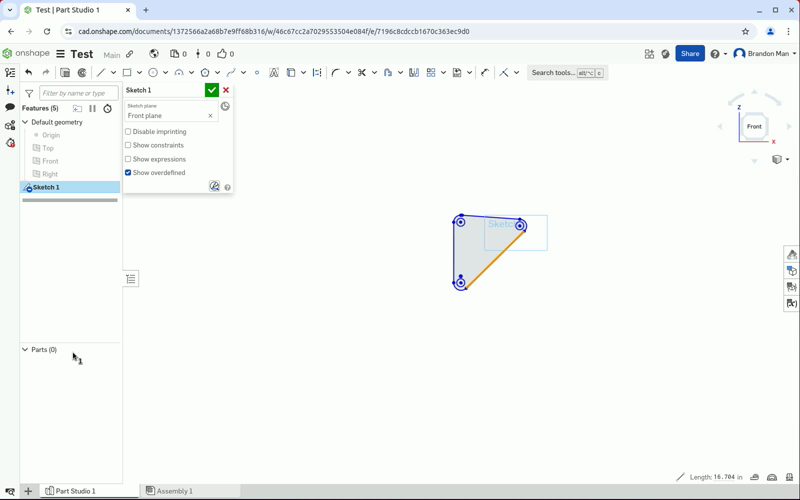
key(shift+y)
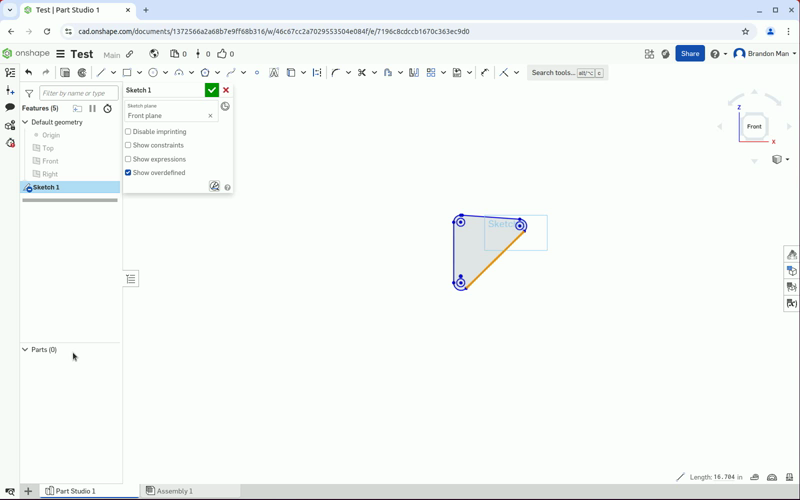
key(shift+e)
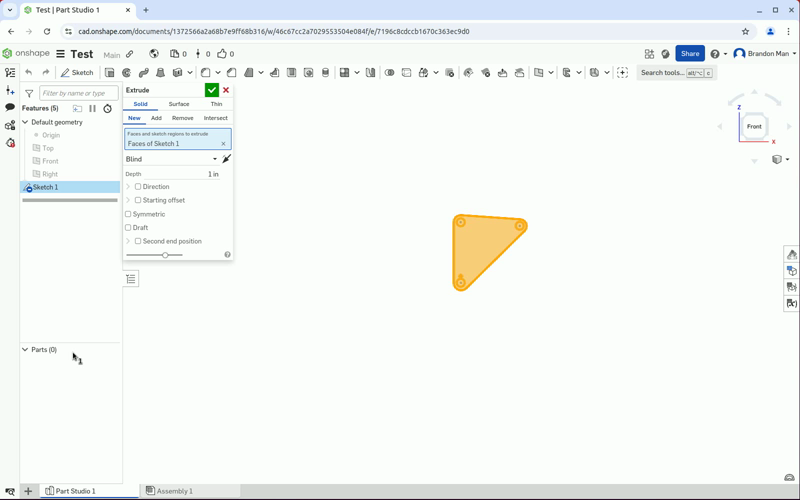
mouse_move(143, 106)
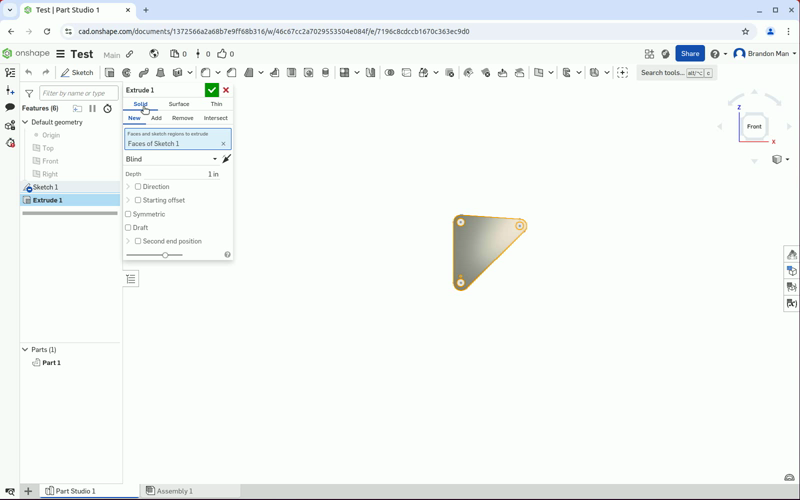
click(143, 106)
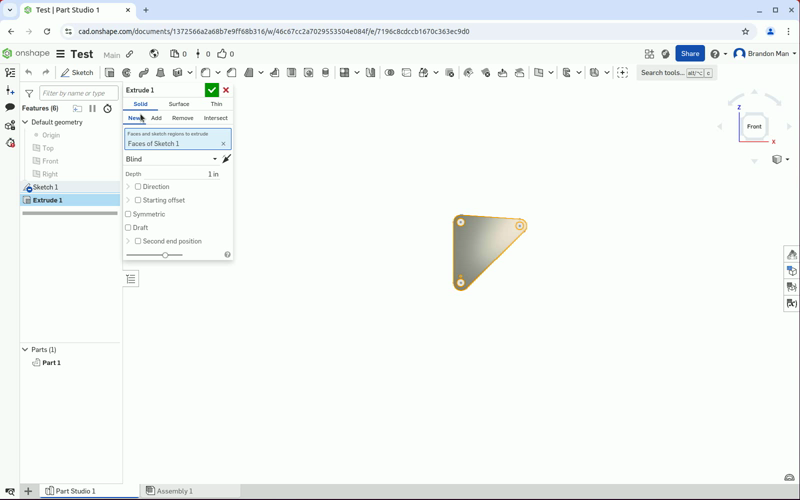
mouse_move(137, 120)
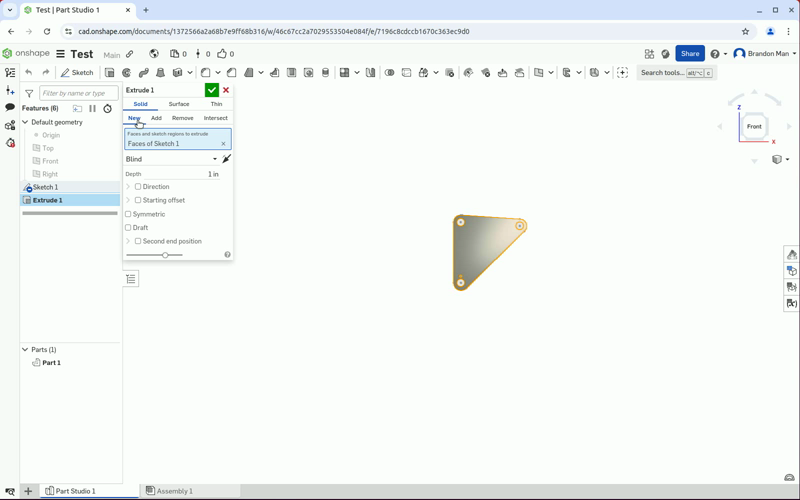
click(137, 120)
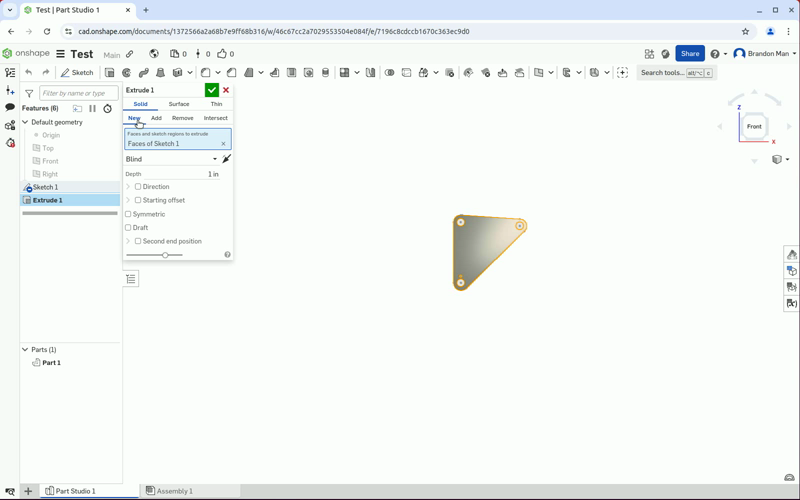
key(tab, 4)
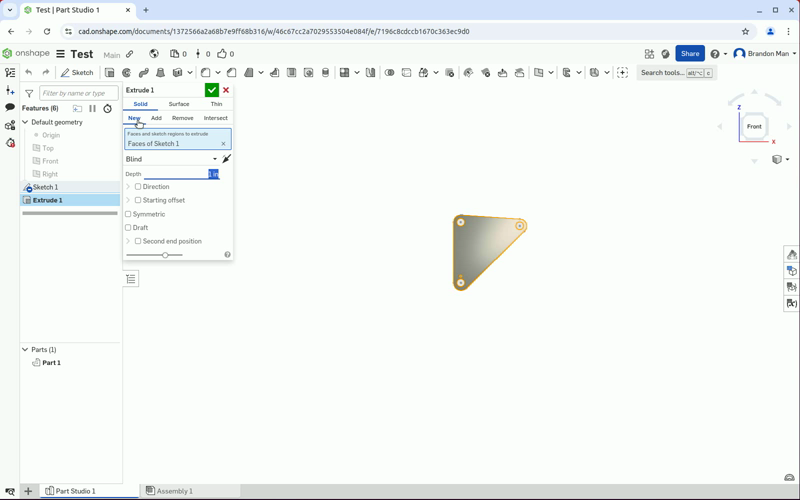
text(2.889)
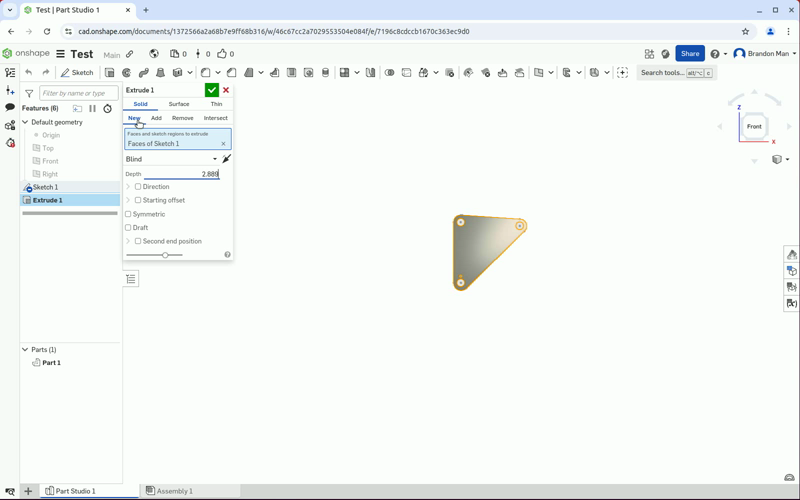
key(enter)
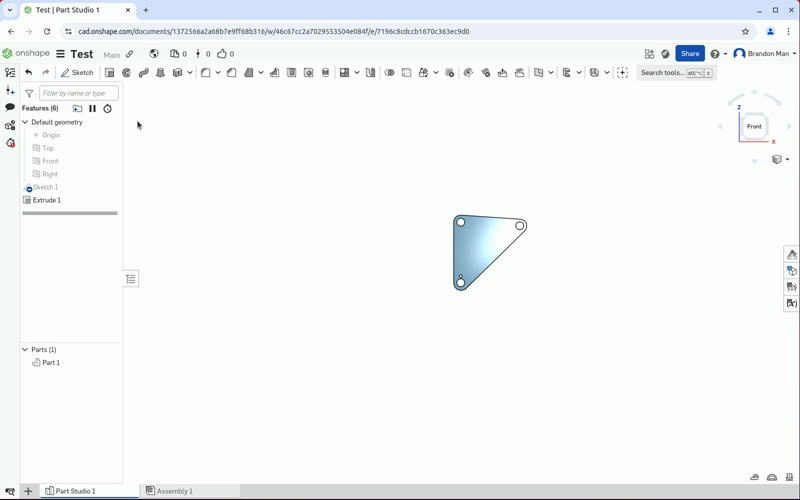
key(shift+h)
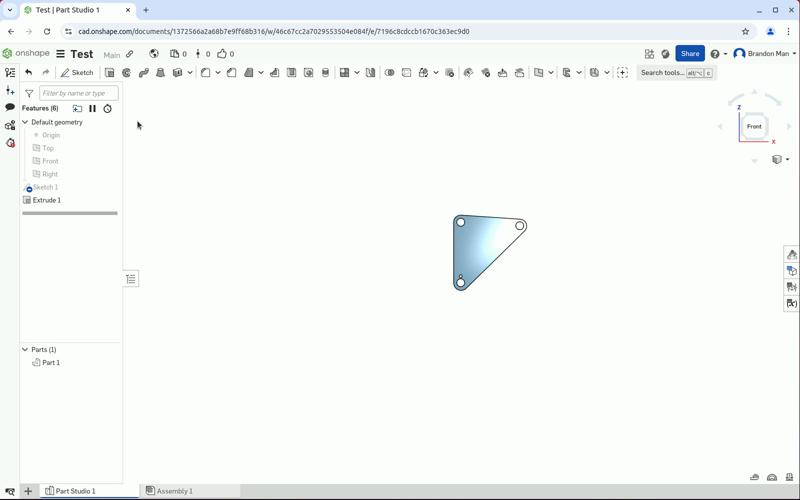
key(shift+h)
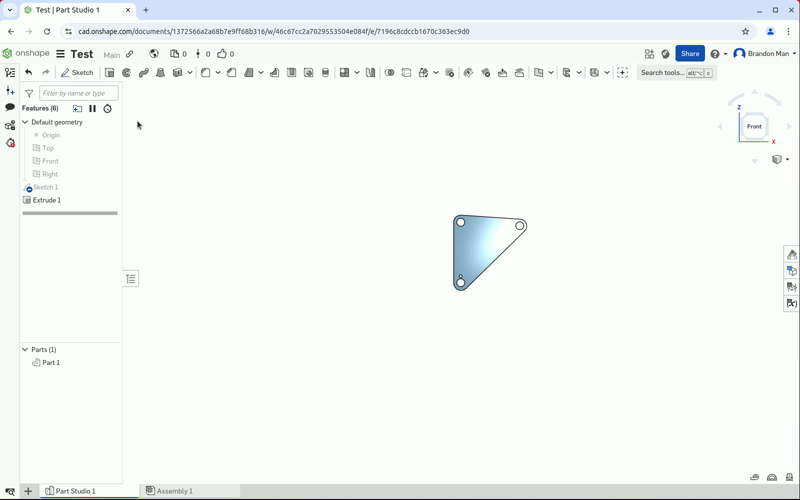
mouse_move(73, 189)
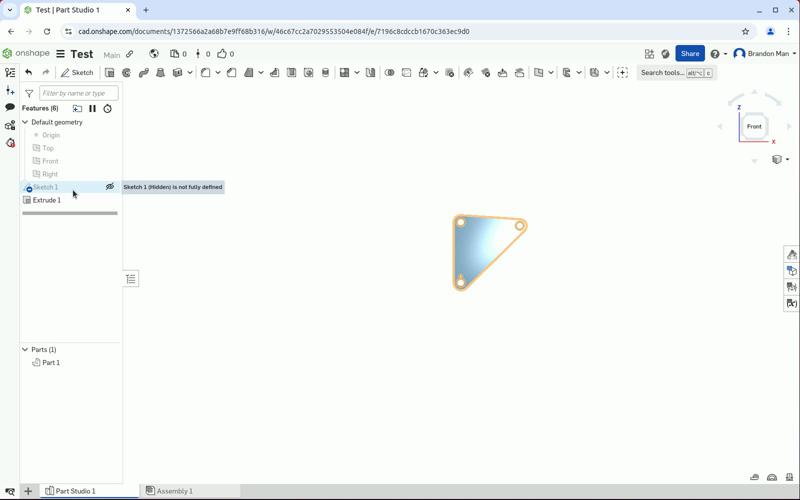
click(73, 189)
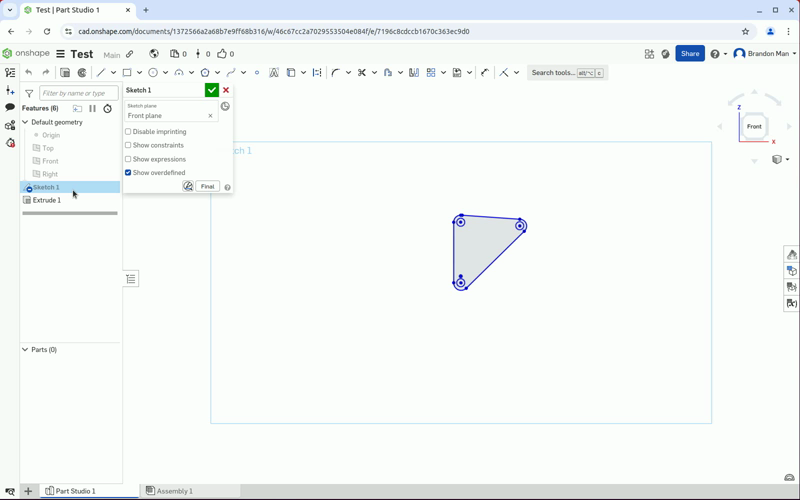
mouse_move(229, 92)
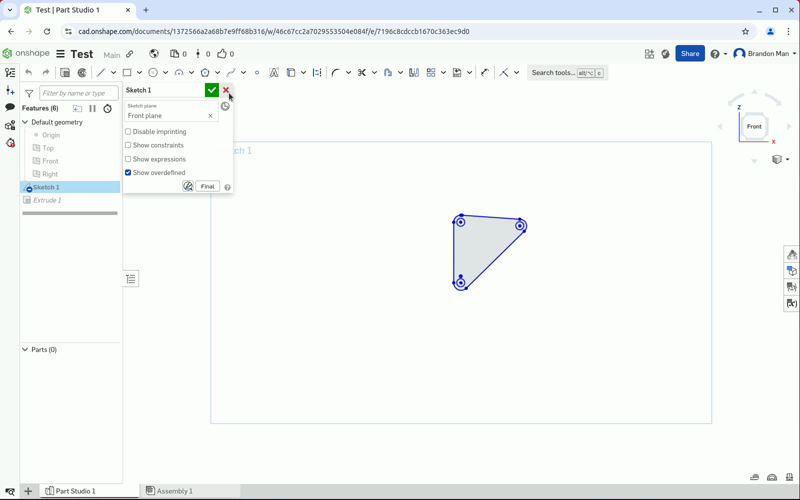
click(229, 92)
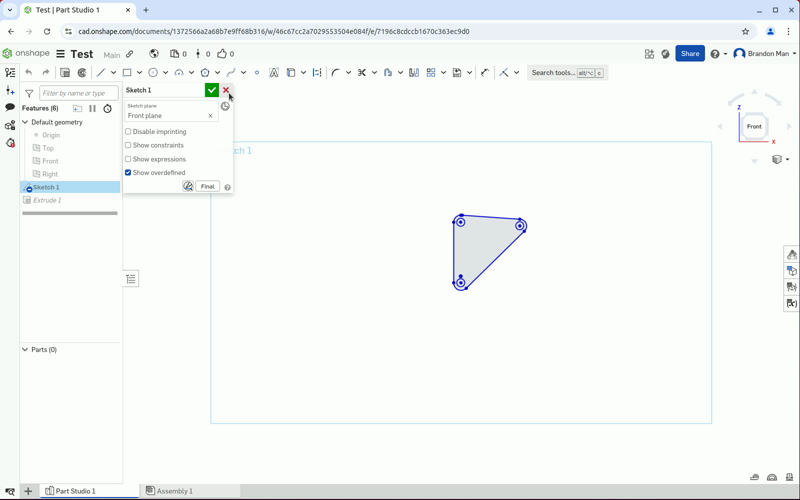
key(shift+s)
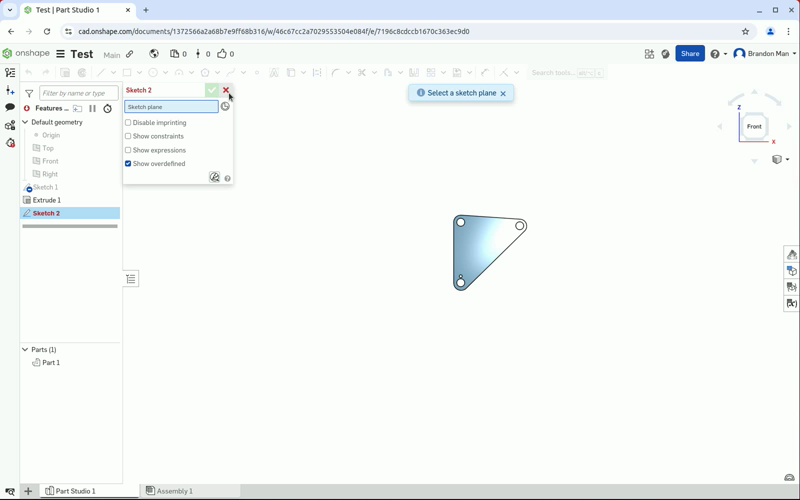
mouse_move(73, 163)
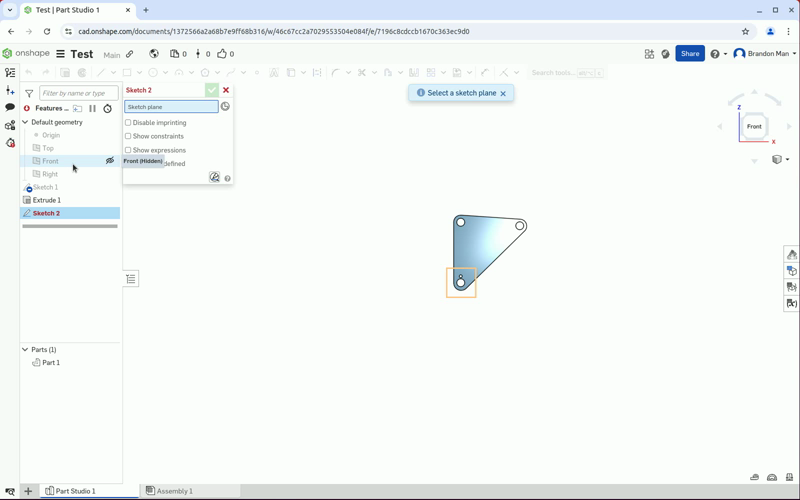
click(73, 163)
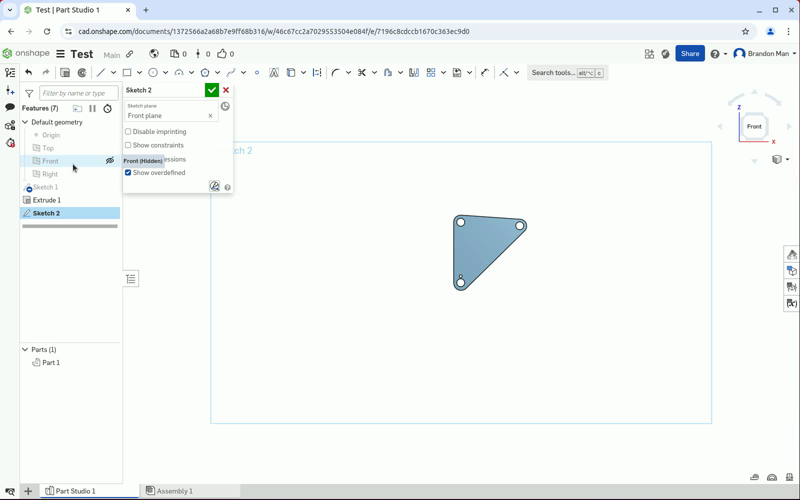
mouse_move(73, 352)
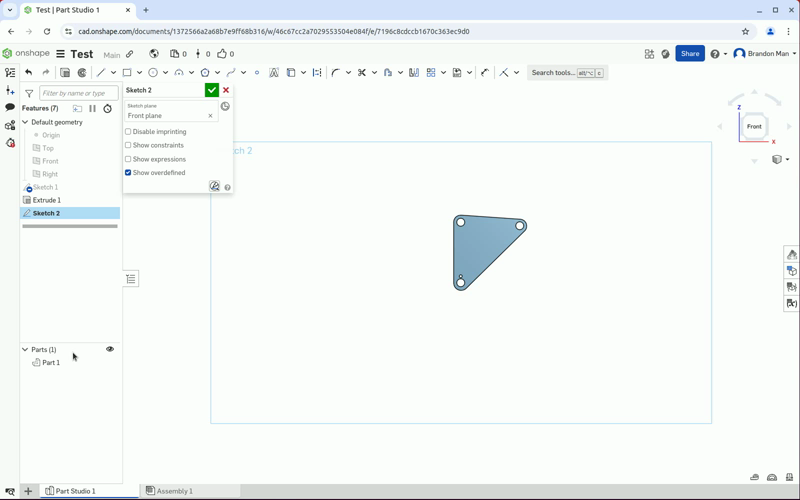
key(y)
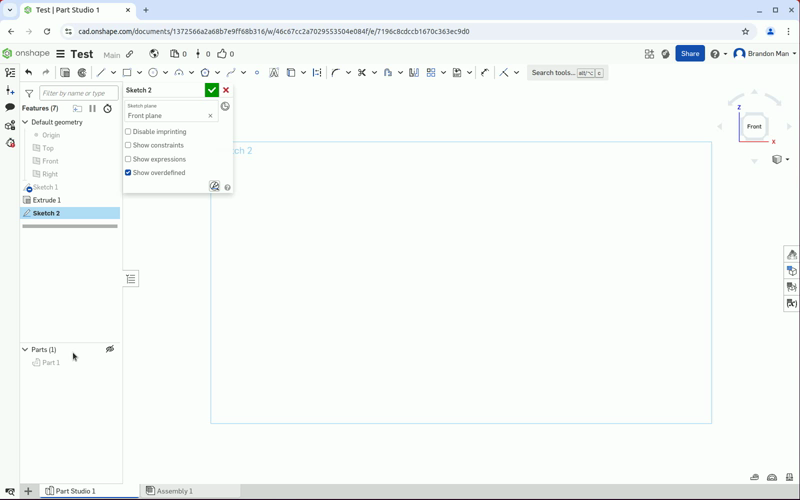
key(a)
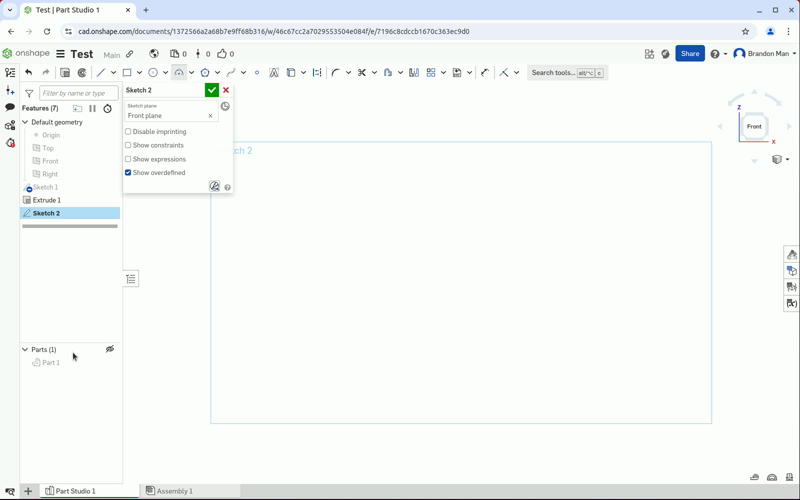
key_down(shift)
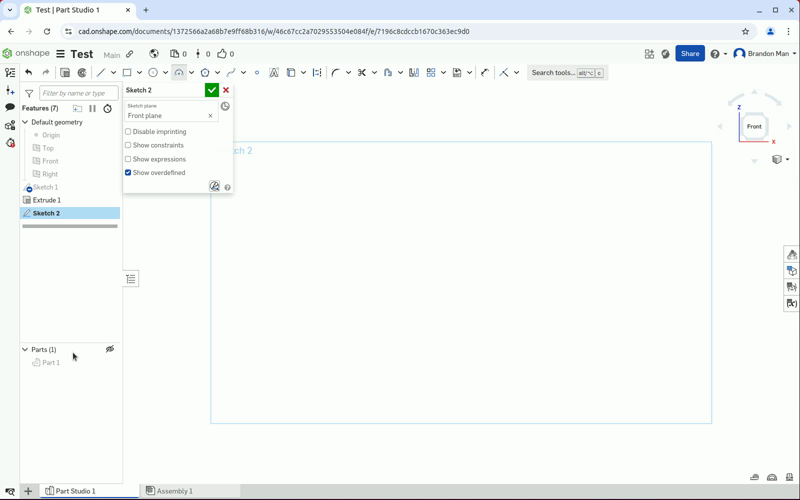
mouse_move(348, 334)
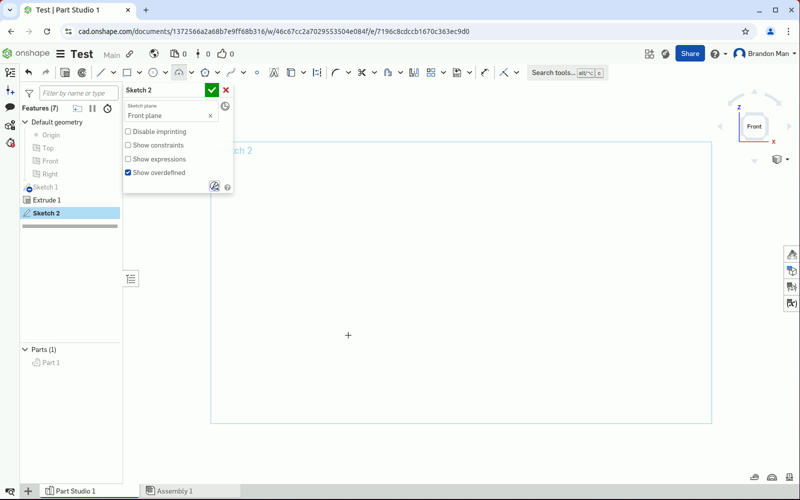
click(348, 334)
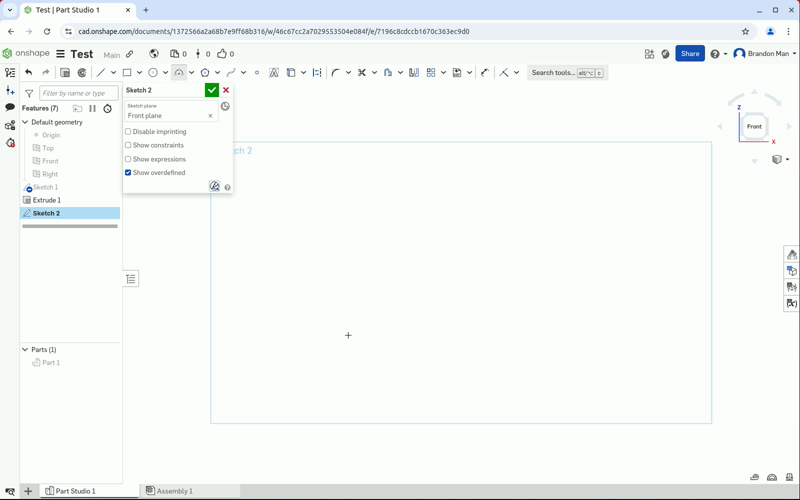
key_up(shift)
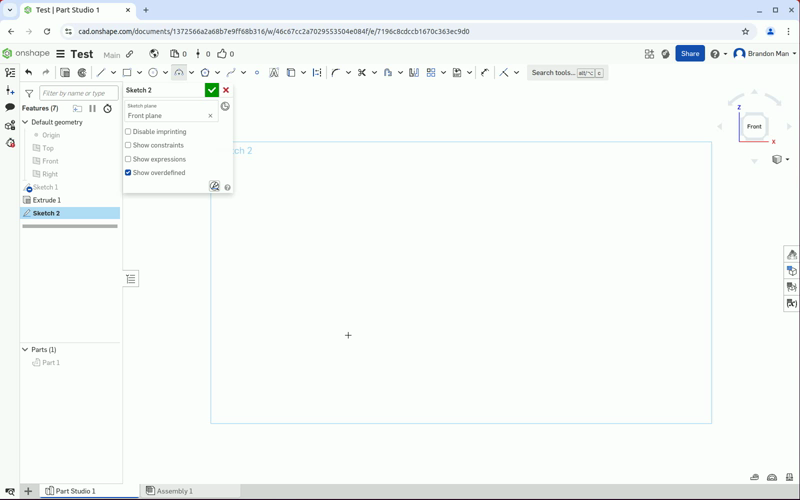
key_down(shift)
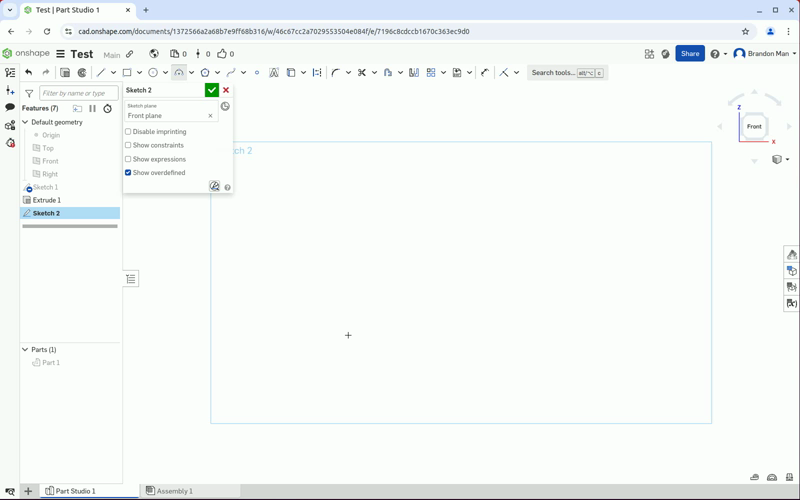
mouse_move(362, 336)
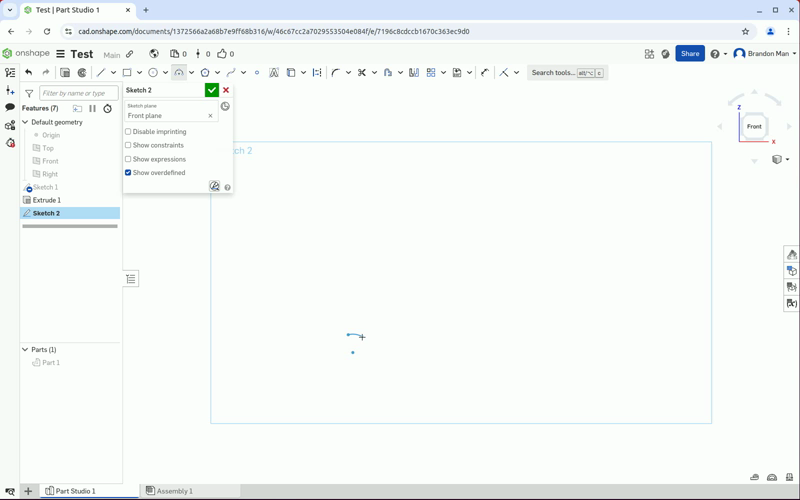
click(362, 336)
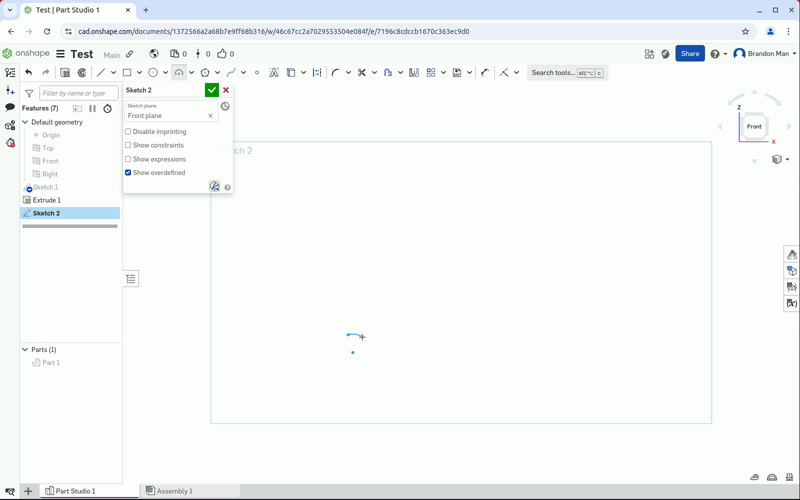
mouse_move(354, 342)
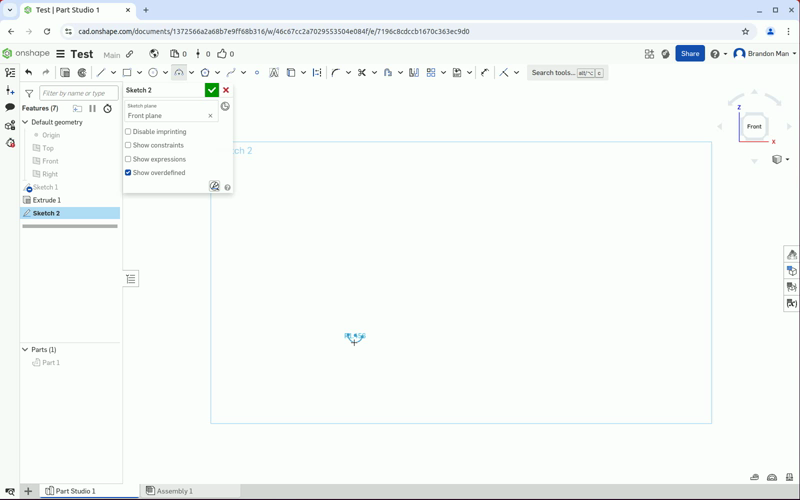
click(354, 342)
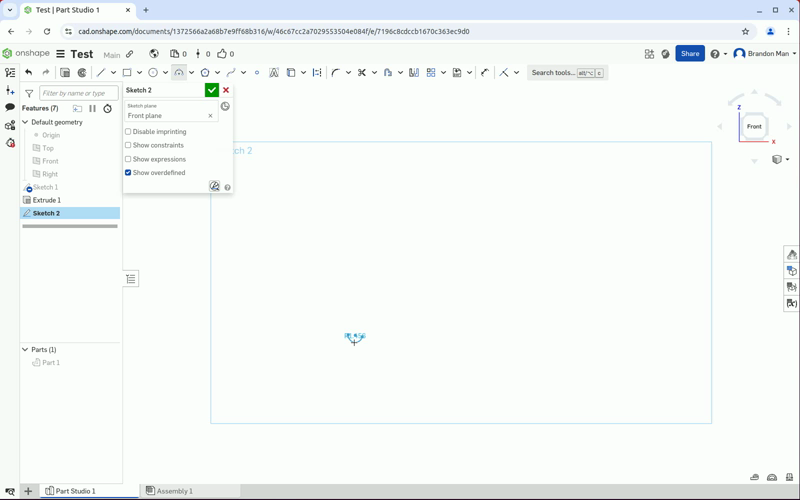
key_up(shift)
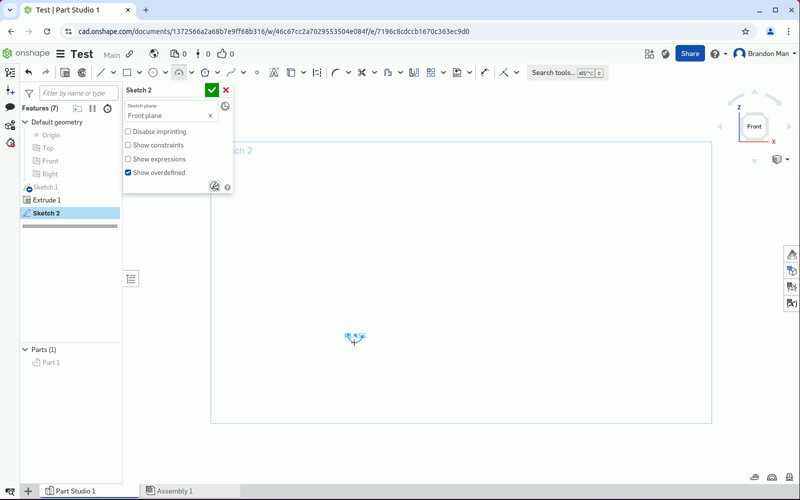
key(esc)
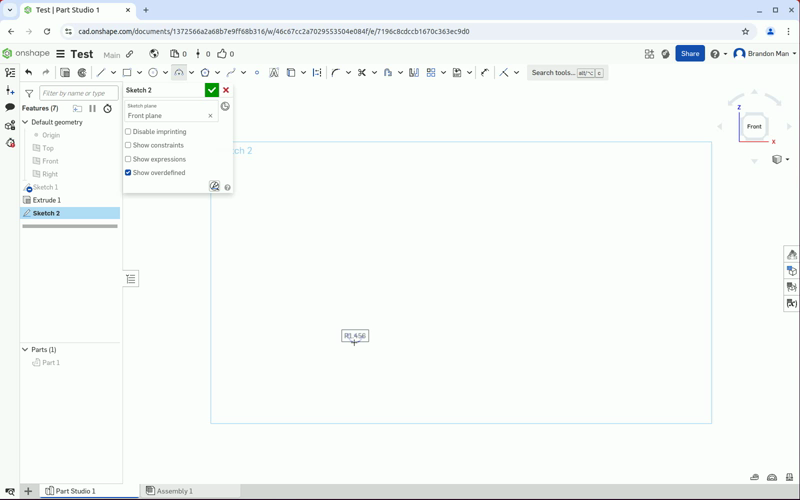
key(l)
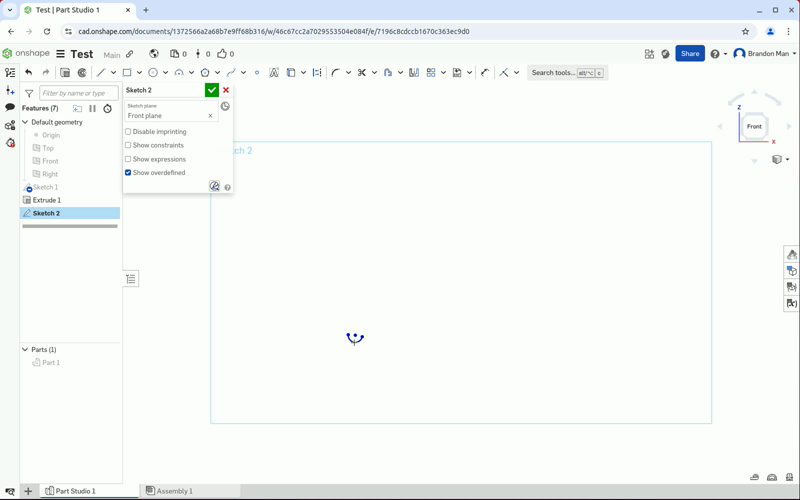
mouse_move(362, 336)
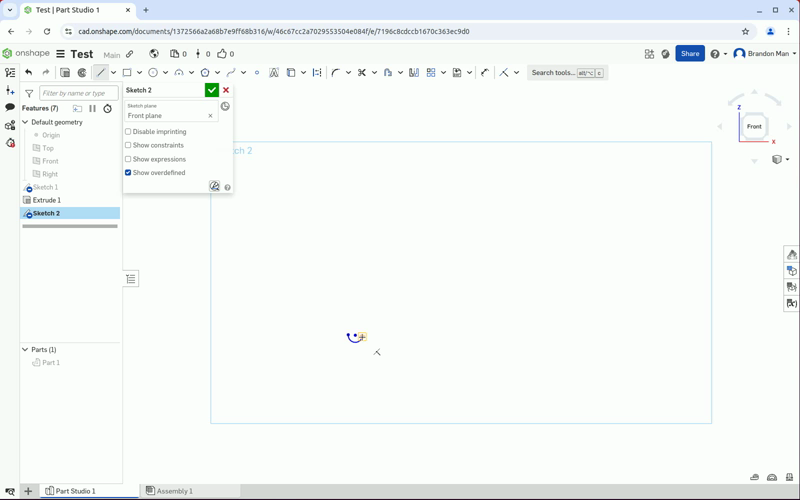
click(362, 336)
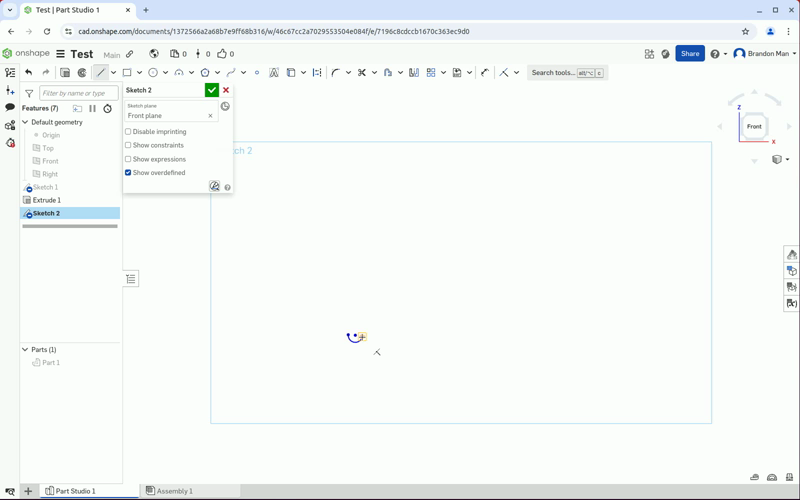
key_down(shift)
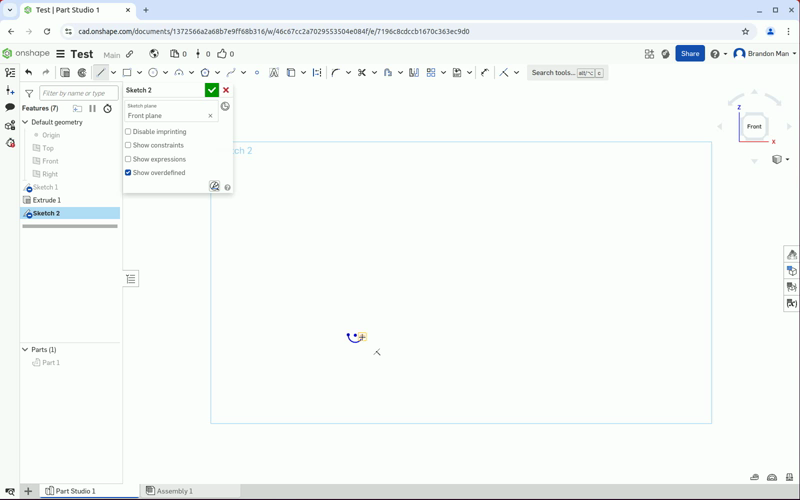
mouse_move(392, 336)
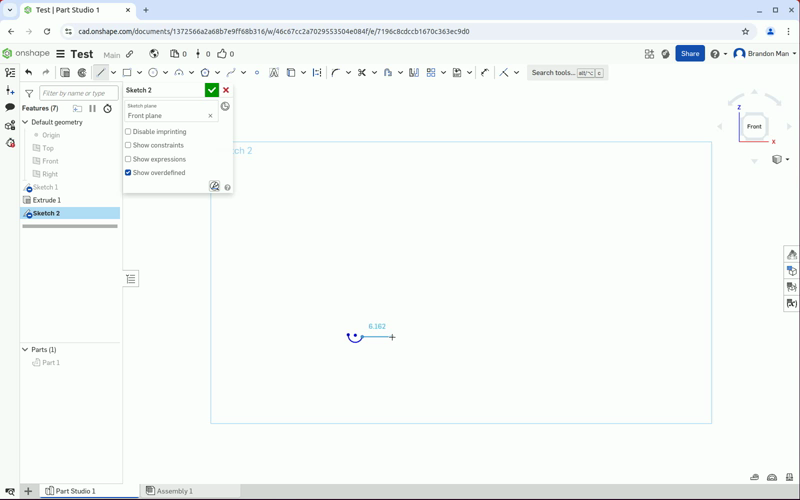
mouse_move(364, 326)
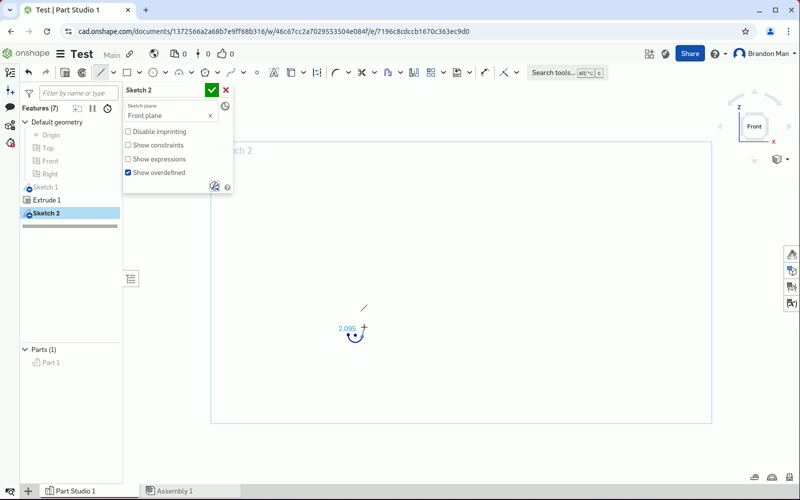
click(364, 326)
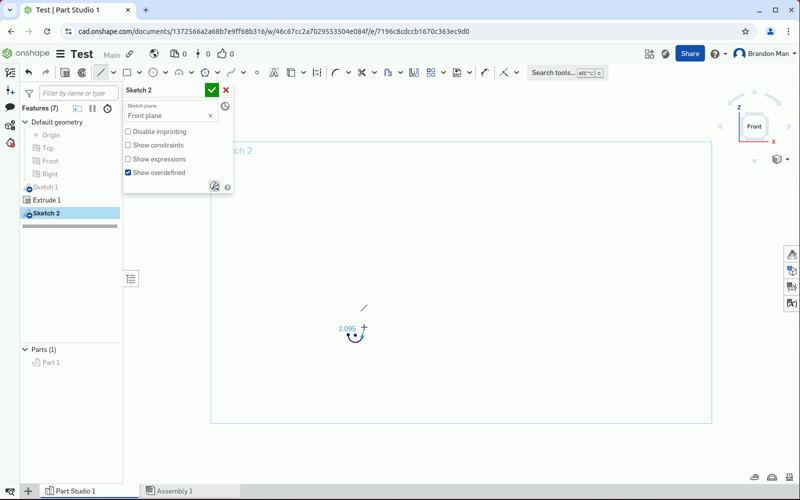
key_up(shift)
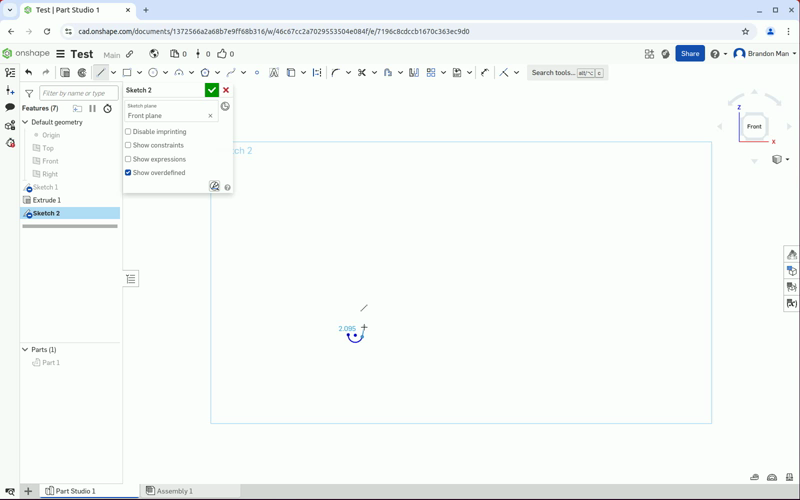
key(esc)
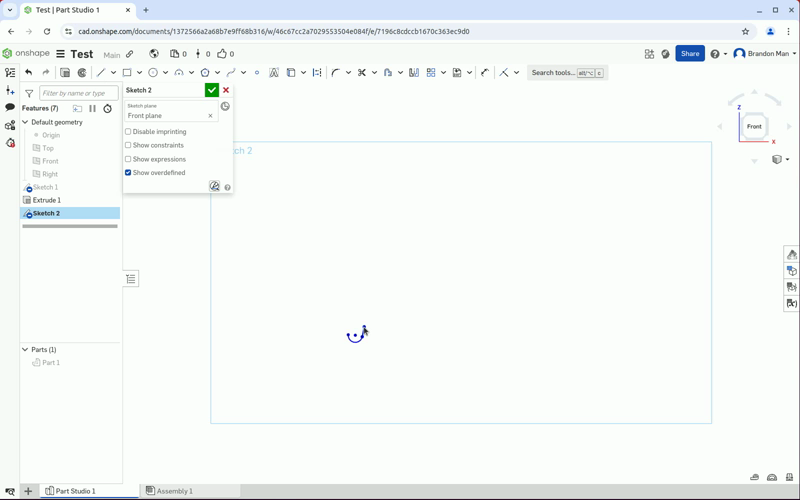
key(a)
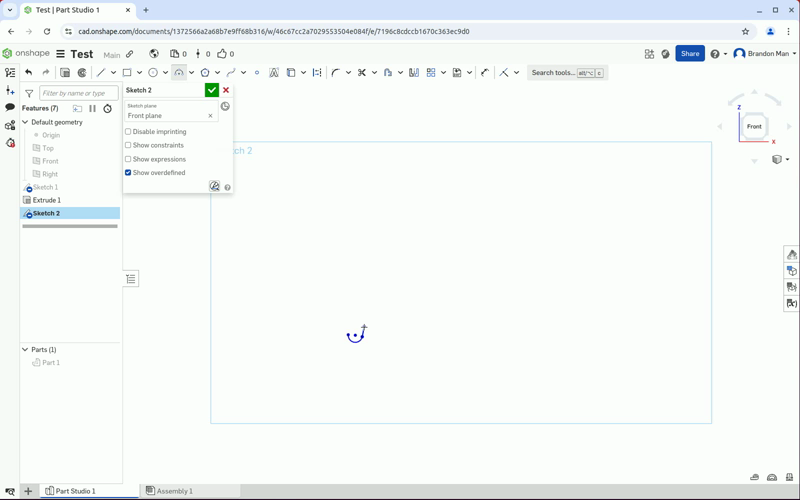
mouse_move(364, 326)
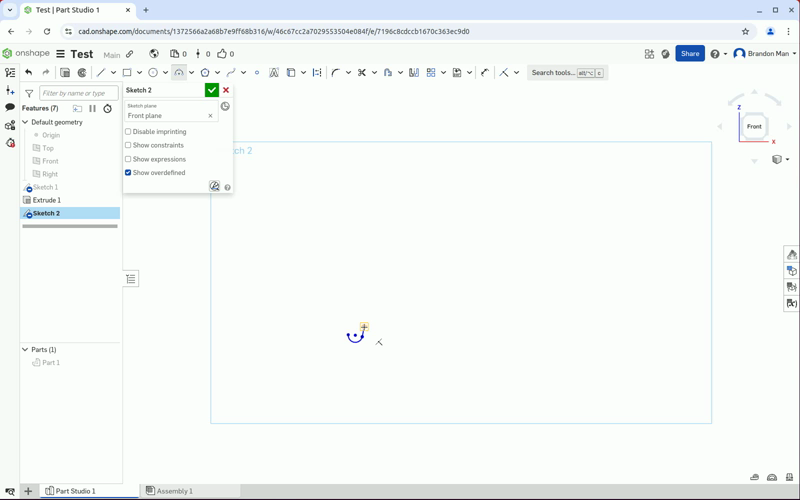
click(364, 326)
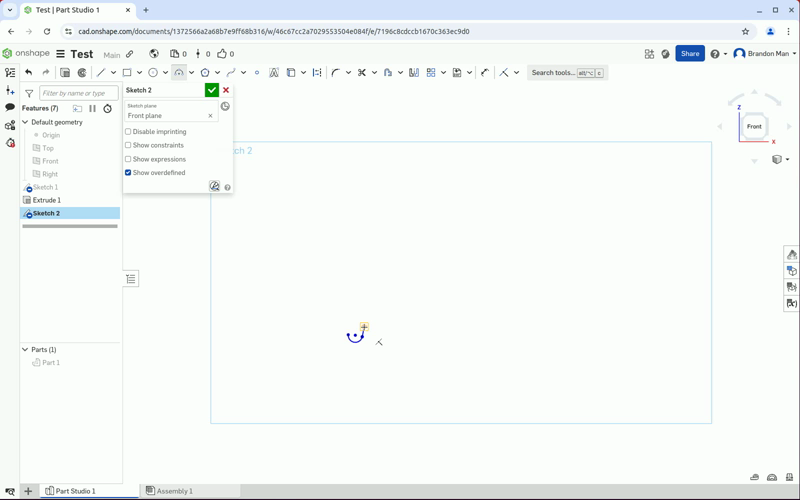
key_down(shift)
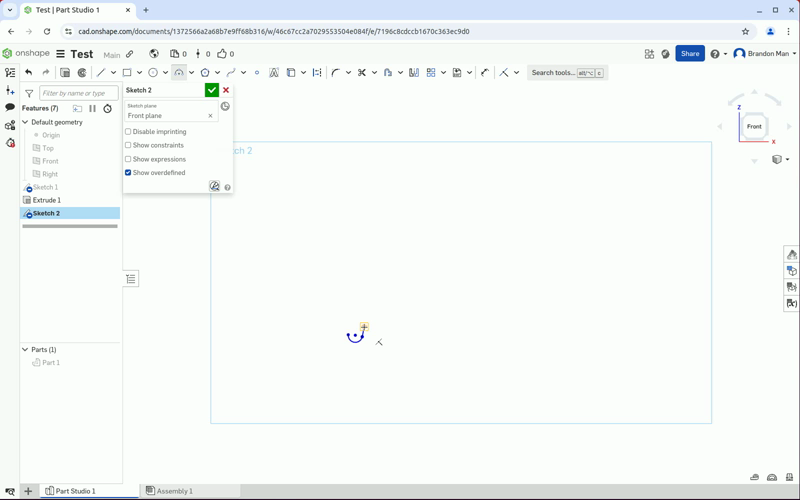
mouse_move(407, 290)
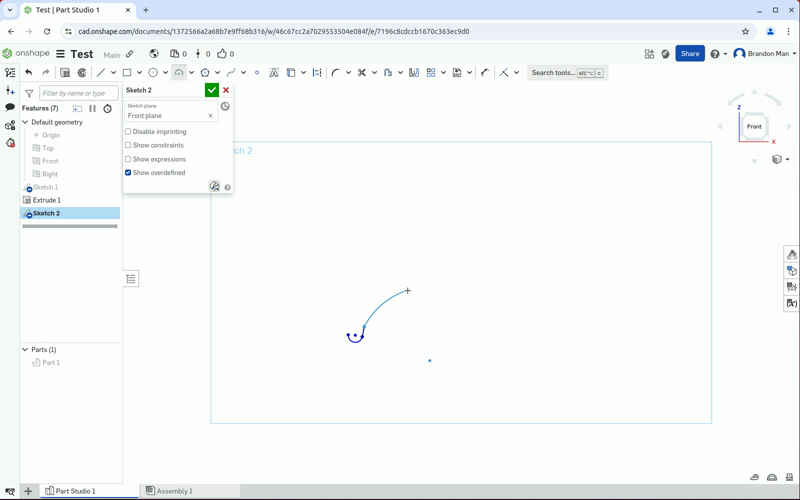
click(407, 290)
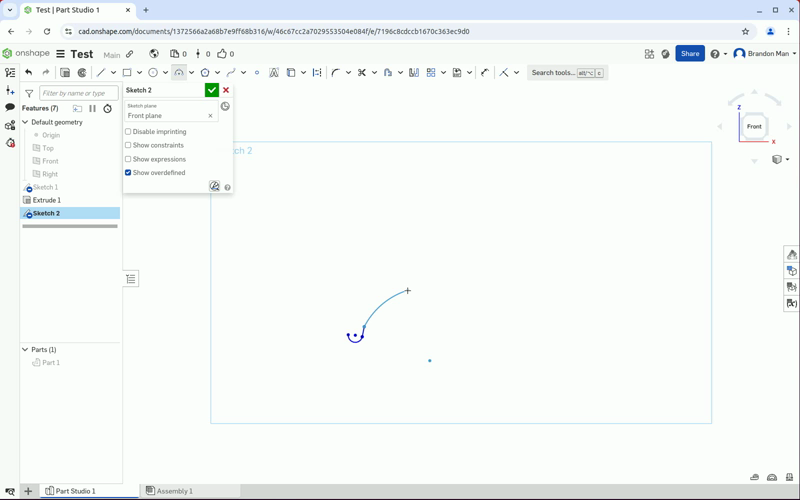
mouse_move(379, 300)
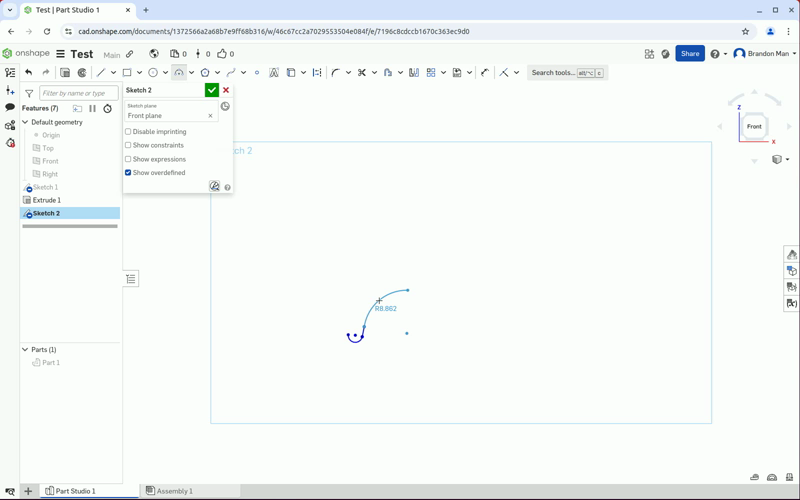
click(379, 300)
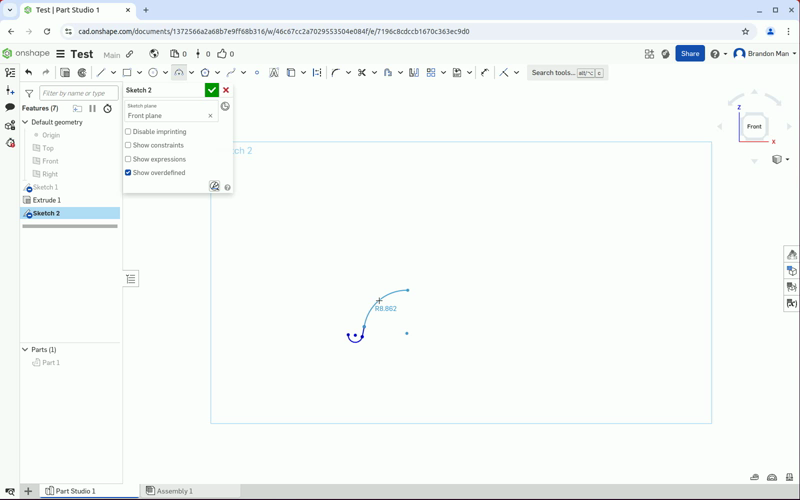
key_up(shift)
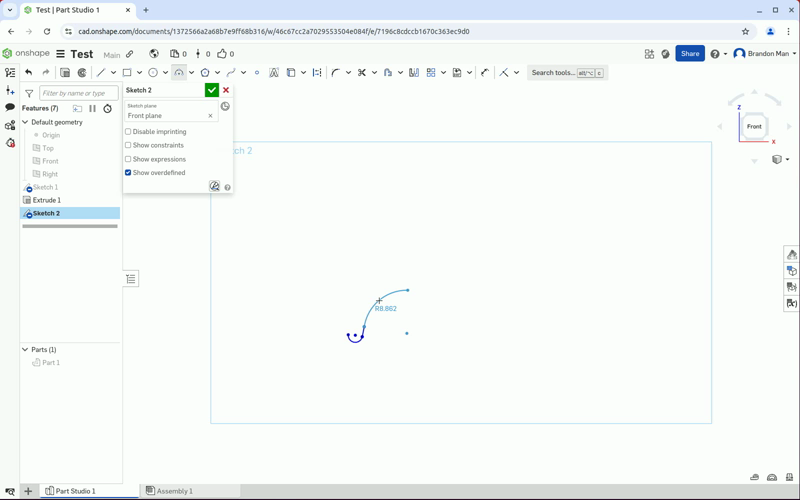
key(esc)
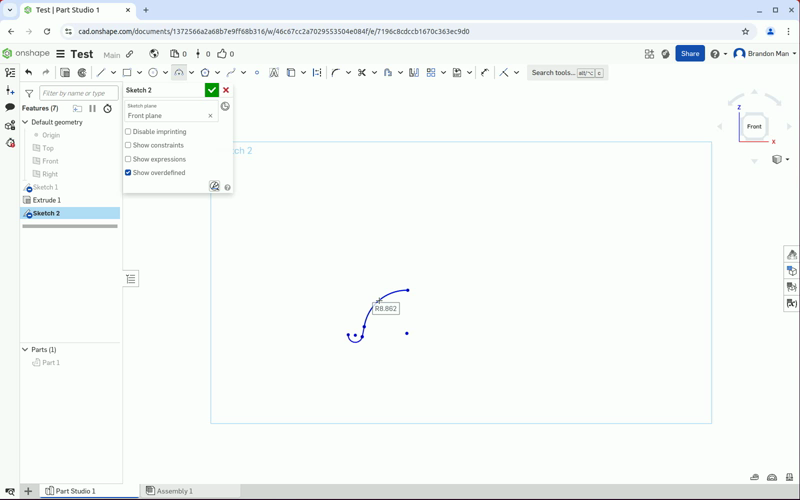
key(l)
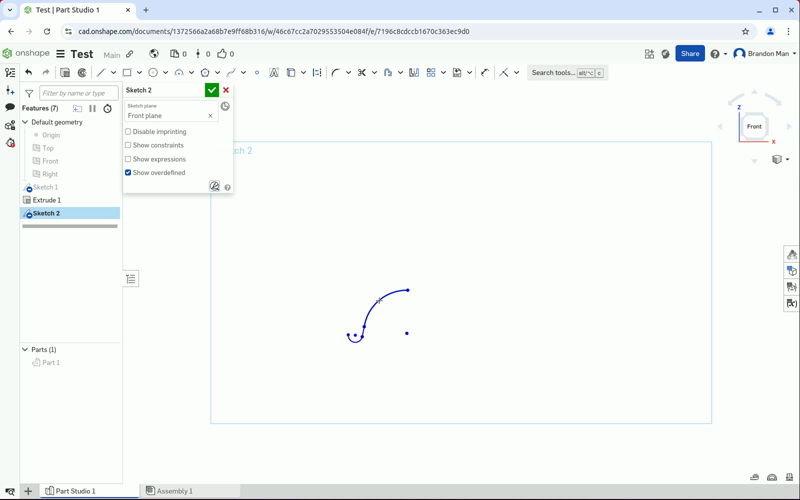
mouse_move(407, 290)
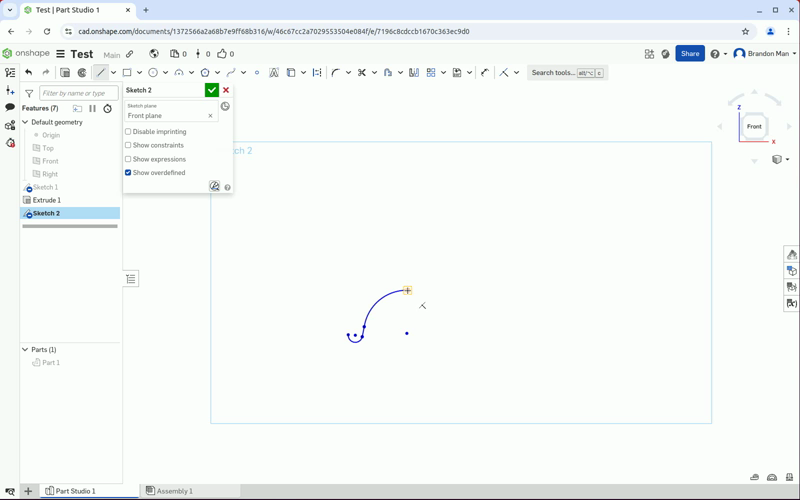
click(407, 290)
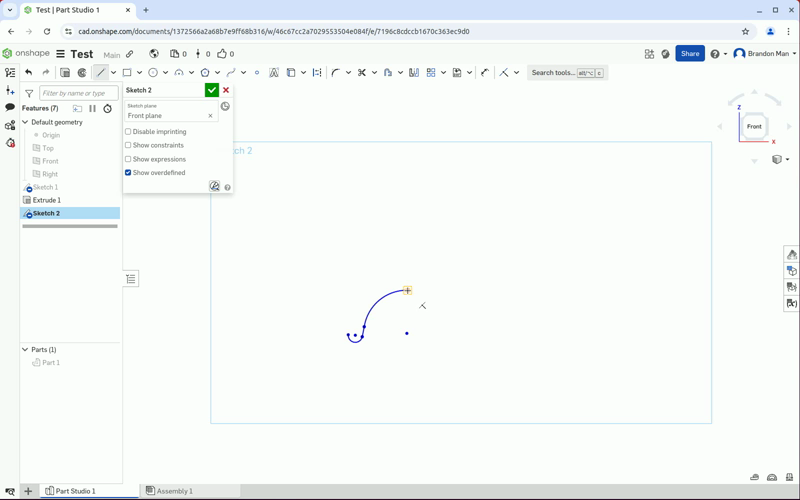
key_down(shift)
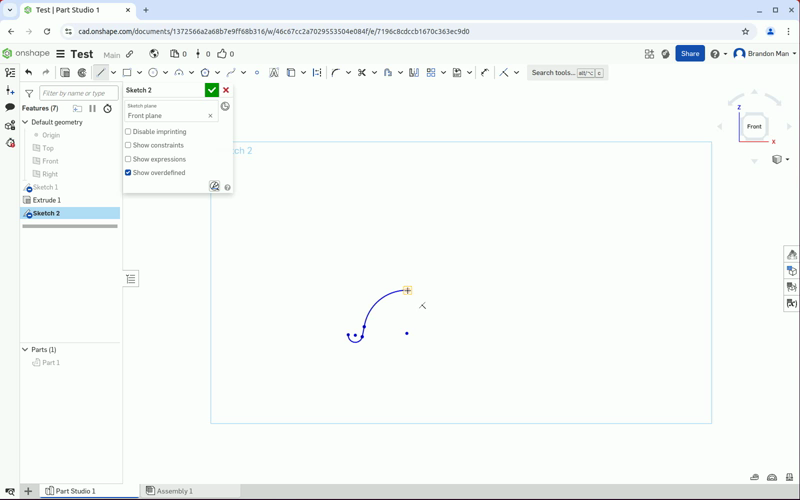
mouse_move(437, 290)
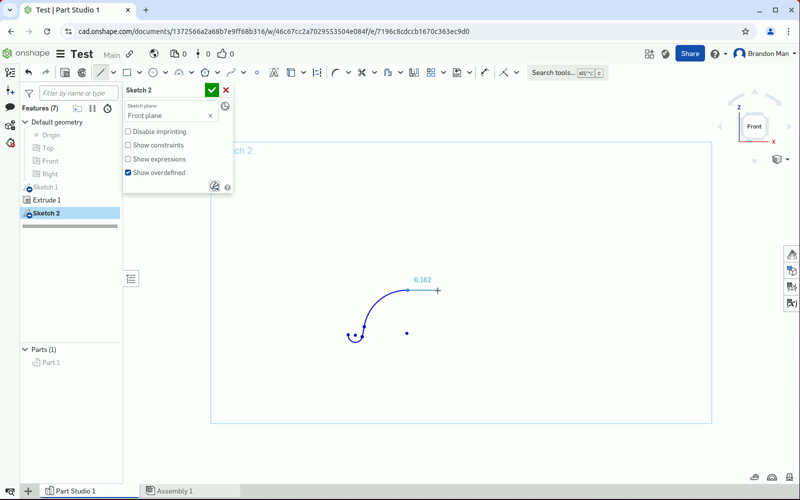
mouse_move(435, 290)
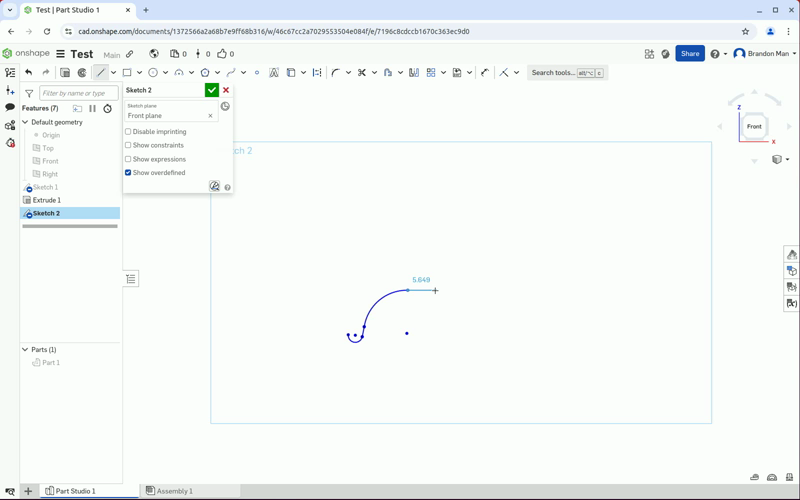
click(435, 290)
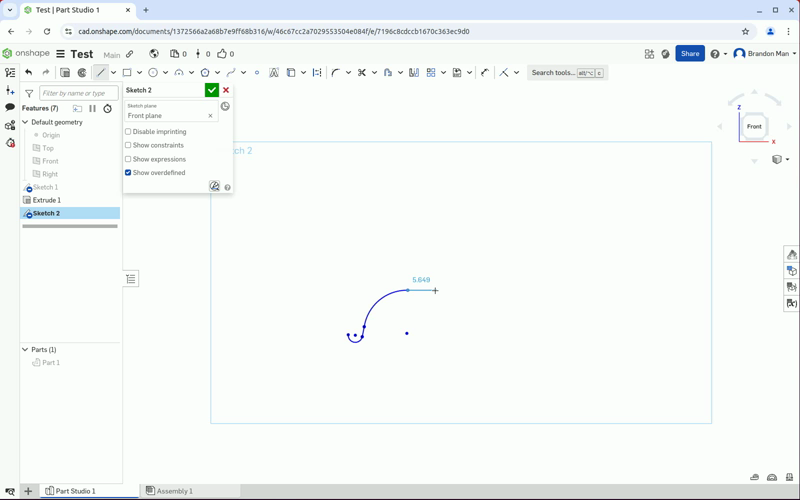
key_up(shift)
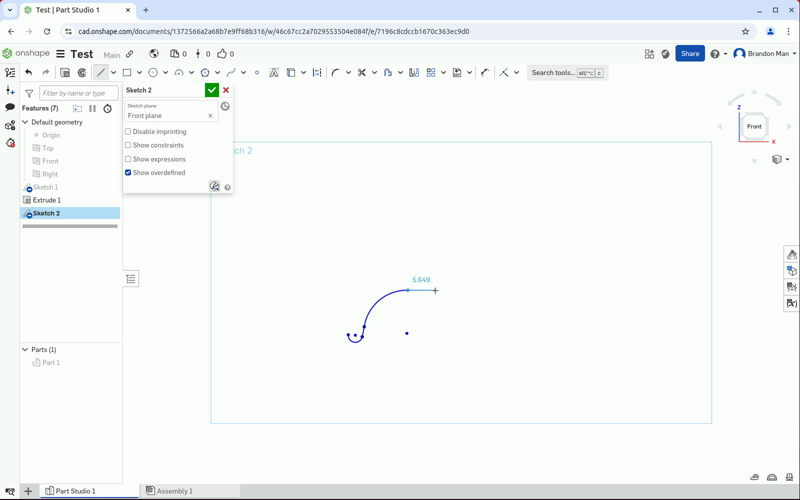
key(esc)
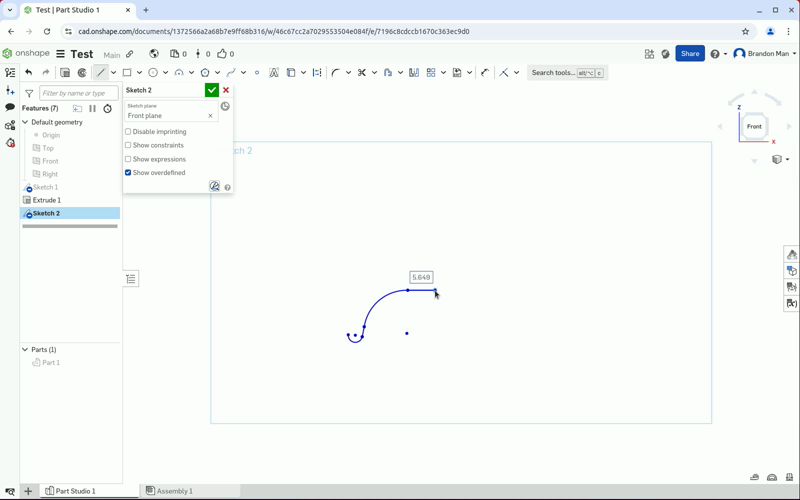
key(a)
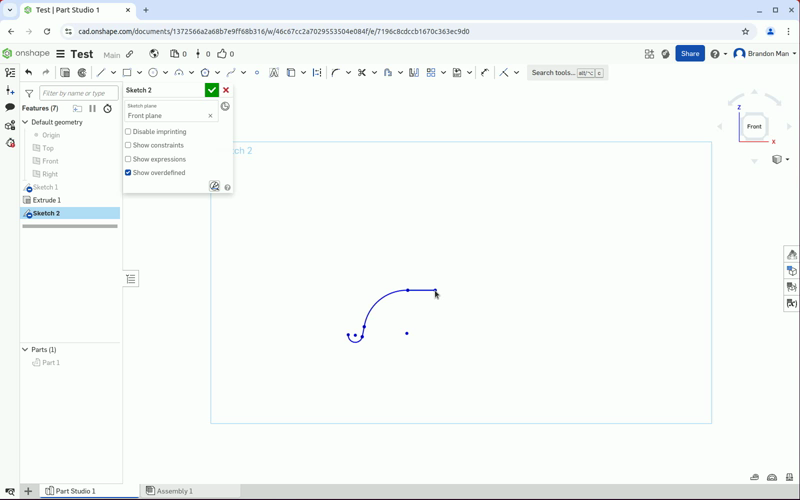
mouse_move(435, 290)
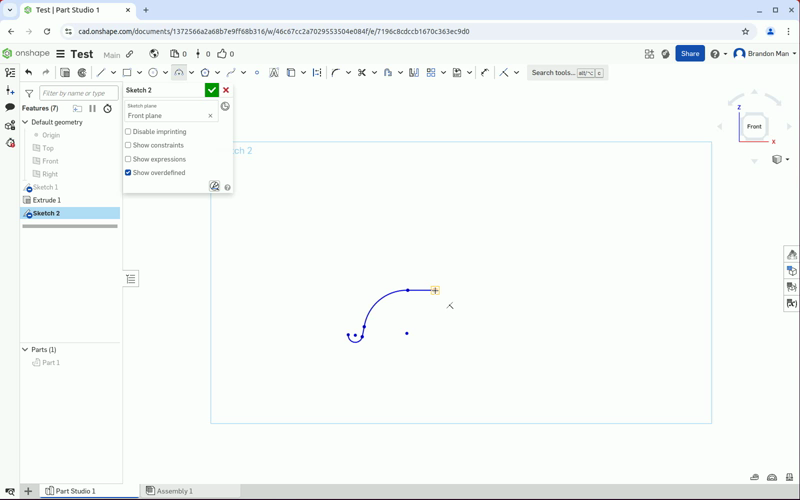
click(435, 290)
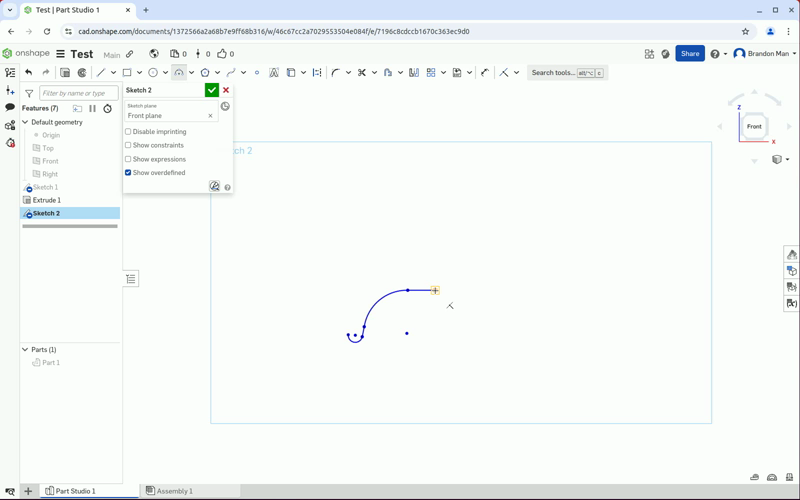
key_down(shift)
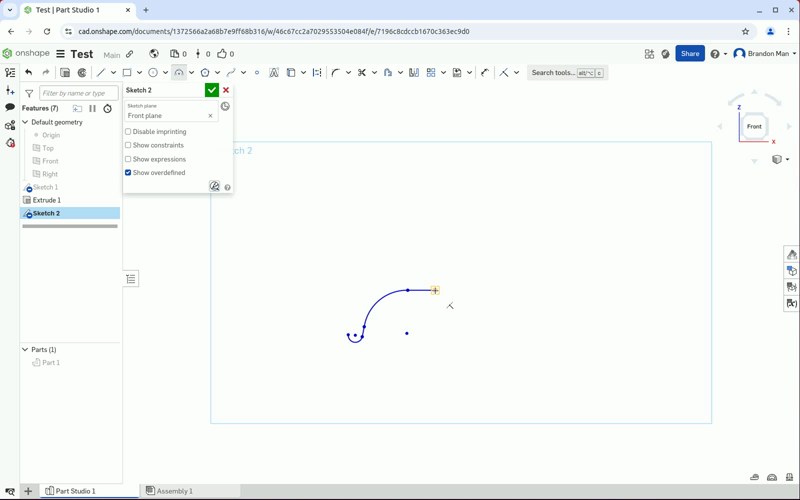
mouse_move(435, 276)
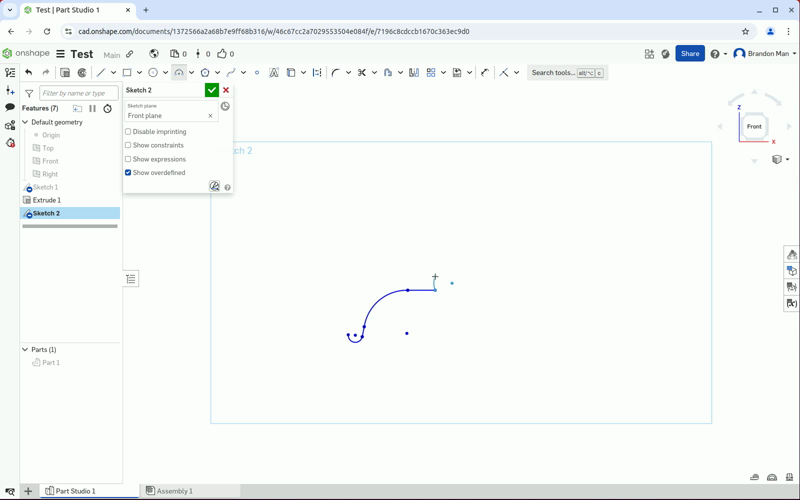
click(435, 276)
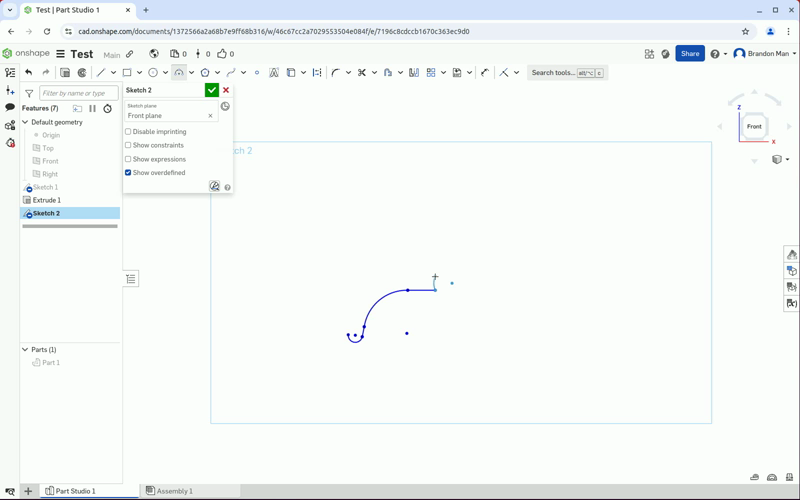
mouse_move(442, 283)
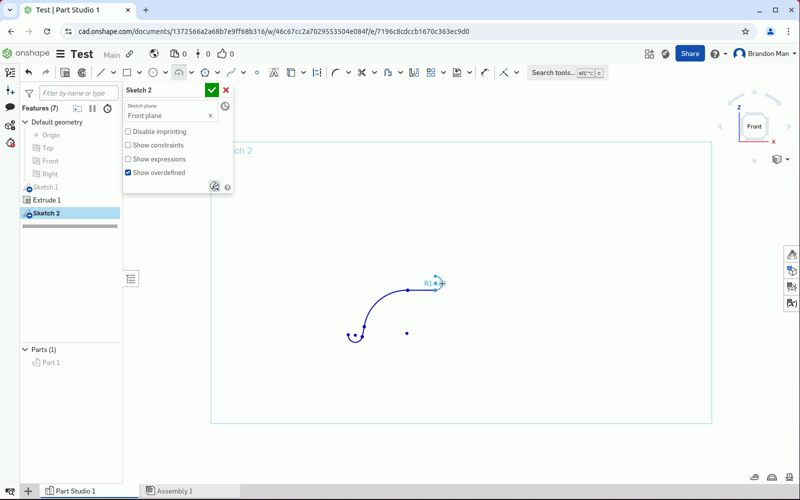
click(442, 283)
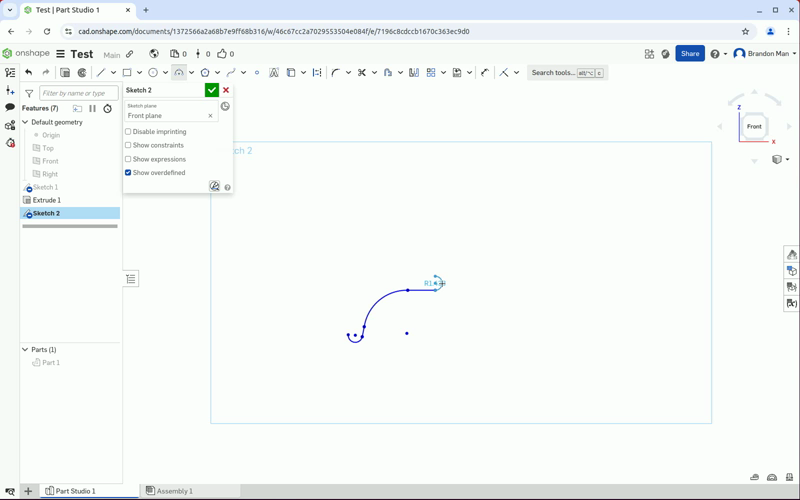
key_up(shift)
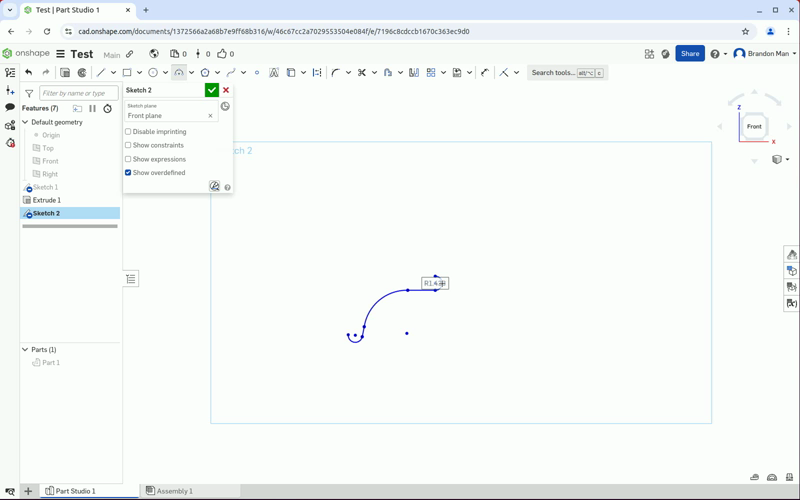
key(esc)
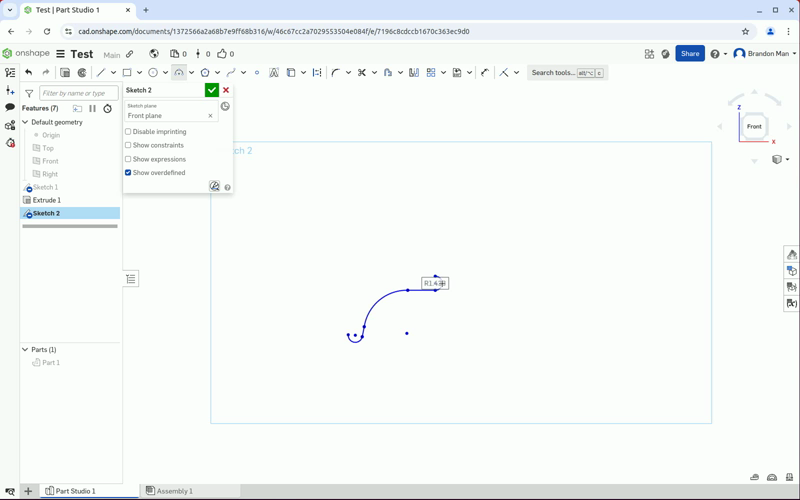
key(l)
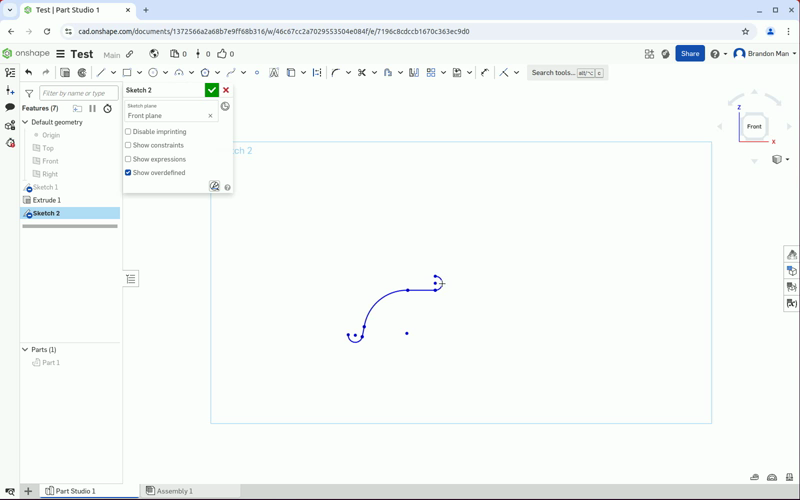
mouse_move(435, 276)
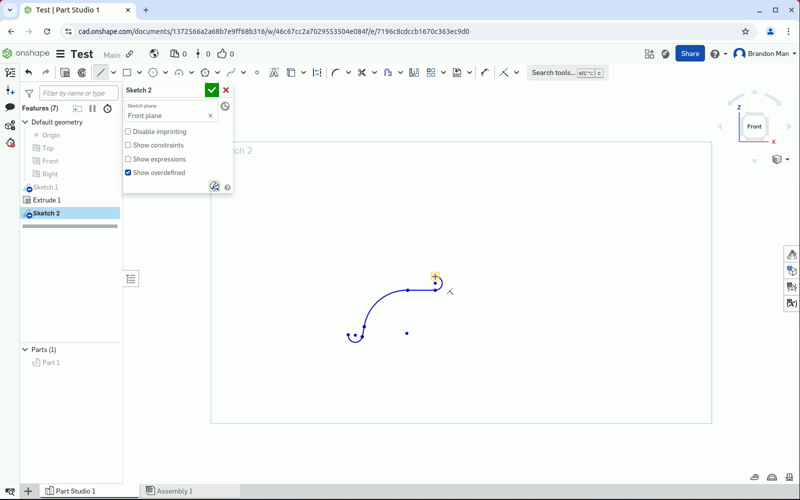
click(435, 276)
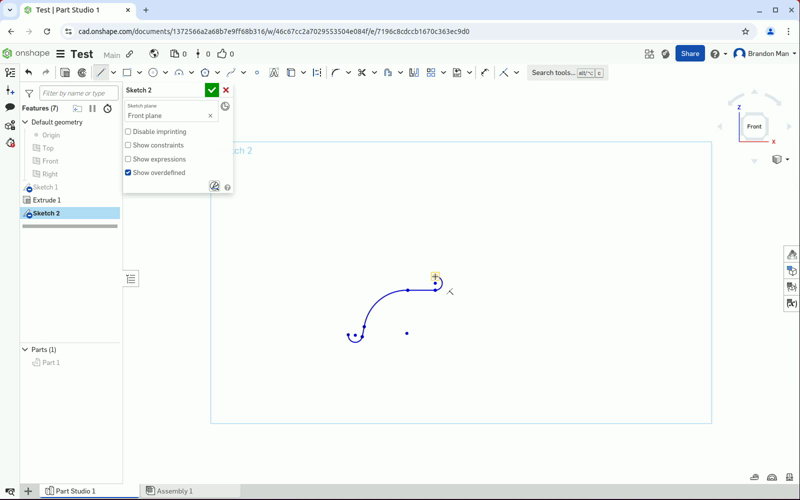
key_down(shift)
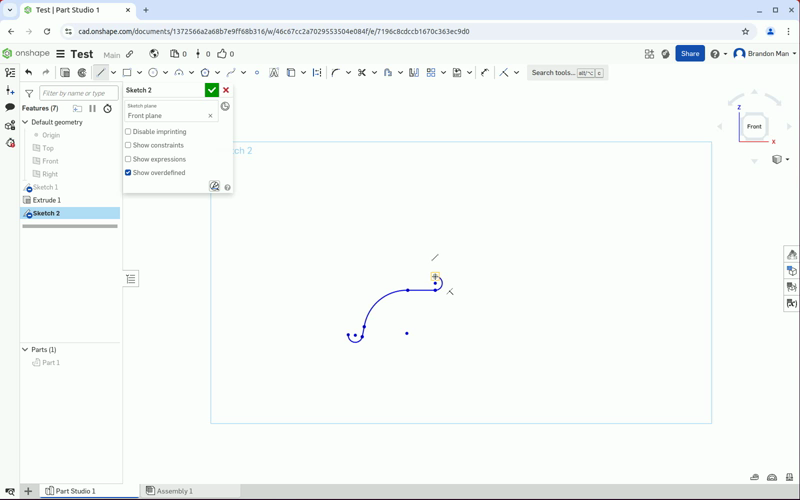
mouse_move(364, 276)
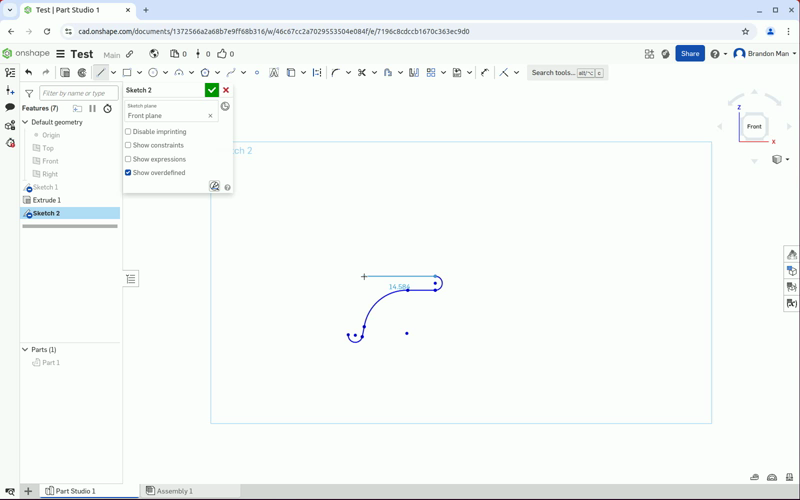
click(364, 276)
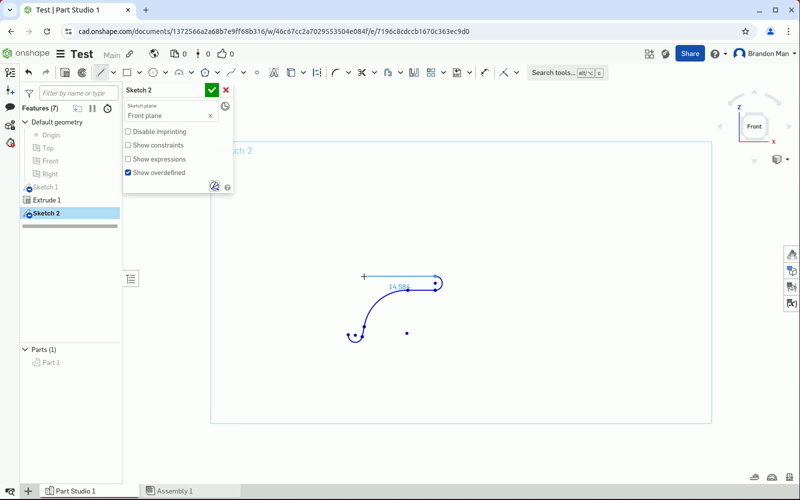
key_up(shift)
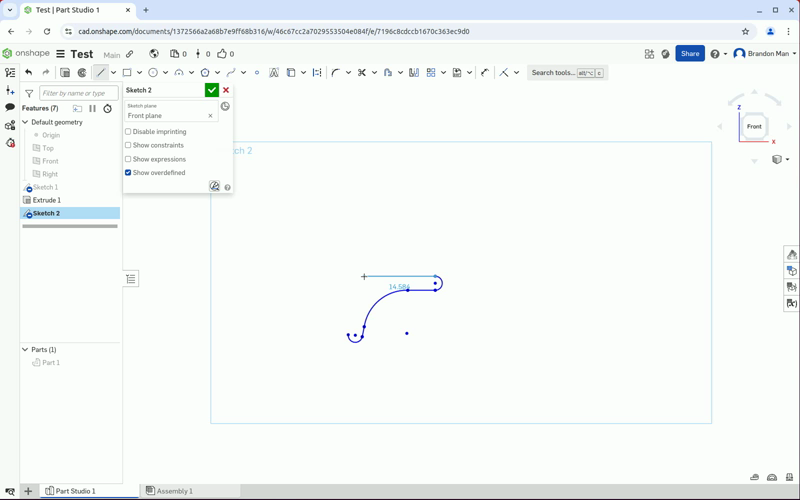
key(esc)
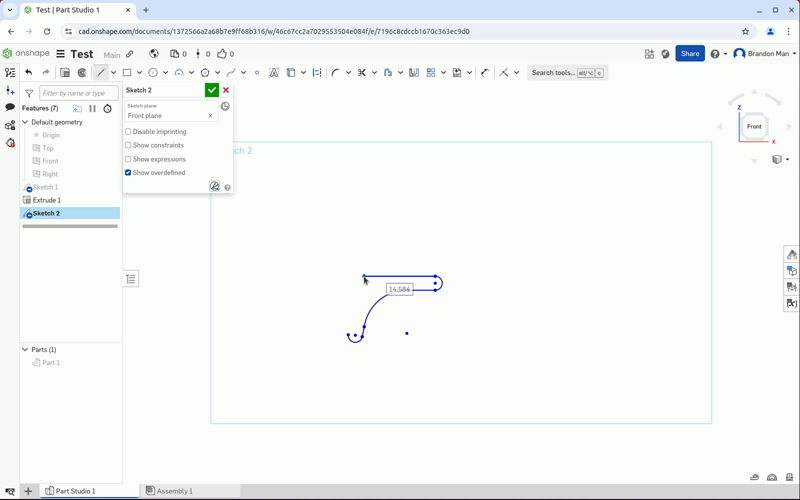
key(a)
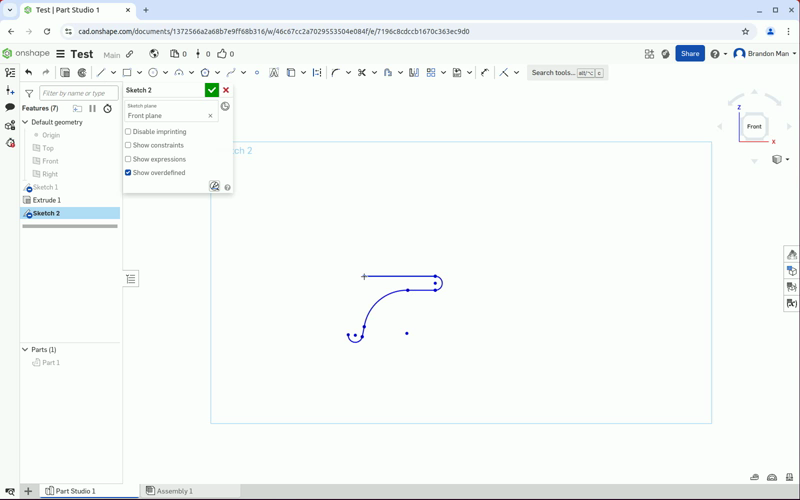
mouse_move(364, 276)
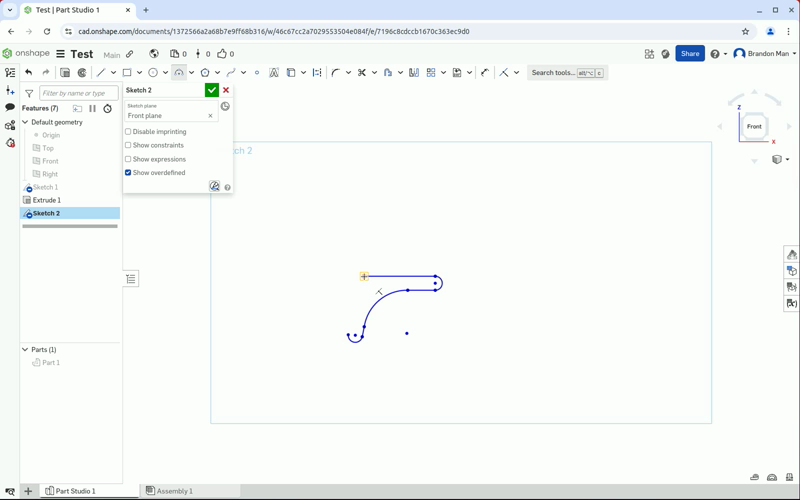
click(364, 276)
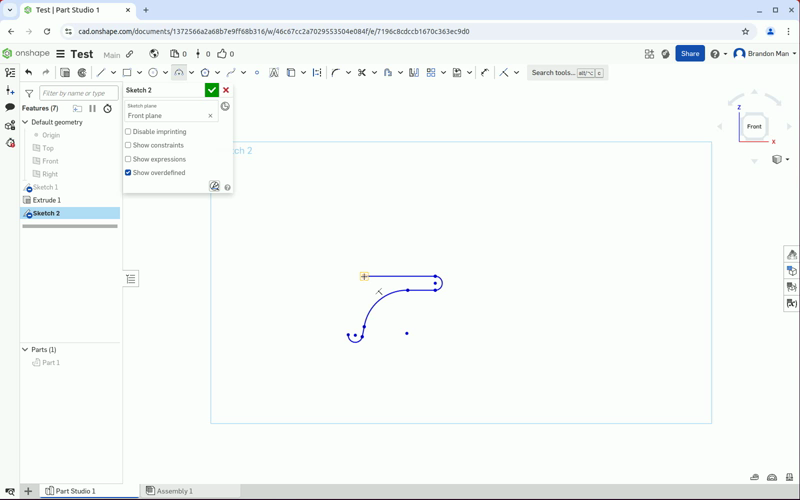
key_down(shift)
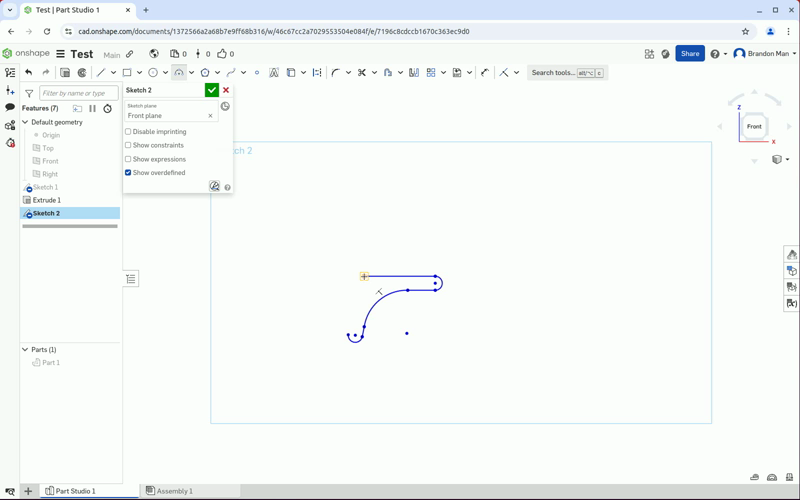
mouse_move(357, 282)
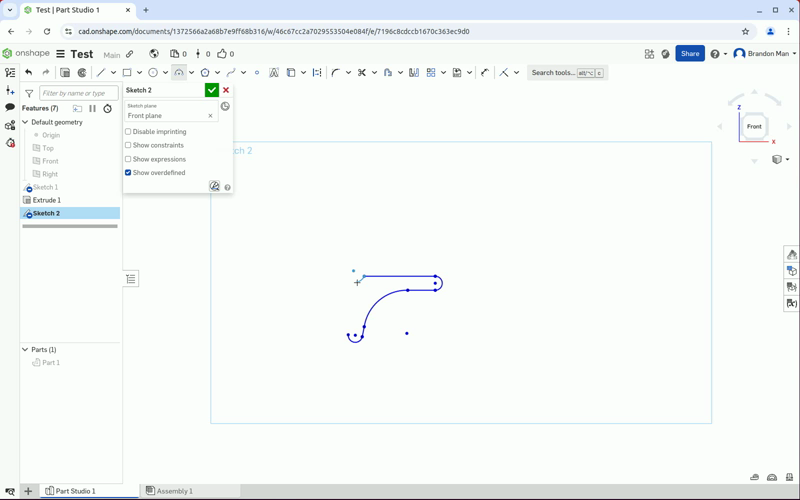
click(357, 282)
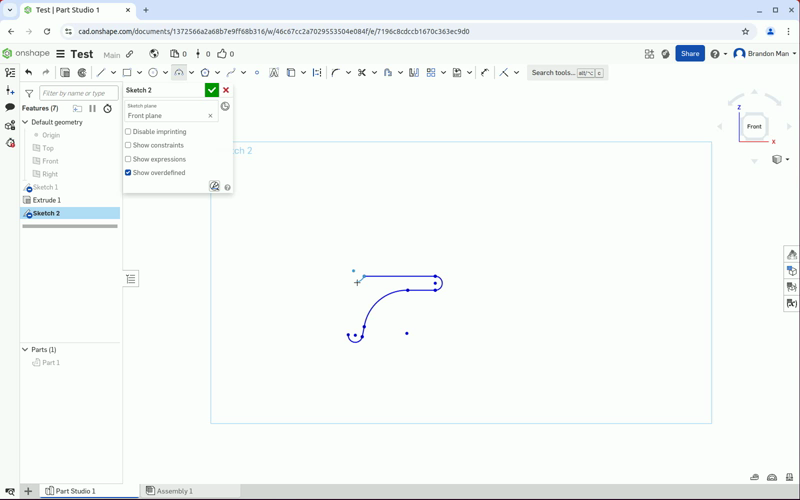
mouse_move(359, 277)
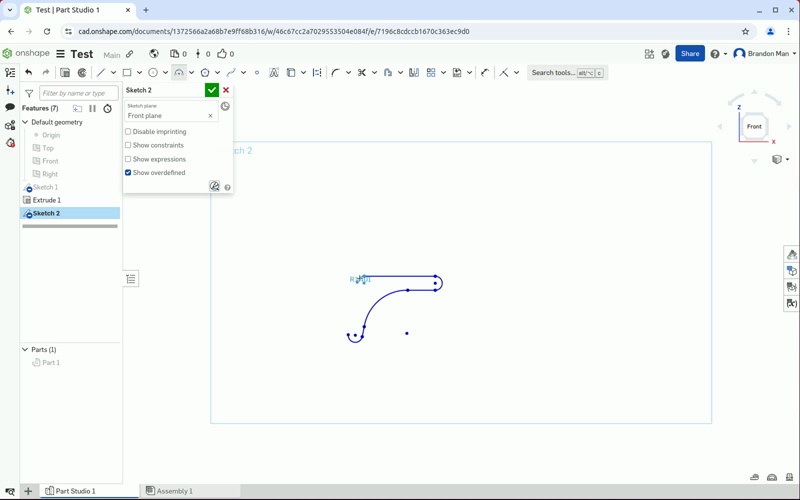
click(359, 277)
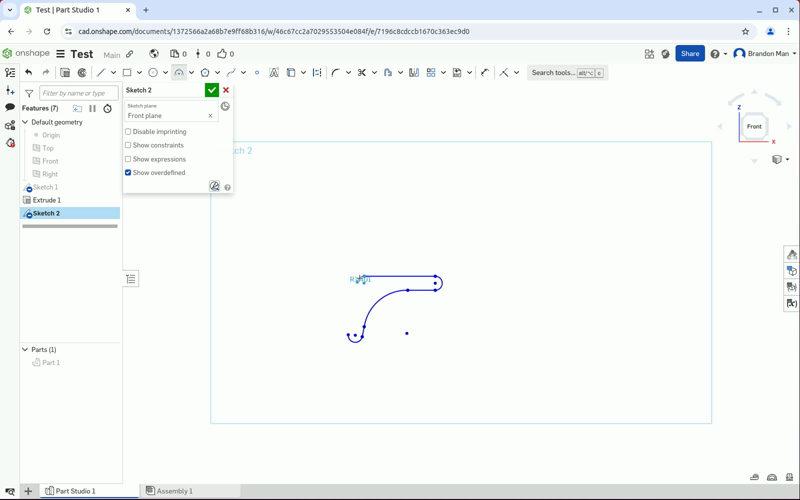
key_up(shift)
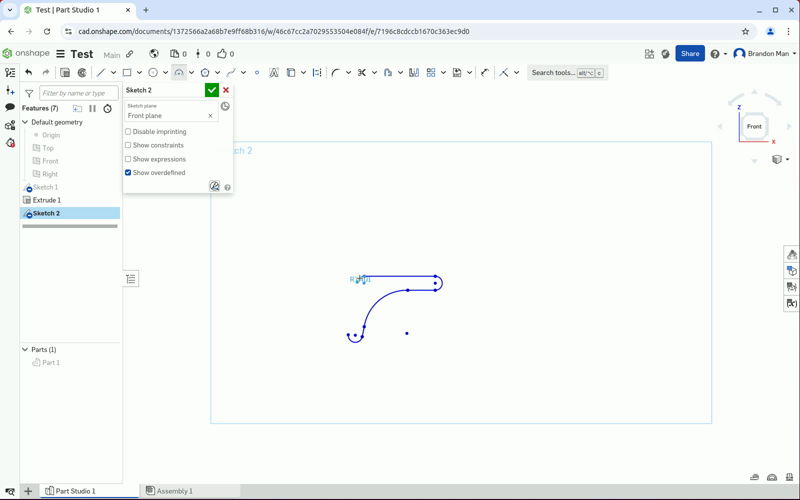
key(esc)
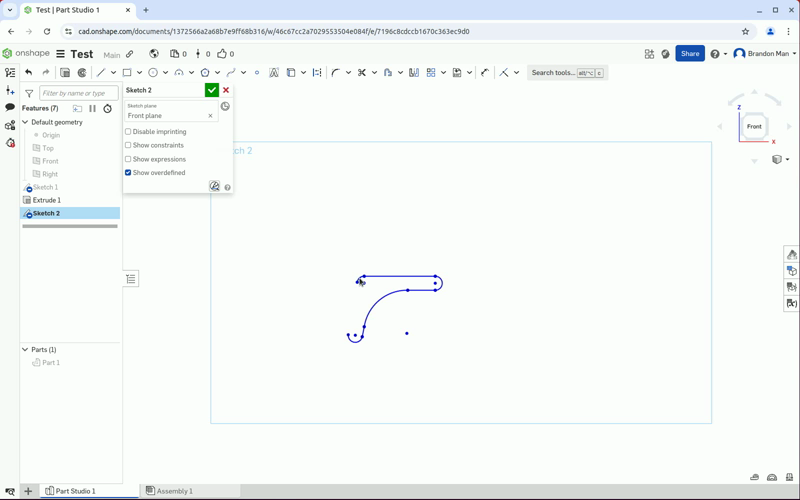
key(l)
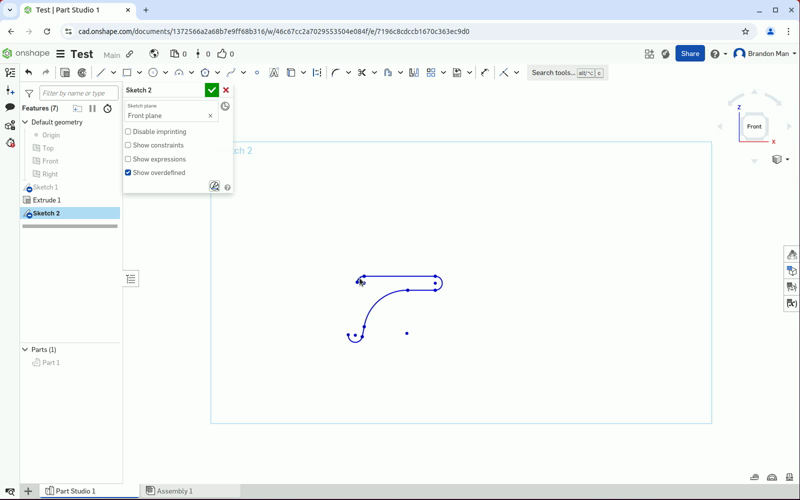
mouse_move(357, 282)
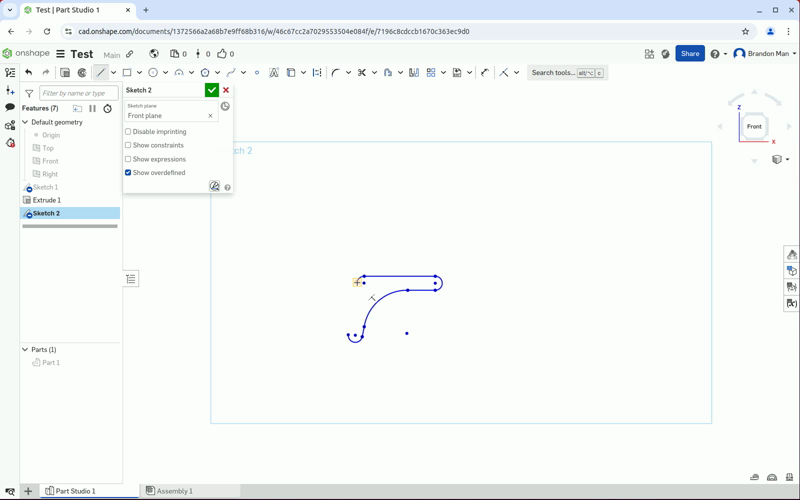
click(357, 282)
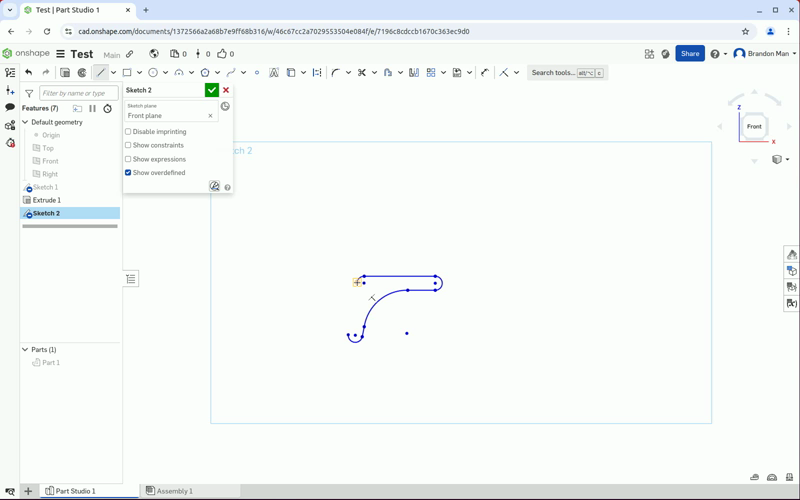
mouse_move(387, 282)
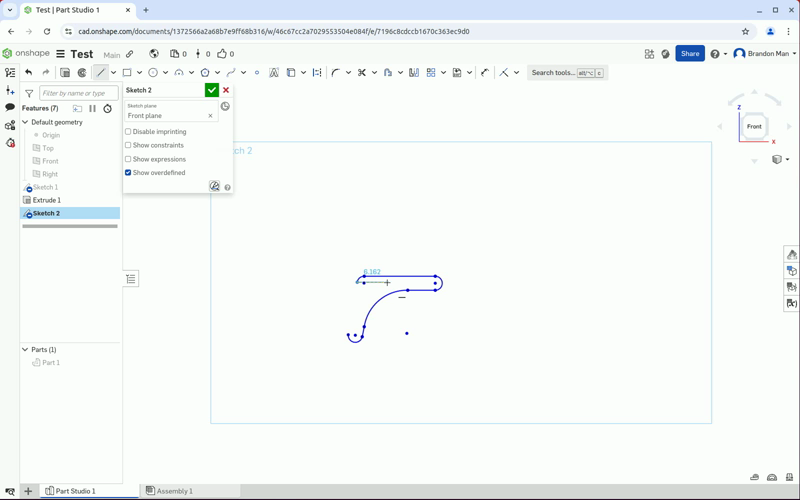
key_down(shift)
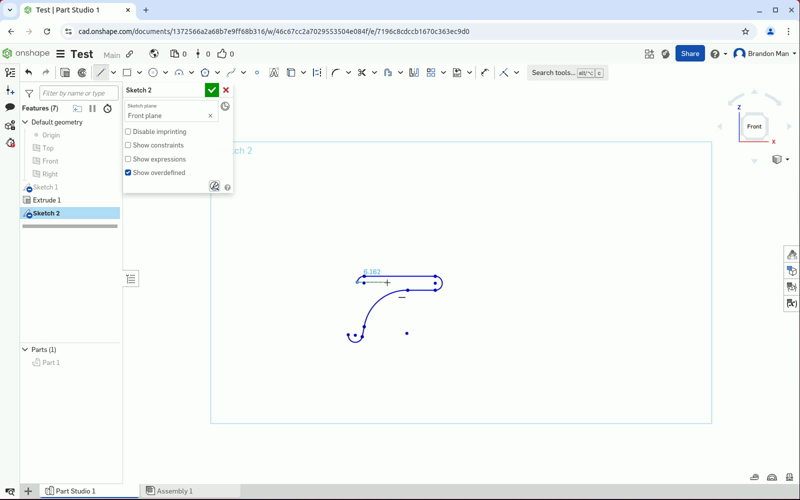
mouse_move(348, 334)
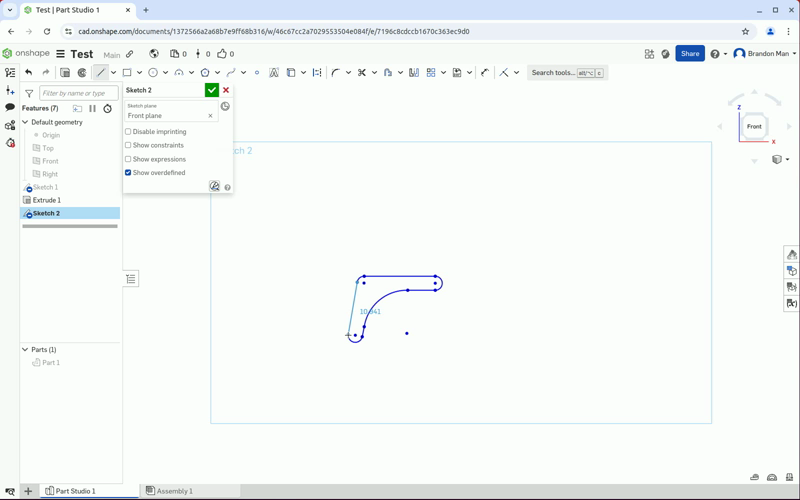
key_up(shift)
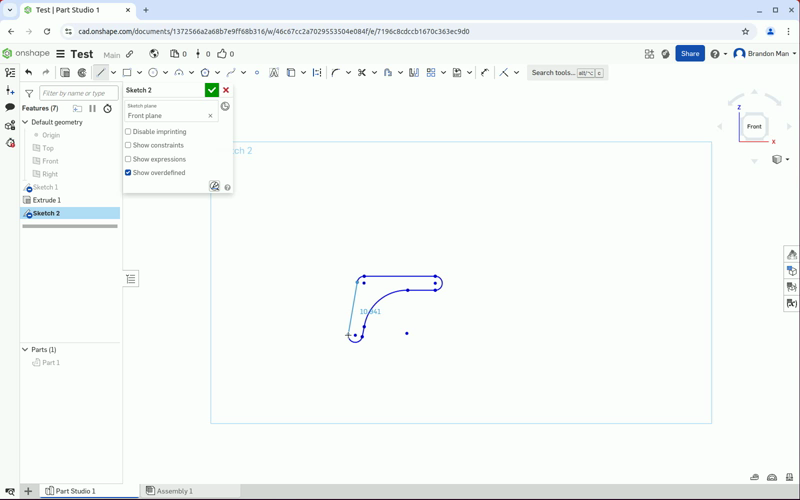
click(348, 334)
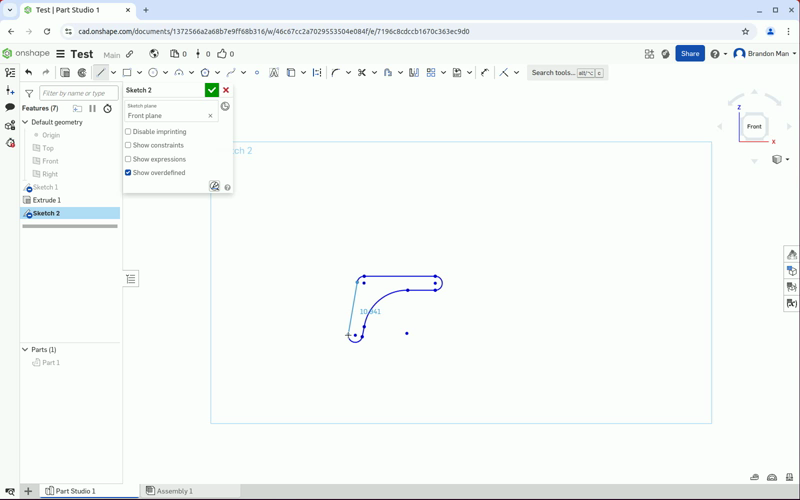
key(esc)
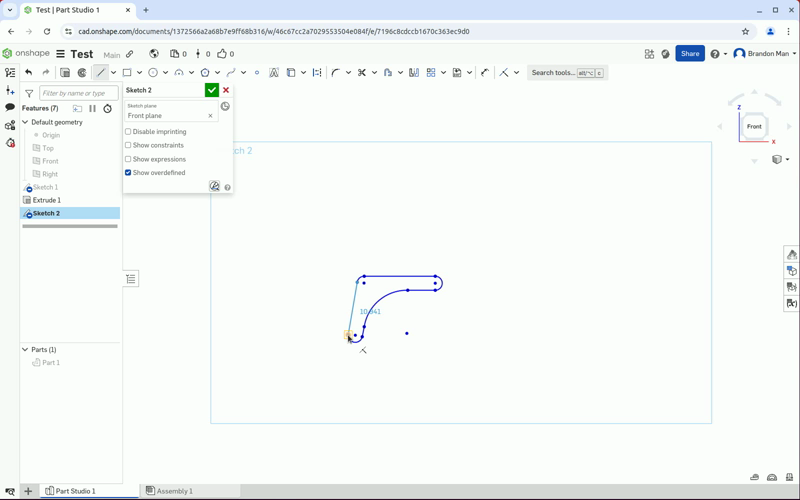
key(c)
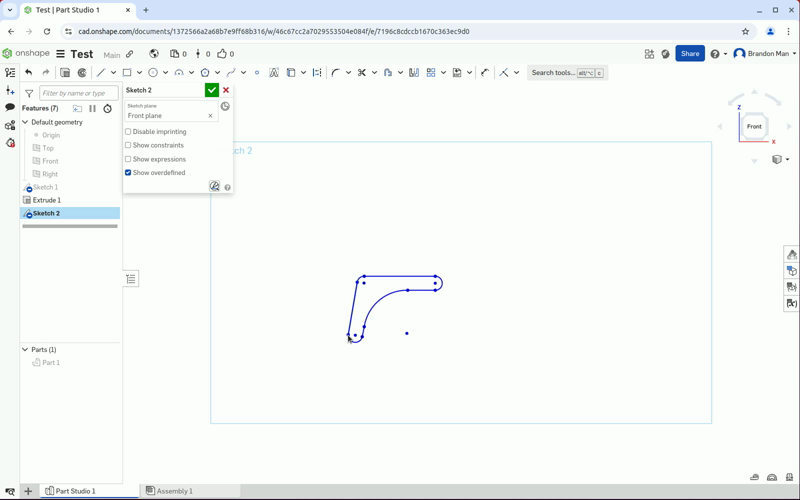
key_down(shift)
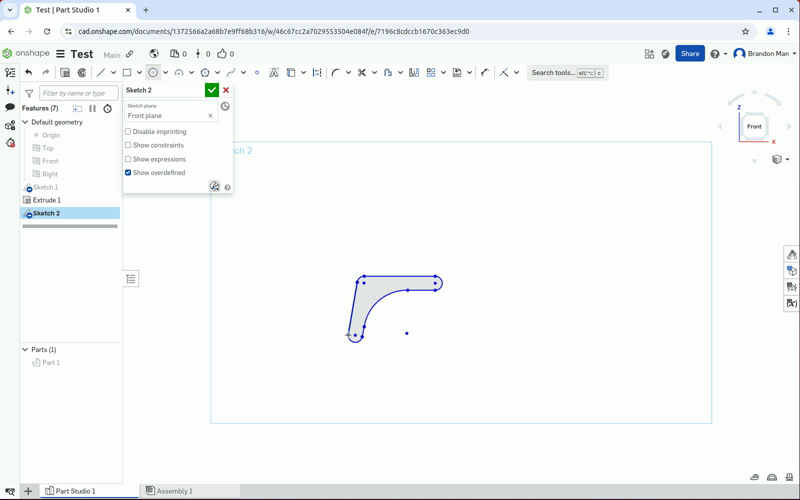
mouse_move(355, 335)
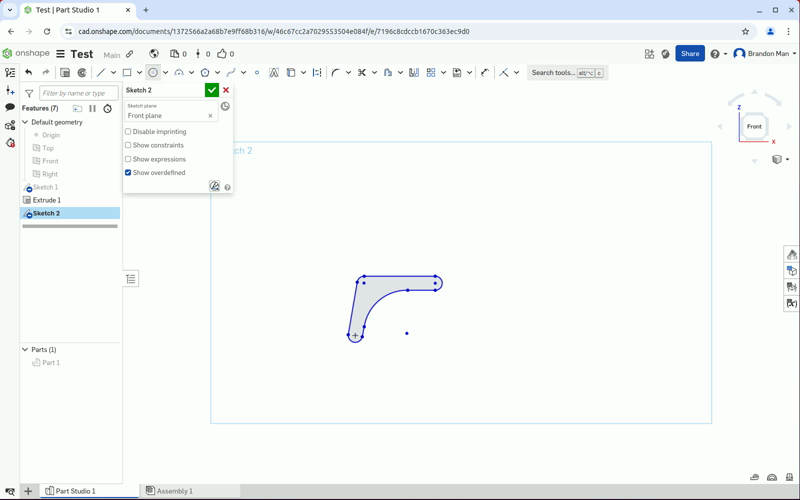
click(355, 335)
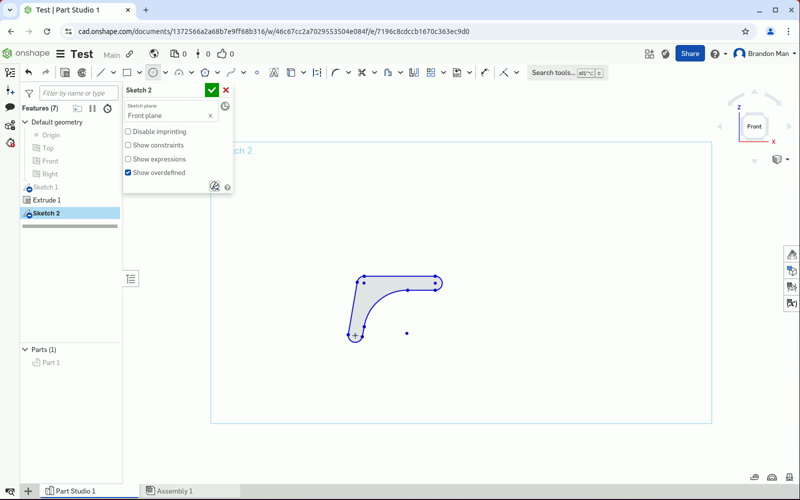
key_up(shift)
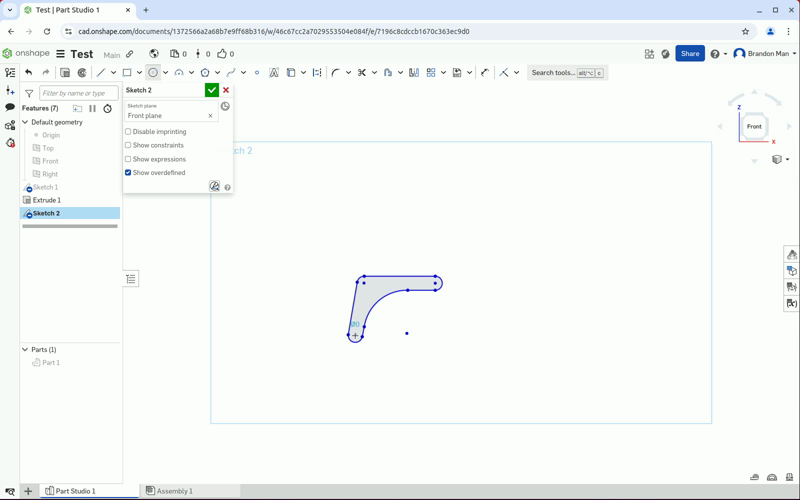
mouse_move(359, 335)
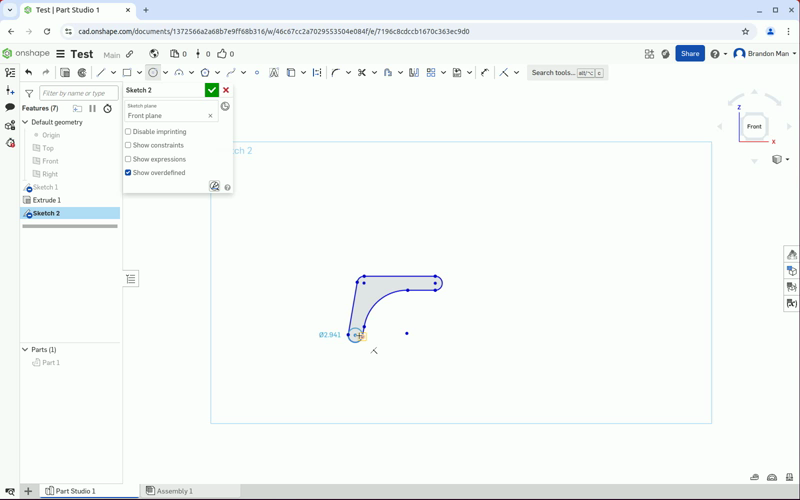
scroll(6)
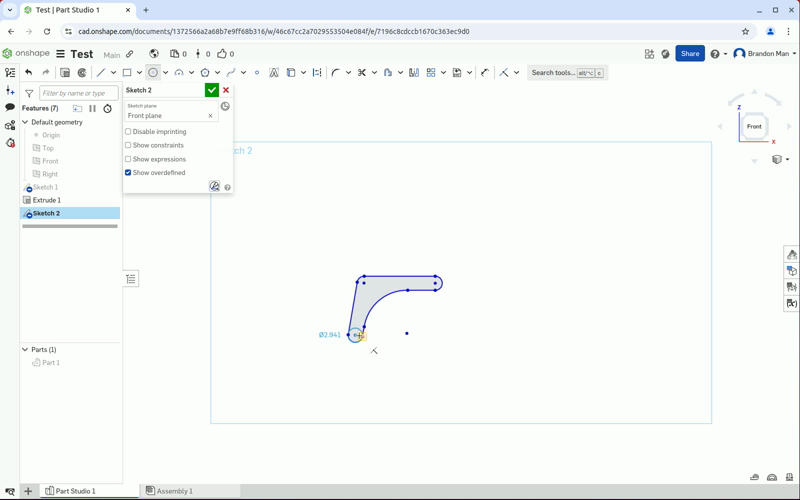
scroll(6)
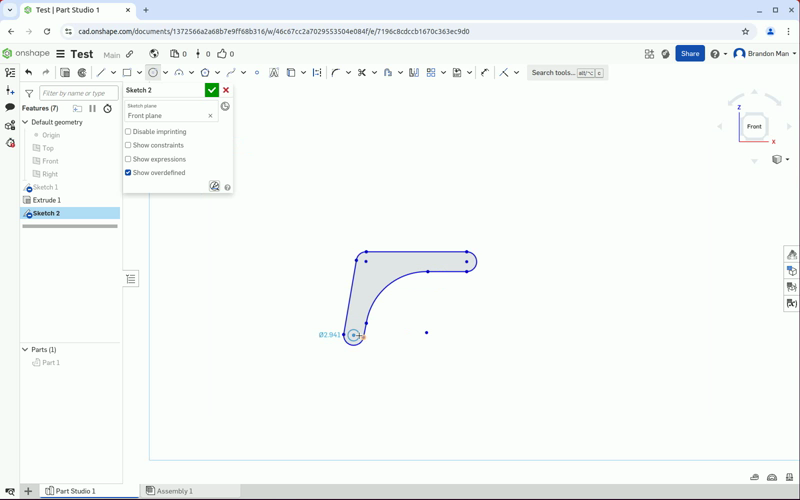
scroll(6)
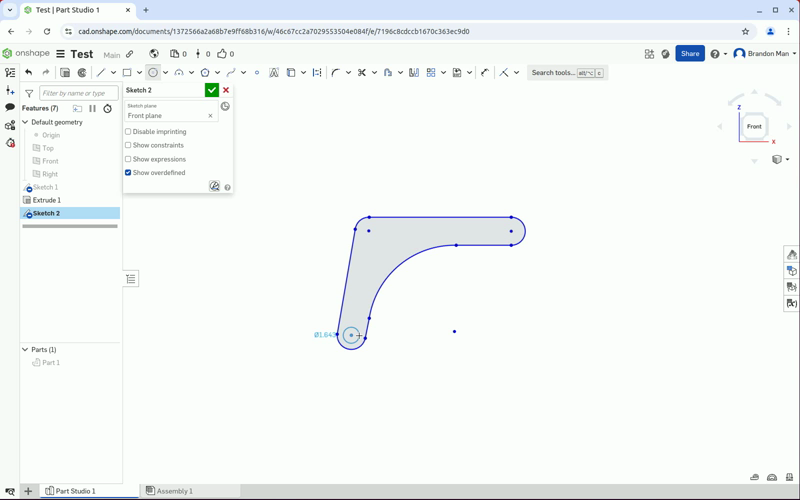
scroll(6)
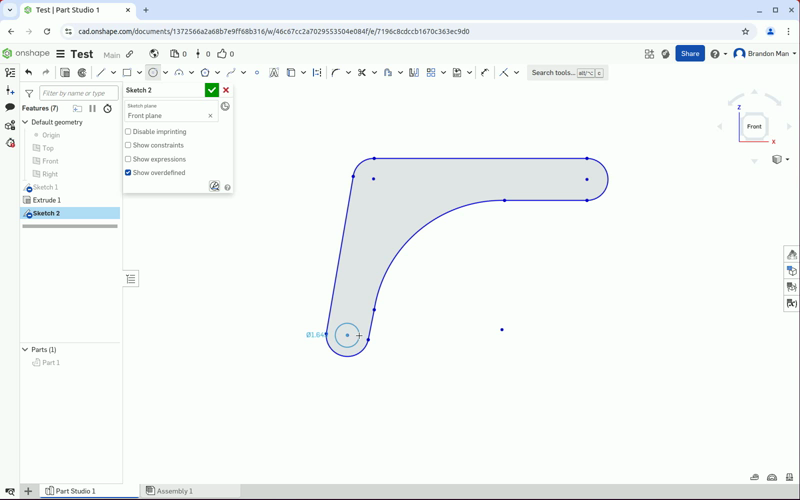
scroll(6)
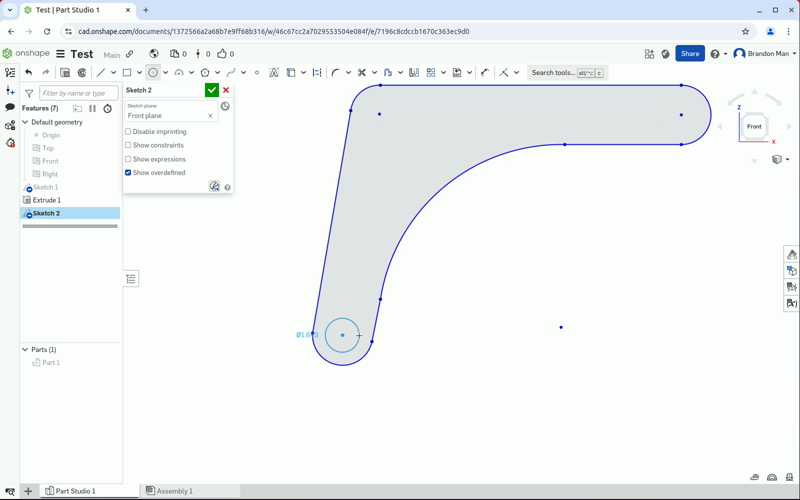
scroll(6)
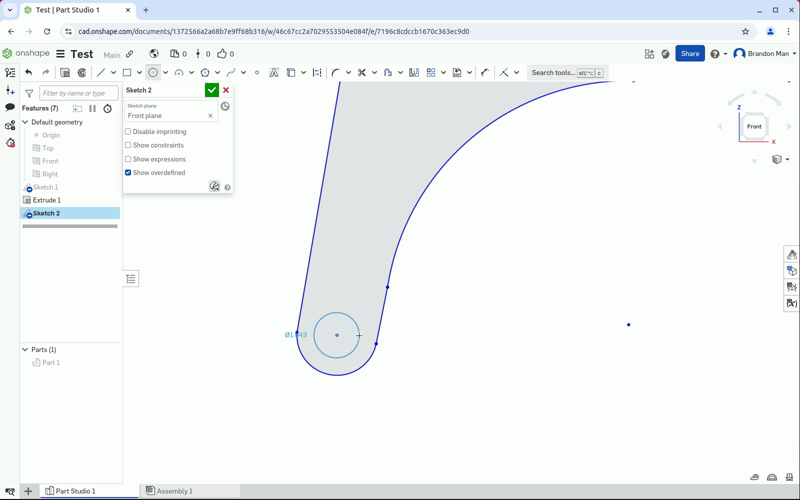
scroll(6)
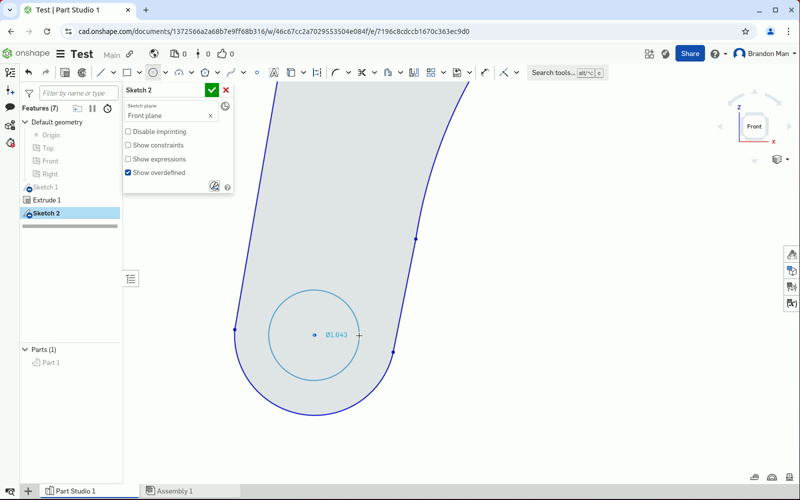
click(359, 335)
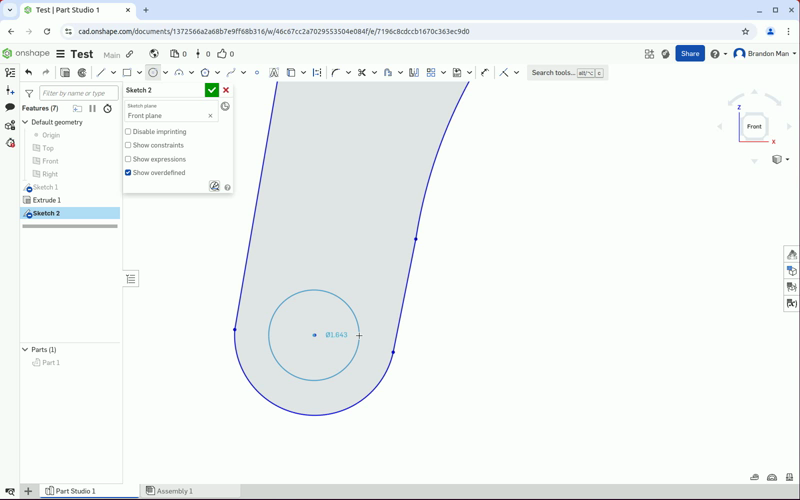
scroll(-6)
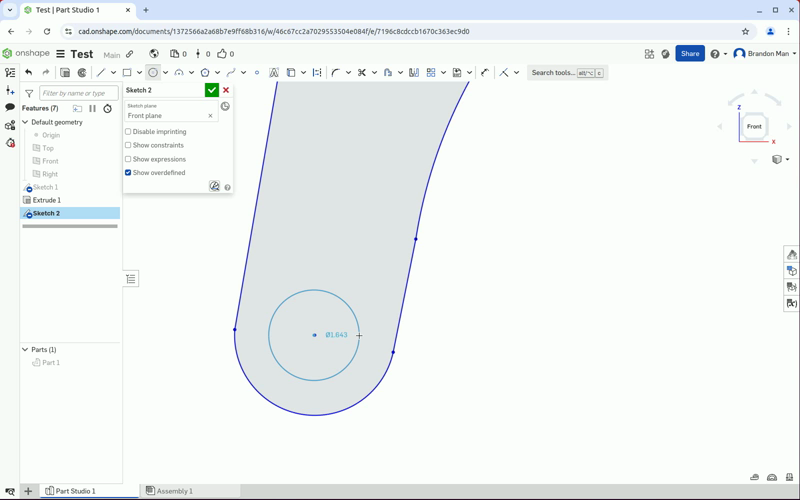
scroll(-6)
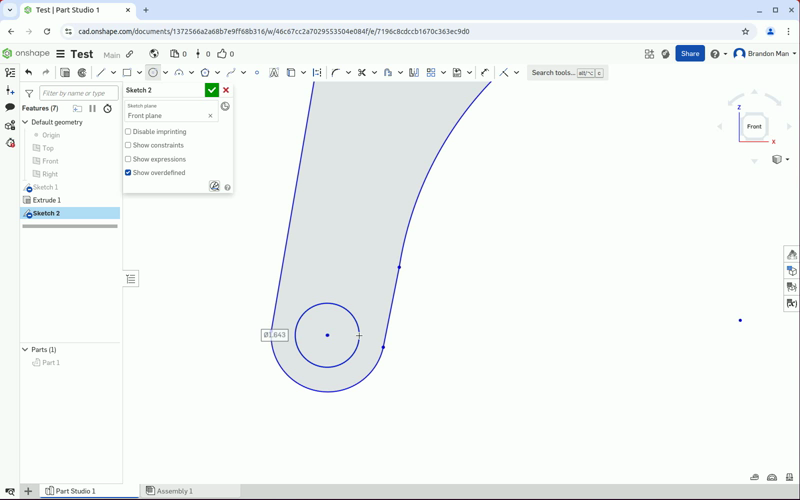
scroll(-6)
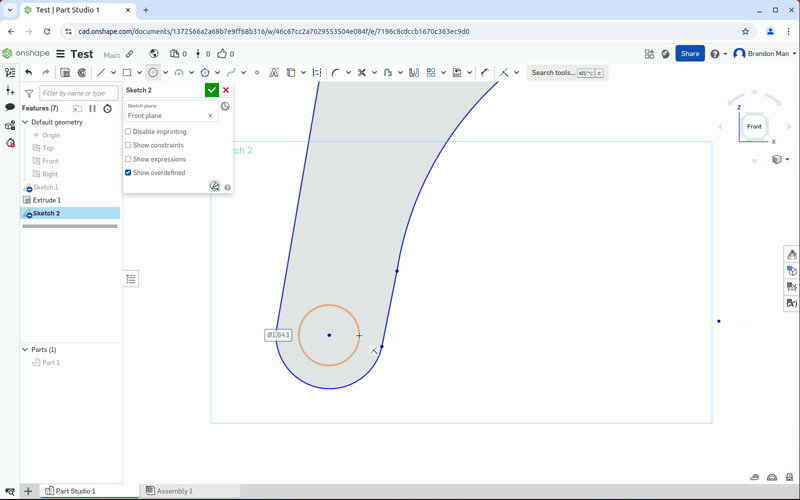
scroll(-6)
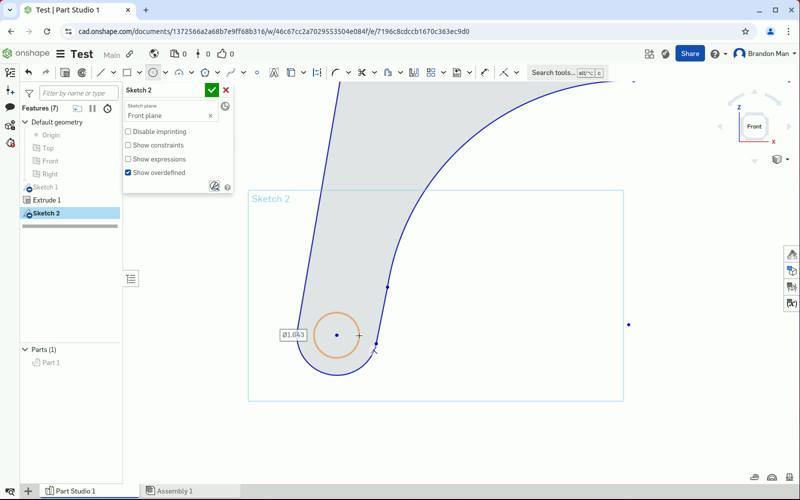
scroll(-6)
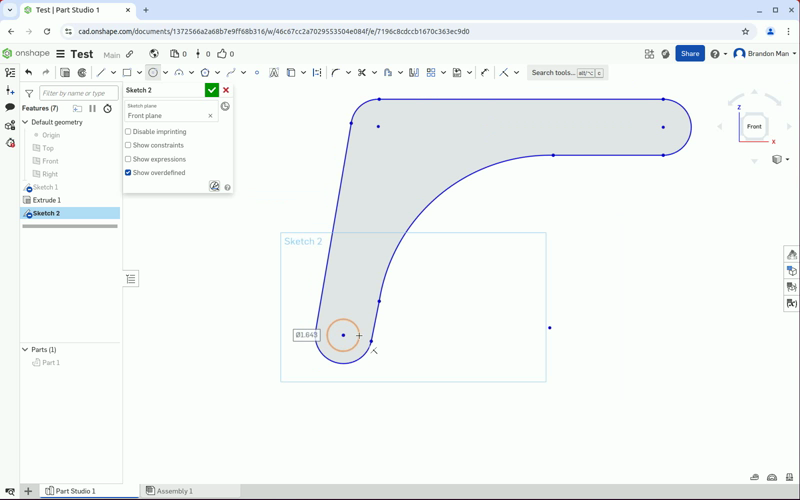
scroll(-6)
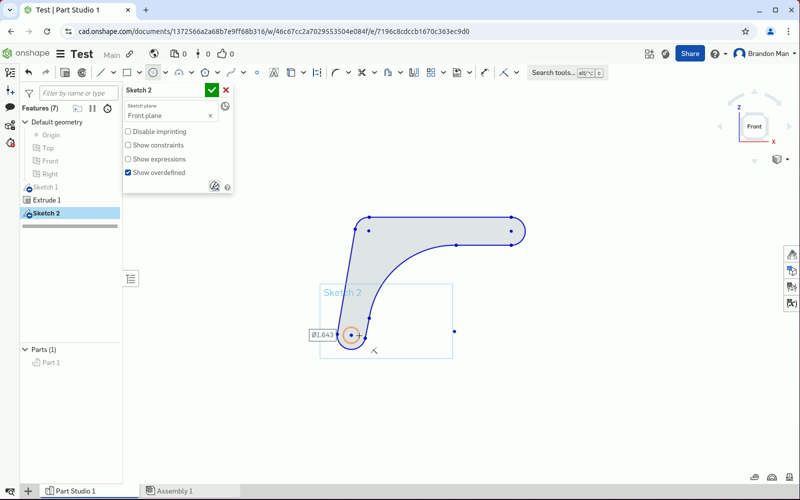
scroll(-6)
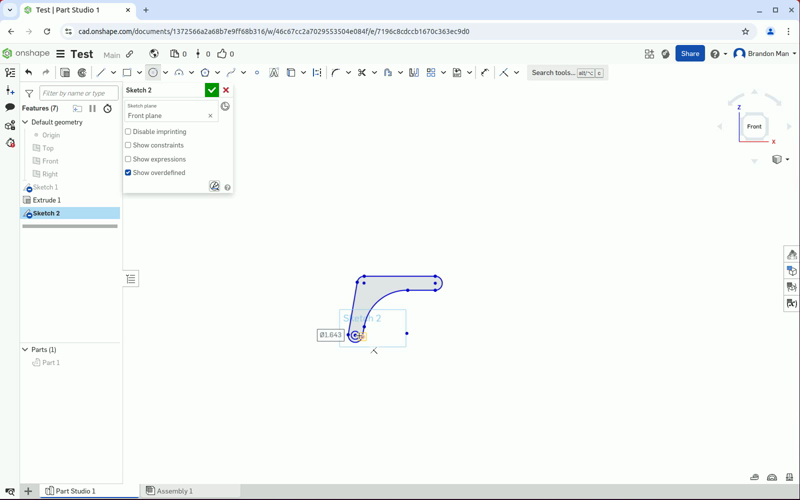
key(esc)
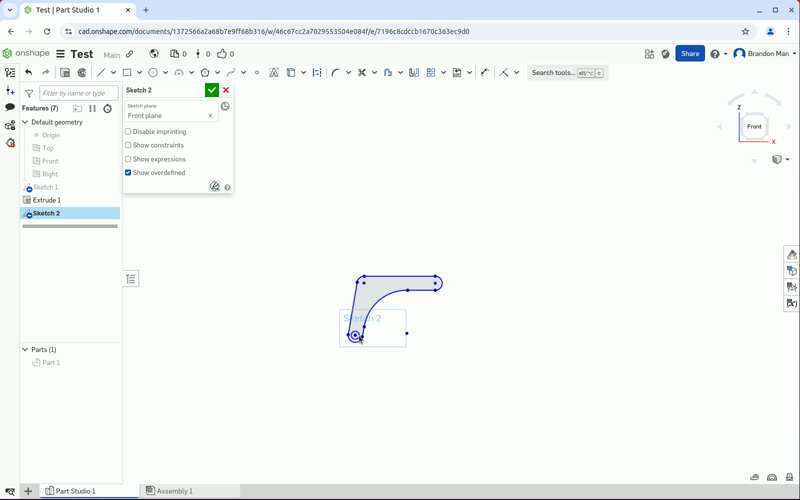
key(c)
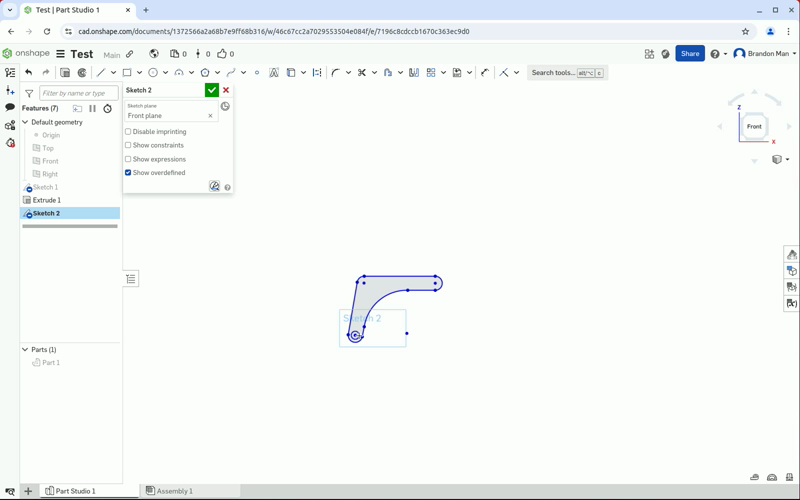
key_down(shift)
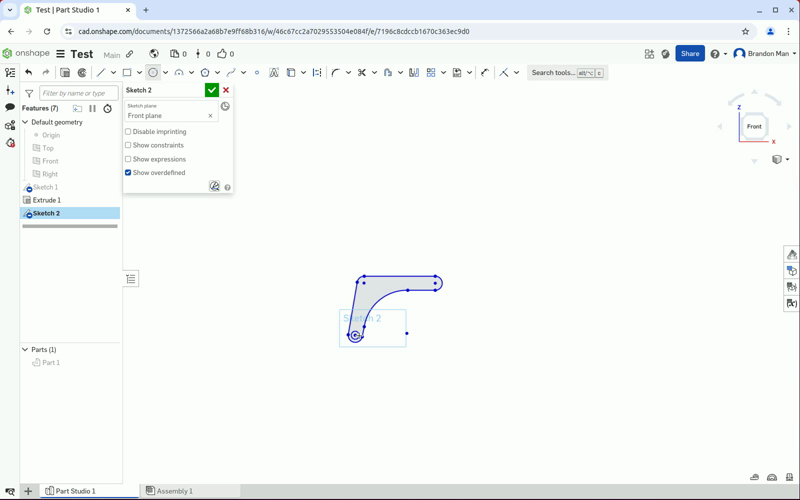
mouse_move(364, 283)
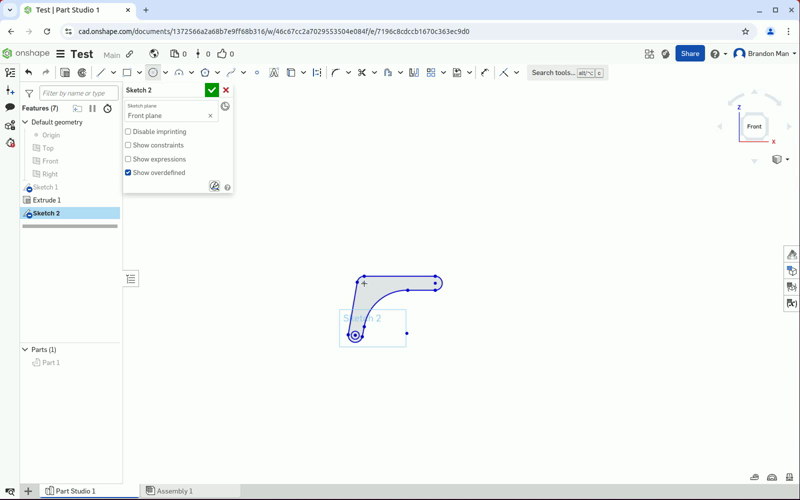
click(364, 283)
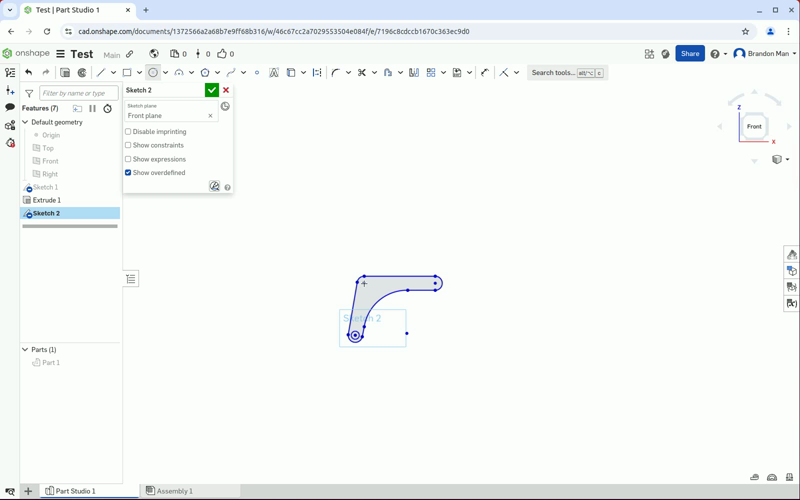
key_up(shift)
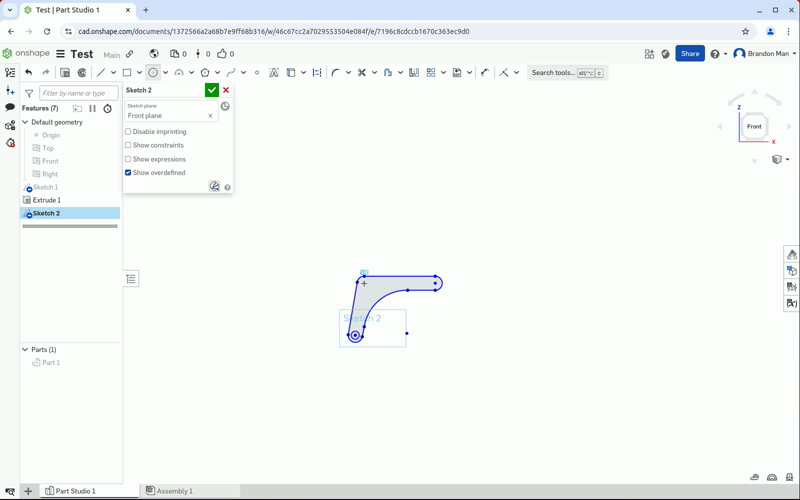
mouse_move(368, 283)
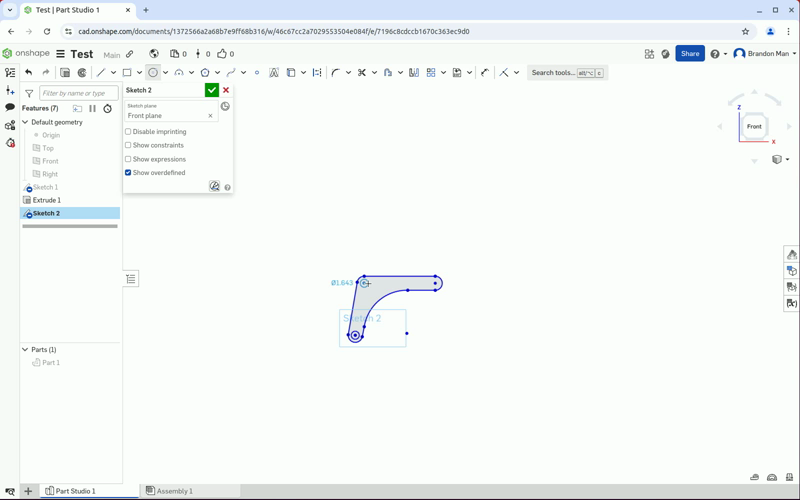
scroll(6)
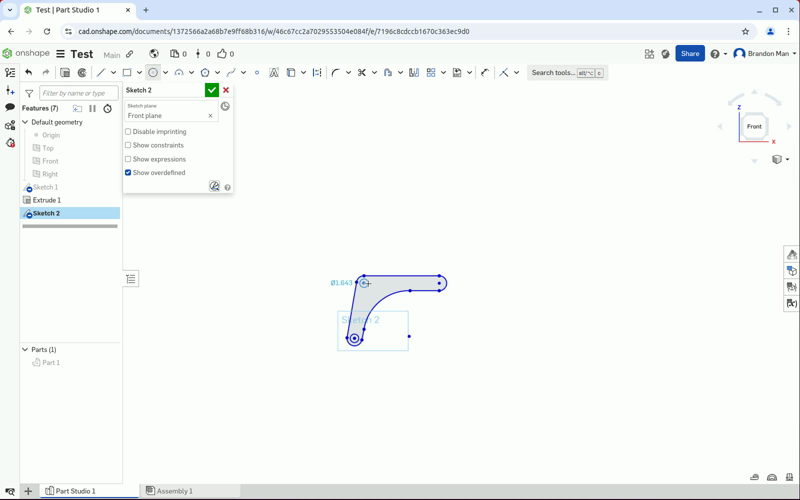
scroll(6)
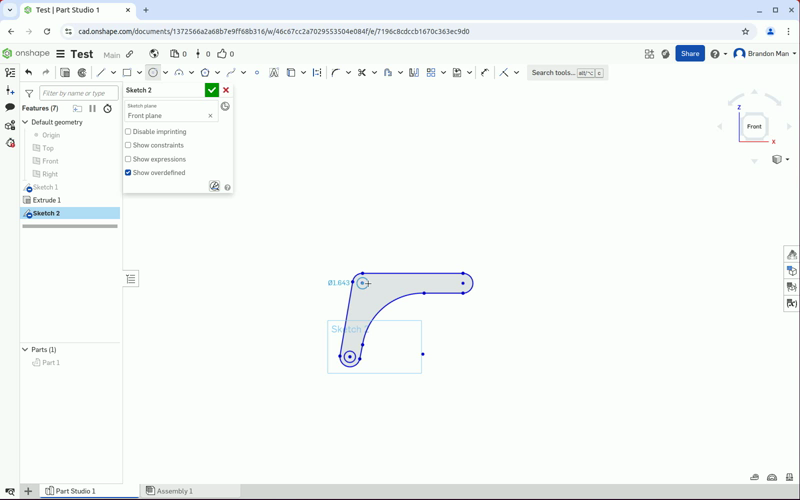
scroll(6)
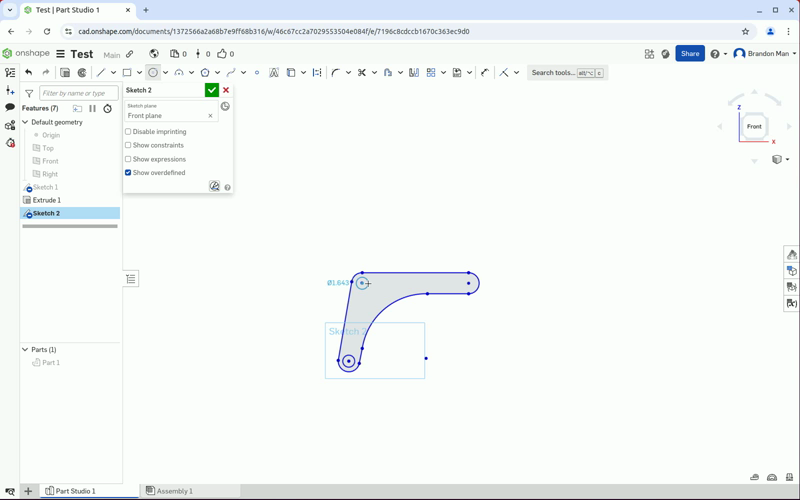
scroll(6)
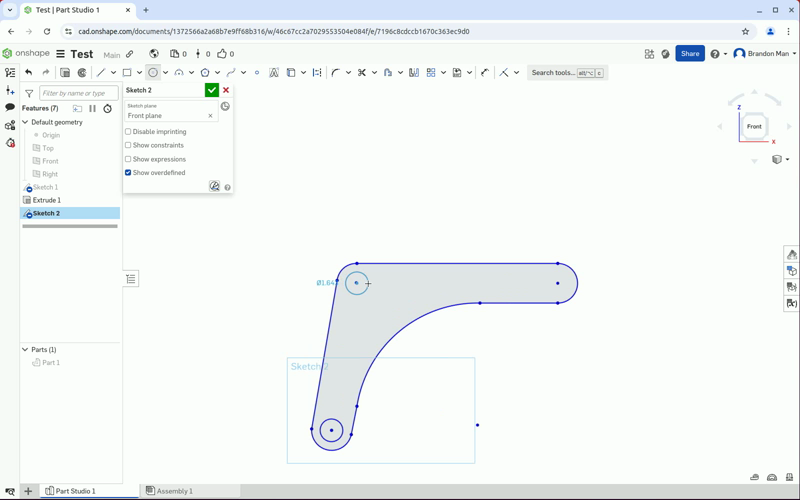
scroll(6)
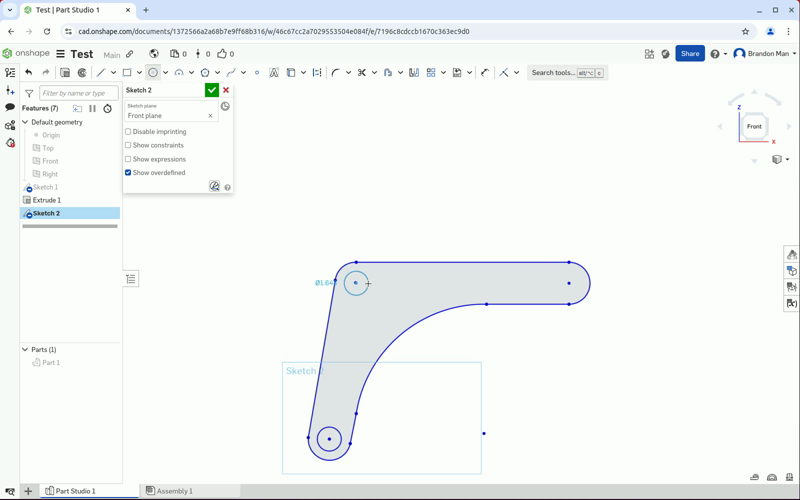
scroll(6)
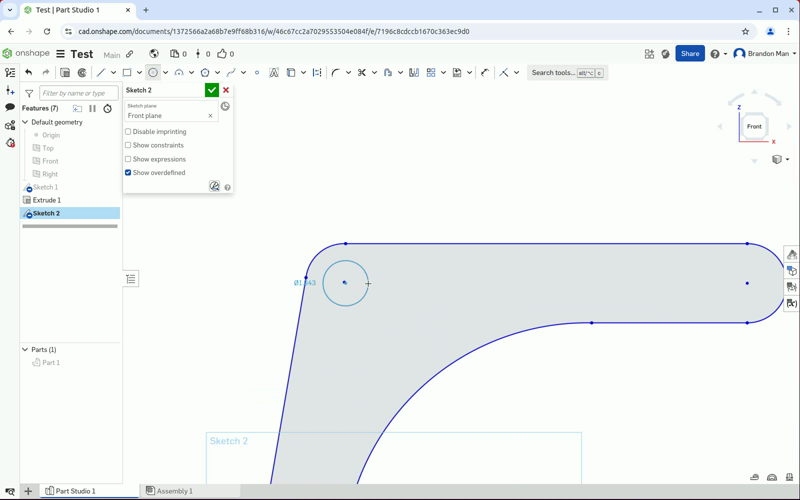
scroll(6)
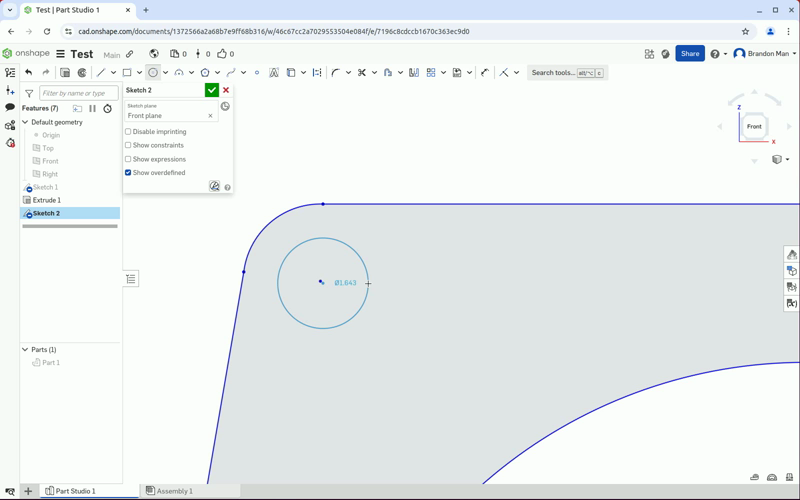
click(368, 283)
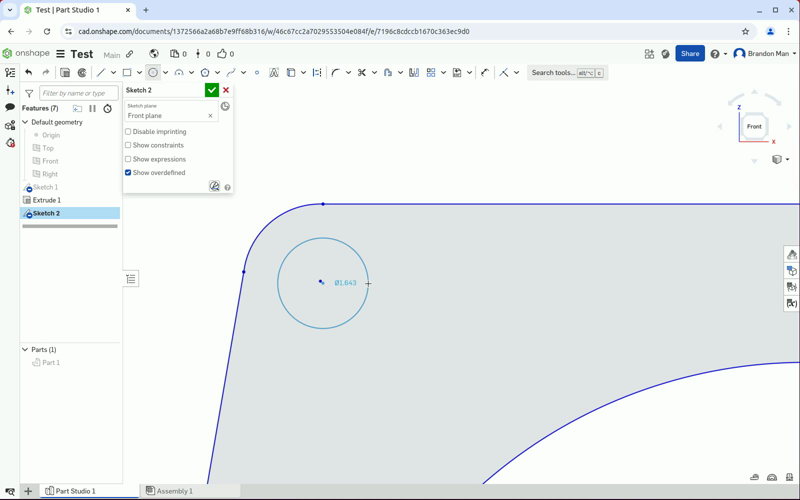
scroll(-6)
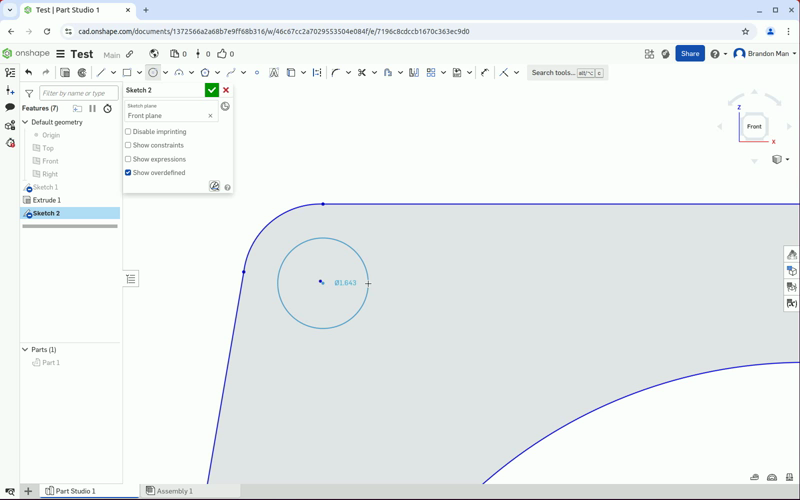
scroll(-6)
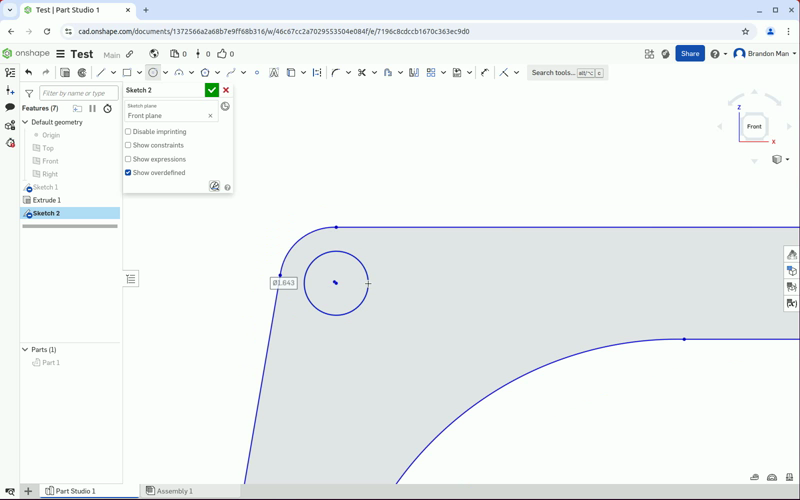
scroll(-6)
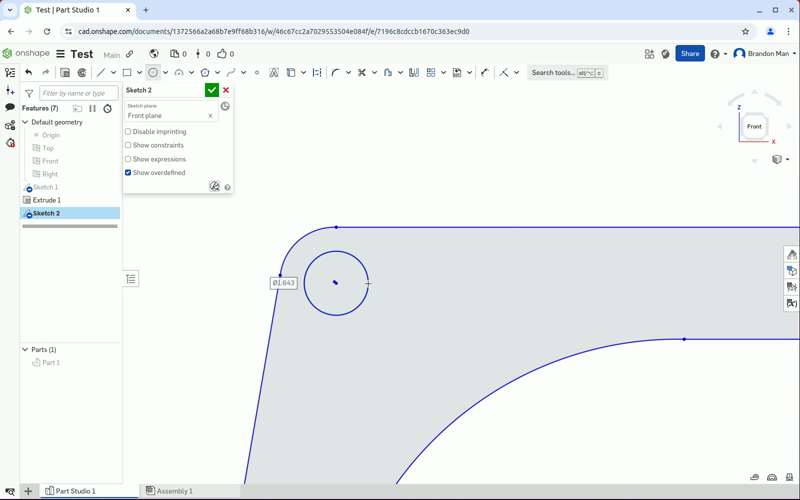
scroll(-6)
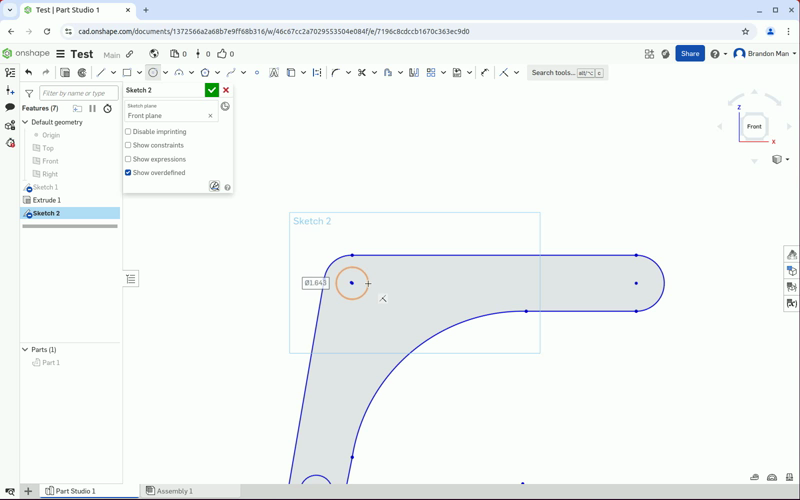
scroll(-6)
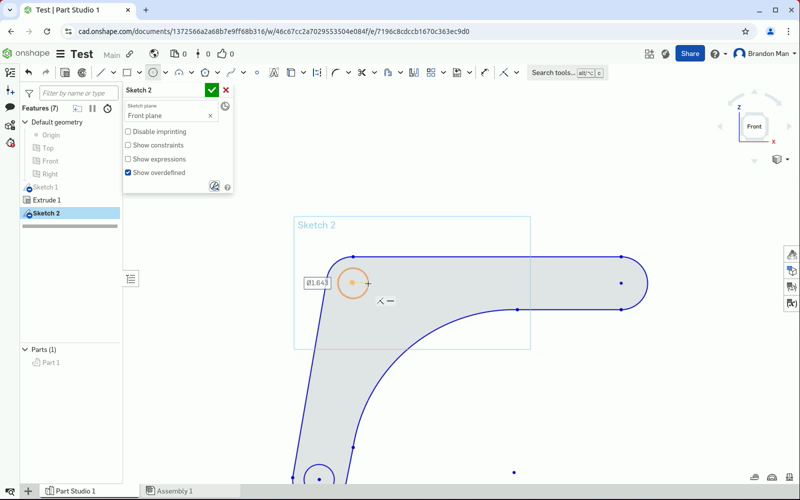
scroll(-6)
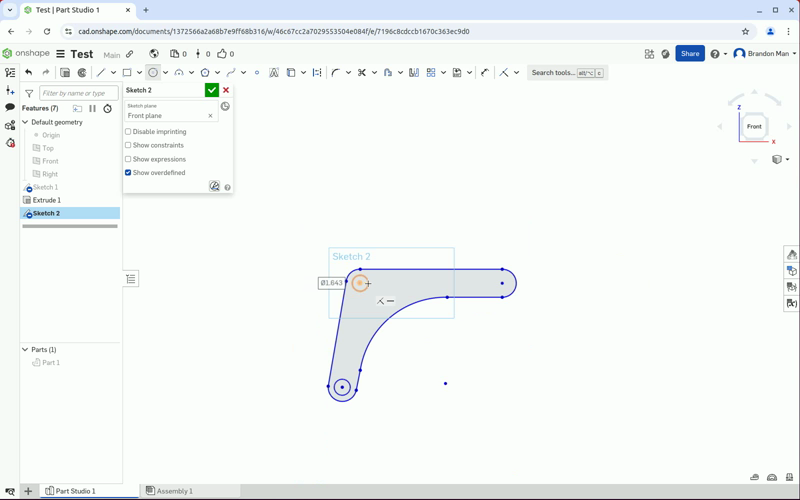
scroll(-6)
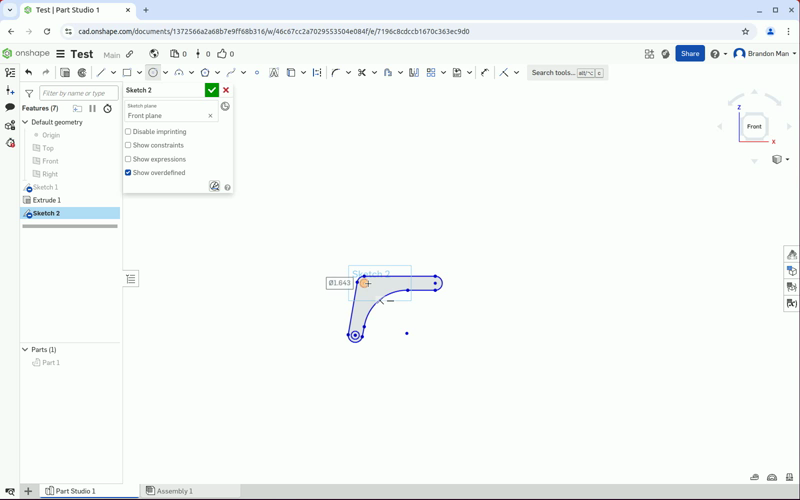
key(esc)
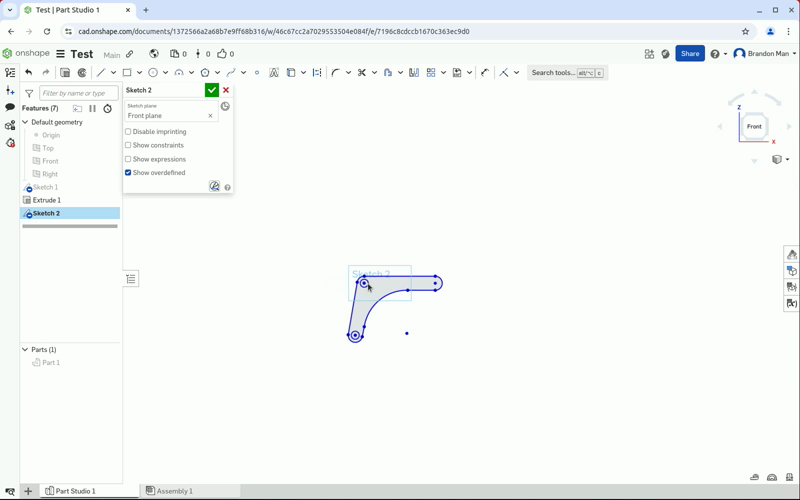
mouse_move(365, 313)
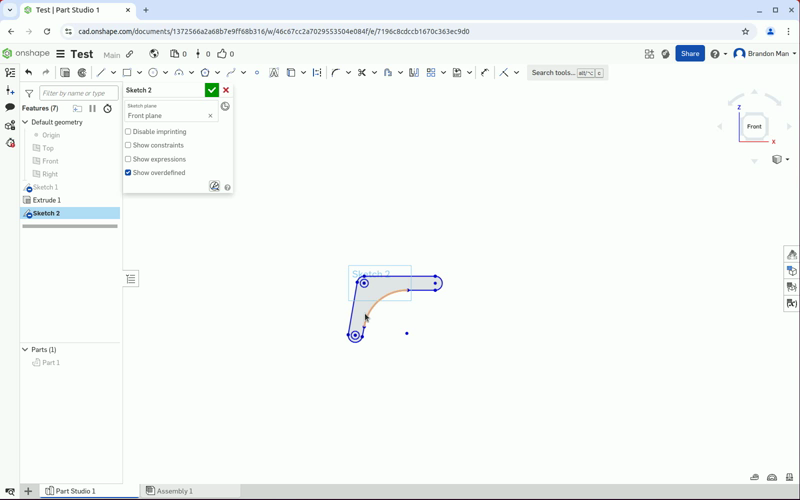
click(365, 313)
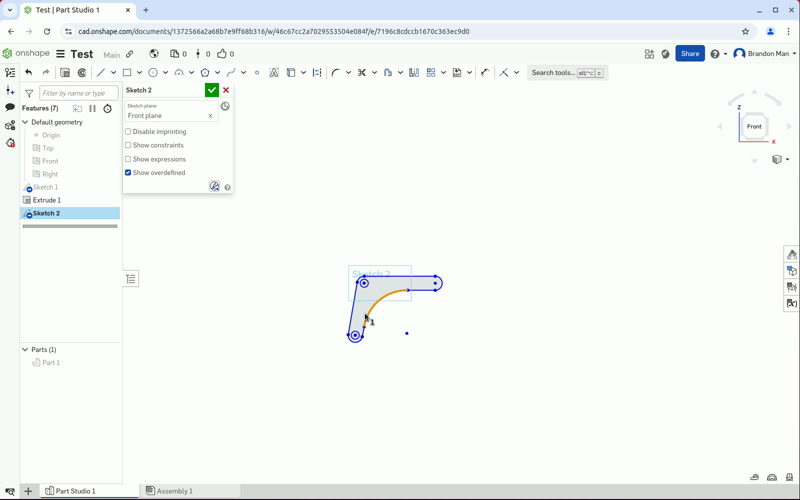
mouse_move(73, 352)
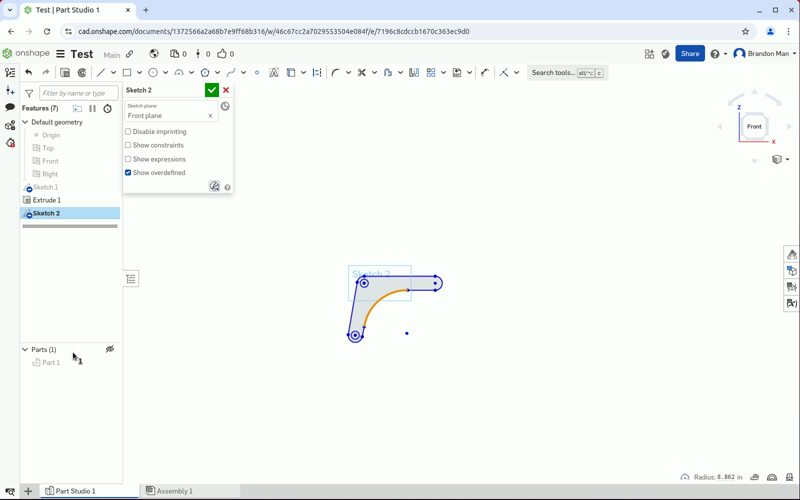
key(shift+y)
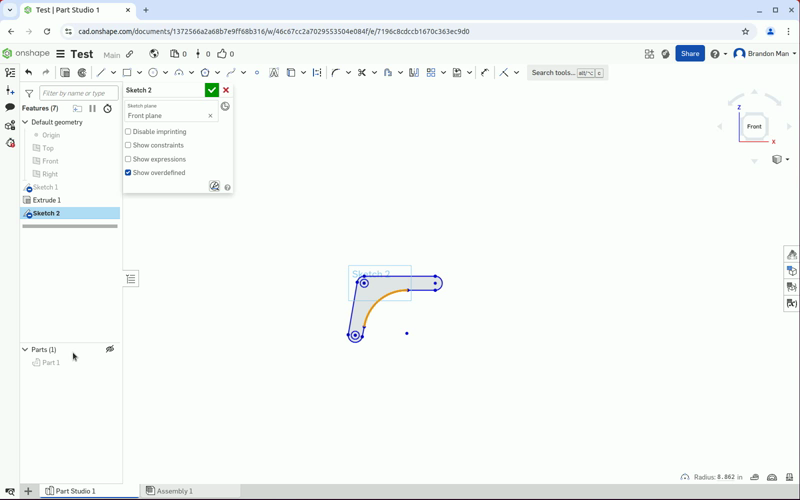
key(shift+e)
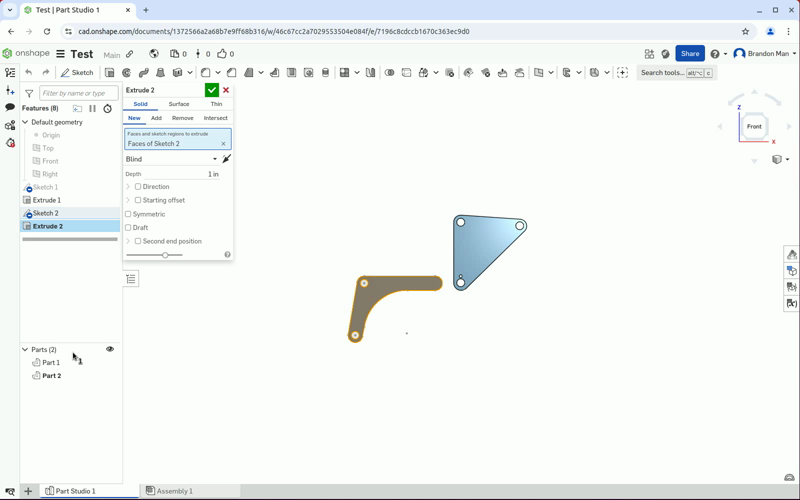
mouse_move(143, 106)
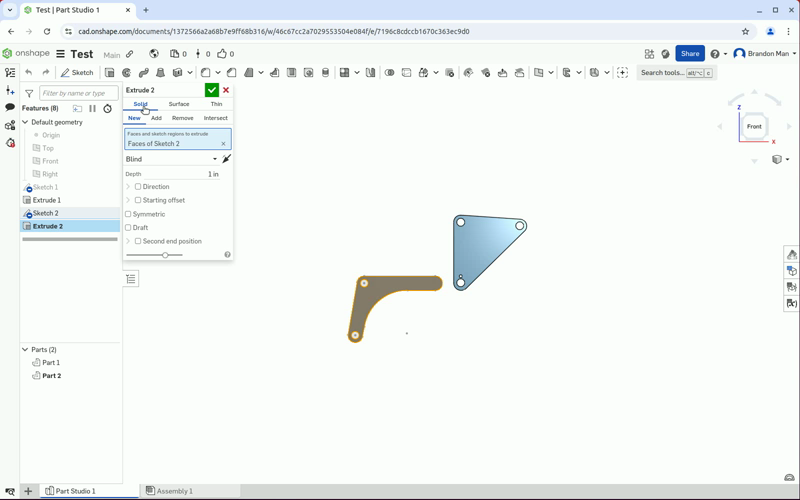
click(143, 106)
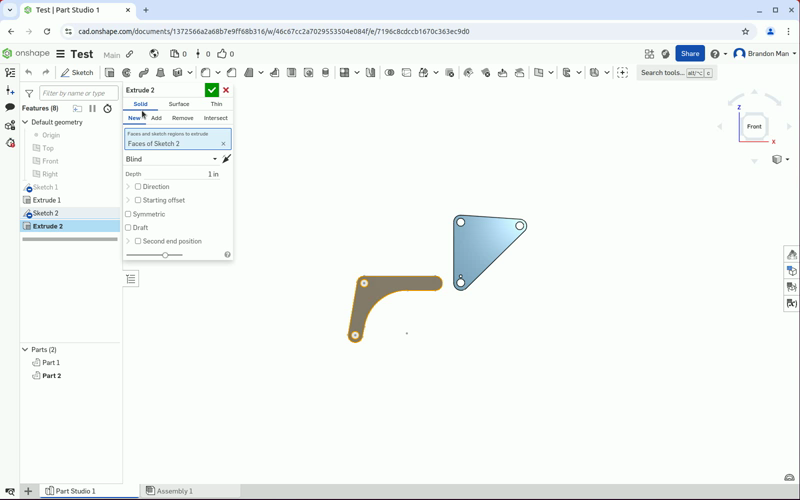
mouse_move(137, 120)
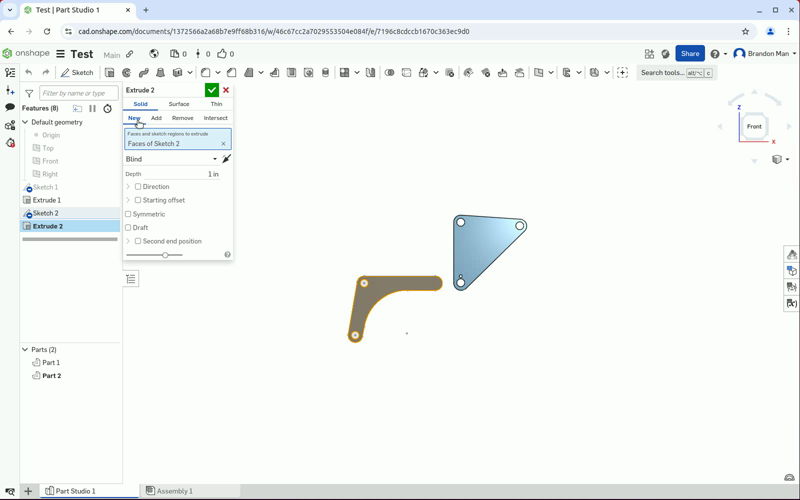
click(137, 120)
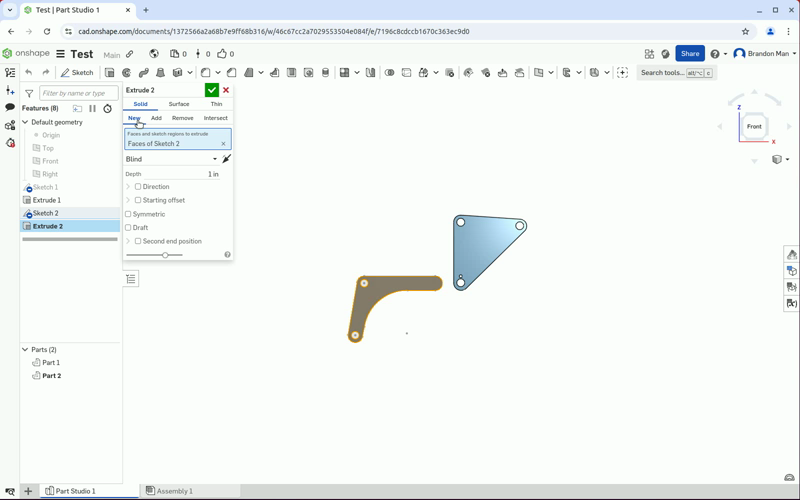
key(tab, 4)
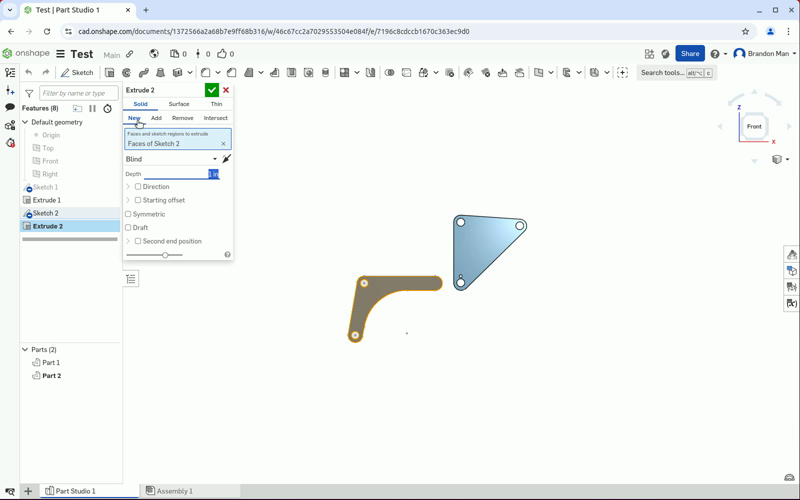
text(2.889)
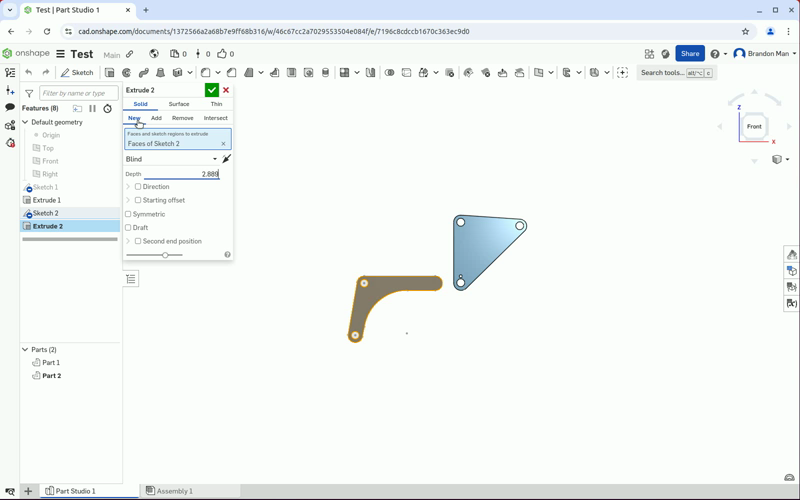
key(enter)
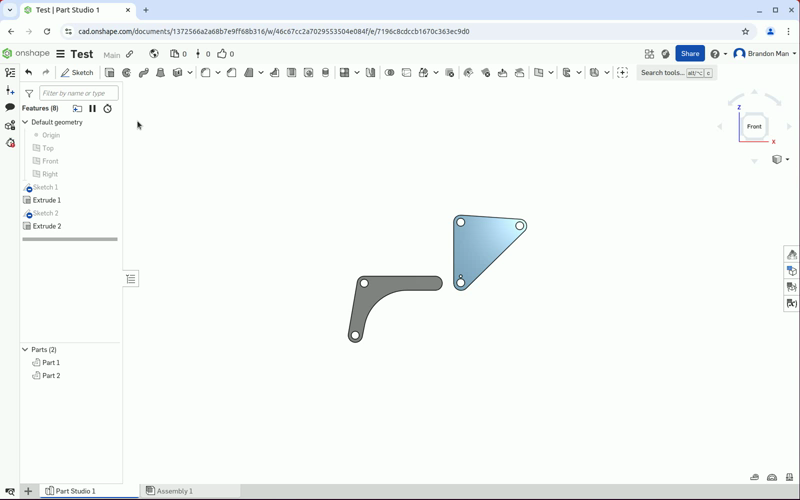
key(shift+h)
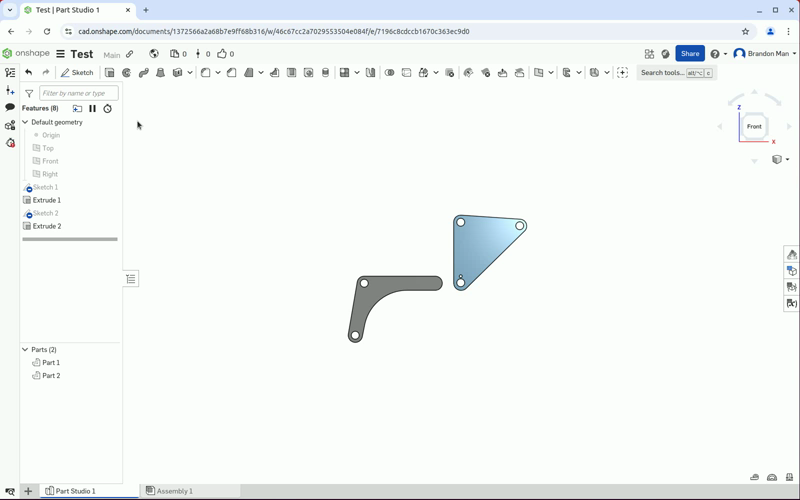
key(shift+h)
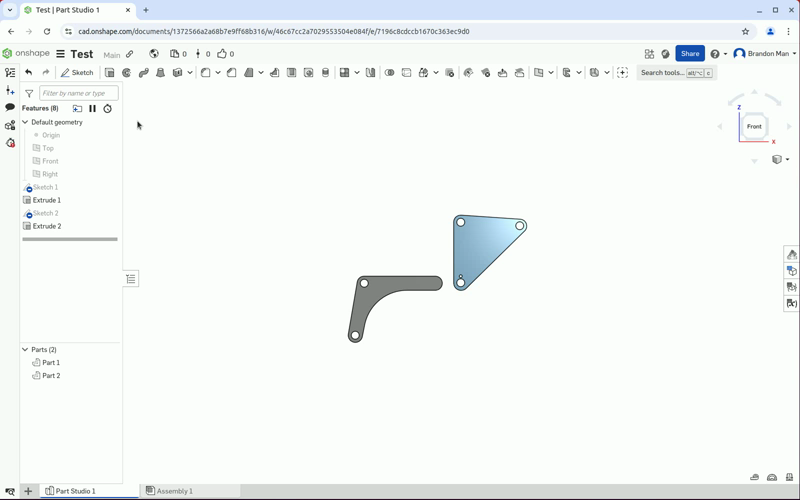
mouse_move(73, 189)
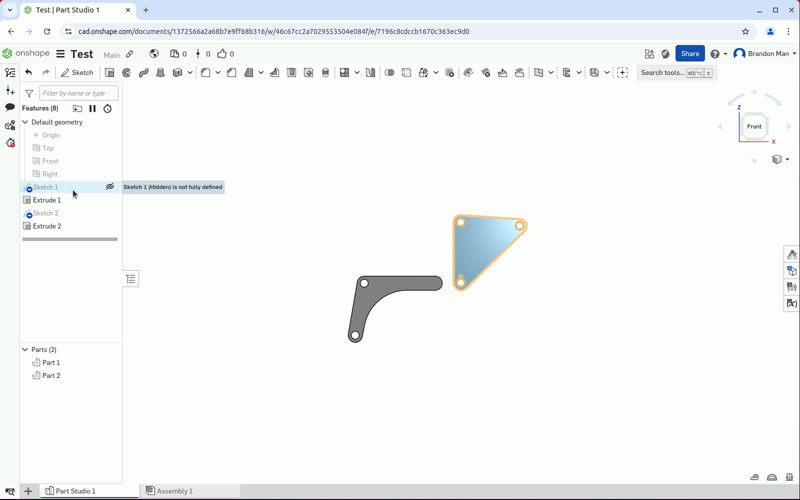
click(73, 189)
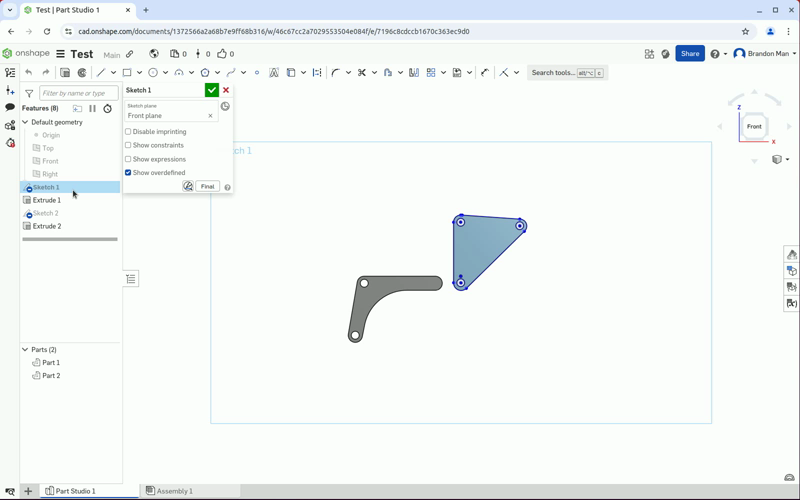
mouse_move(229, 92)
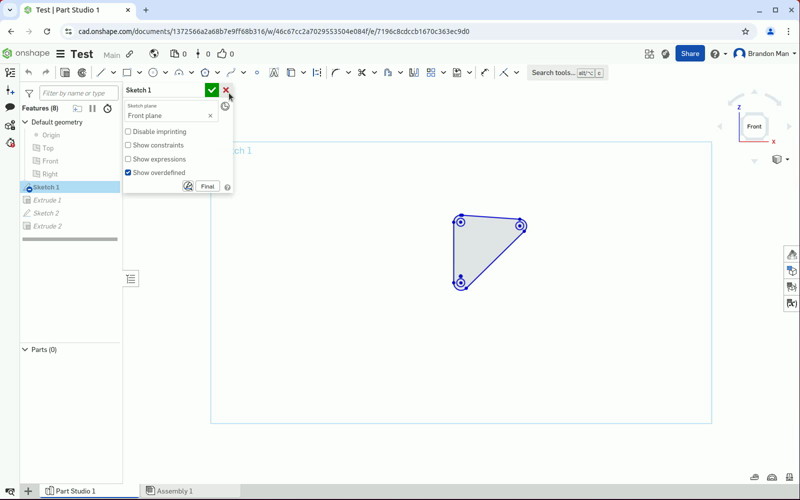
click(229, 92)
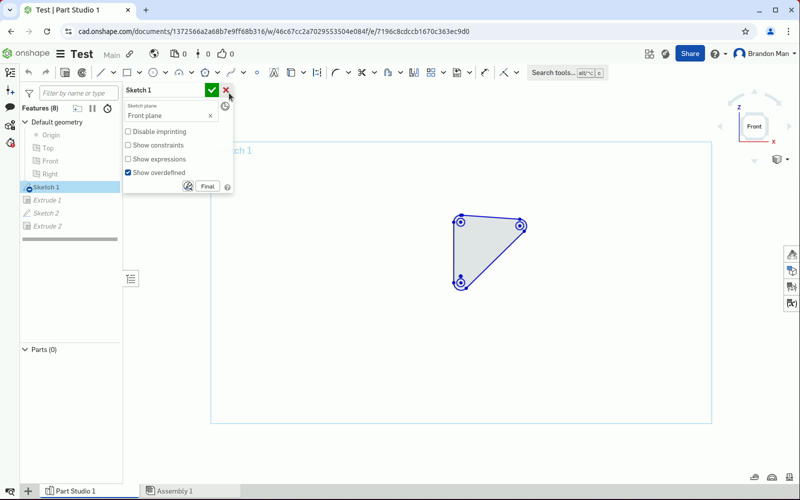
key(shift+s)
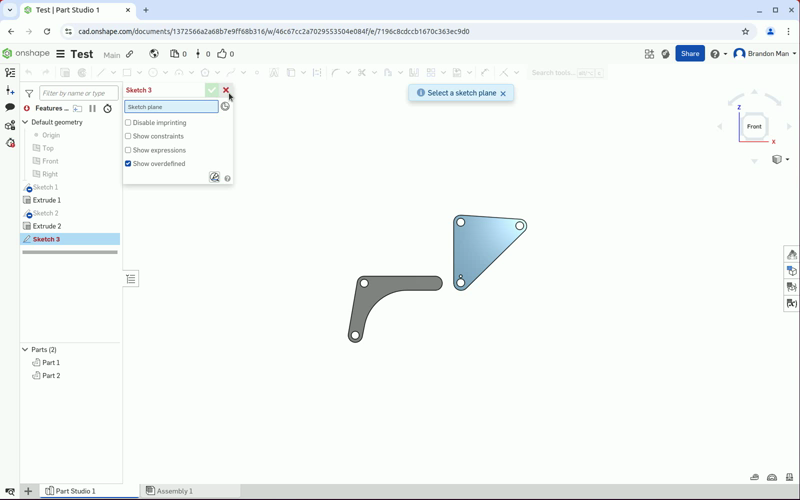
mouse_move(73, 163)
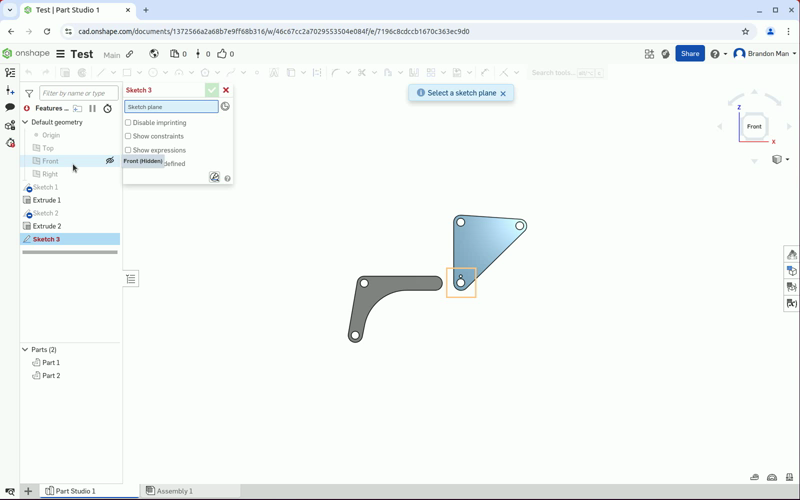
click(73, 163)
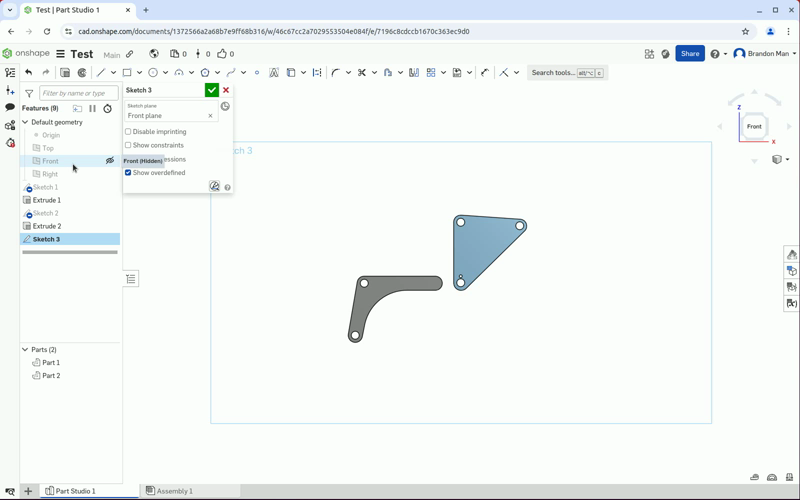
mouse_move(73, 352)
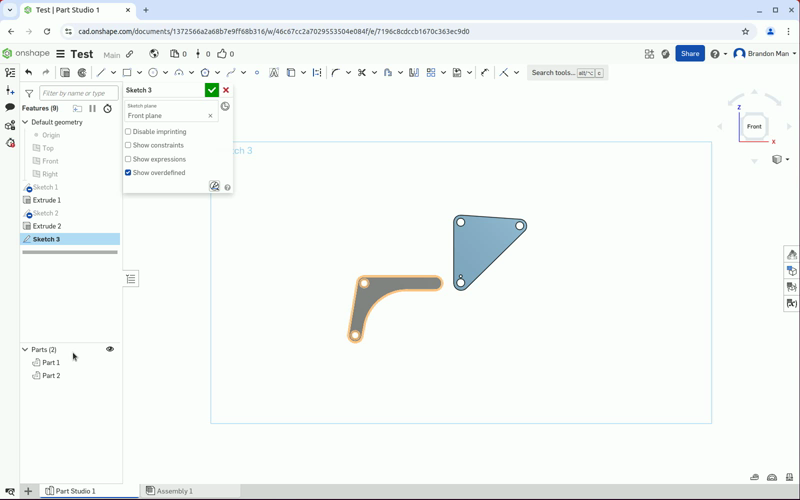
key(y)
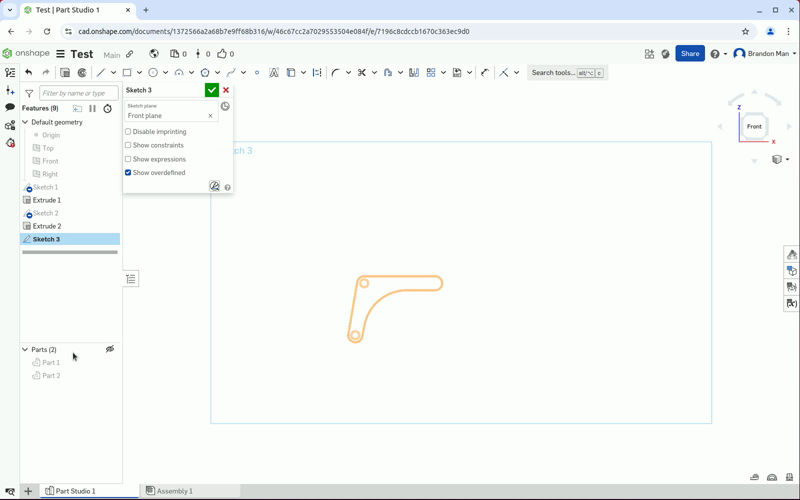
key(l)
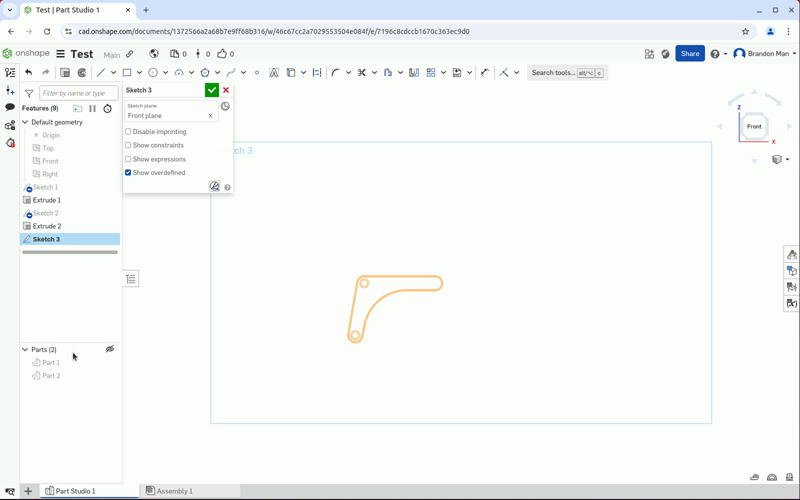
key_down(shift)
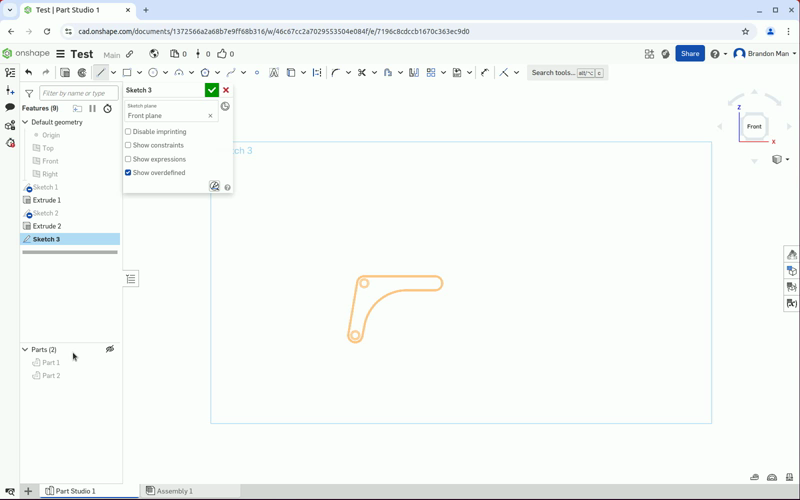
mouse_move(405, 374)
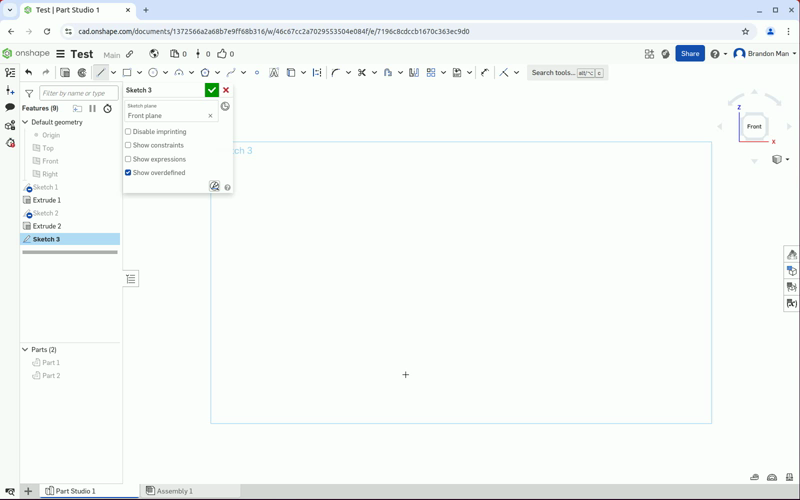
click(405, 374)
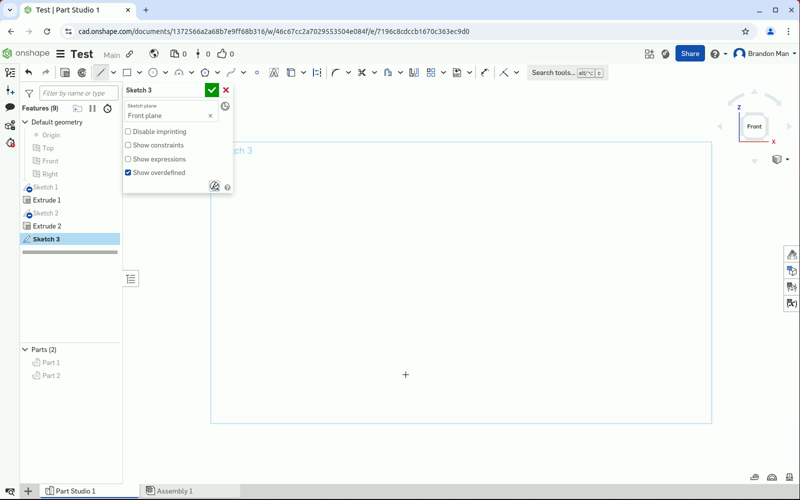
key_up(shift)
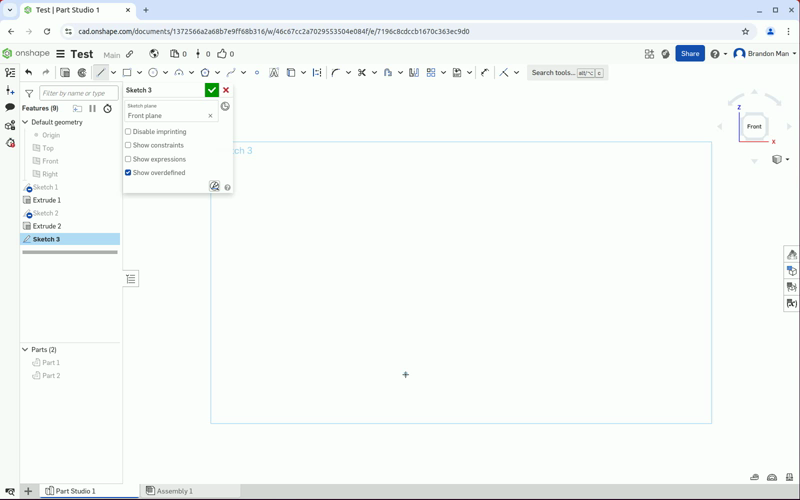
key_down(shift)
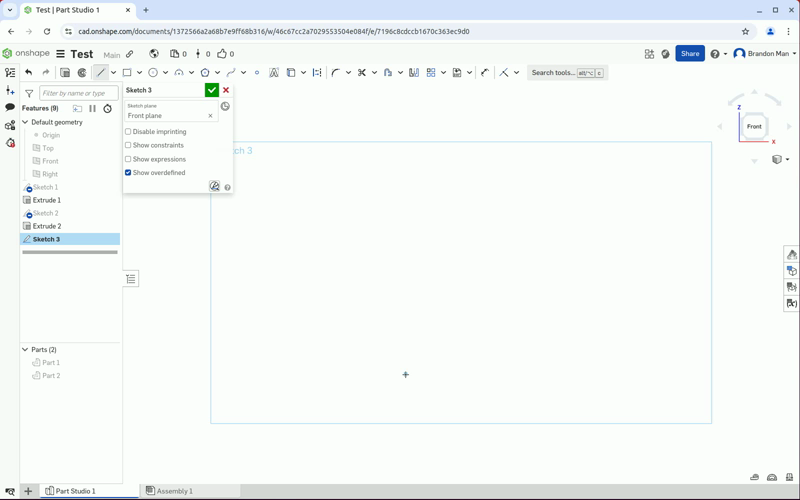
mouse_move(435, 374)
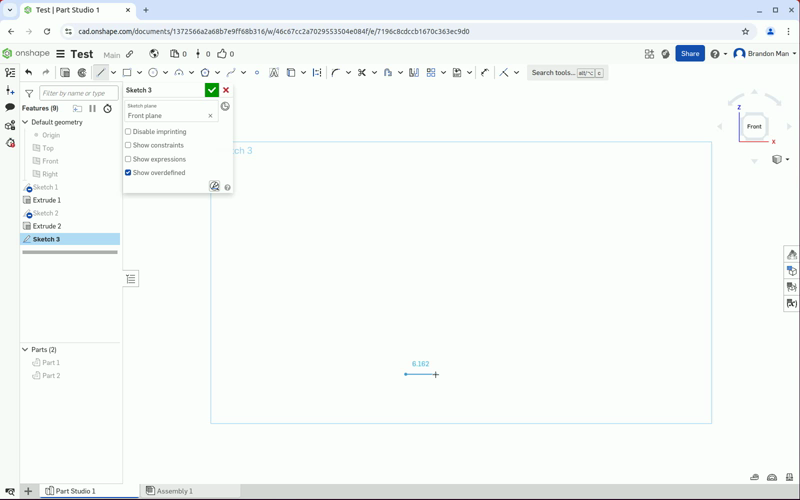
mouse_move(461, 374)
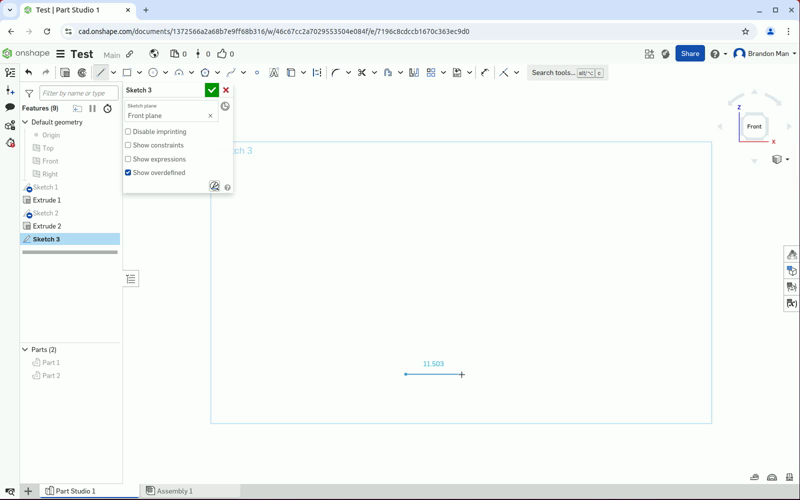
click(461, 374)
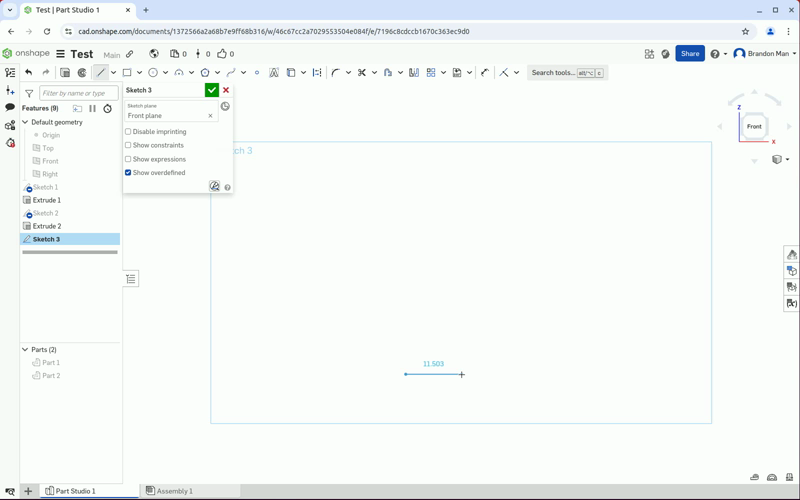
key_up(shift)
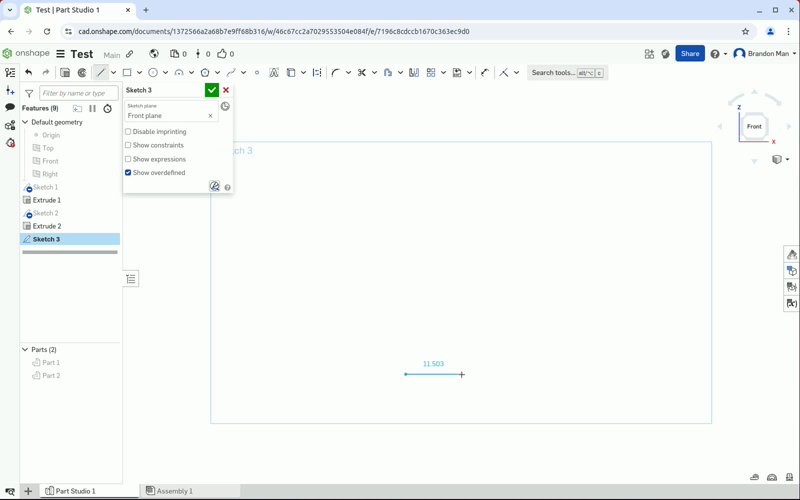
key_down(shift)
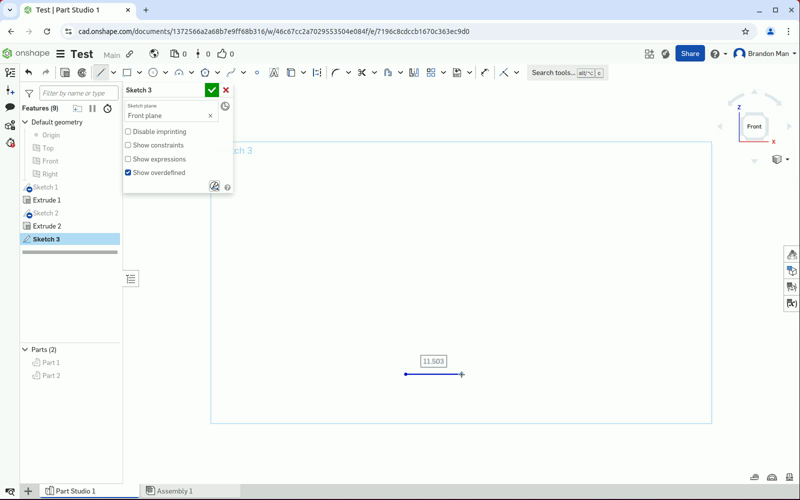
mouse_move(491, 374)
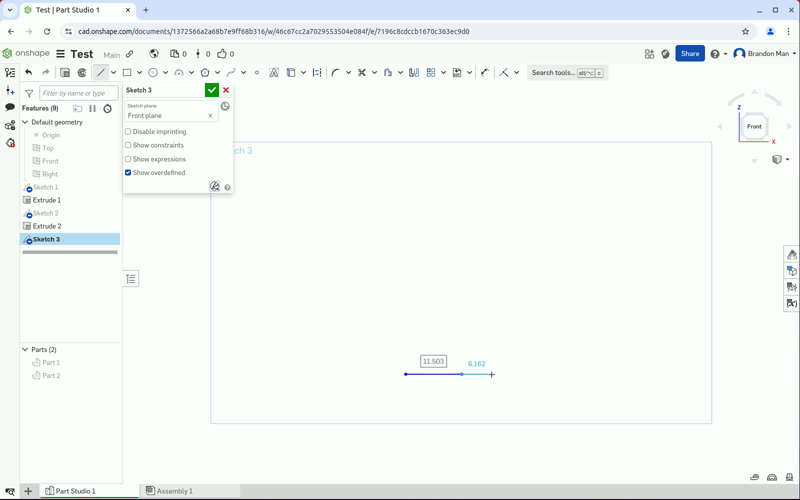
mouse_move(516, 374)
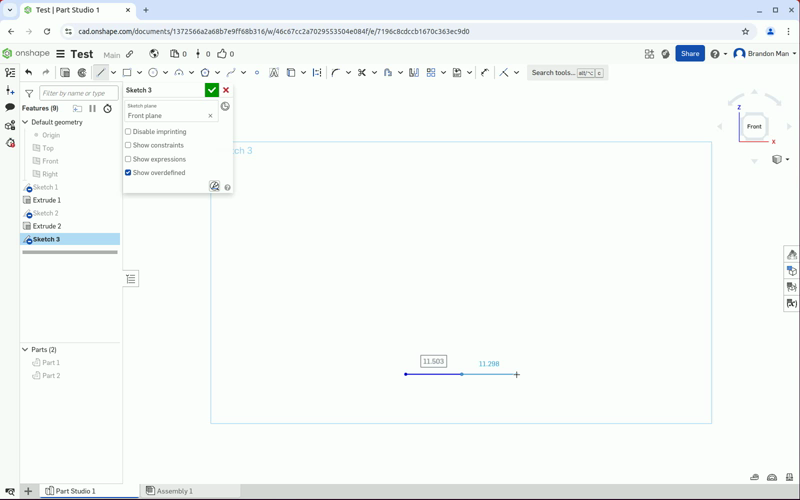
click(516, 374)
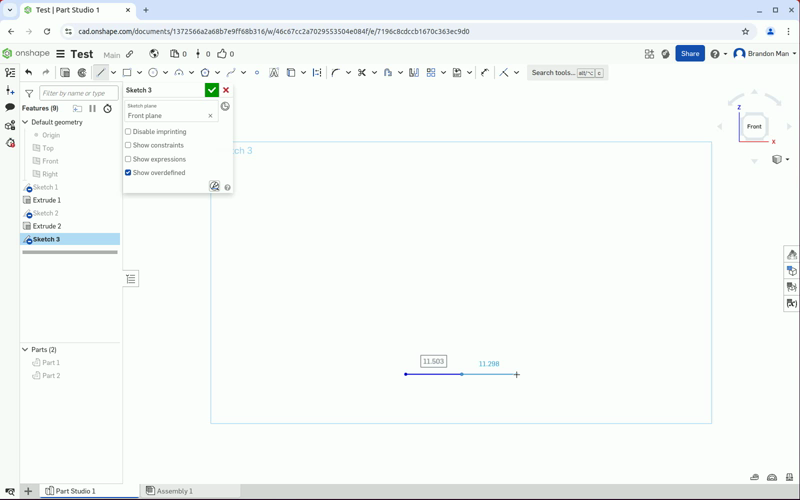
key_up(shift)
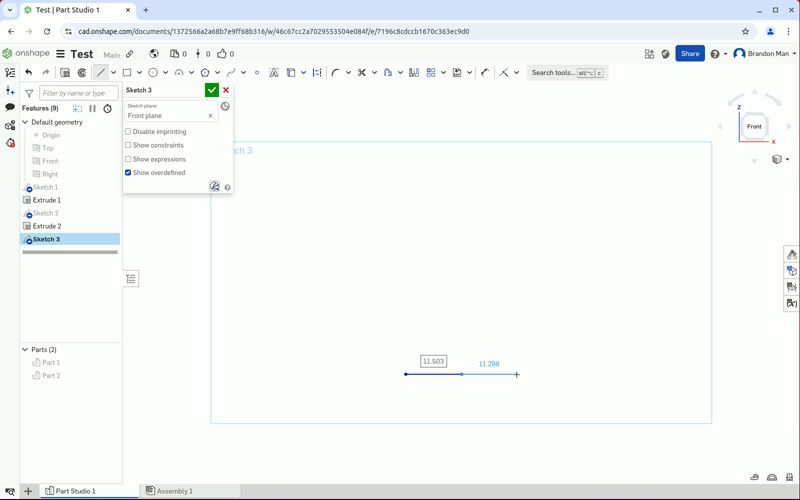
key(esc)
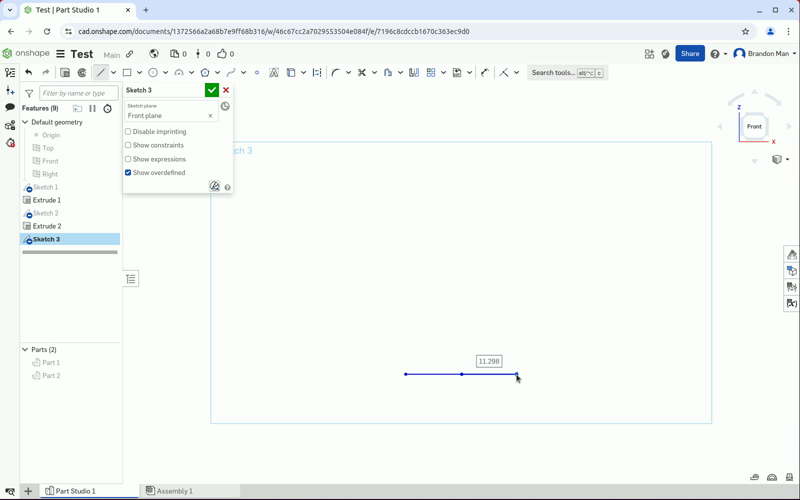
key(a)
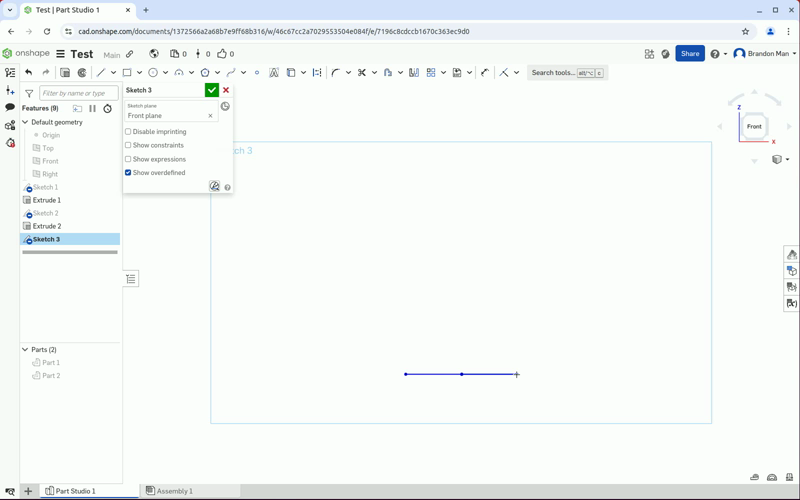
mouse_move(516, 374)
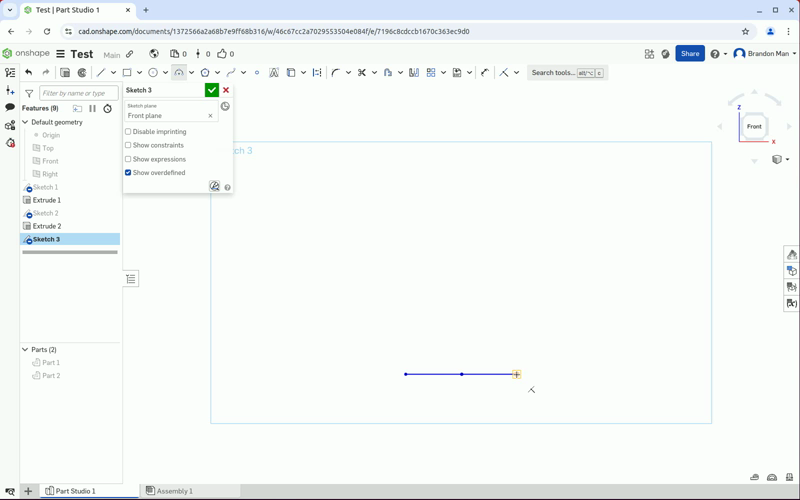
click(516, 374)
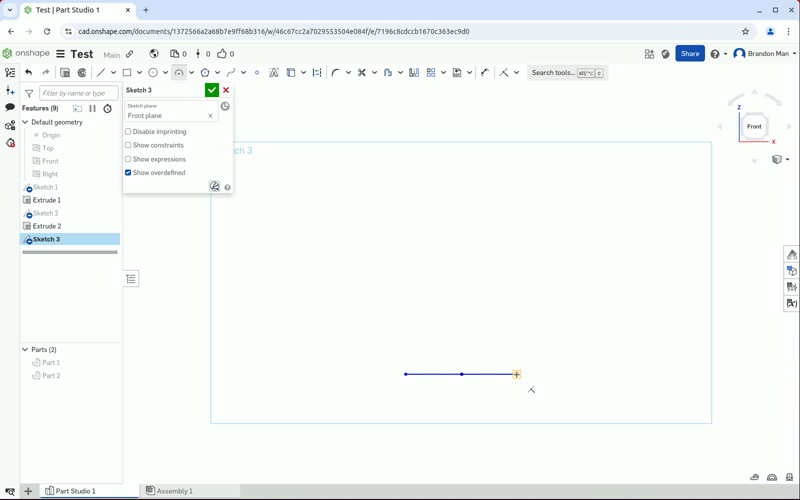
key_down(shift)
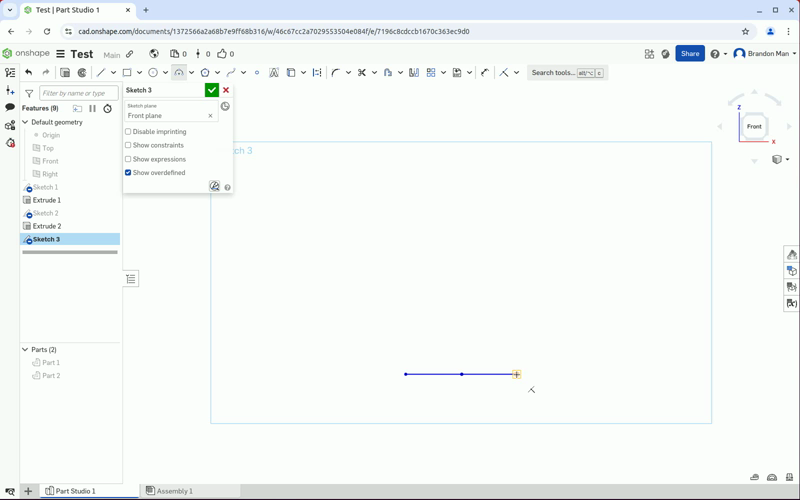
mouse_move(516, 359)
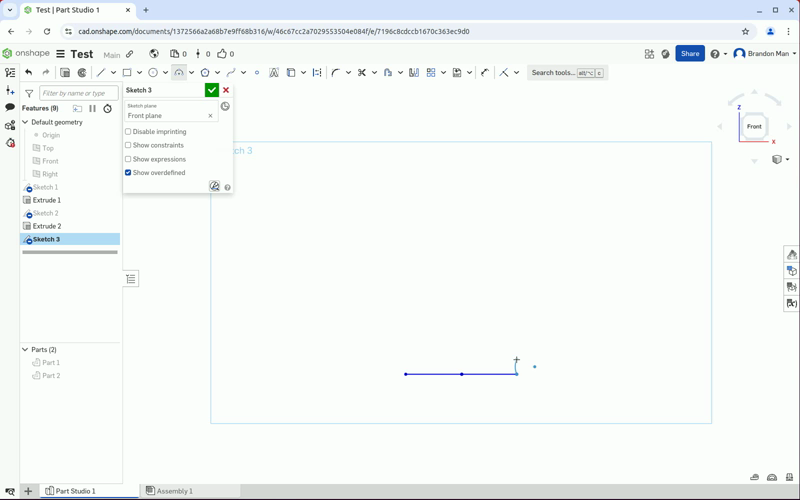
click(516, 359)
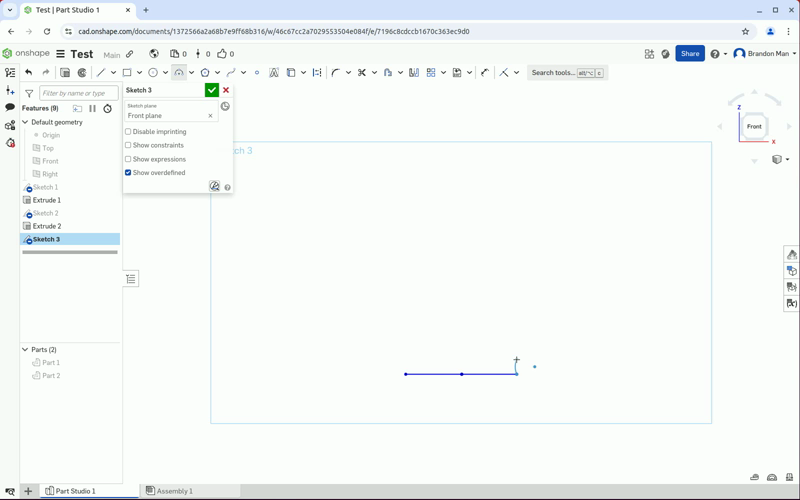
mouse_move(524, 366)
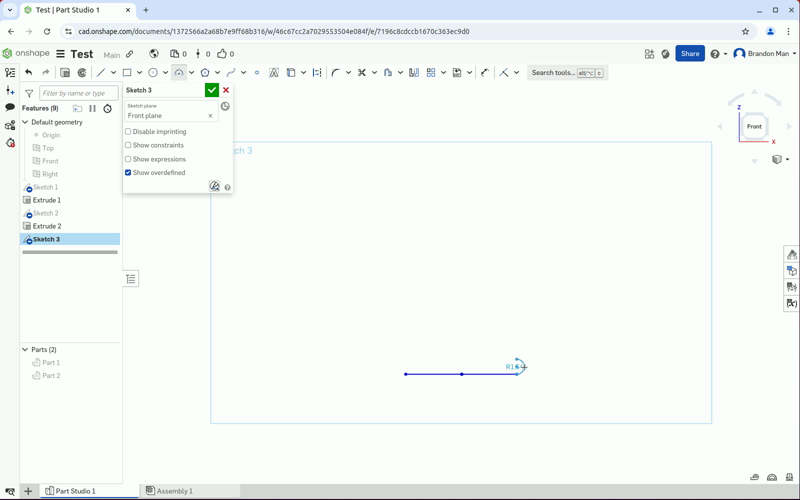
click(524, 366)
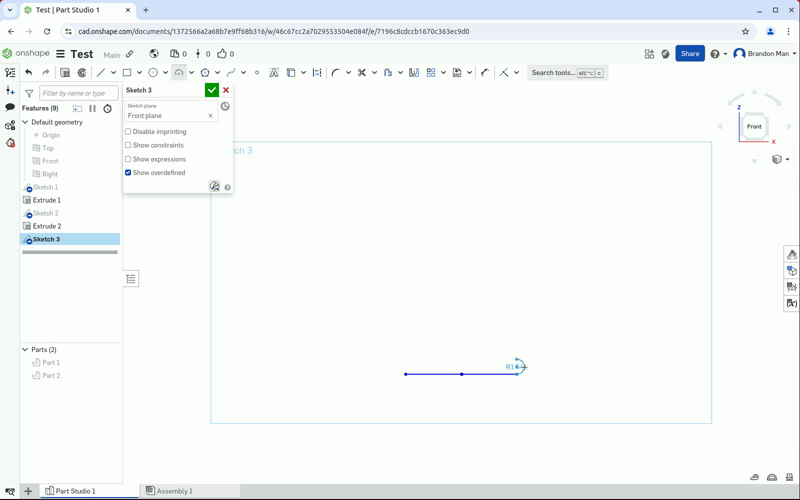
key_up(shift)
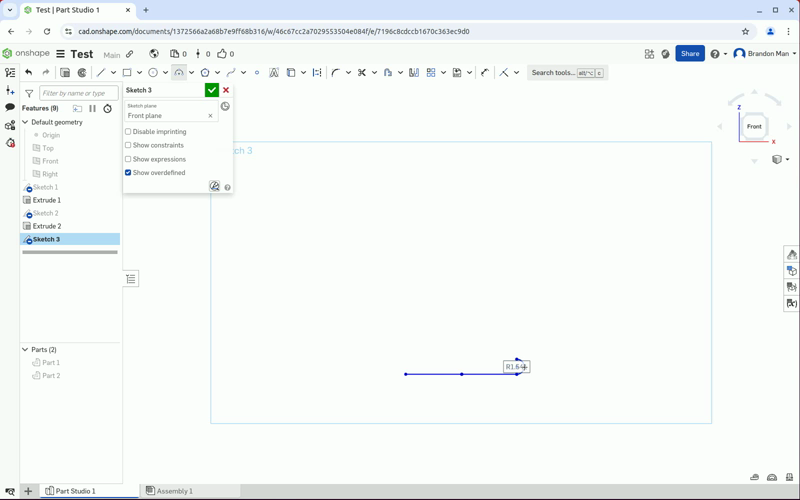
key(esc)
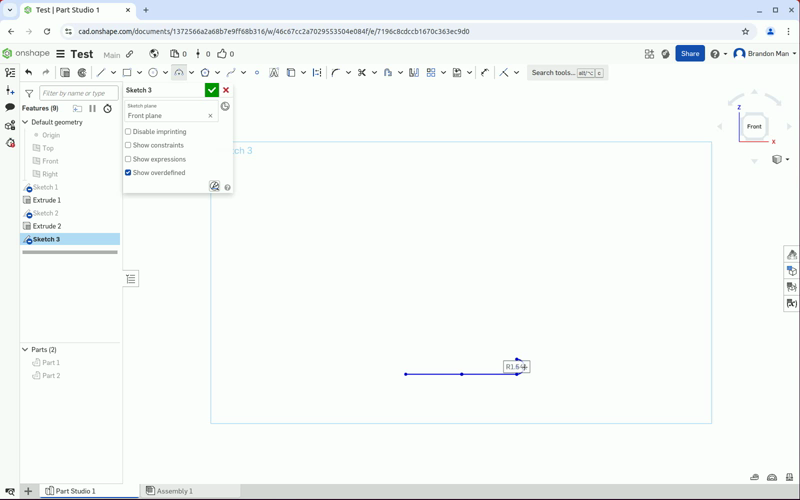
key(l)
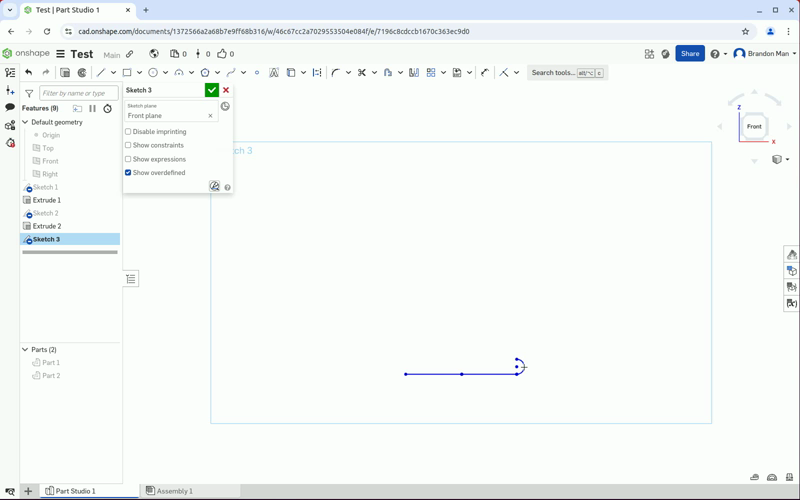
mouse_move(516, 359)
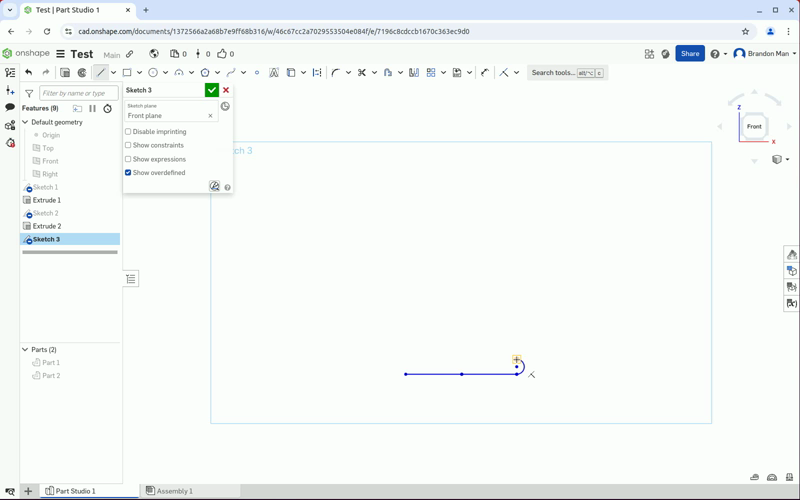
click(516, 359)
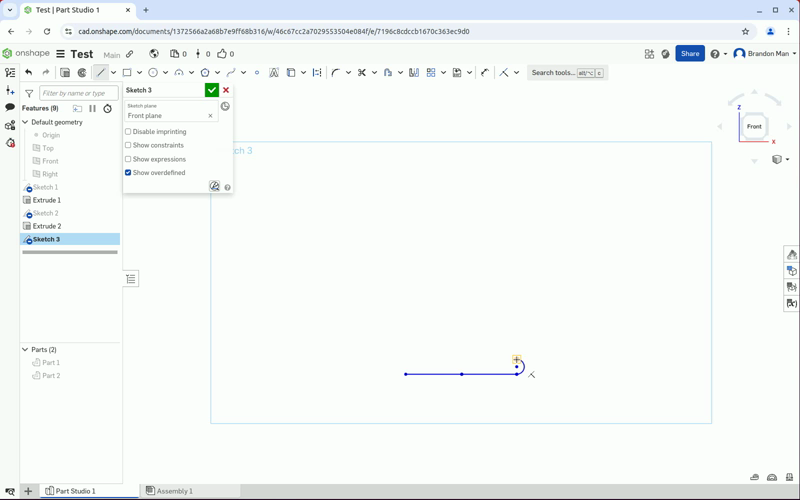
key_down(shift)
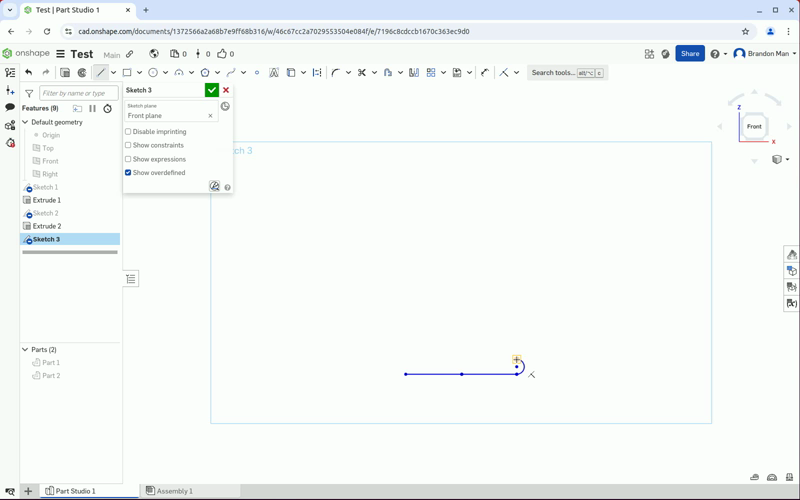
mouse_move(546, 359)
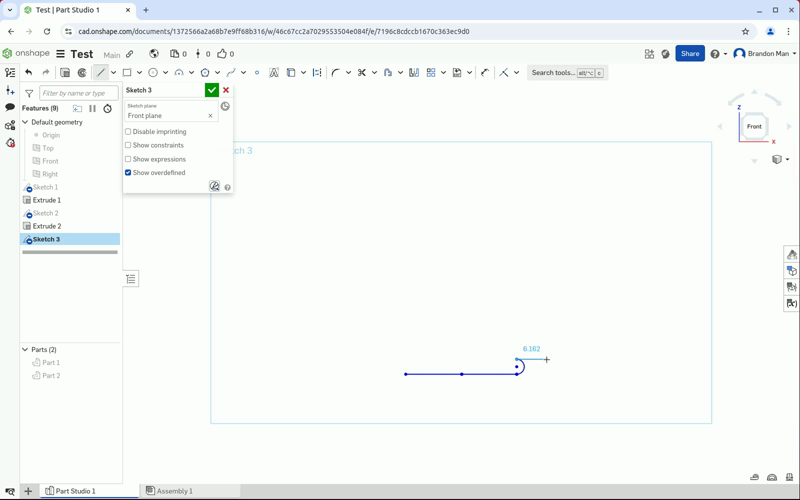
mouse_move(471, 359)
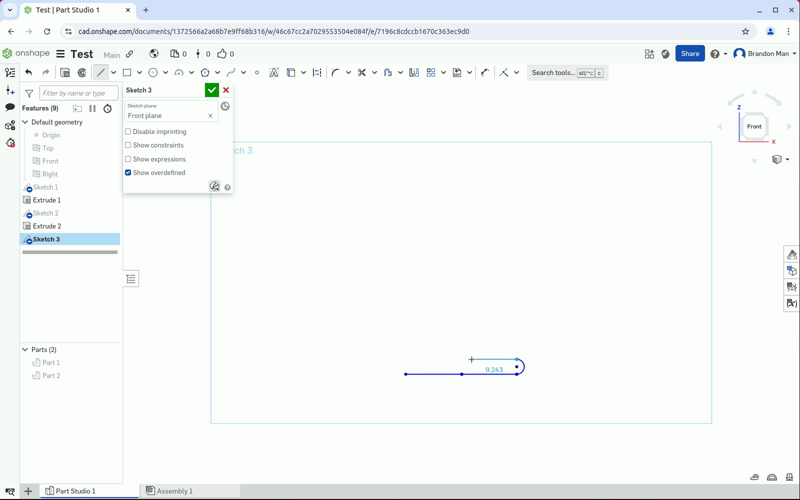
click(471, 359)
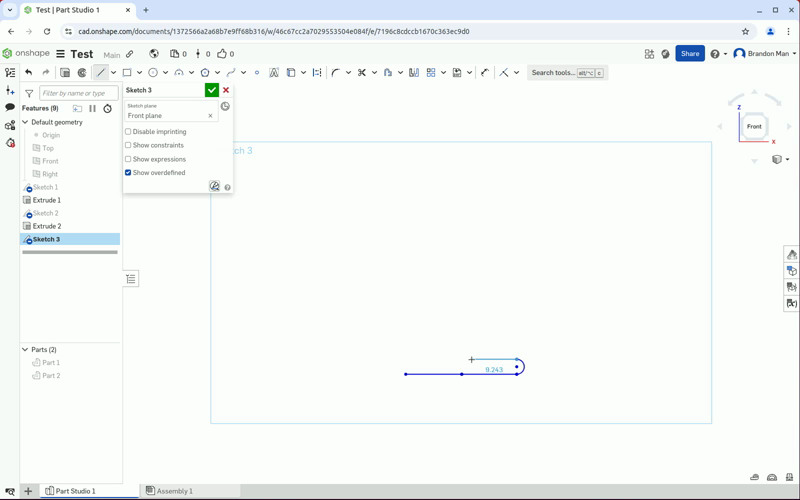
key_up(shift)
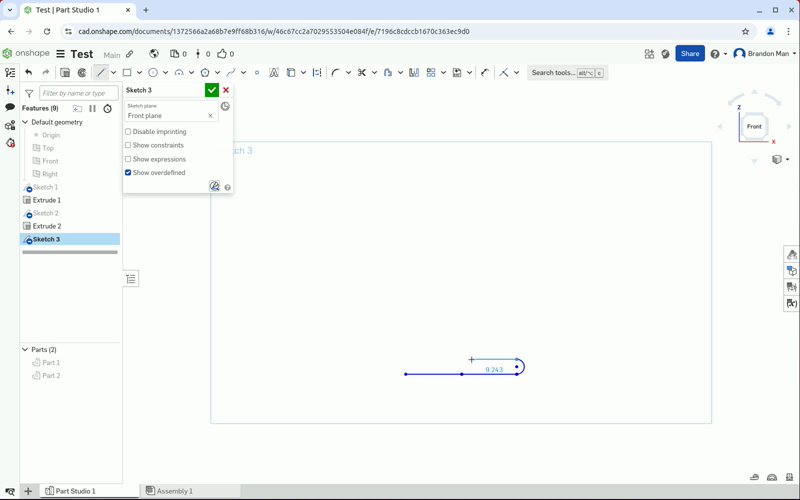
key(esc)
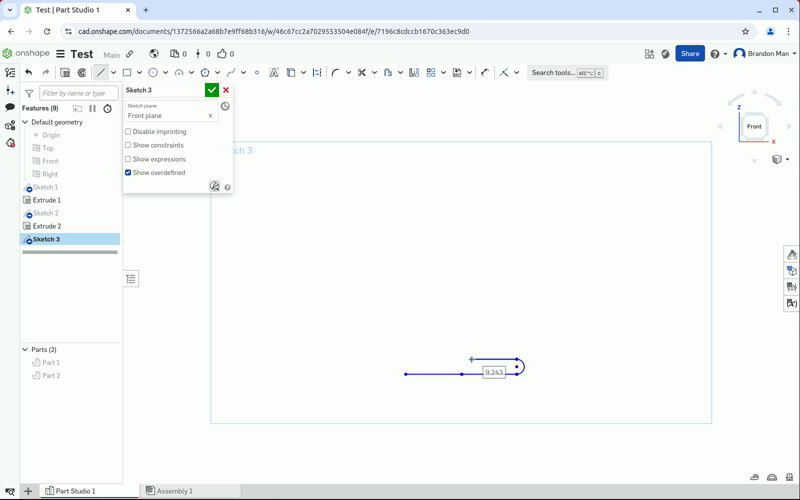
key(a)
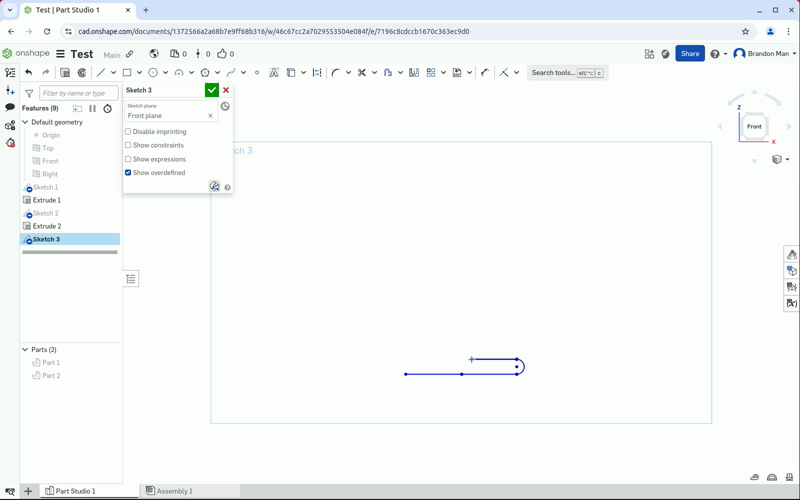
mouse_move(471, 359)
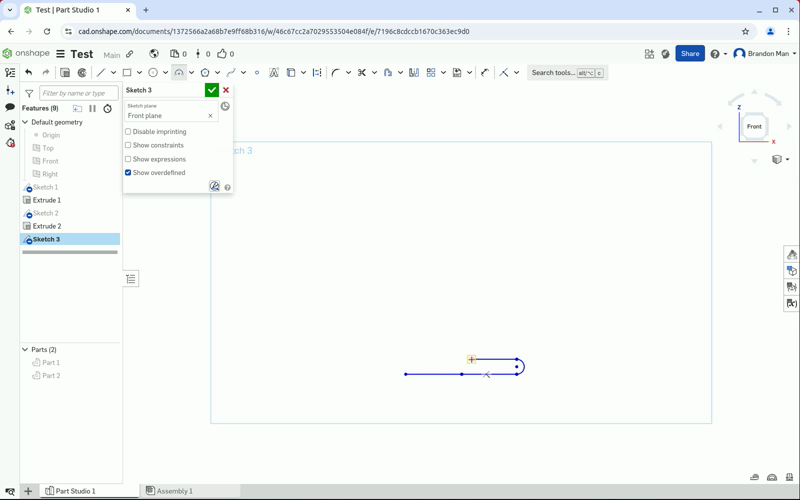
click(471, 359)
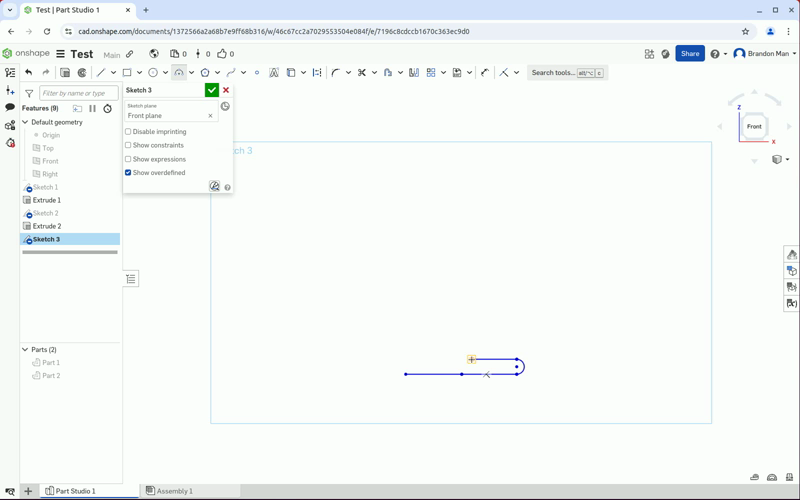
key_down(shift)
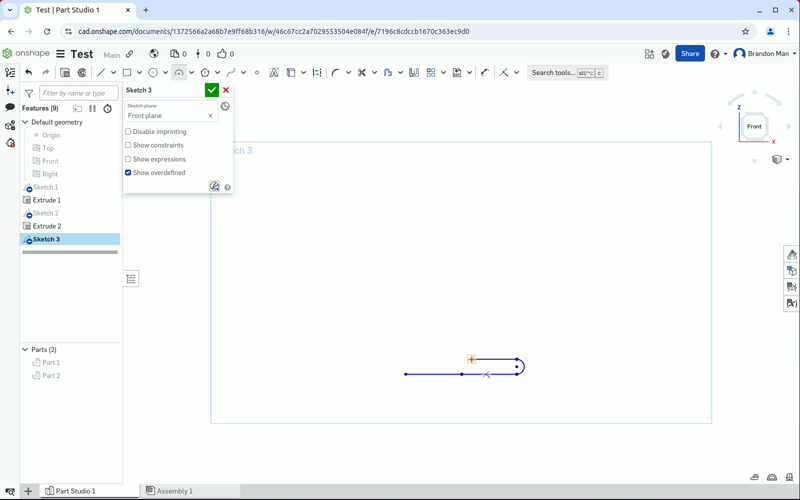
mouse_move(467, 356)
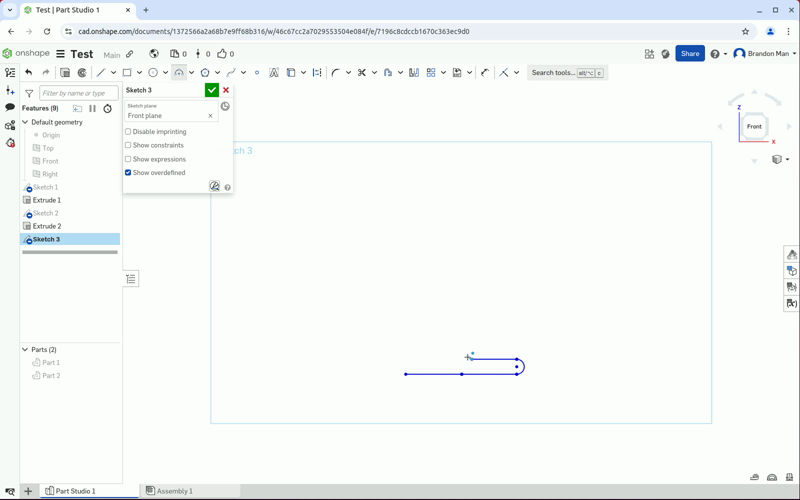
scroll(6)
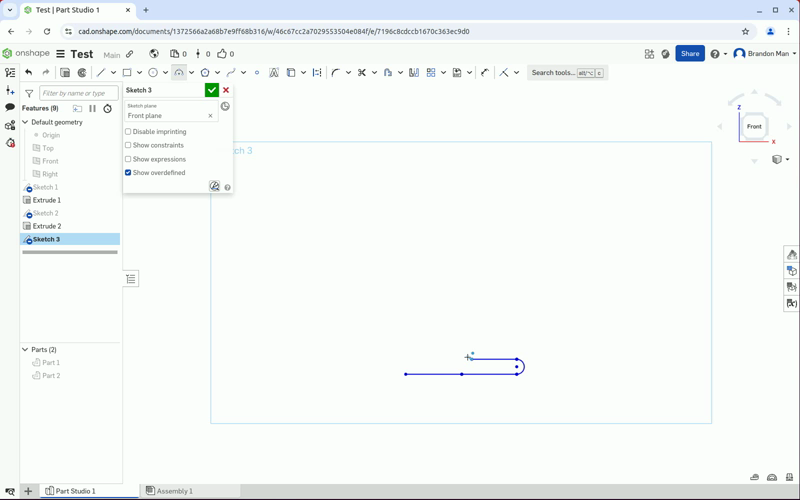
scroll(6)
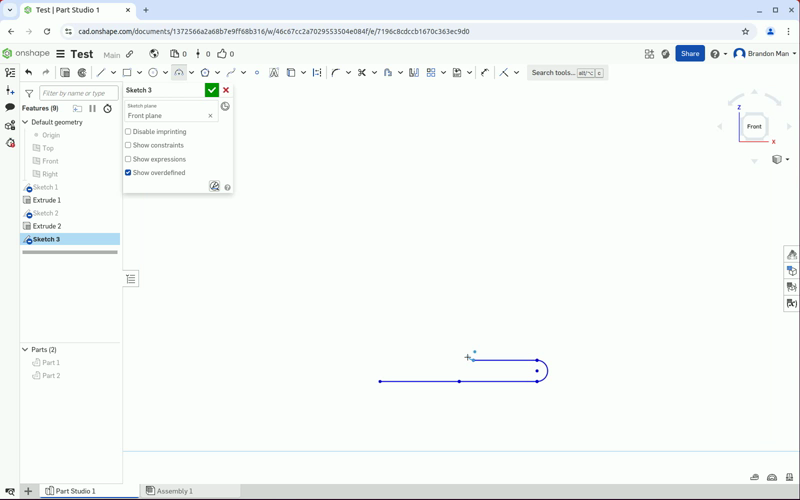
scroll(6)
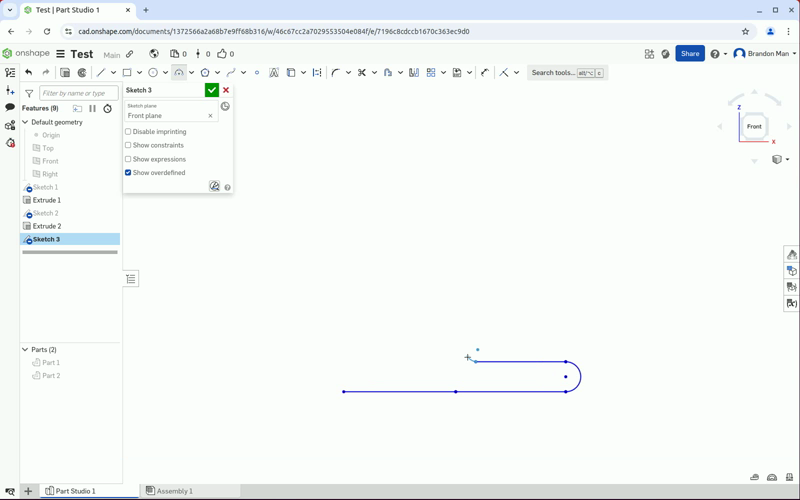
scroll(6)
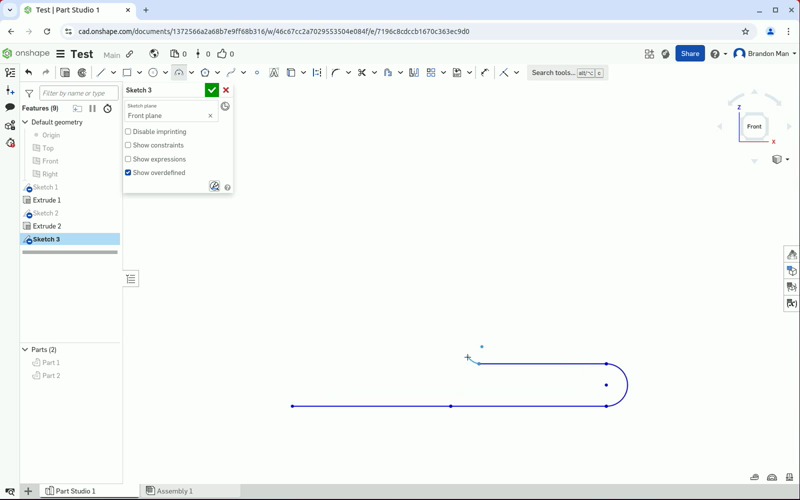
scroll(6)
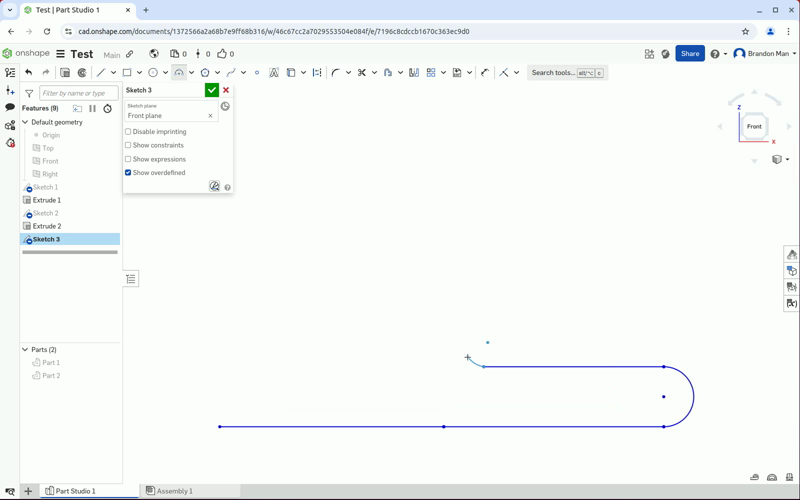
scroll(6)
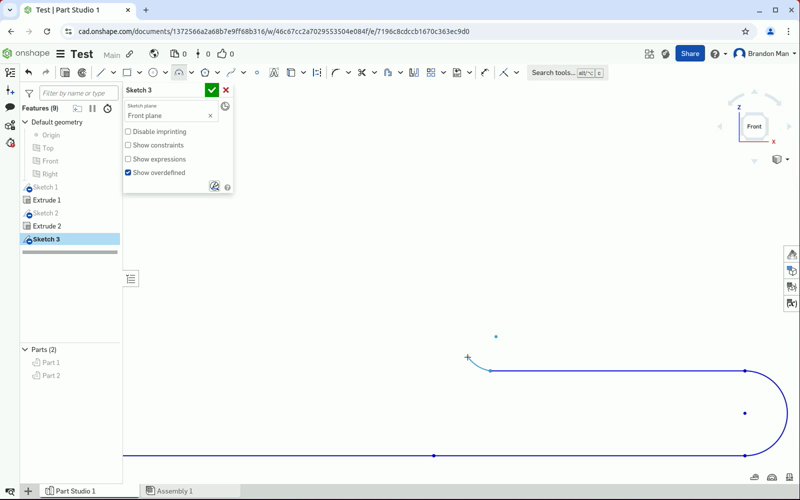
scroll(6)
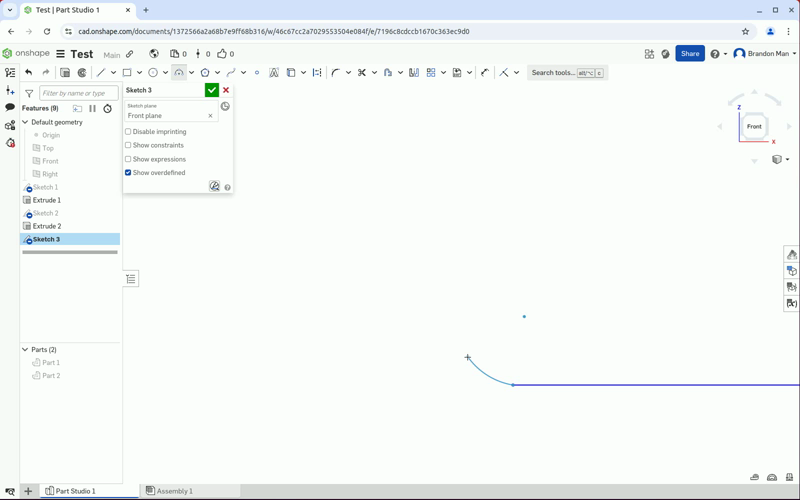
click(467, 356)
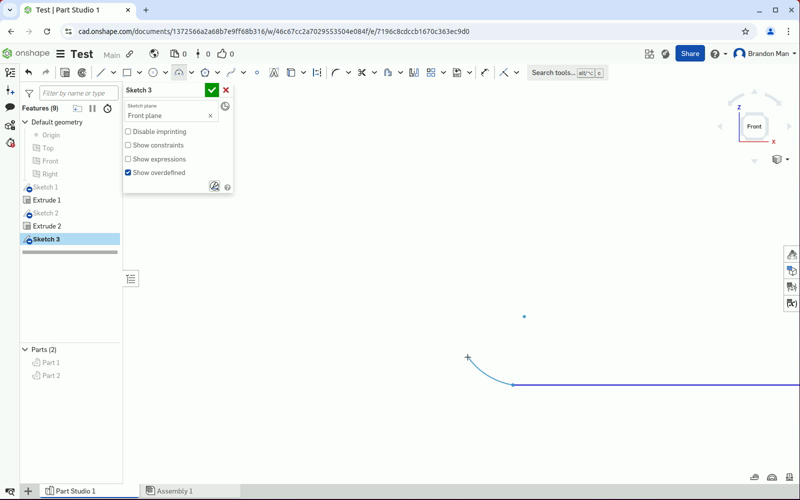
scroll(-6)
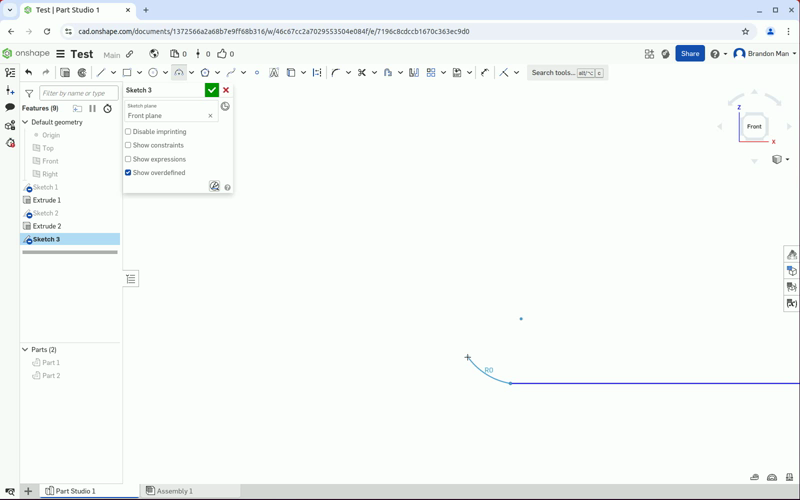
scroll(-6)
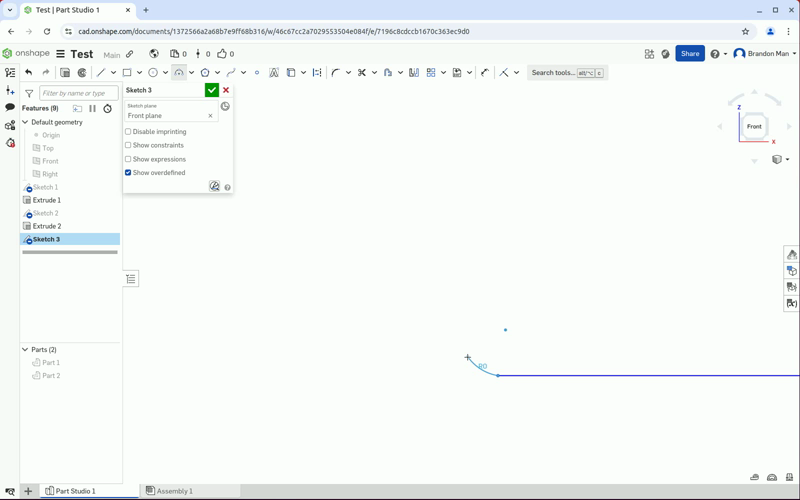
scroll(-6)
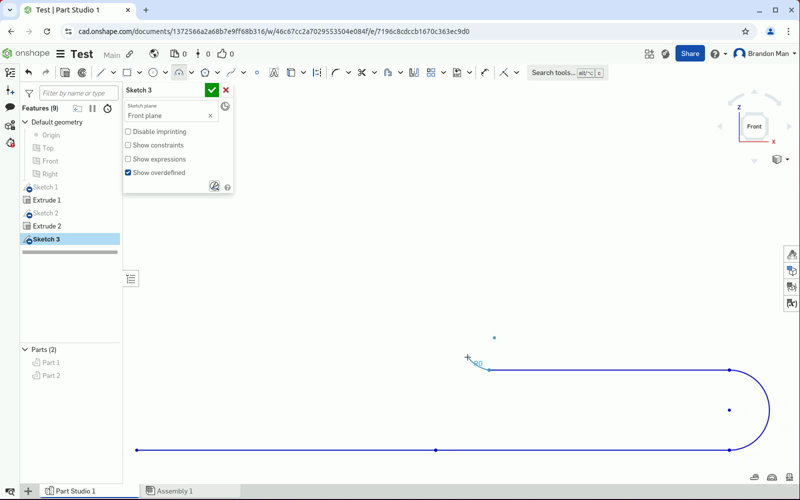
scroll(-6)
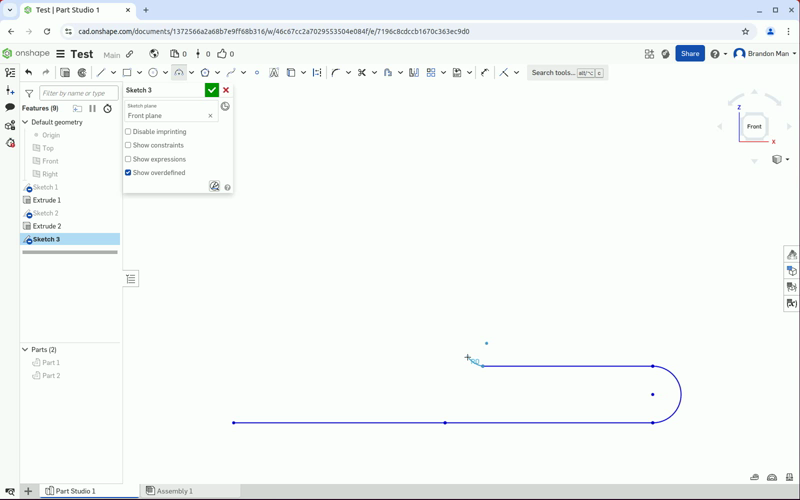
scroll(-6)
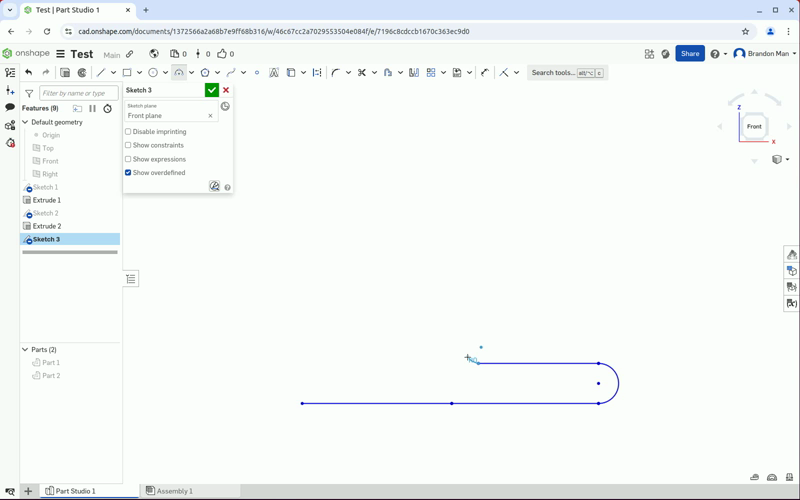
scroll(-6)
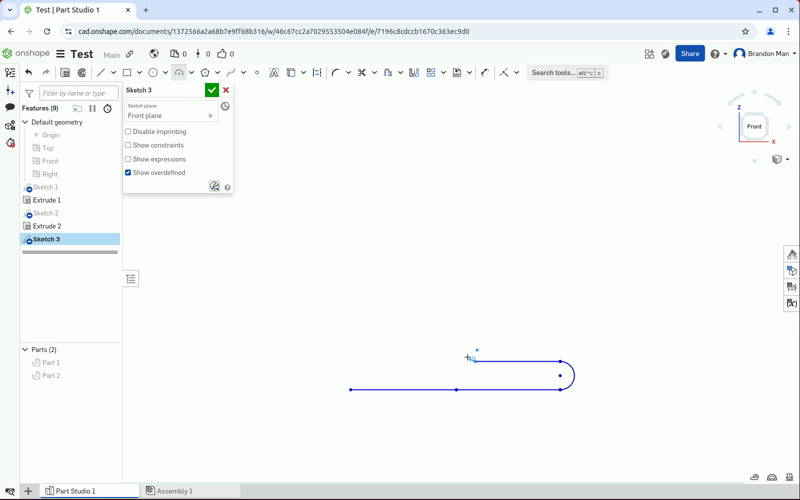
scroll(-6)
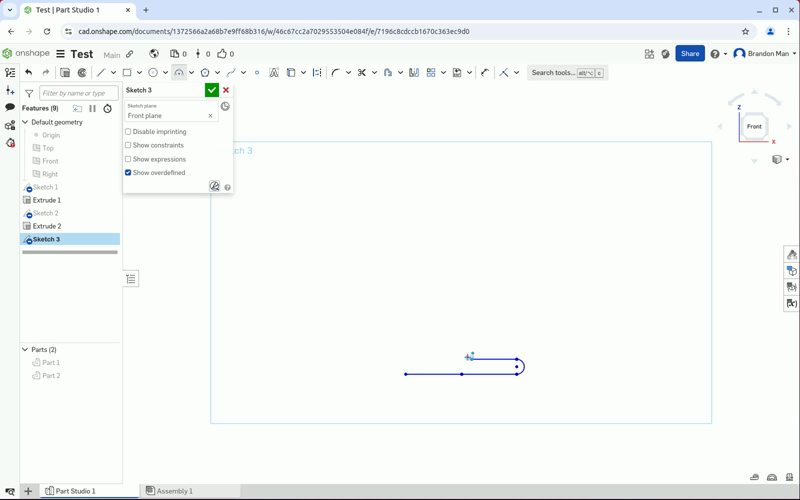
mouse_move(469, 358)
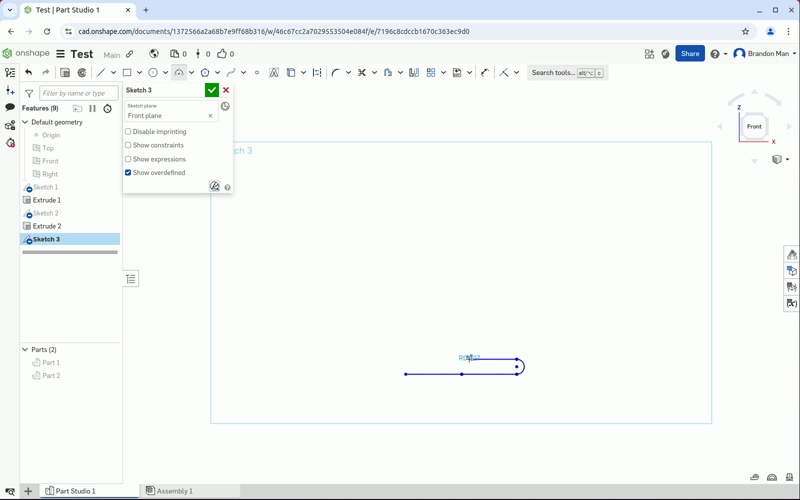
scroll(6)
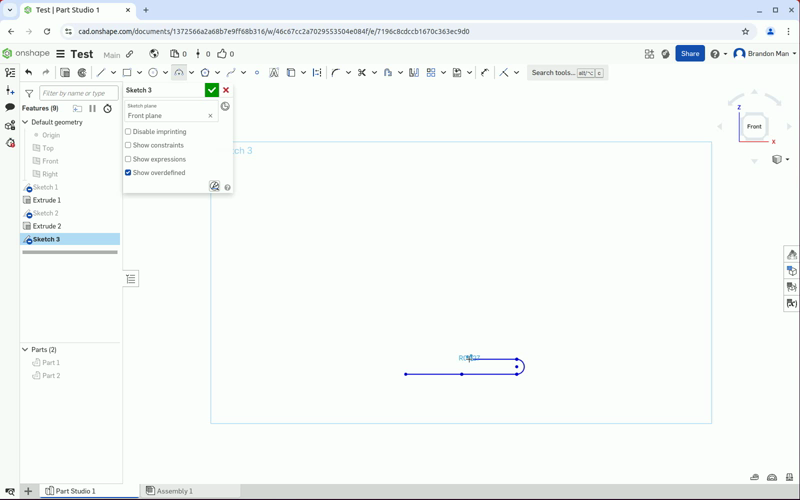
scroll(6)
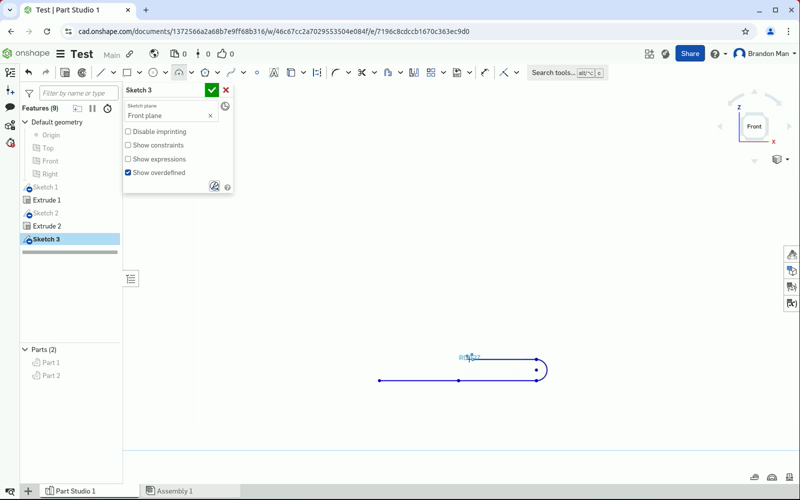
scroll(6)
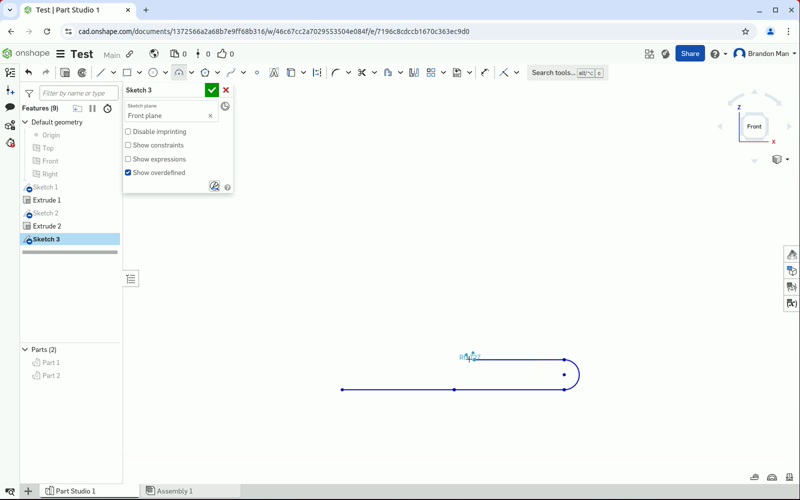
scroll(6)
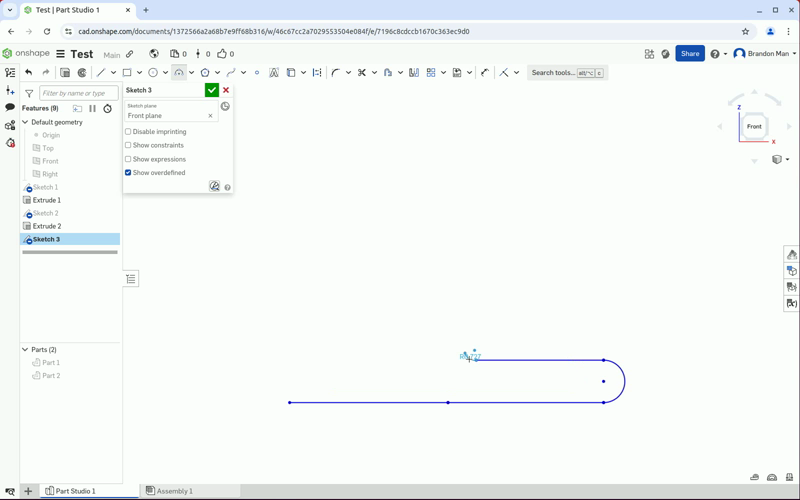
scroll(6)
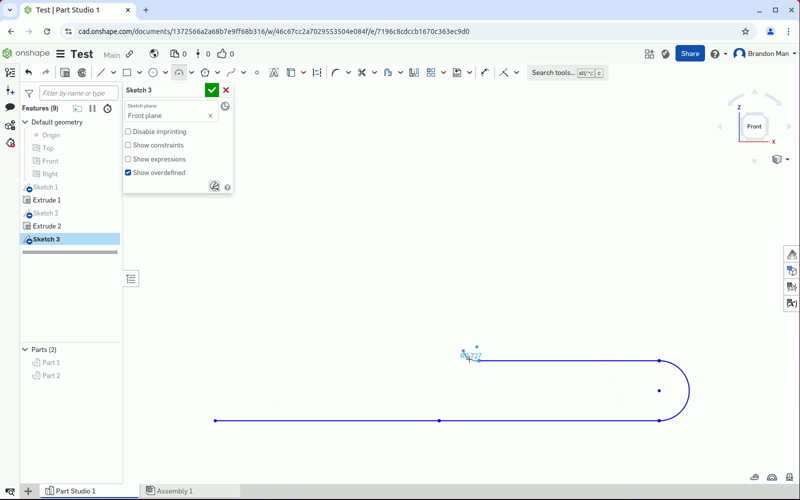
scroll(6)
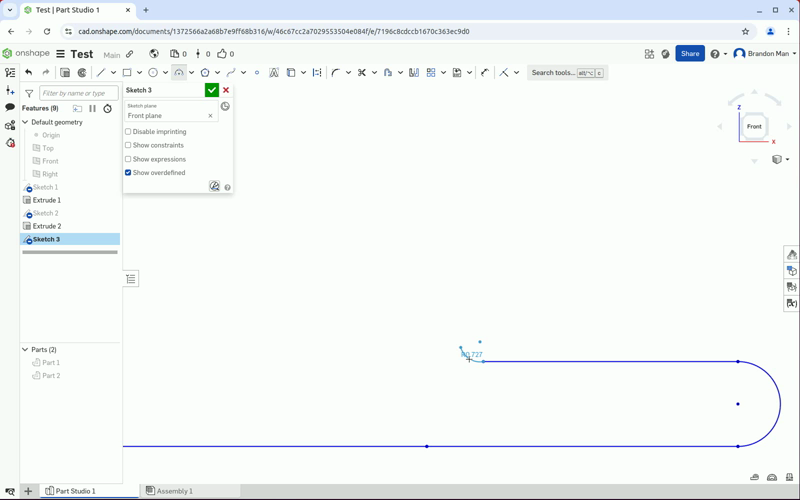
scroll(6)
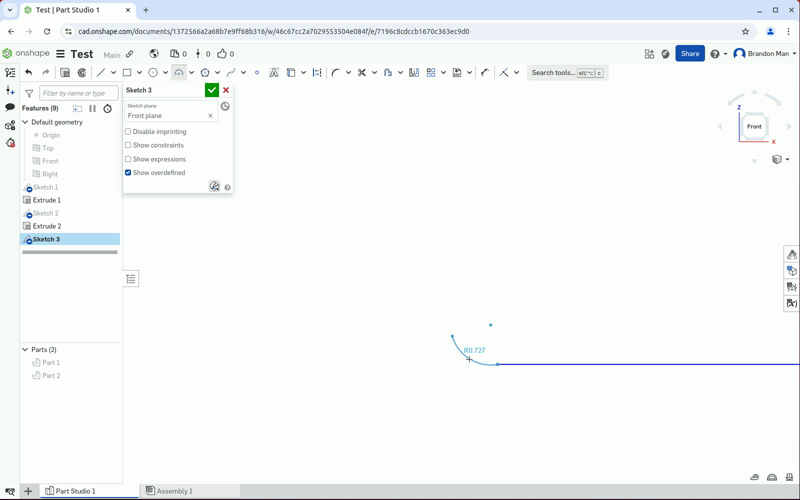
click(469, 358)
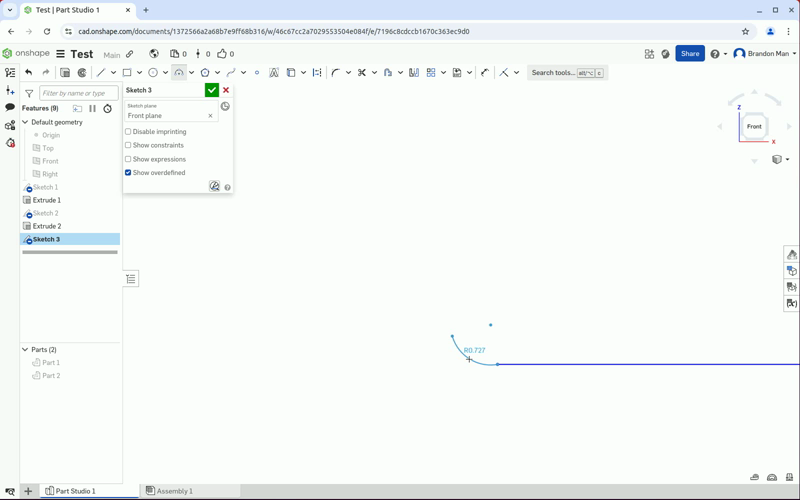
scroll(-6)
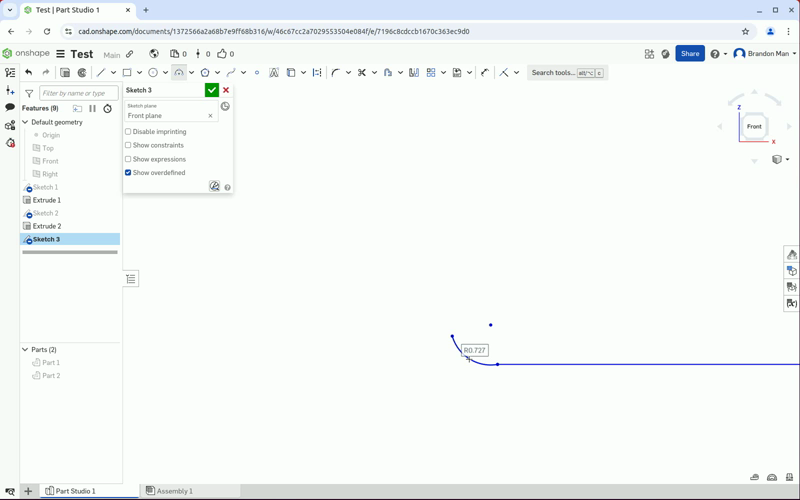
scroll(-6)
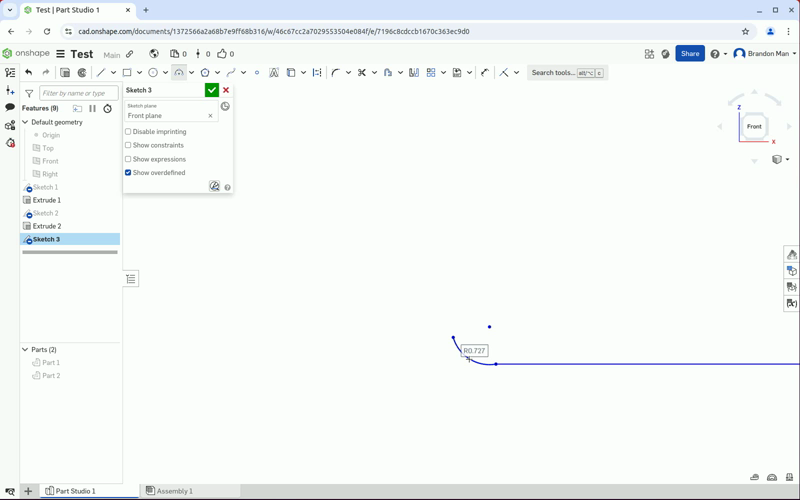
scroll(-6)
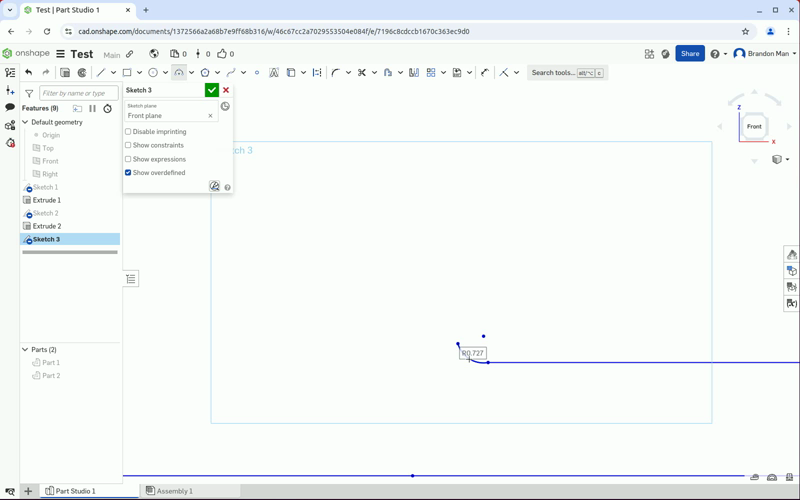
scroll(-6)
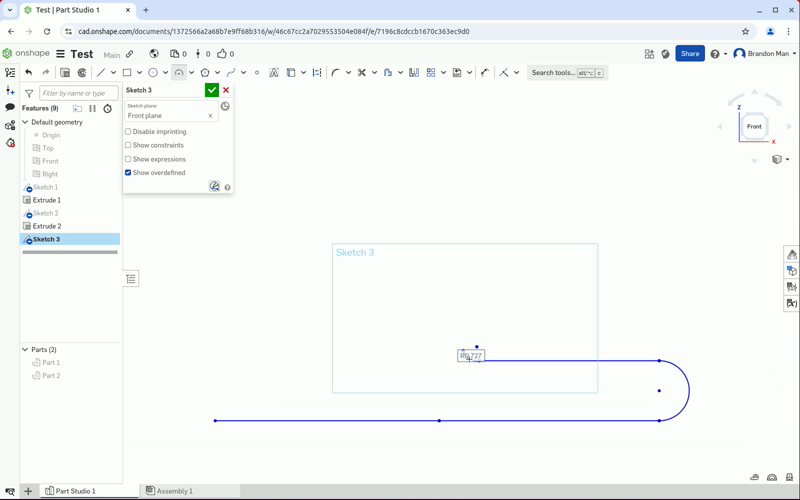
scroll(-6)
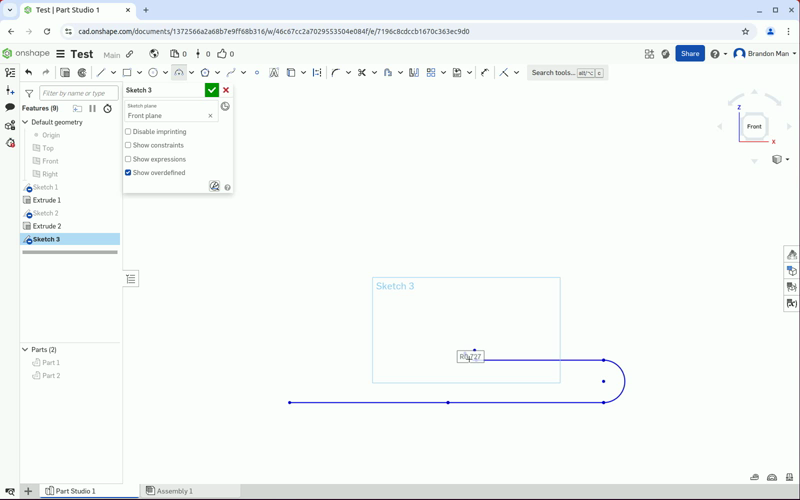
scroll(-6)
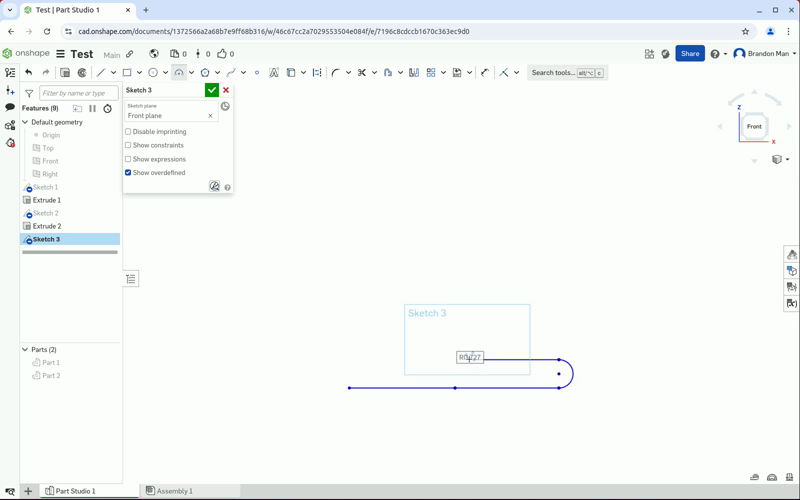
scroll(-6)
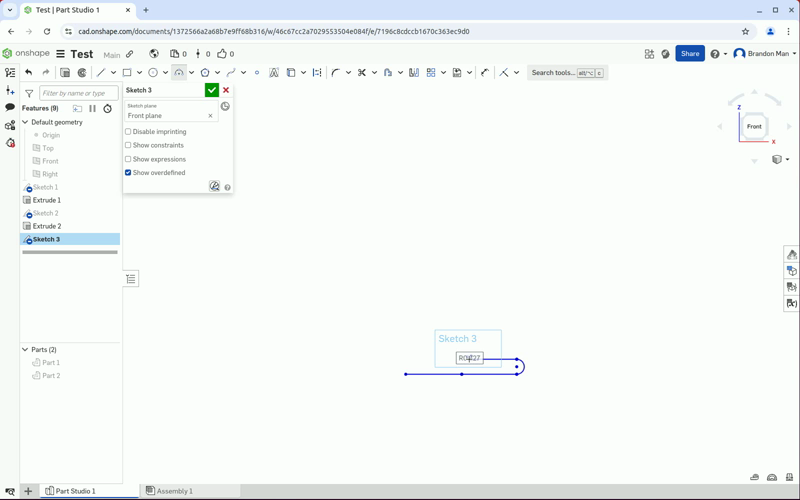
key_up(shift)
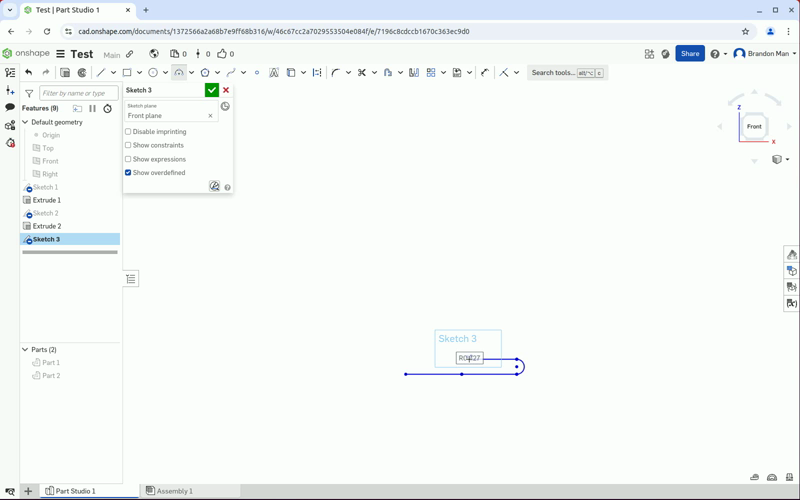
key(esc)
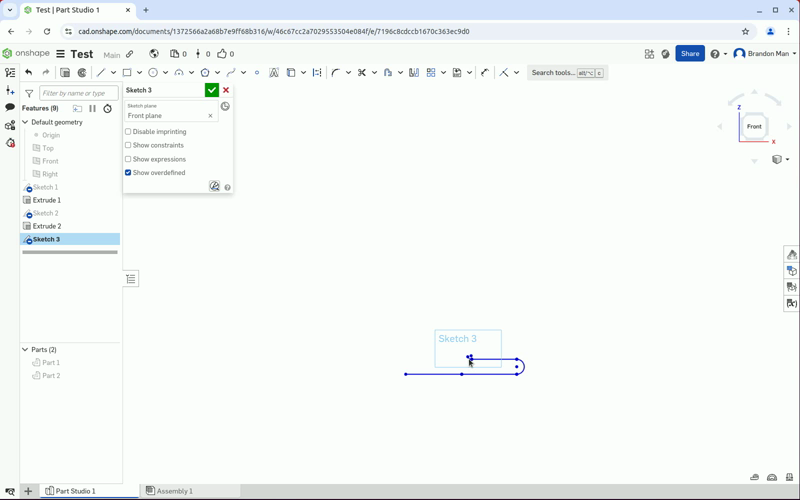
key(l)
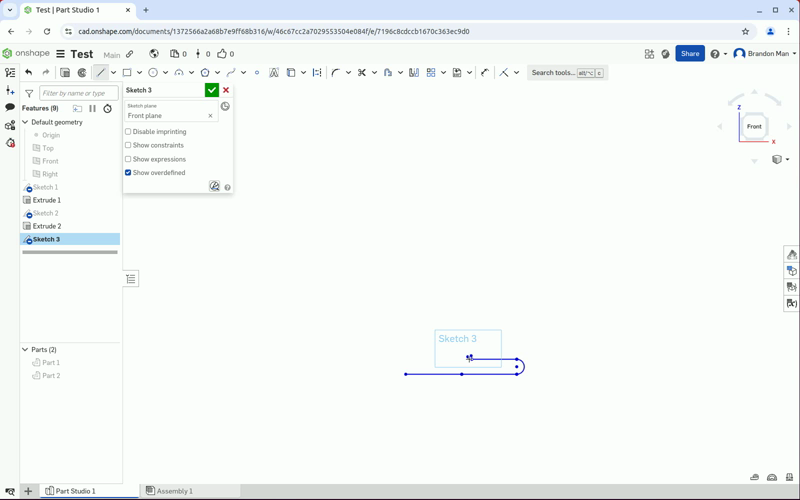
mouse_move(467, 356)
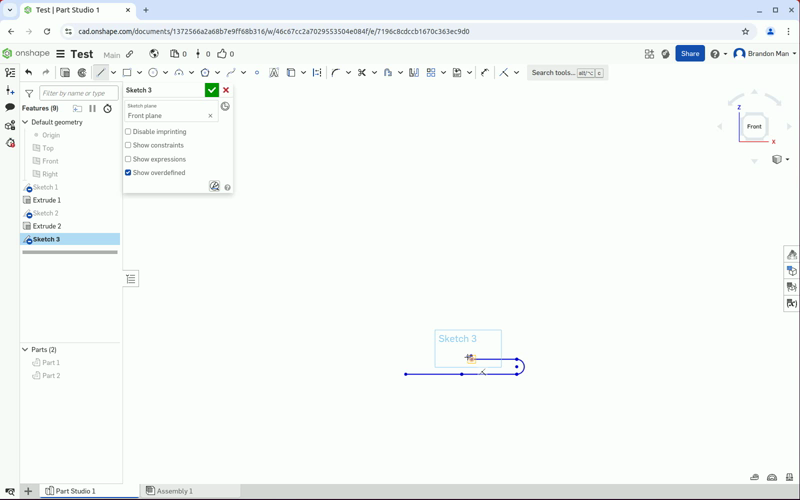
scroll(6)
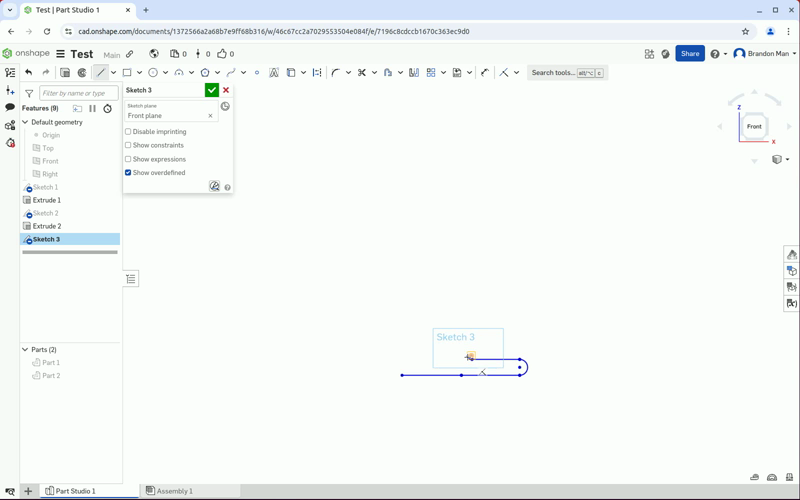
scroll(6)
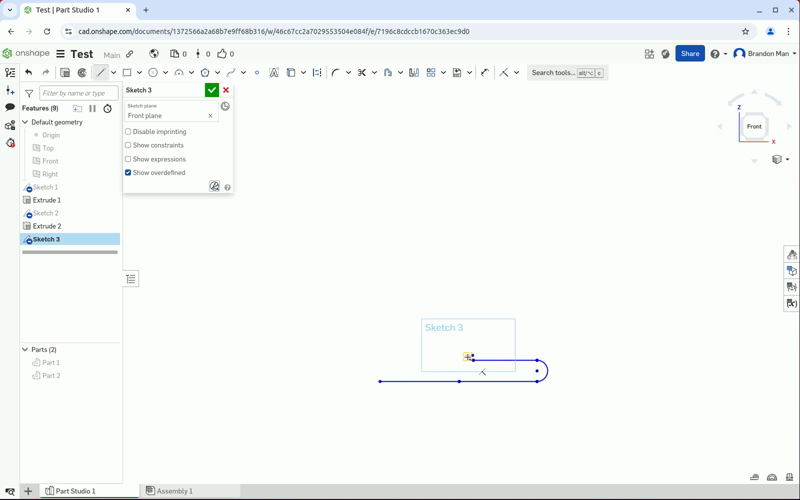
scroll(6)
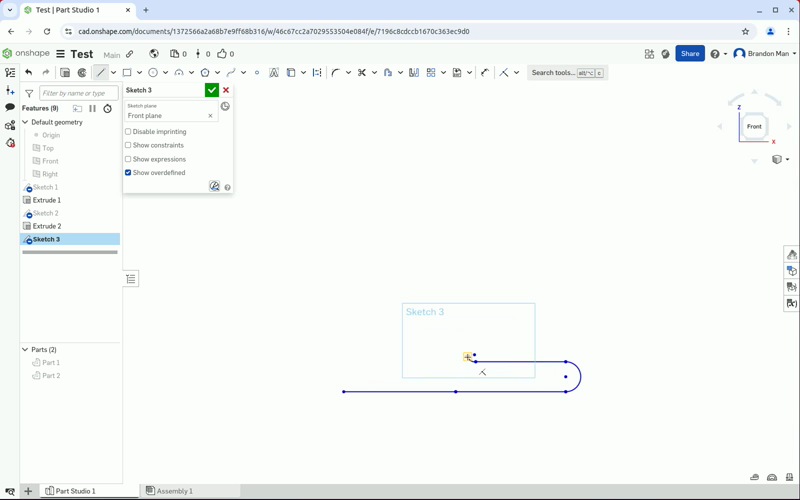
scroll(6)
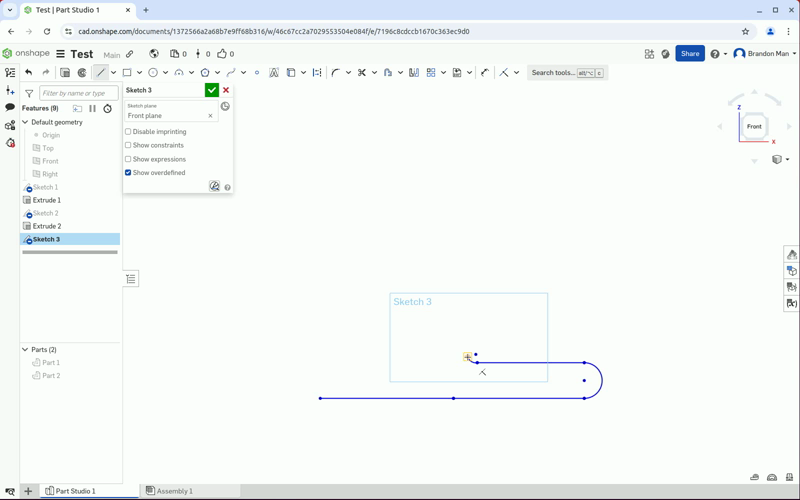
scroll(6)
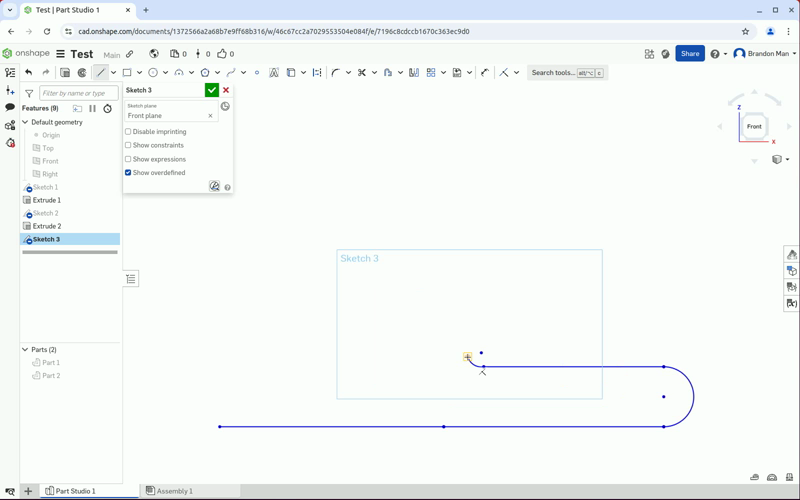
scroll(6)
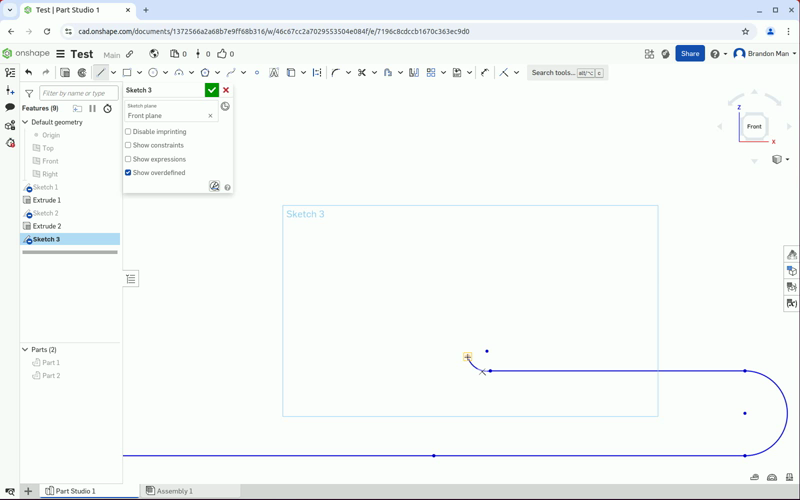
scroll(6)
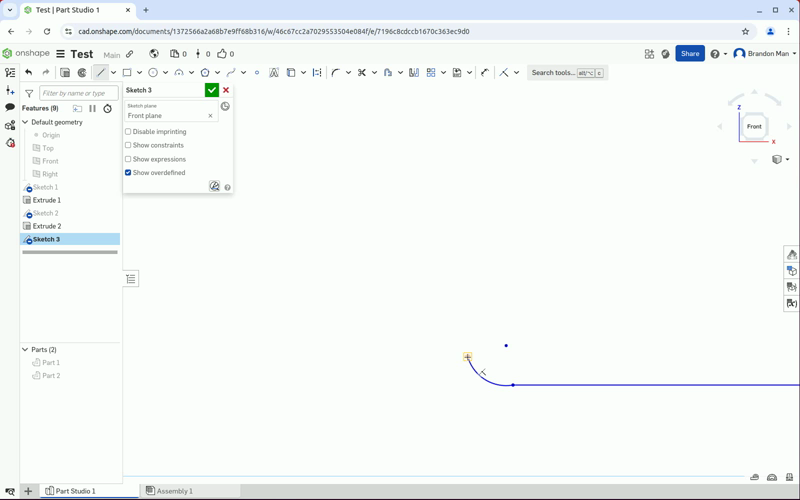
click(467, 356)
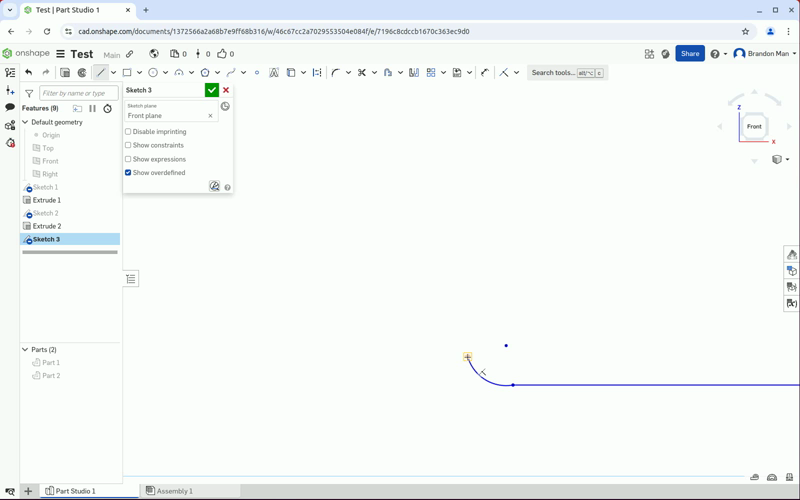
scroll(-6)
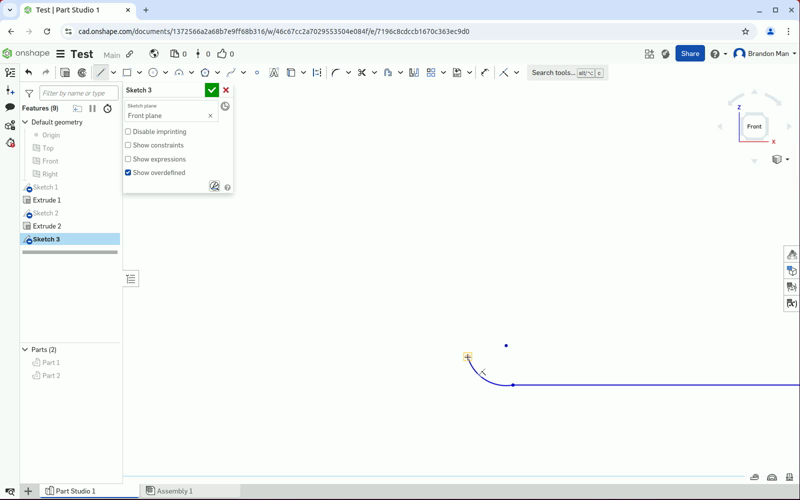
scroll(-6)
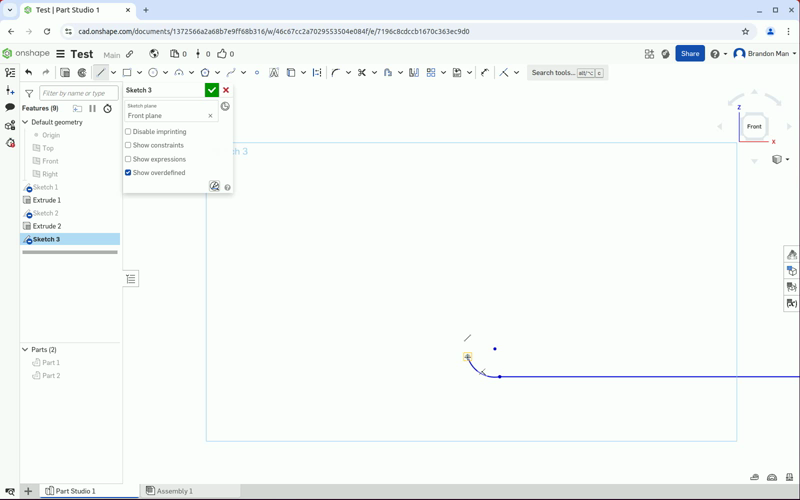
scroll(-6)
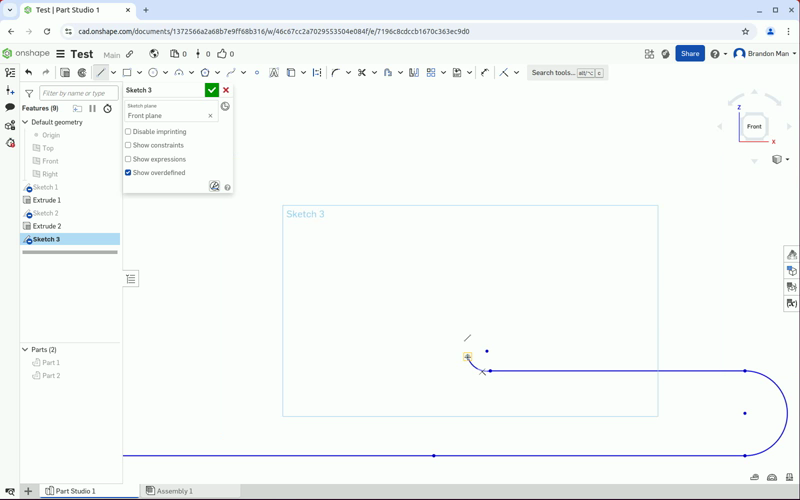
scroll(-6)
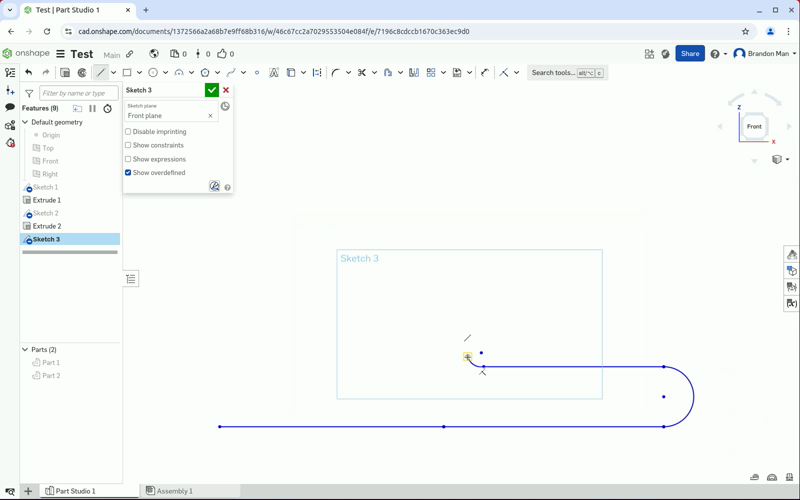
scroll(-6)
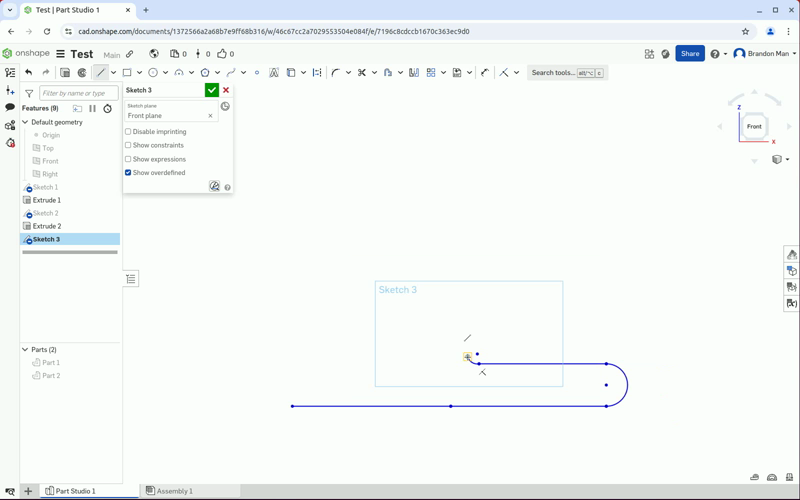
scroll(-6)
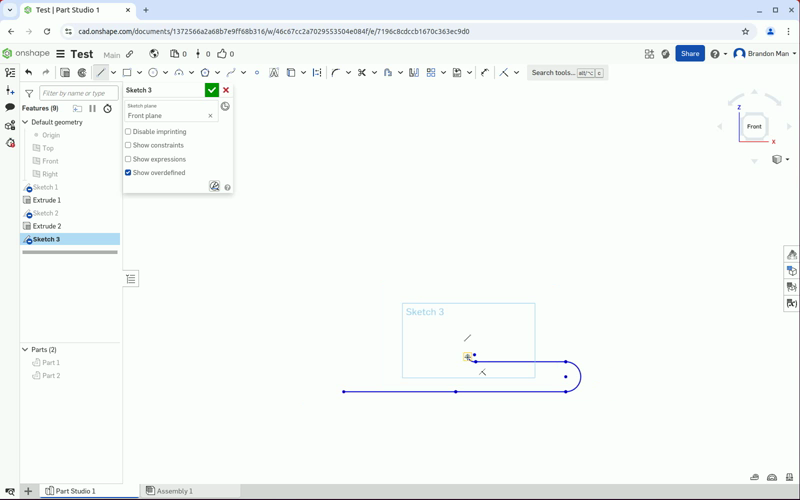
scroll(-6)
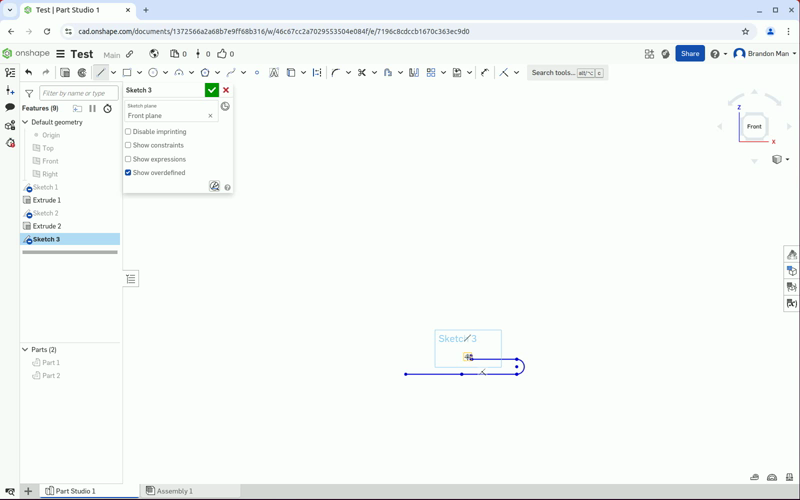
key_down(shift)
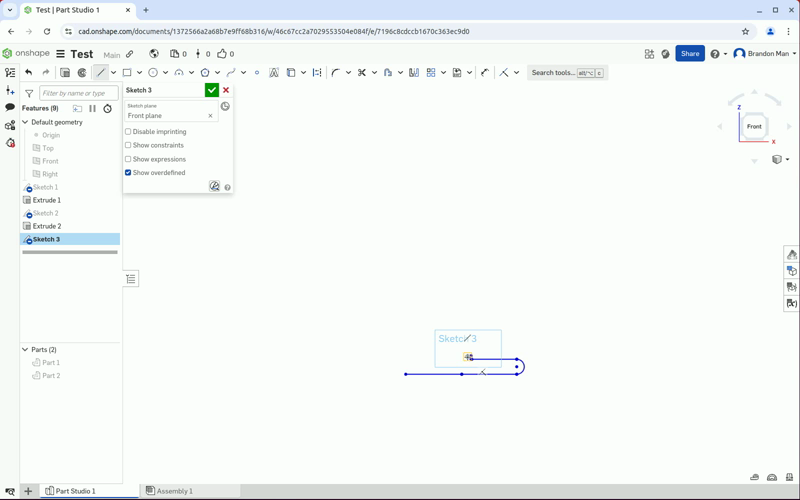
mouse_move(498, 356)
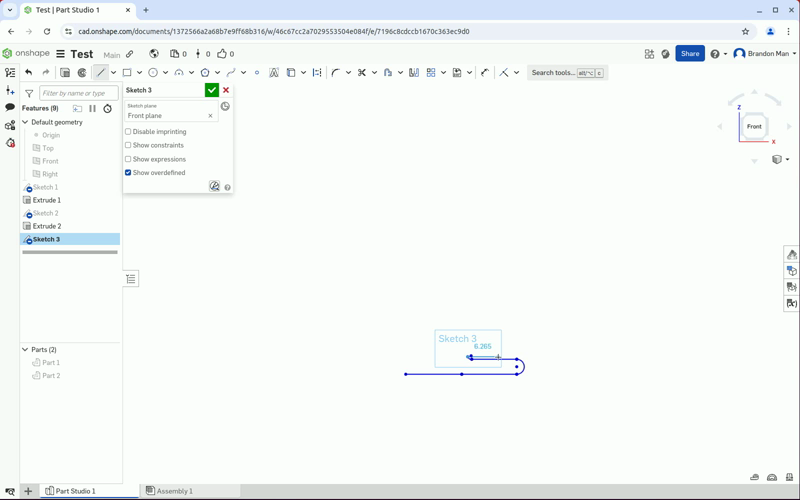
mouse_move(467, 355)
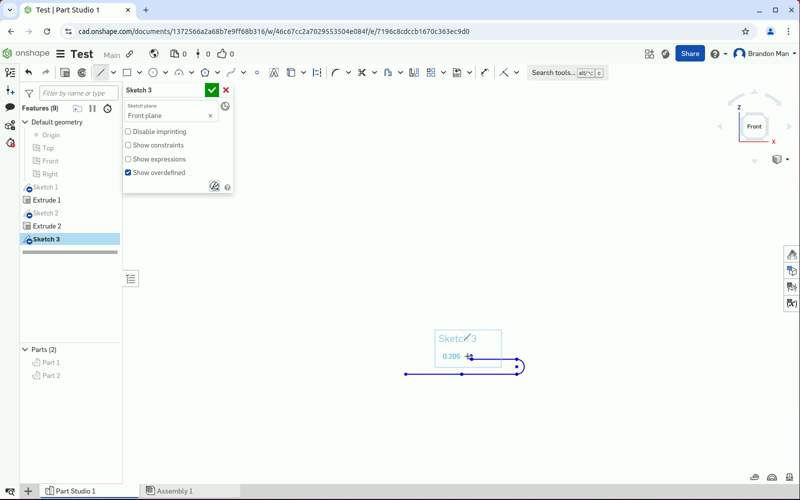
scroll(6)
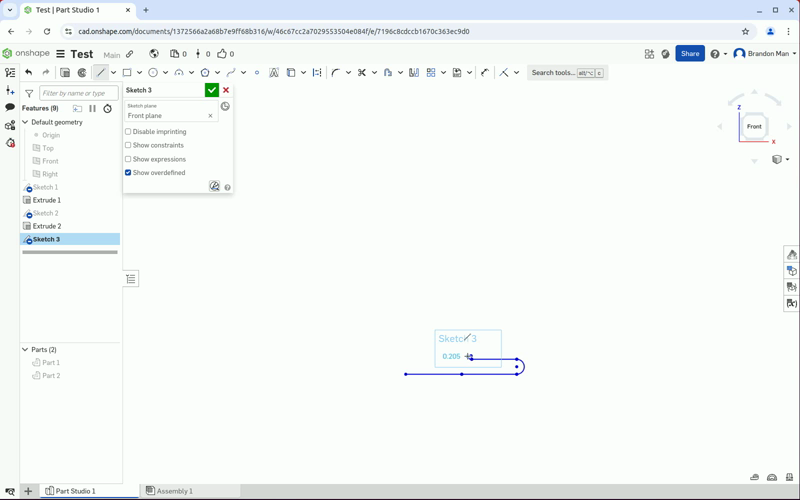
scroll(6)
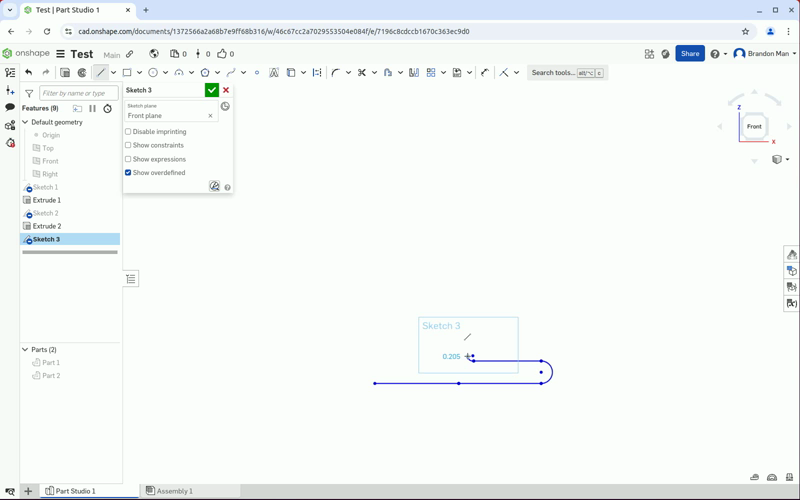
scroll(6)
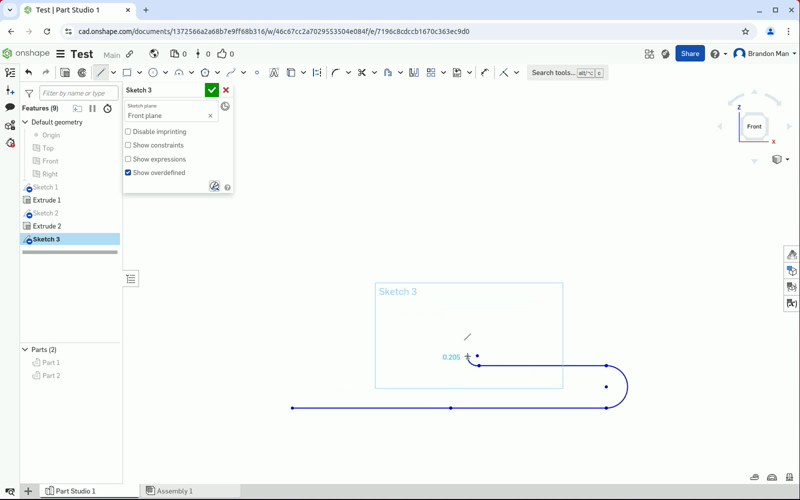
scroll(6)
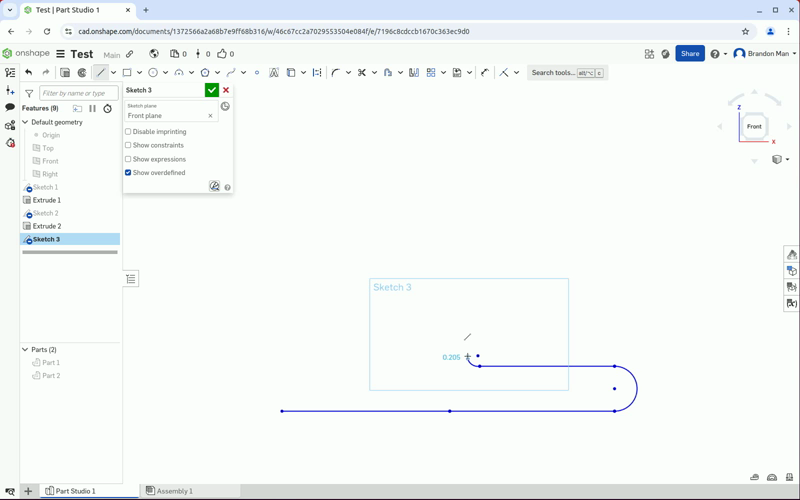
scroll(6)
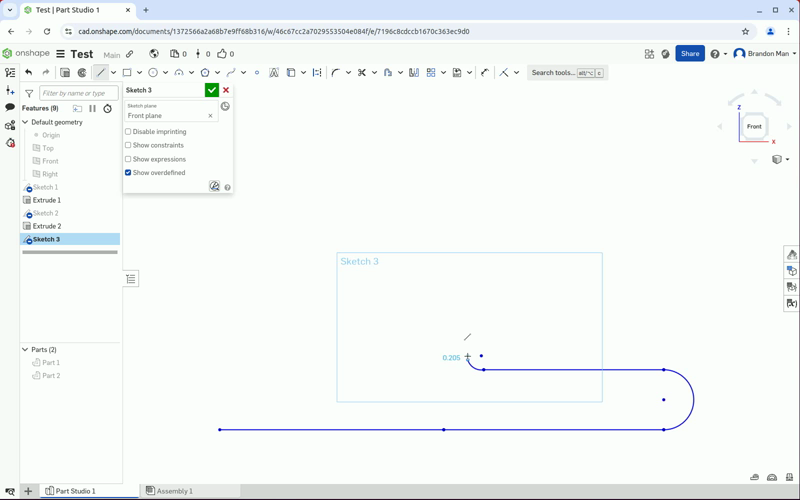
scroll(6)
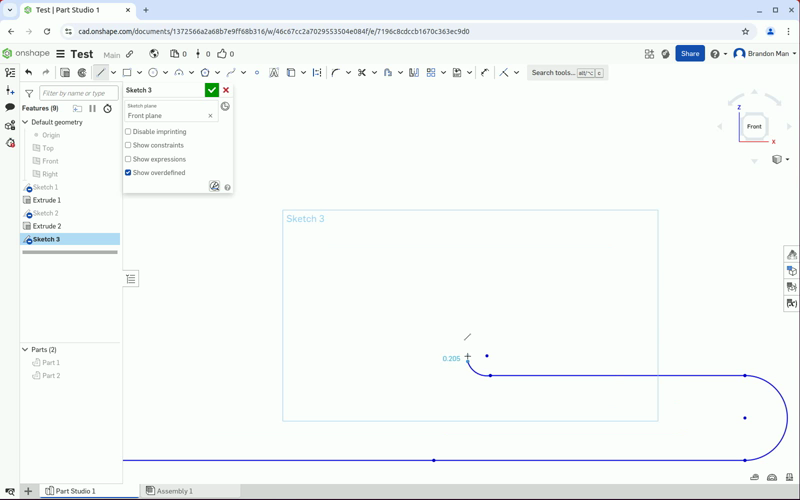
scroll(6)
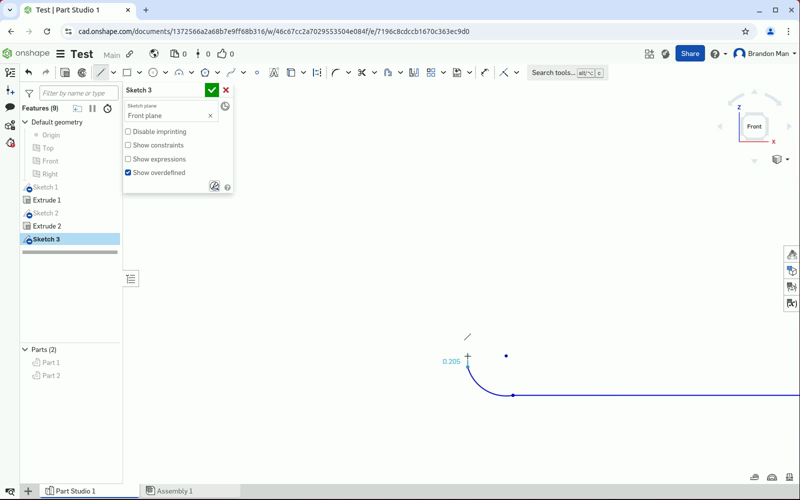
click(467, 355)
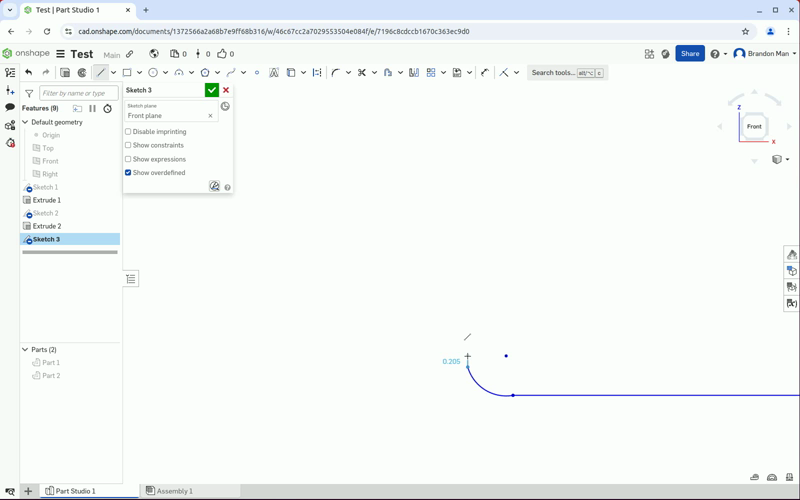
scroll(-6)
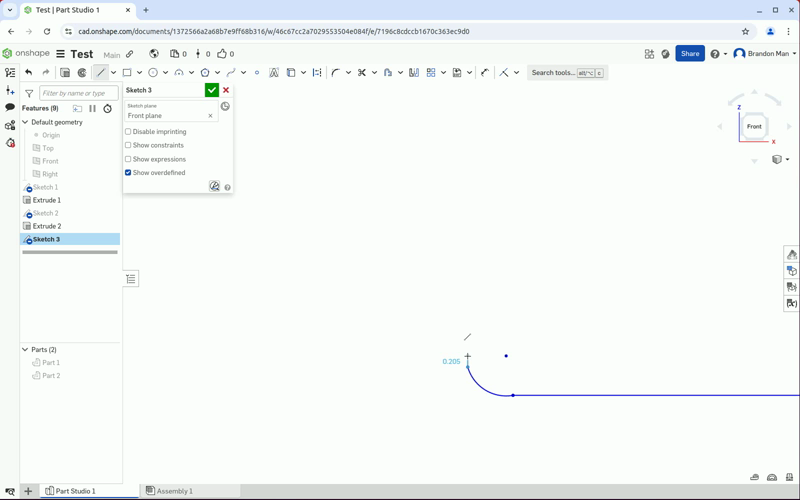
scroll(-6)
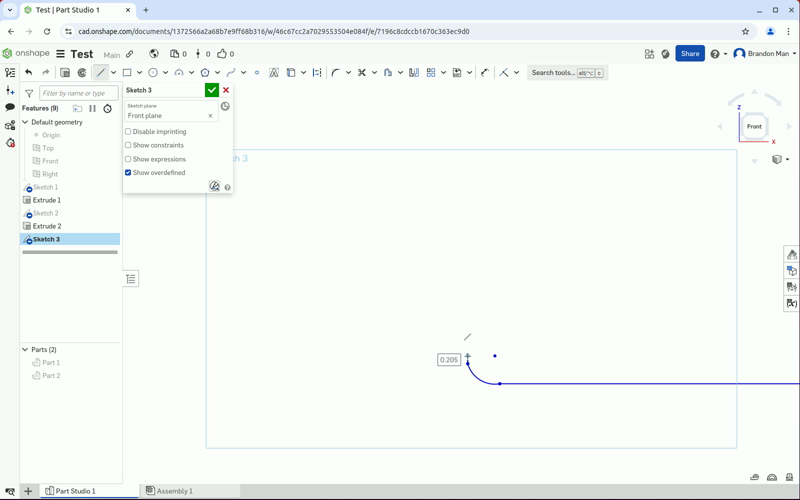
scroll(-6)
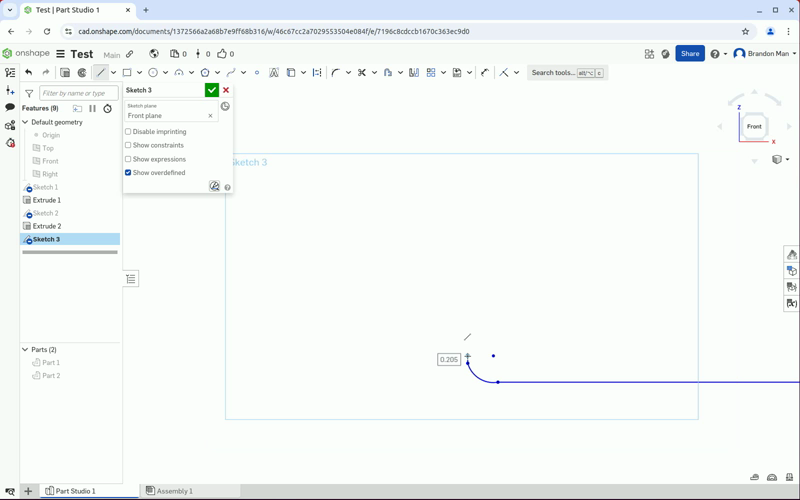
scroll(-6)
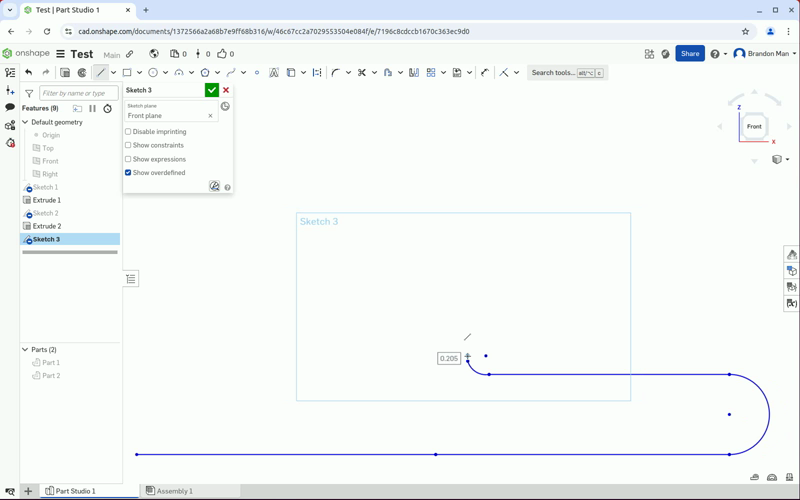
scroll(-6)
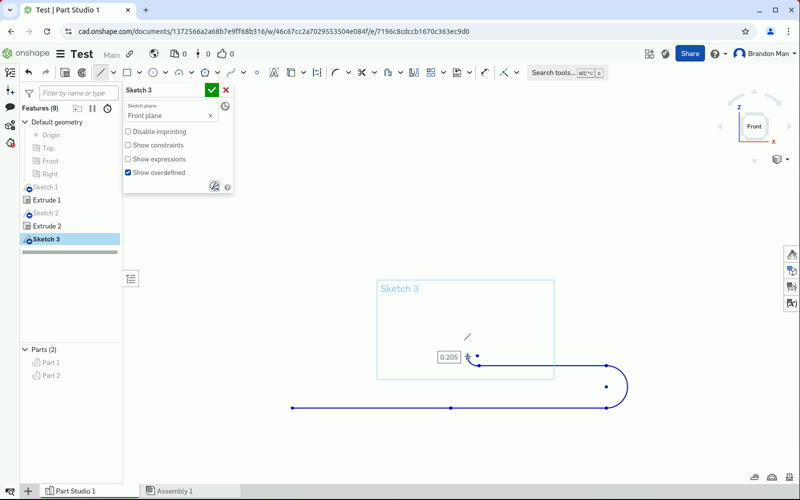
scroll(-6)
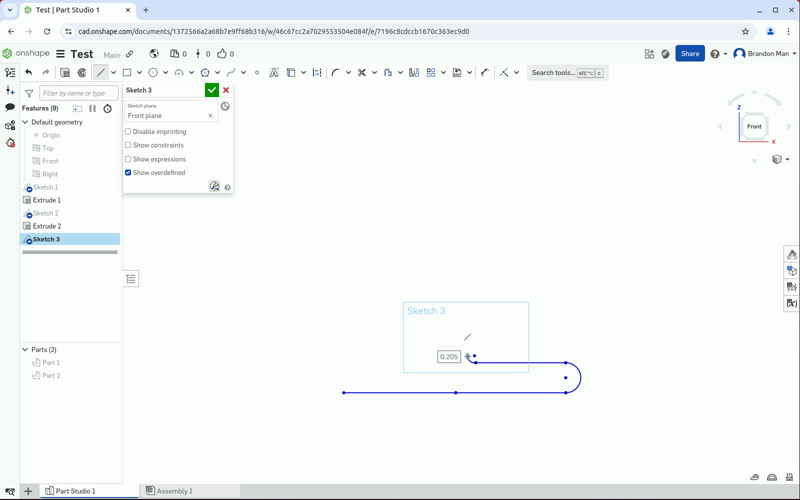
scroll(-6)
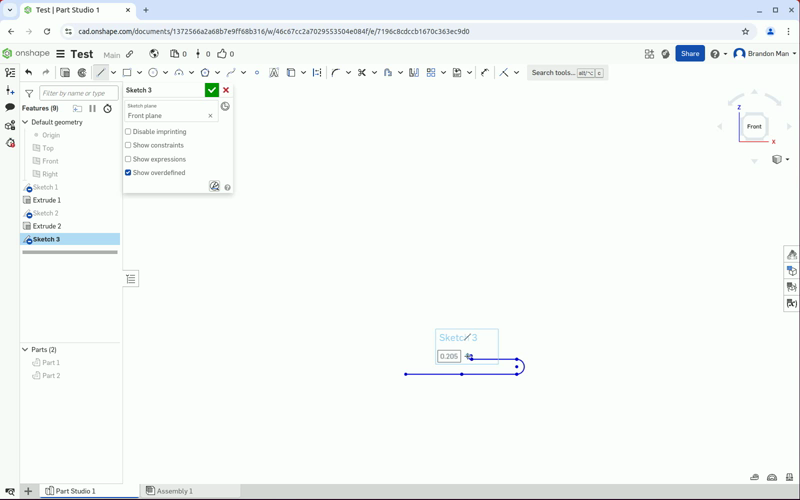
key_up(shift)
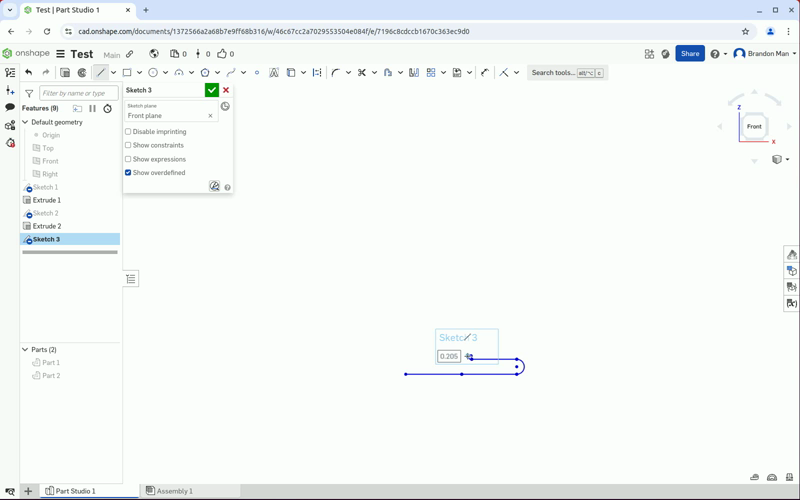
key(esc)
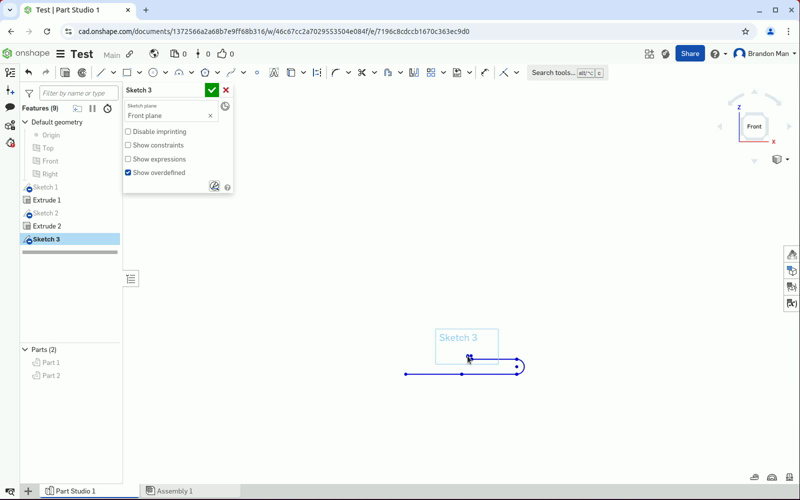
key(a)
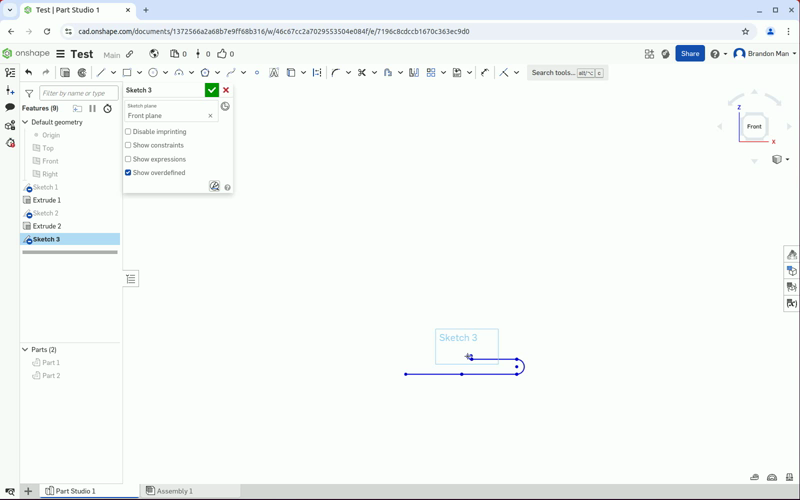
mouse_move(467, 355)
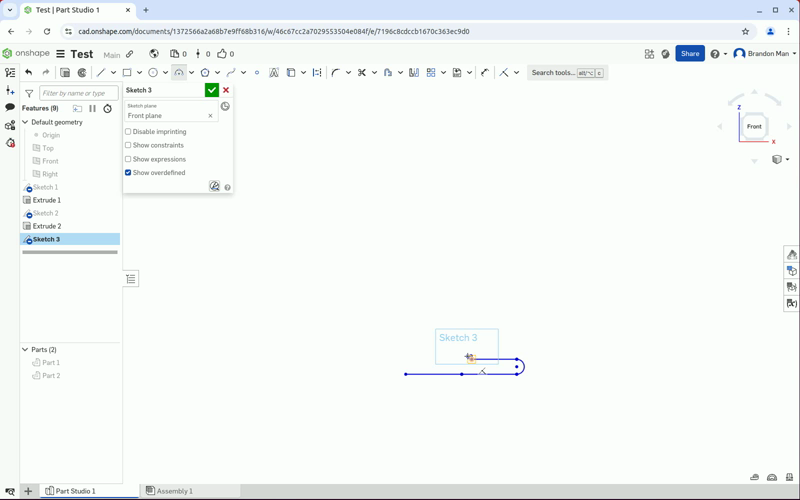
scroll(6)
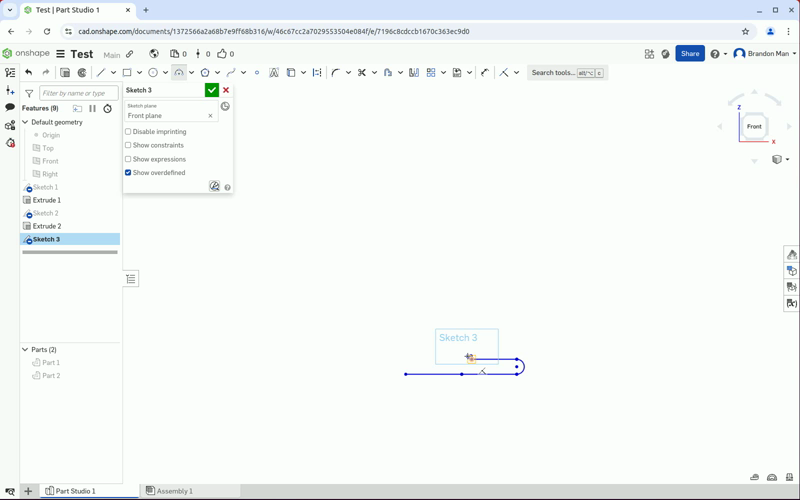
scroll(6)
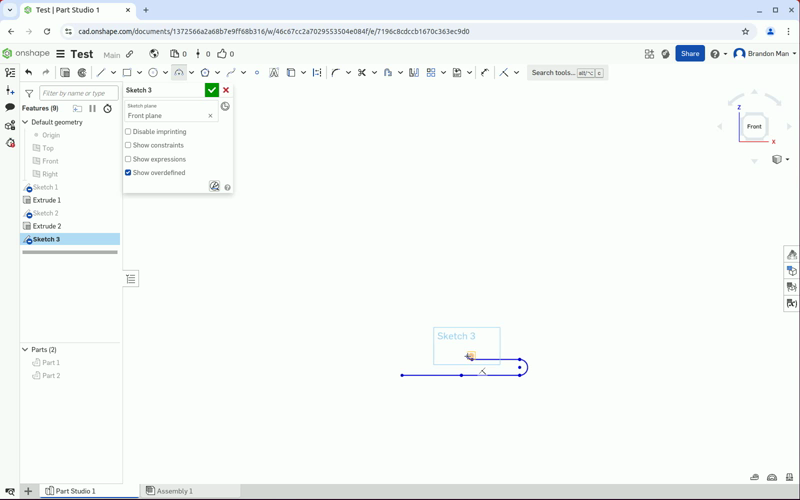
scroll(6)
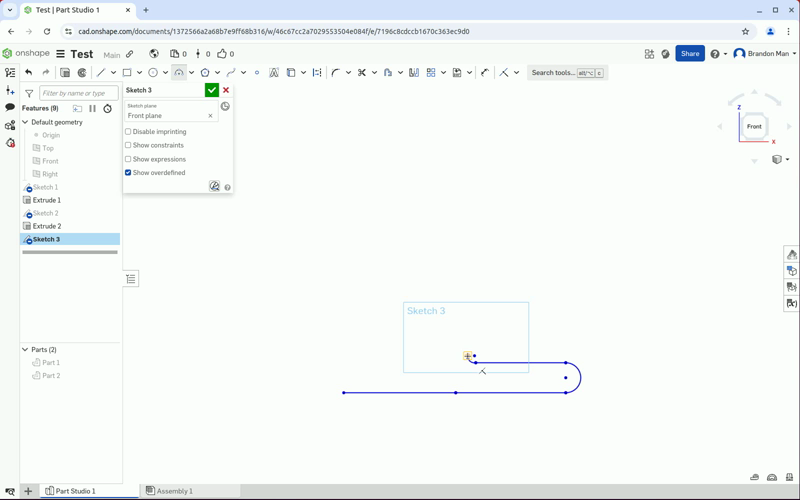
scroll(6)
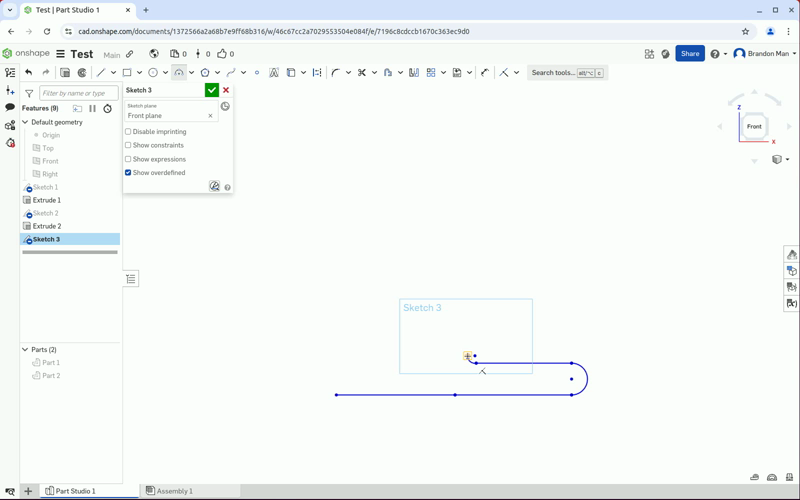
scroll(6)
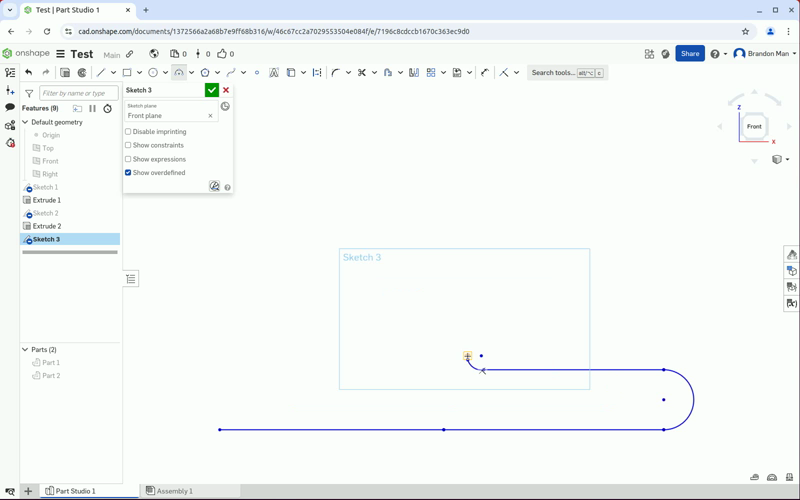
scroll(6)
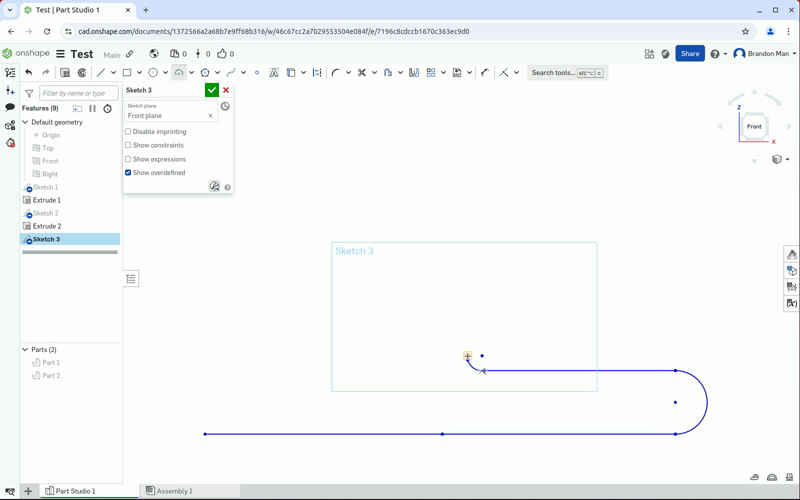
scroll(6)
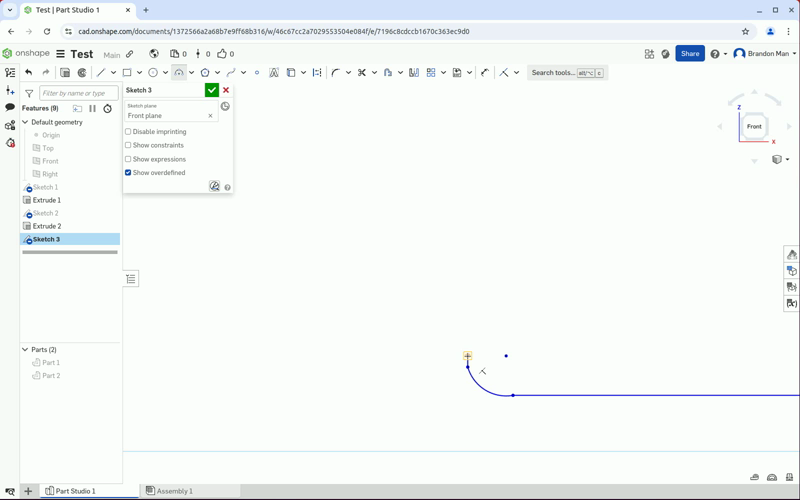
click(467, 355)
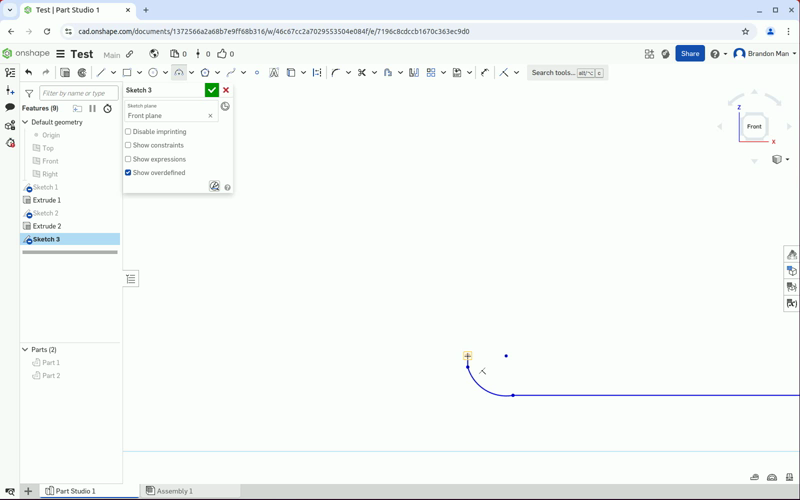
scroll(-6)
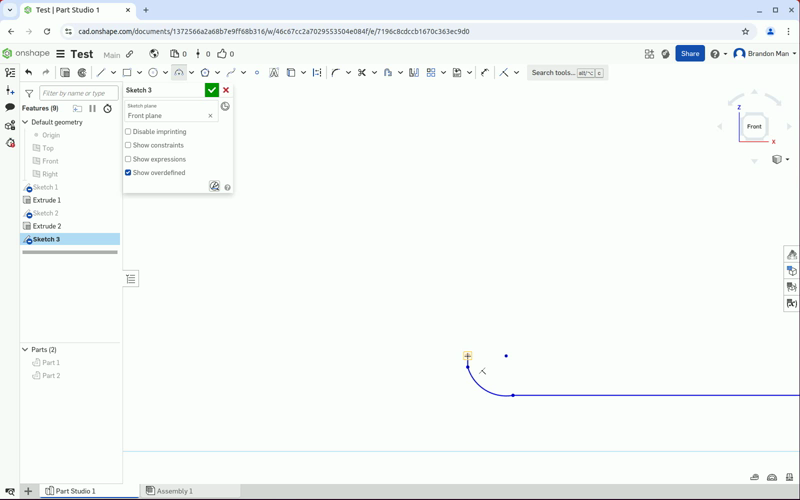
scroll(-6)
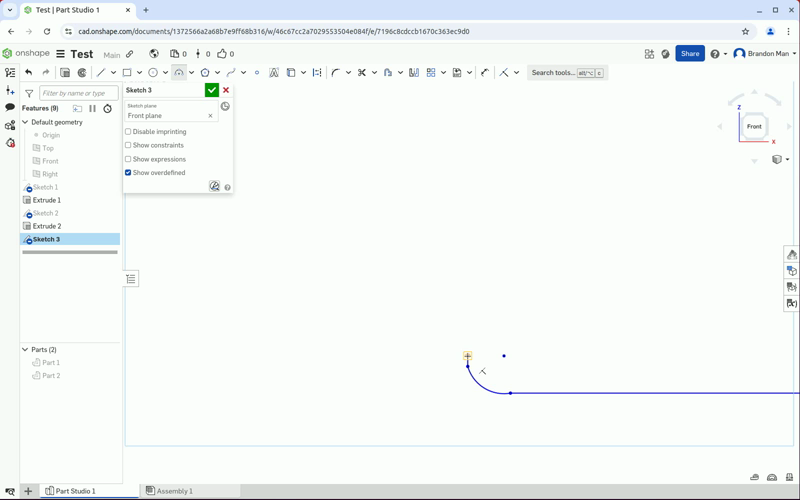
scroll(-6)
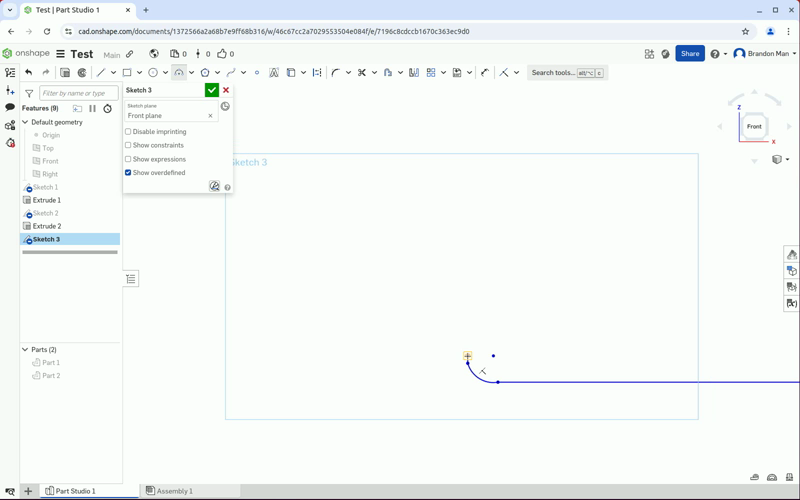
scroll(-6)
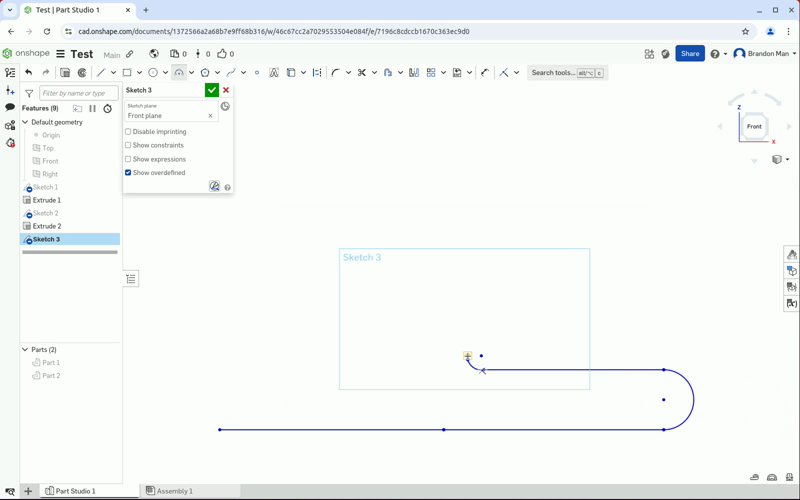
scroll(-6)
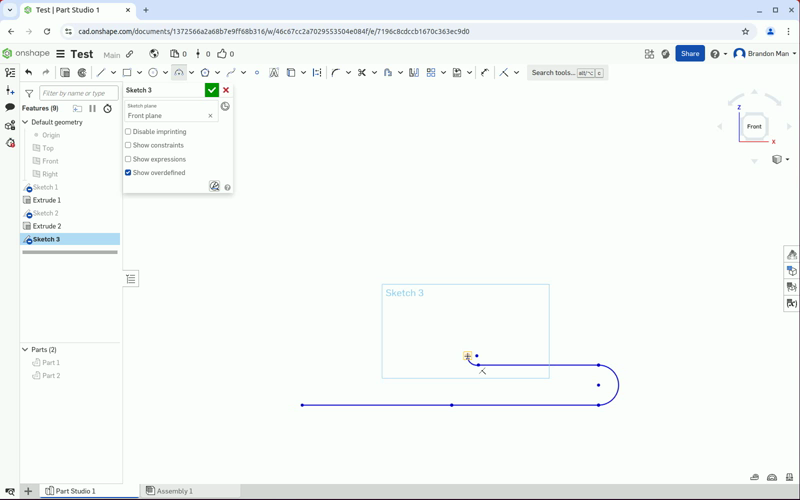
scroll(-6)
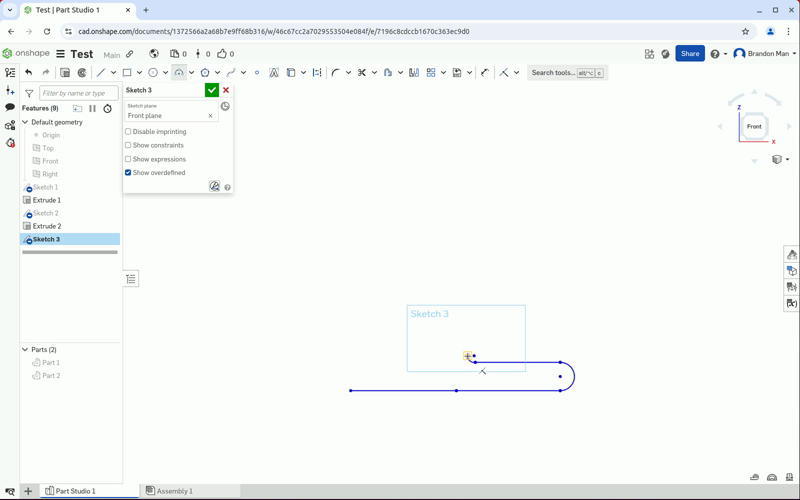
scroll(-6)
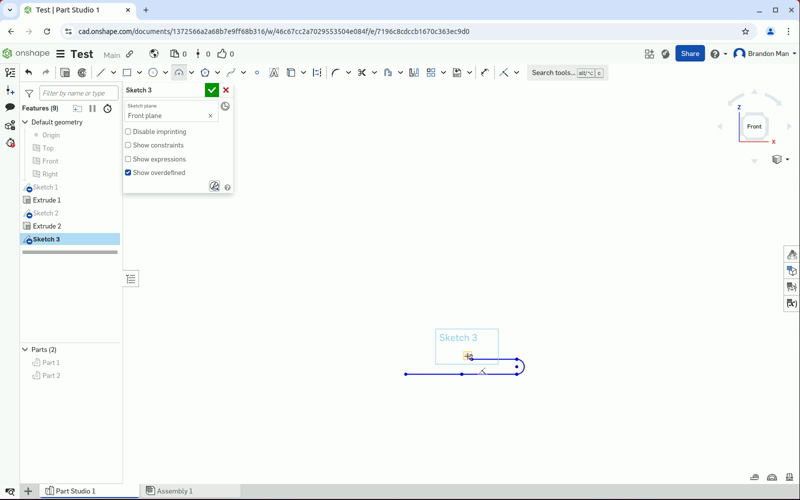
key_down(shift)
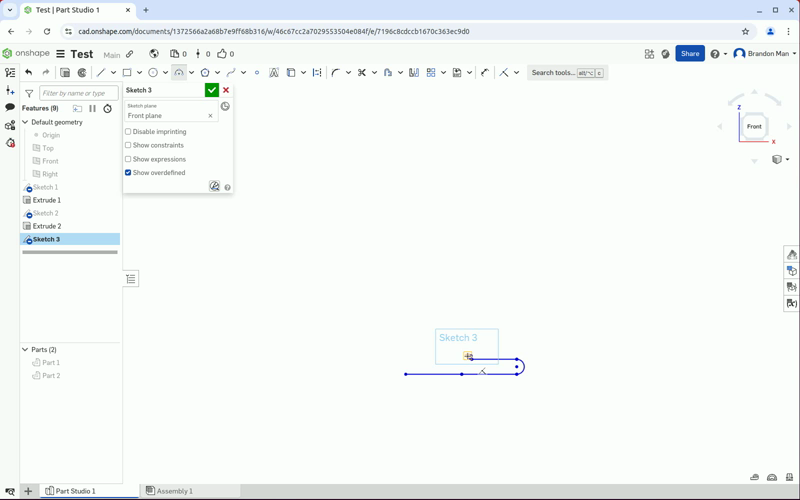
mouse_move(454, 355)
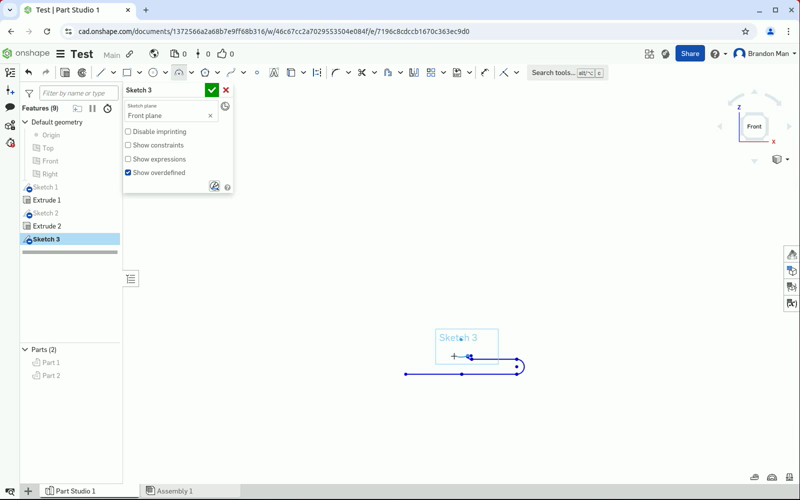
click(454, 355)
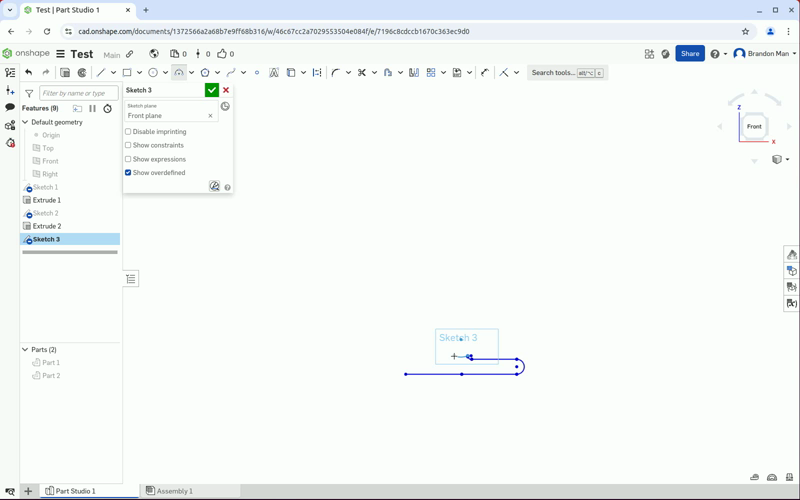
mouse_move(461, 348)
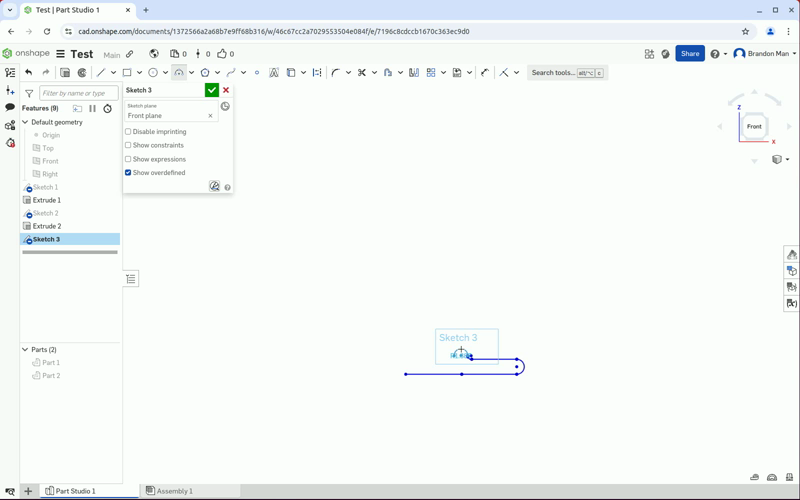
click(461, 348)
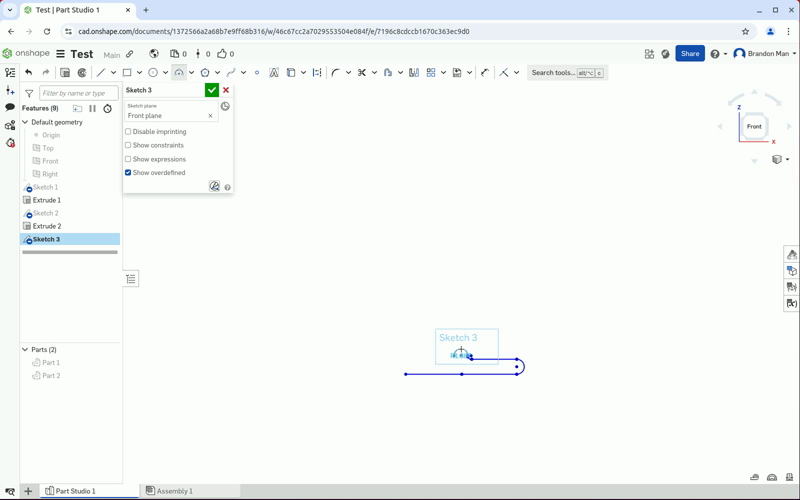
key_up(shift)
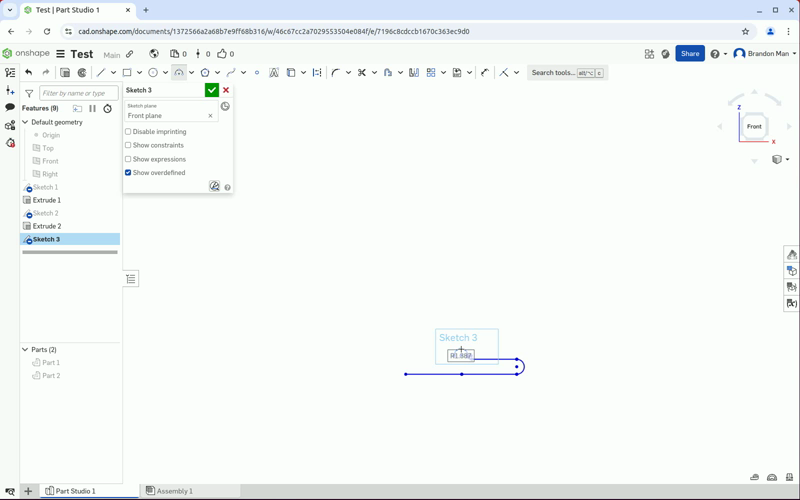
key(esc)
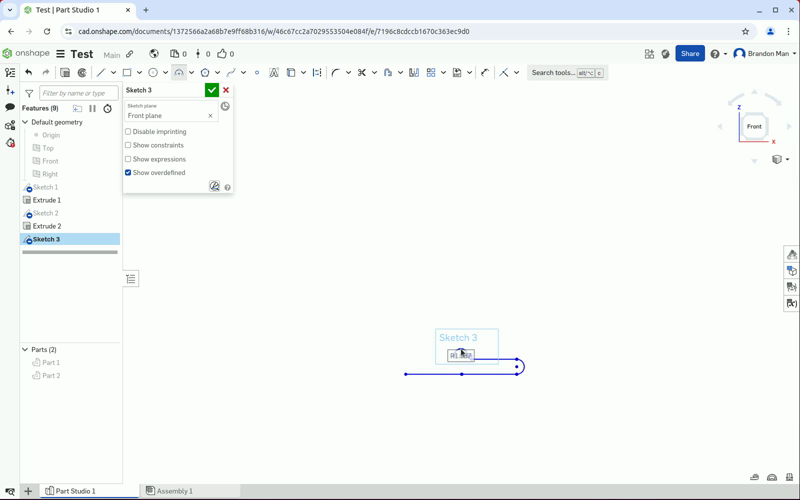
key(l)
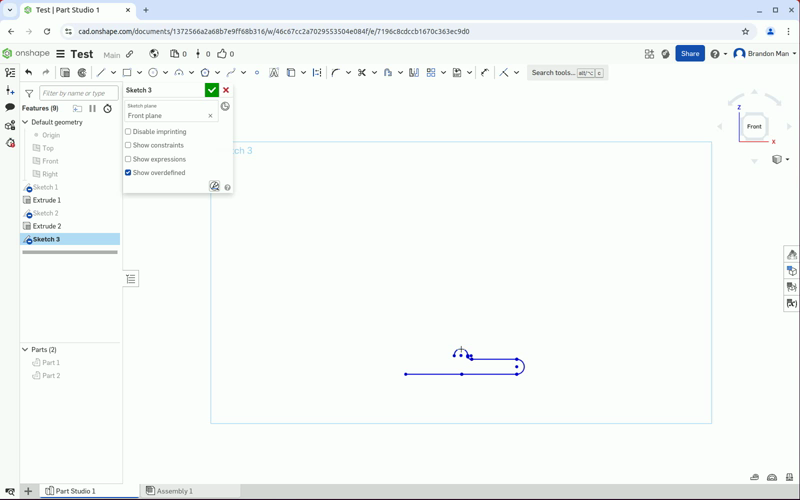
mouse_move(454, 355)
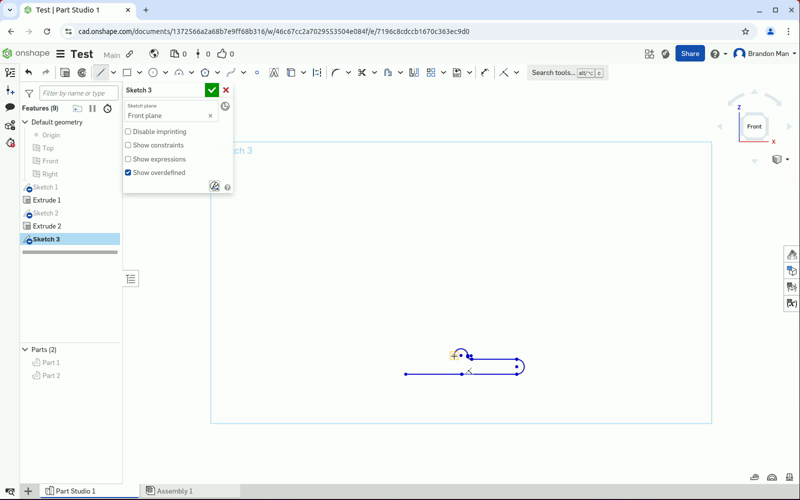
click(454, 355)
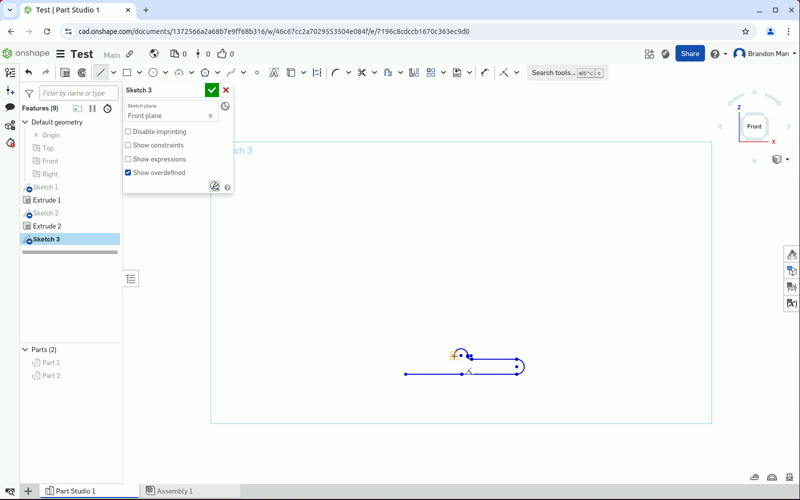
key_down(shift)
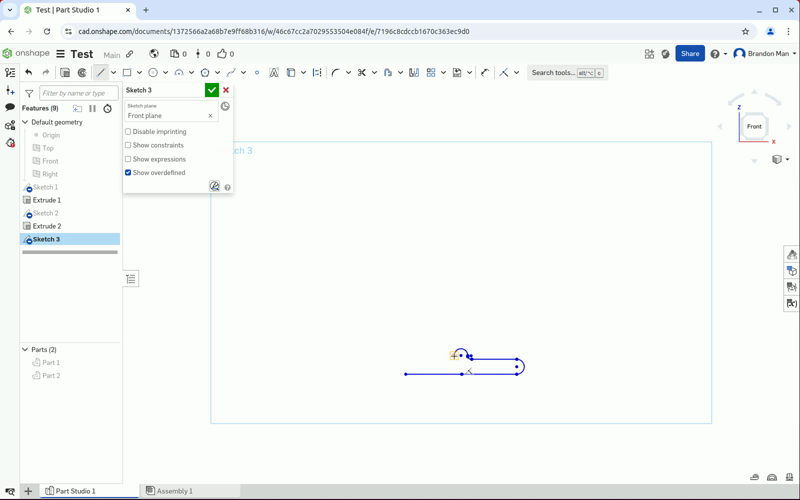
mouse_move(484, 355)
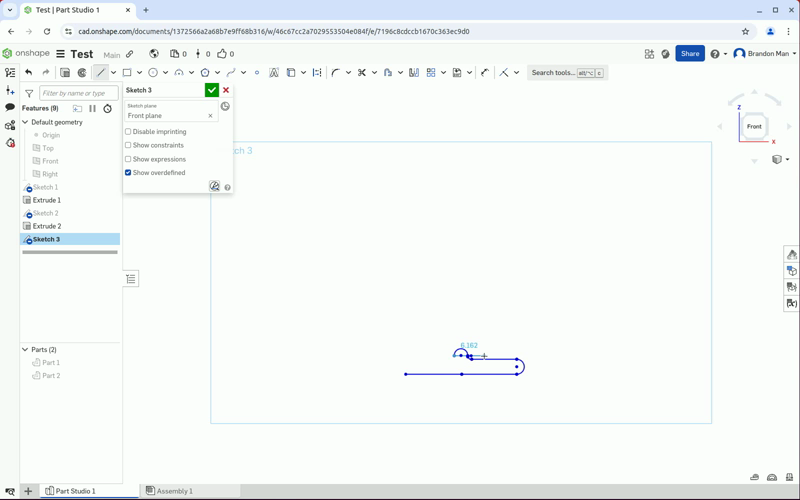
mouse_move(454, 356)
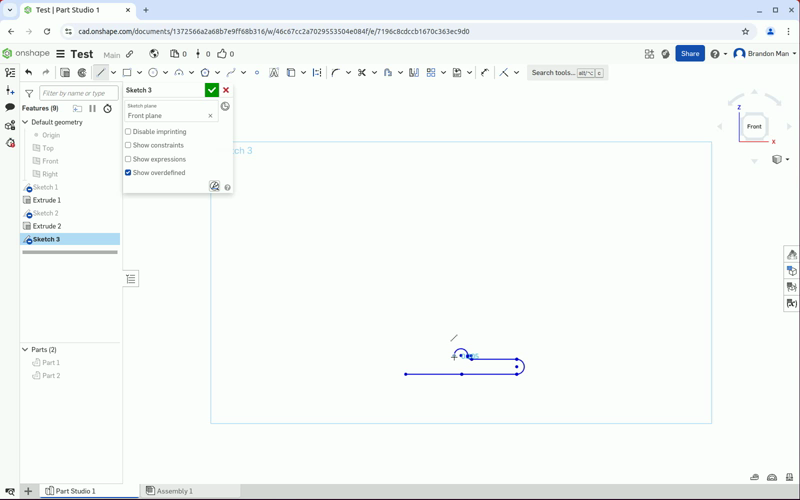
scroll(6)
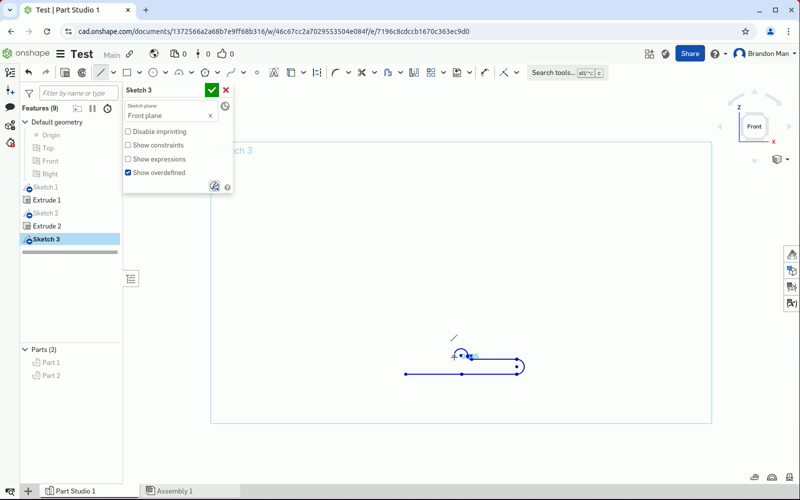
scroll(6)
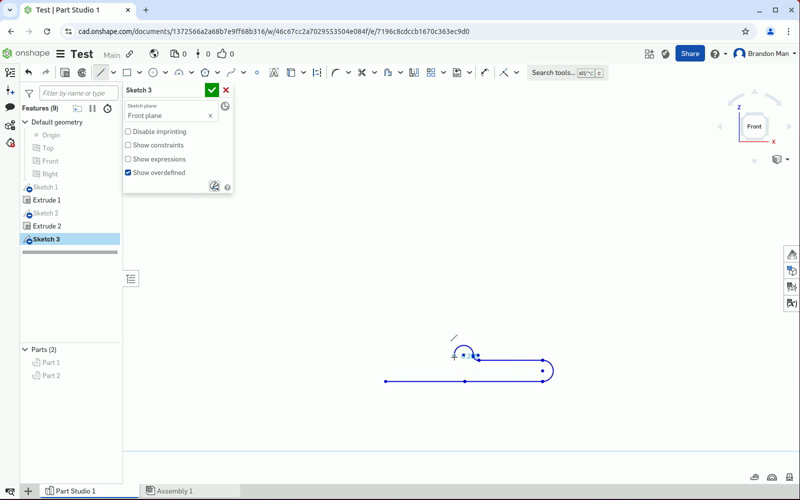
scroll(6)
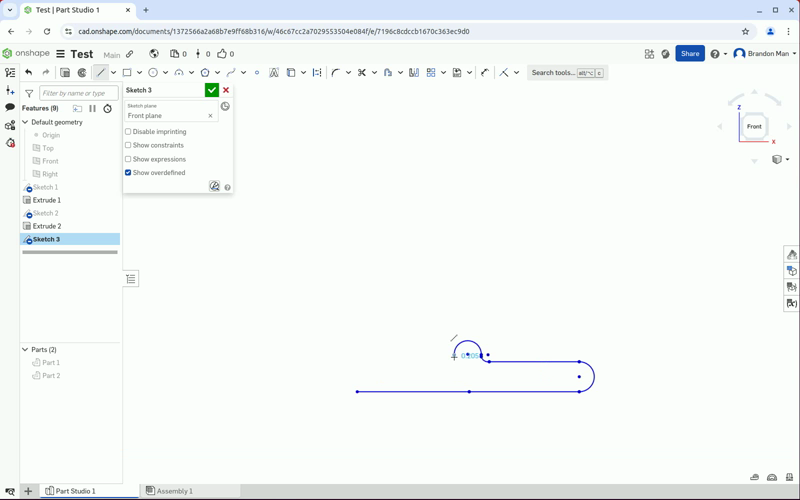
scroll(6)
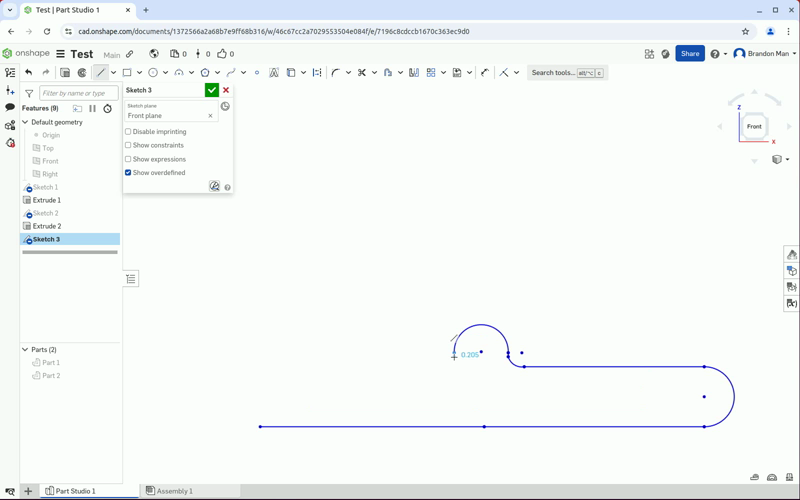
scroll(6)
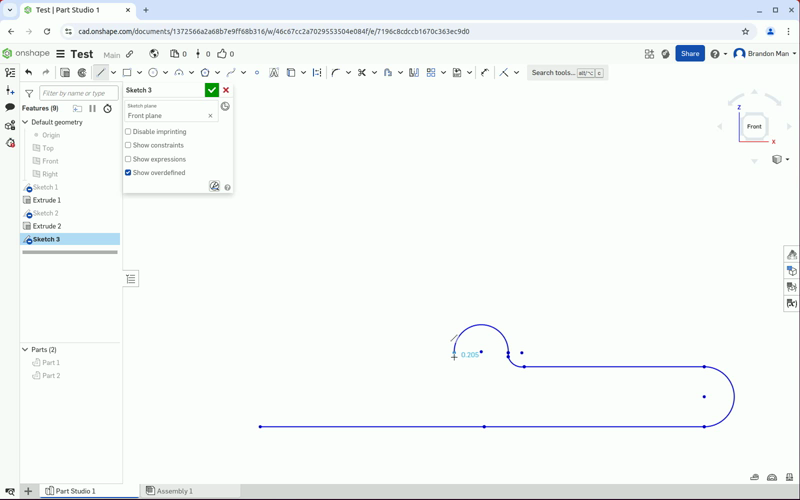
scroll(6)
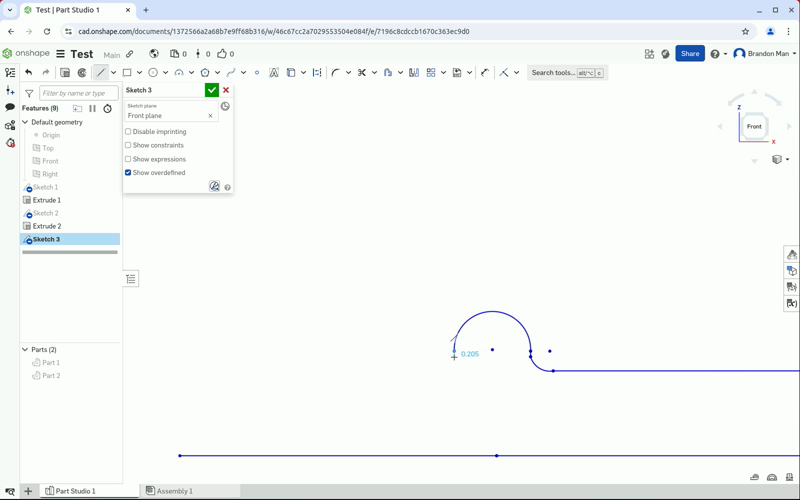
scroll(6)
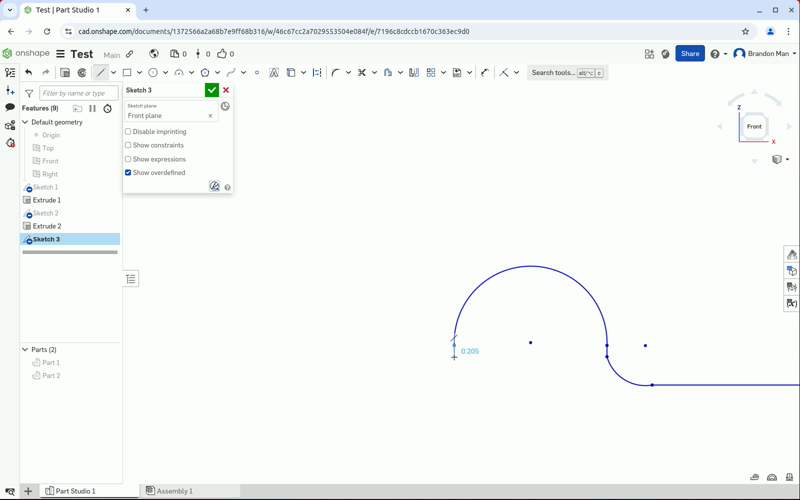
click(454, 356)
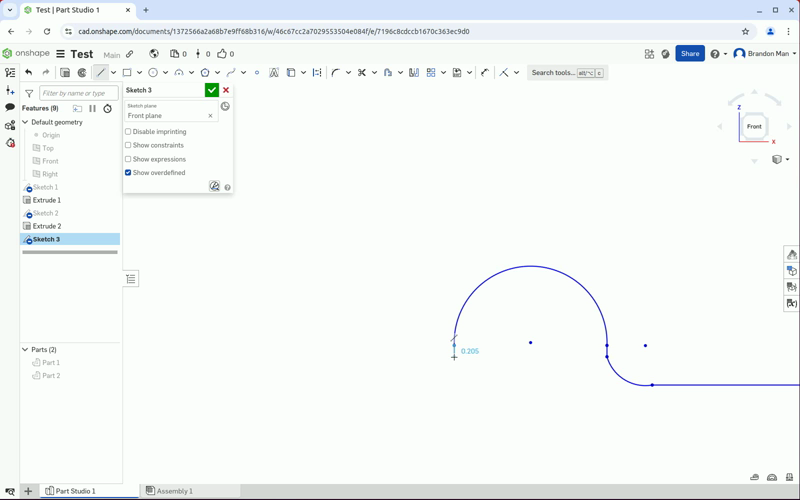
scroll(-6)
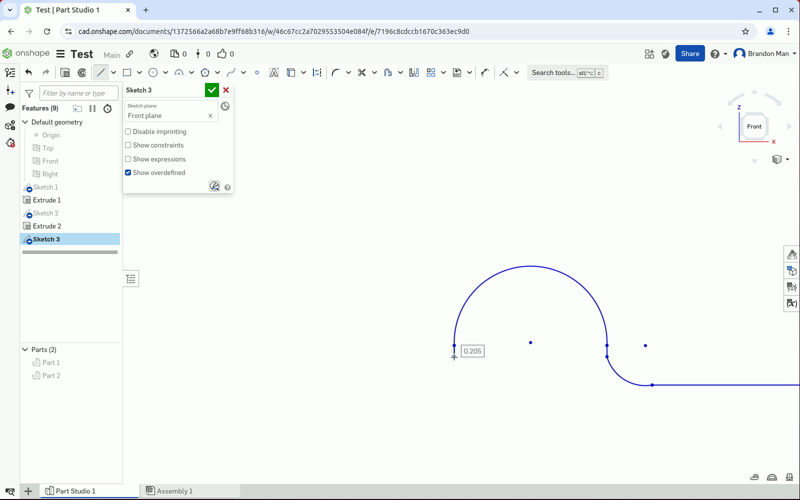
scroll(-6)
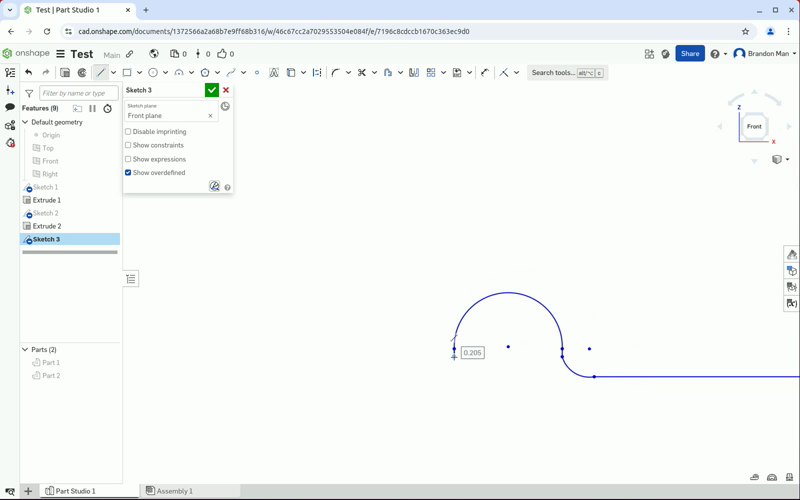
scroll(-6)
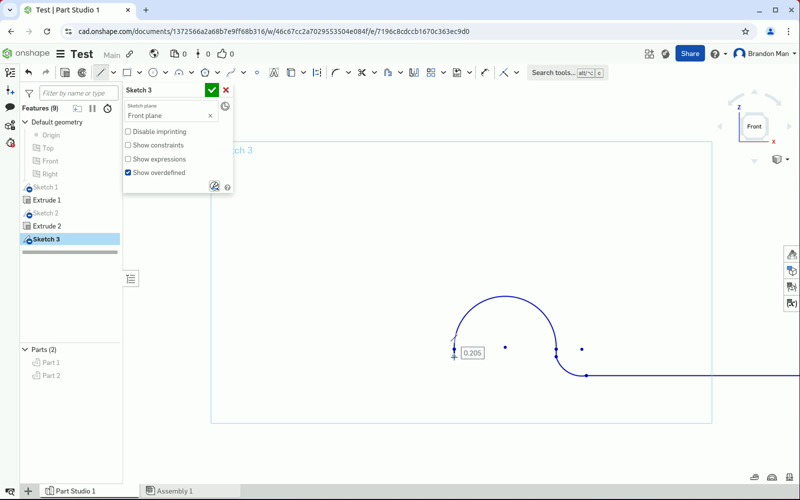
scroll(-6)
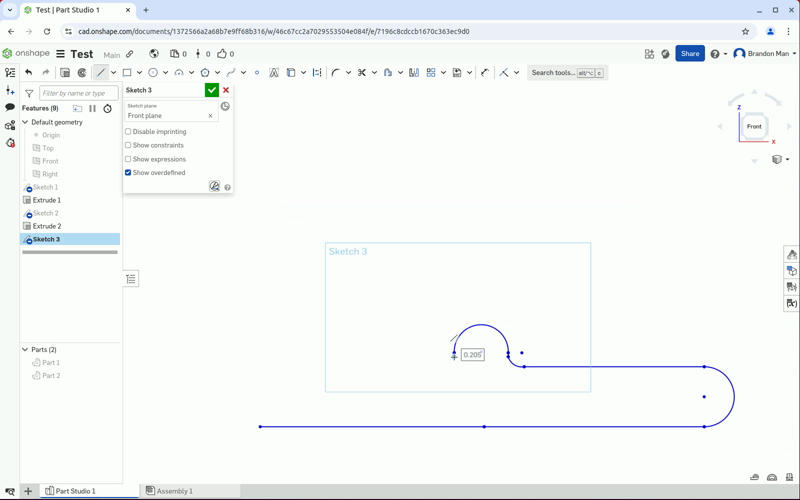
scroll(-6)
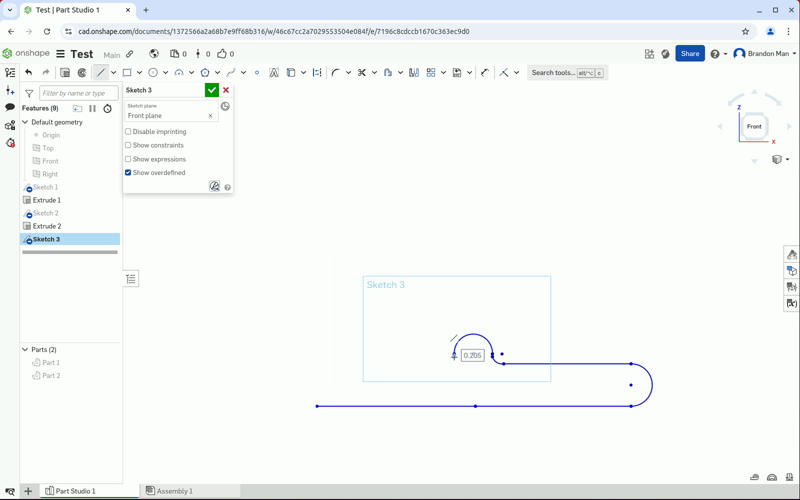
scroll(-6)
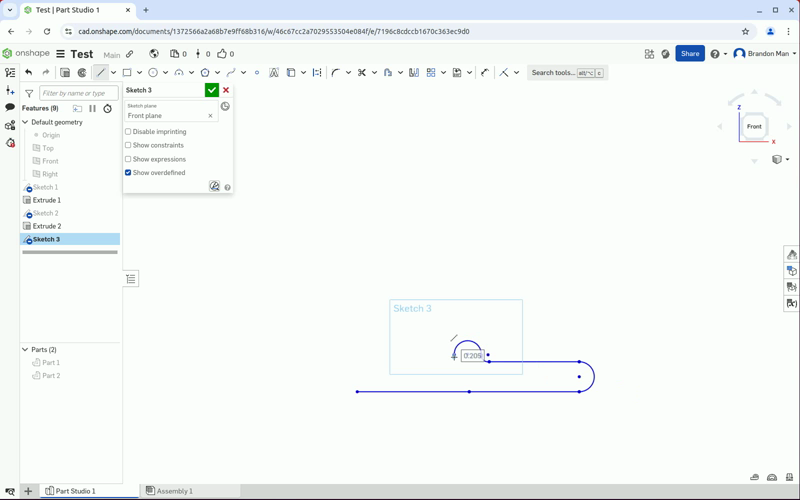
scroll(-6)
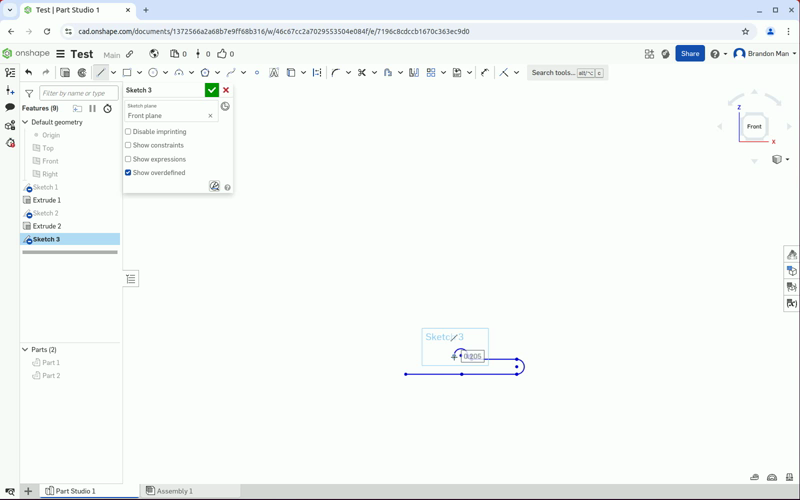
key_up(shift)
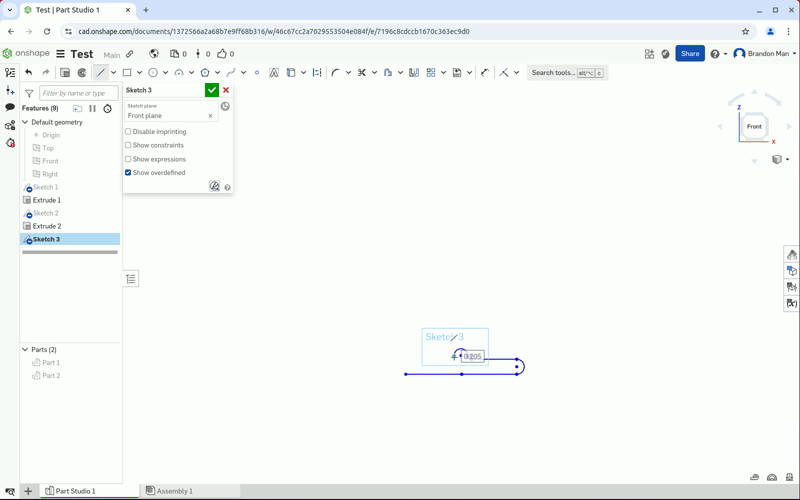
key(esc)
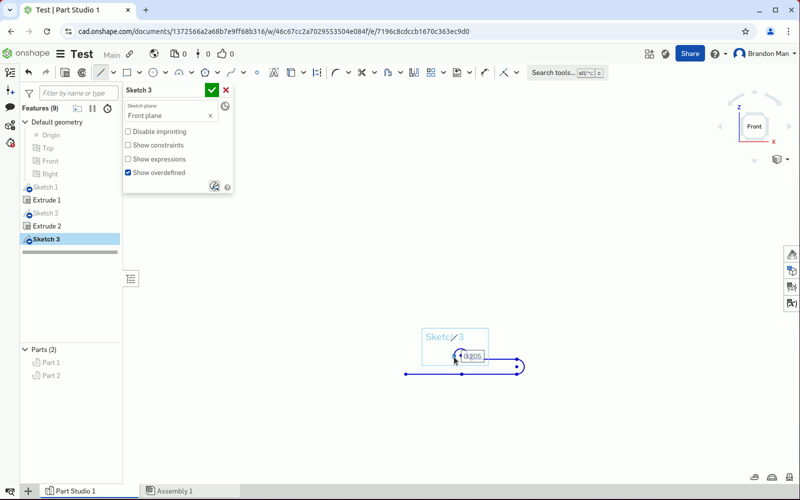
key(a)
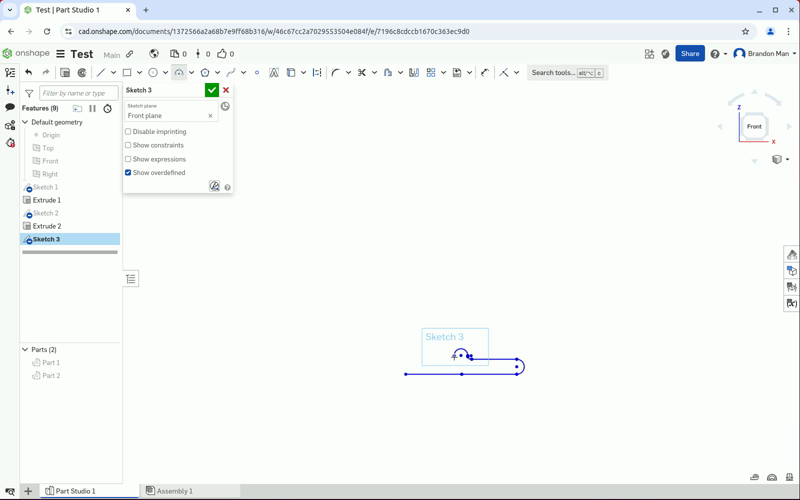
mouse_move(454, 356)
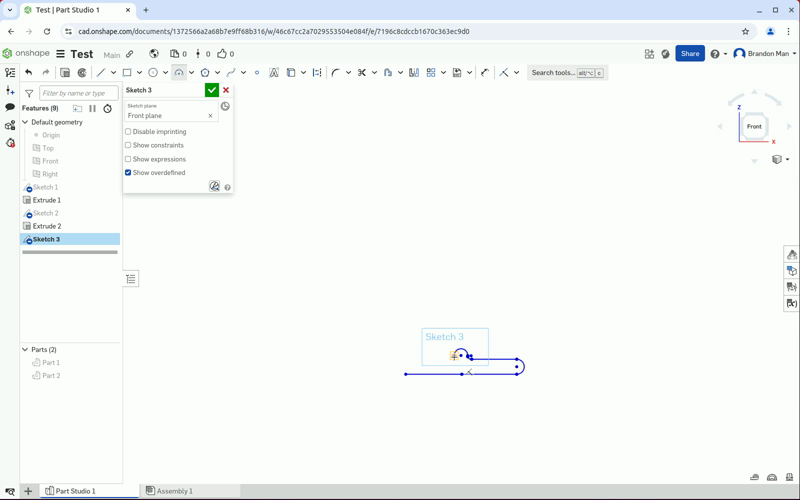
scroll(6)
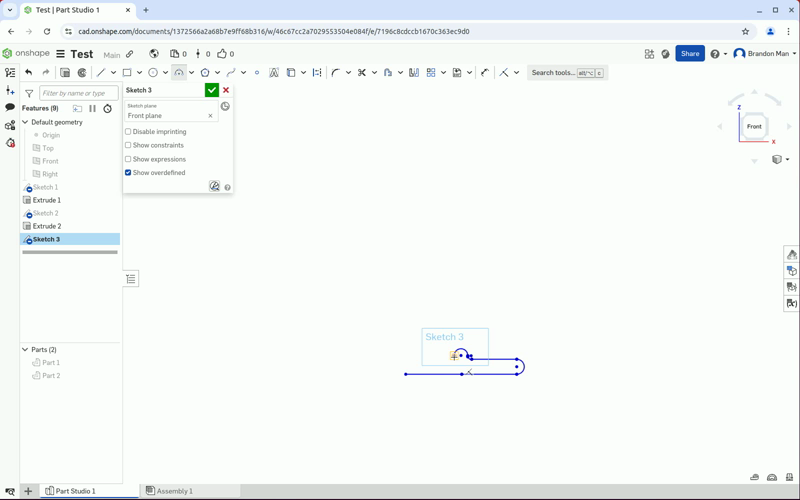
scroll(6)
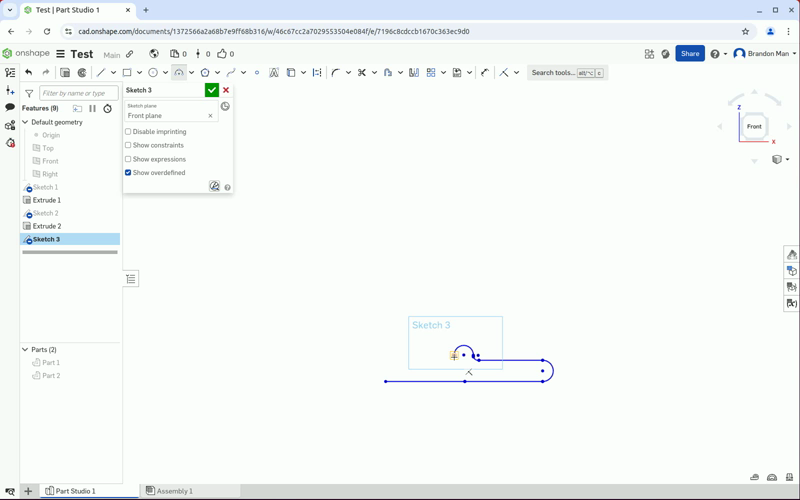
scroll(6)
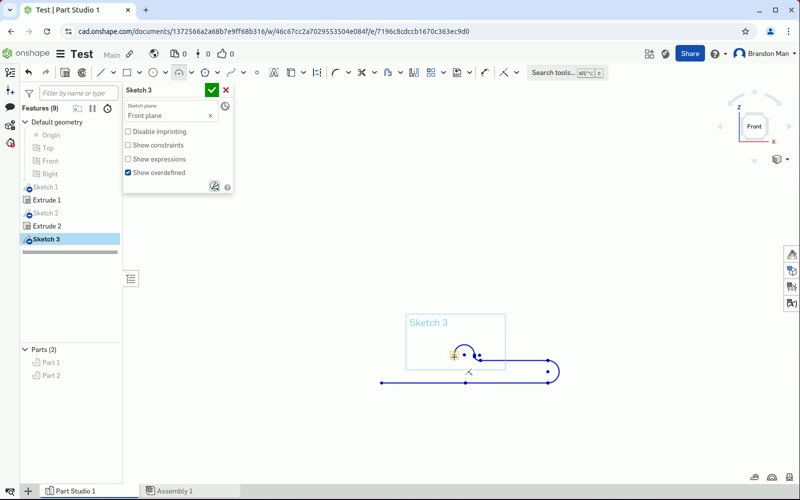
scroll(6)
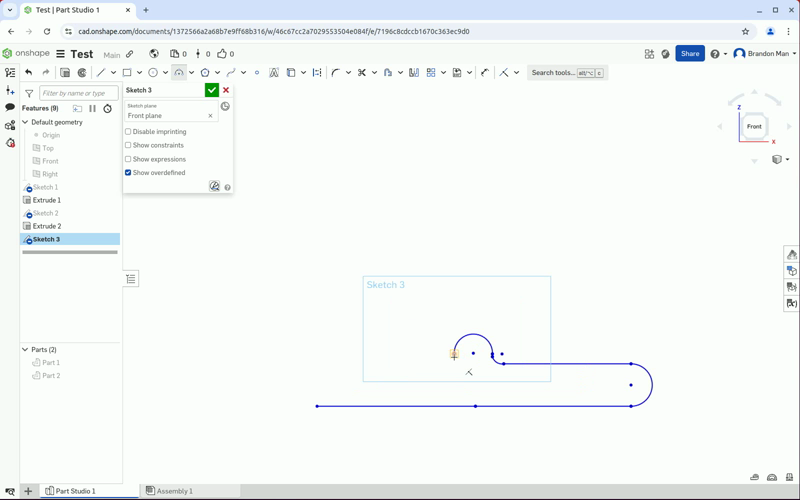
scroll(6)
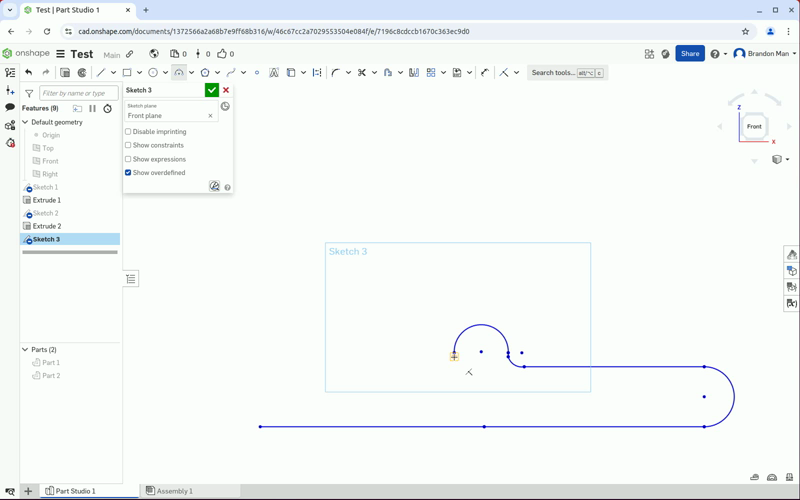
scroll(6)
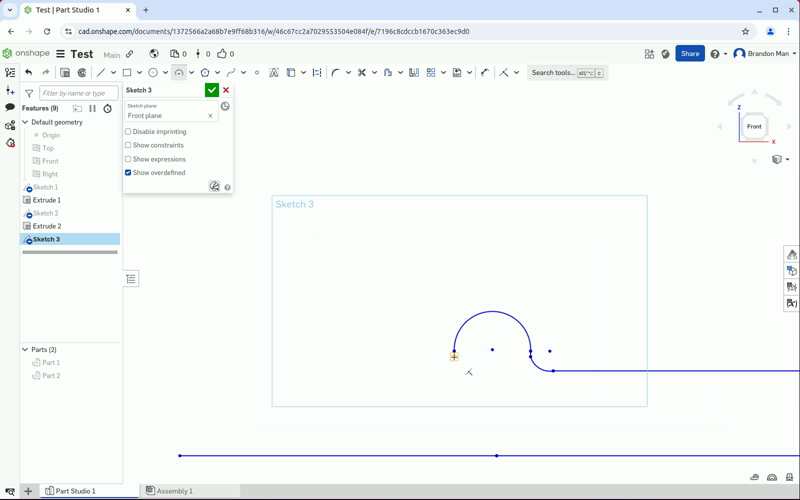
scroll(6)
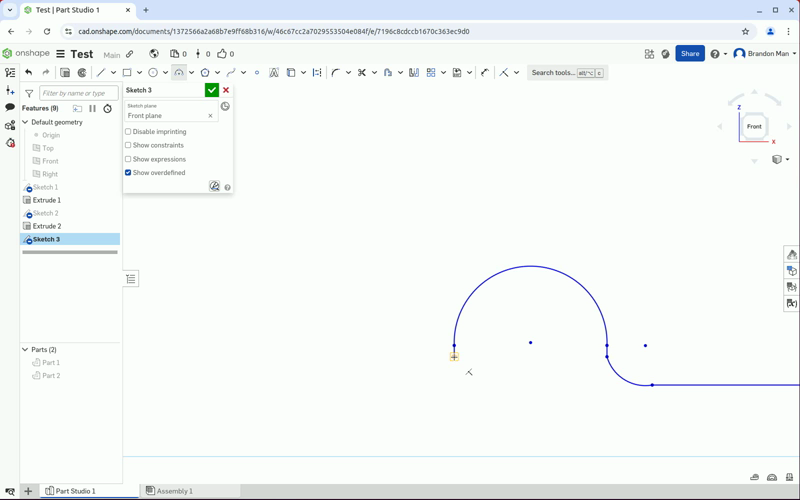
click(454, 356)
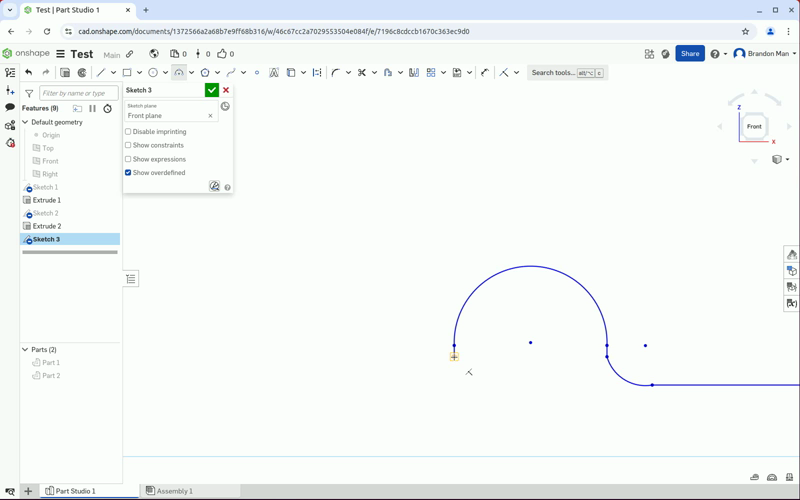
scroll(-6)
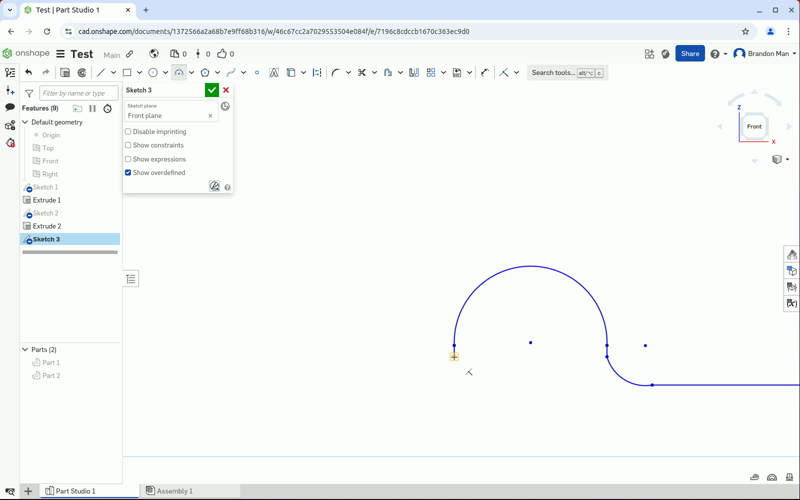
scroll(-6)
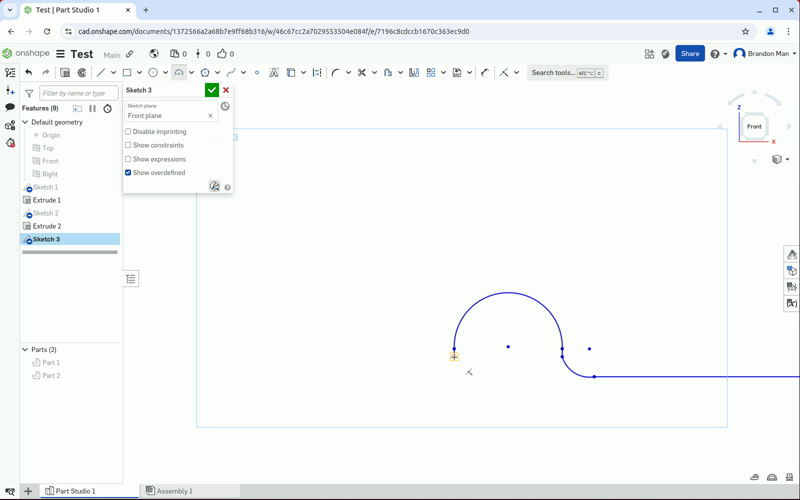
scroll(-6)
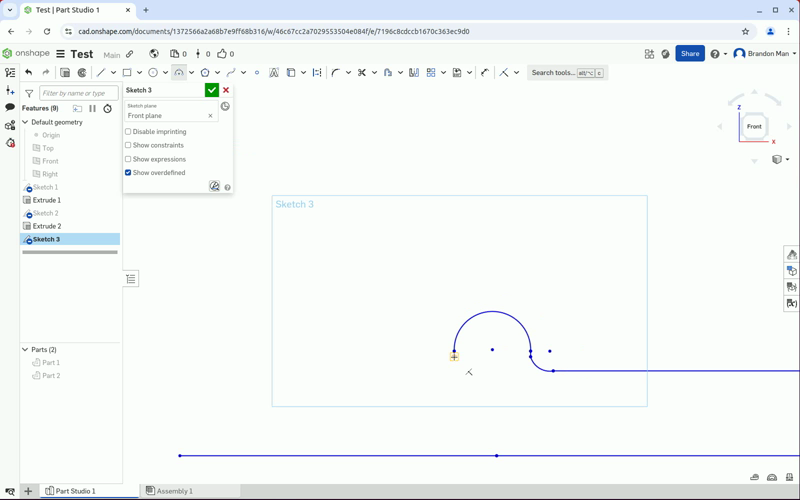
scroll(-6)
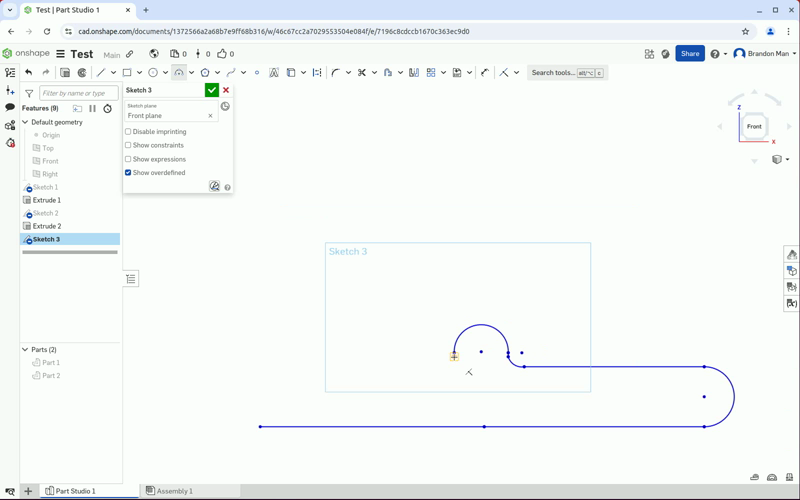
scroll(-6)
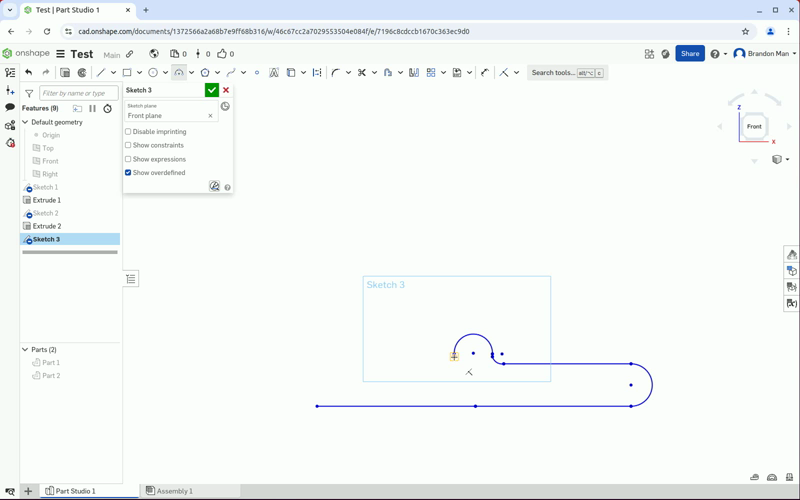
scroll(-6)
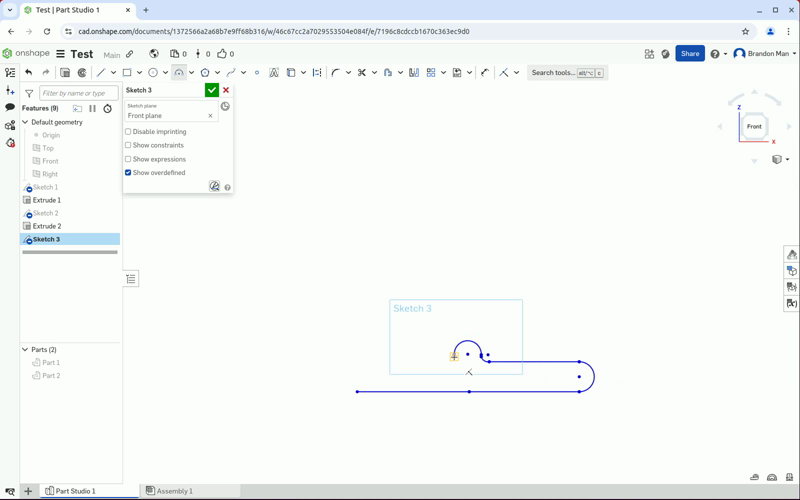
scroll(-6)
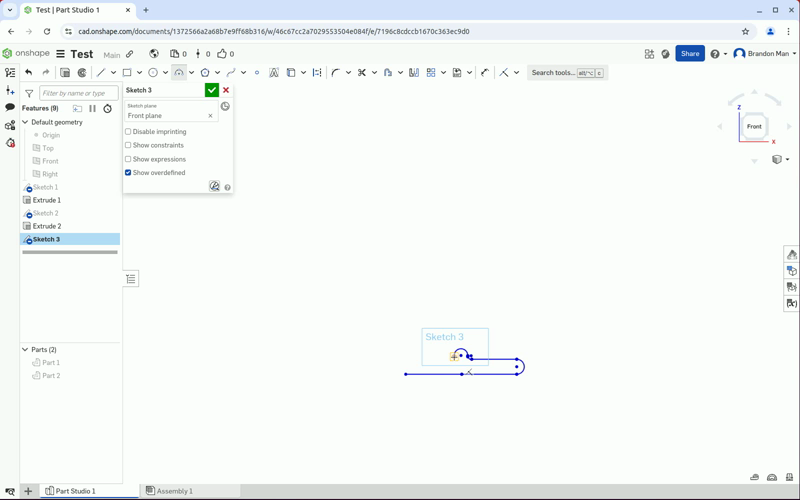
key_down(shift)
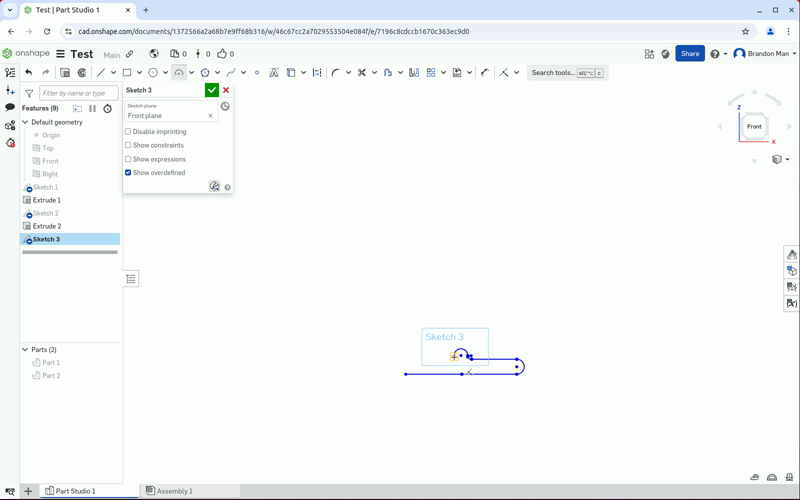
mouse_move(450, 359)
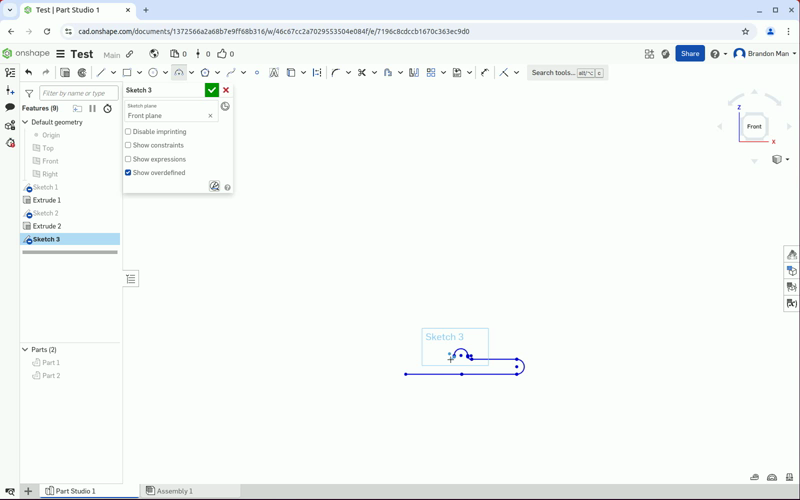
scroll(6)
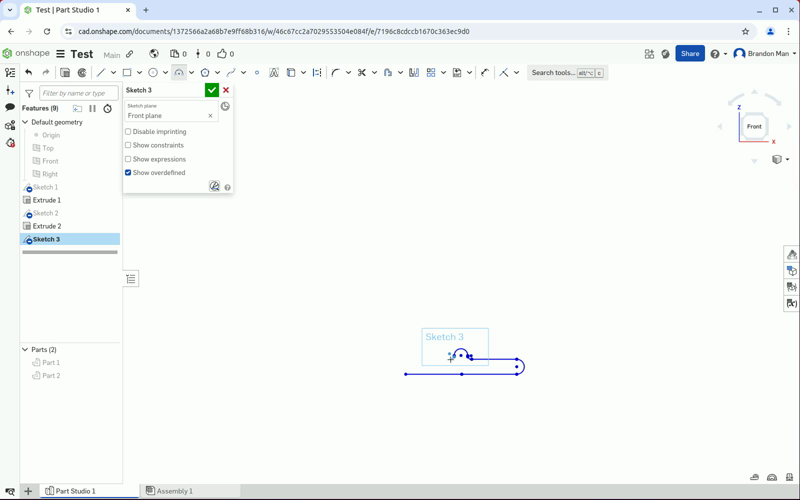
scroll(6)
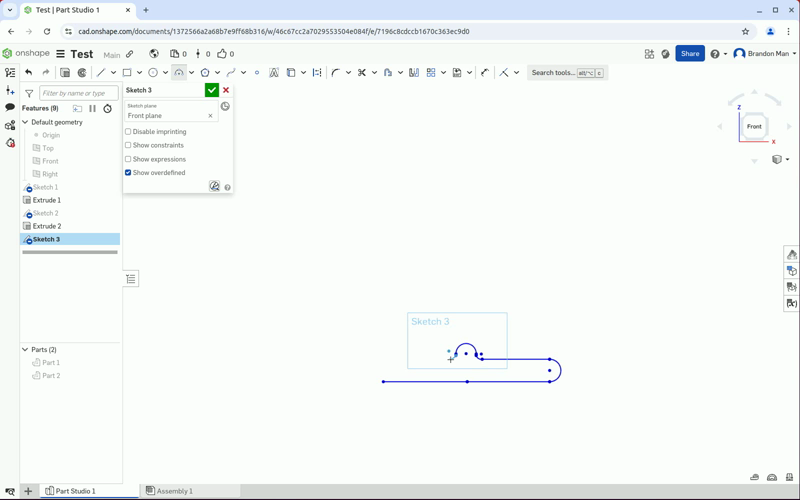
scroll(6)
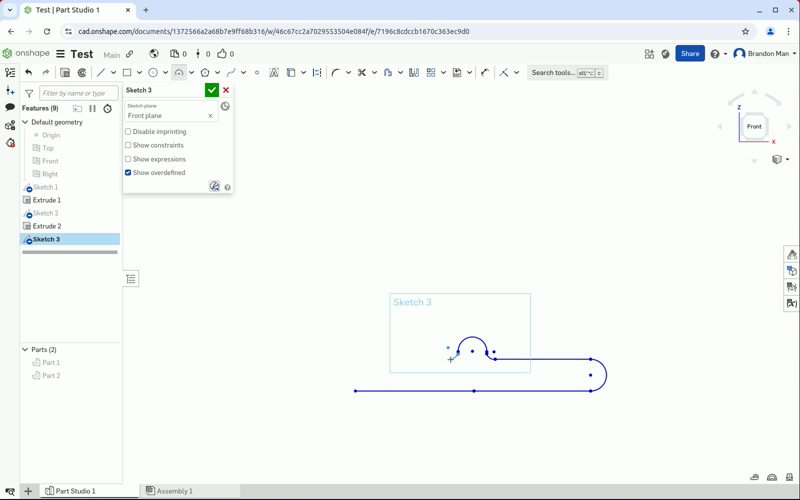
scroll(6)
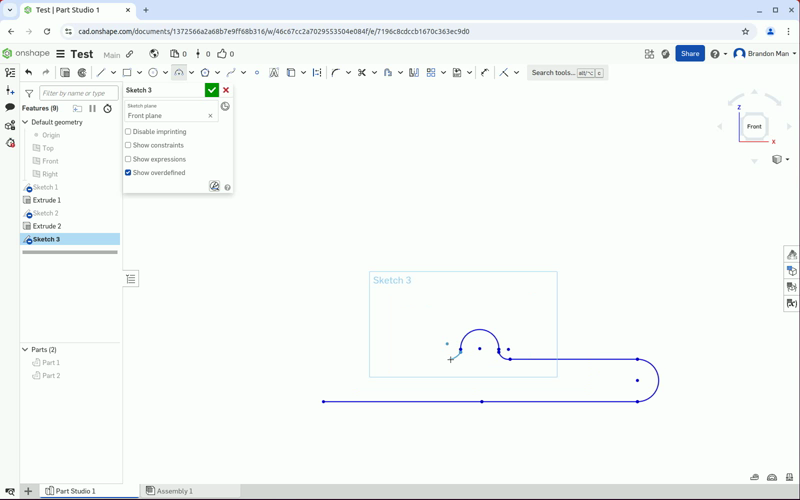
scroll(6)
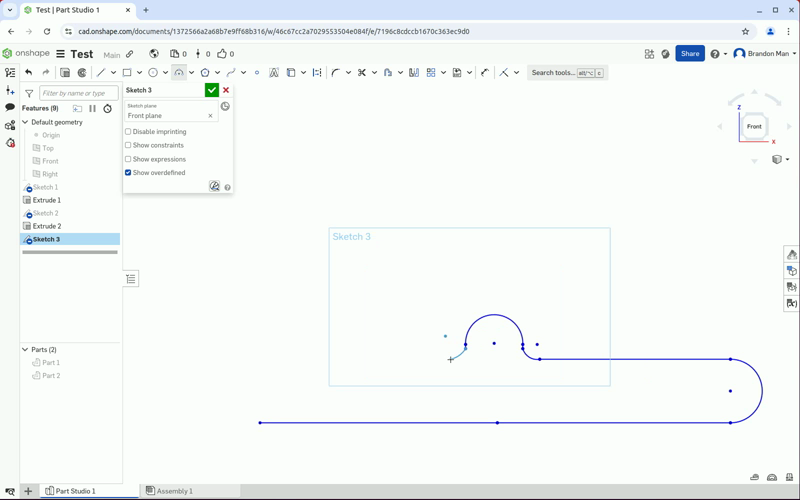
scroll(6)
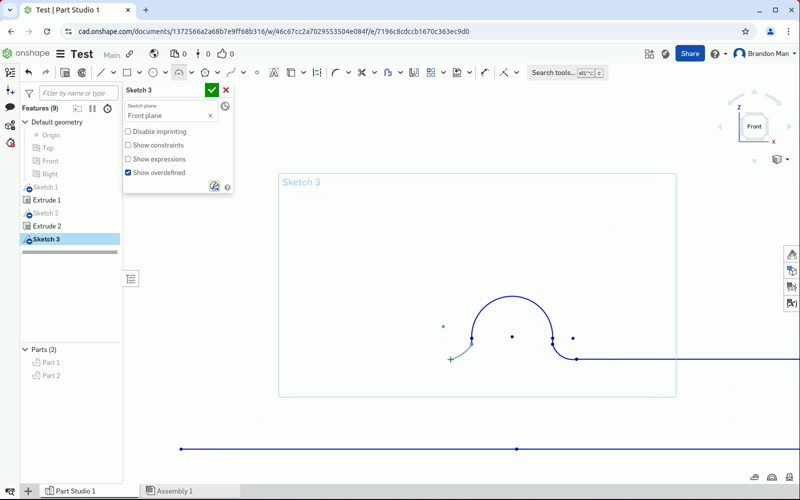
scroll(6)
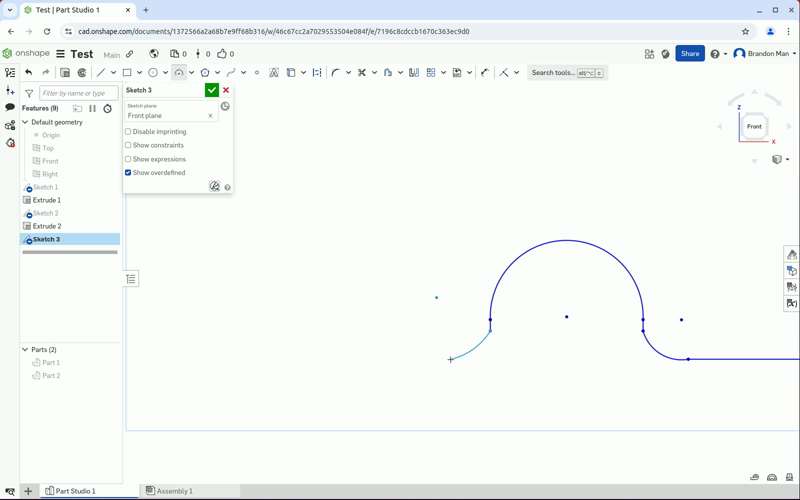
click(450, 359)
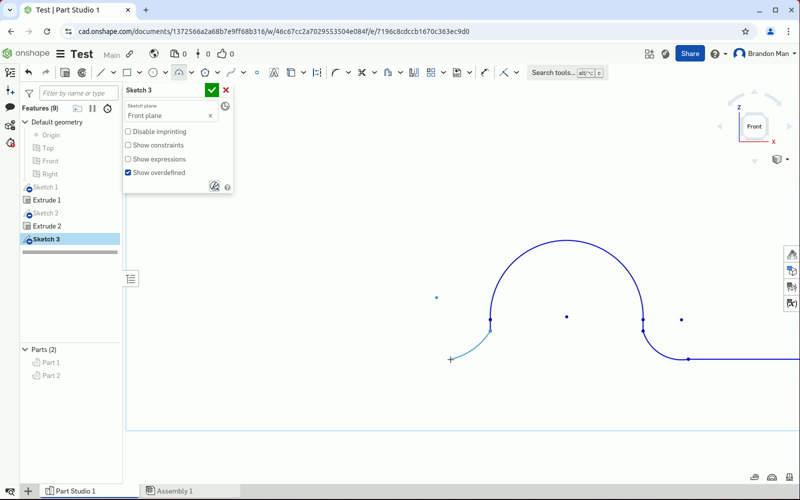
scroll(-6)
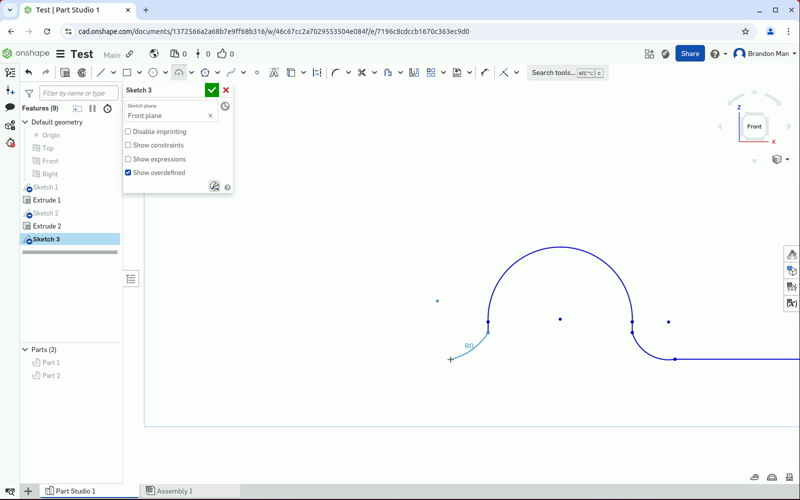
scroll(-6)
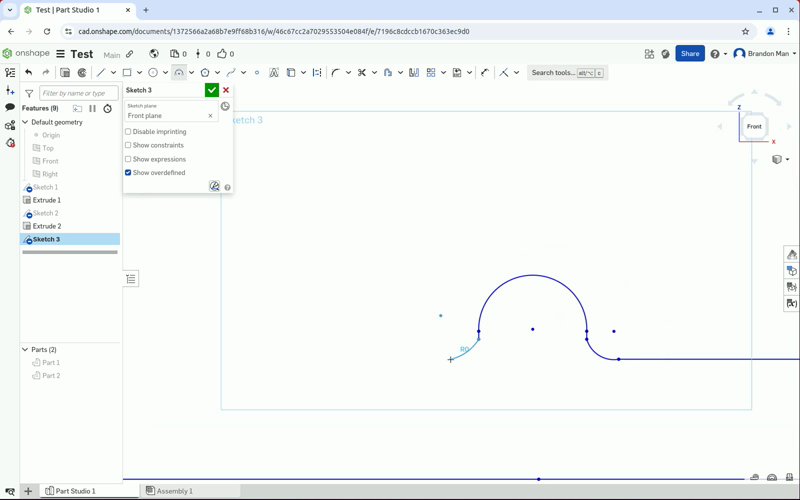
scroll(-6)
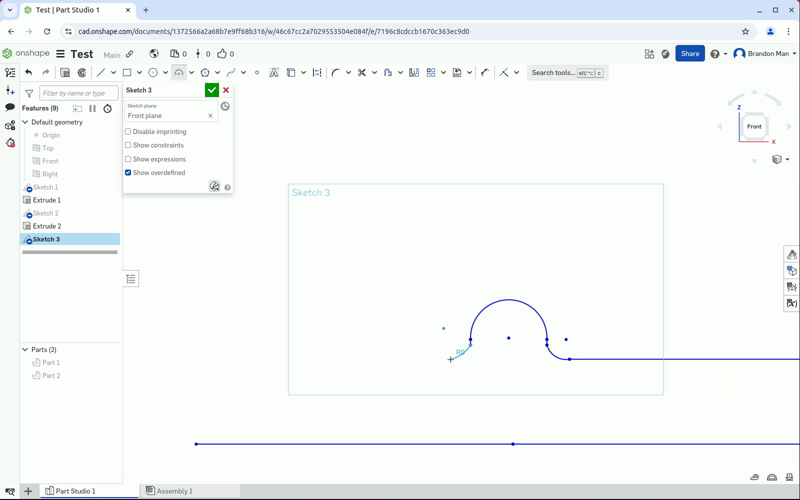
scroll(-6)
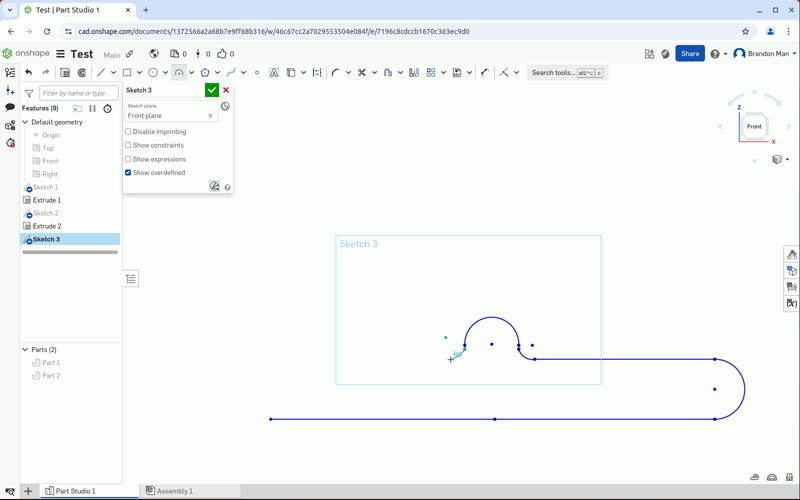
scroll(-6)
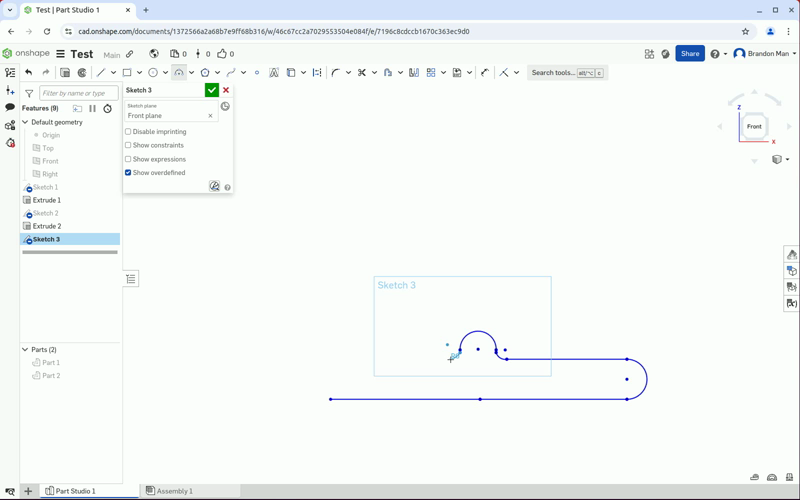
scroll(-6)
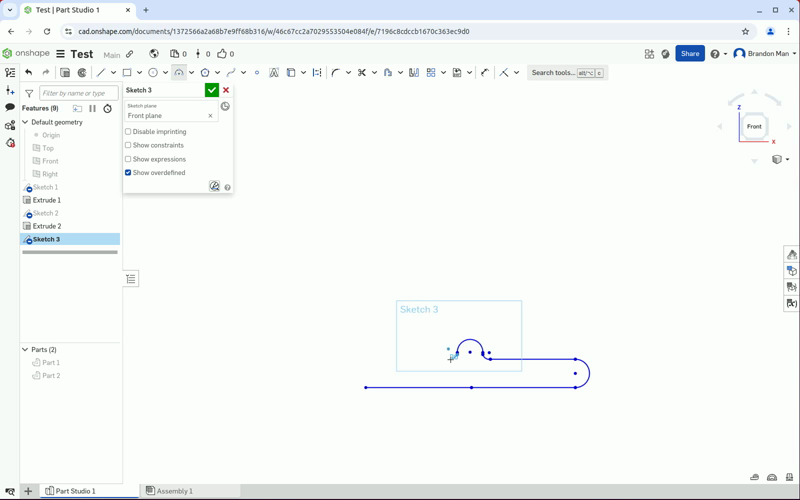
scroll(-6)
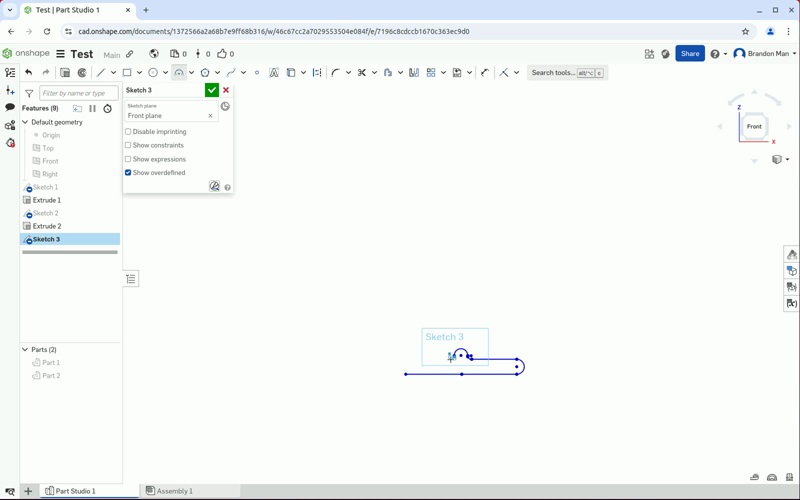
mouse_move(453, 358)
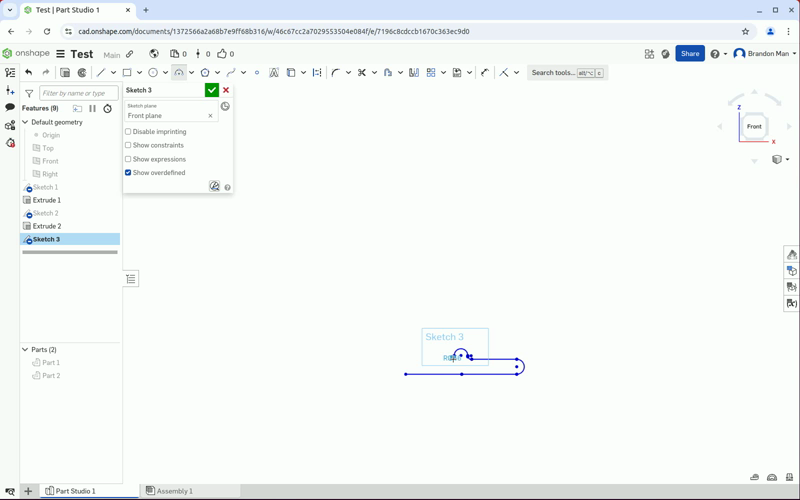
scroll(6)
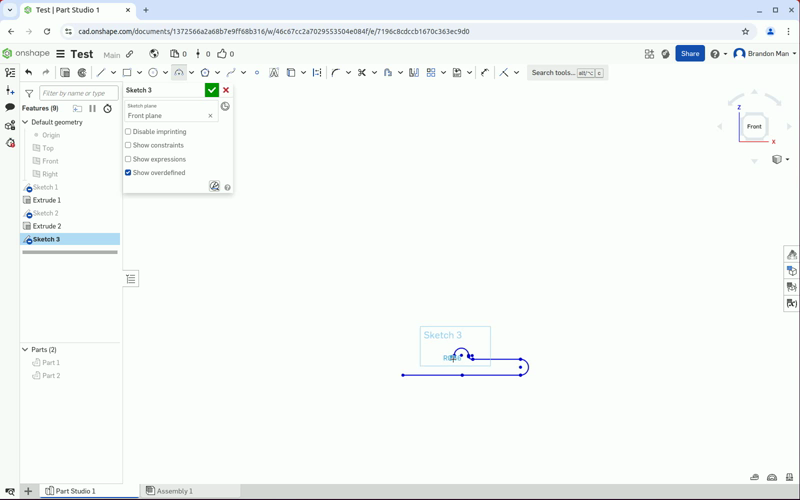
scroll(6)
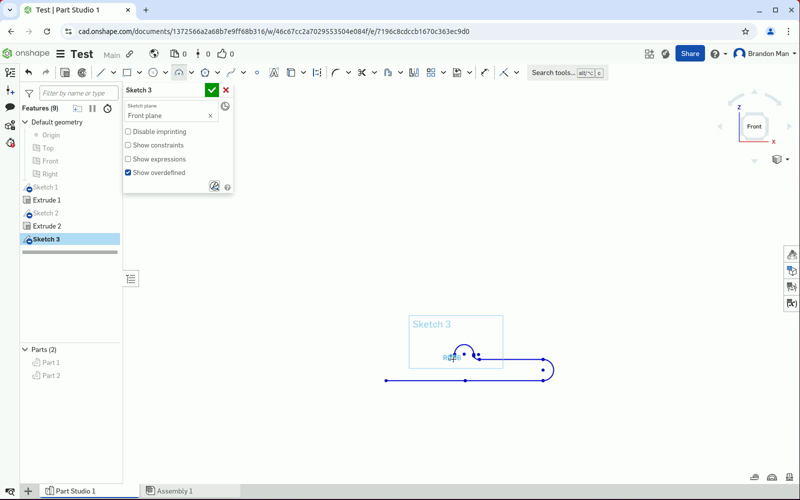
scroll(6)
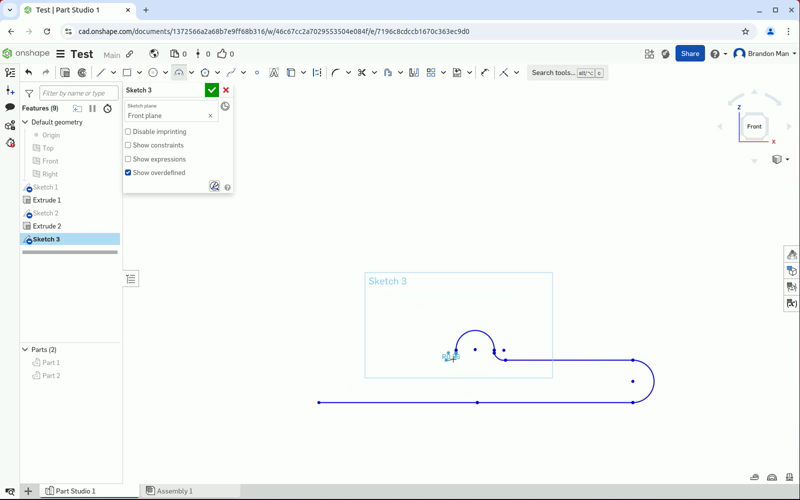
scroll(6)
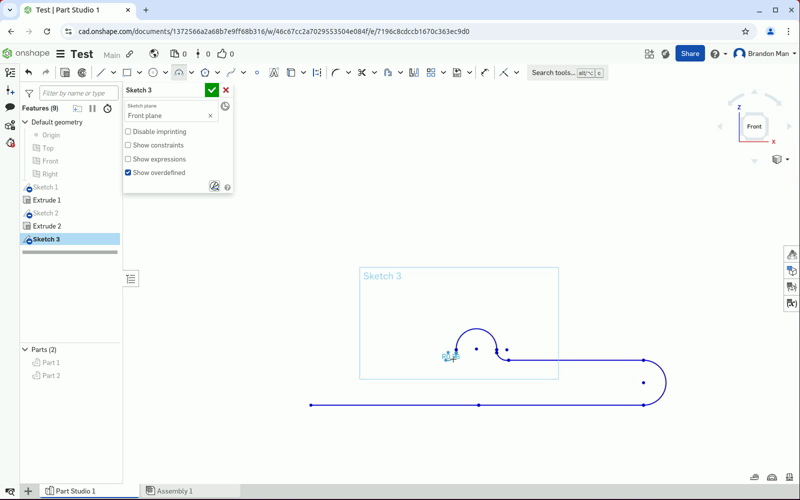
scroll(6)
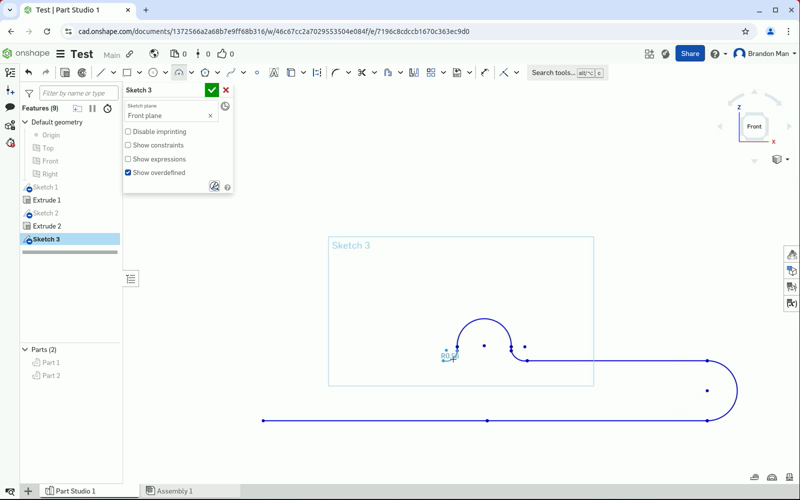
scroll(6)
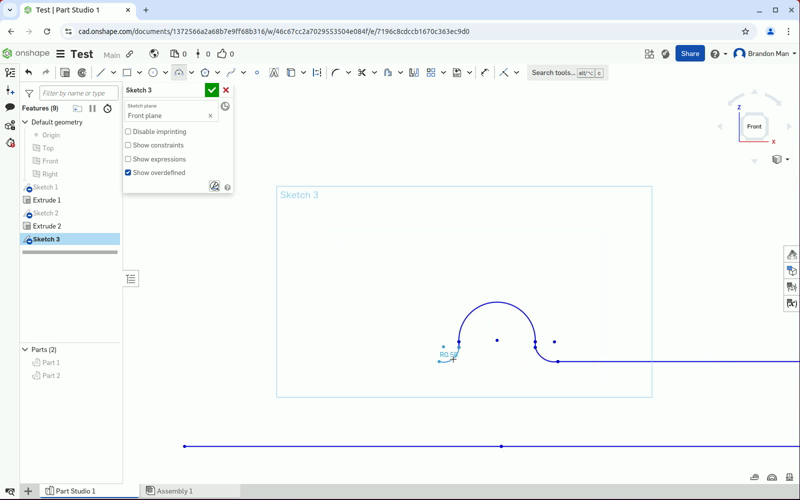
scroll(6)
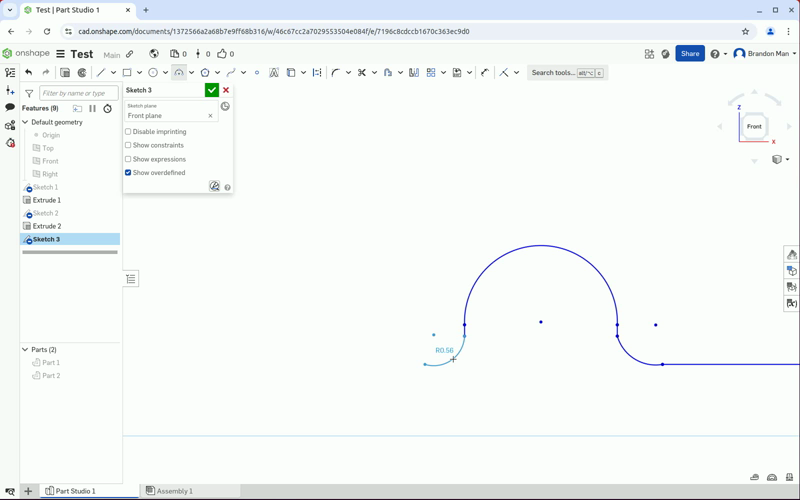
click(453, 358)
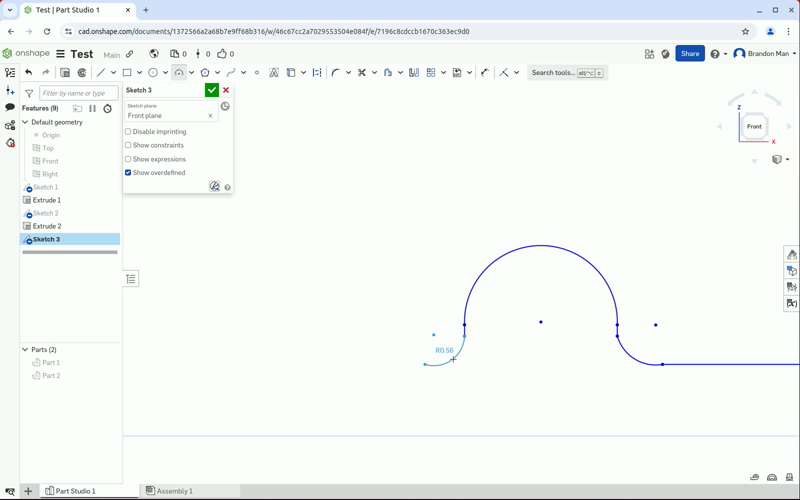
scroll(-6)
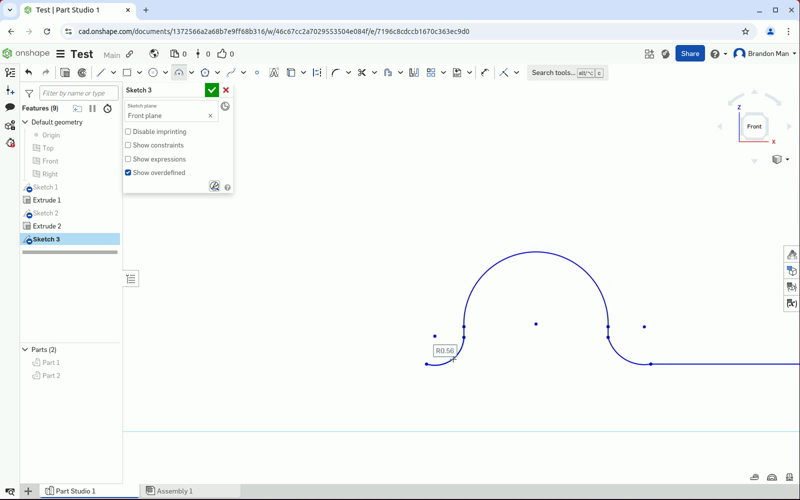
scroll(-6)
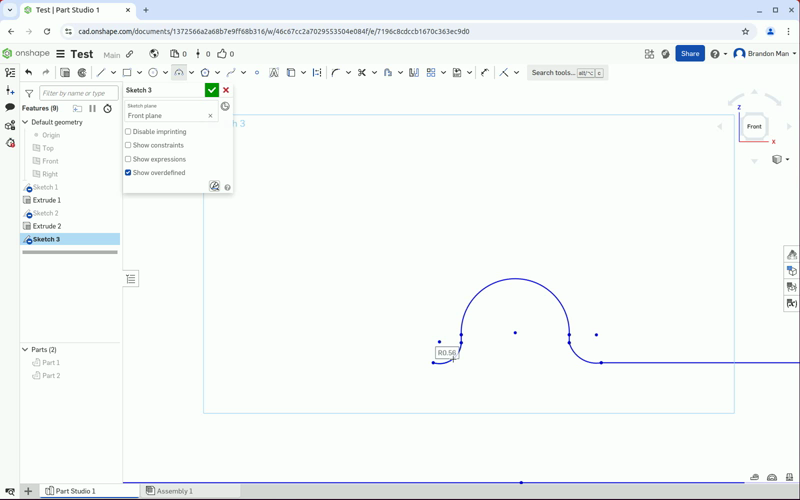
scroll(-6)
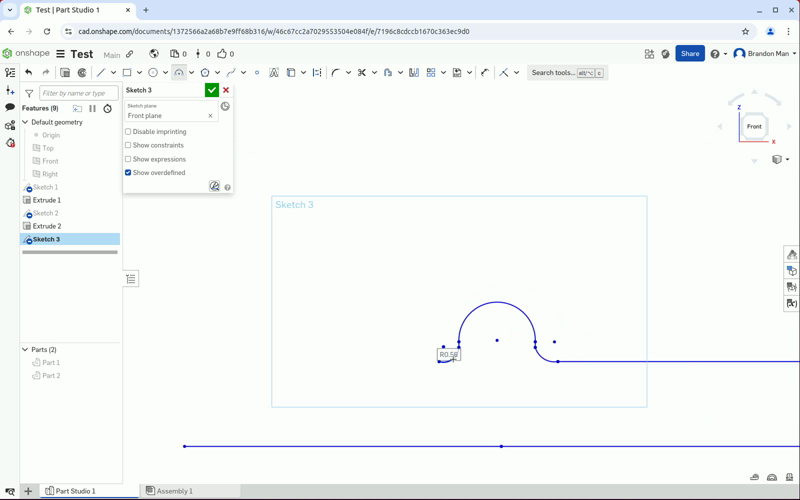
scroll(-6)
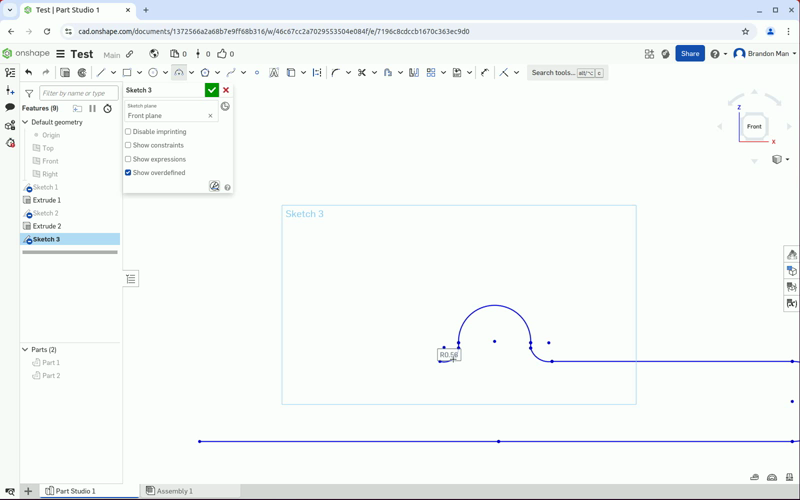
scroll(-6)
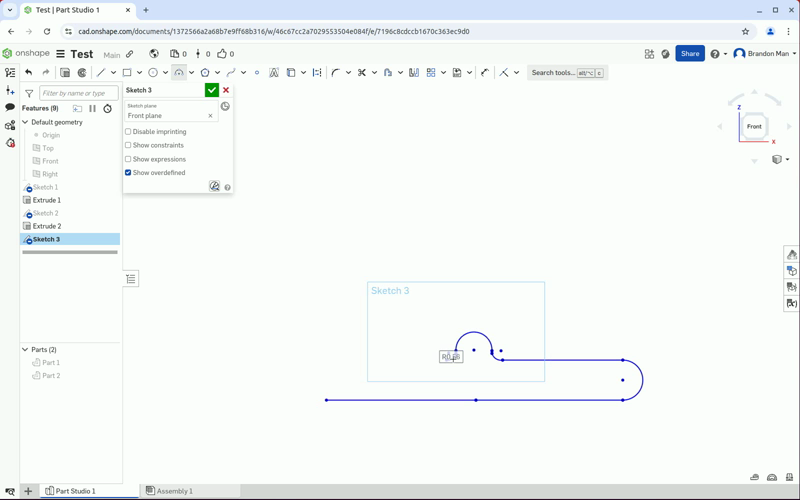
scroll(-6)
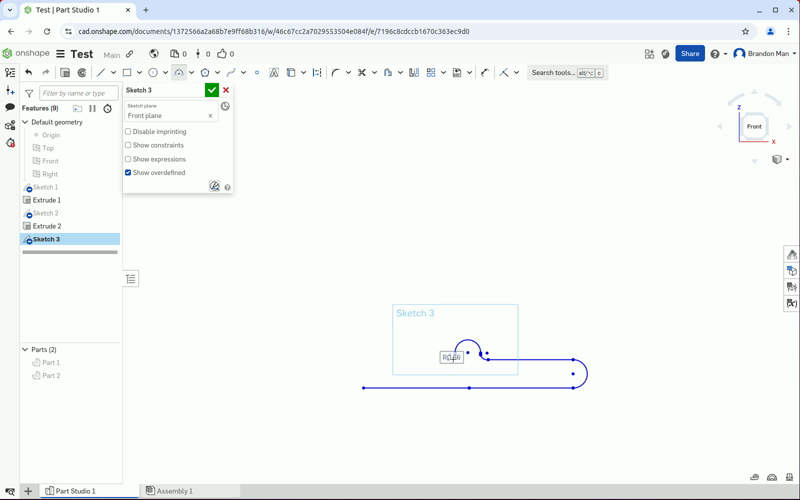
scroll(-6)
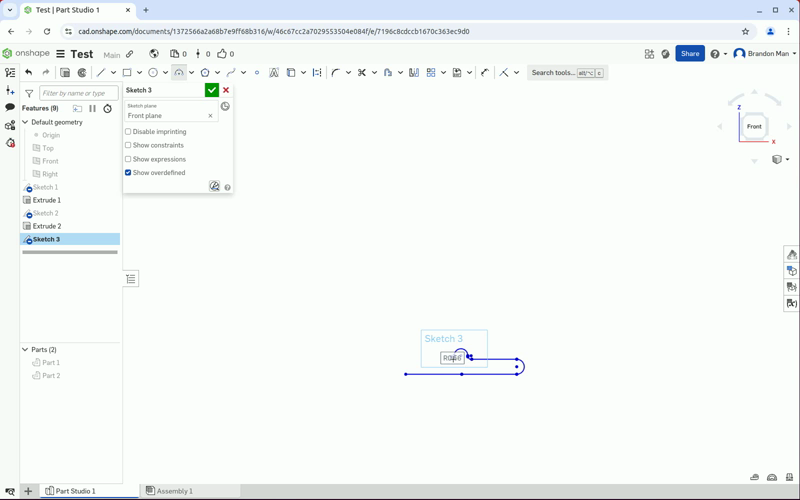
key_up(shift)
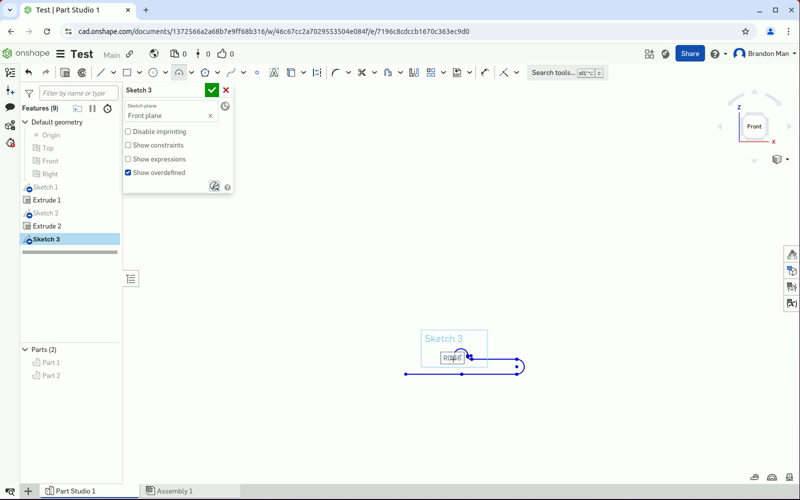
key(esc)
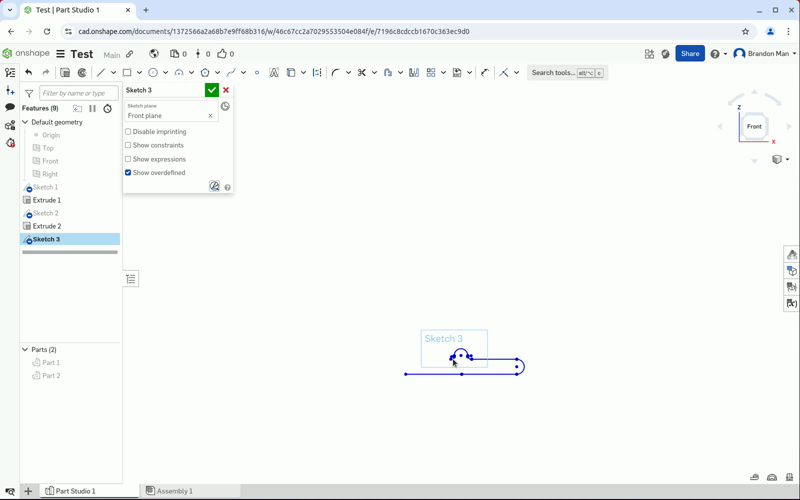
key(l)
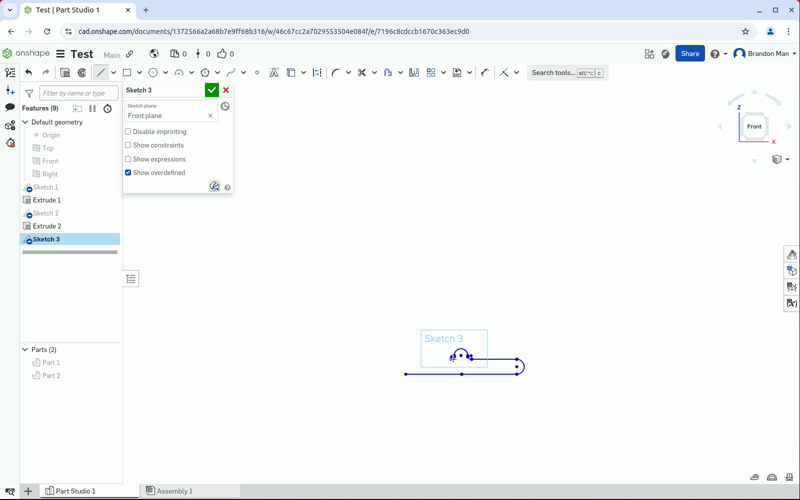
mouse_move(450, 359)
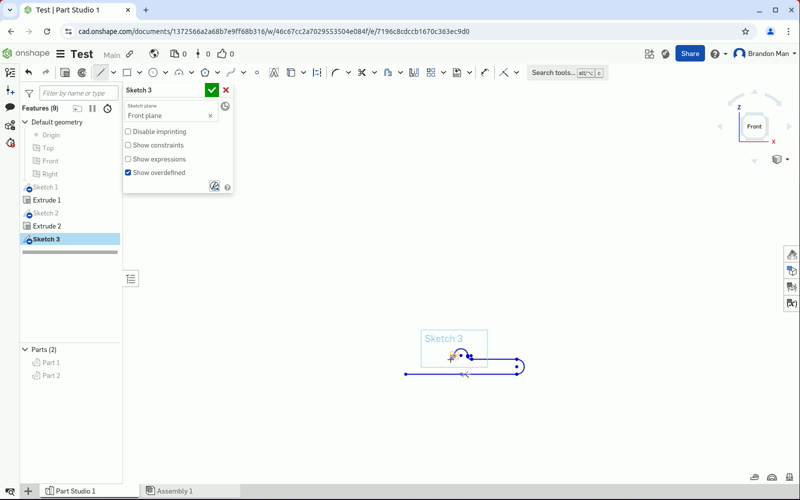
scroll(6)
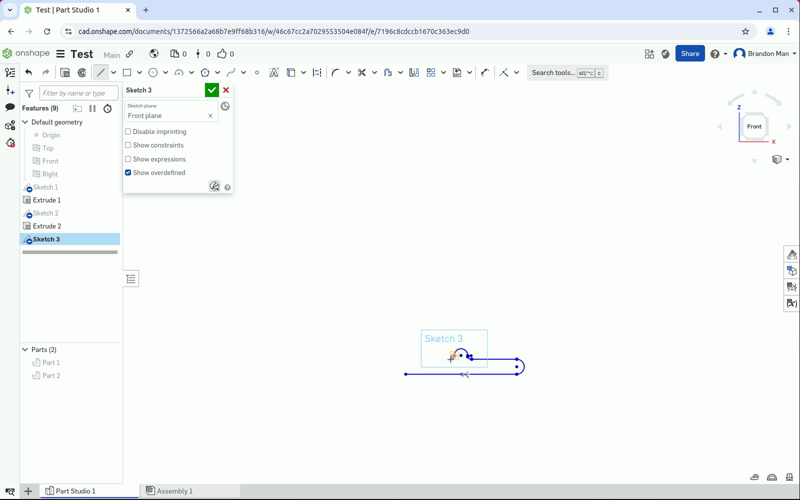
scroll(6)
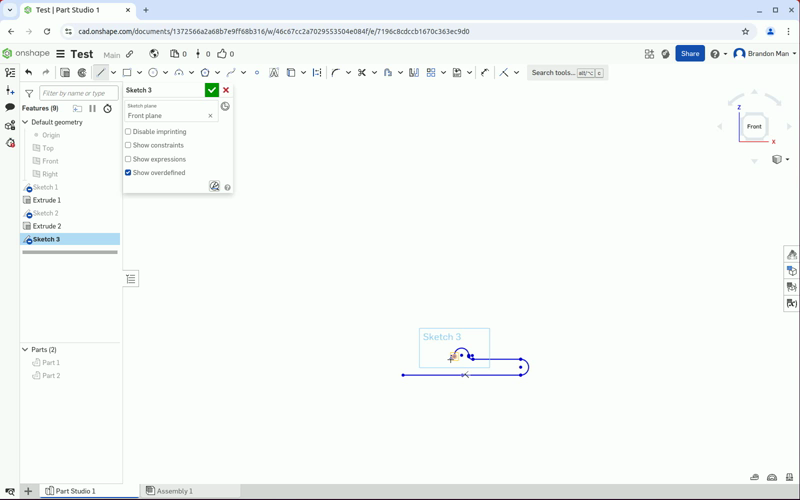
scroll(6)
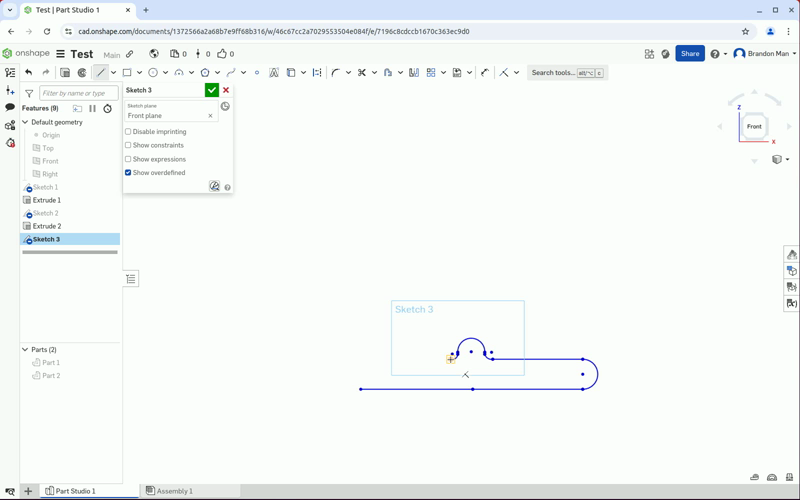
scroll(6)
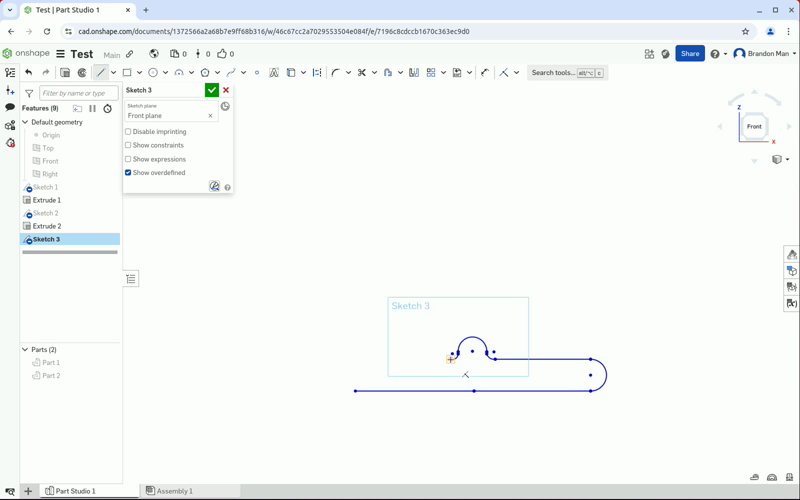
scroll(6)
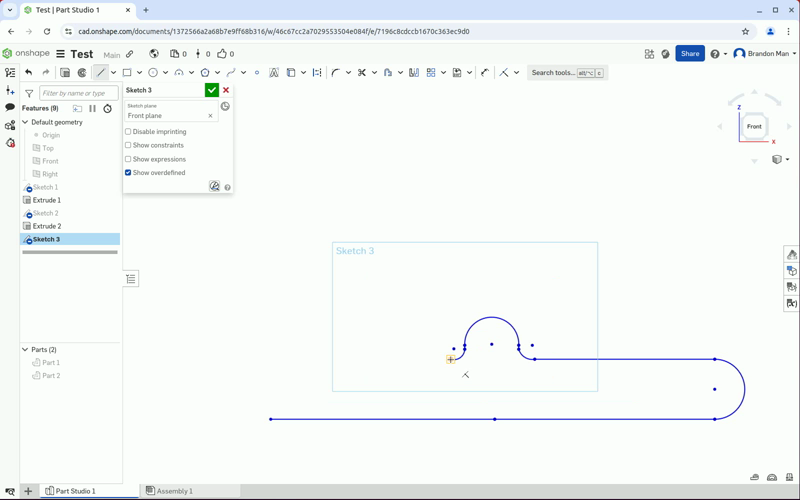
scroll(6)
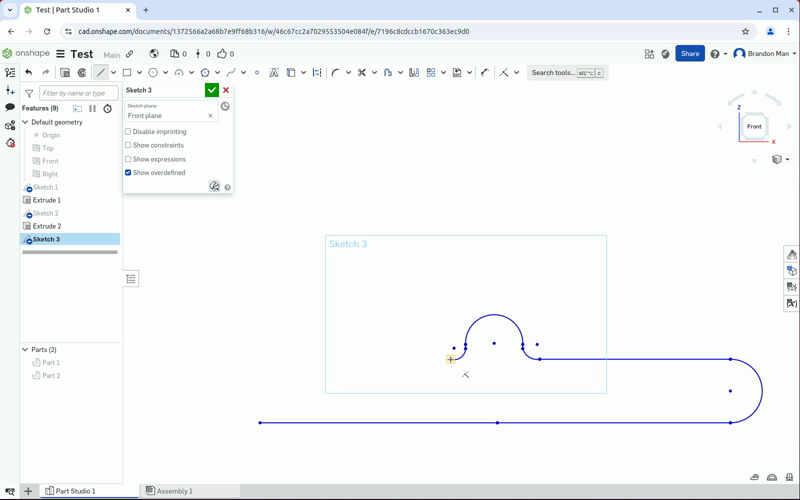
scroll(6)
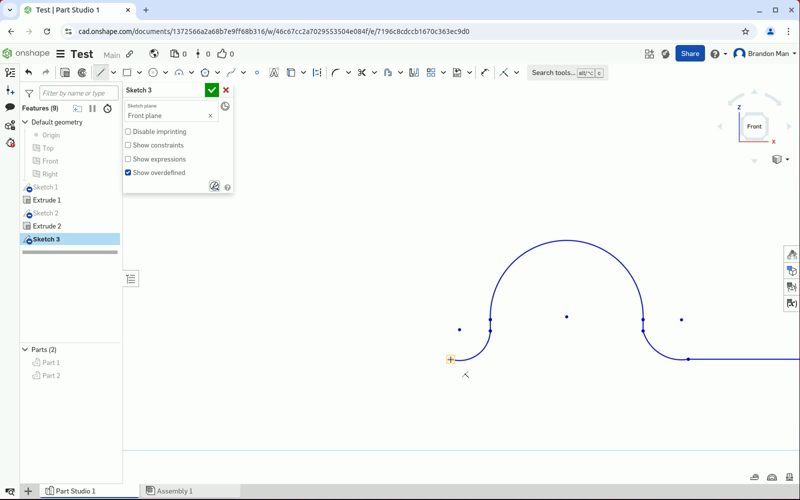
click(450, 359)
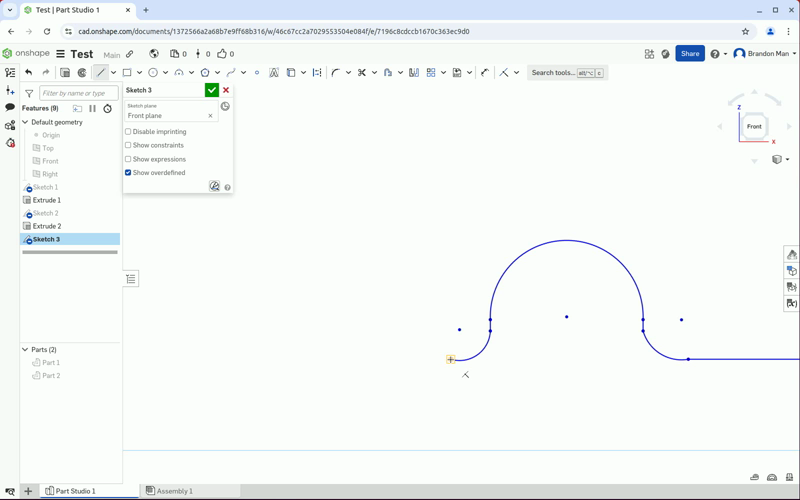
scroll(-6)
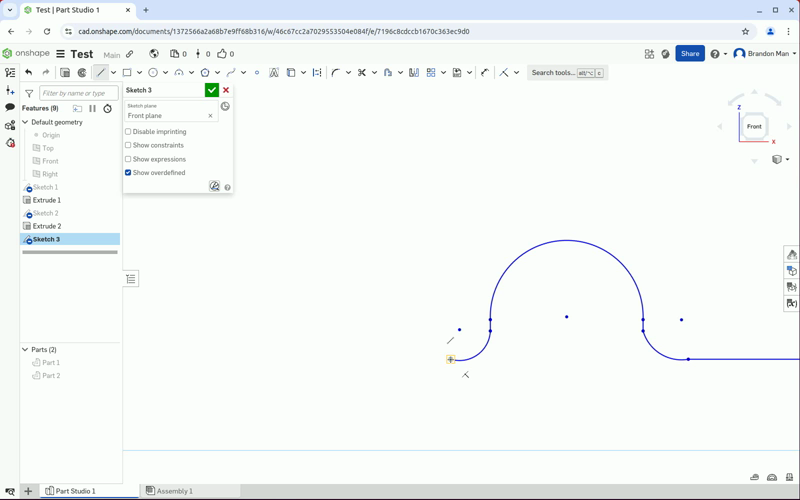
scroll(-6)
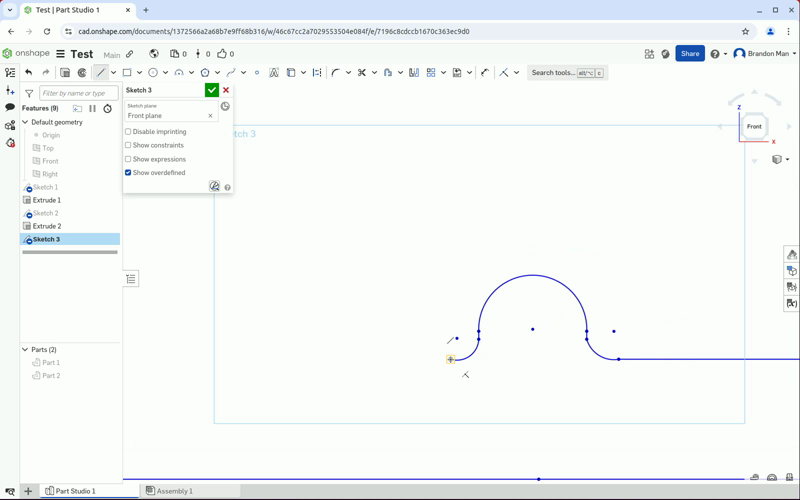
scroll(-6)
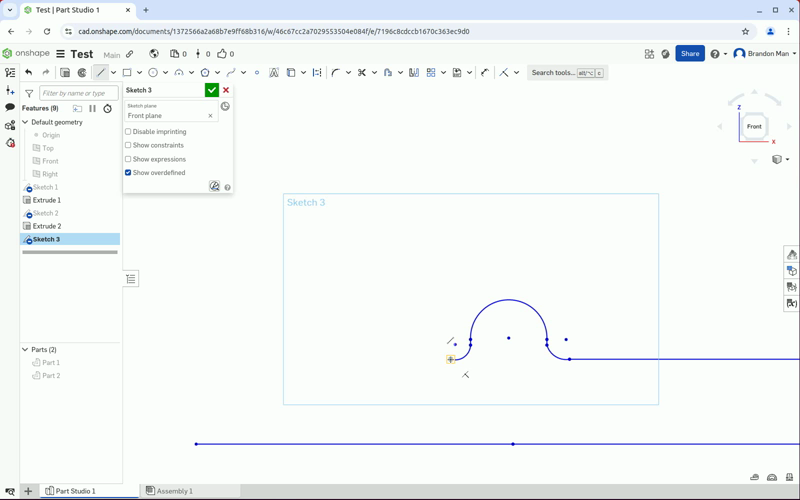
scroll(-6)
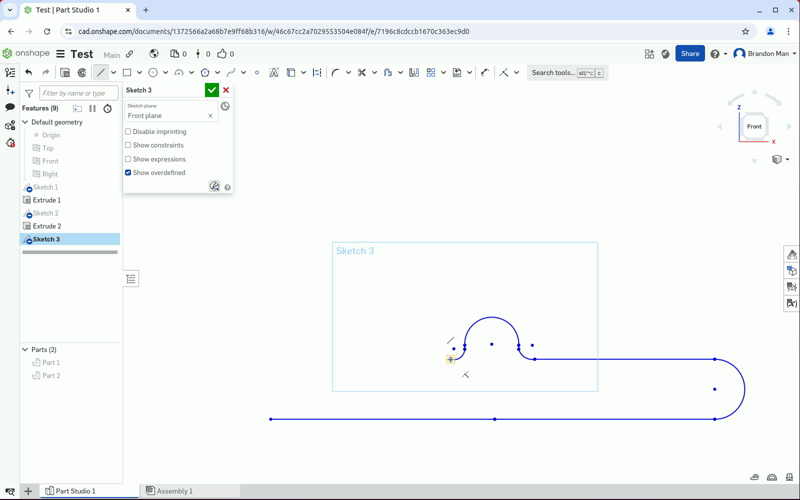
scroll(-6)
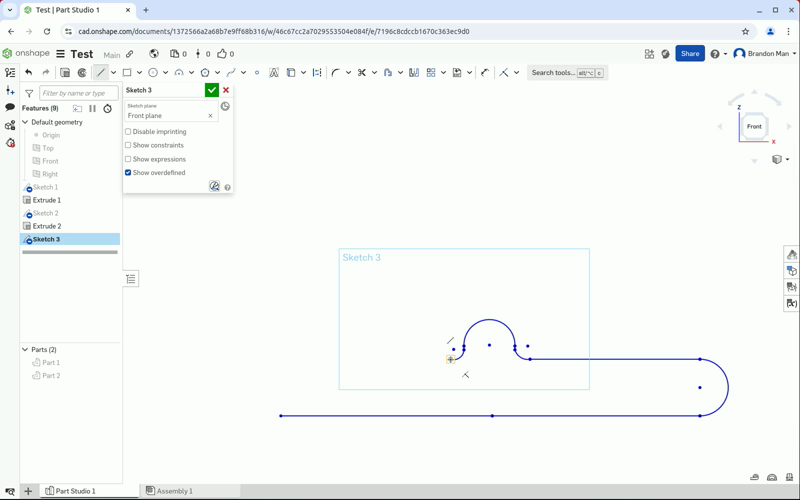
scroll(-6)
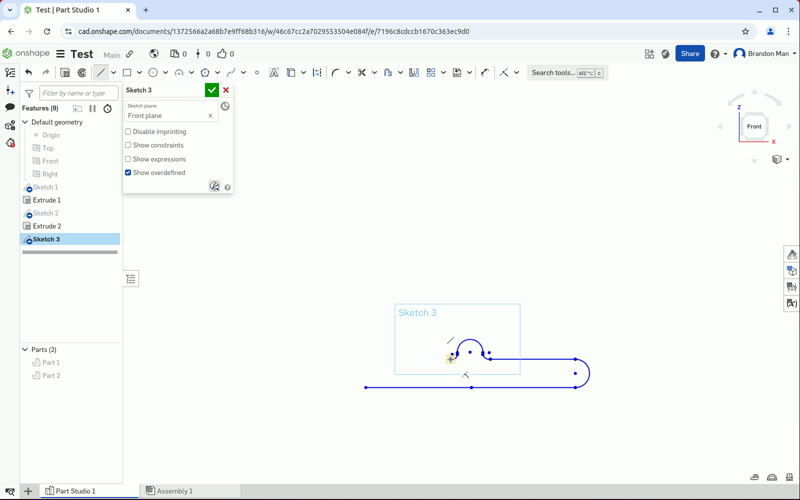
scroll(-6)
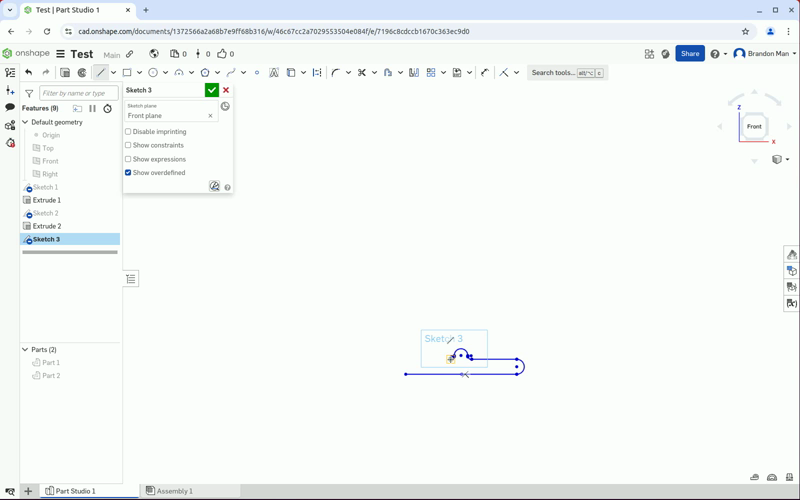
key_down(shift)
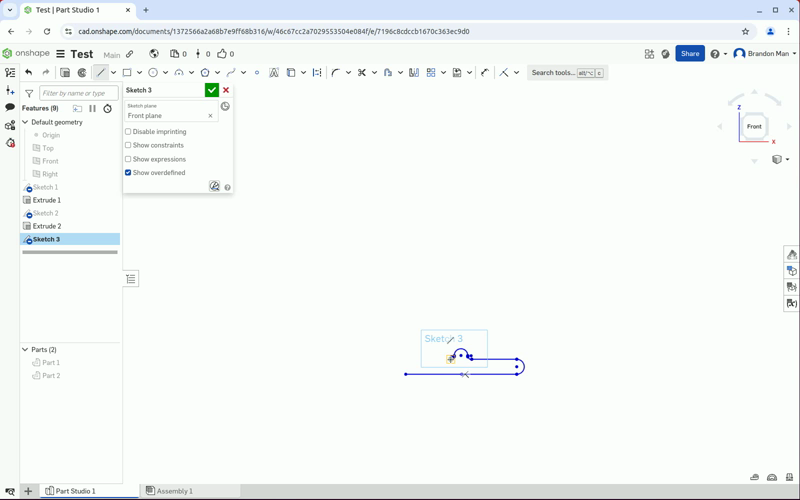
mouse_move(480, 359)
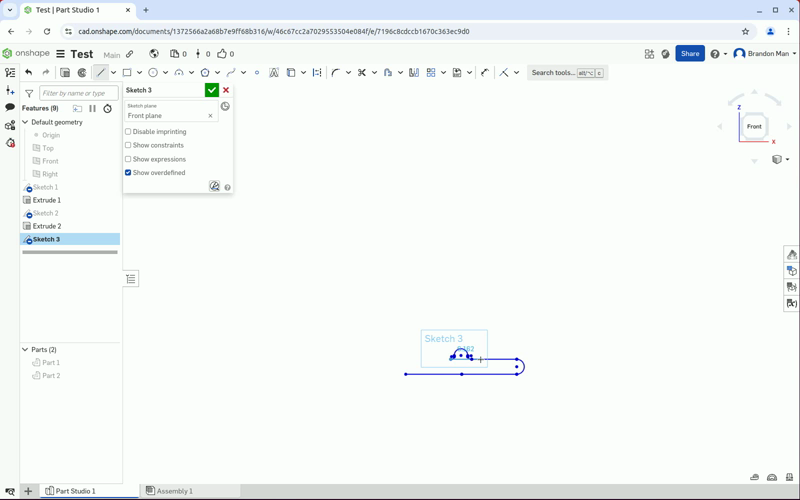
mouse_move(405, 359)
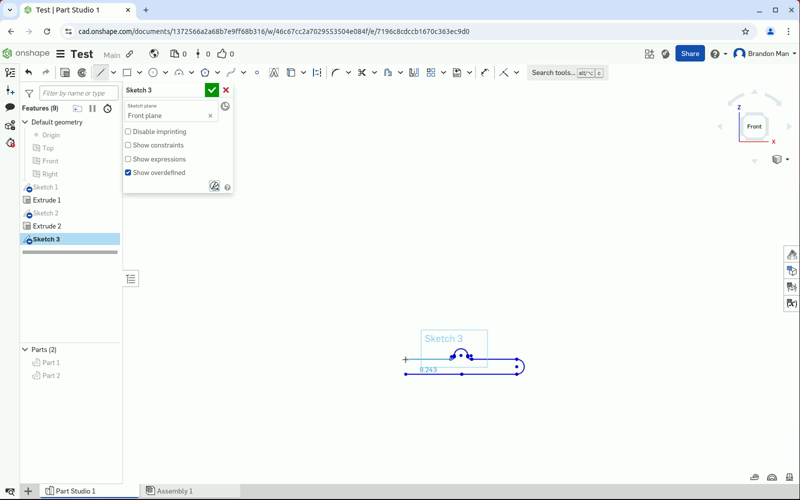
click(405, 359)
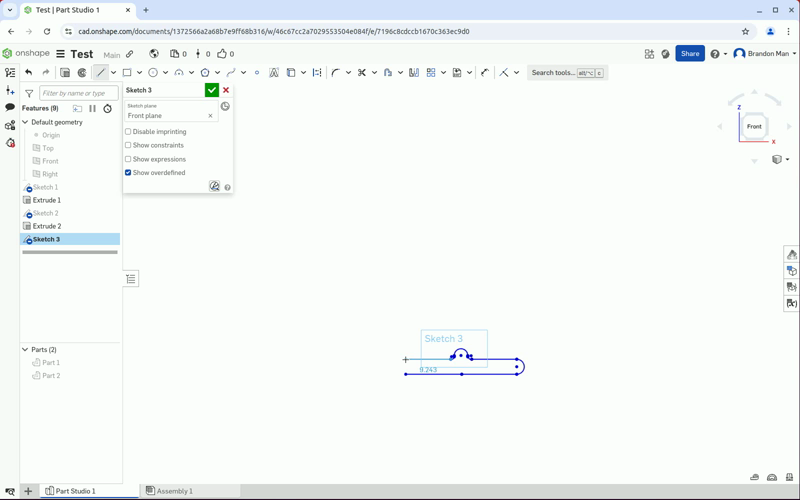
key_up(shift)
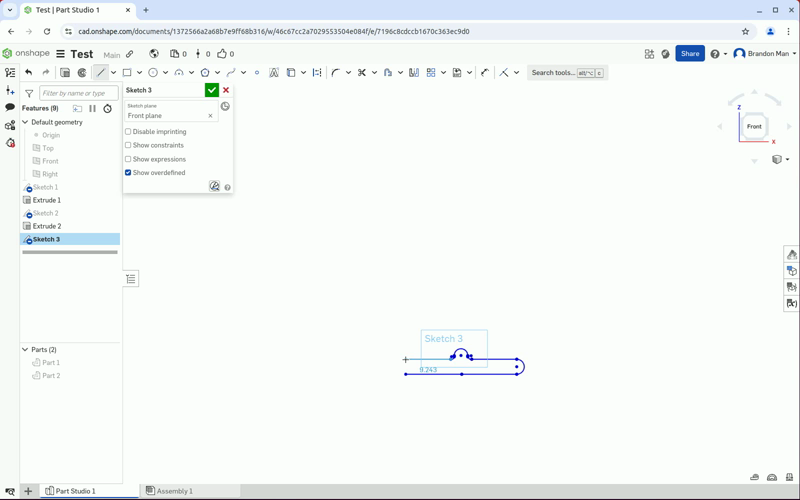
key(esc)
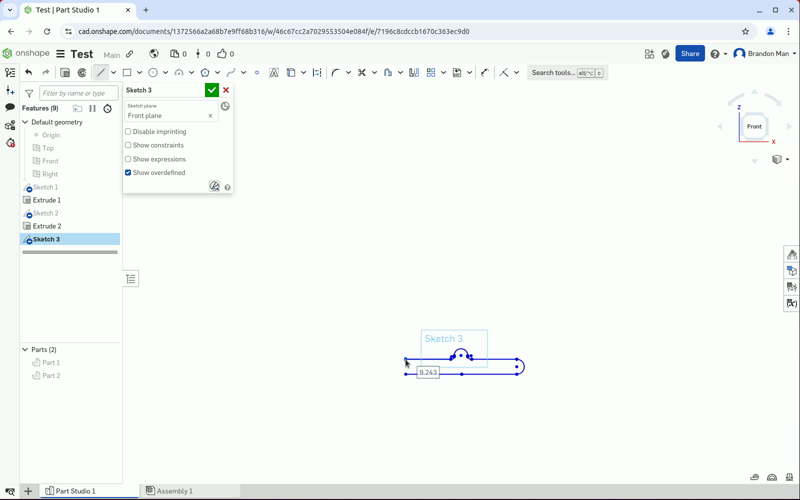
key(a)
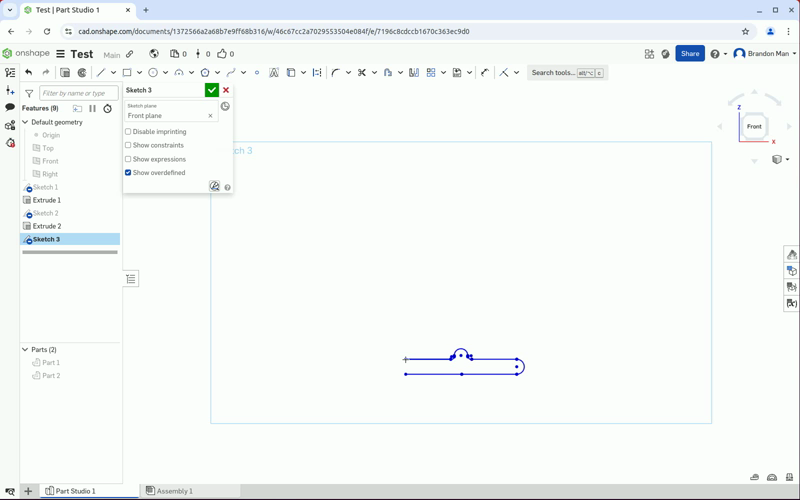
mouse_move(405, 359)
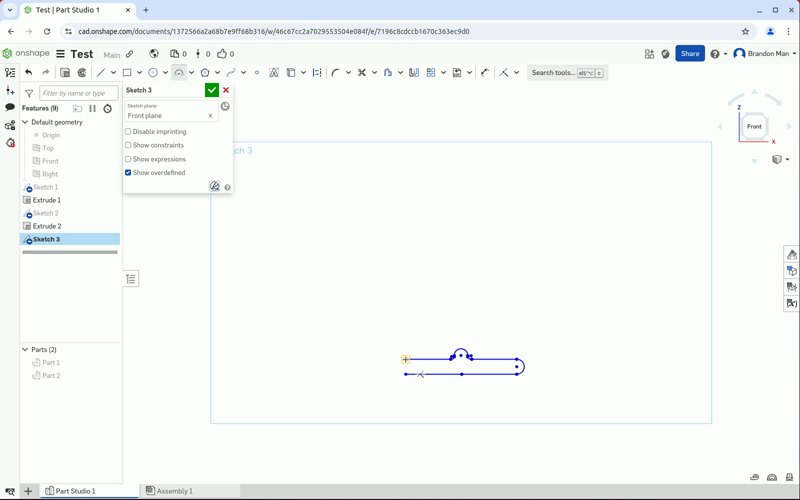
click(405, 359)
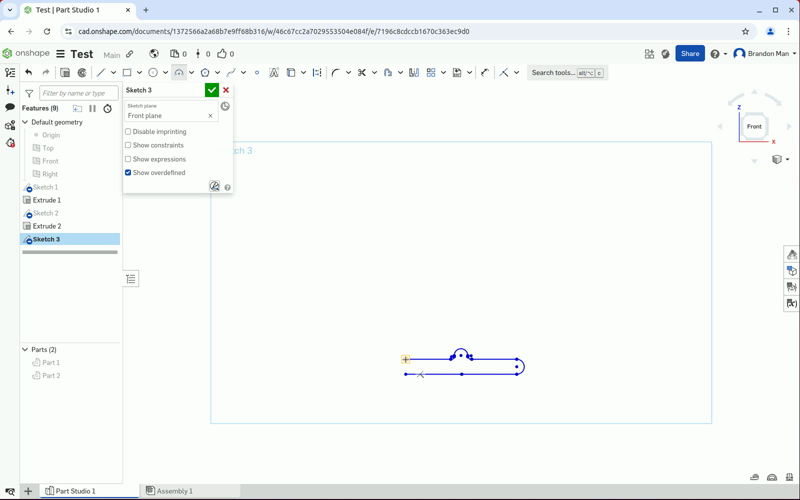
mouse_move(405, 374)
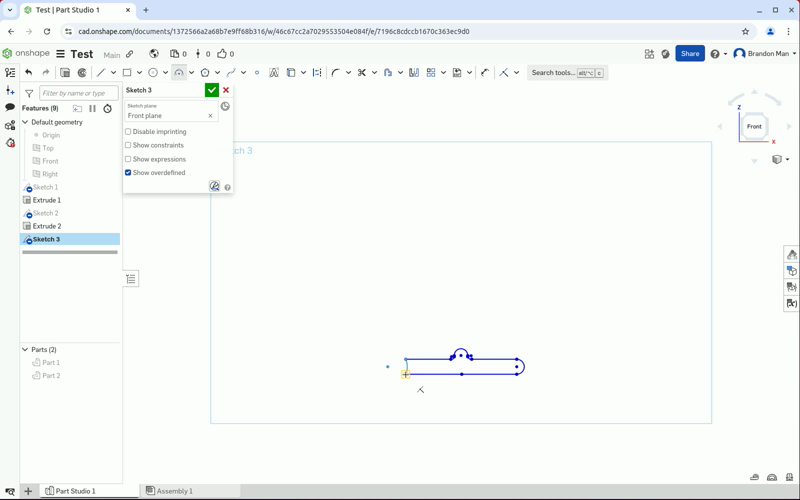
click(405, 374)
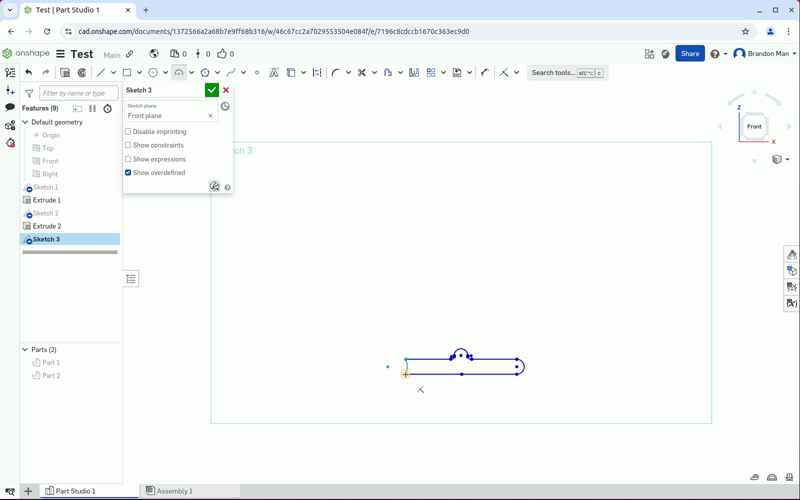
key_down(shift)
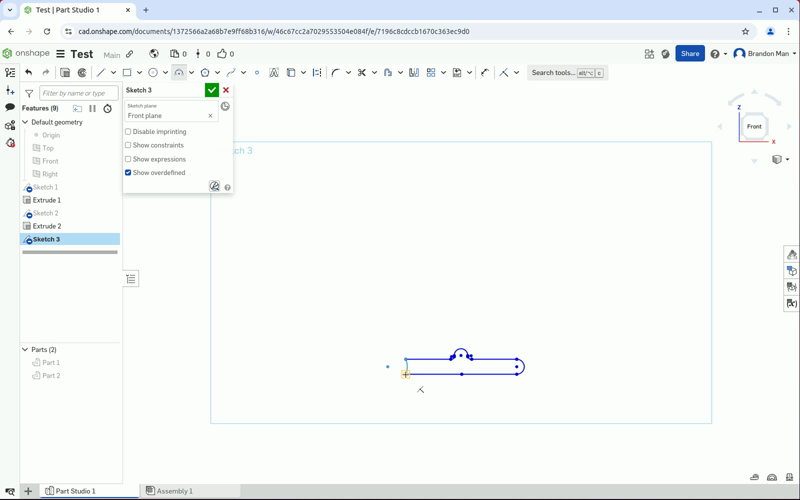
mouse_move(398, 366)
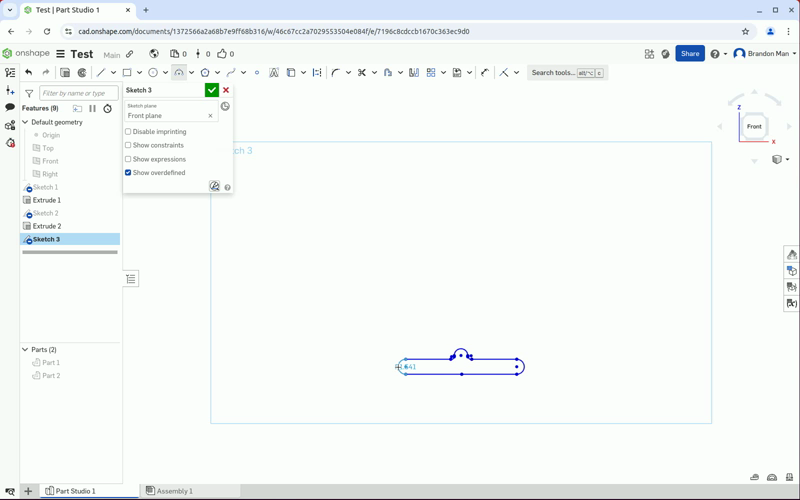
click(398, 366)
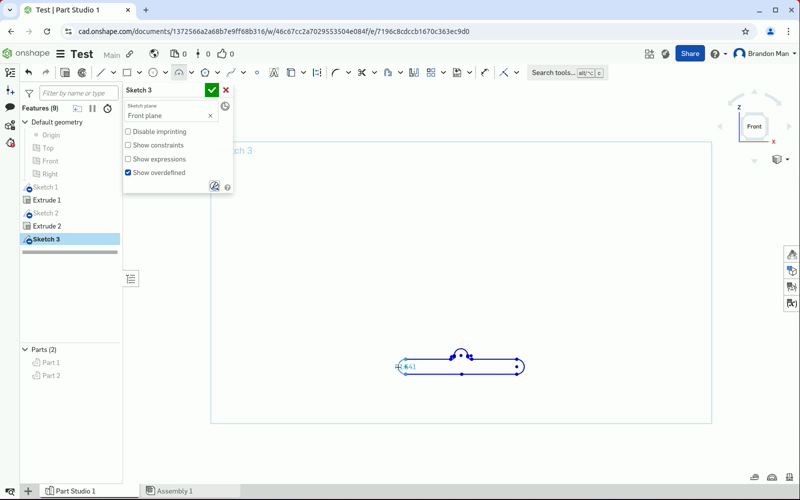
key_up(shift)
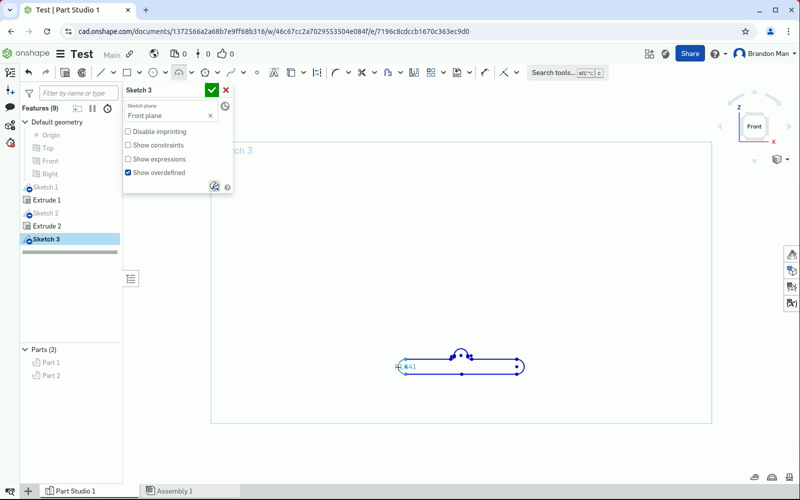
key(esc)
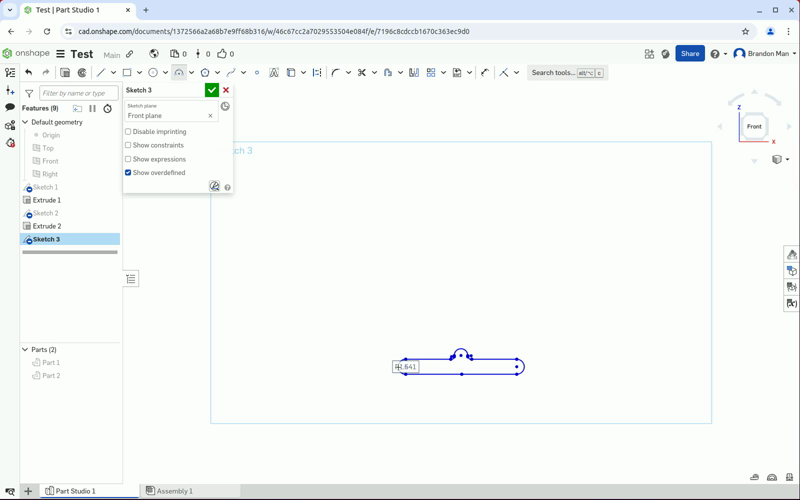
key(c)
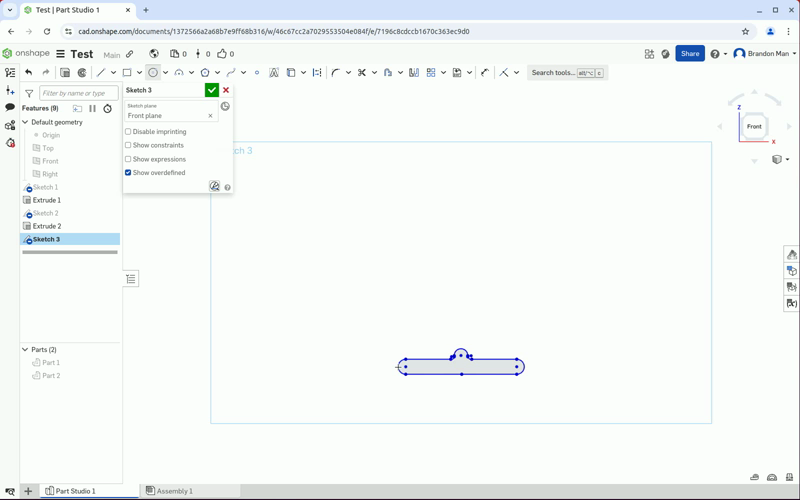
key_down(shift)
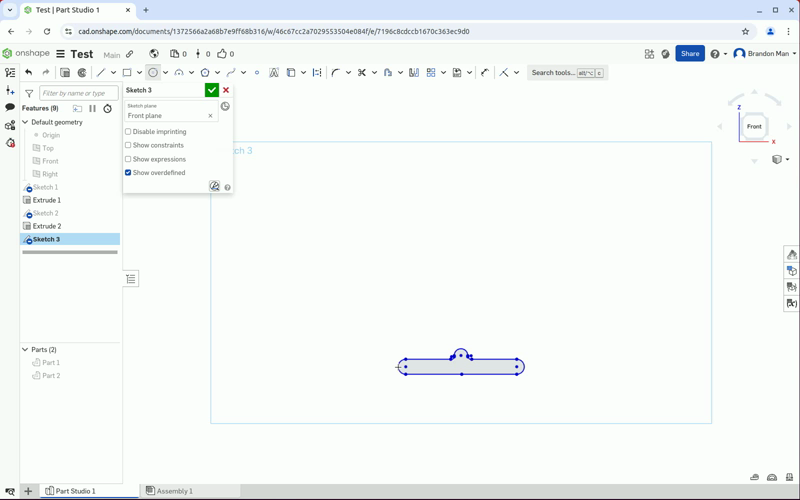
mouse_move(405, 366)
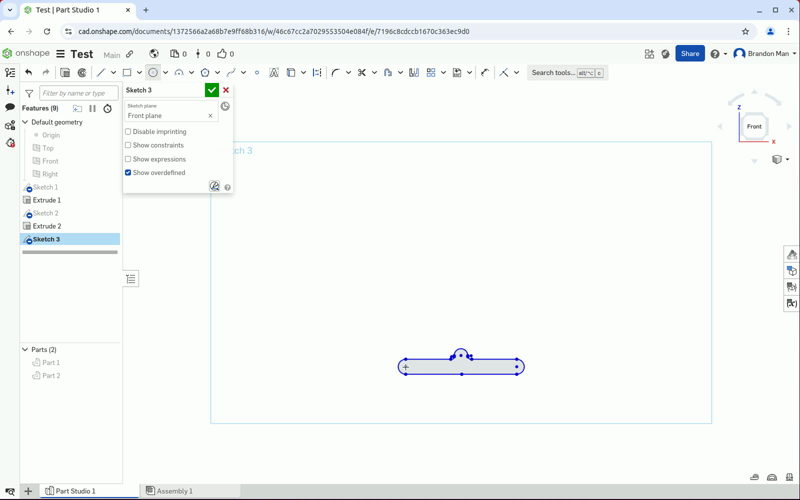
click(405, 366)
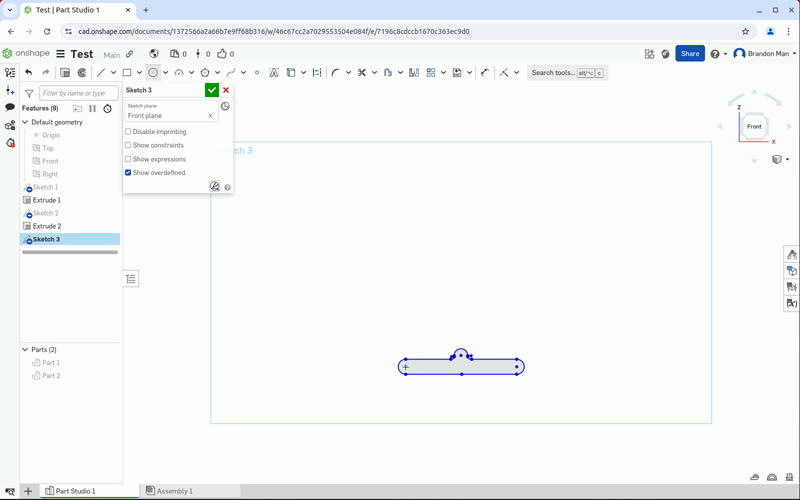
key_up(shift)
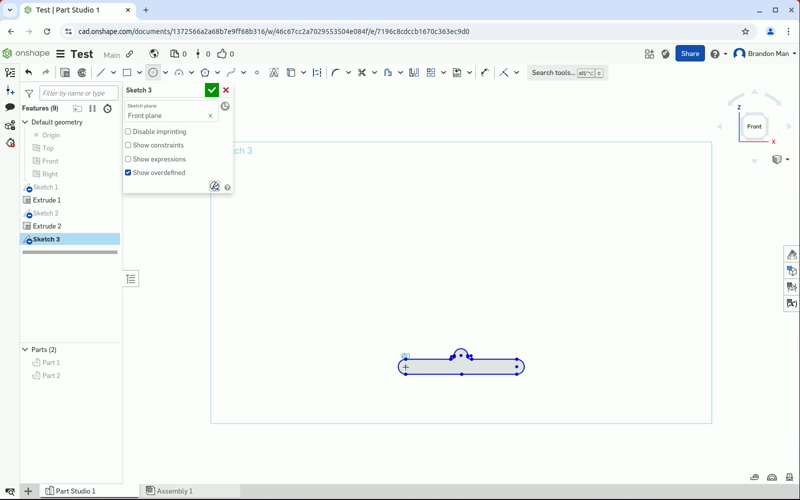
mouse_move(409, 366)
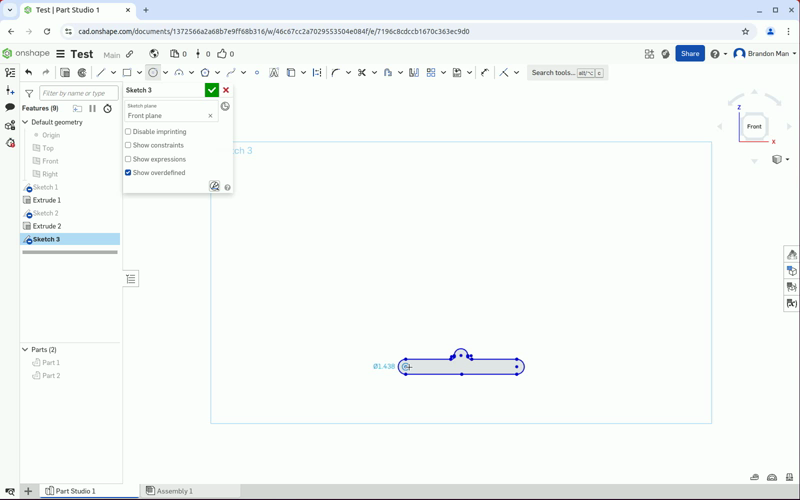
scroll(6)
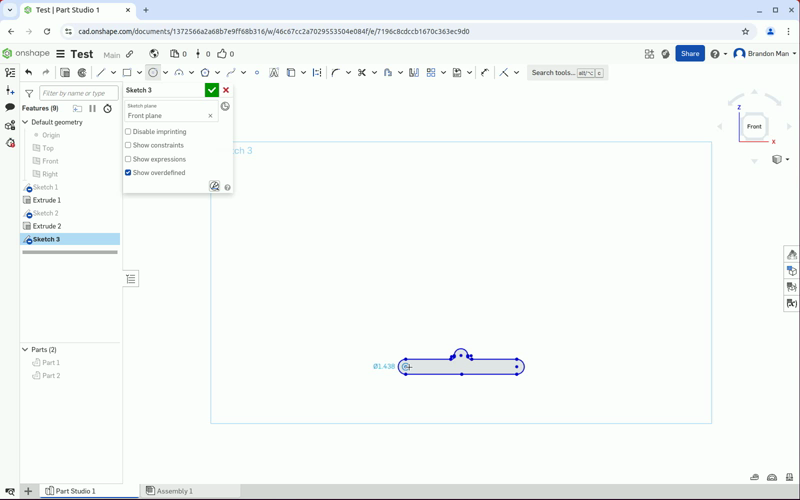
scroll(6)
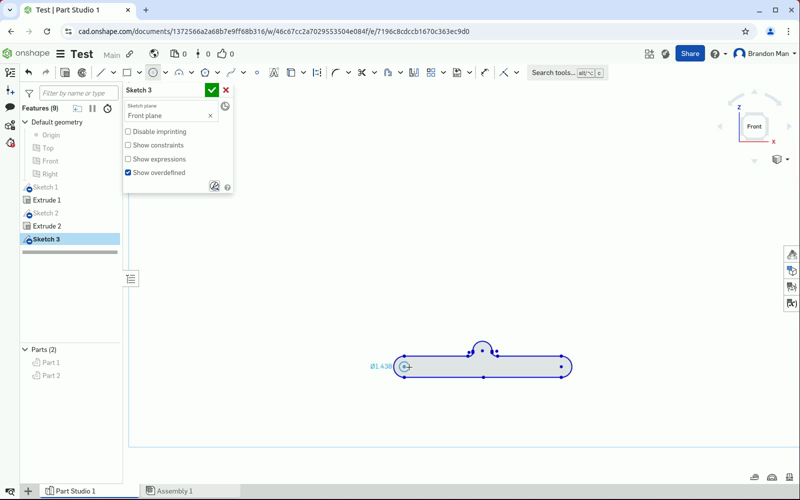
scroll(6)
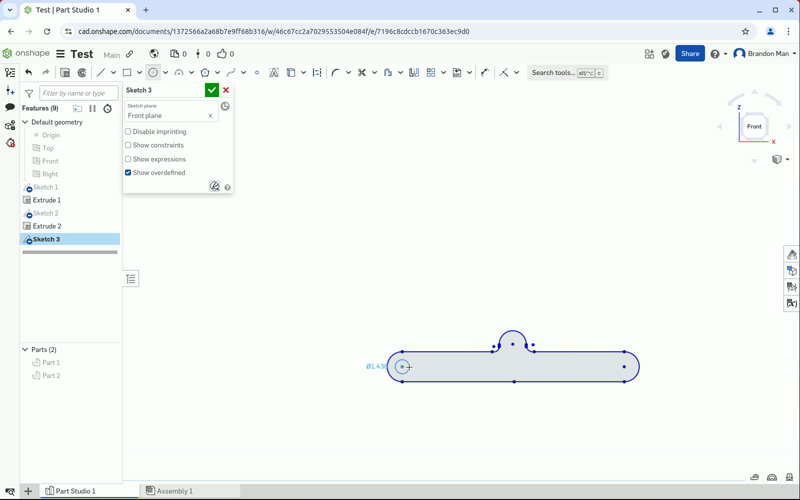
scroll(6)
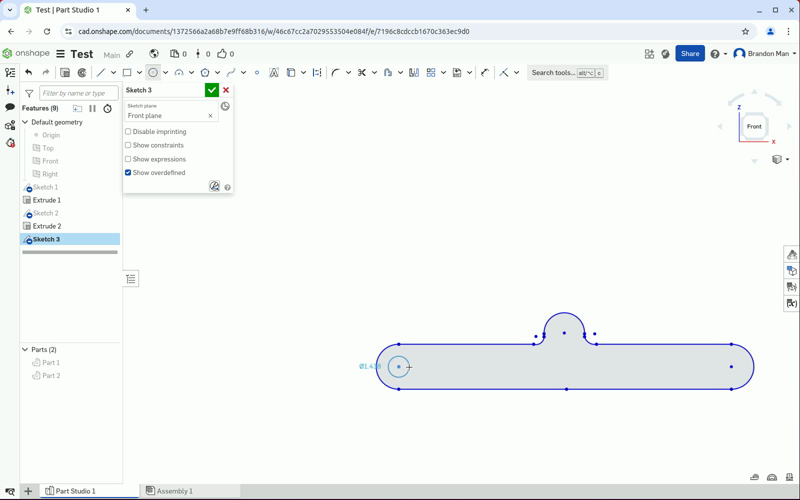
scroll(6)
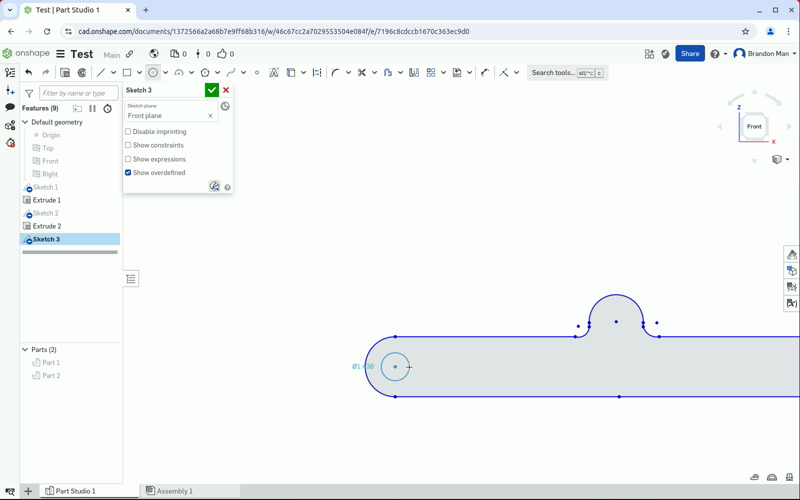
scroll(6)
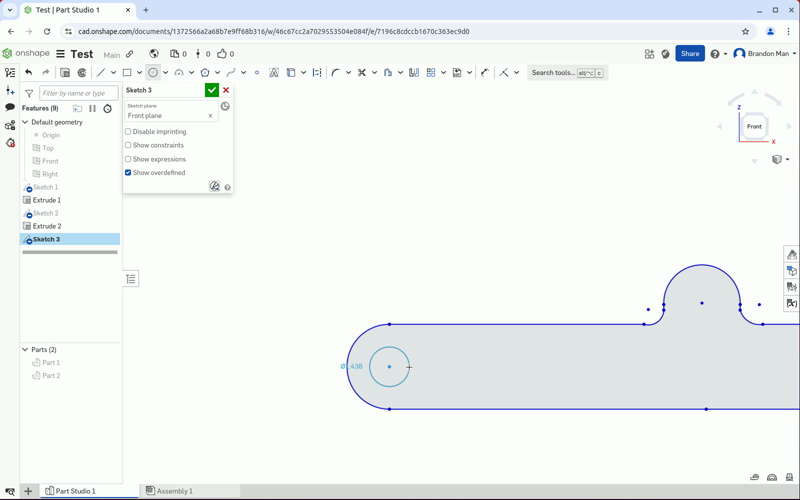
scroll(6)
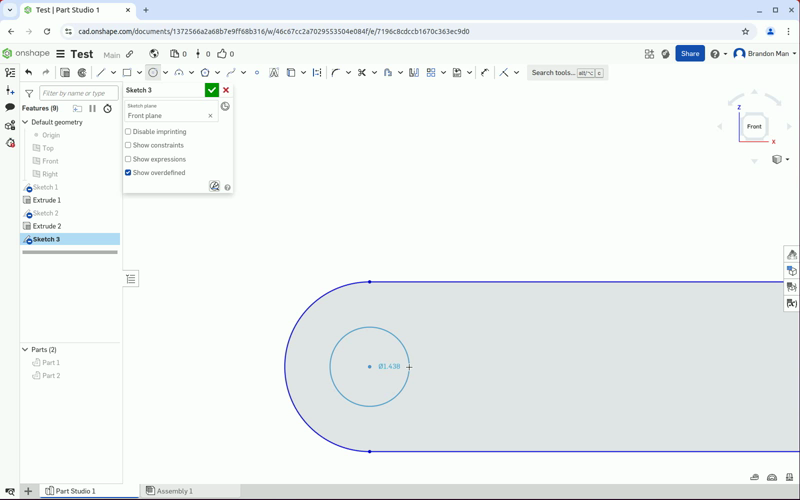
click(409, 366)
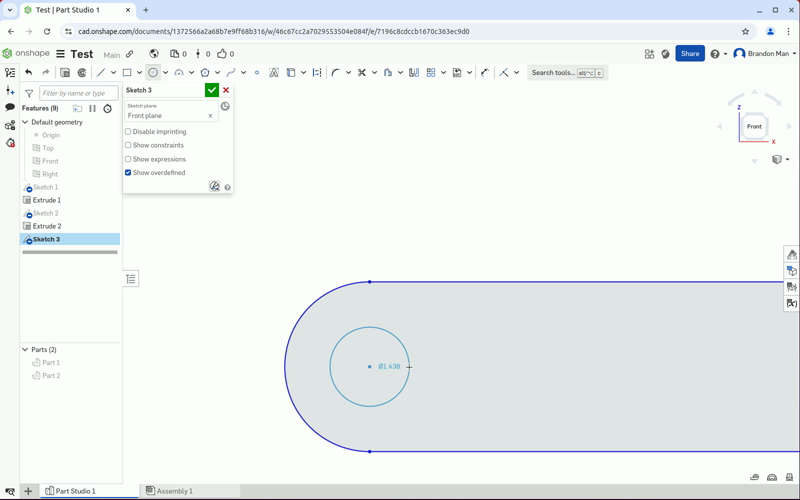
scroll(-6)
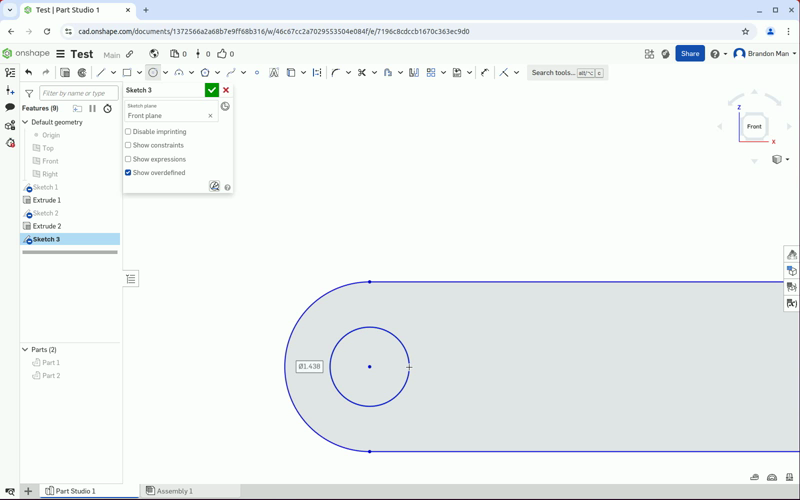
scroll(-6)
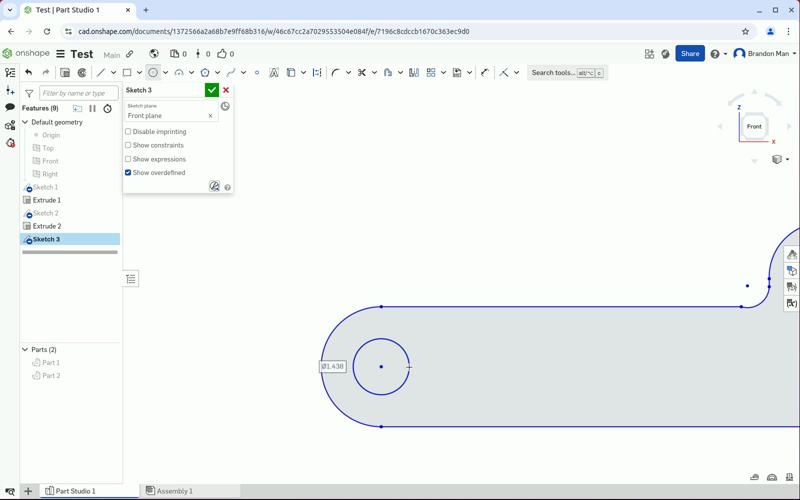
scroll(-6)
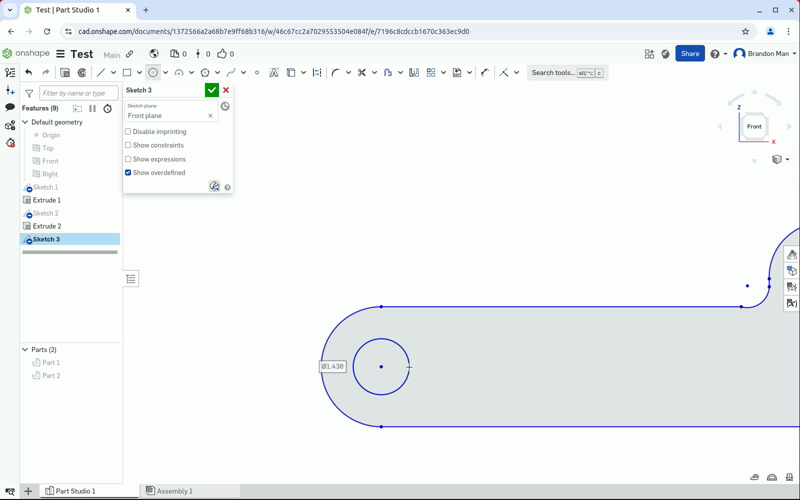
scroll(-6)
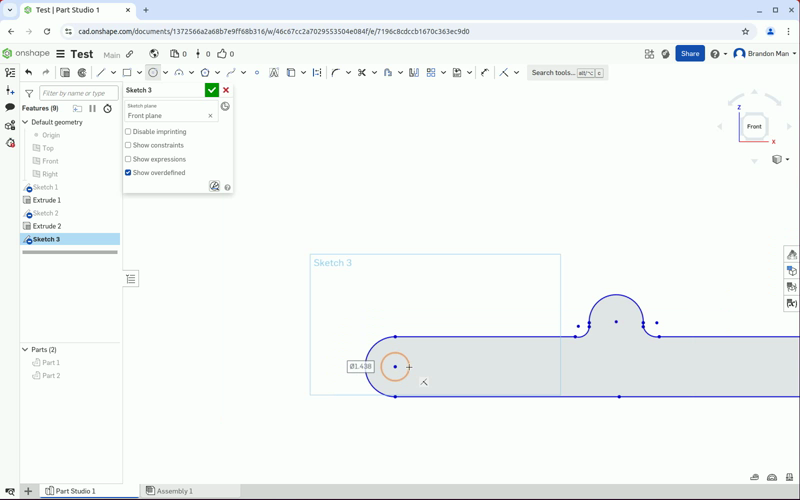
scroll(-6)
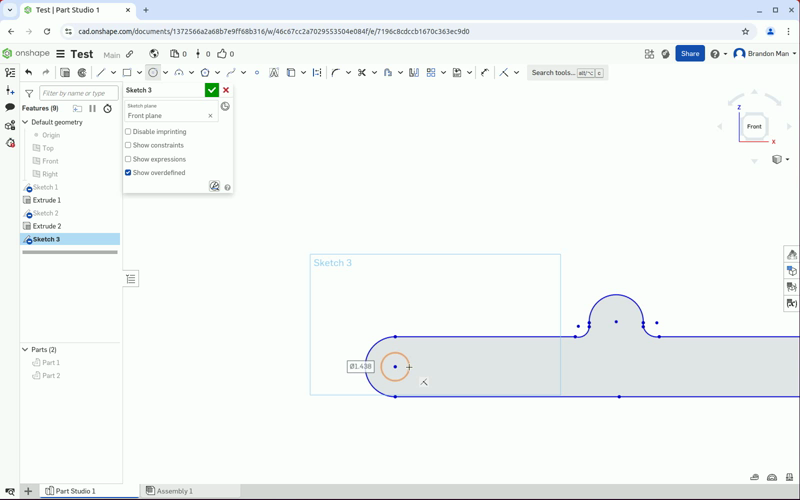
scroll(-6)
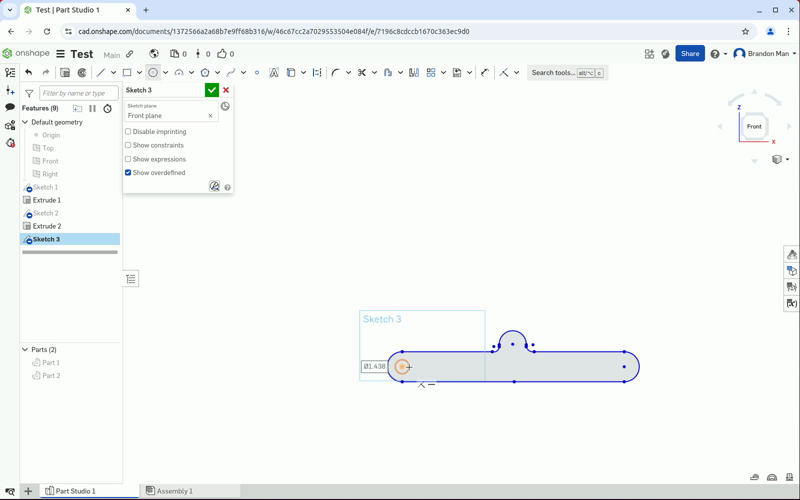
scroll(-6)
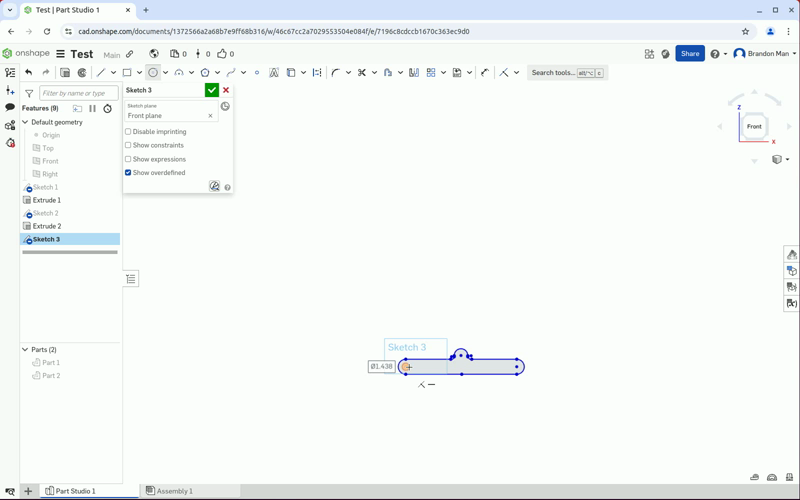
key(esc)
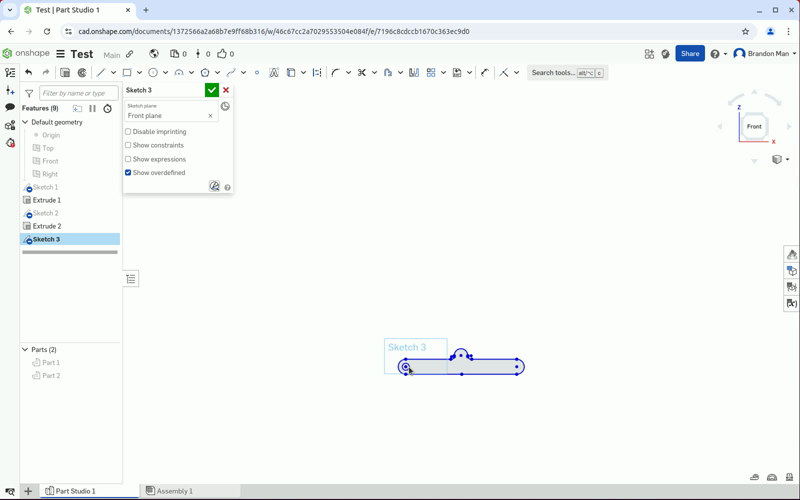
key(c)
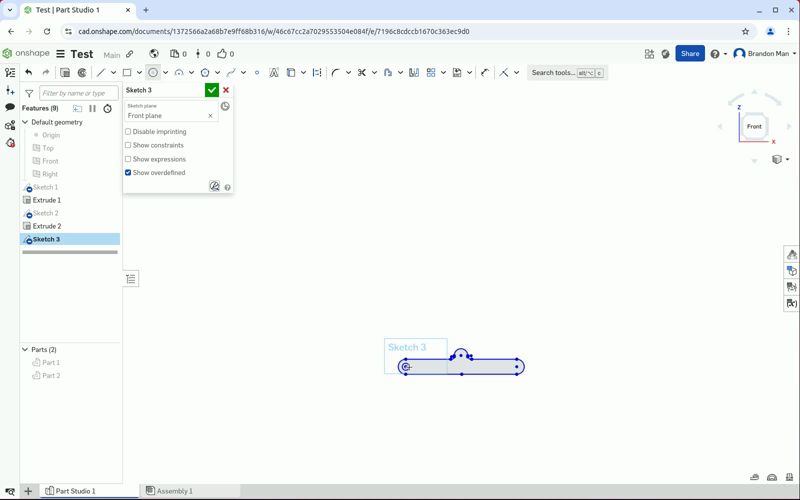
key_down(shift)
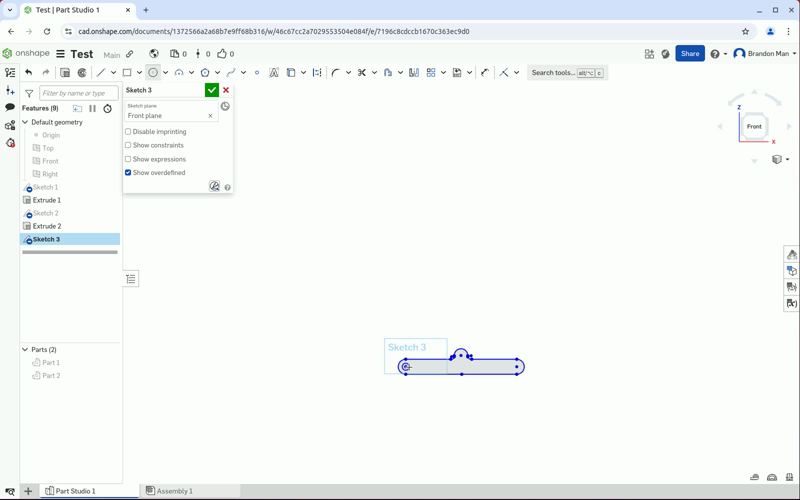
mouse_move(461, 355)
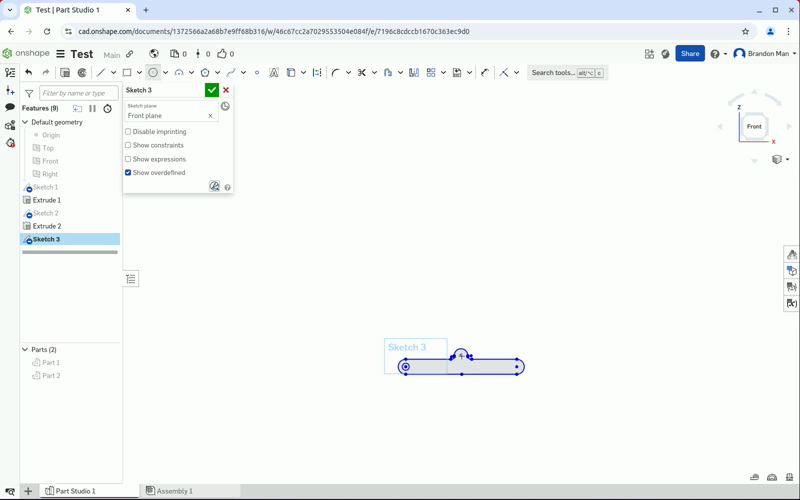
scroll(6)
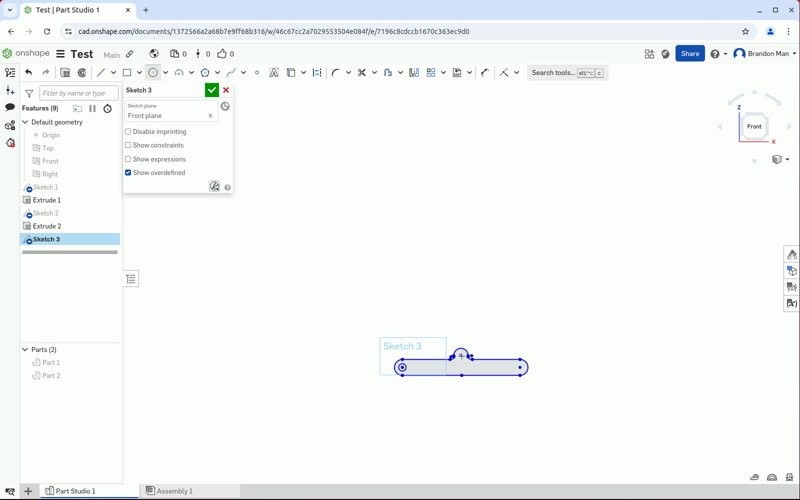
scroll(6)
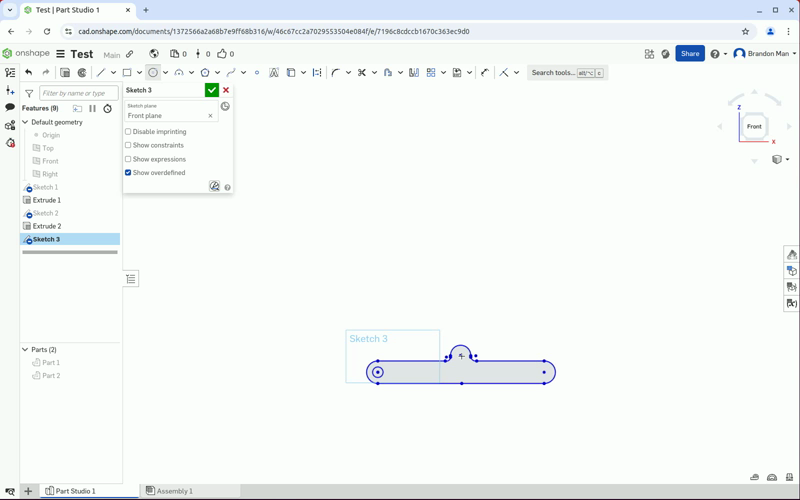
scroll(6)
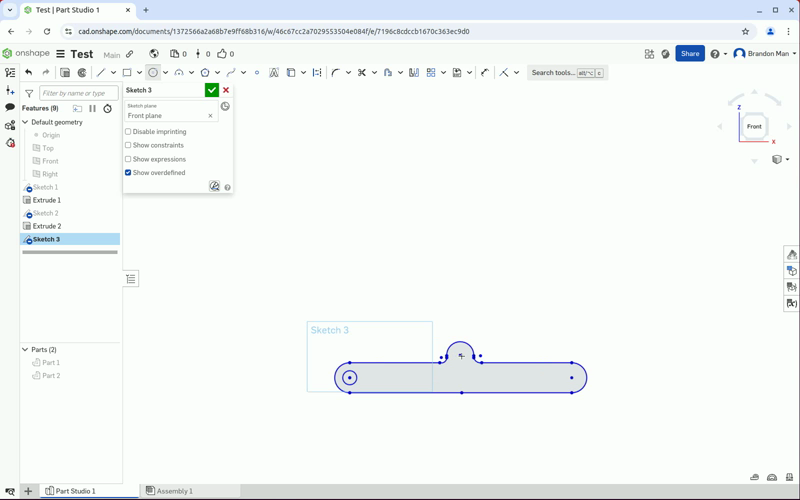
scroll(6)
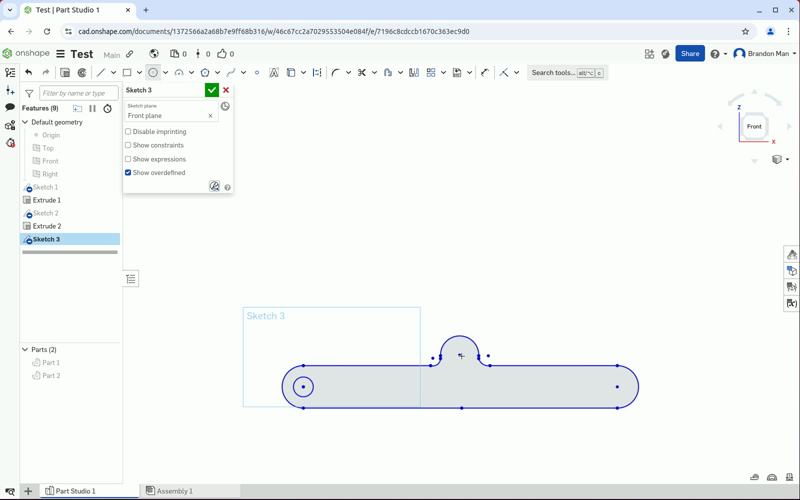
scroll(6)
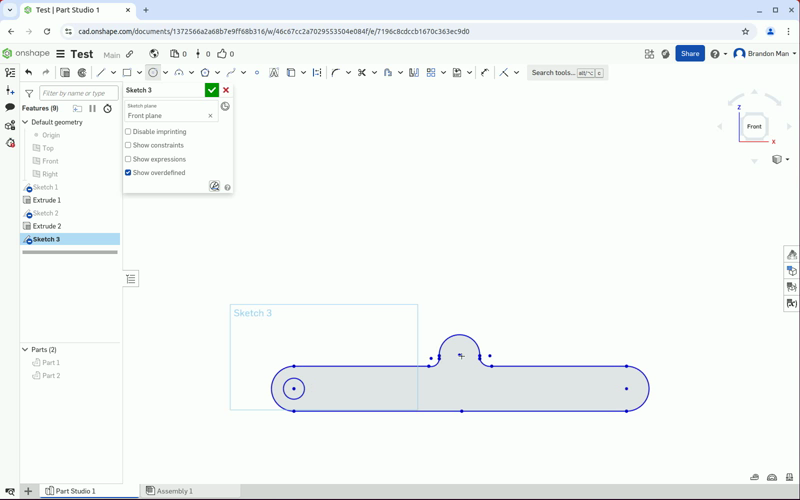
scroll(6)
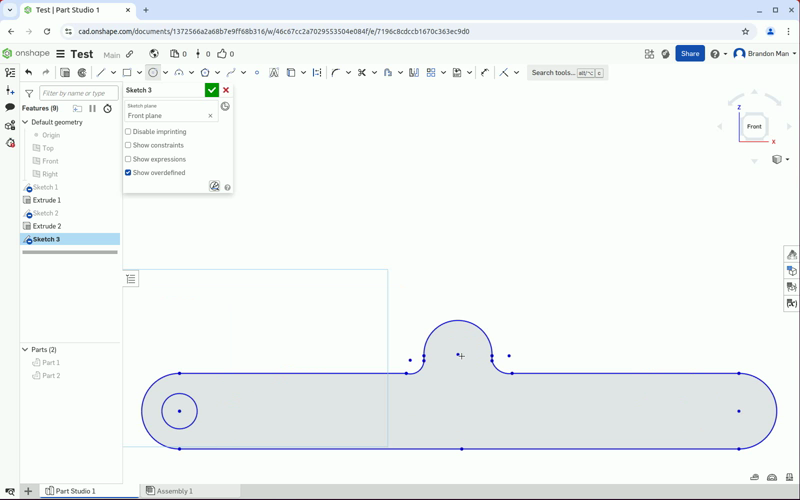
scroll(6)
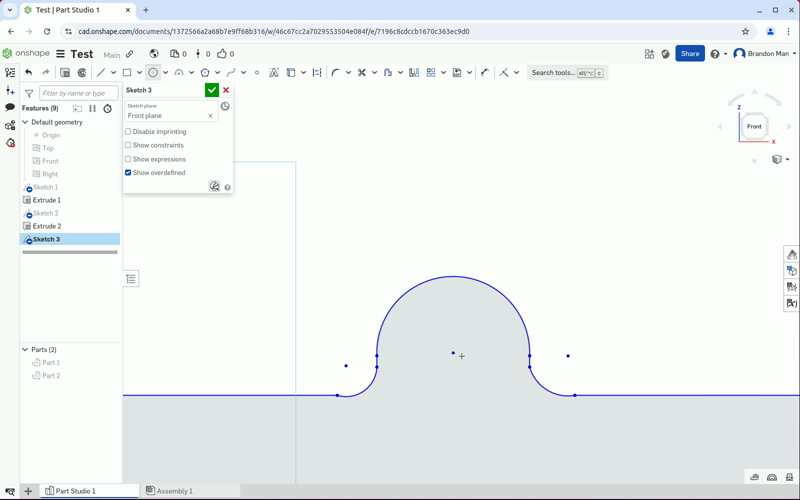
click(461, 355)
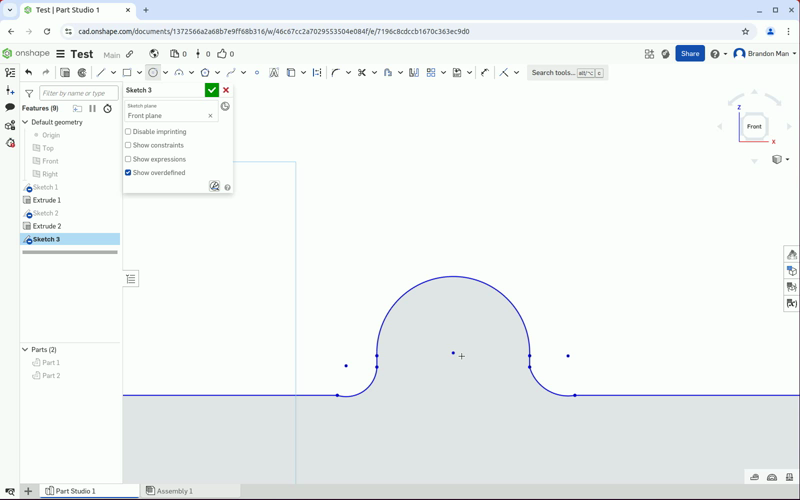
scroll(-6)
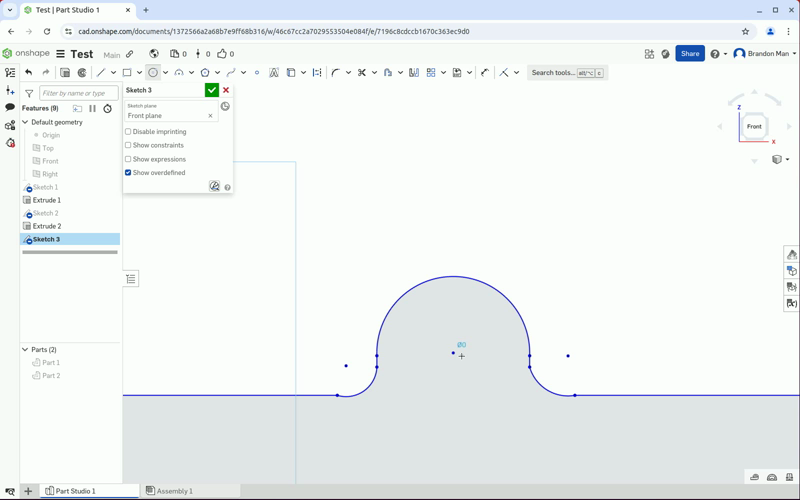
scroll(-6)
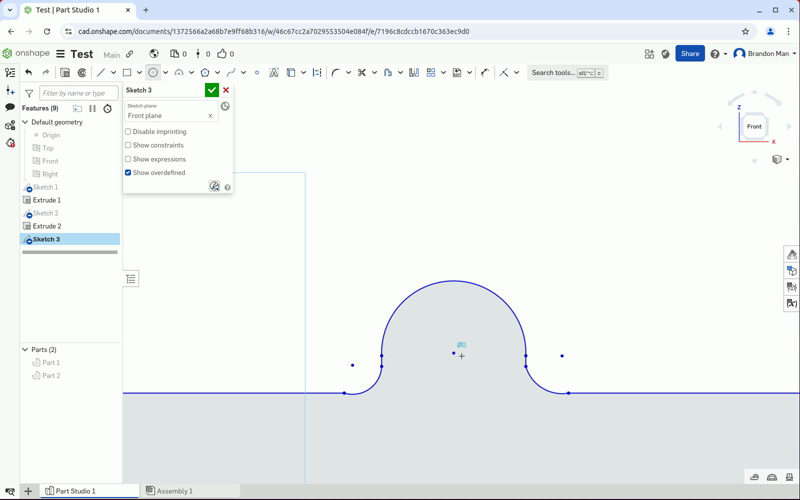
scroll(-6)
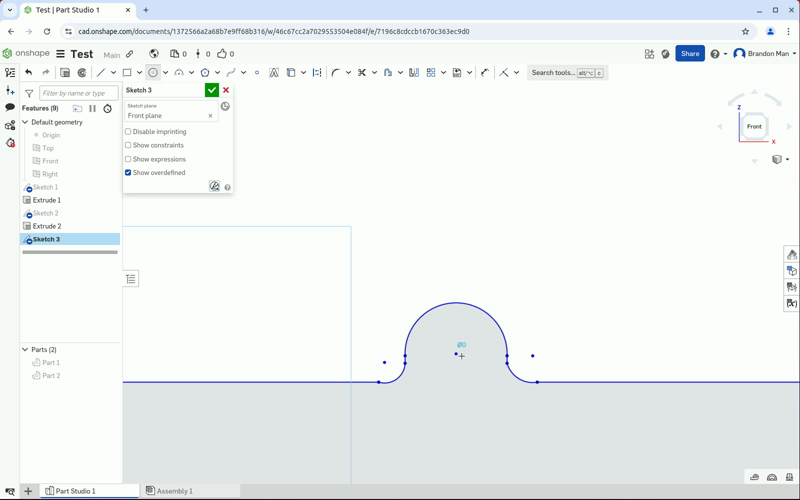
scroll(-6)
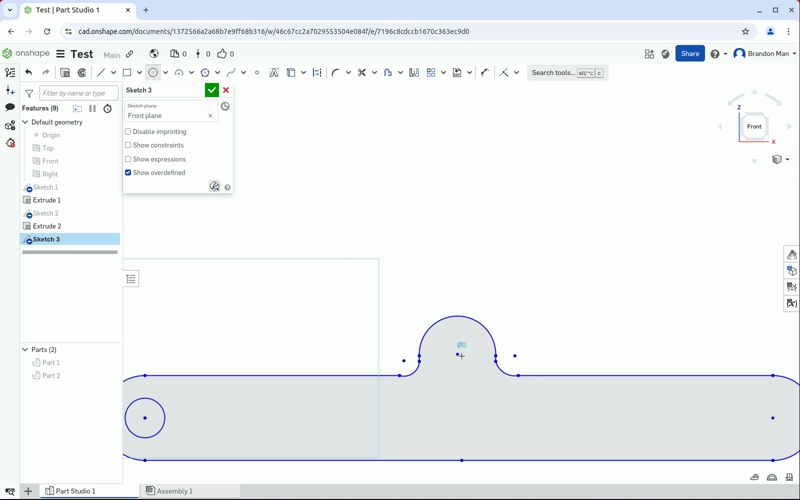
scroll(-6)
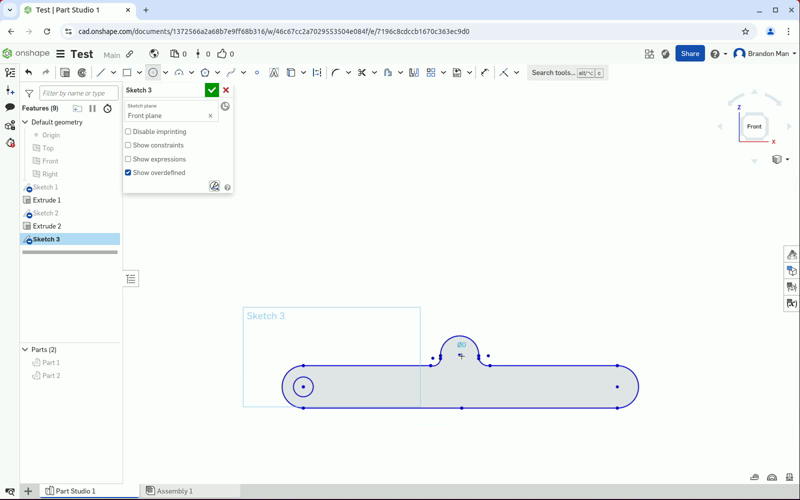
scroll(-6)
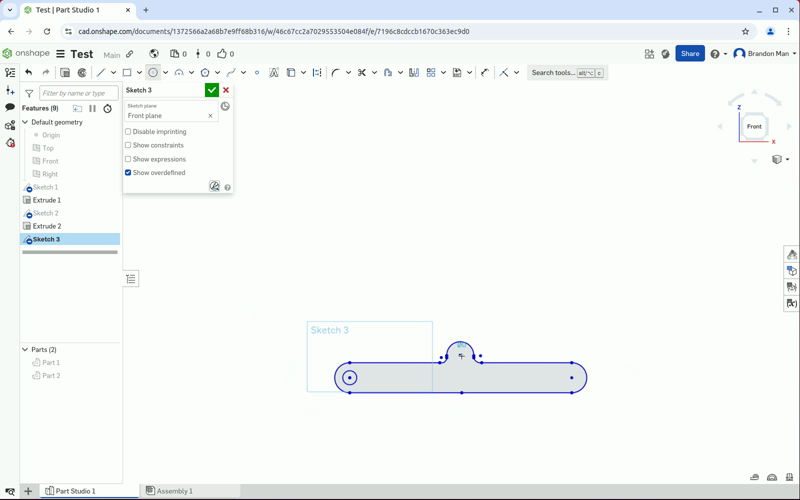
scroll(-6)
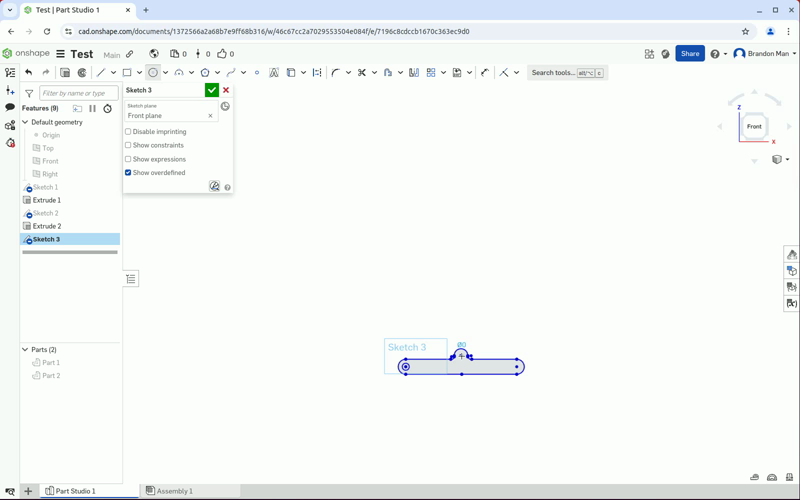
key_up(shift)
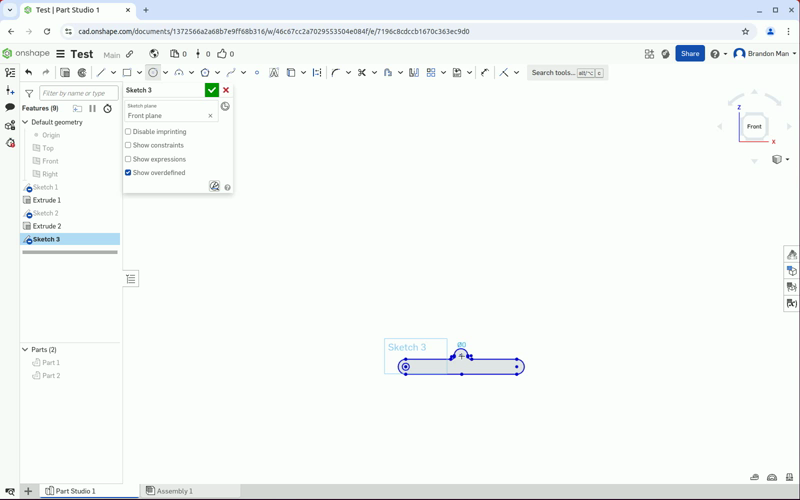
mouse_move(465, 355)
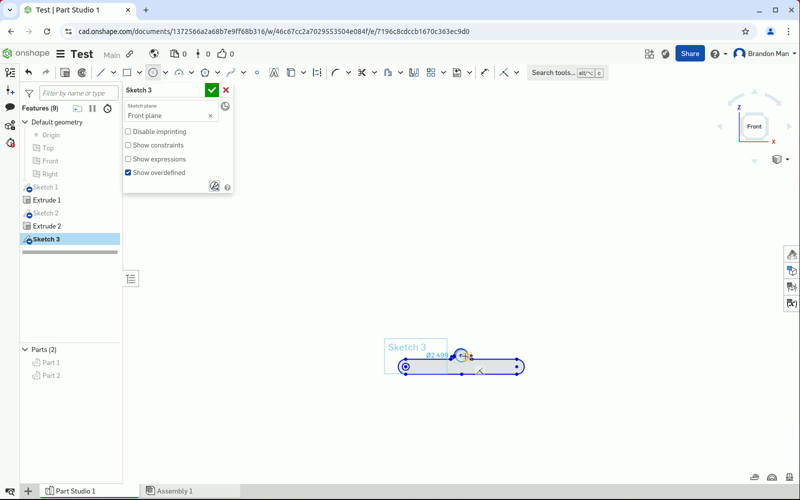
scroll(6)
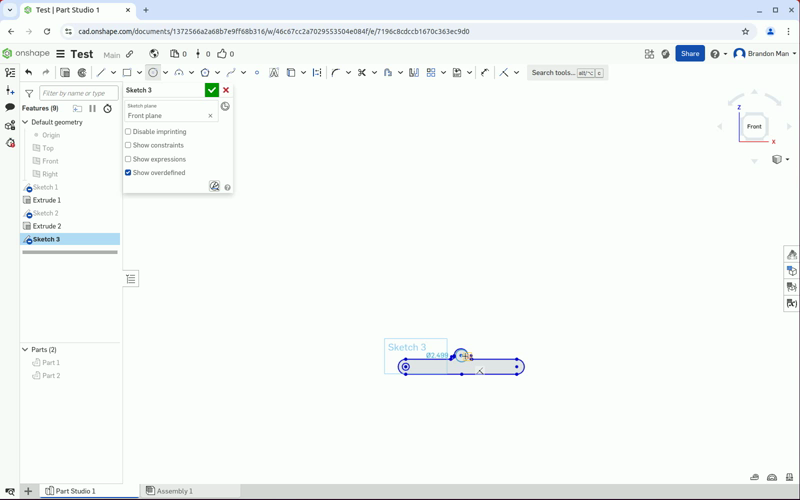
scroll(6)
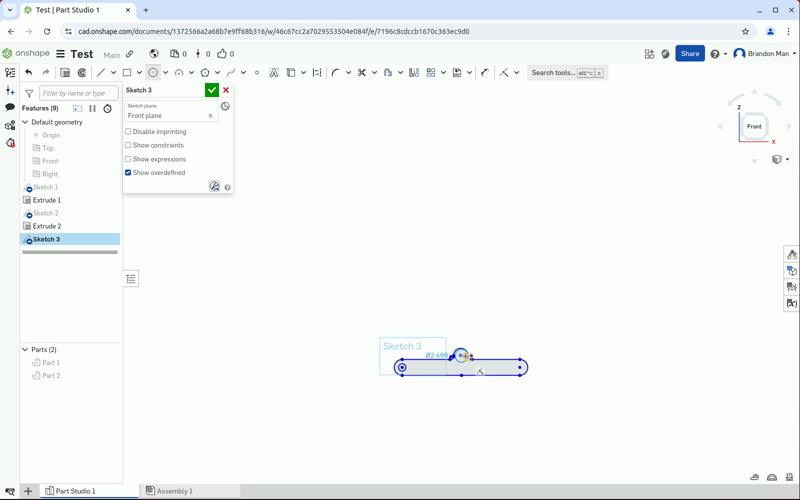
scroll(6)
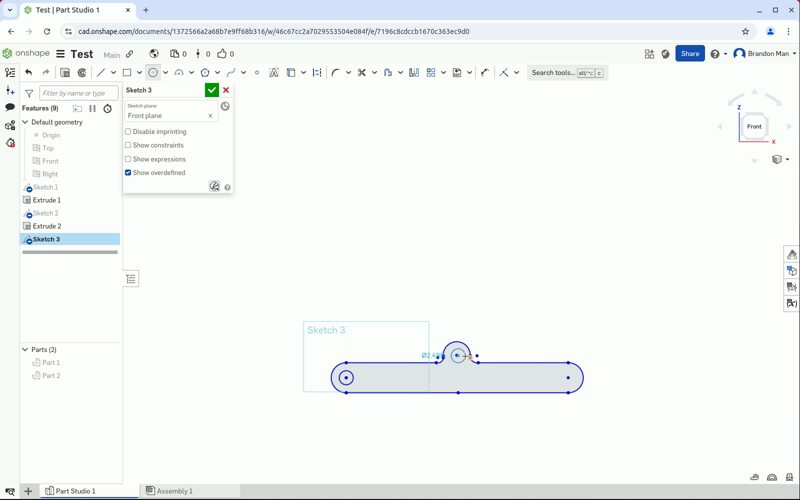
scroll(6)
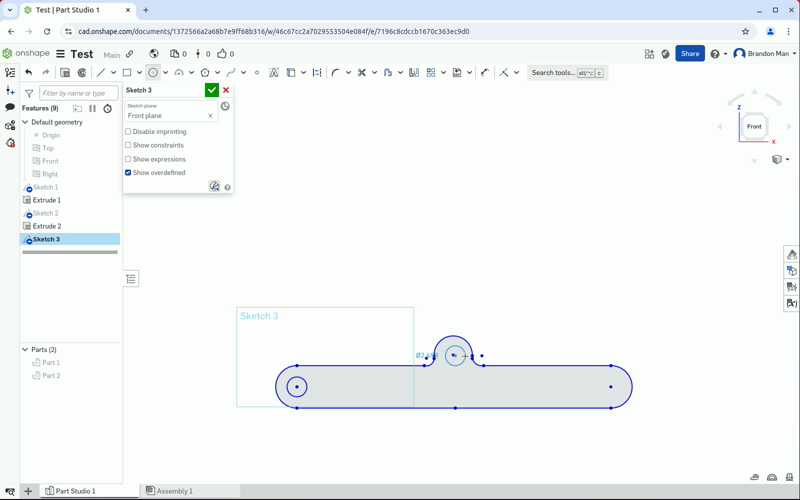
scroll(6)
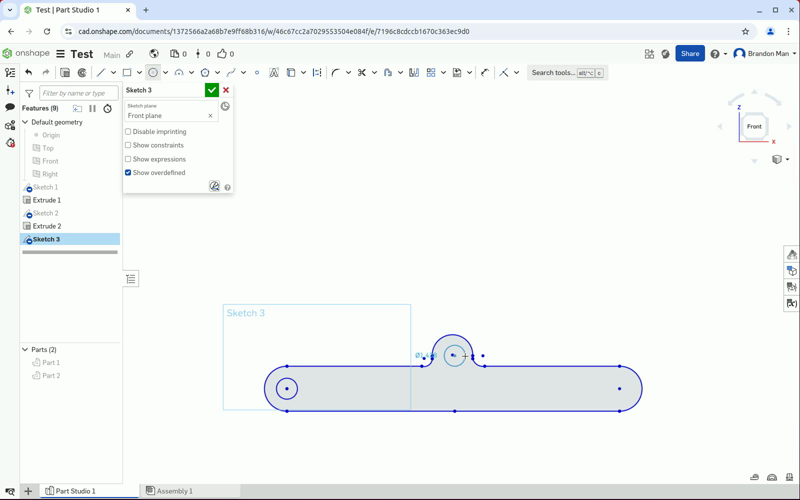
scroll(6)
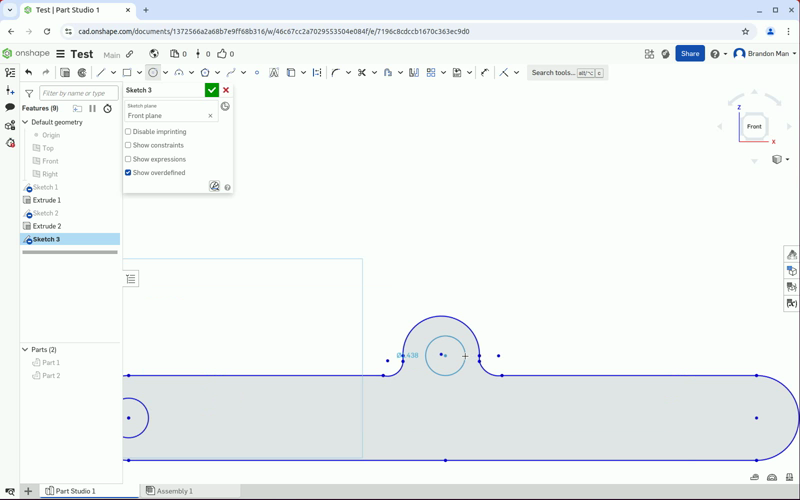
scroll(6)
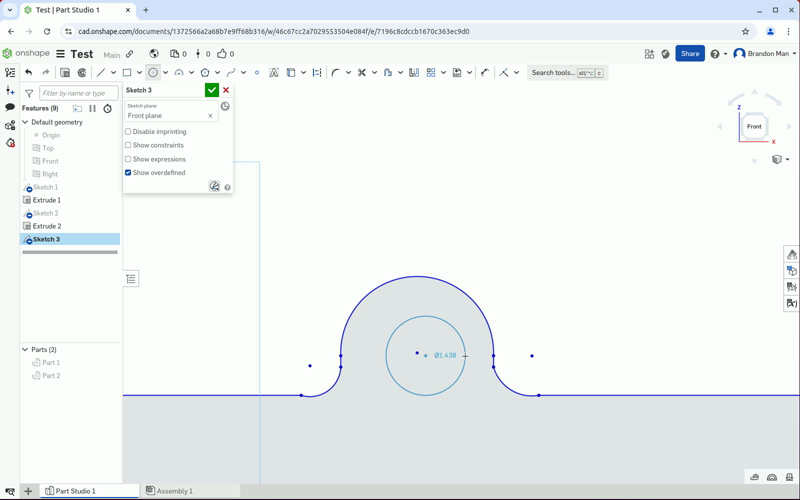
click(465, 355)
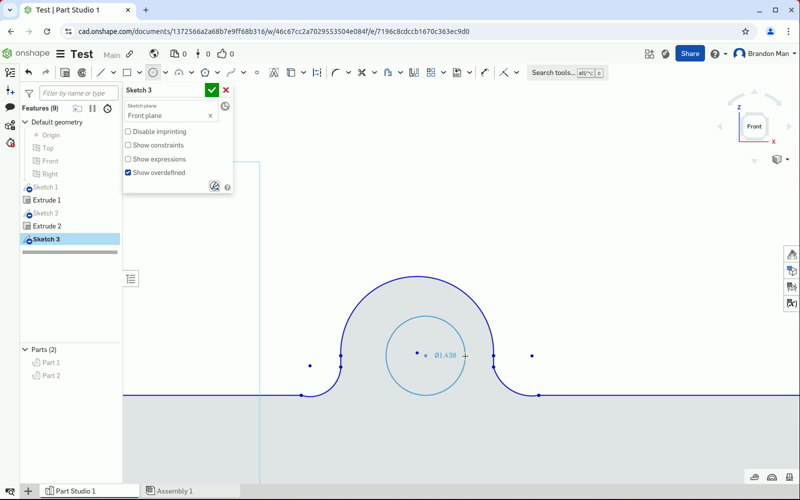
scroll(-6)
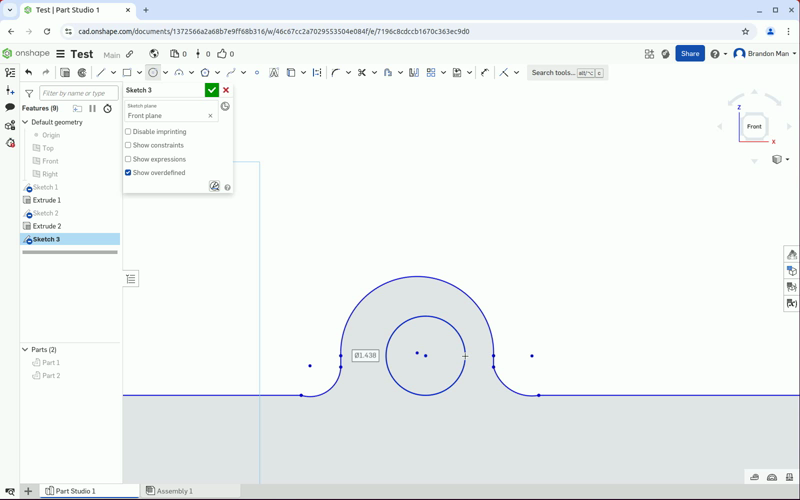
scroll(-6)
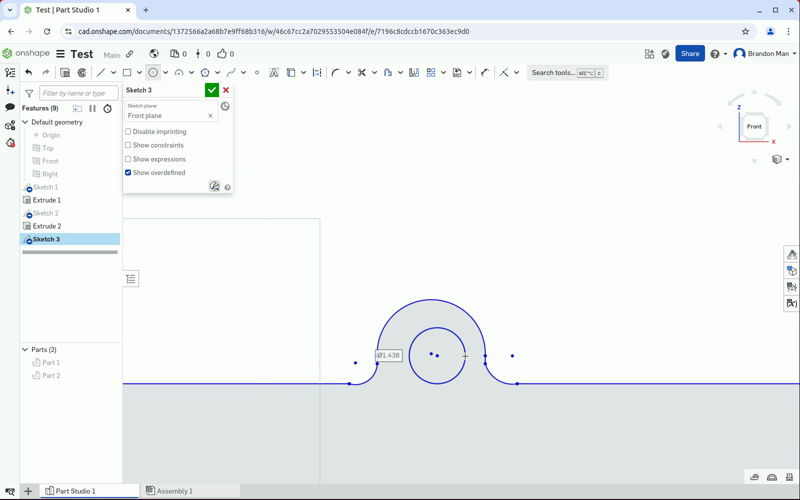
scroll(-6)
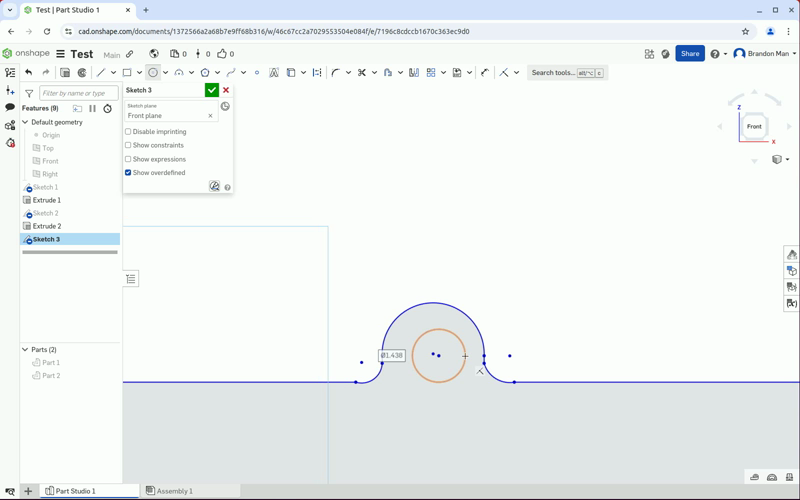
scroll(-6)
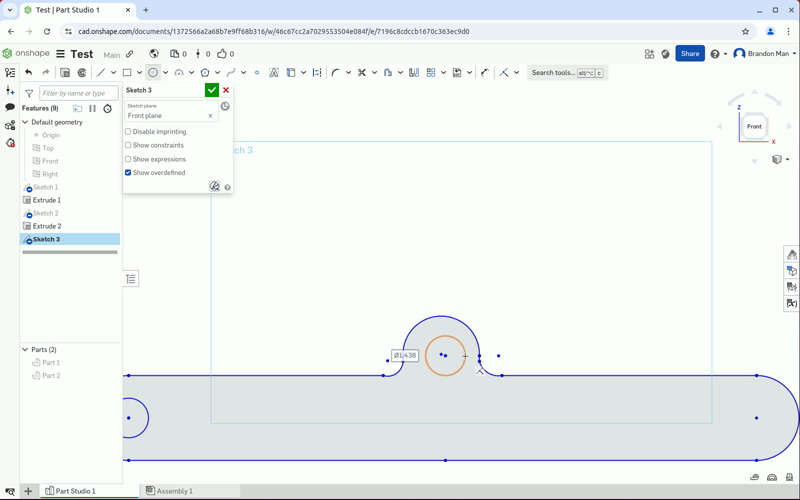
scroll(-6)
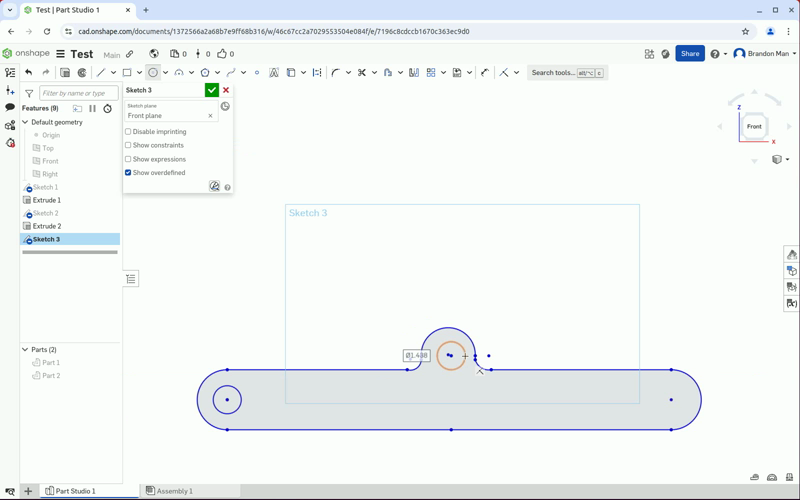
scroll(-6)
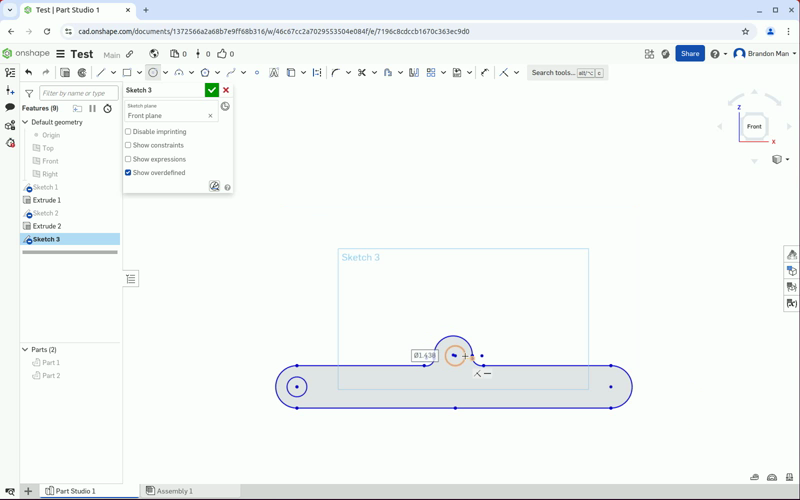
scroll(-6)
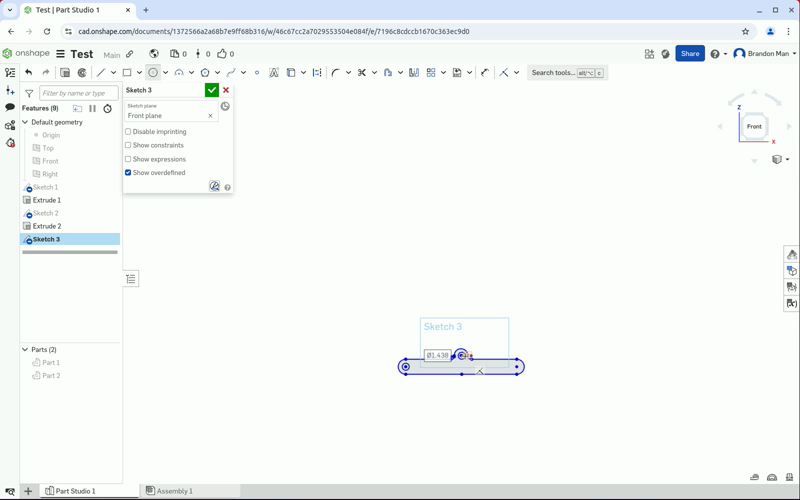
key(esc)
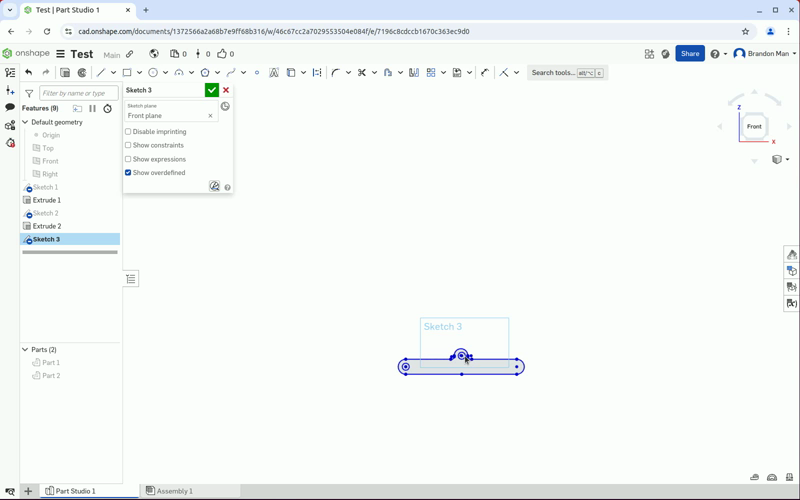
key(c)
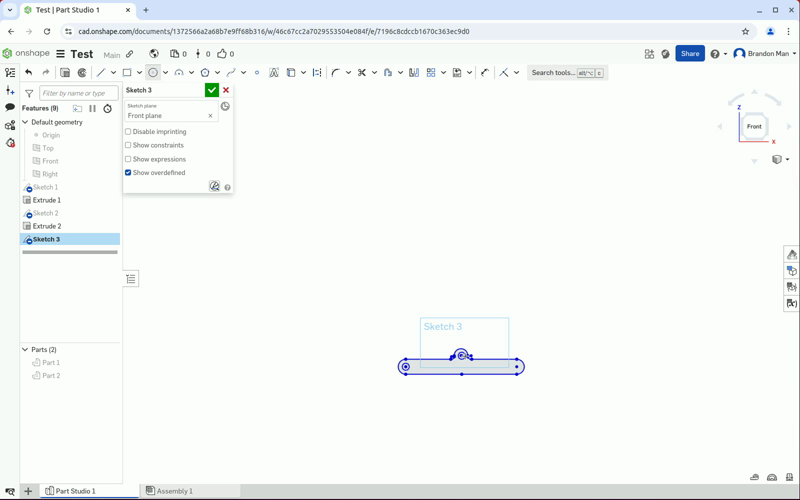
key_down(shift)
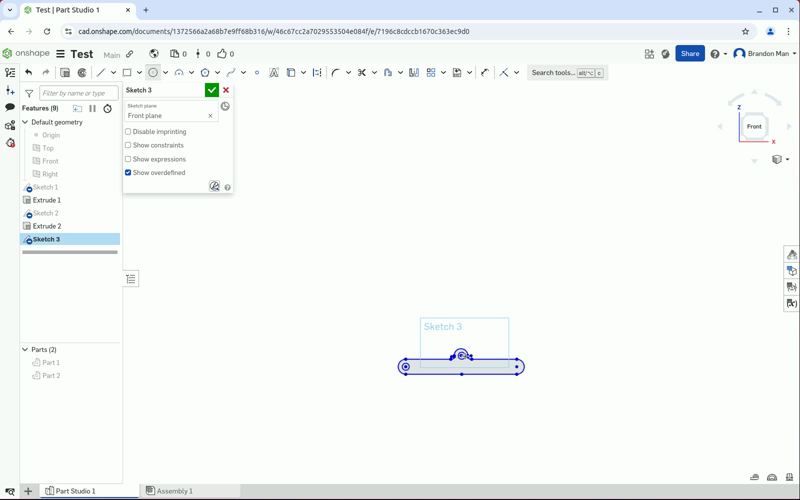
mouse_move(516, 366)
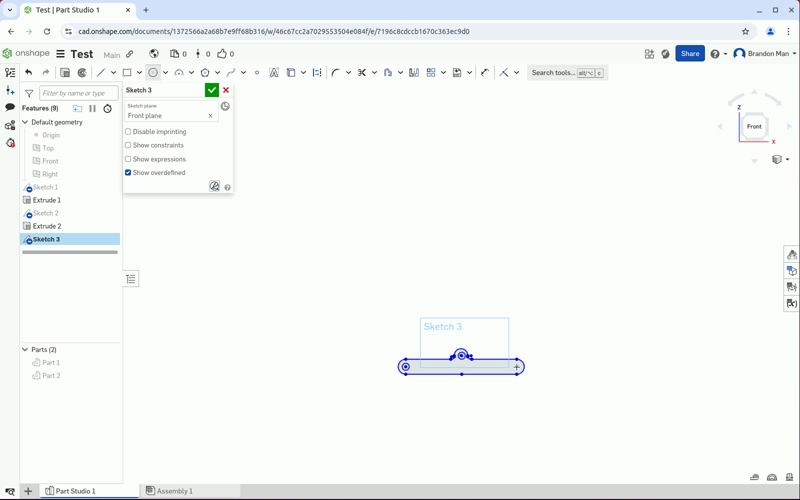
click(516, 366)
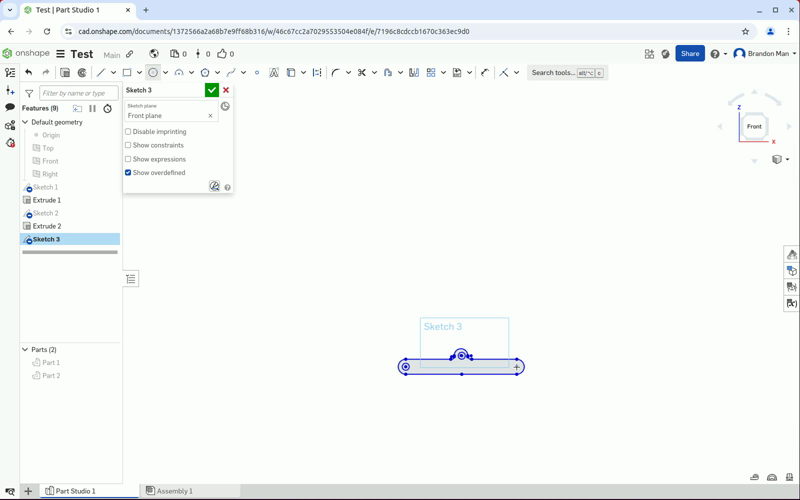
key_up(shift)
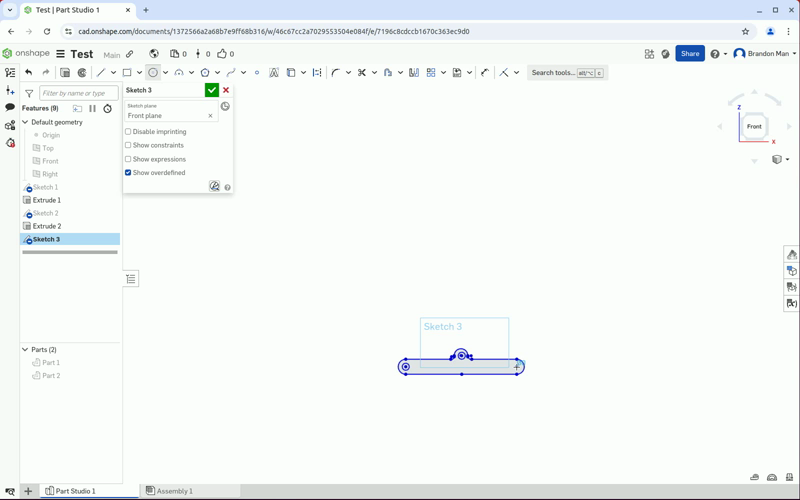
mouse_move(520, 366)
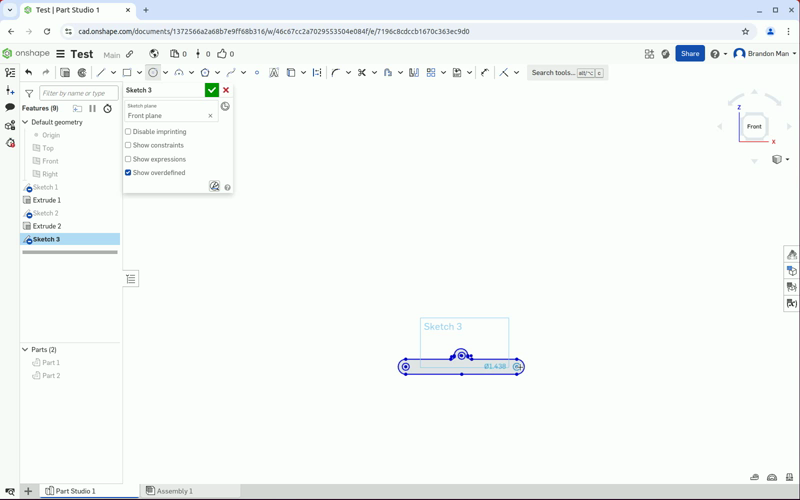
scroll(6)
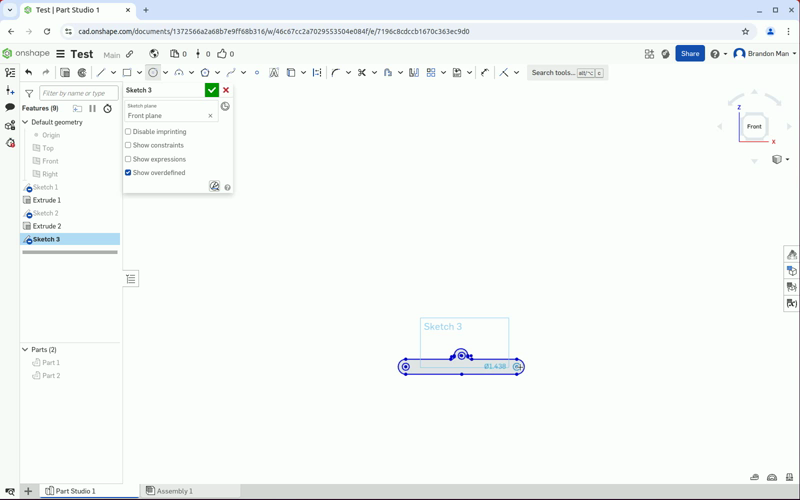
scroll(6)
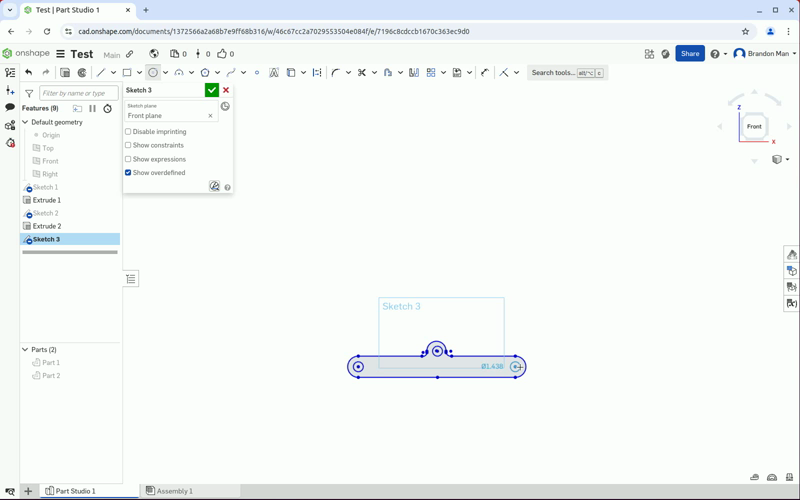
scroll(6)
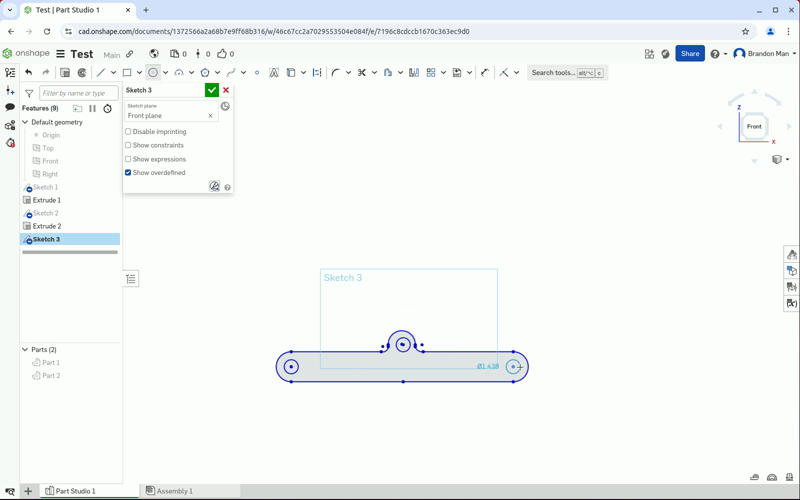
scroll(6)
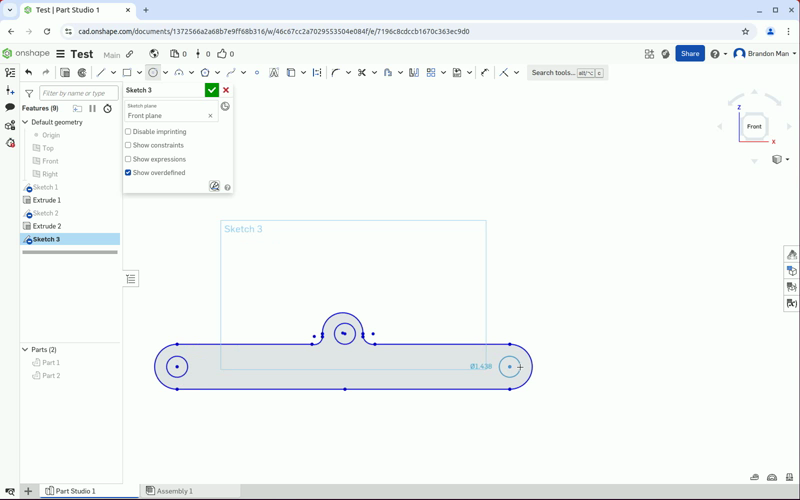
scroll(6)
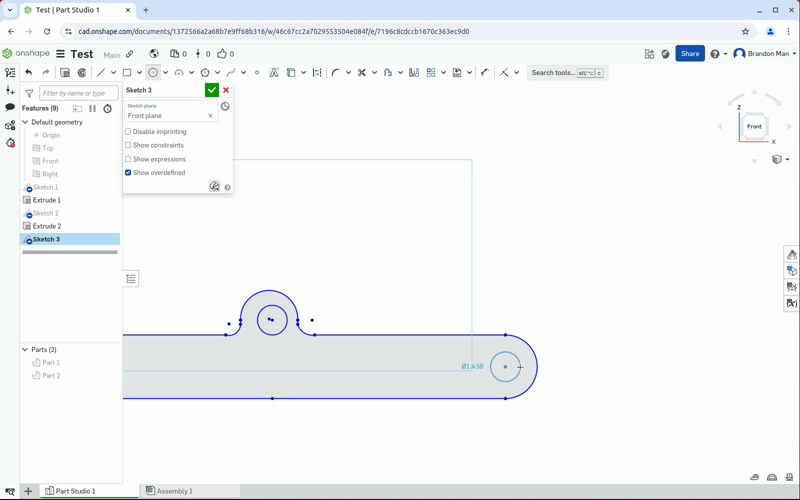
scroll(6)
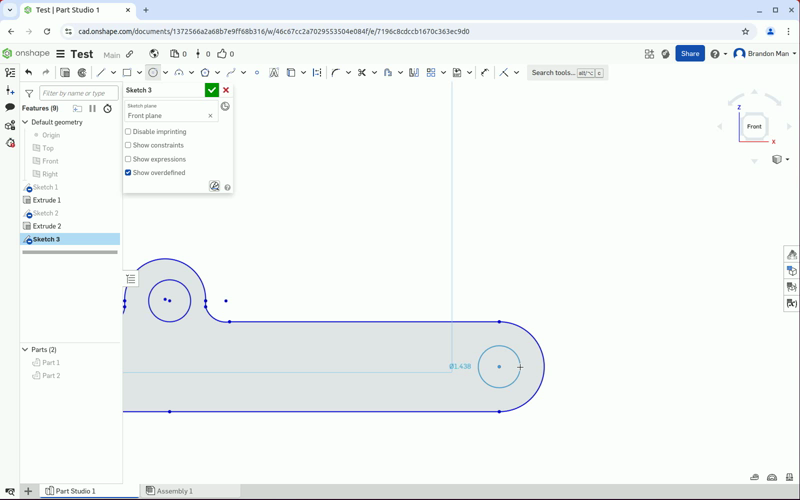
scroll(6)
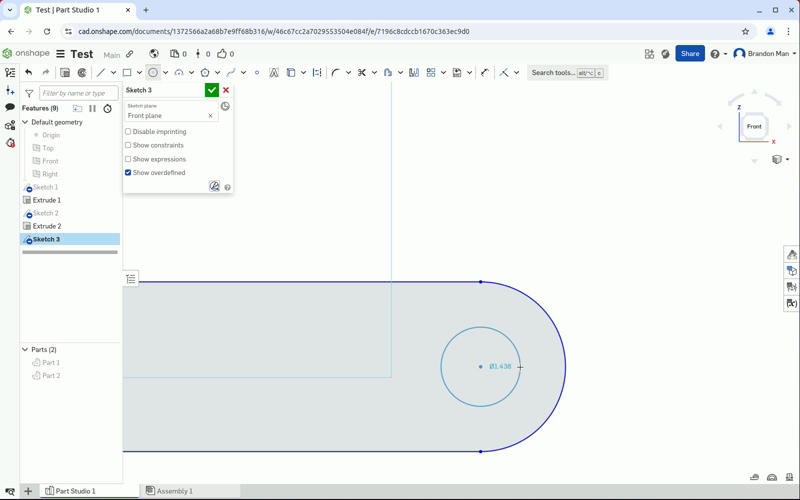
click(520, 366)
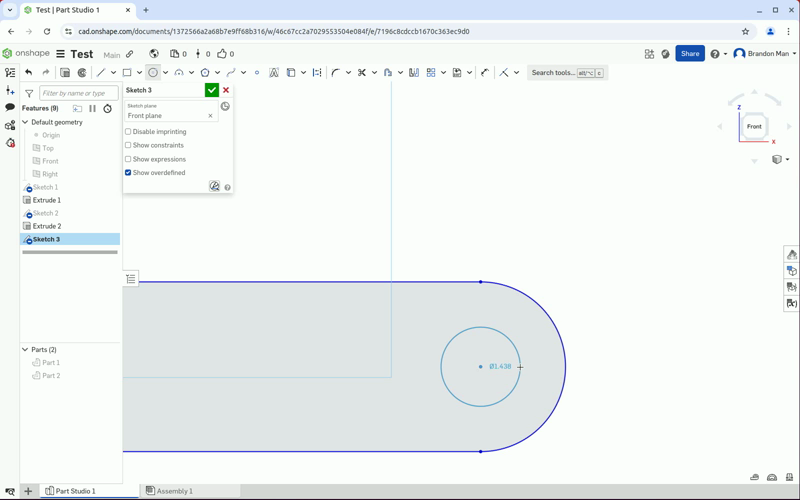
scroll(-6)
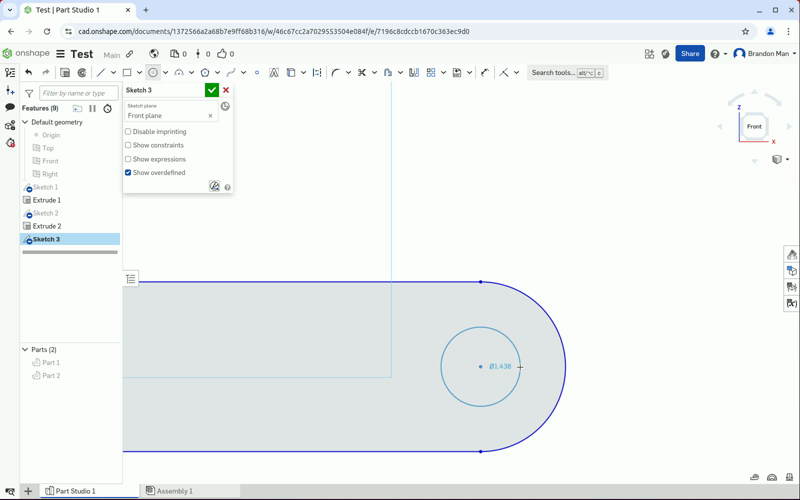
scroll(-6)
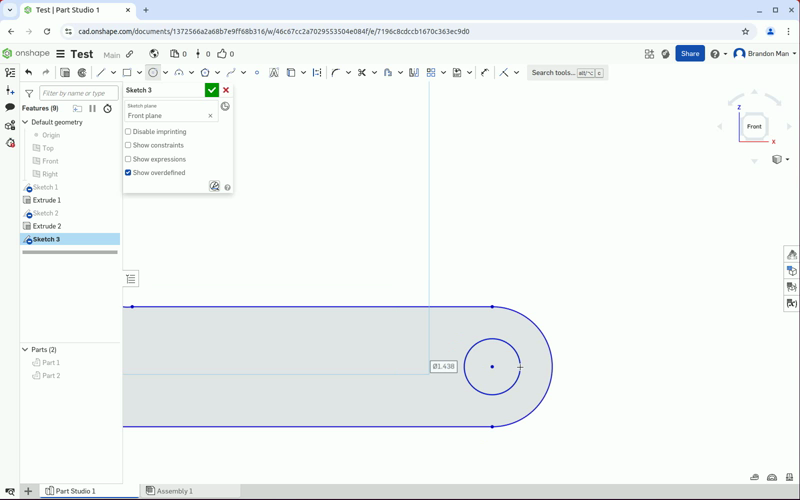
scroll(-6)
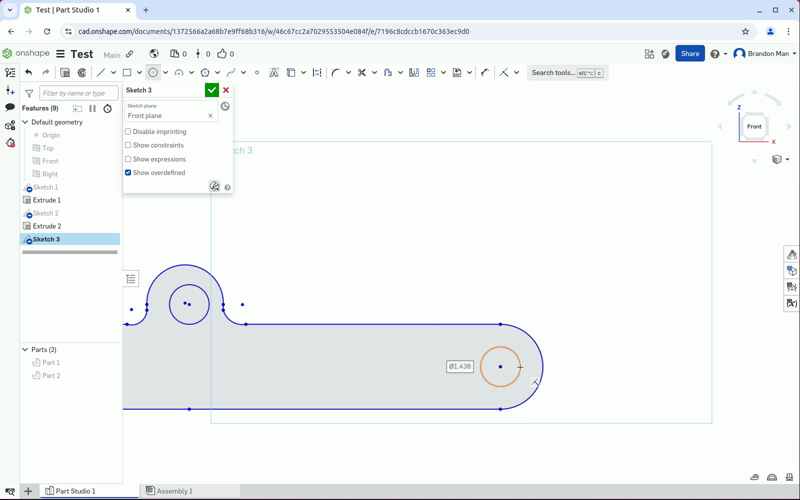
scroll(-6)
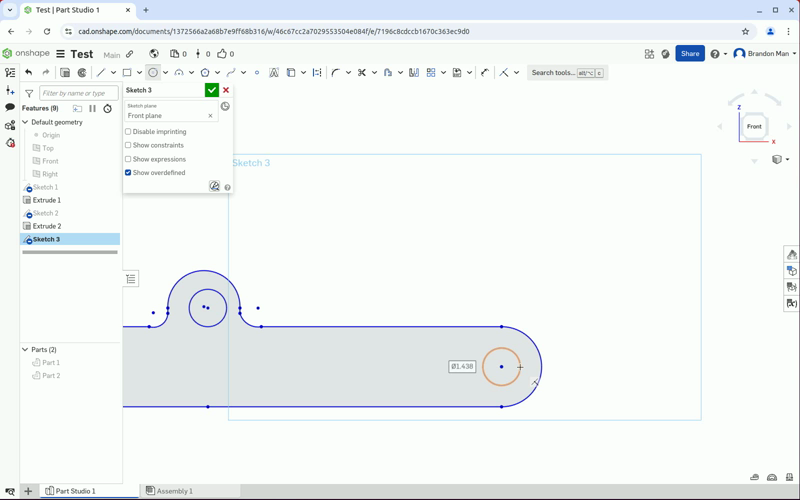
scroll(-6)
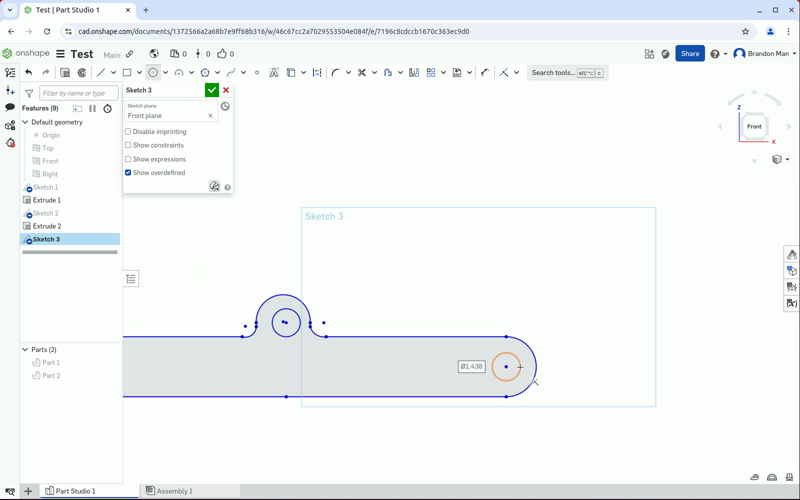
scroll(-6)
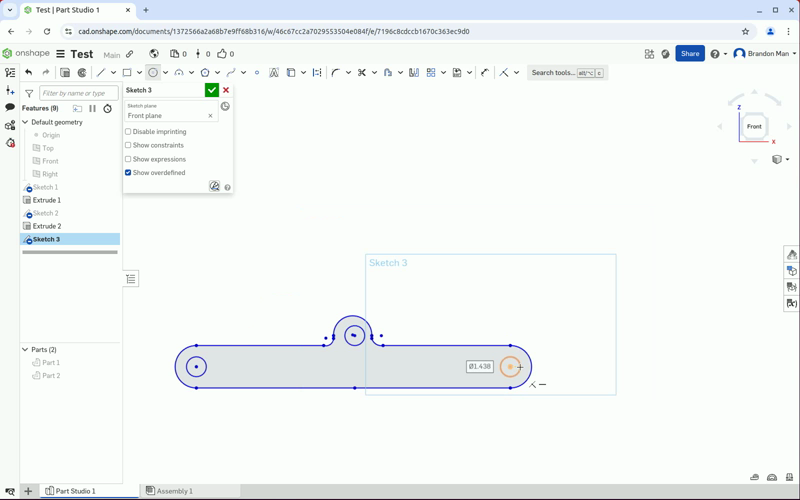
scroll(-6)
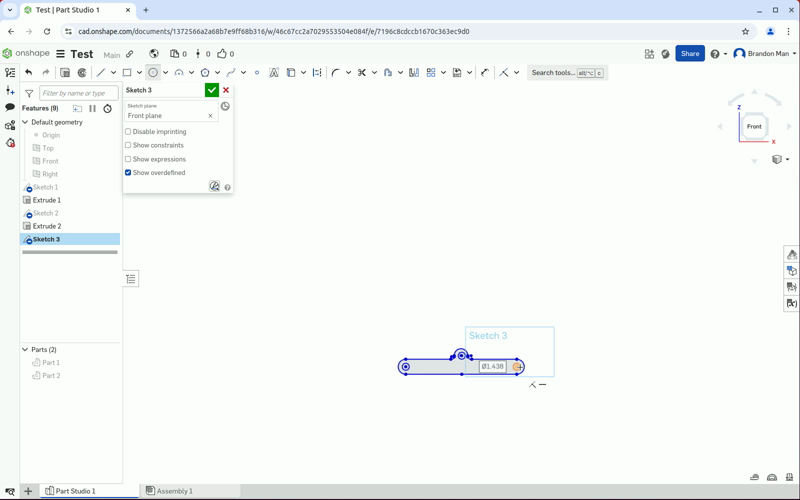
key(esc)
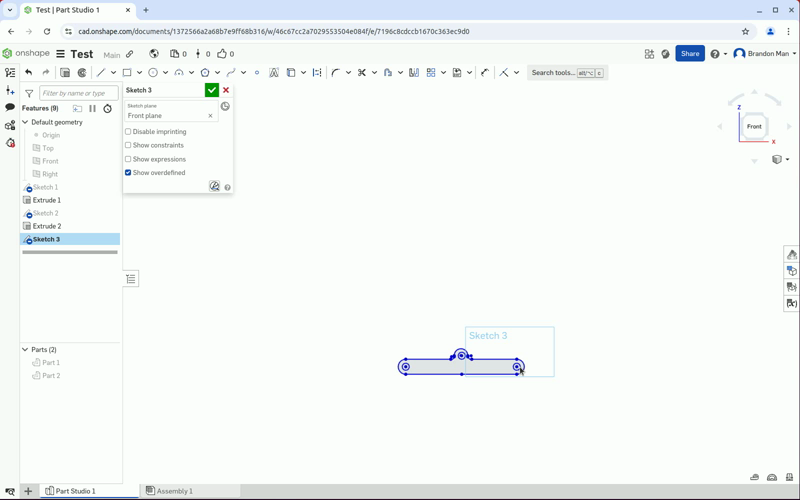
mouse_move(436, 361)
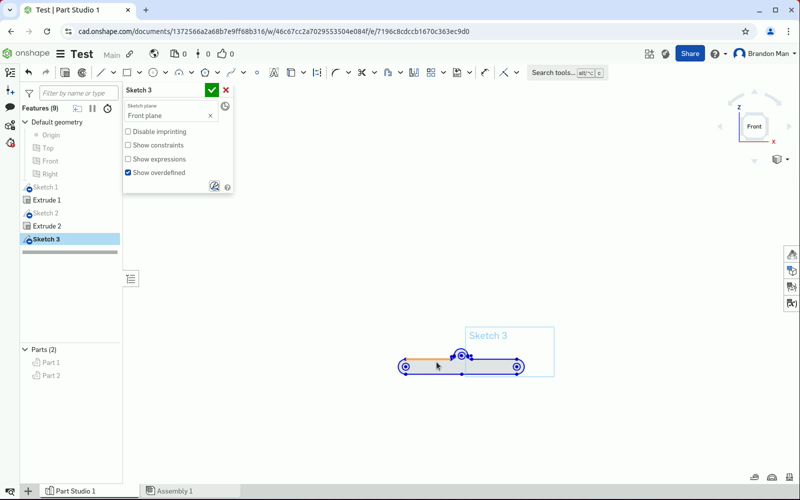
click(436, 361)
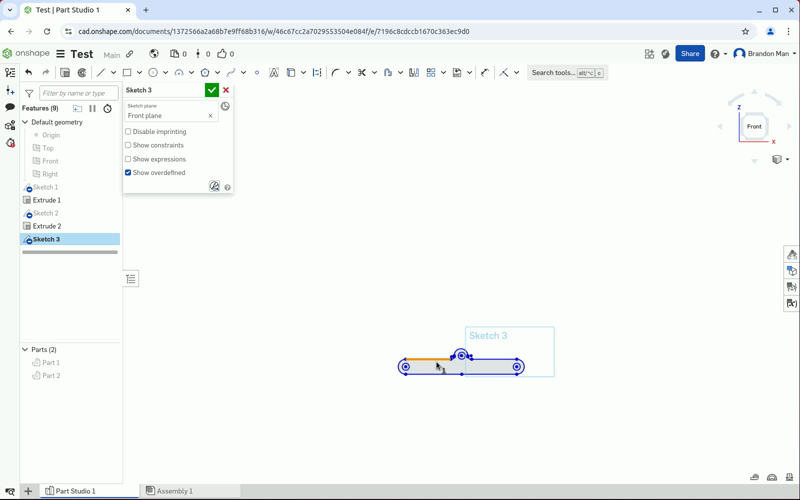
mouse_move(73, 352)
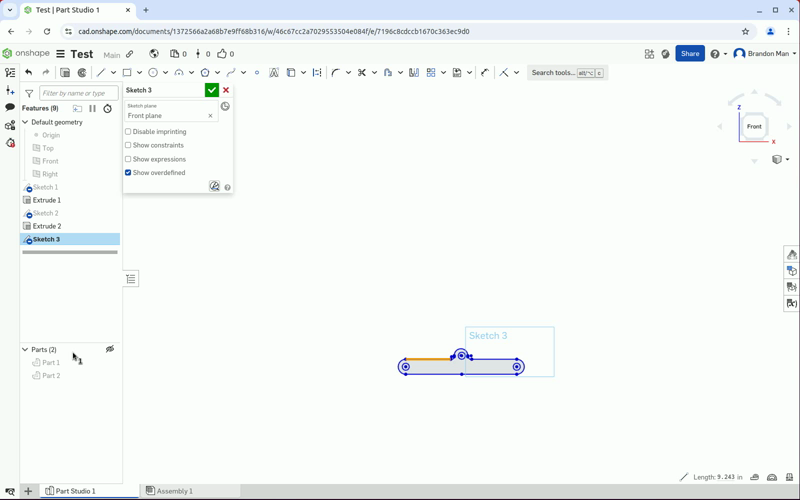
key(shift+y)
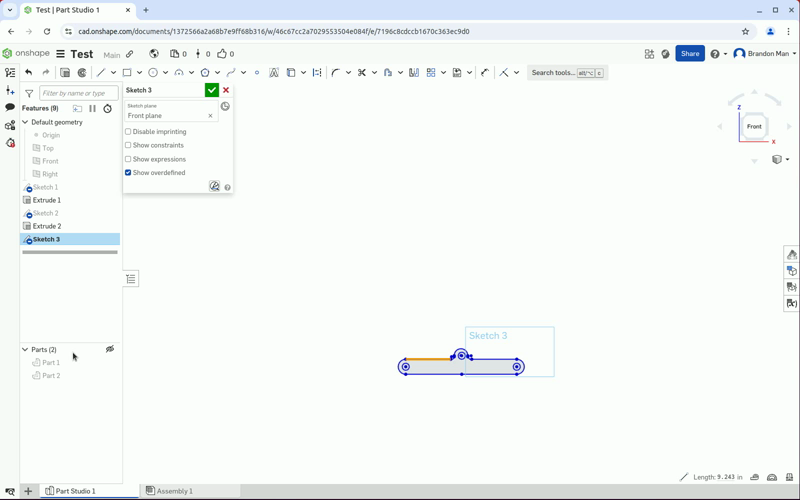
key(shift+e)
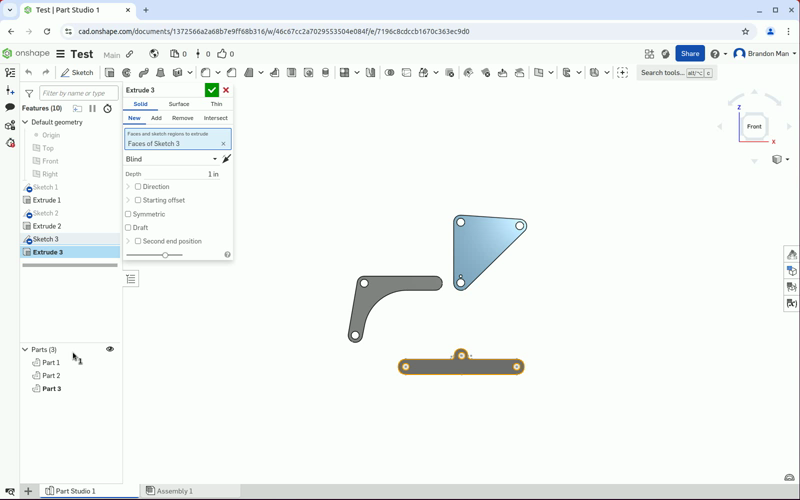
mouse_move(143, 106)
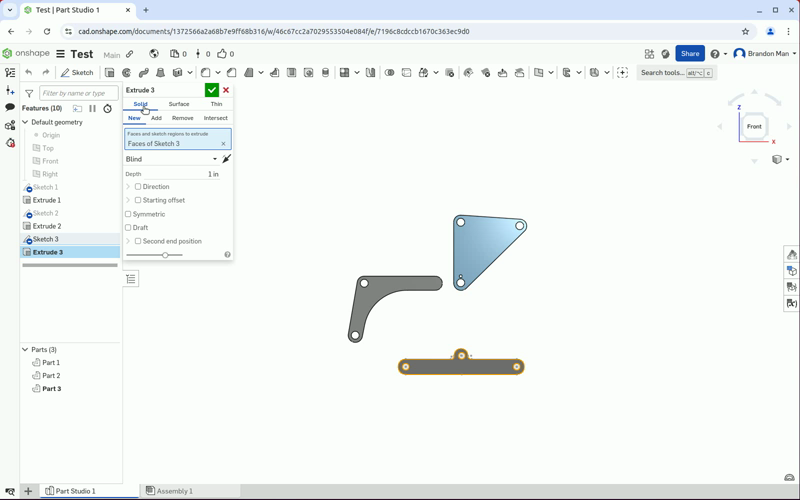
click(143, 106)
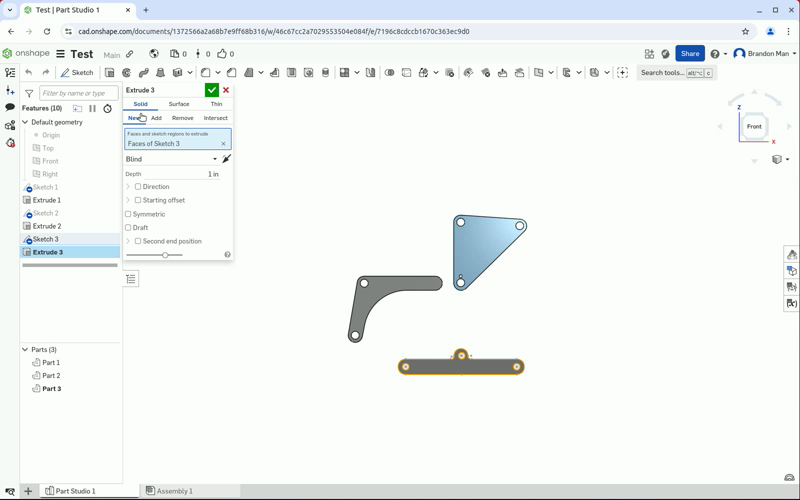
mouse_move(137, 120)
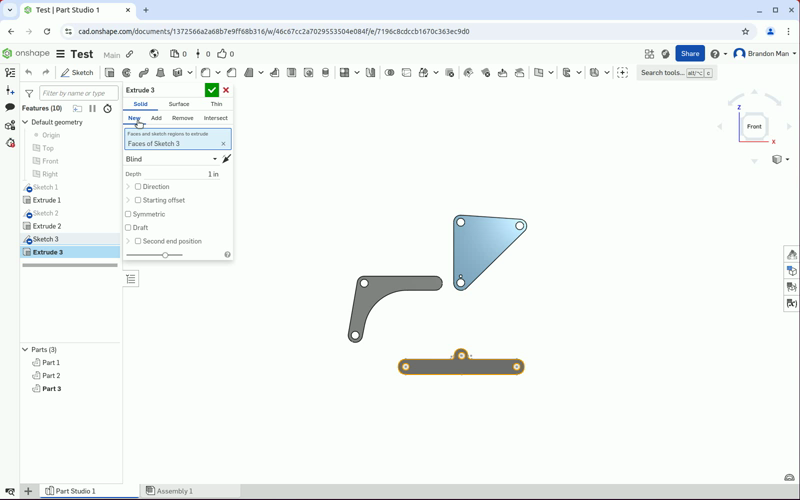
click(137, 120)
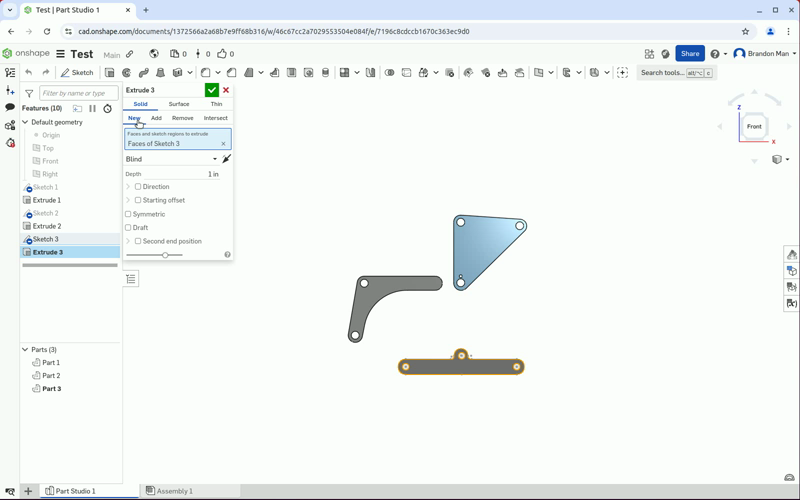
key(tab, 4)
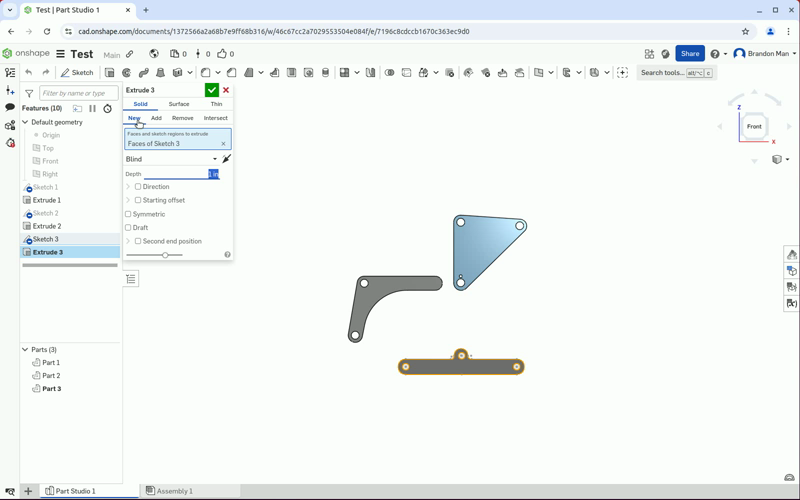
text(2.889)
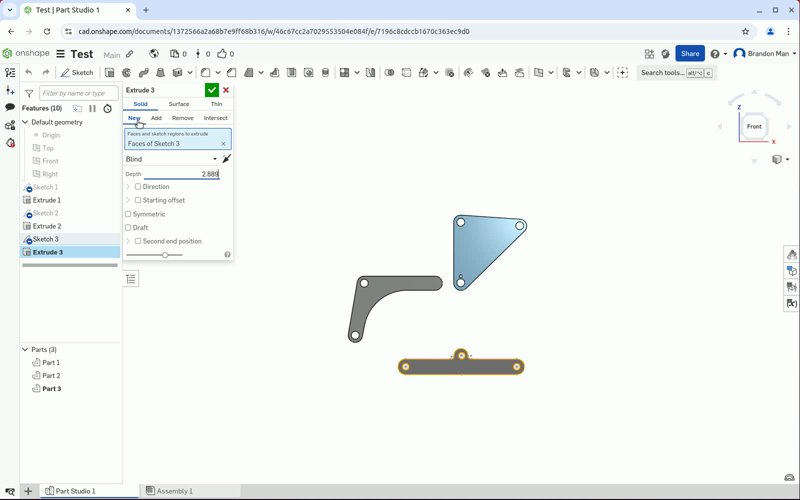
key(enter)
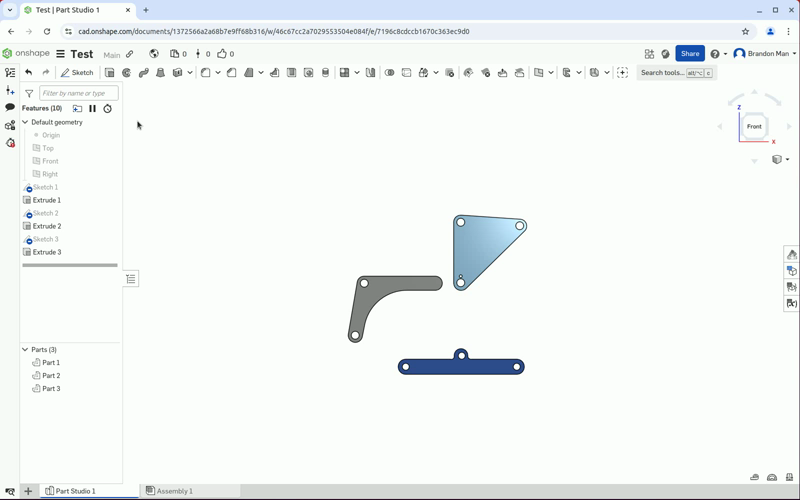
key(shift+h)
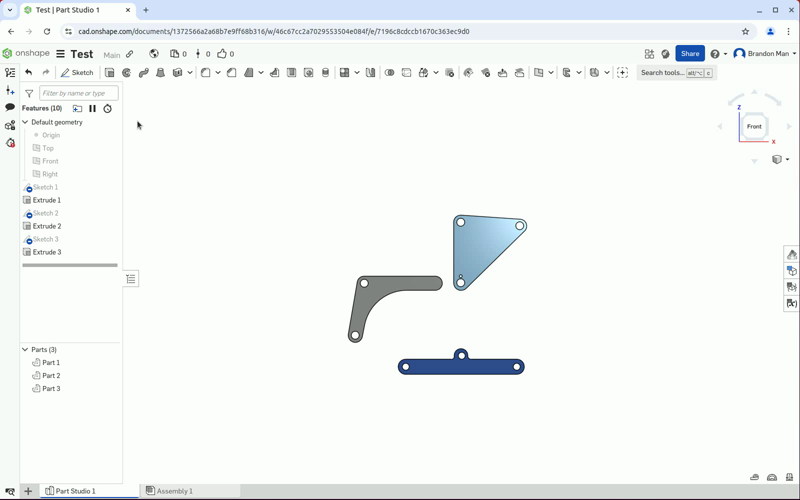
key(shift+h)
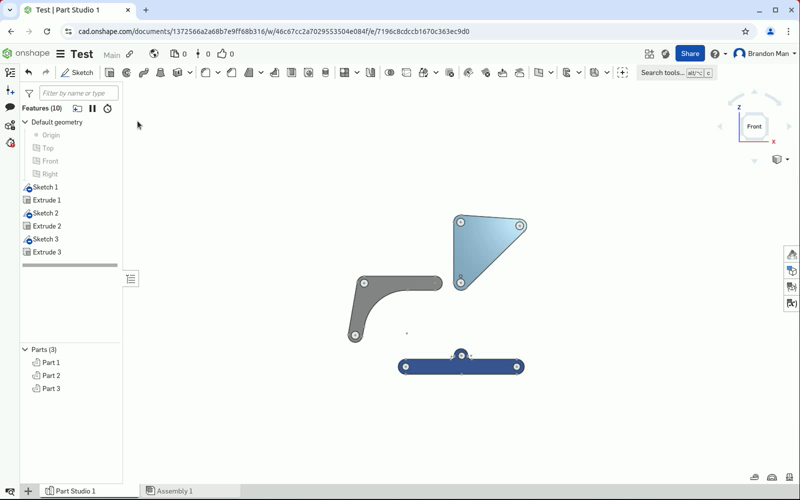
key(shift+7)
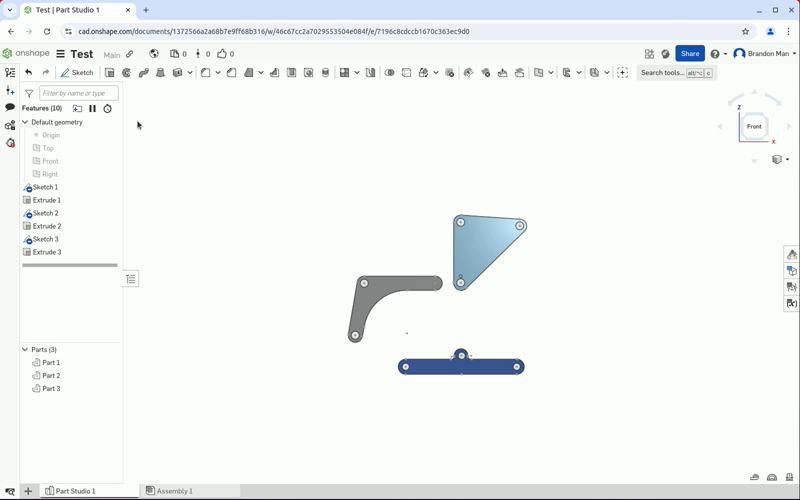
key(left, 2)
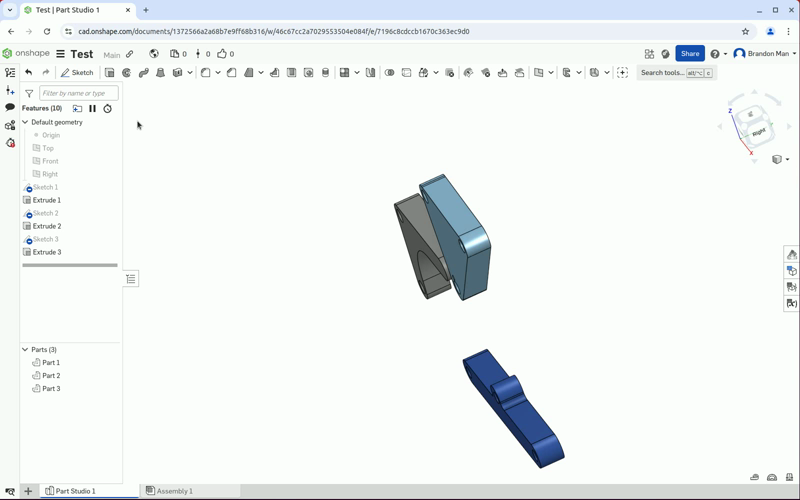
key(down, 2)
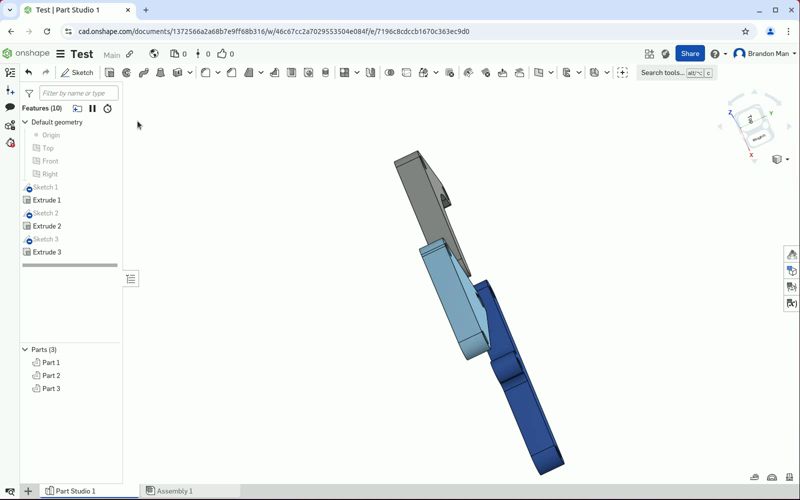
key(up, 2)
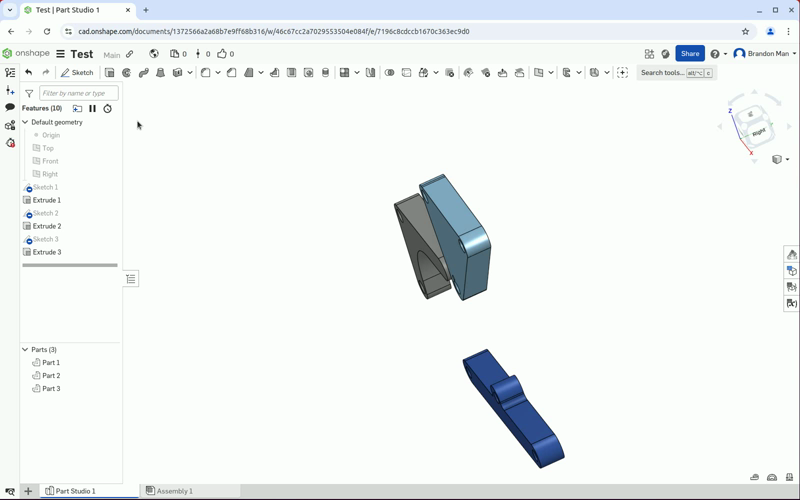
key(right, 2)
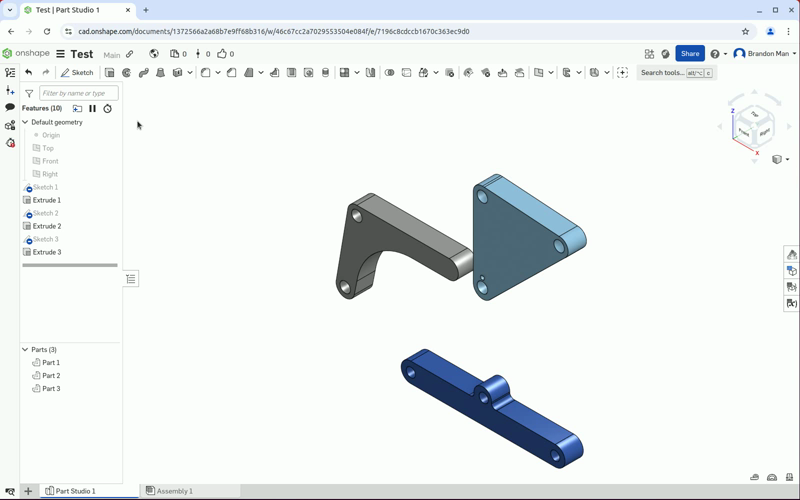
mouse_move(73, 189)
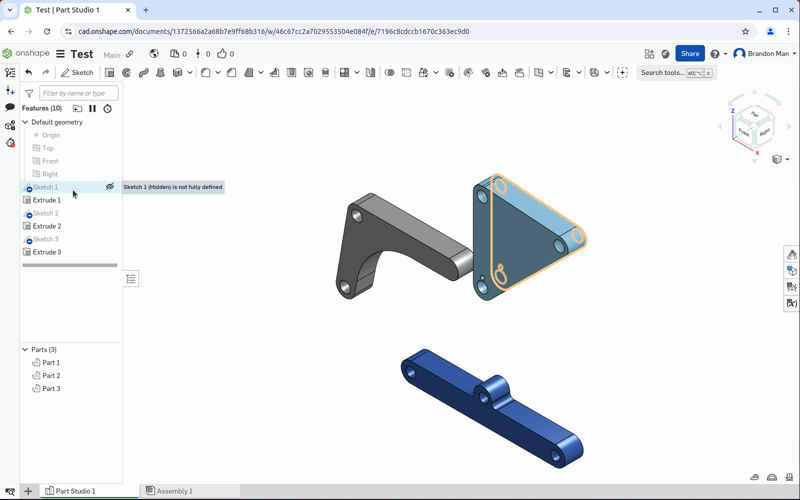
click(73, 189)